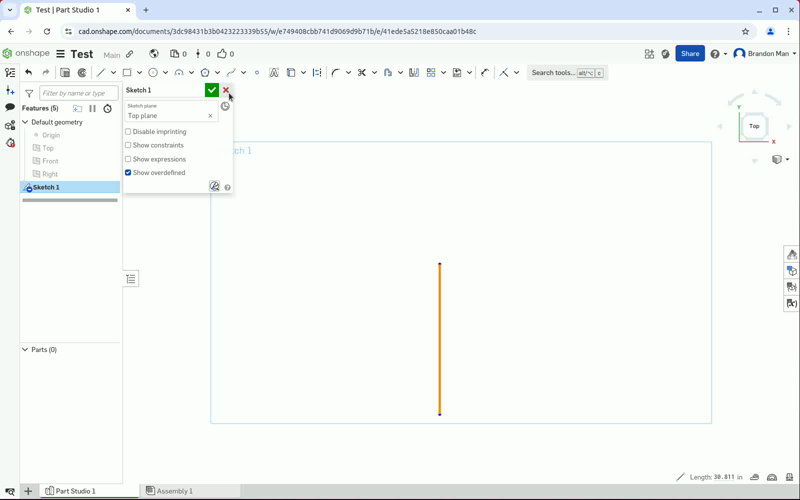
key(shift+h)
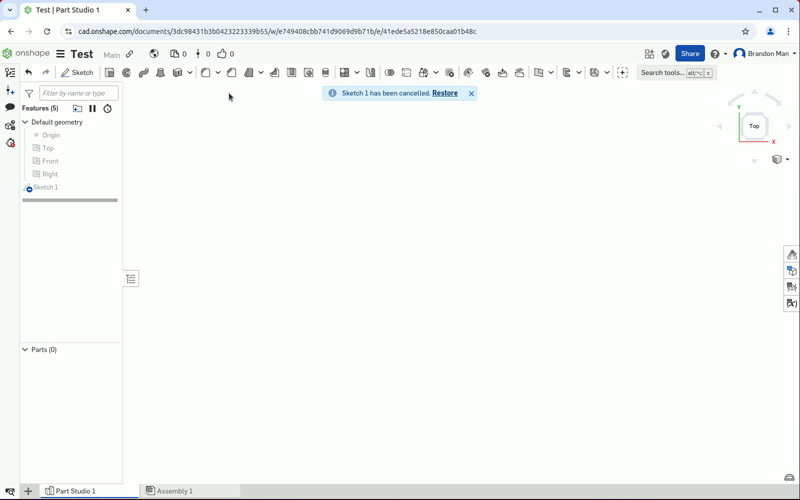
mouse_move(73, 352)
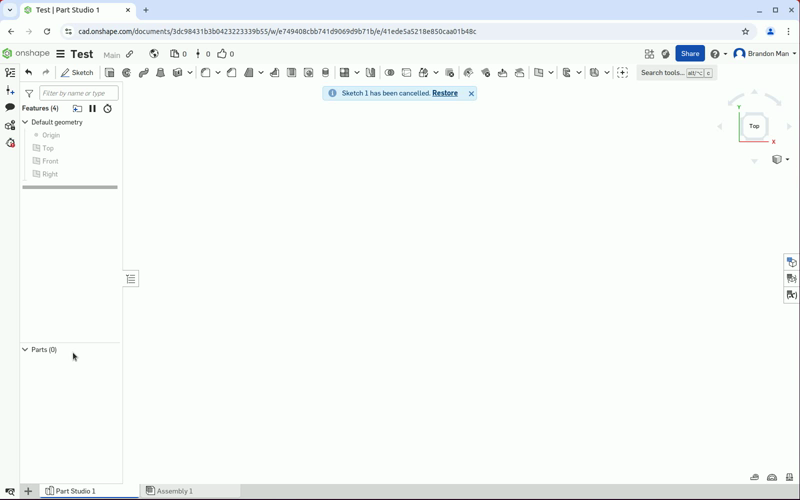
key(y)
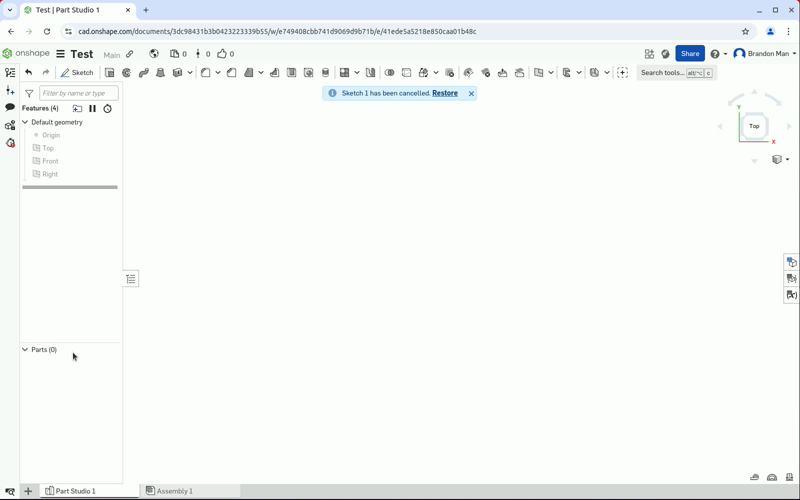
key(shift+p)
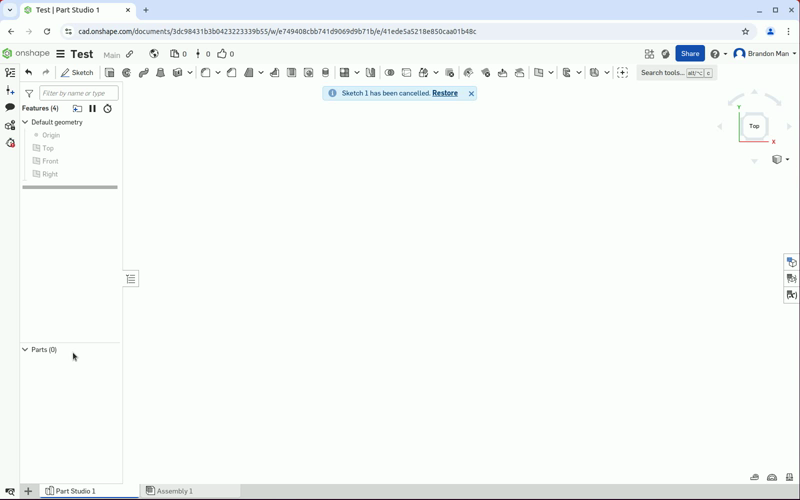
key(space)
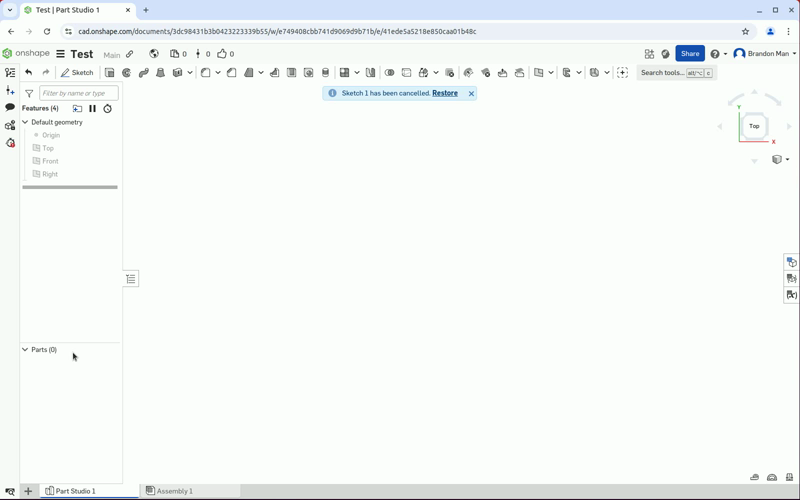
key_down(shift)
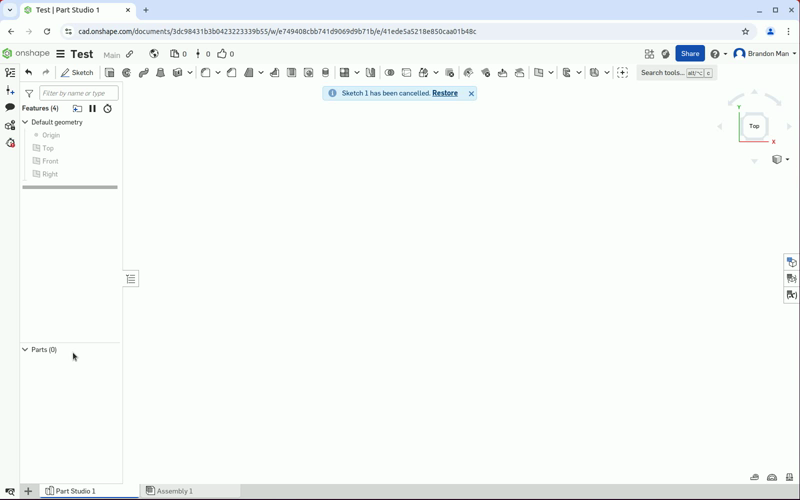
key(up)
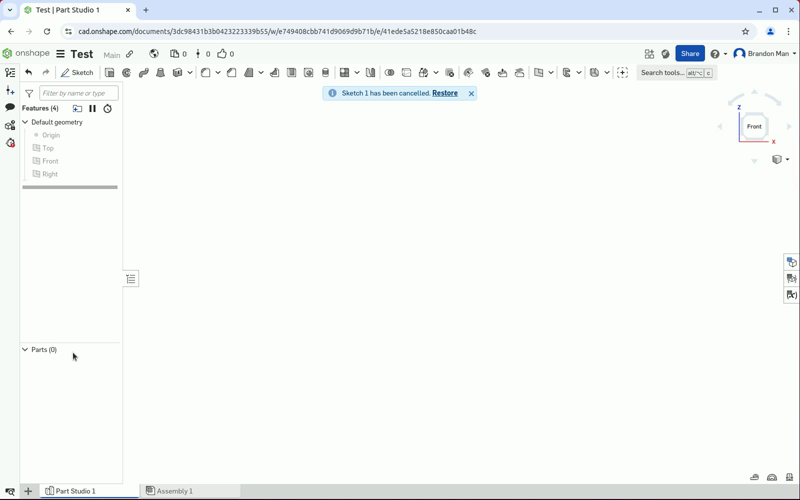
key_up(shift)
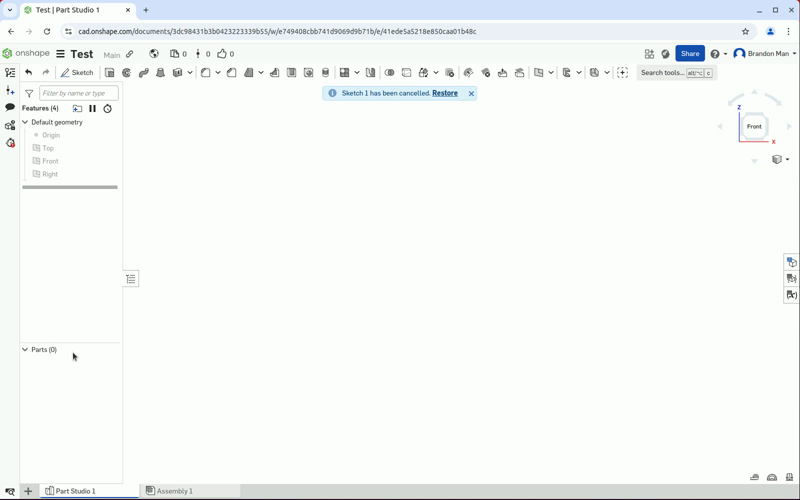
mouse_move(73, 352)
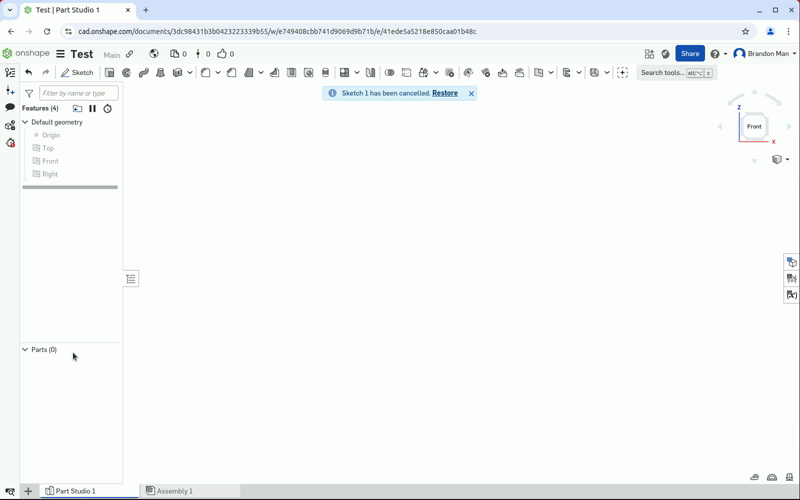
key(shift+y)
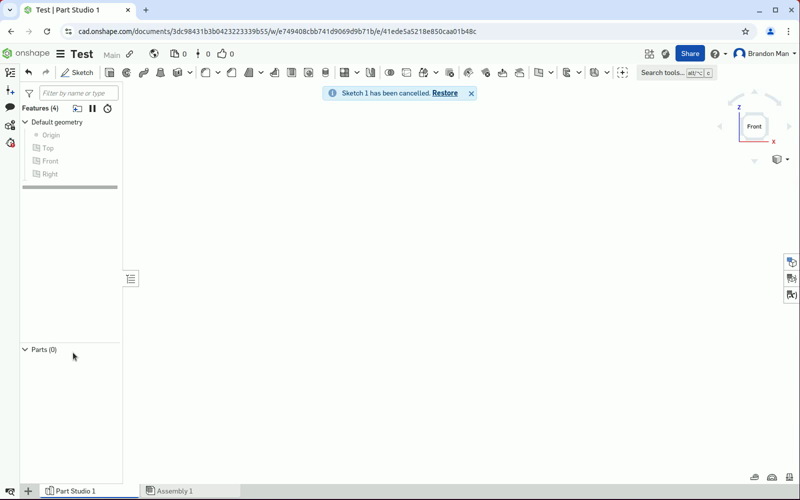
key(shift+s)
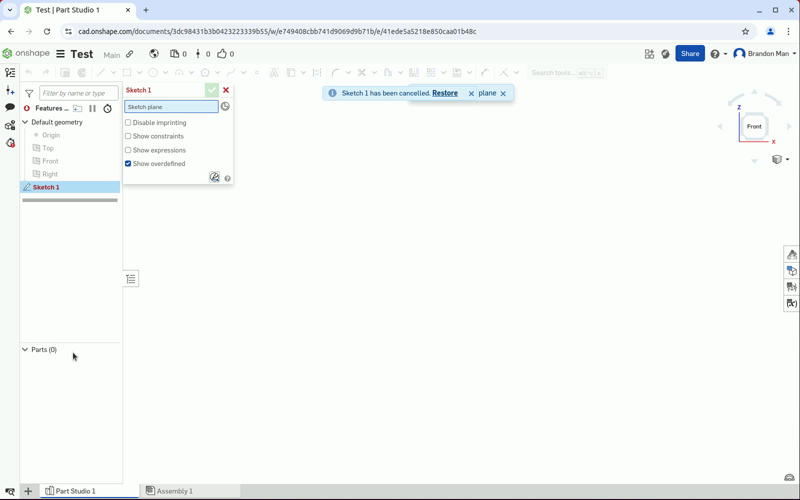
mouse_move(73, 163)
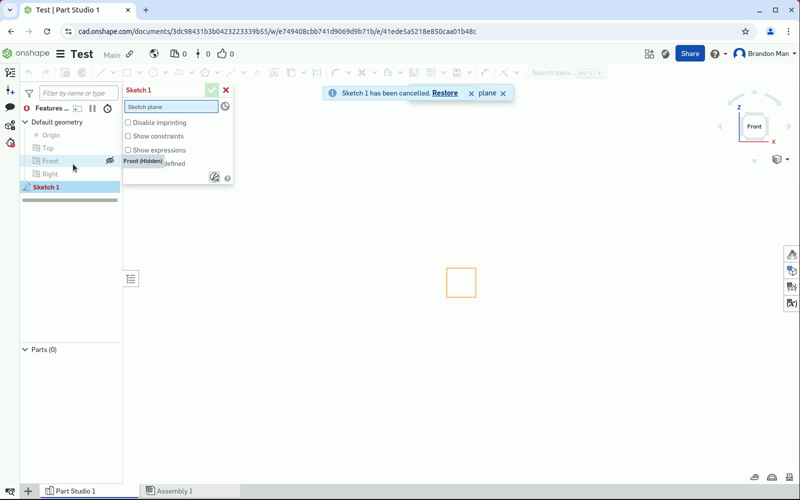
click(73, 163)
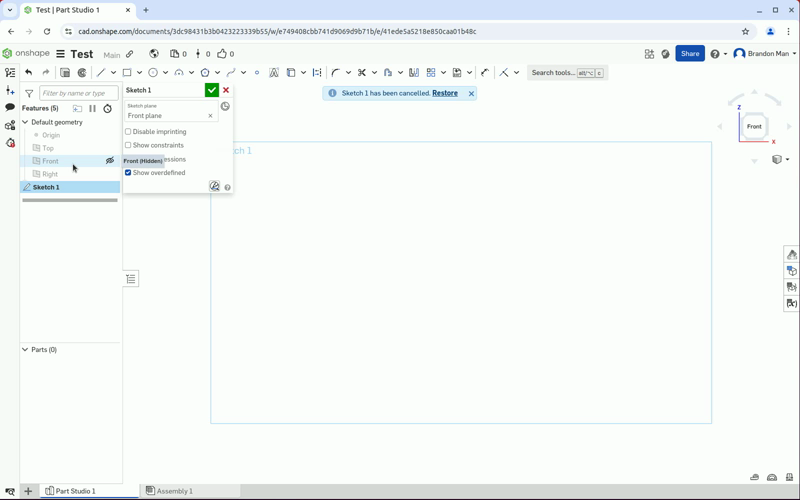
mouse_move(73, 352)
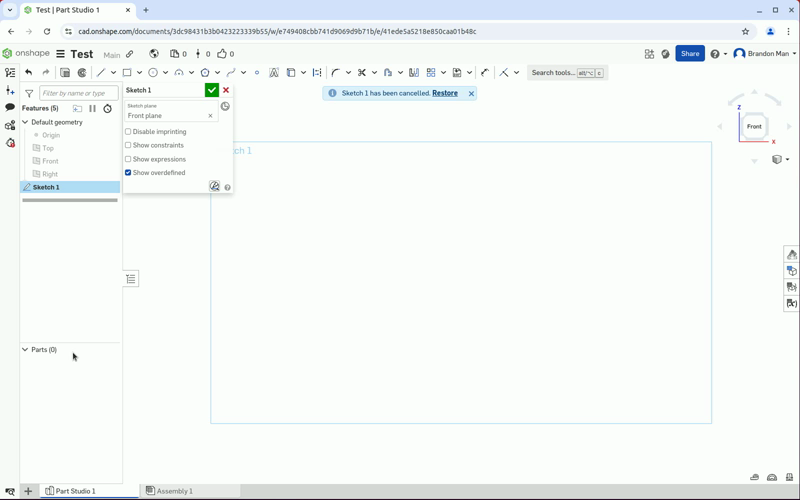
key(y)
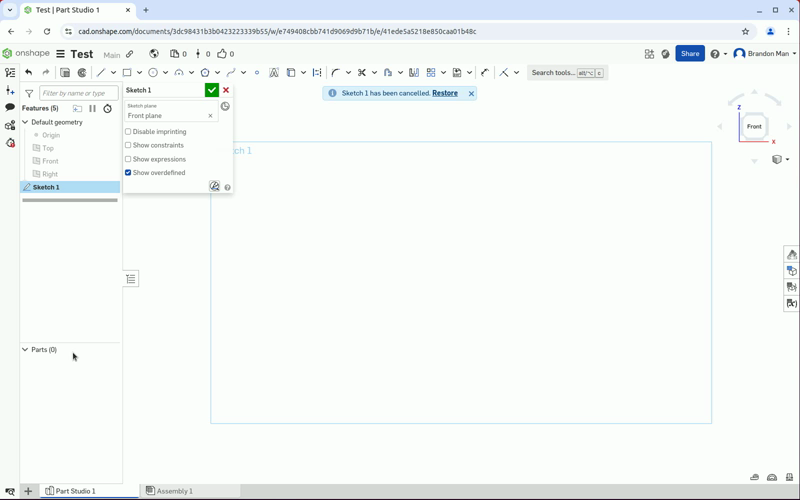
key(l)
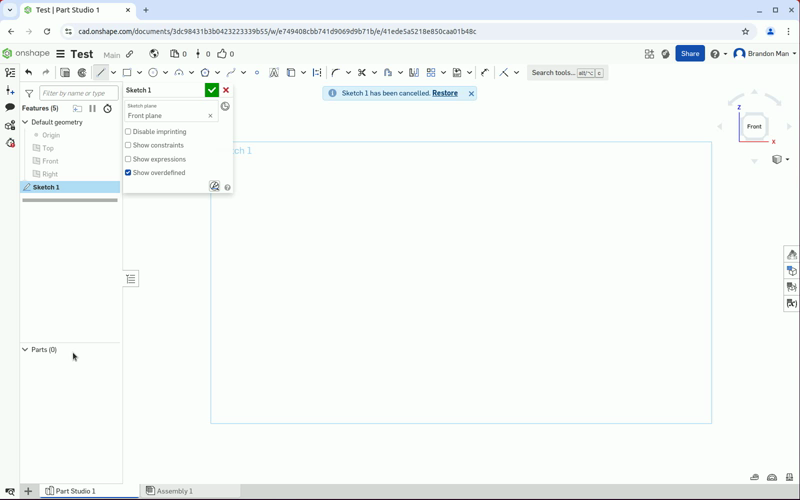
key_down(shift)
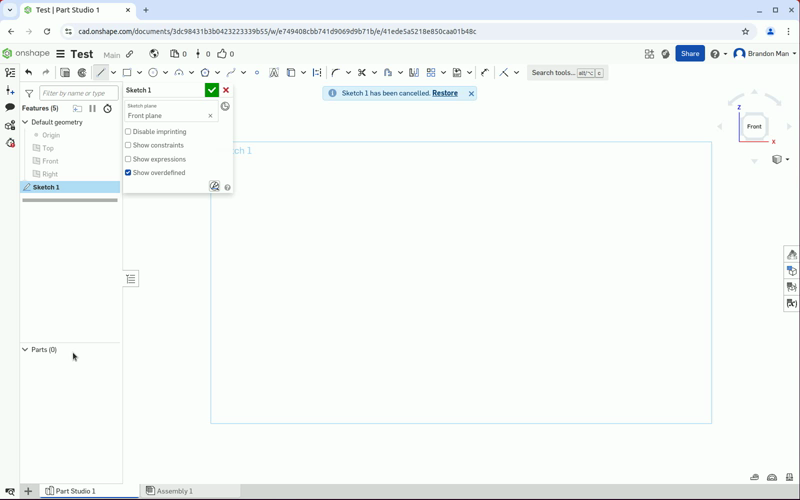
mouse_move(460, 282)
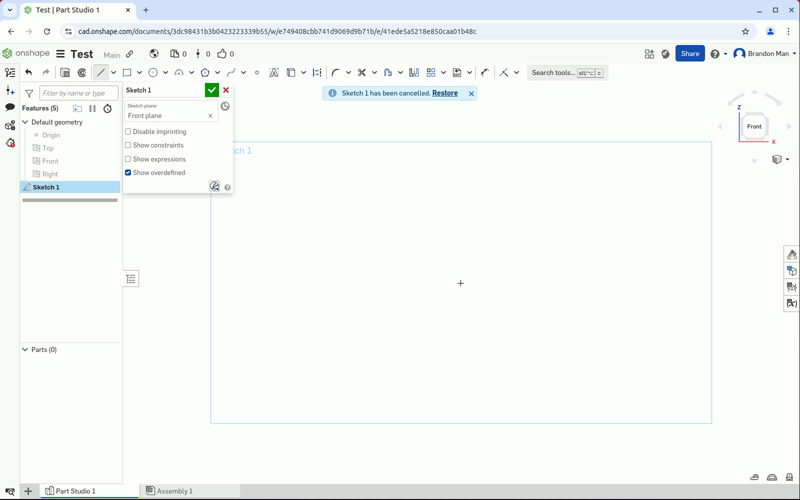
click(460, 282)
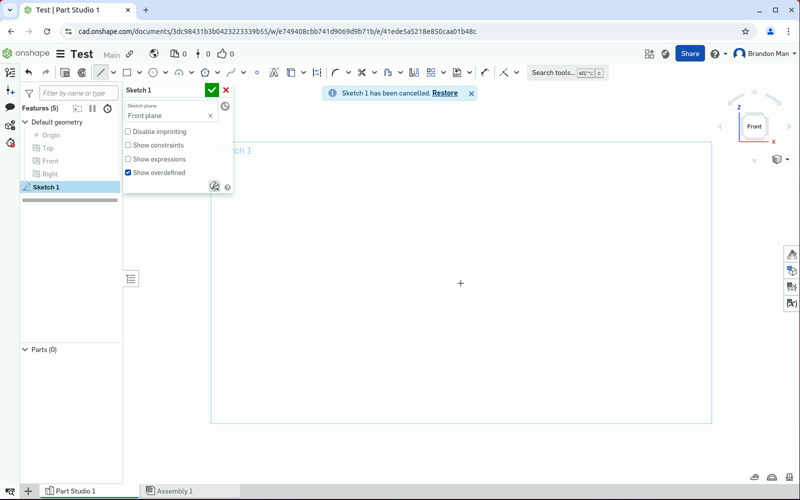
key_up(shift)
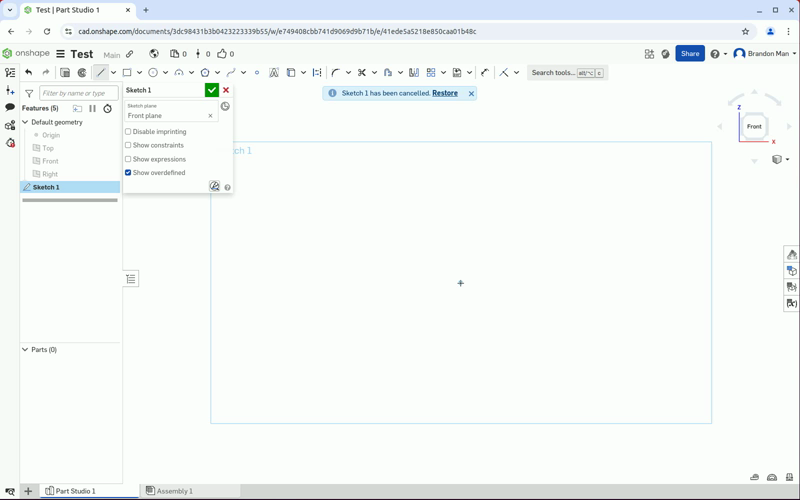
key_down(shift)
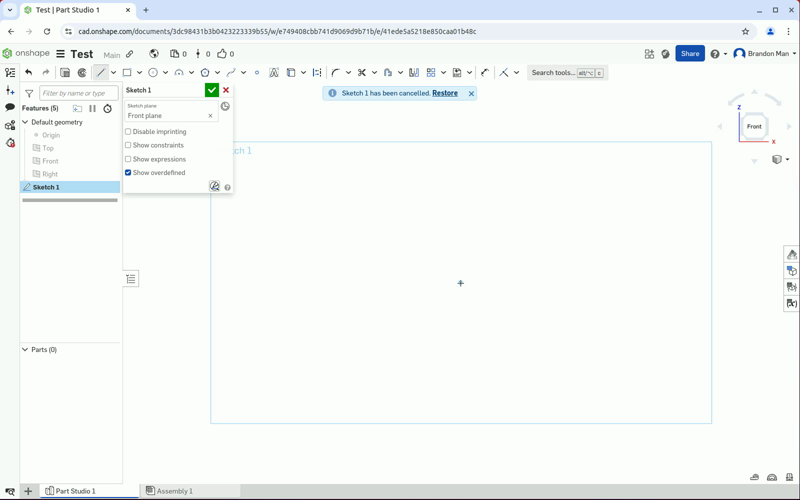
mouse_move(573, 282)
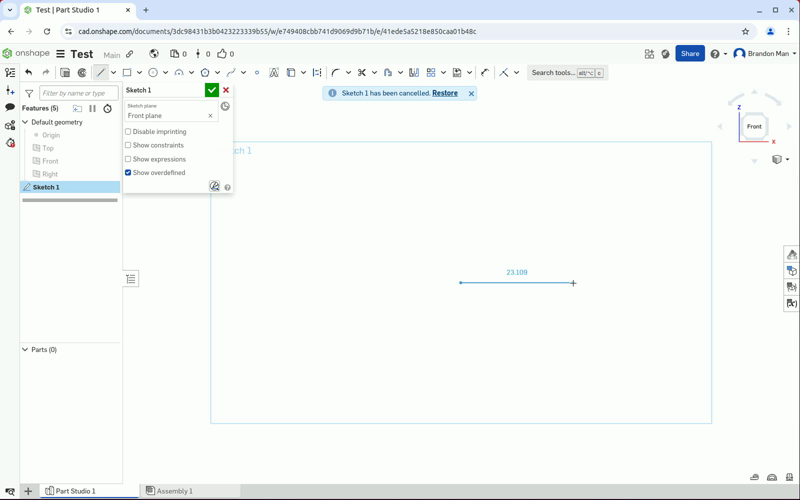
click(573, 282)
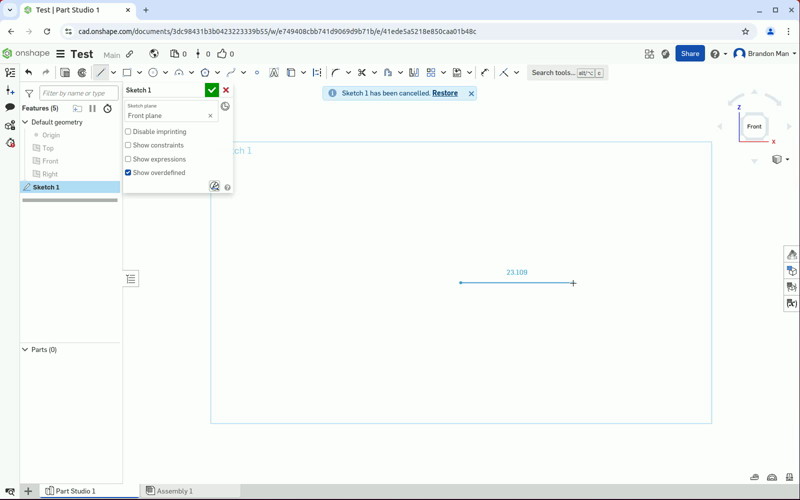
key_up(shift)
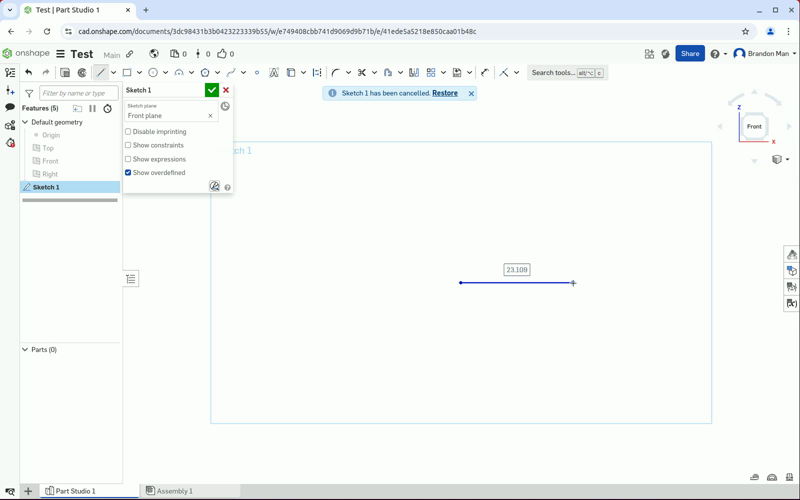
key_down(shift)
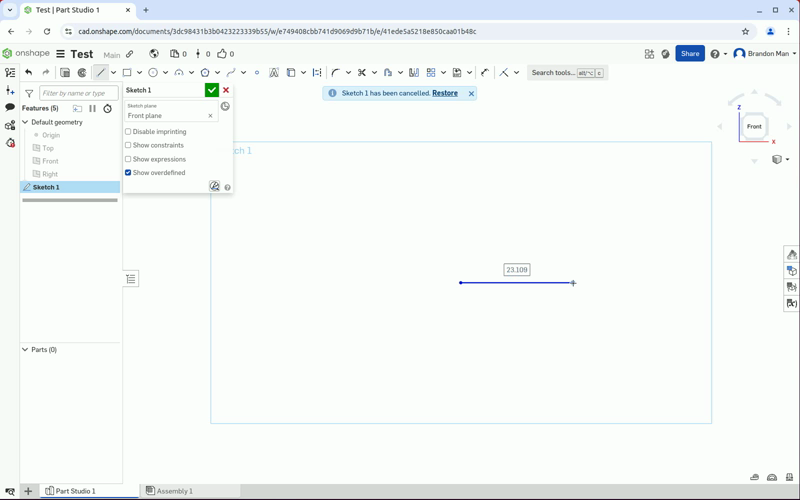
mouse_move(573, 221)
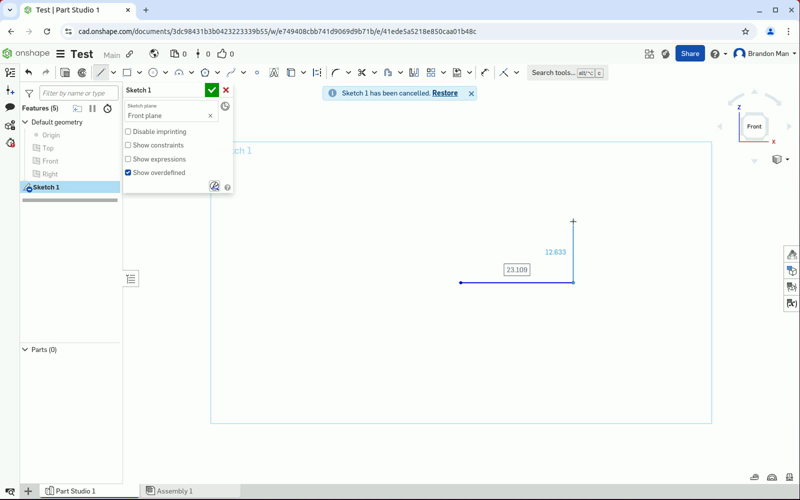
click(573, 221)
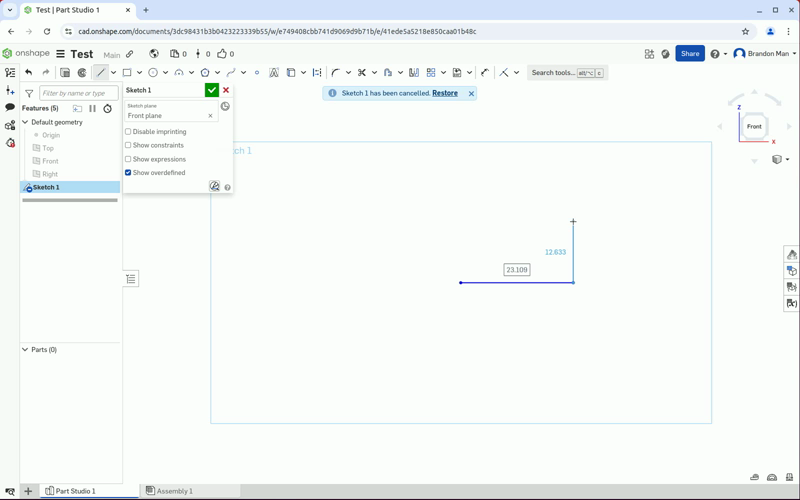
key_up(shift)
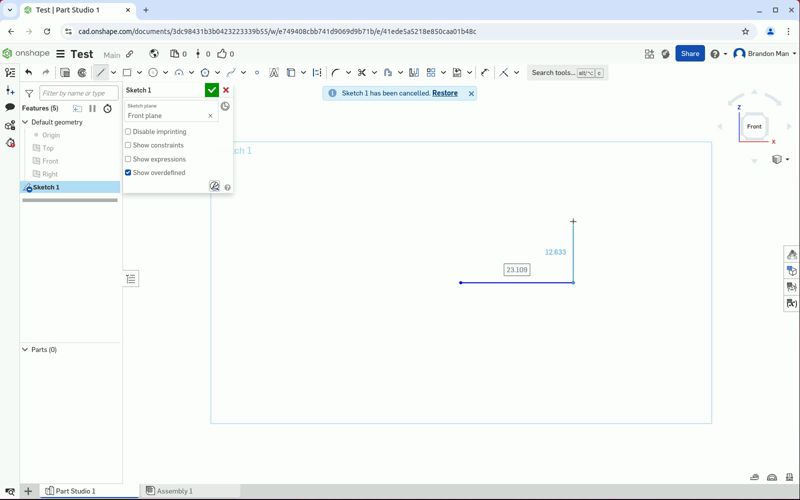
key_down(shift)
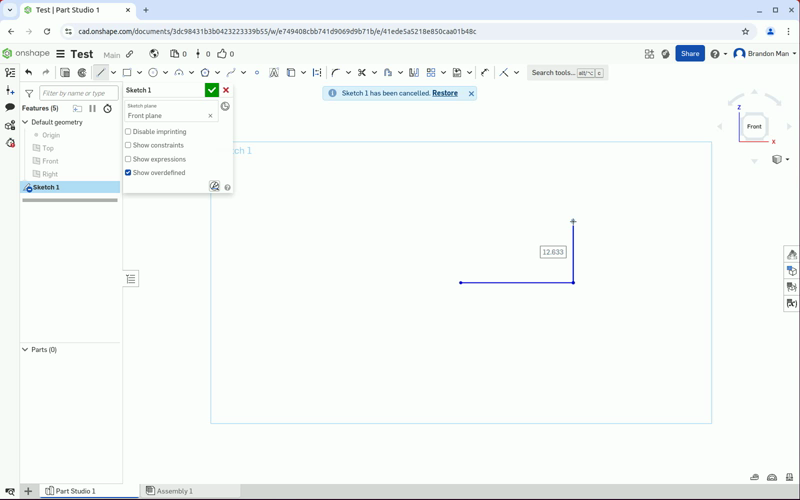
mouse_move(460, 221)
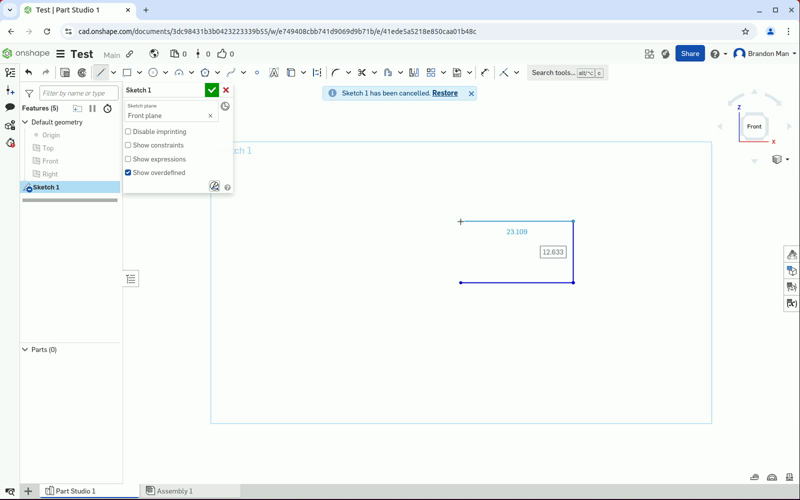
click(460, 221)
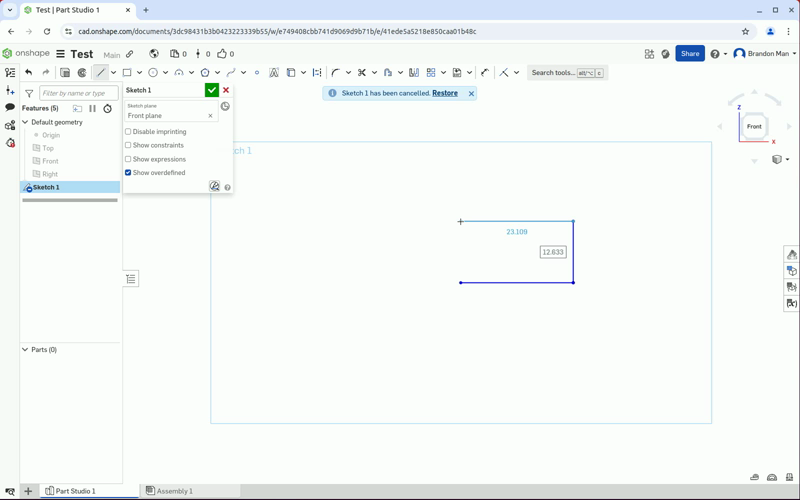
key_up(shift)
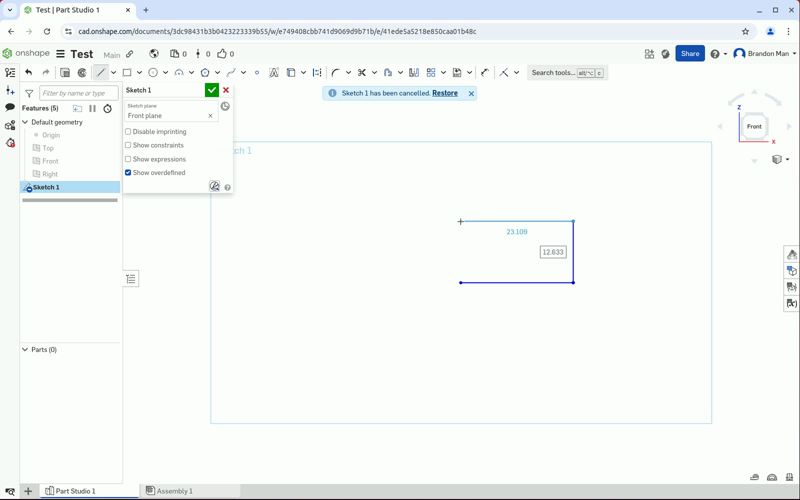
key_down(shift)
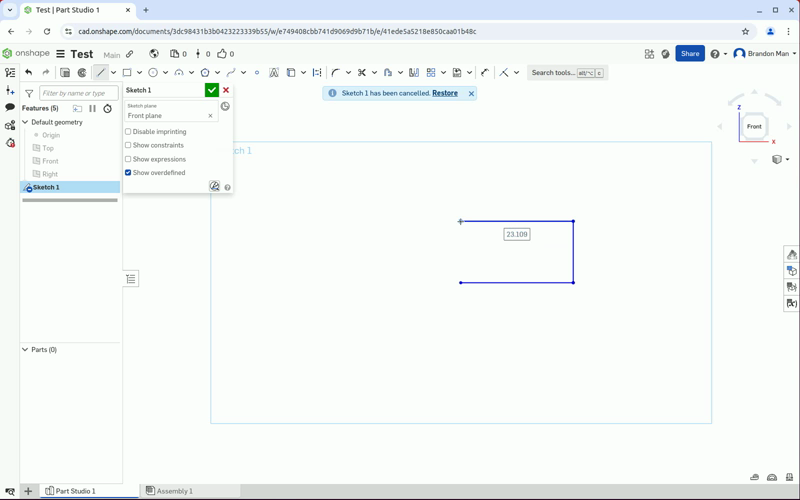
mouse_move(460, 282)
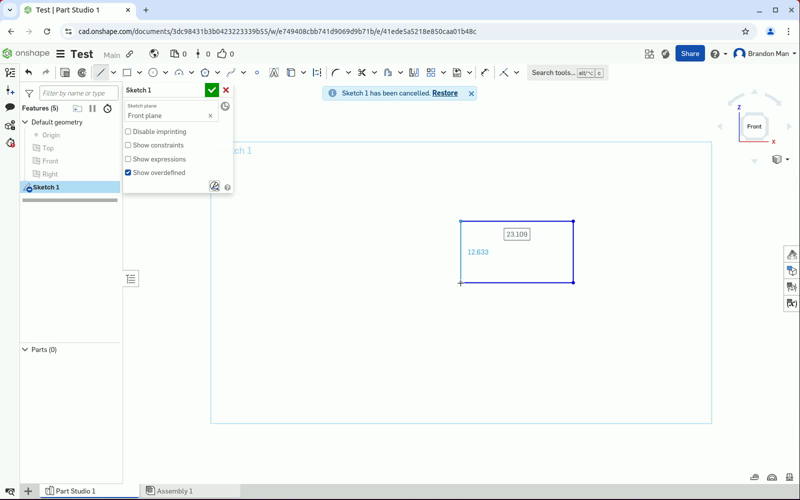
key_up(shift)
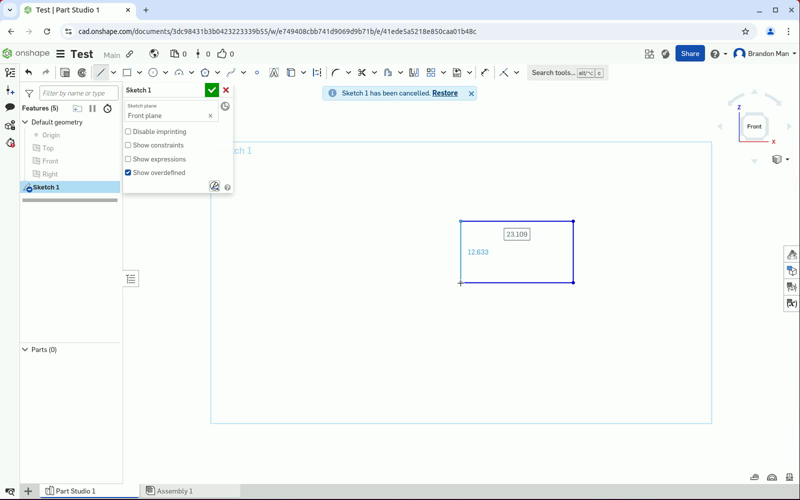
click(460, 282)
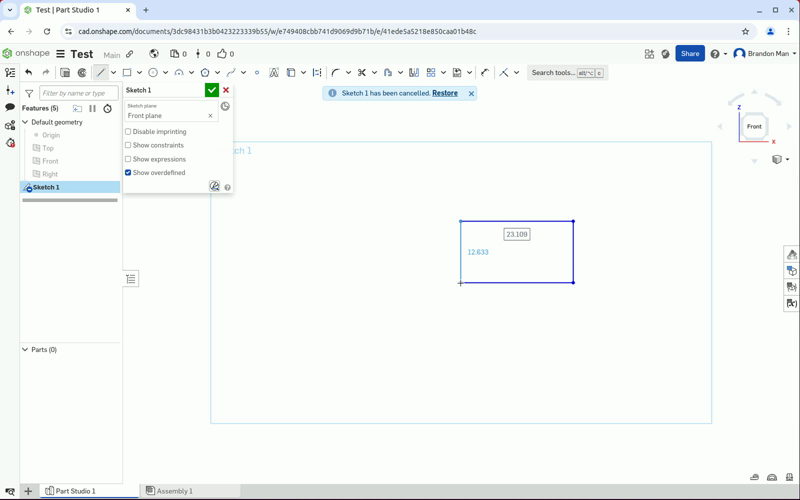
key(esc)
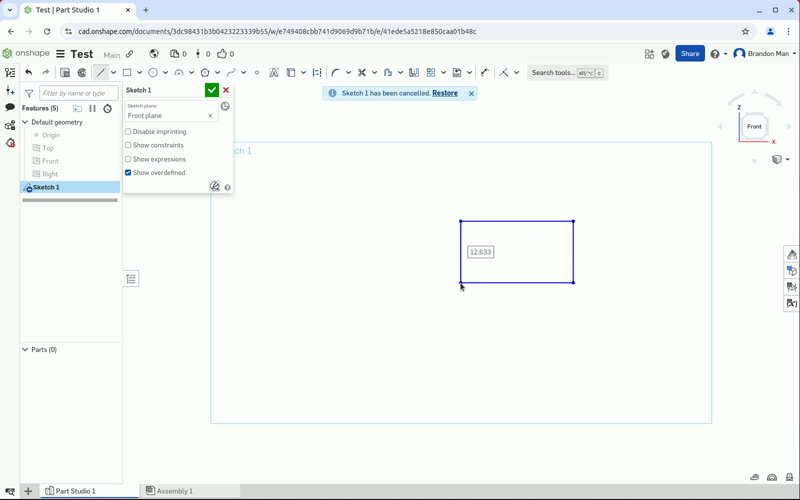
key(c)
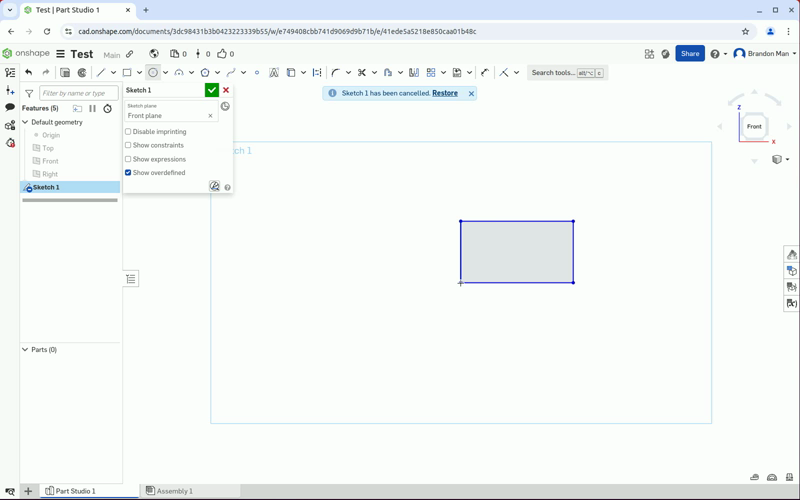
key_down(shift)
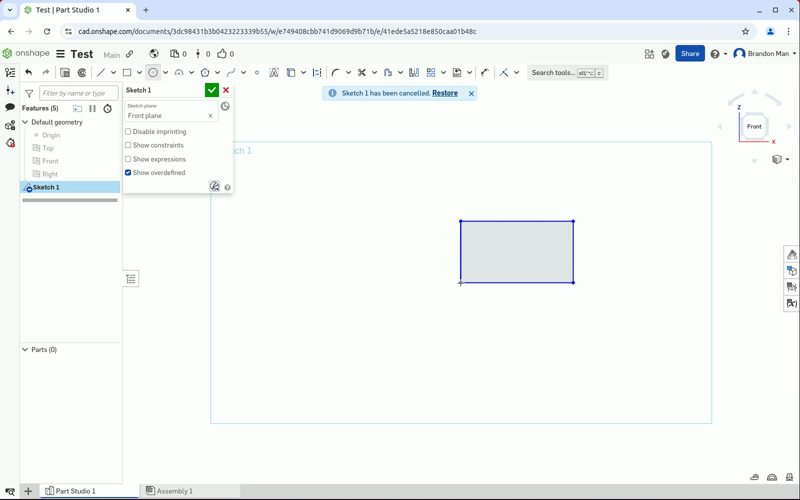
mouse_move(466, 279)
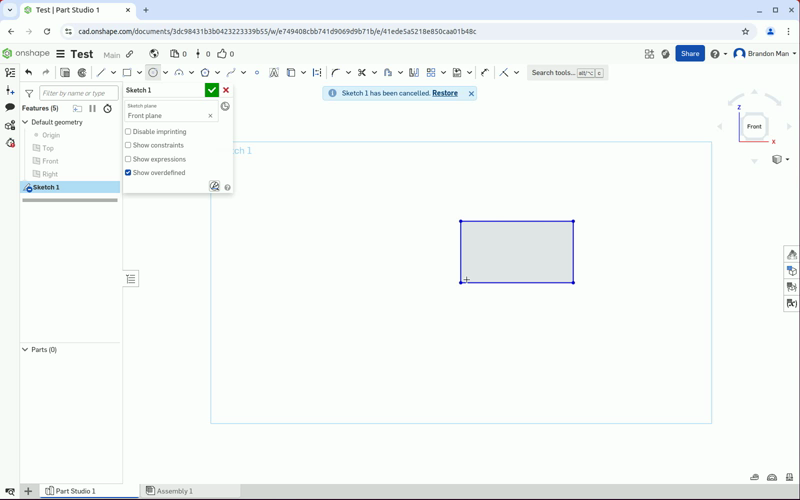
click(466, 279)
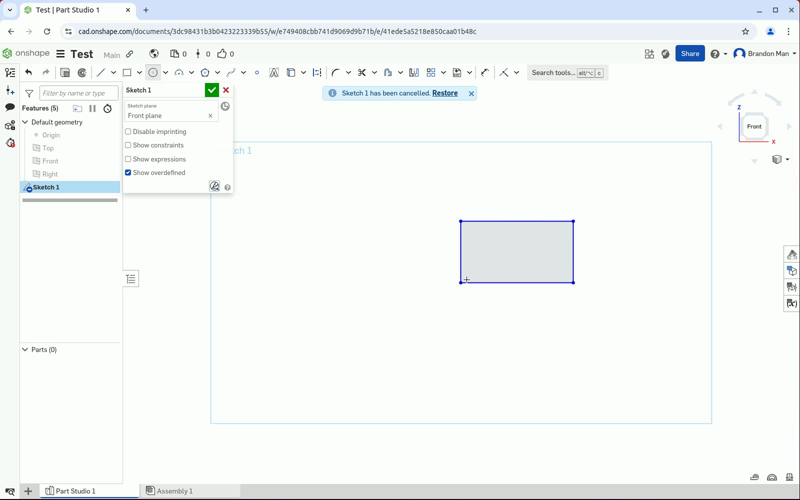
key_up(shift)
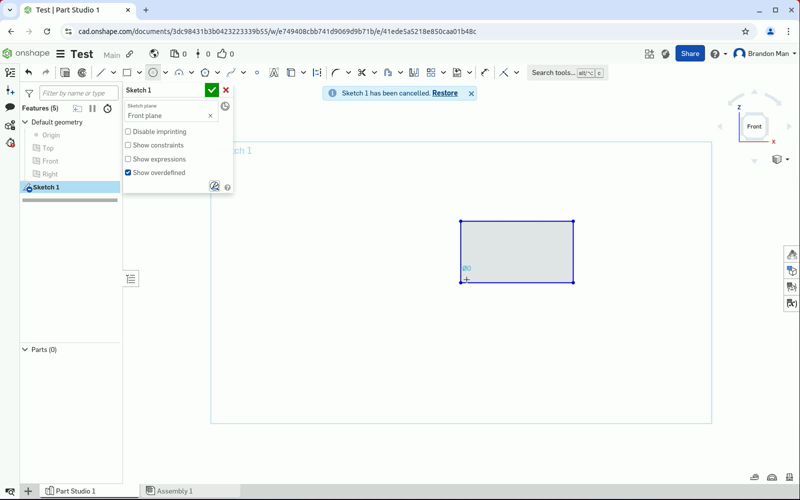
mouse_move(467, 279)
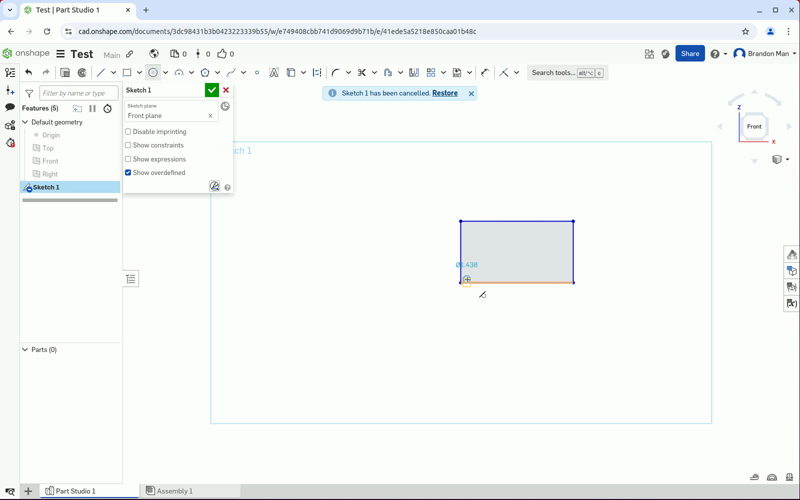
scroll(6)
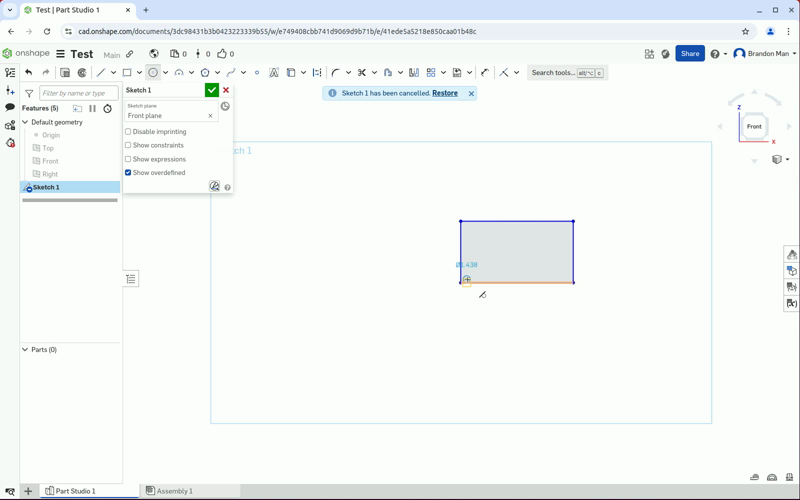
scroll(6)
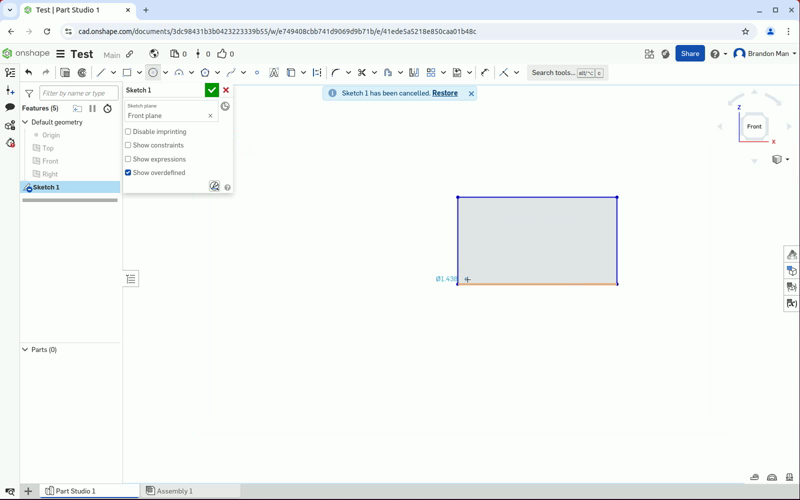
scroll(6)
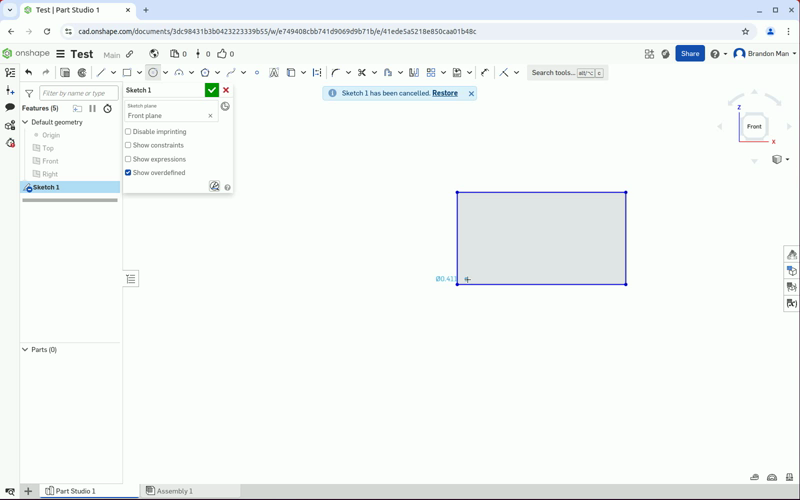
scroll(6)
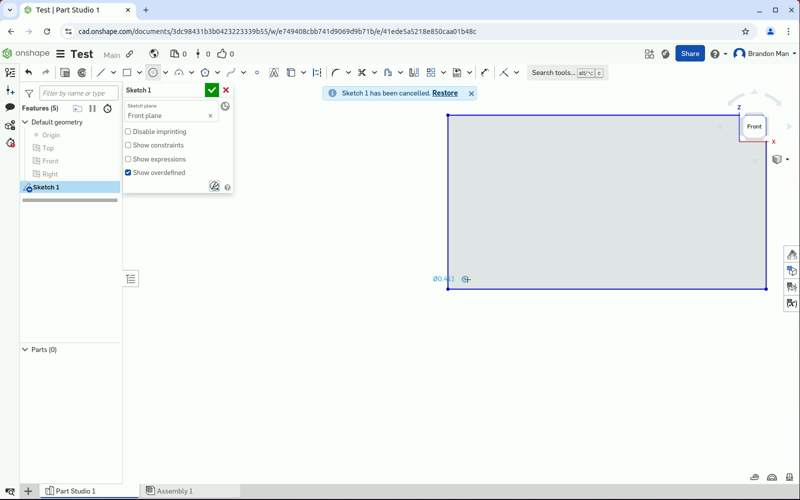
scroll(6)
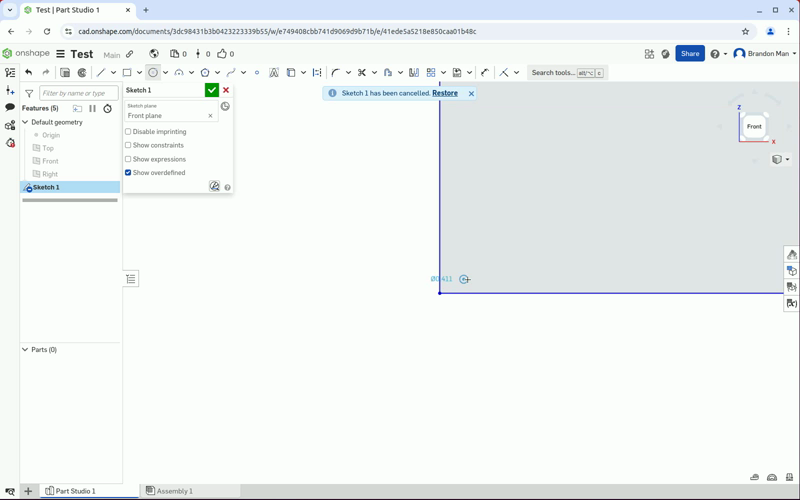
scroll(6)
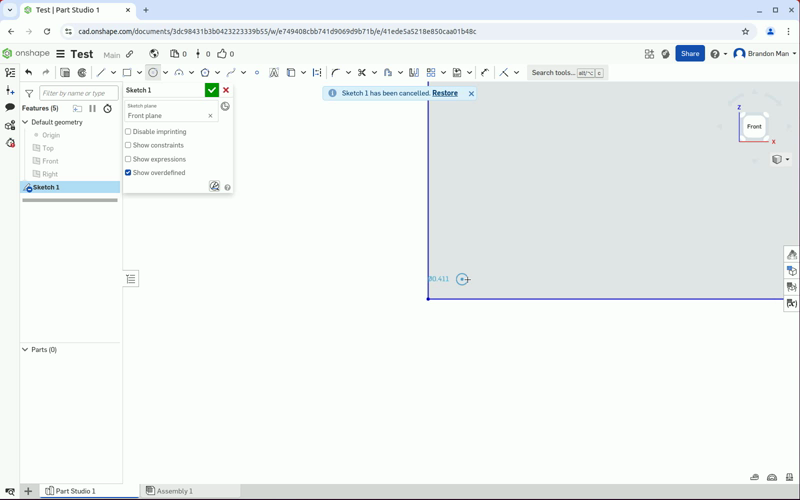
scroll(6)
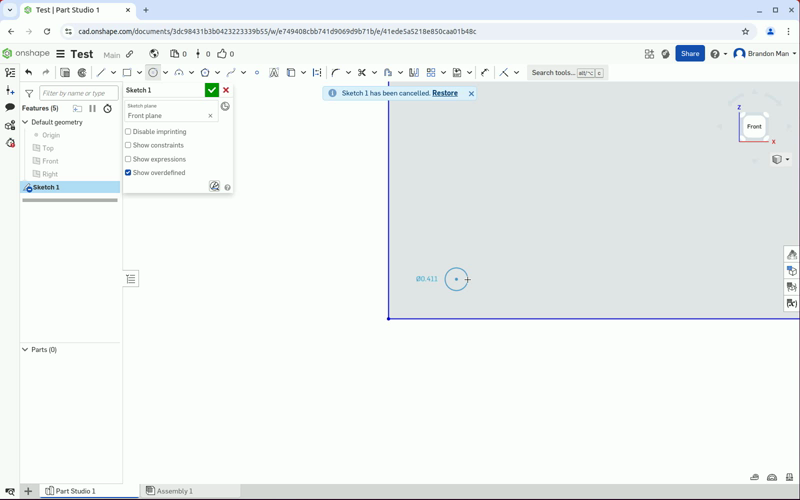
click(467, 279)
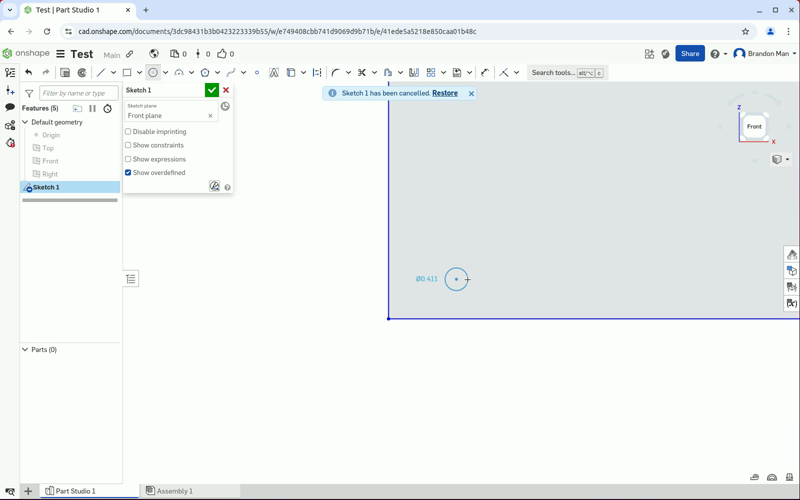
scroll(-6)
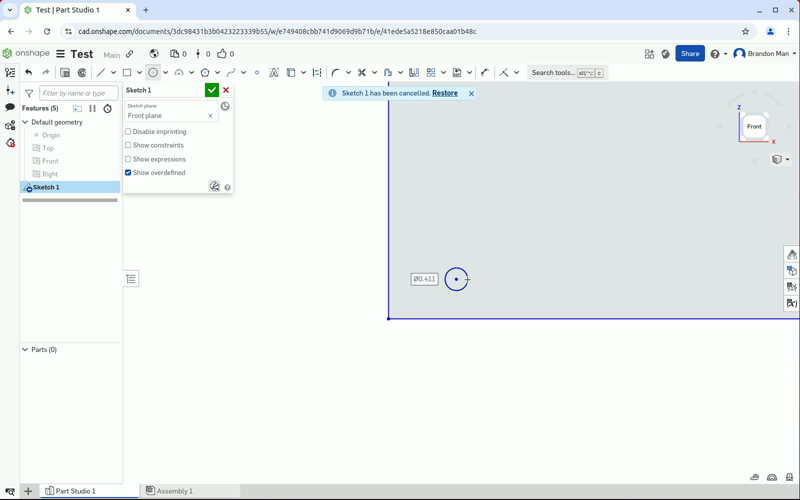
scroll(-6)
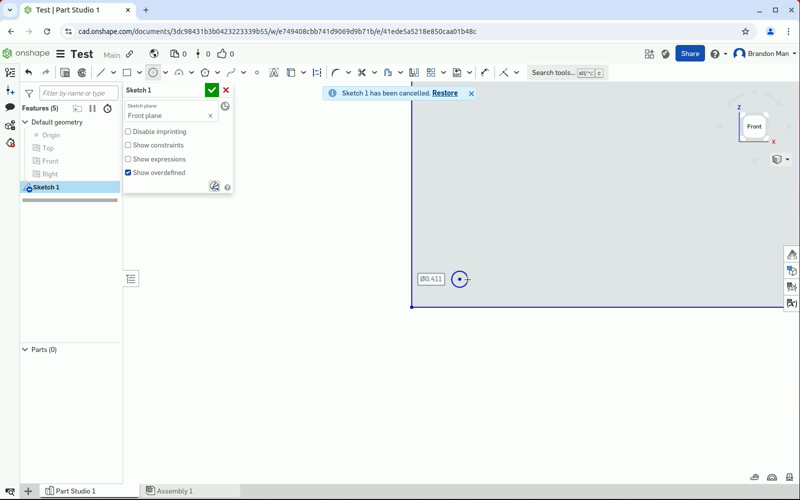
scroll(-6)
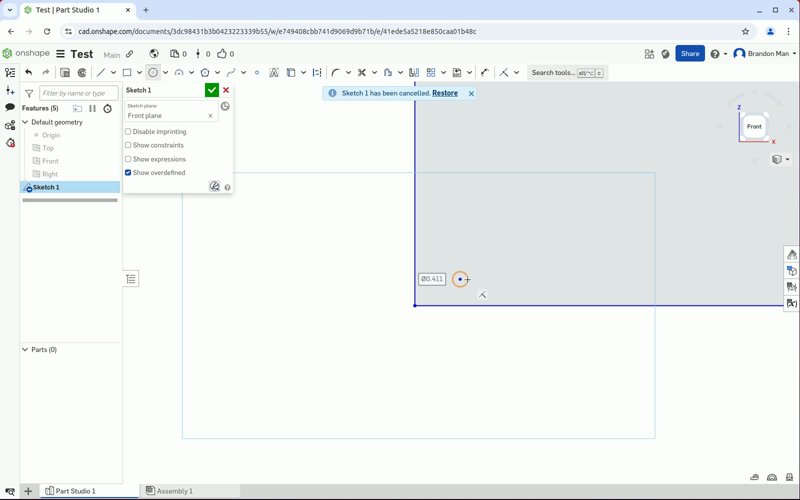
scroll(-6)
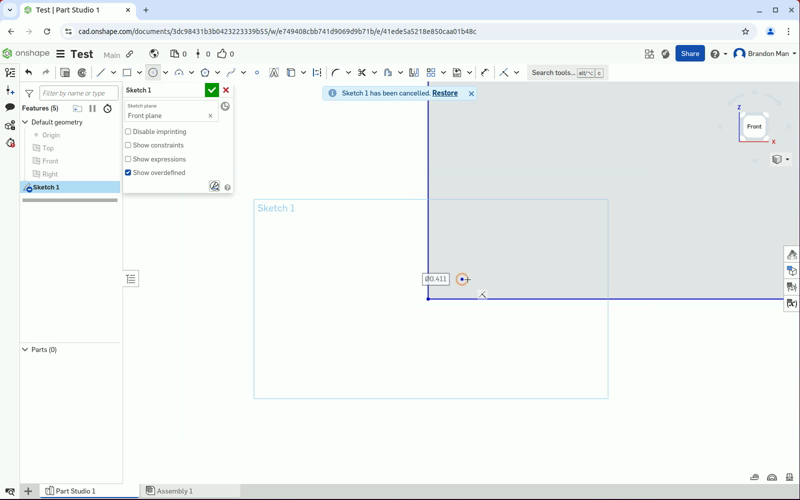
scroll(-6)
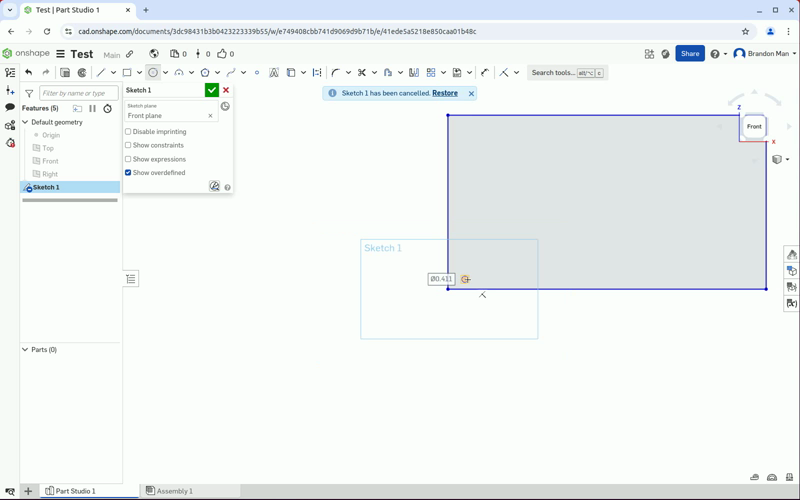
scroll(-6)
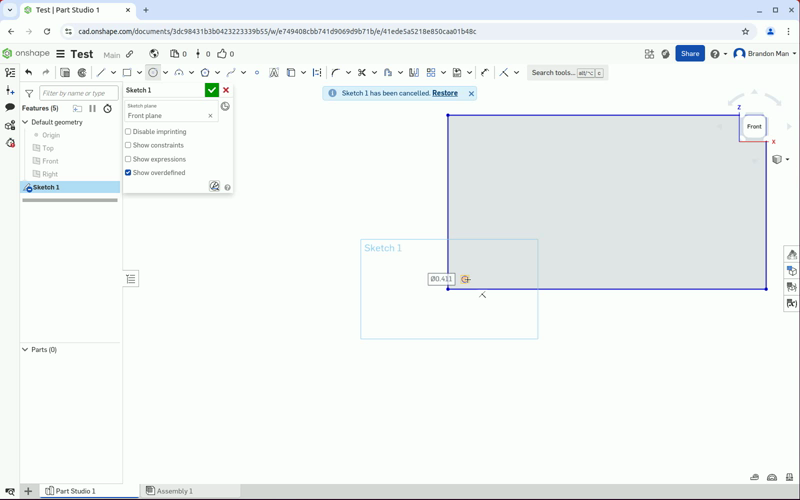
scroll(-6)
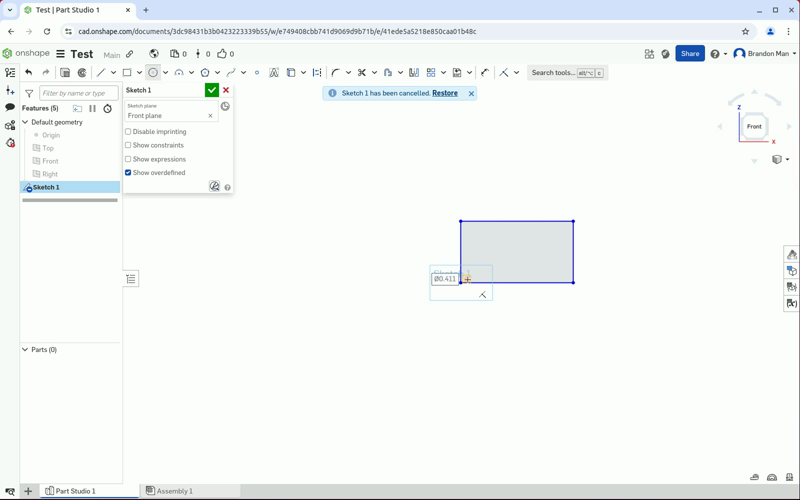
key(esc)
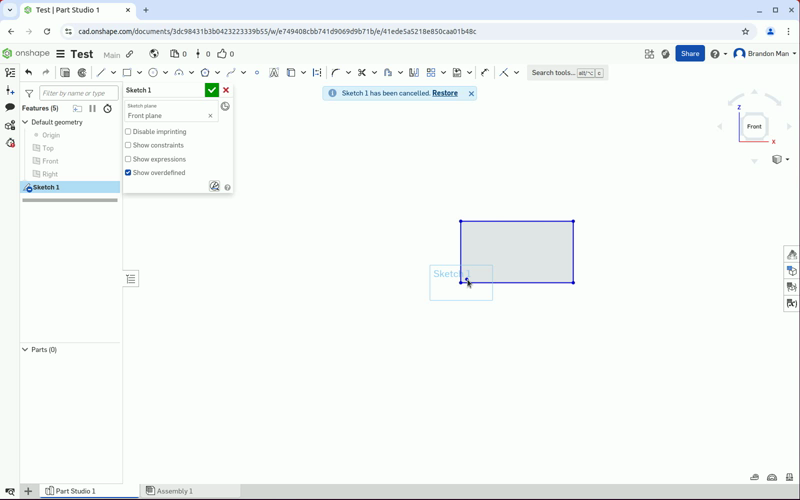
key(c)
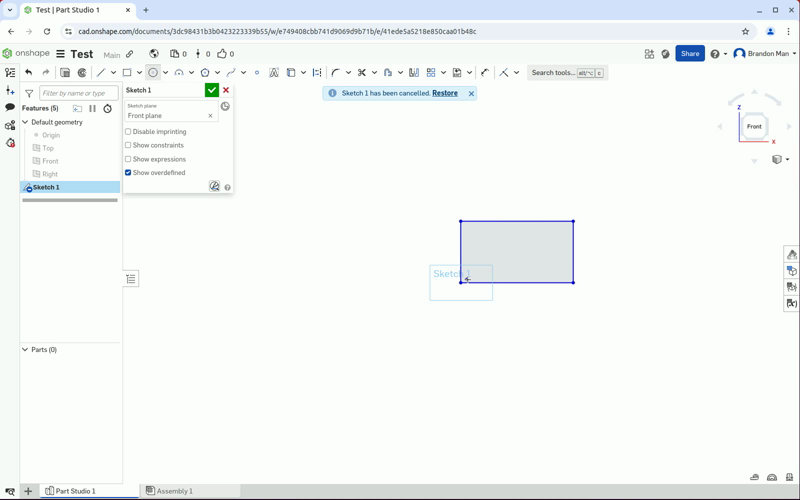
key_down(shift)
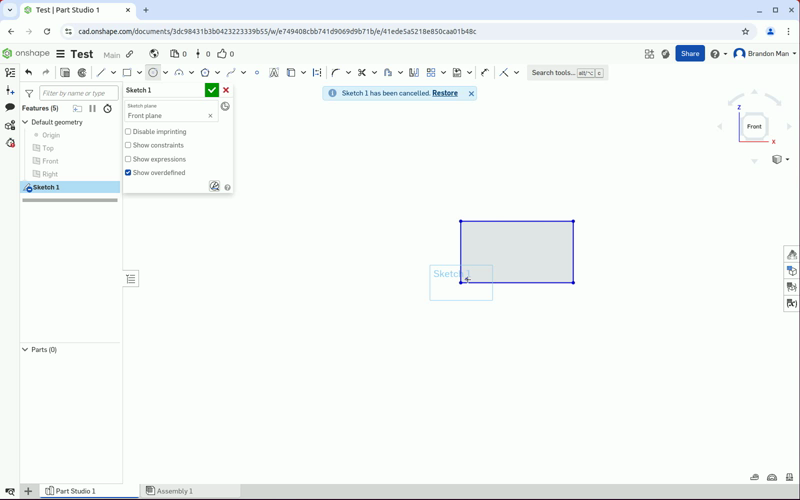
mouse_move(466, 225)
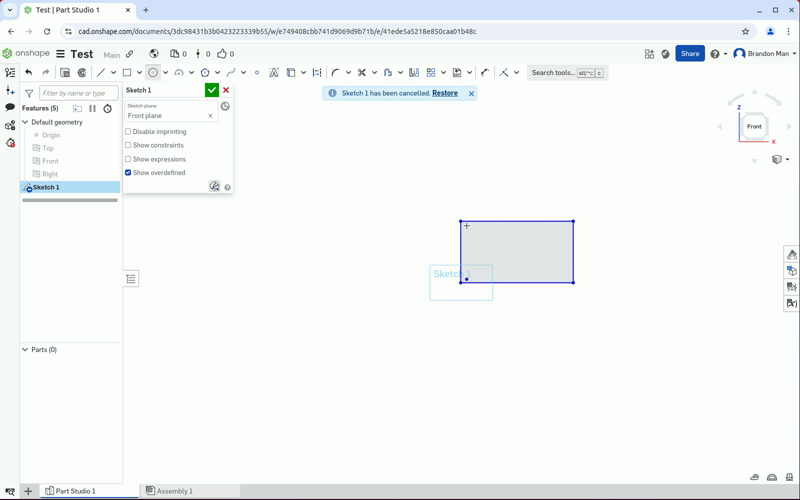
click(466, 225)
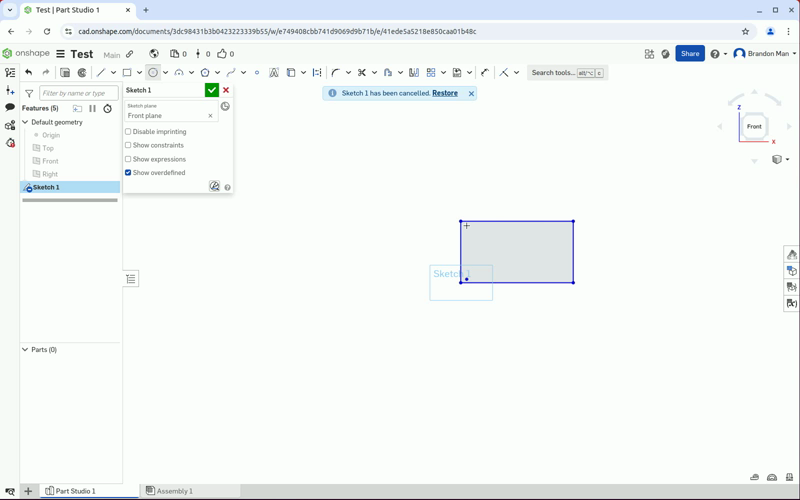
key_up(shift)
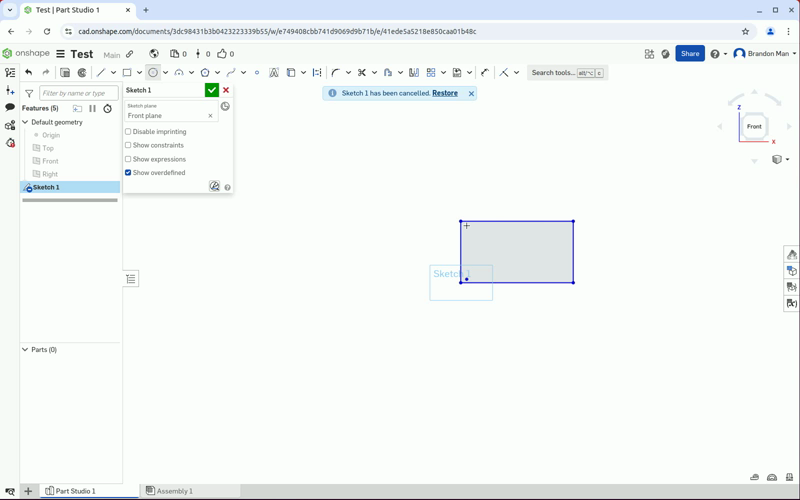
mouse_move(467, 225)
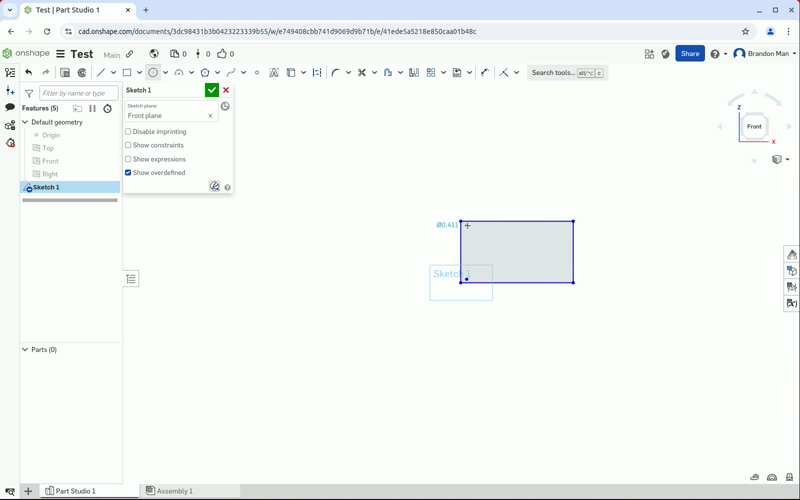
scroll(6)
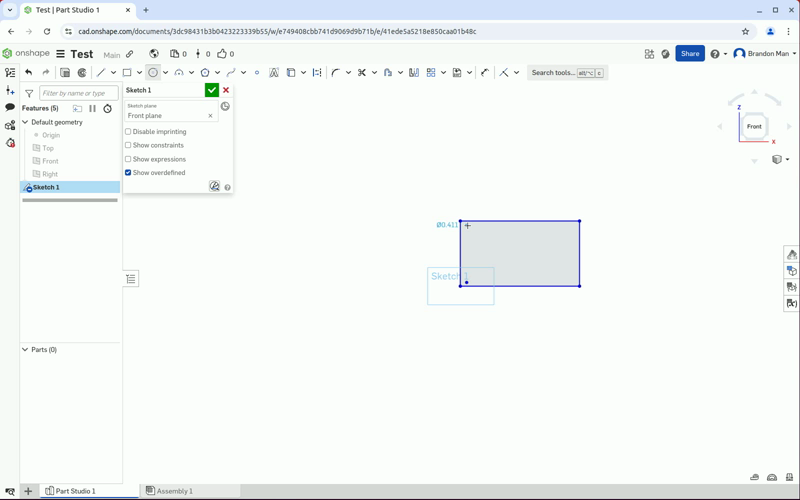
scroll(6)
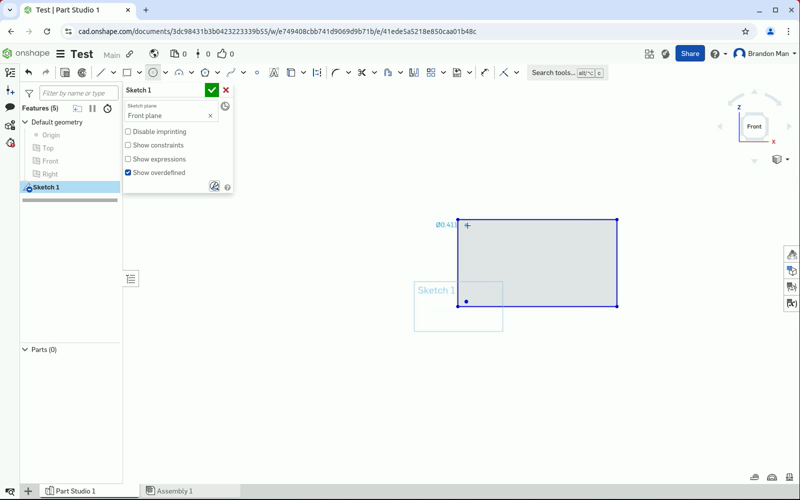
scroll(6)
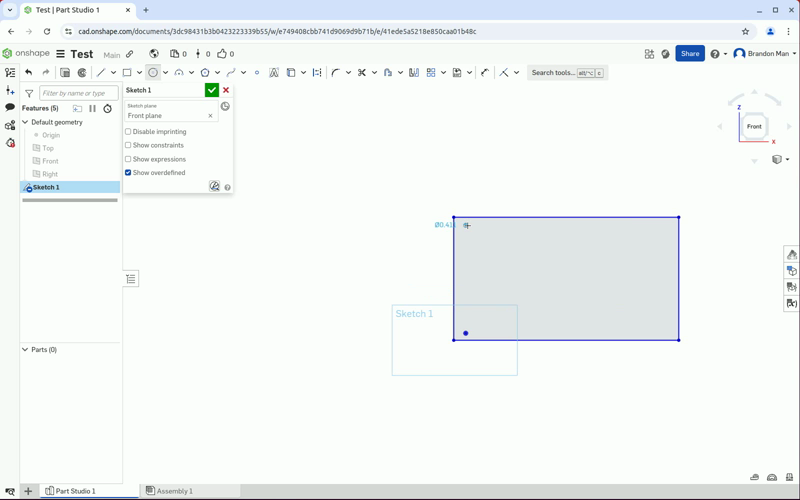
scroll(6)
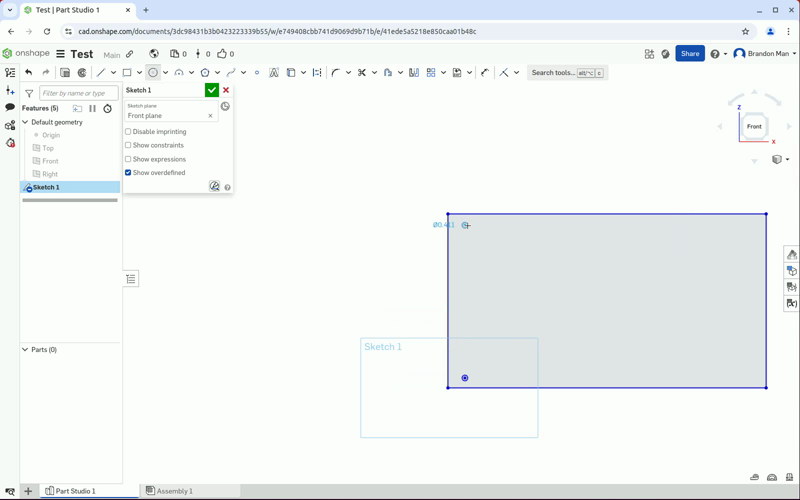
scroll(6)
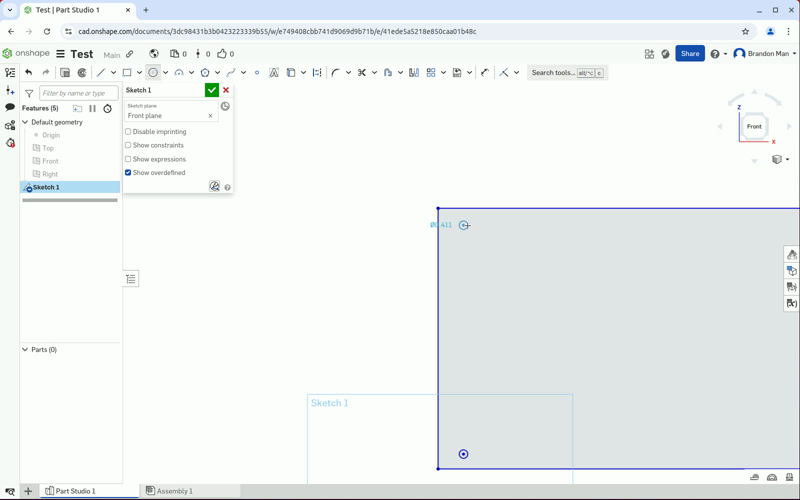
scroll(6)
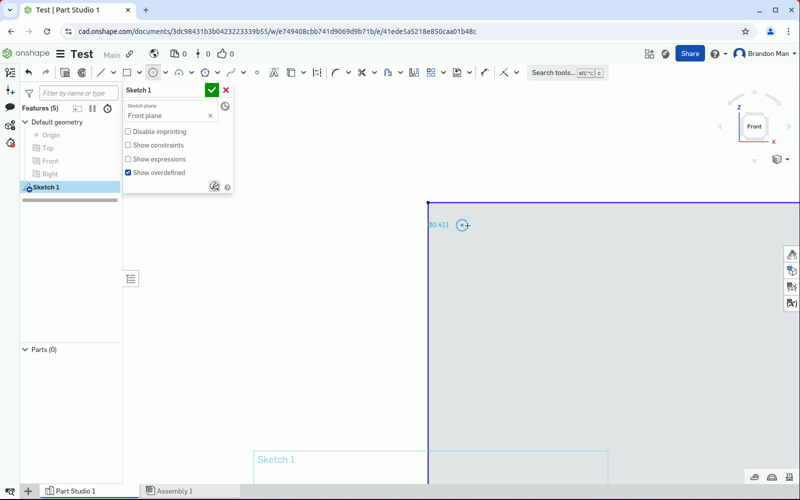
scroll(6)
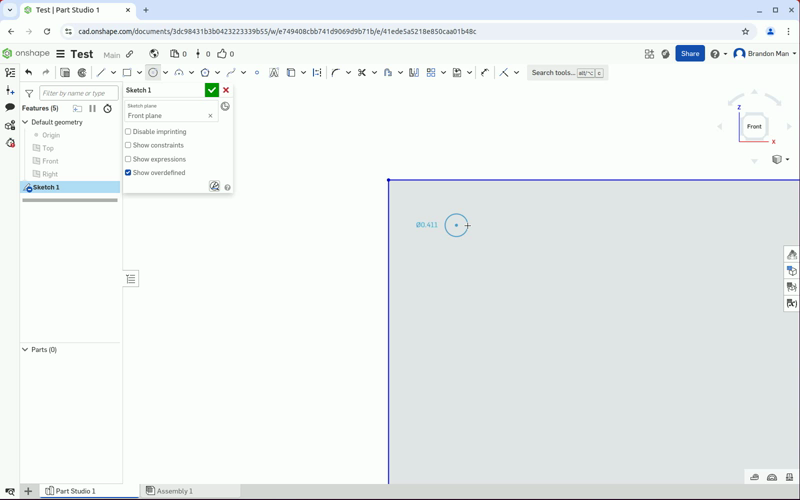
click(467, 225)
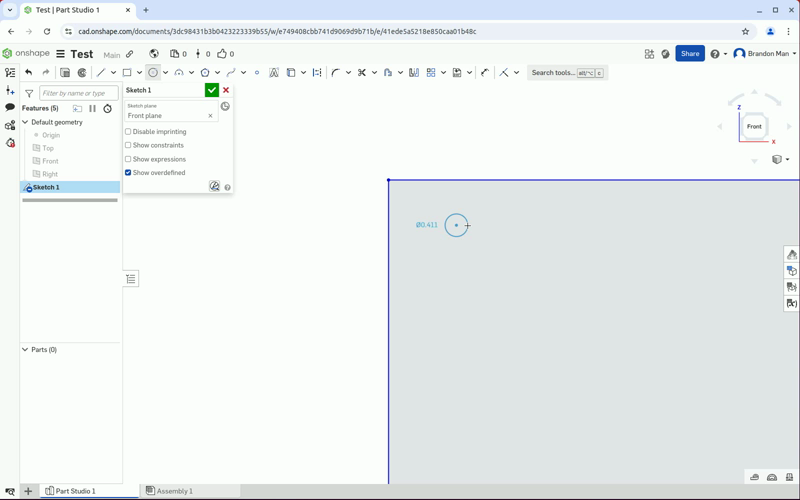
scroll(-6)
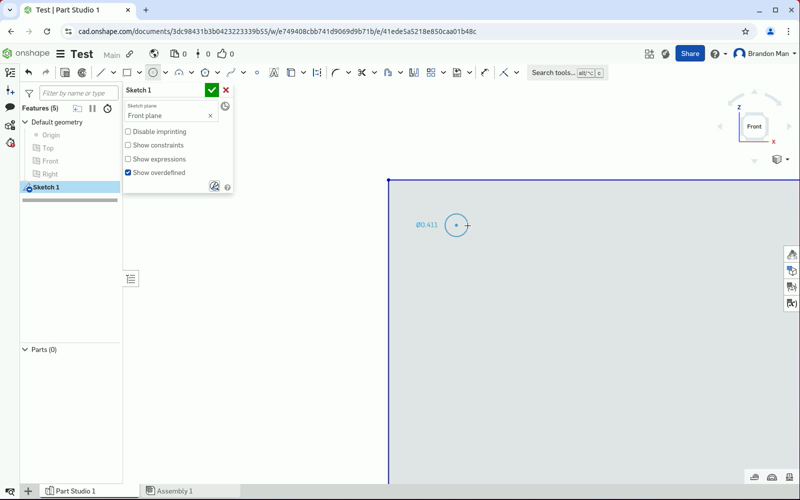
scroll(-6)
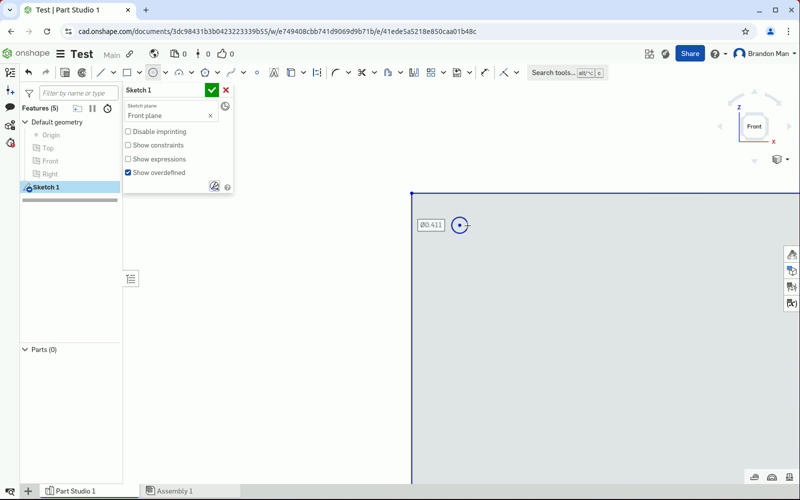
scroll(-6)
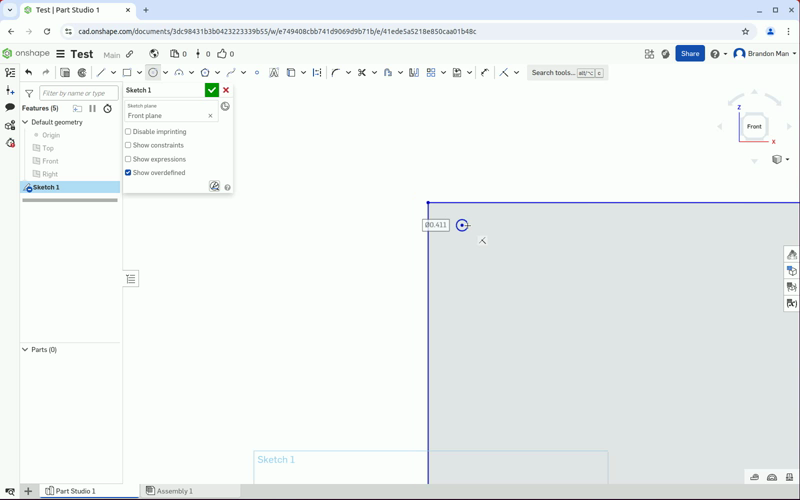
scroll(-6)
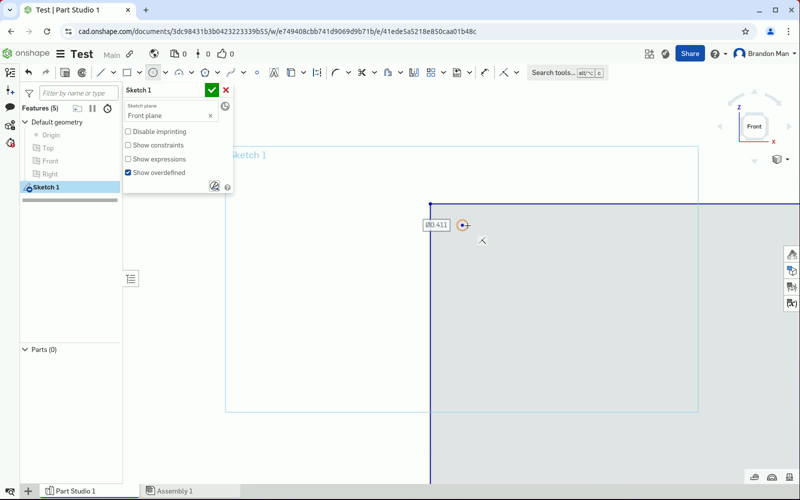
scroll(-6)
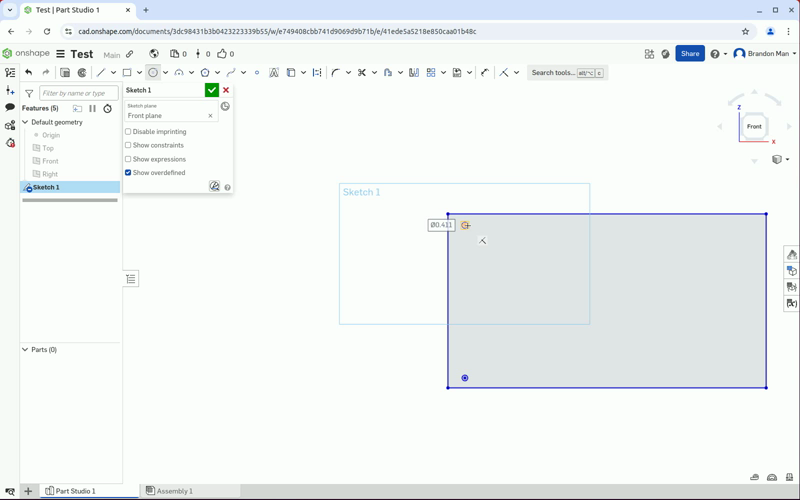
scroll(-6)
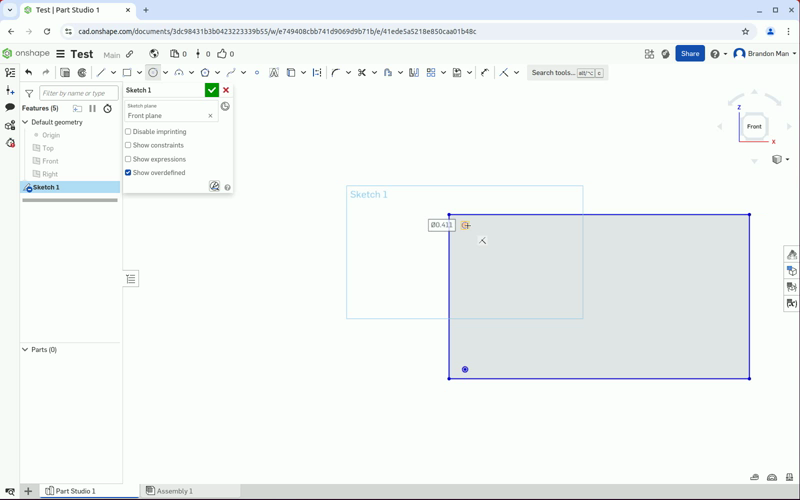
scroll(-6)
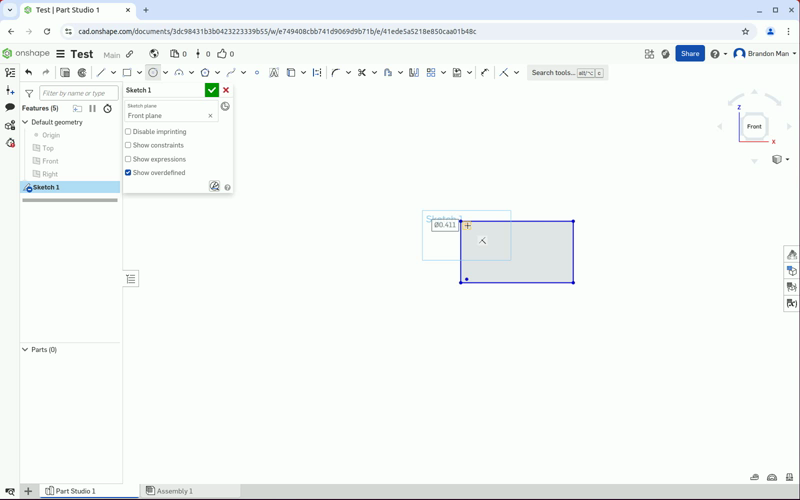
key(esc)
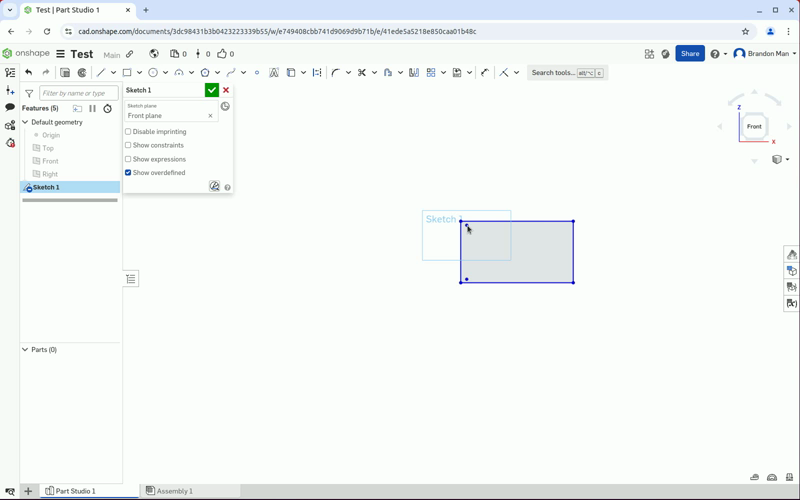
key(c)
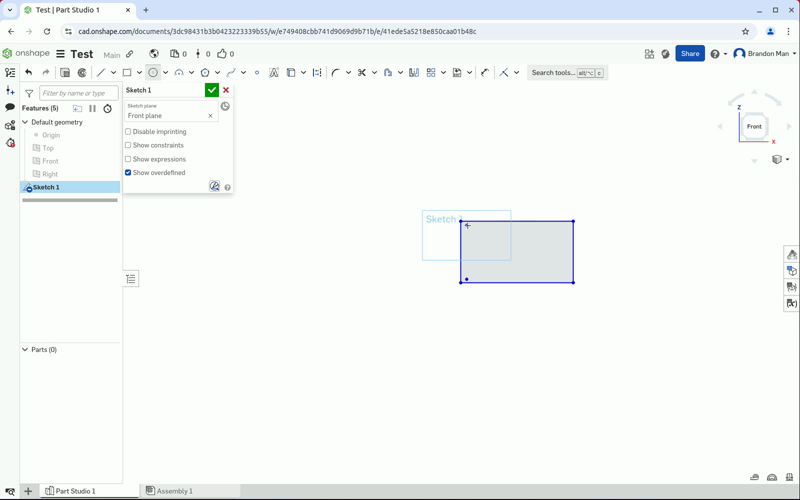
key_down(shift)
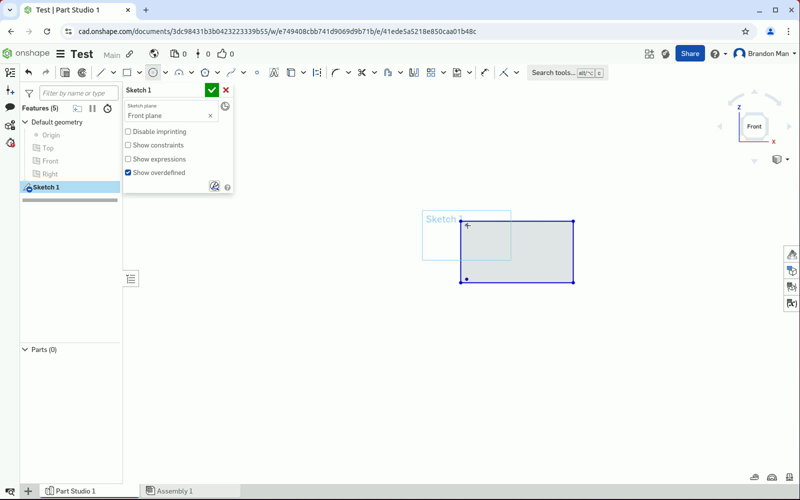
mouse_move(567, 279)
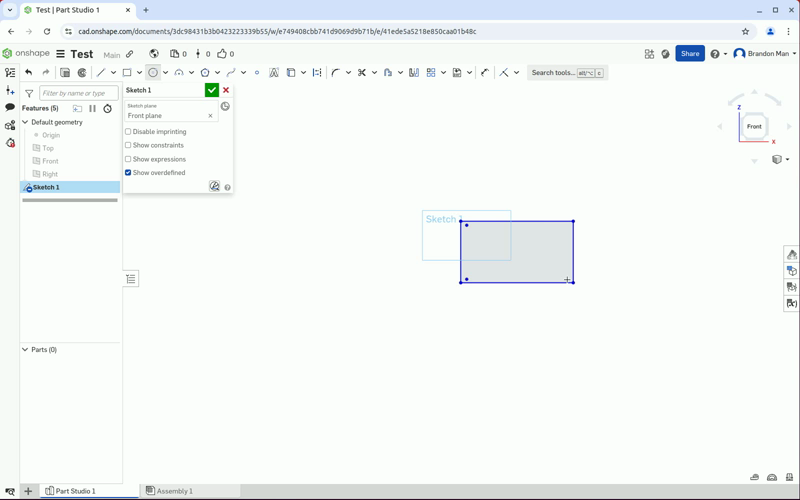
click(567, 279)
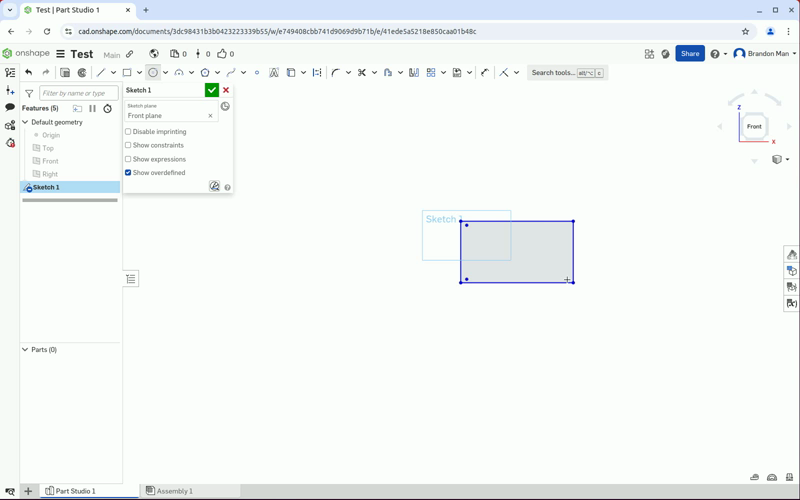
key_up(shift)
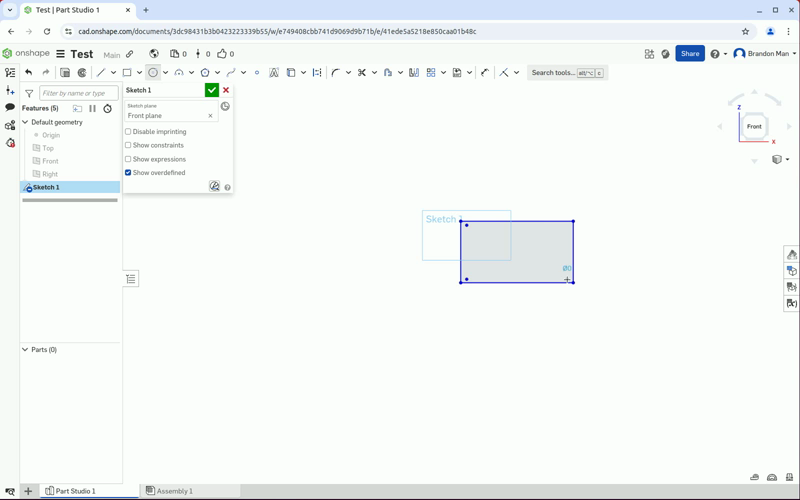
mouse_move(568, 279)
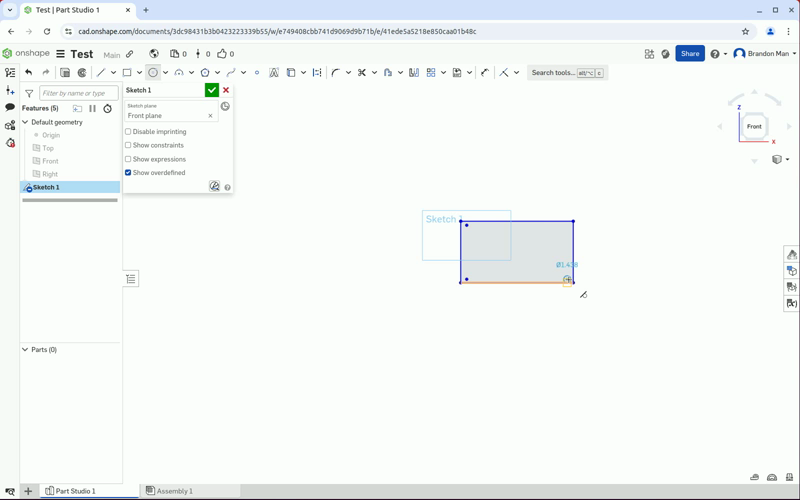
scroll(6)
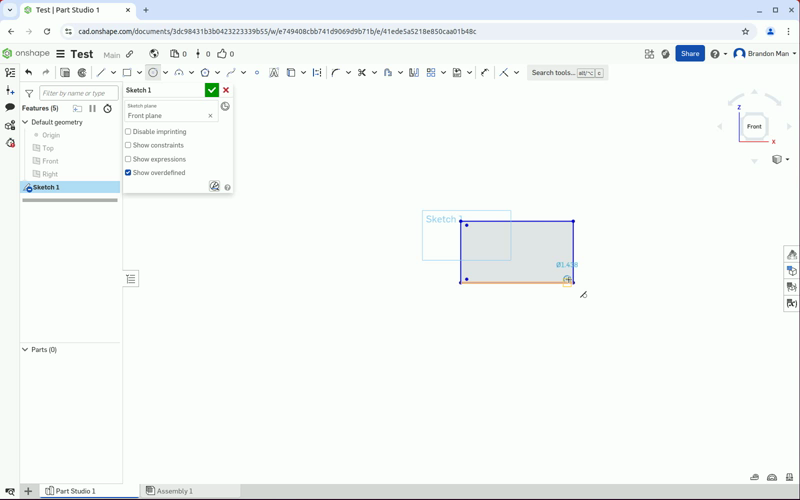
scroll(6)
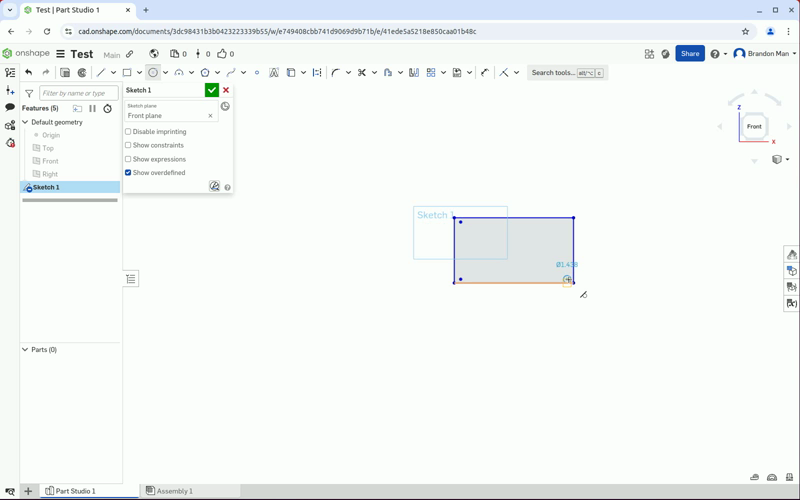
scroll(6)
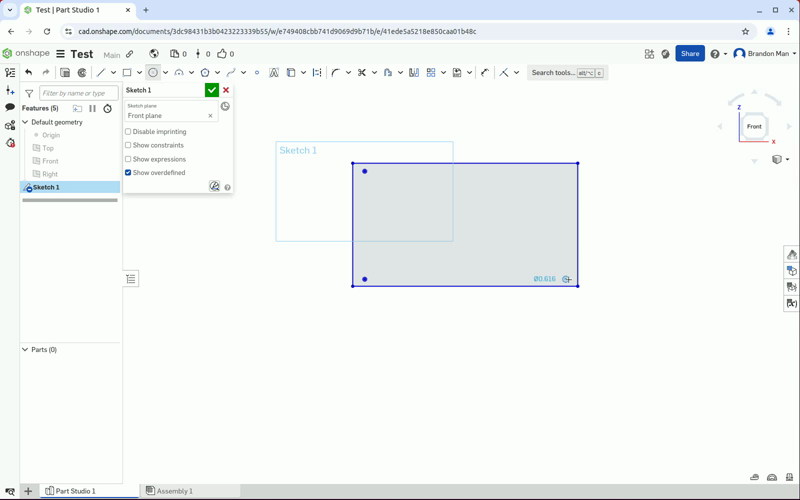
scroll(6)
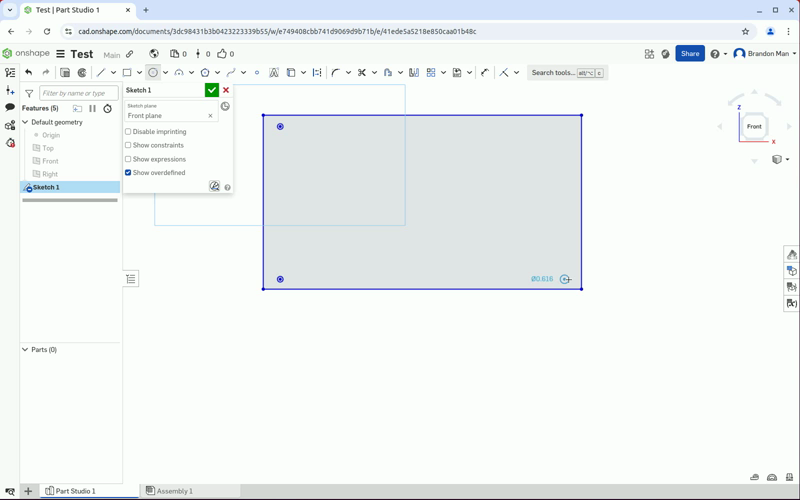
scroll(6)
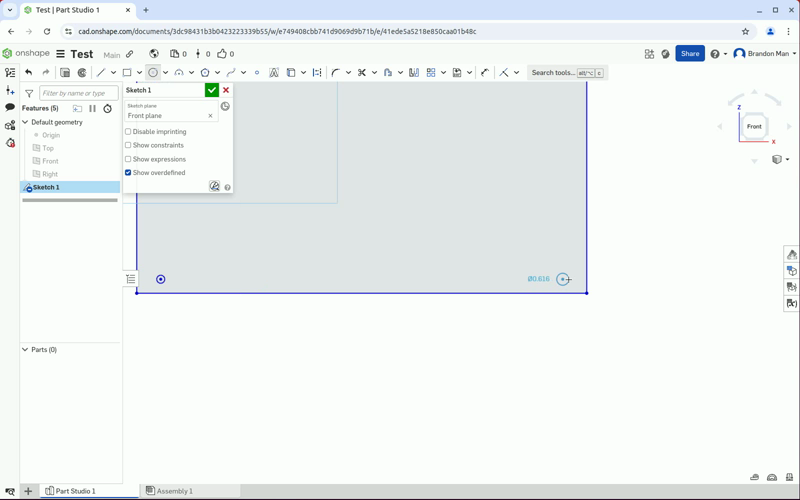
scroll(6)
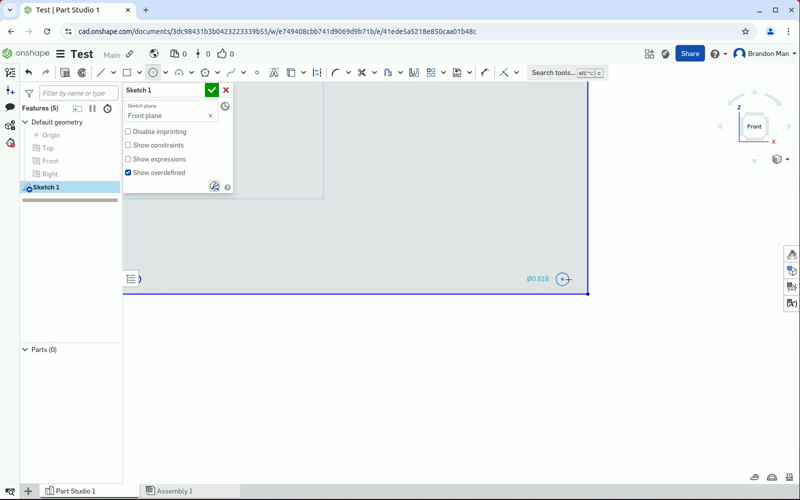
scroll(6)
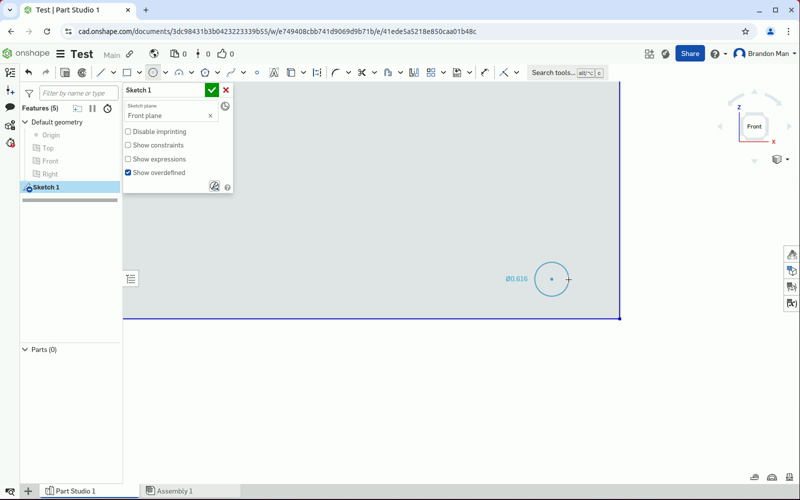
click(568, 279)
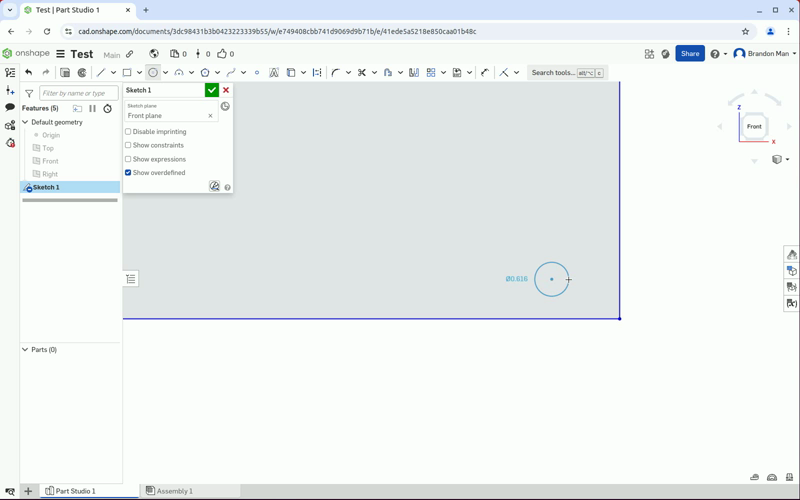
scroll(-6)
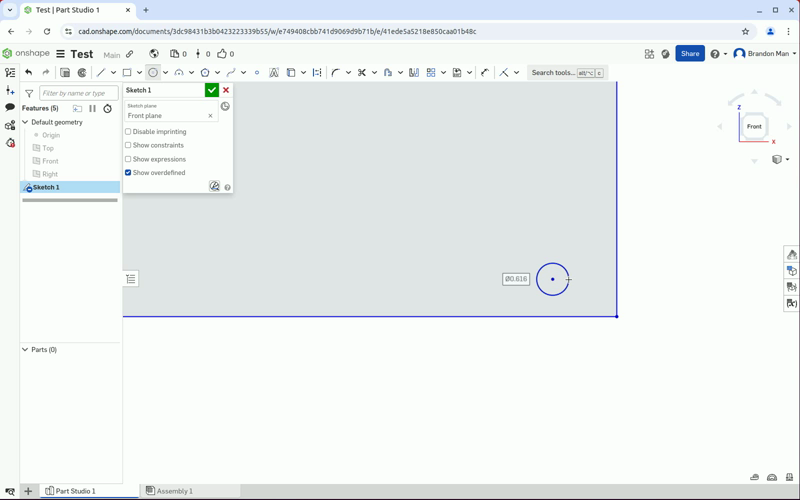
scroll(-6)
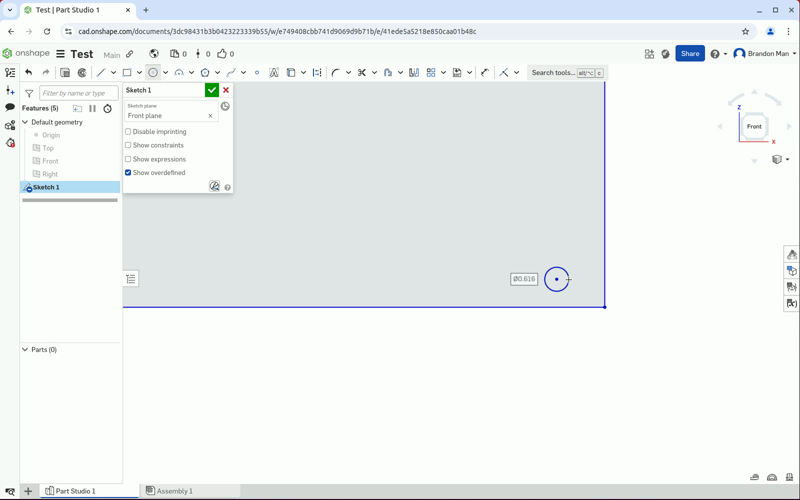
scroll(-6)
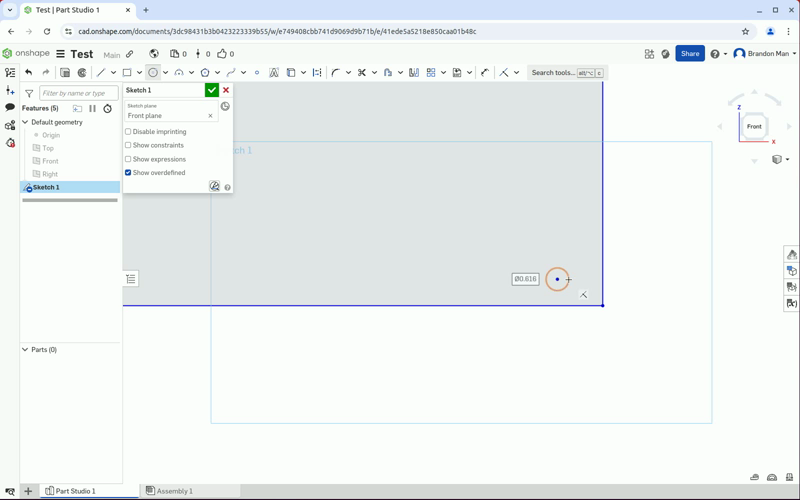
scroll(-6)
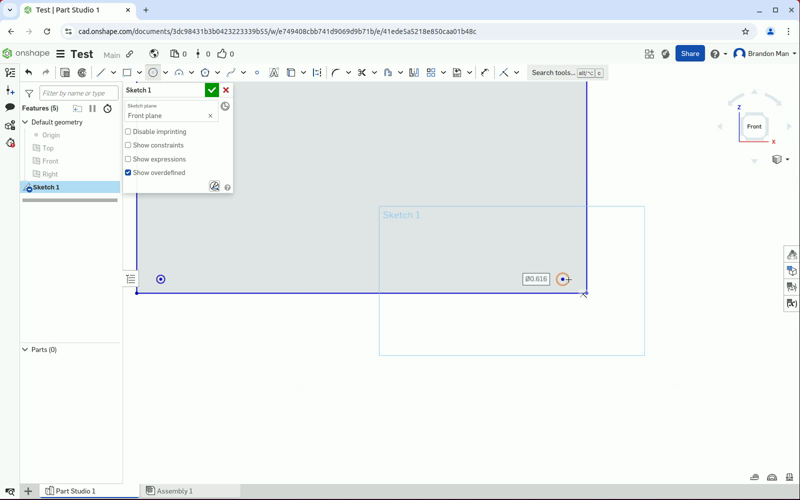
scroll(-6)
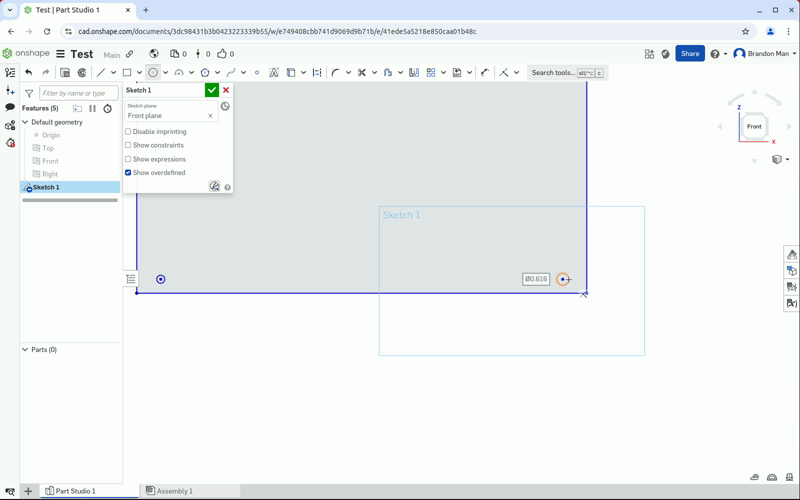
scroll(-6)
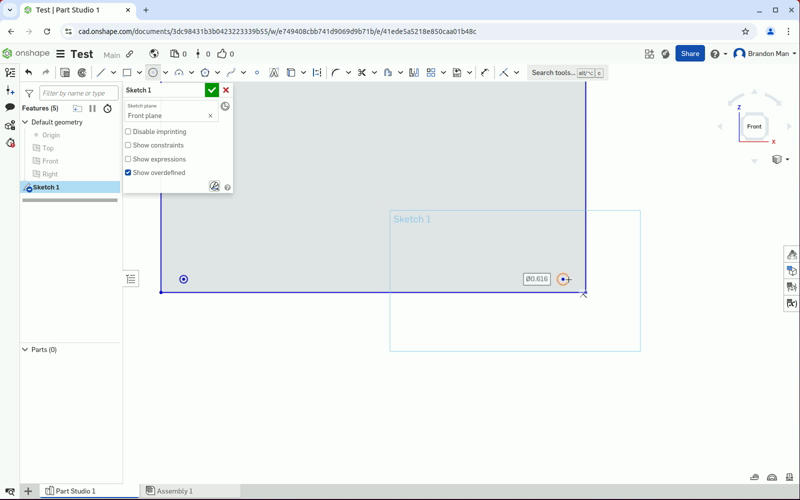
scroll(-6)
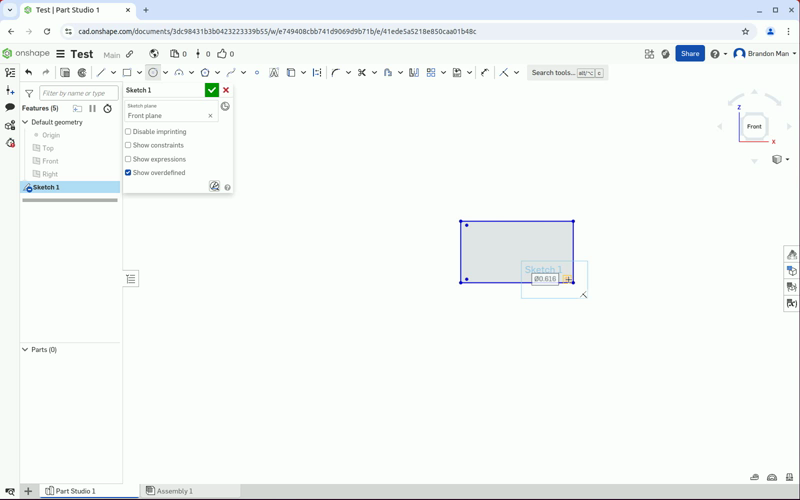
key(esc)
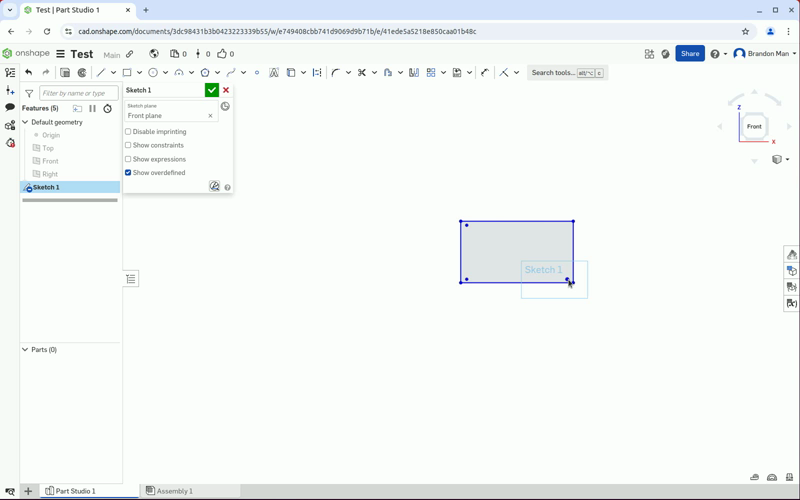
key(c)
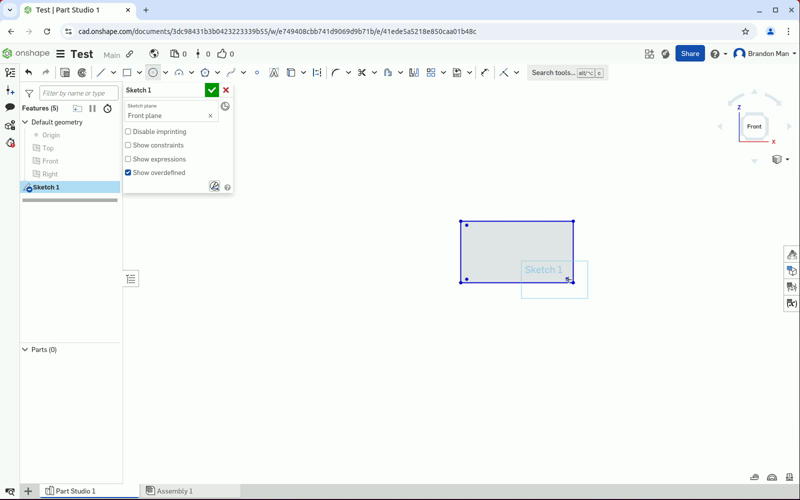
key_down(shift)
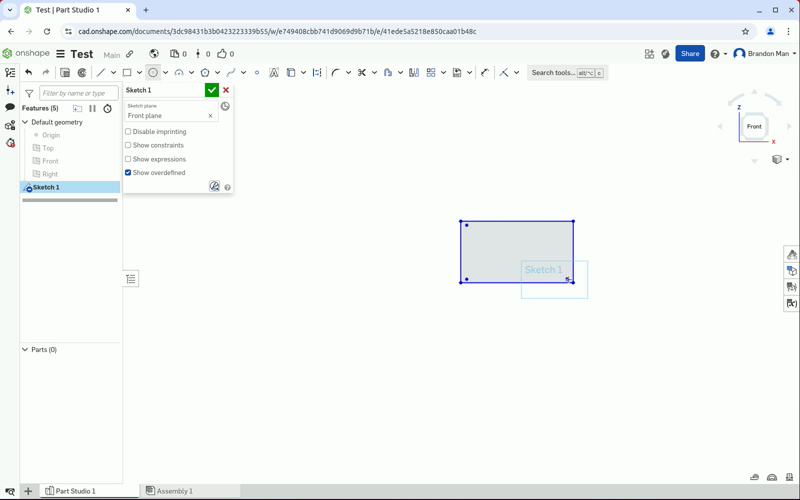
mouse_move(567, 225)
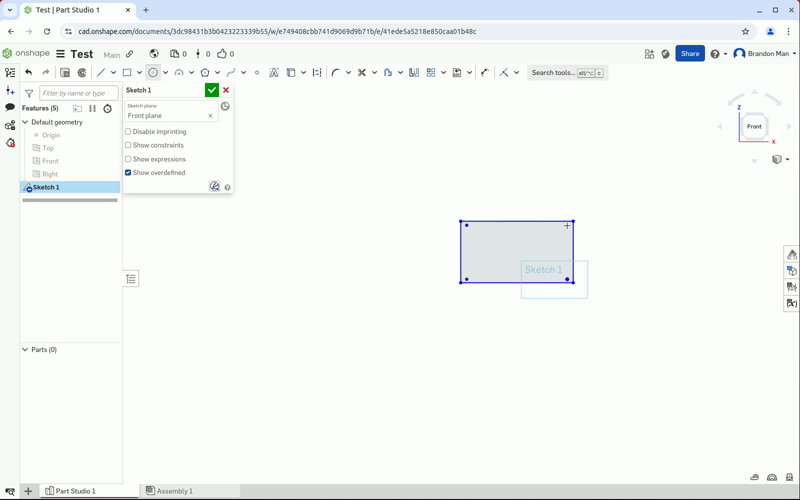
click(567, 225)
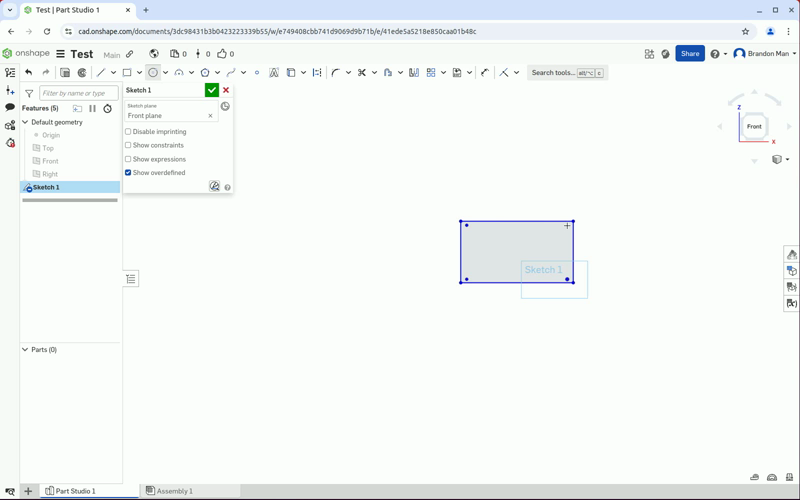
key_up(shift)
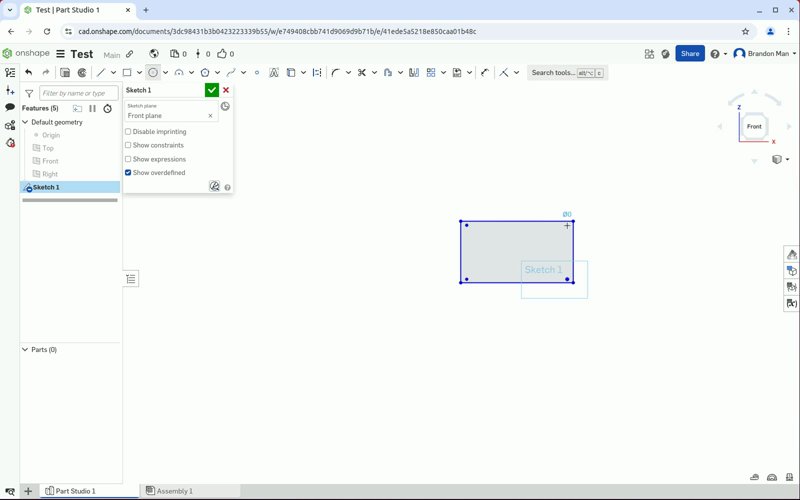
mouse_move(568, 225)
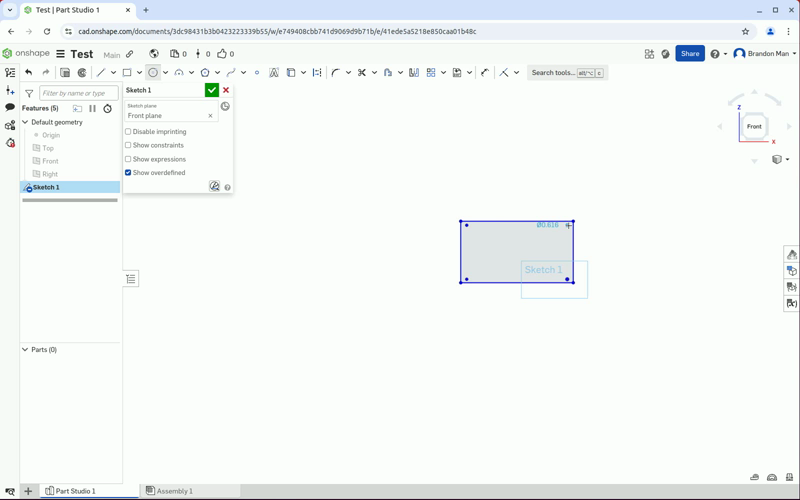
scroll(6)
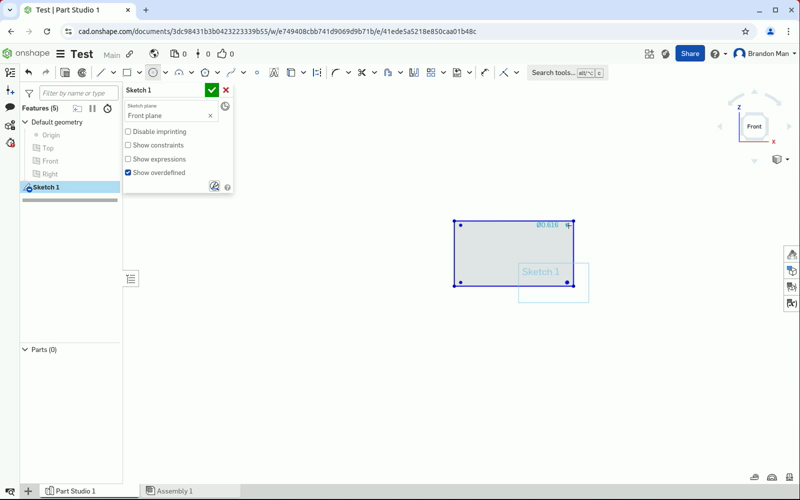
scroll(6)
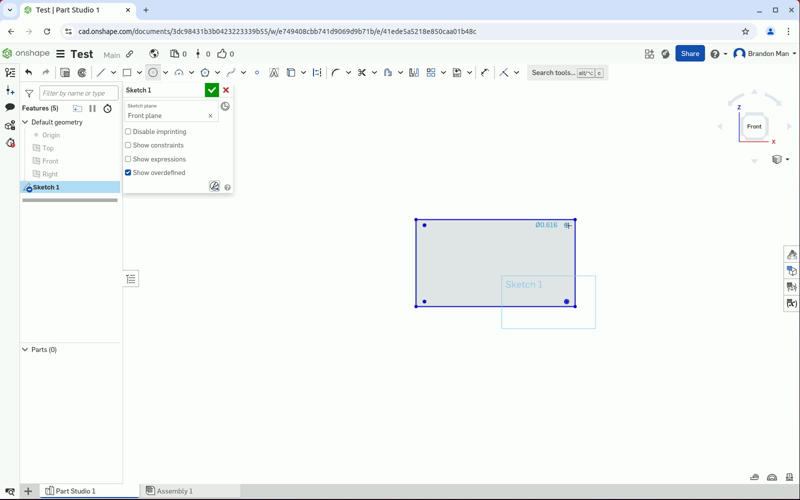
scroll(6)
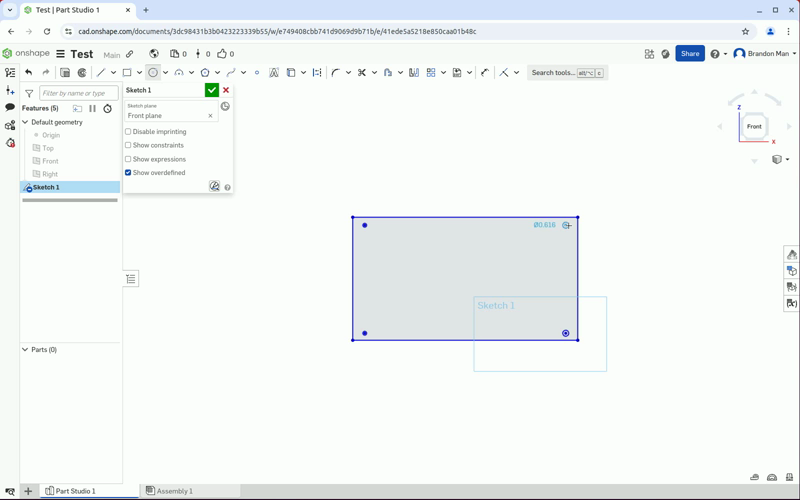
scroll(6)
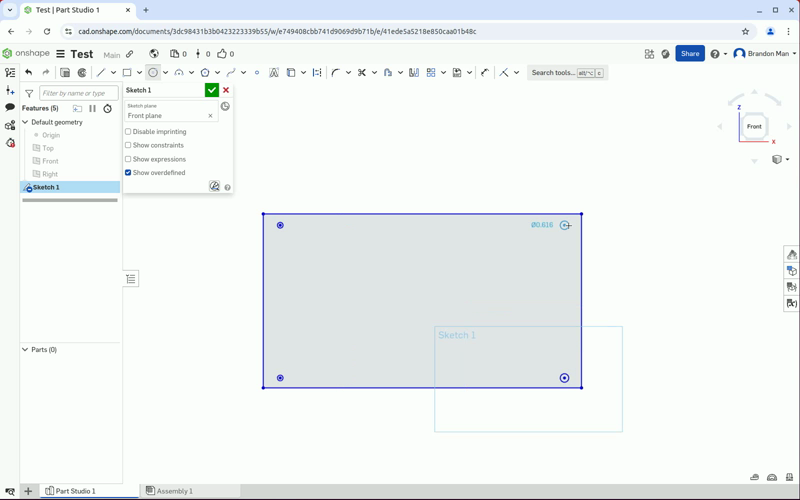
scroll(6)
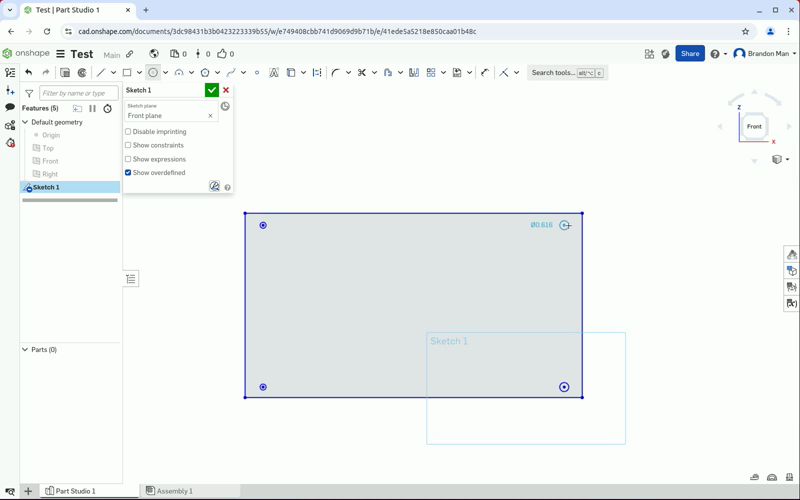
scroll(6)
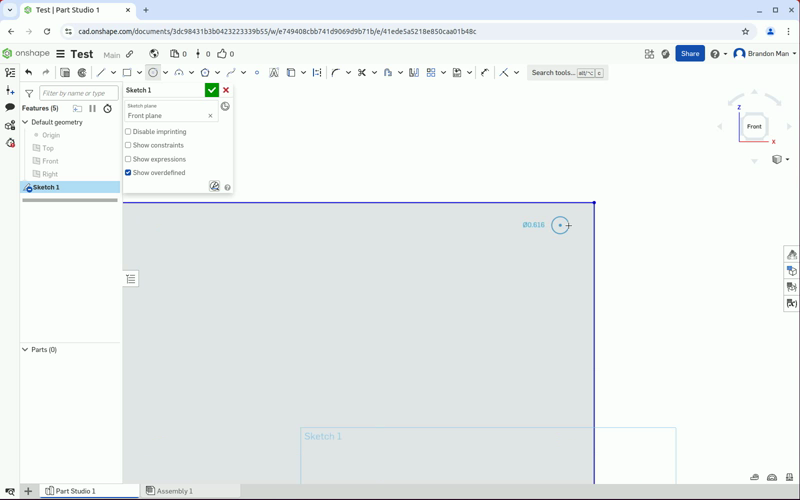
scroll(6)
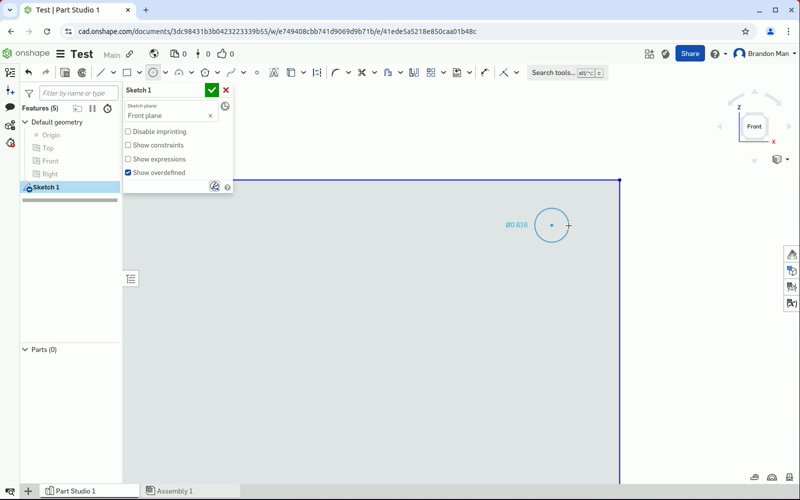
click(568, 225)
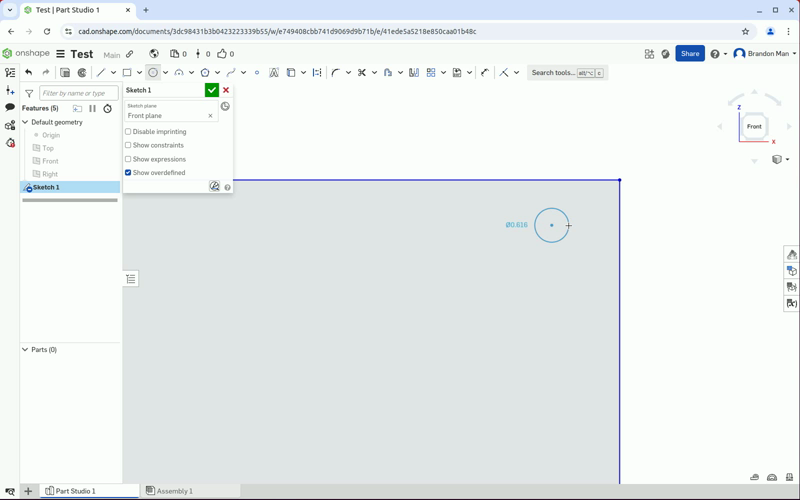
scroll(-6)
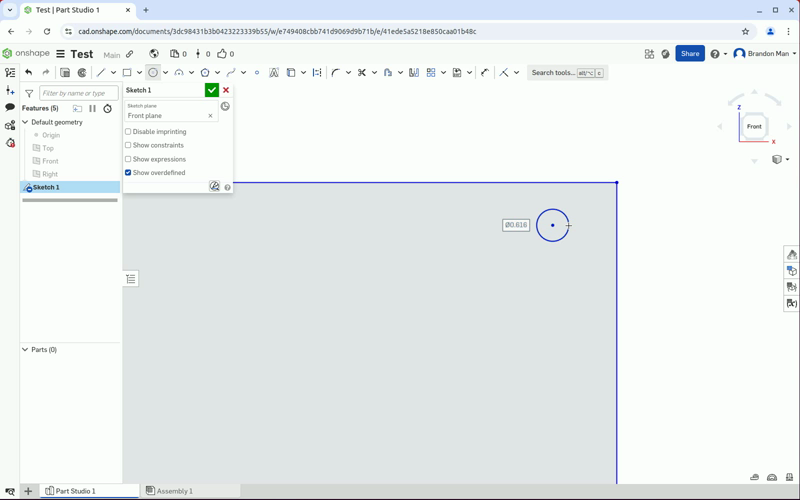
scroll(-6)
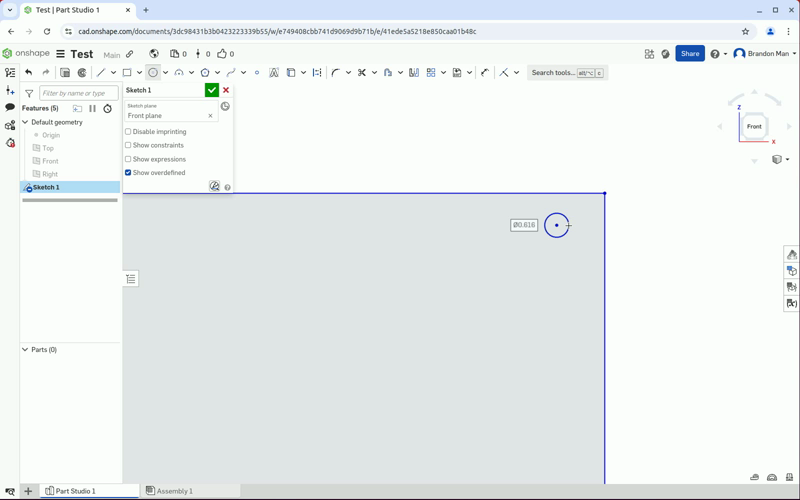
scroll(-6)
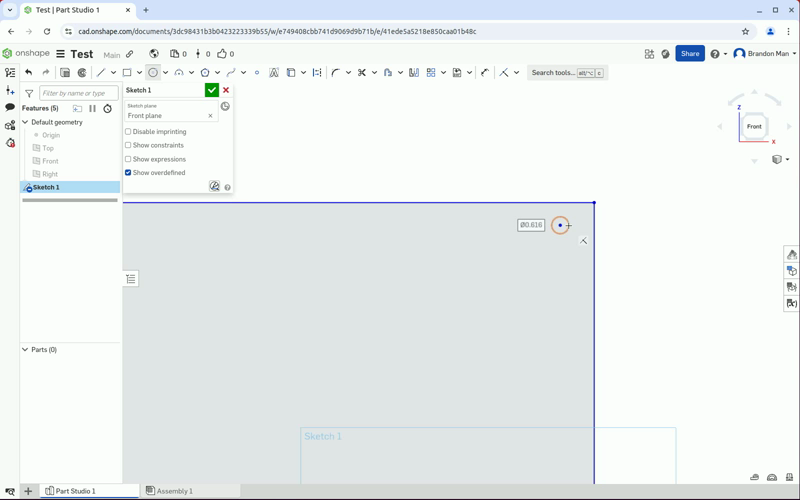
scroll(-6)
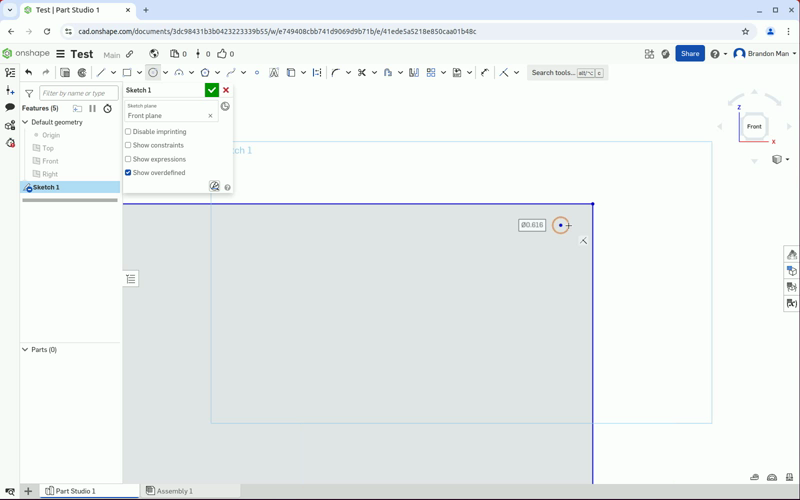
scroll(-6)
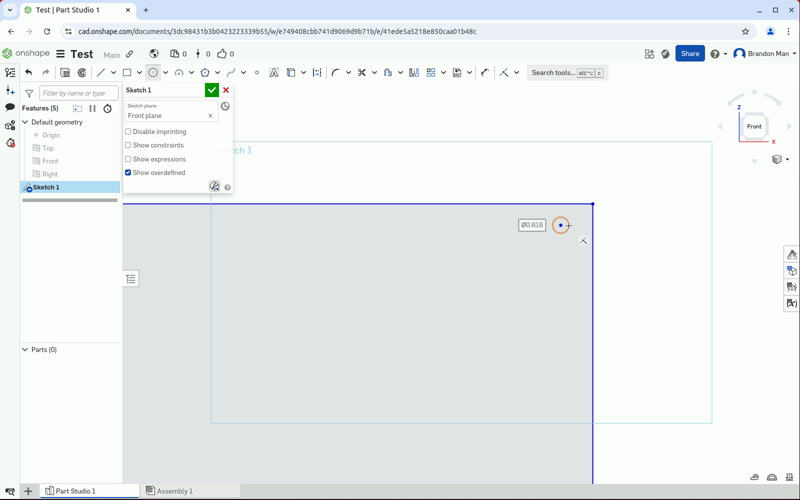
scroll(-6)
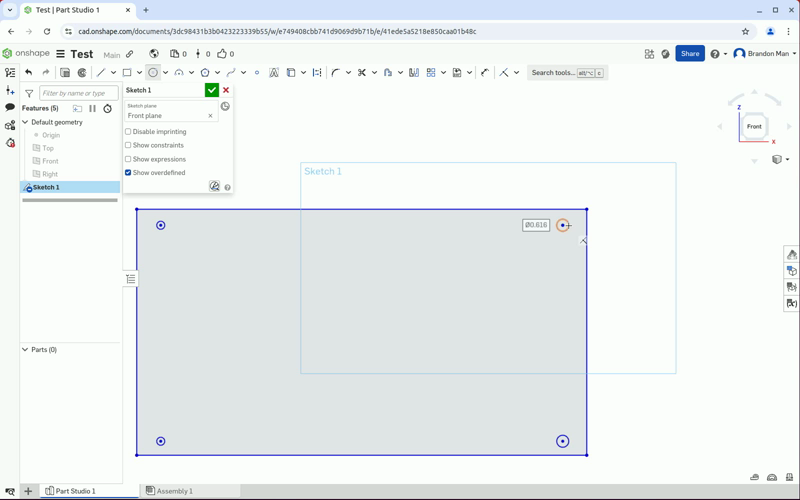
scroll(-6)
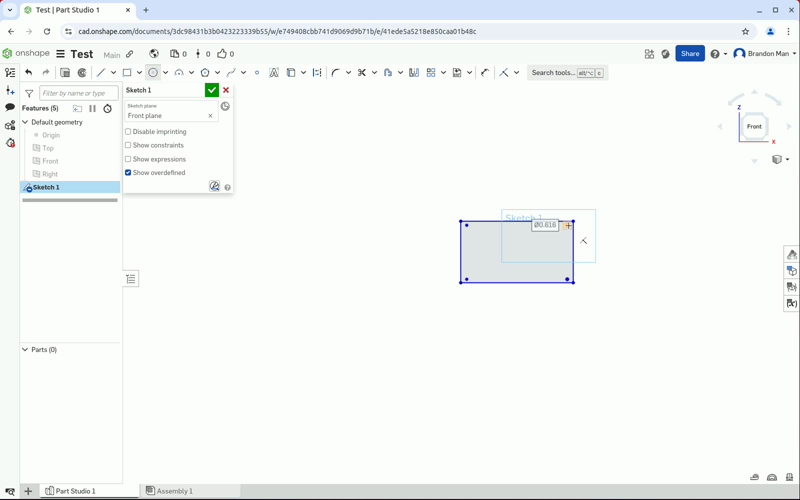
key(esc)
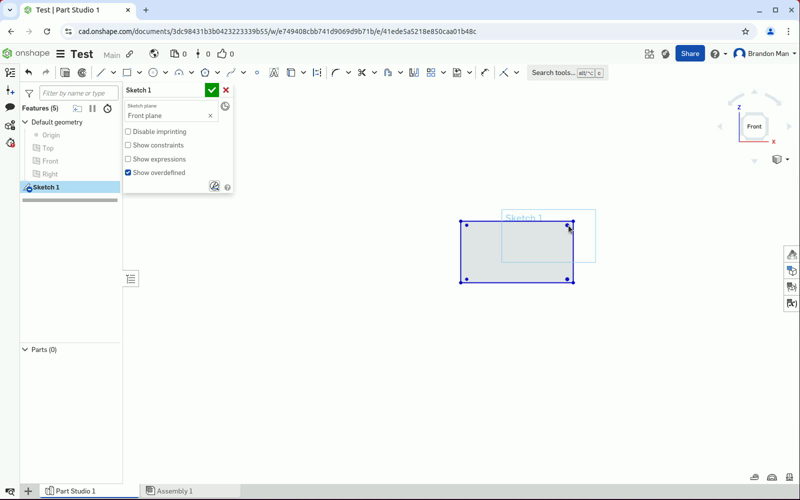
mouse_move(559, 268)
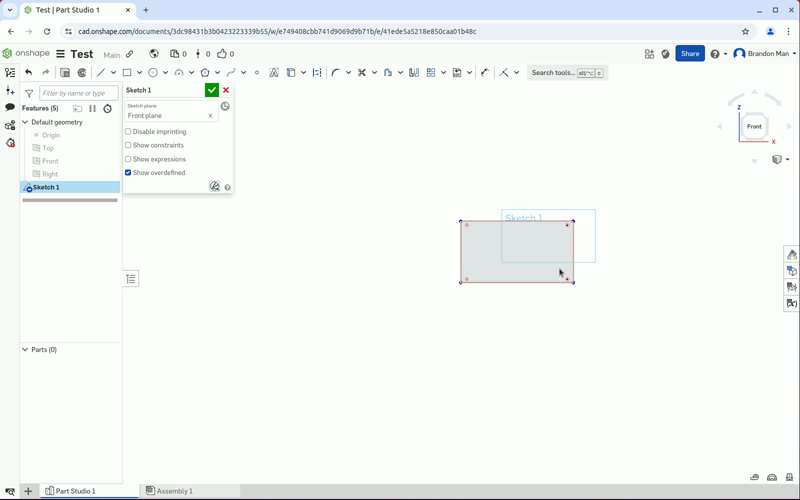
click(559, 268)
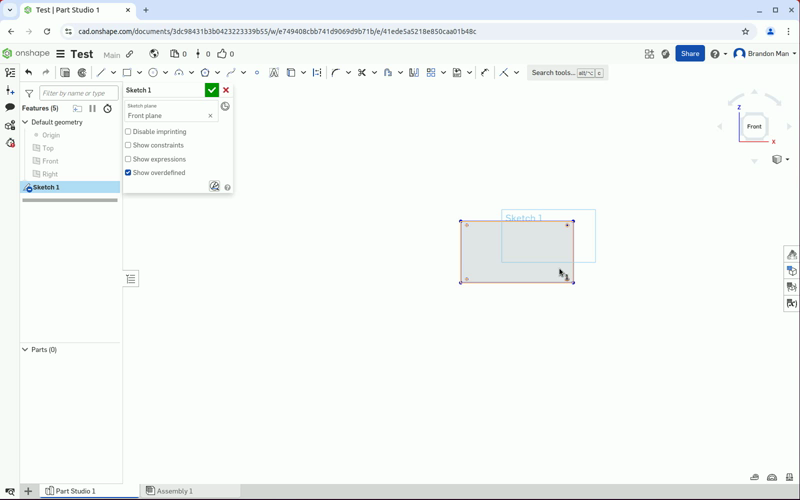
mouse_move(73, 352)
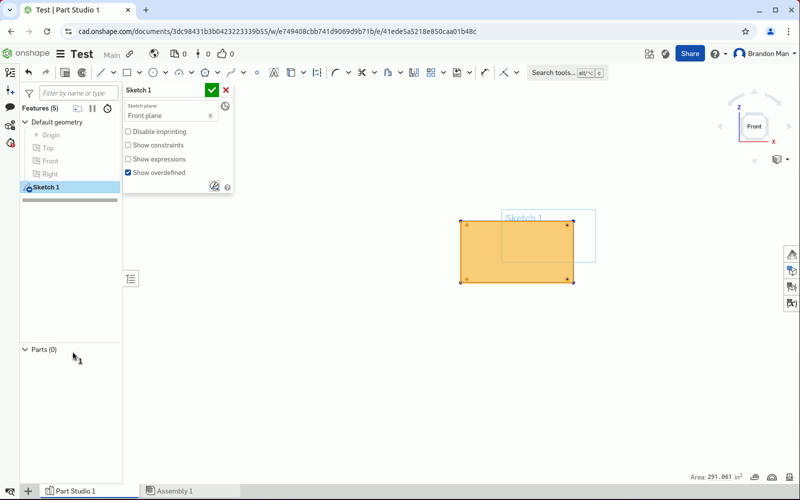
key(shift+y)
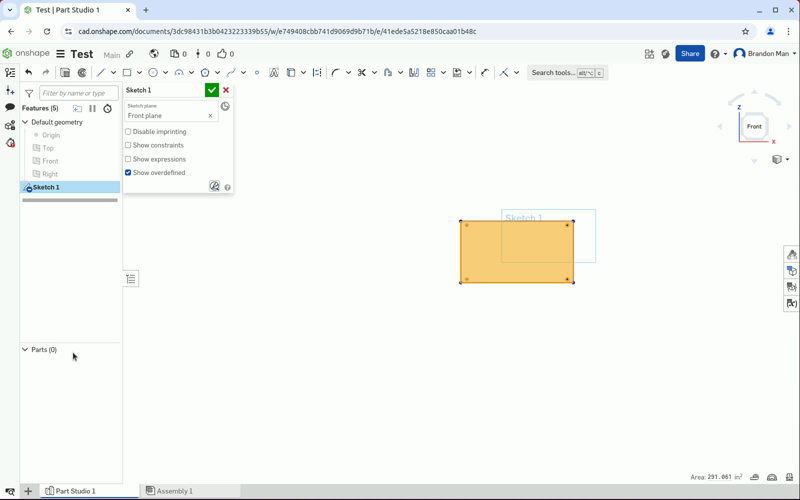
key(shift+e)
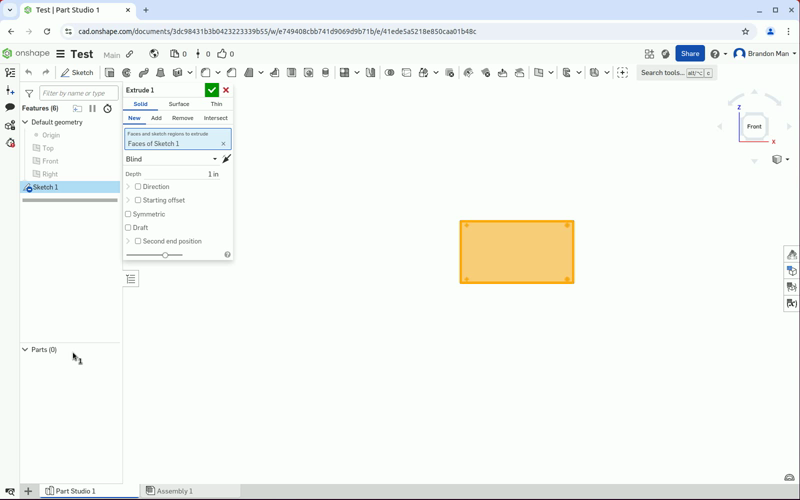
mouse_move(143, 106)
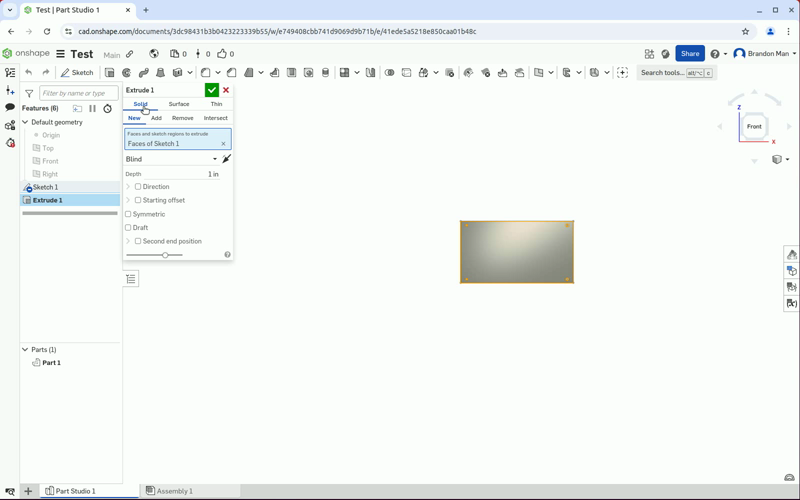
click(143, 106)
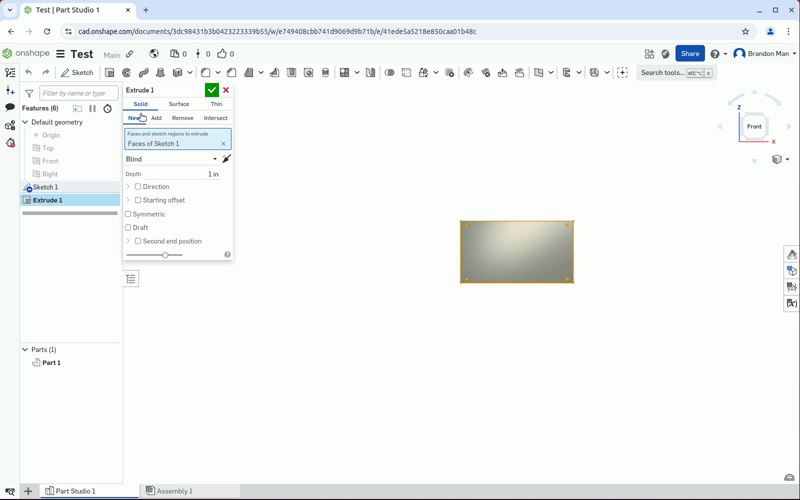
mouse_move(137, 120)
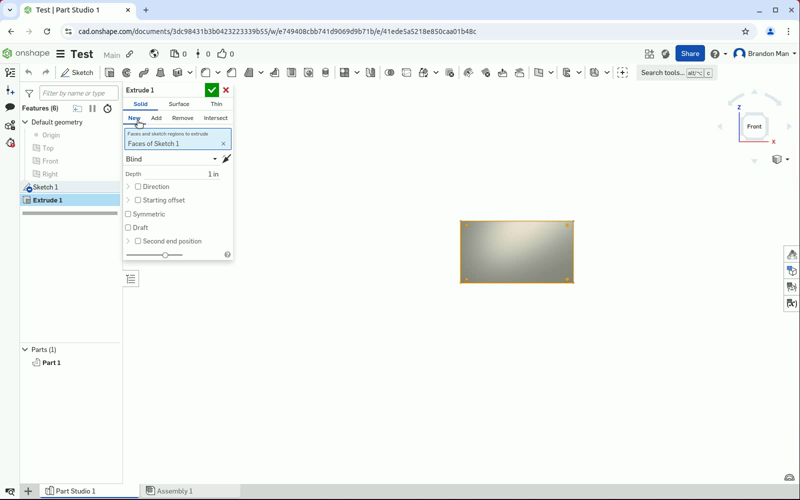
click(137, 120)
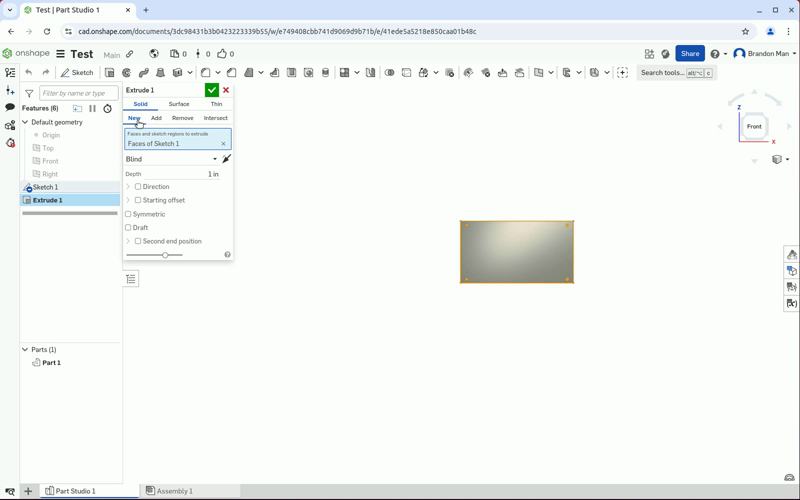
key(tab, 4)
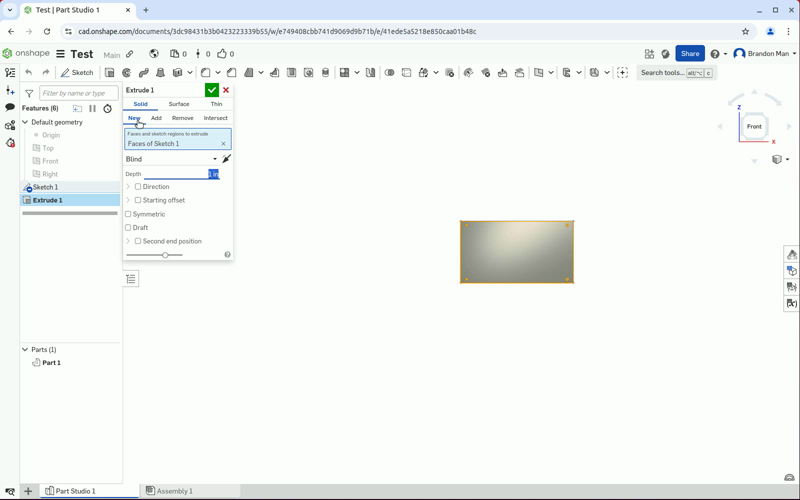
text(0.481)
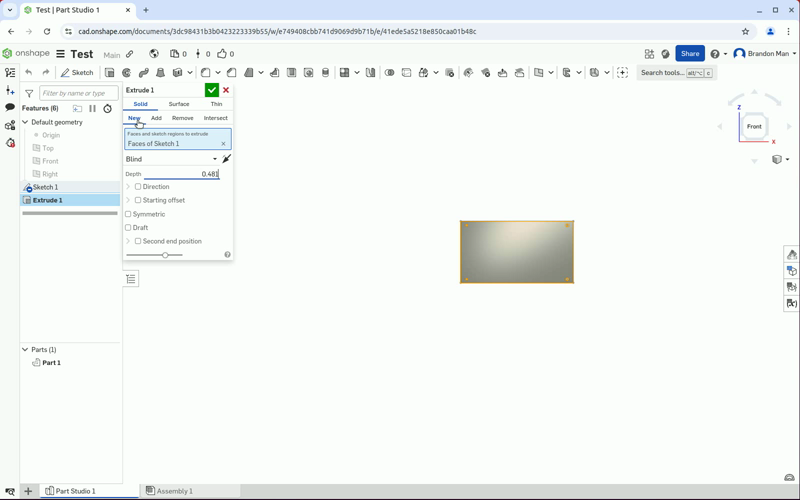
key(enter)
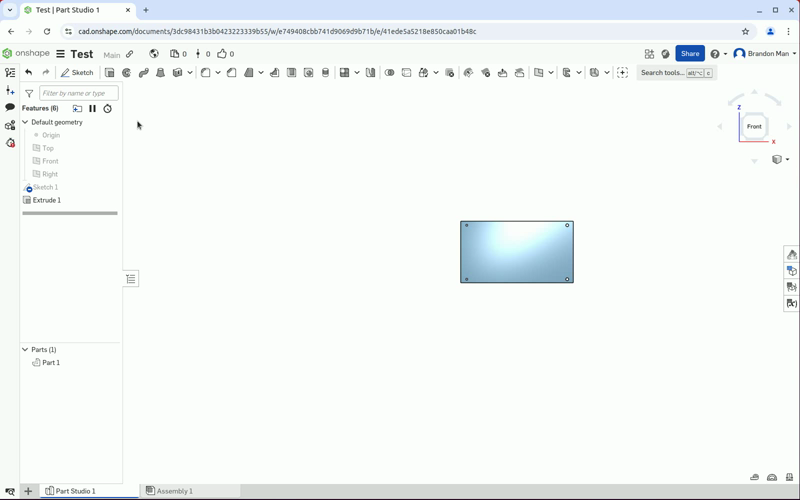
key(shift+h)
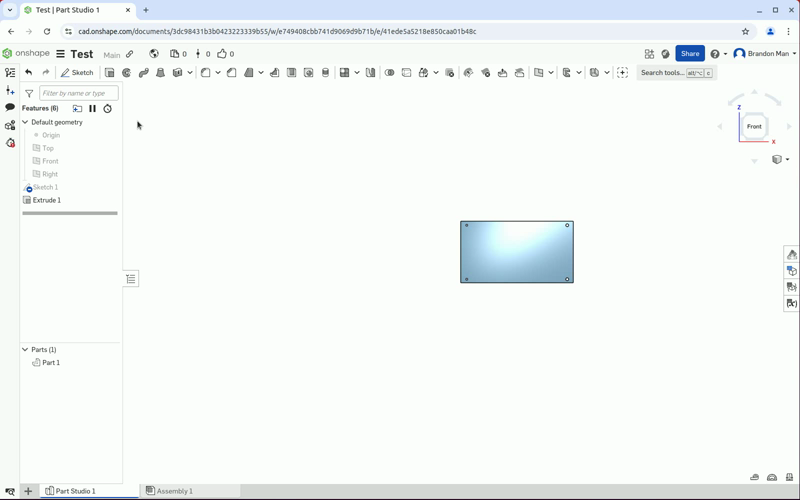
key(shift+h)
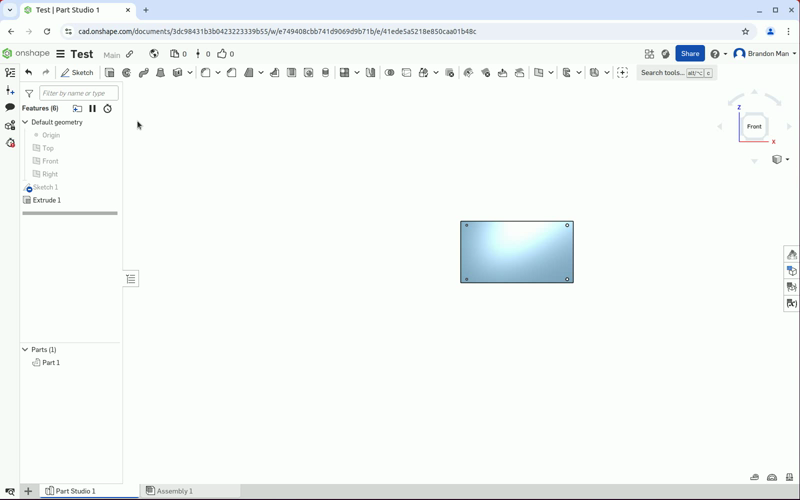
mouse_move(73, 189)
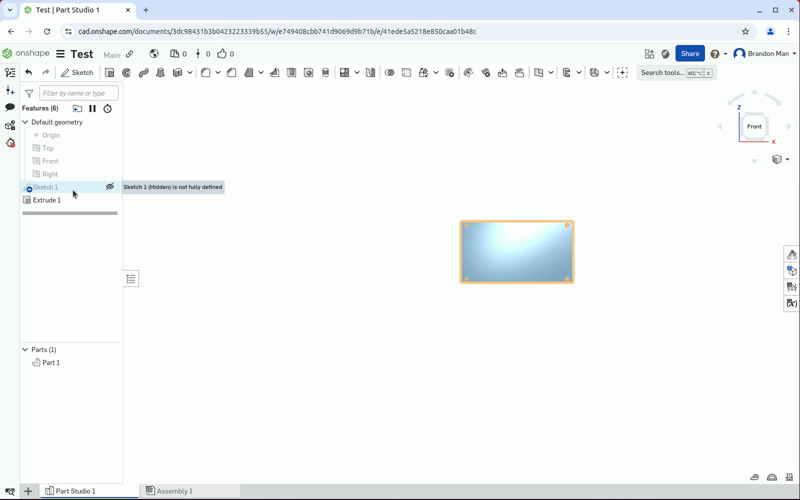
click(73, 189)
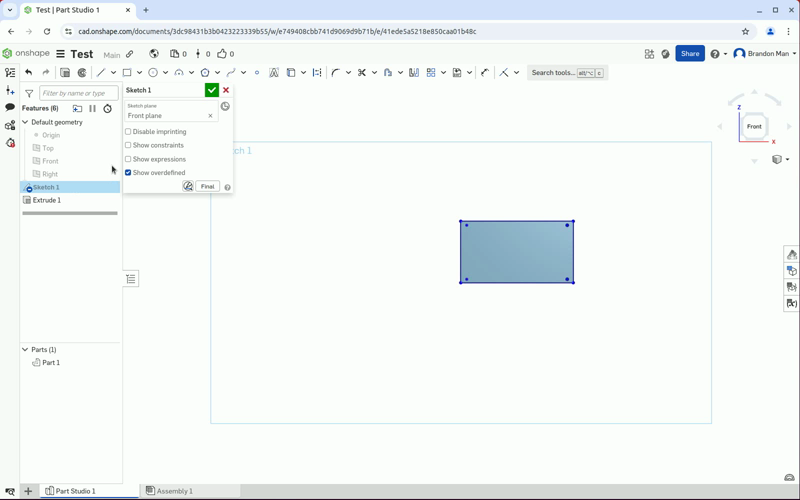
mouse_move(229, 92)
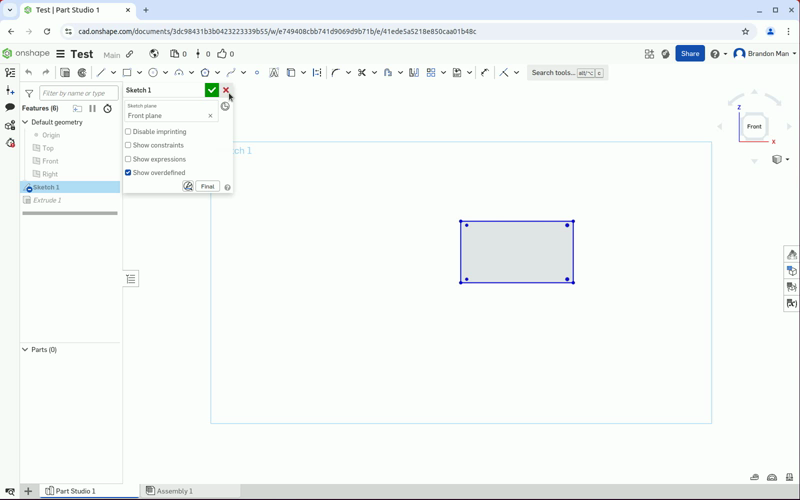
click(229, 92)
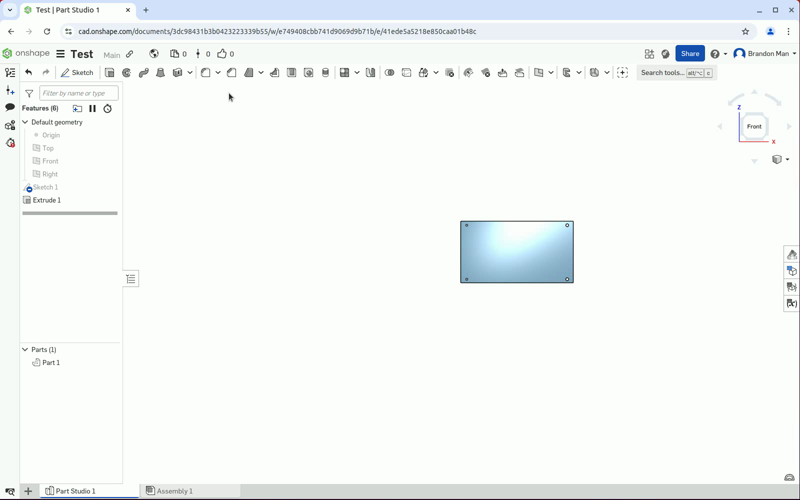
mouse_move(541, 75)
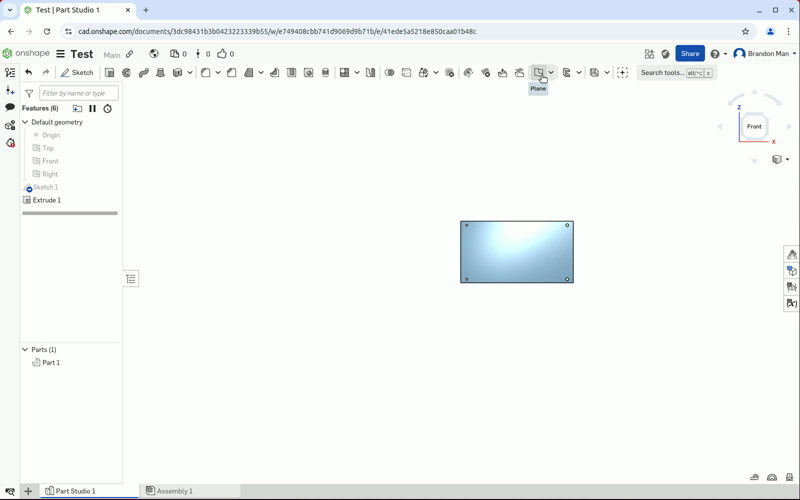
click(541, 75)
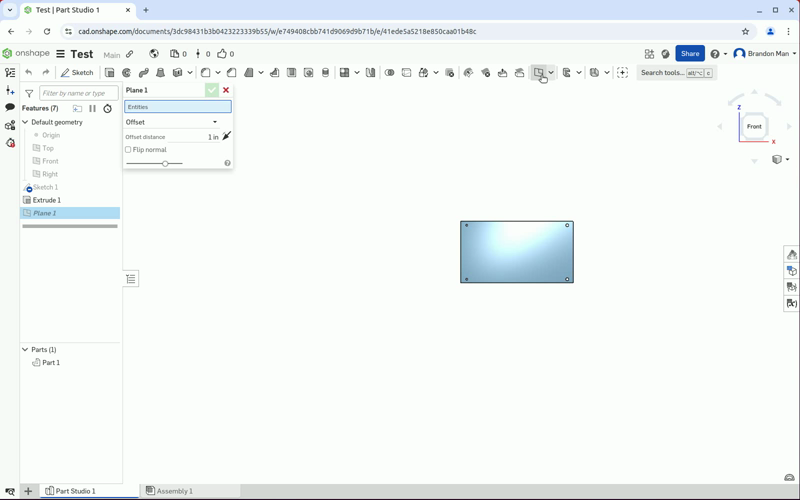
mouse_move(73, 163)
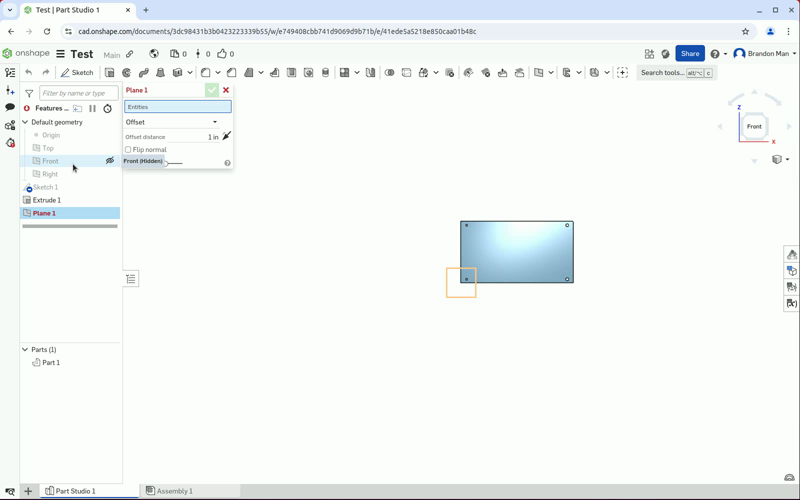
click(73, 163)
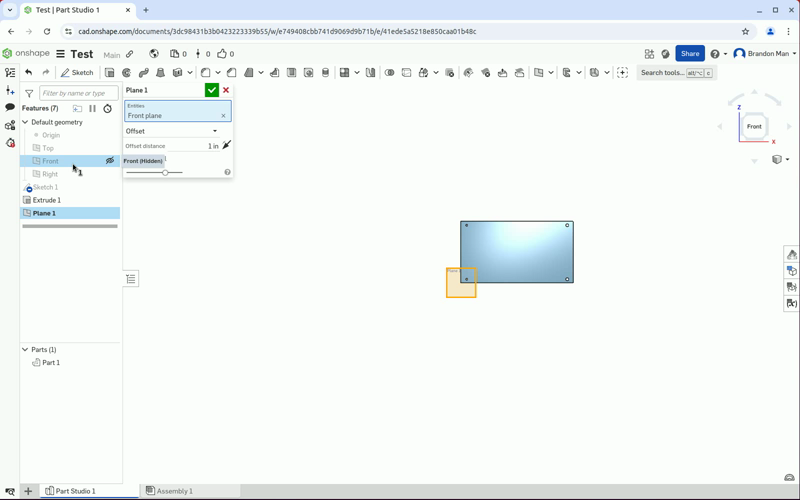
key(tab, 2)
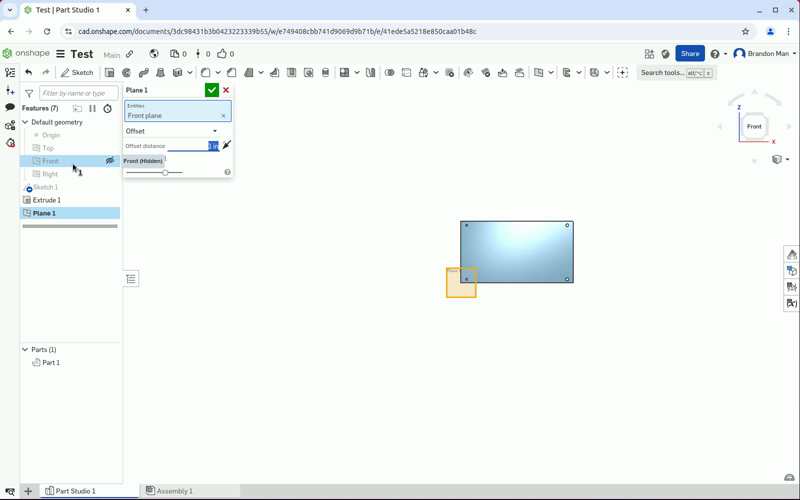
text(0.493)
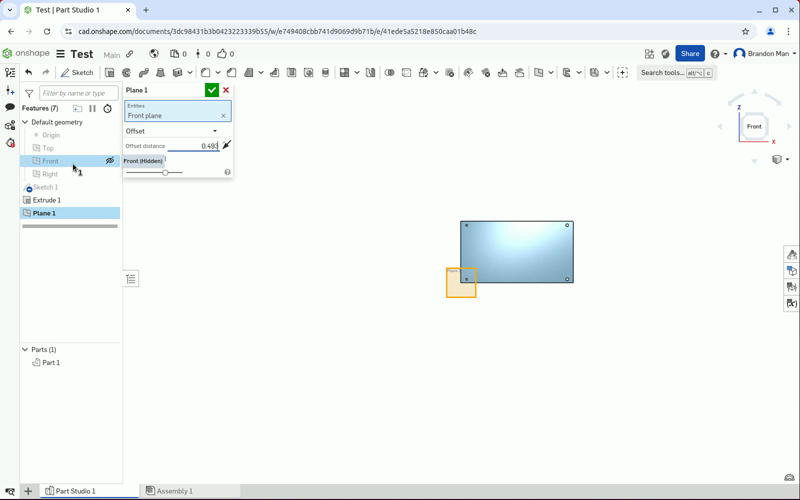
key(enter, 2)
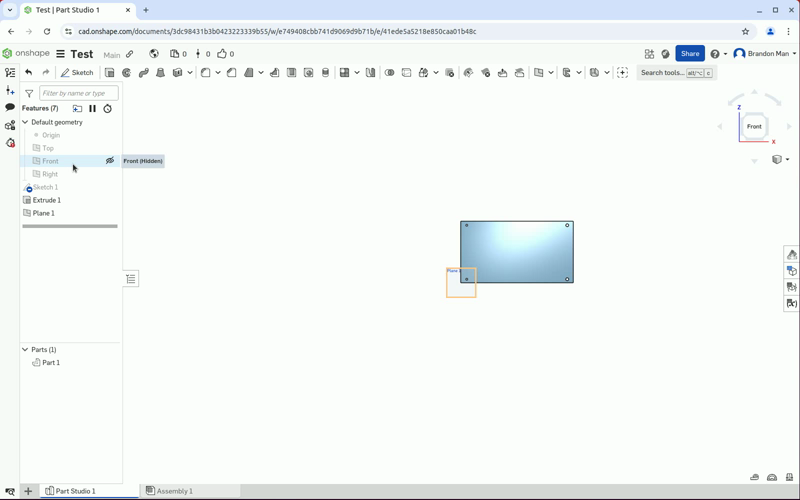
key(shift+s)
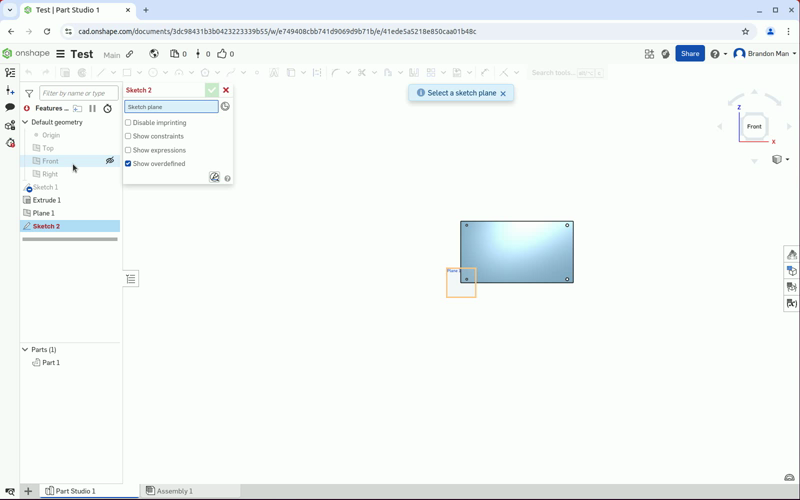
mouse_move(73, 215)
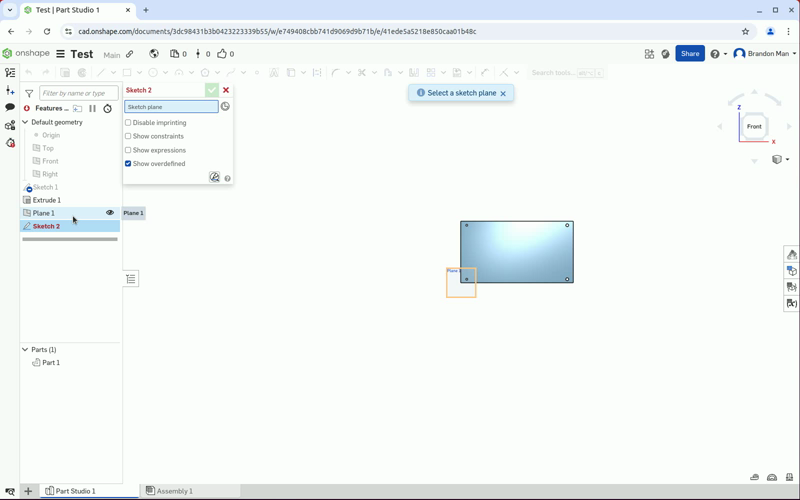
click(73, 215)
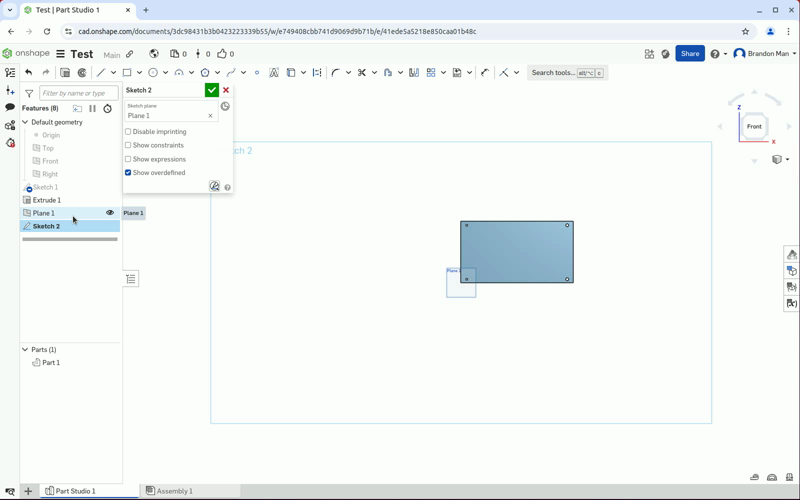
mouse_move(73, 352)
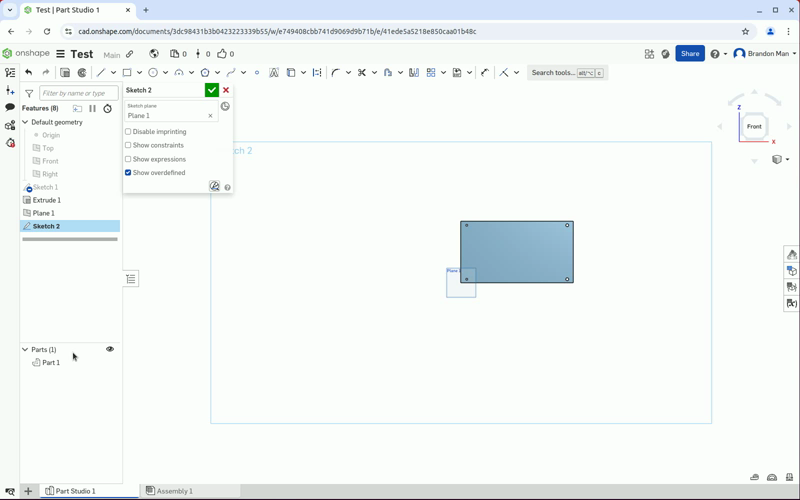
key(y)
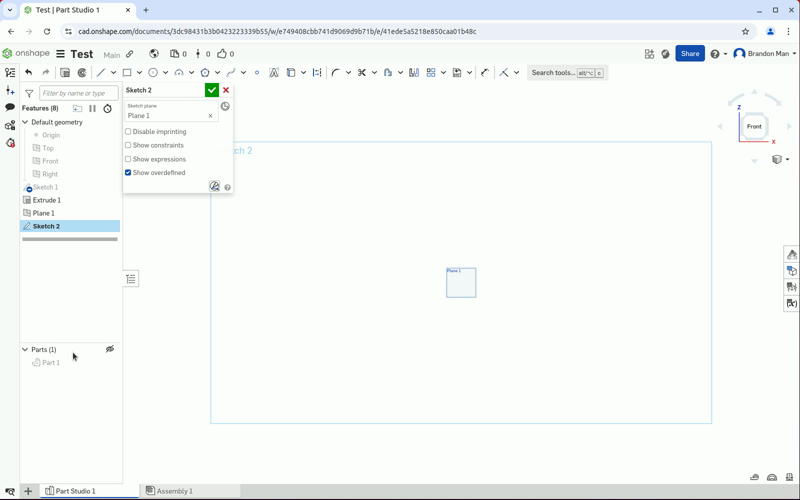
key(l)
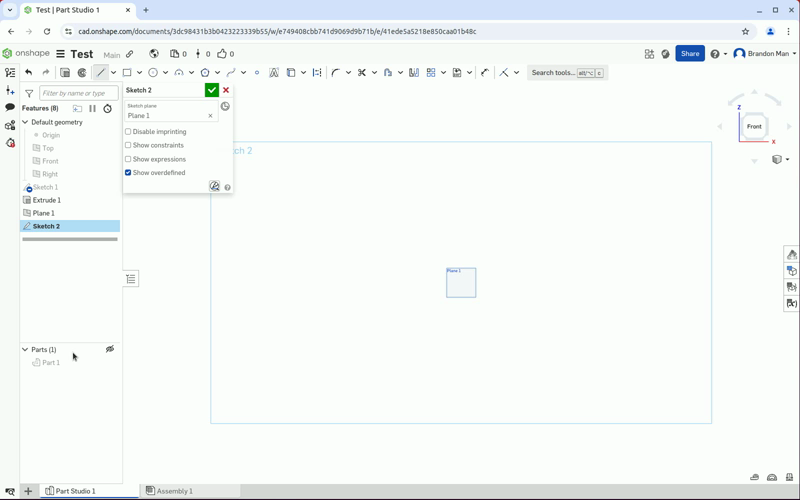
key_down(shift)
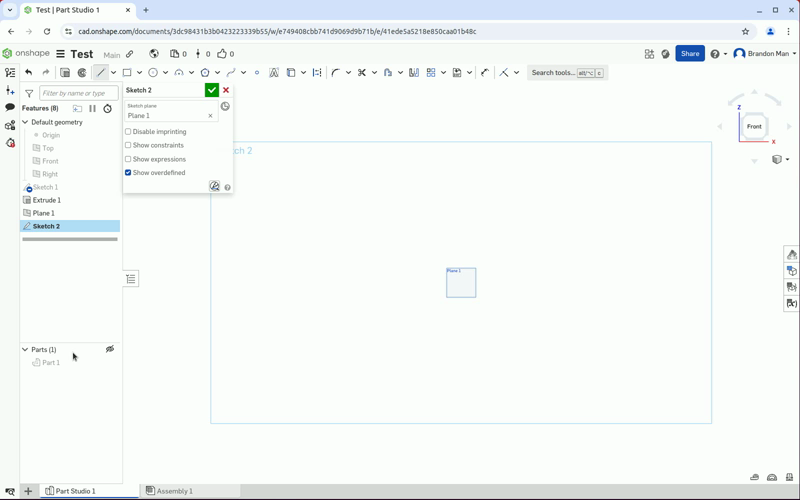
mouse_move(464, 227)
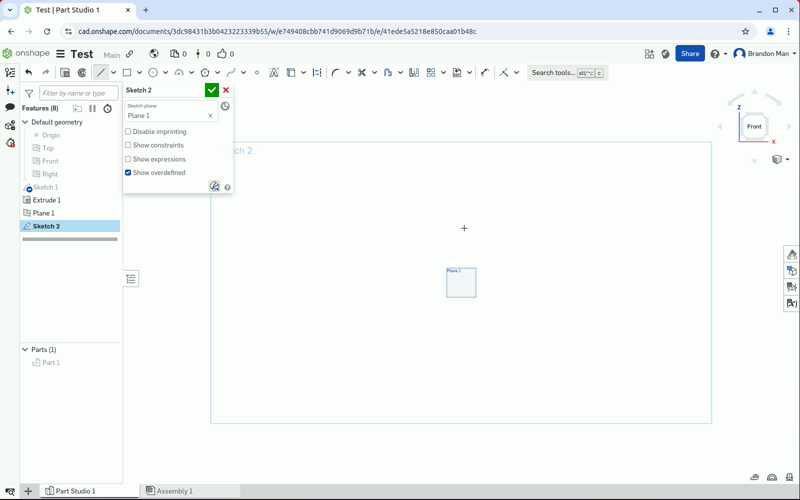
click(464, 227)
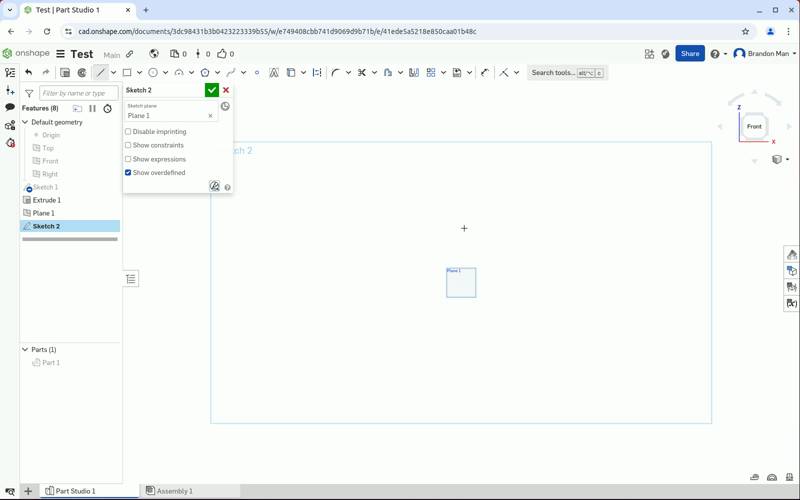
key_up(shift)
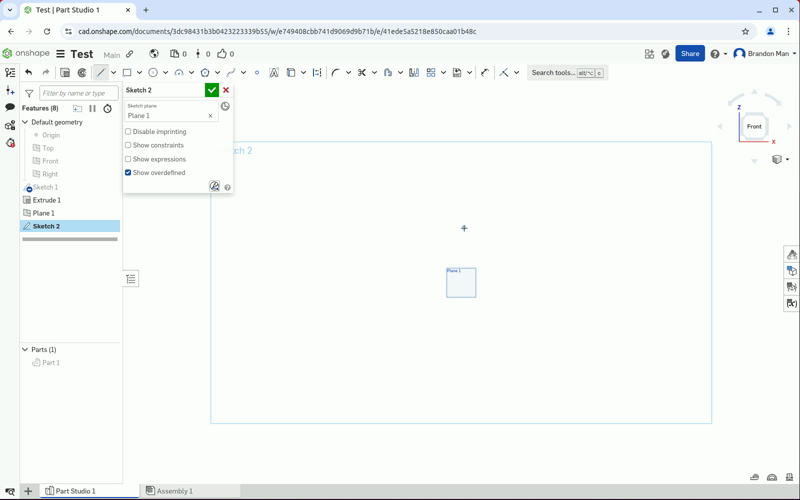
key_down(shift)
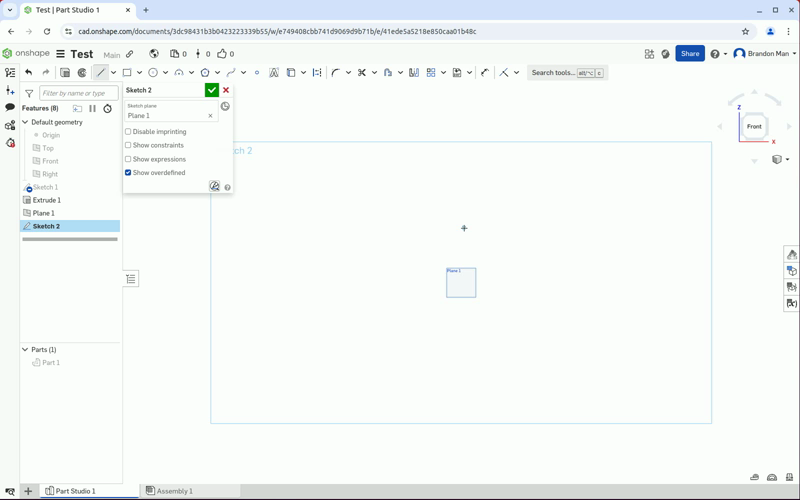
mouse_move(573, 228)
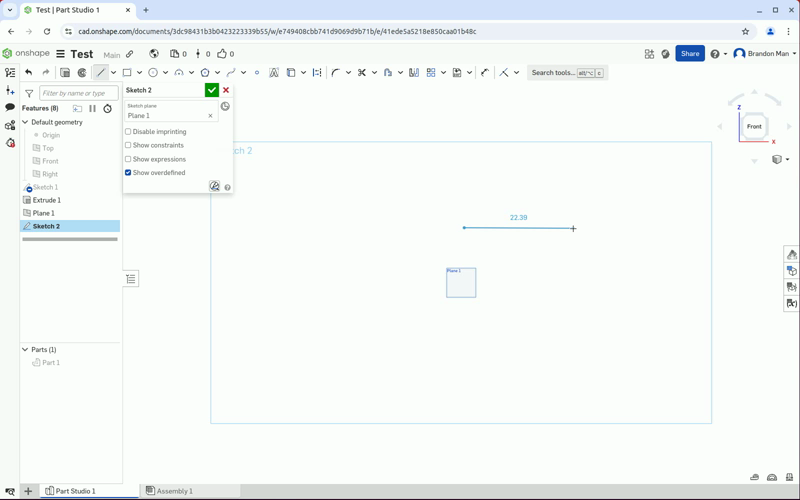
click(573, 228)
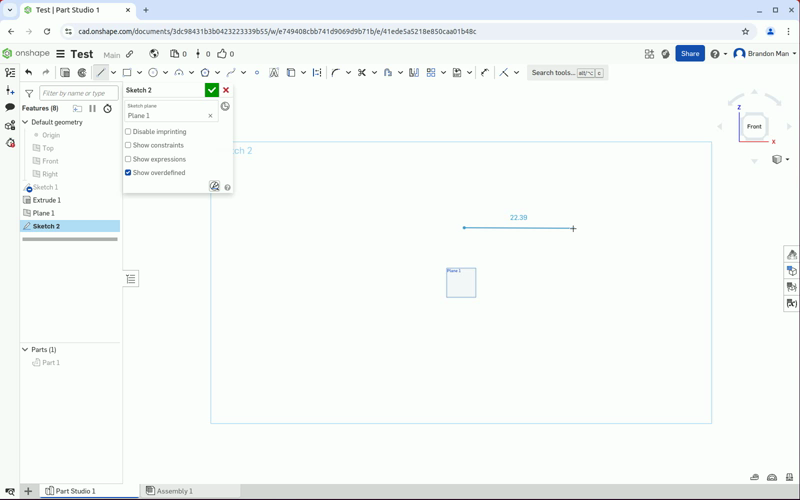
key_up(shift)
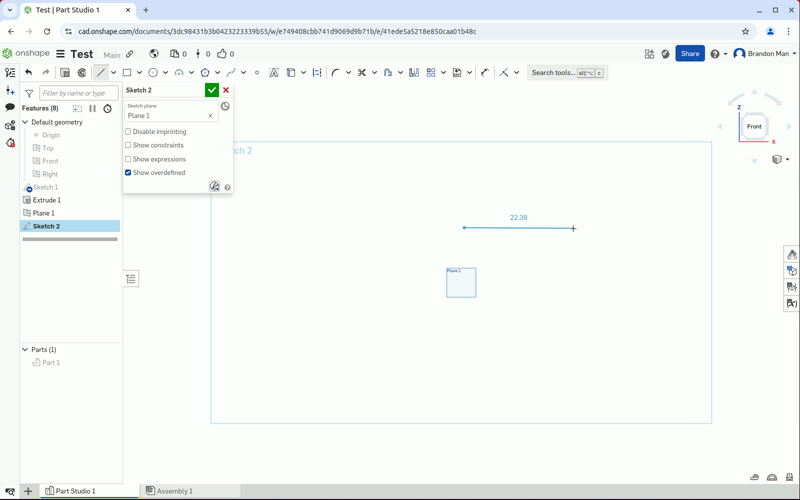
key_down(shift)
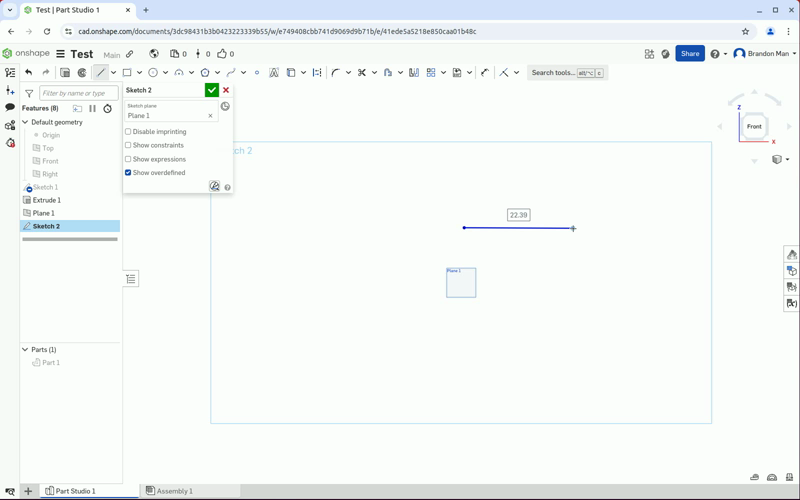
mouse_move(589, 228)
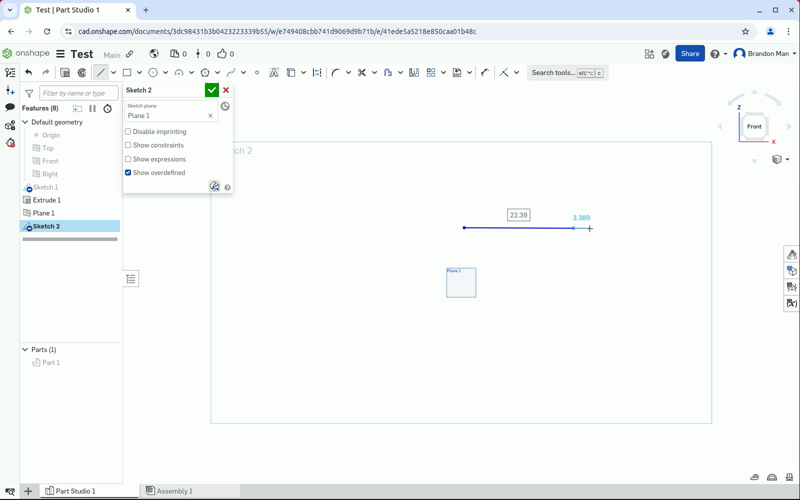
mouse_move(573, 221)
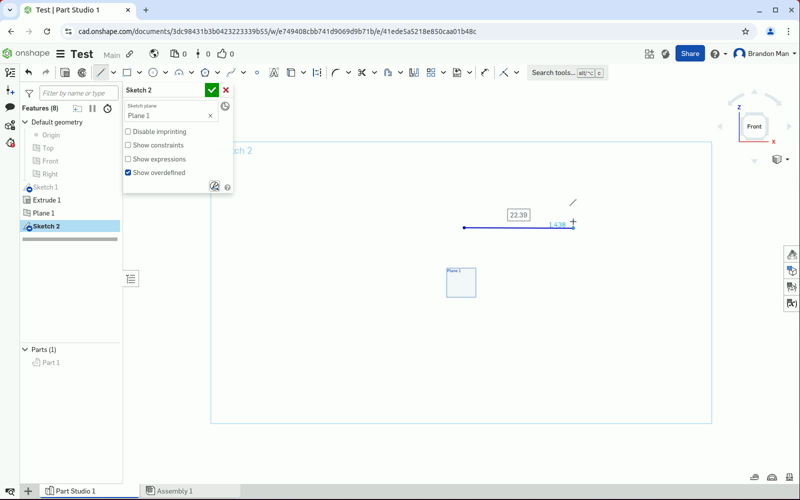
scroll(6)
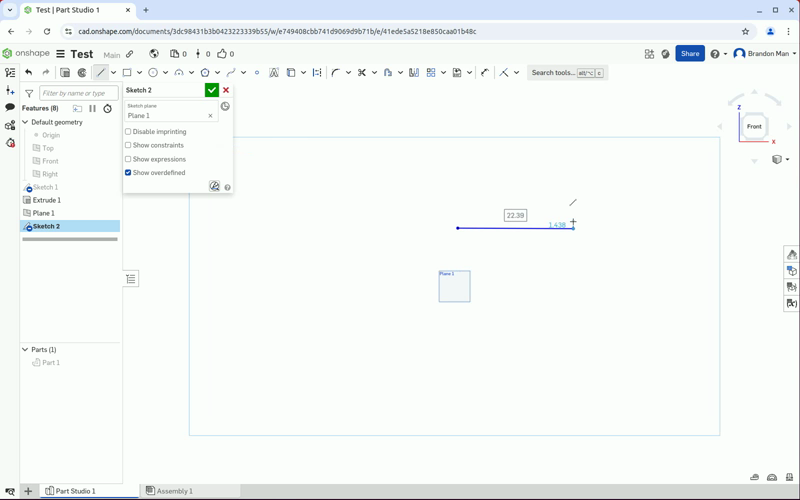
scroll(6)
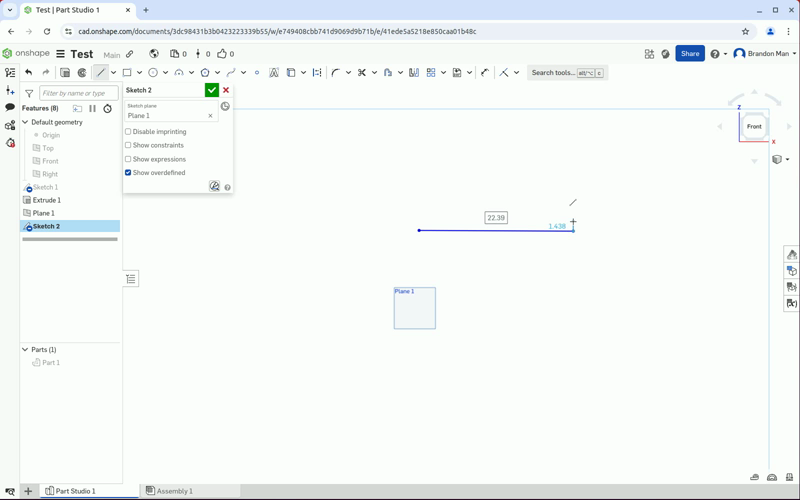
scroll(6)
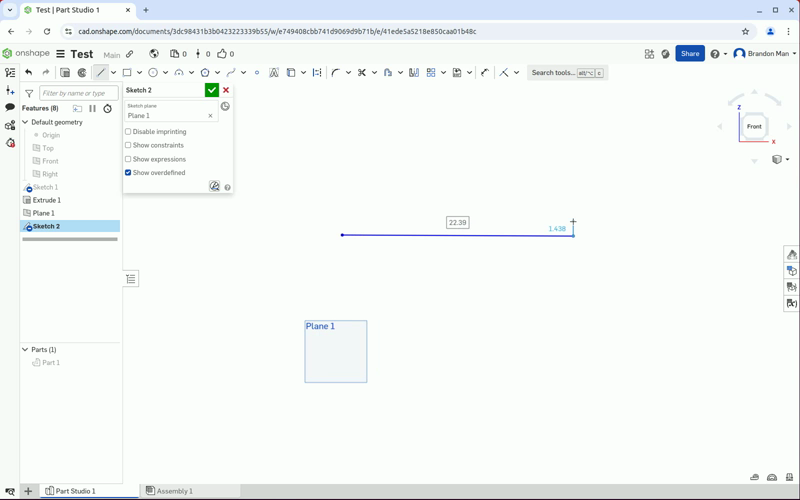
scroll(6)
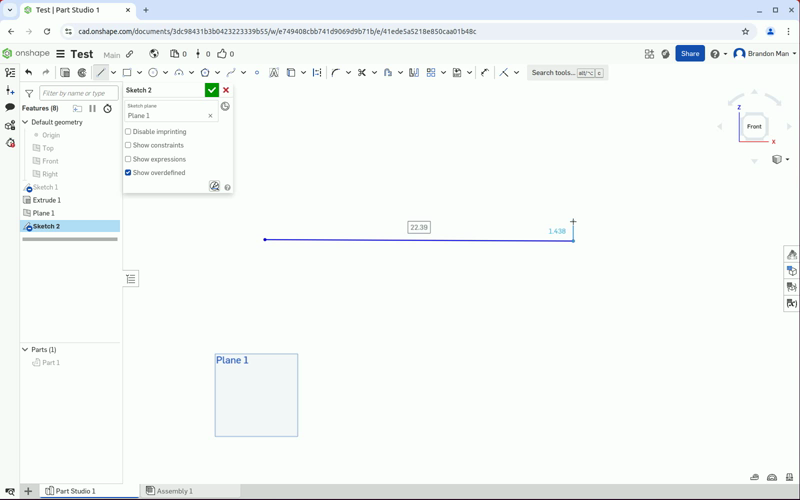
scroll(6)
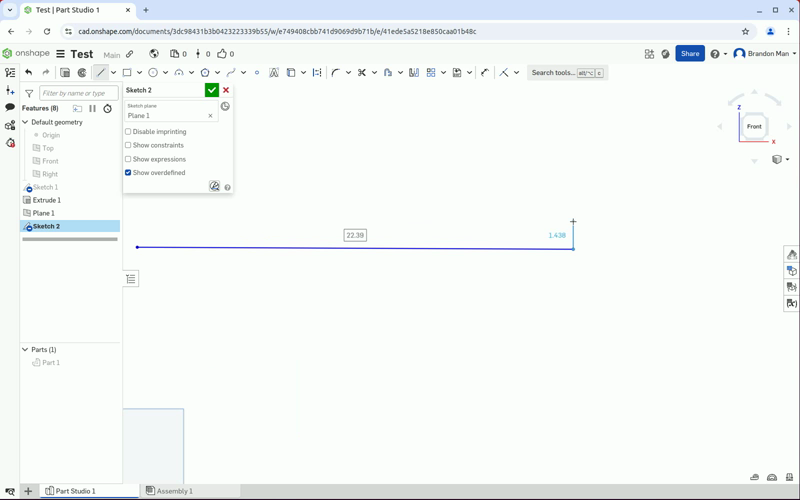
scroll(6)
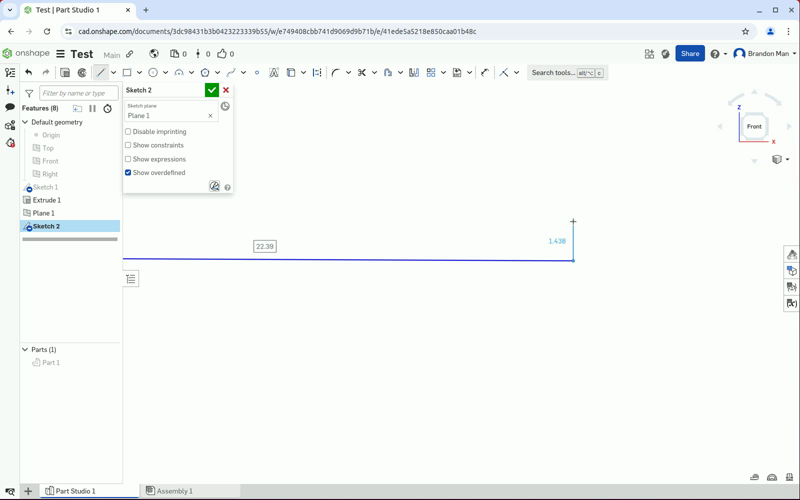
scroll(6)
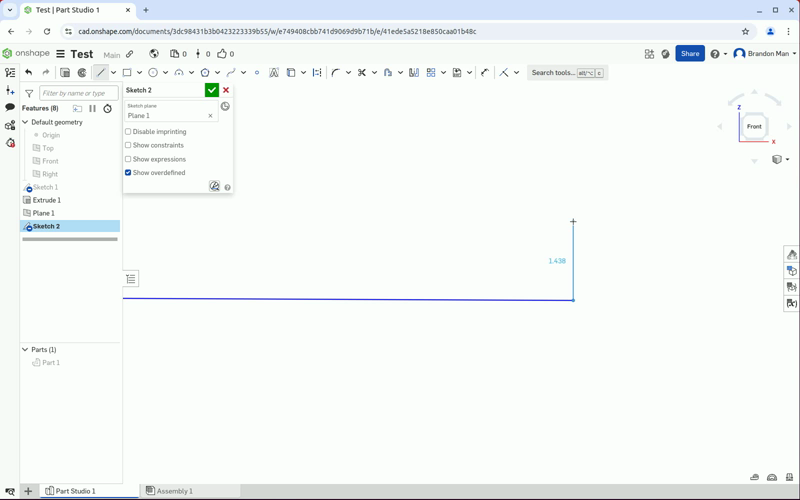
click(573, 221)
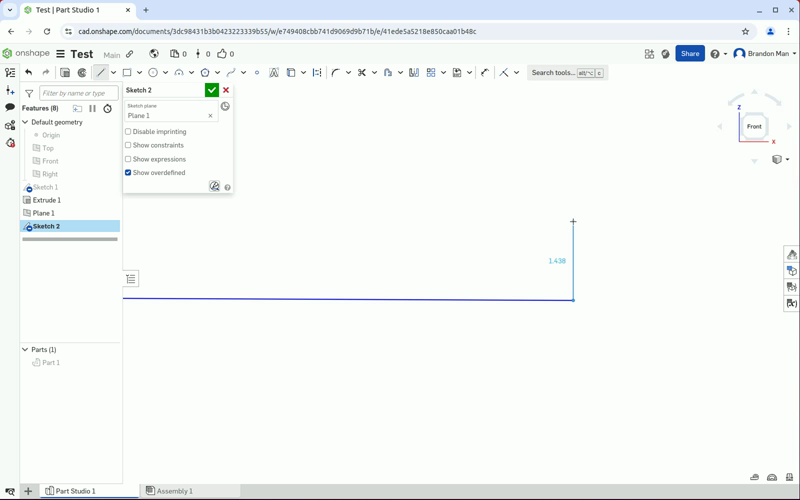
scroll(-6)
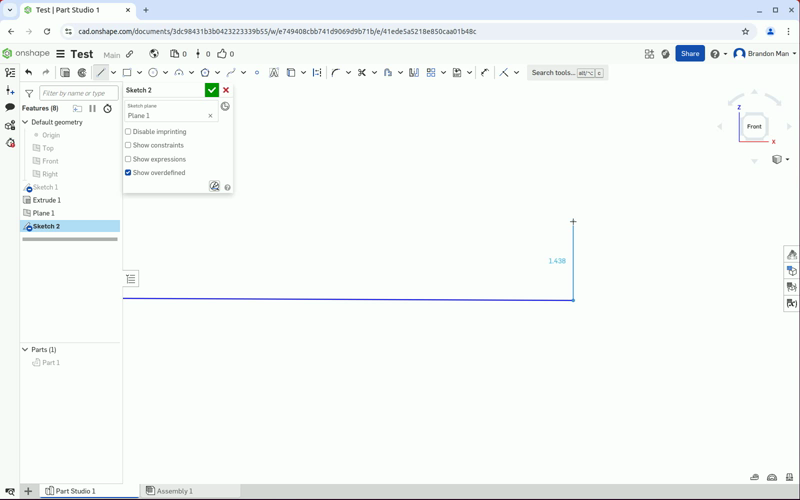
scroll(-6)
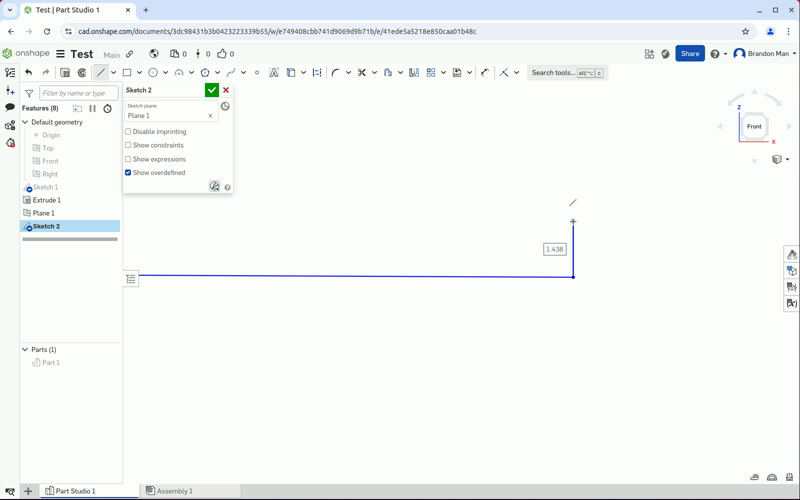
scroll(-6)
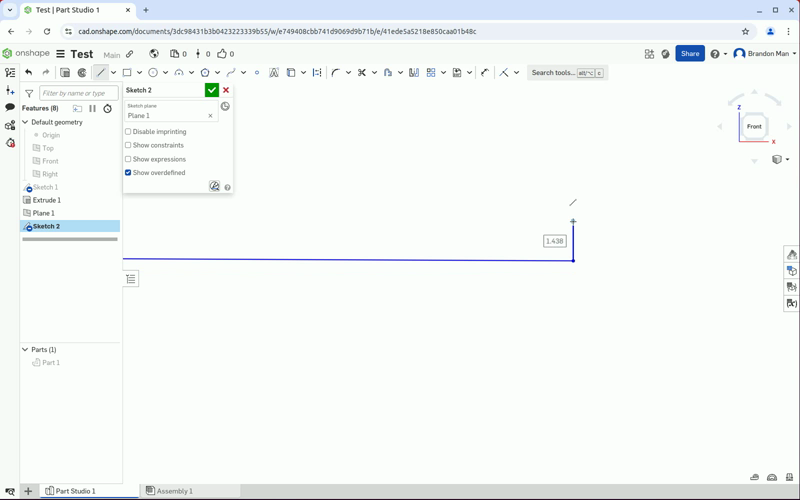
scroll(-6)
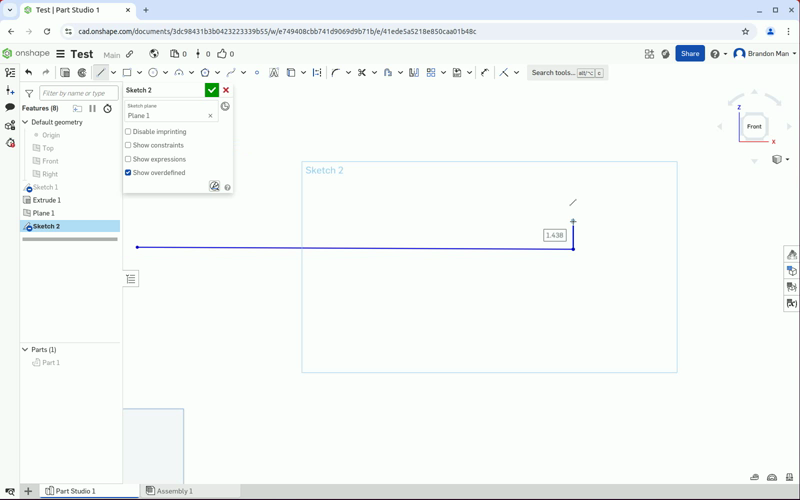
scroll(-6)
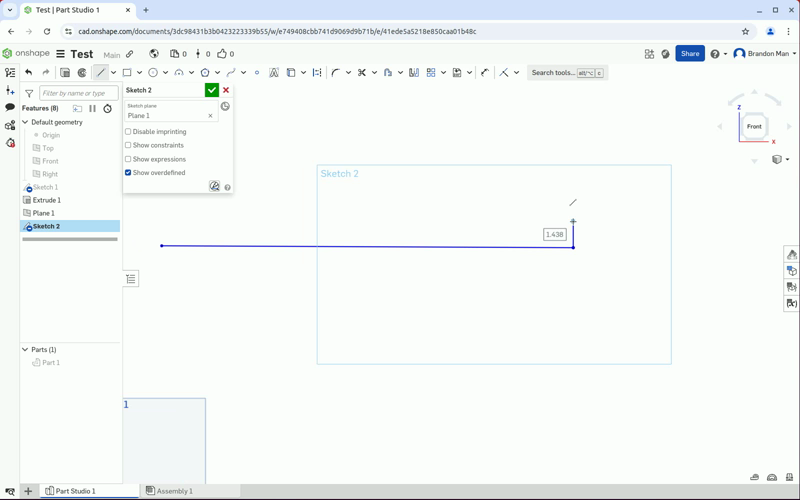
scroll(-6)
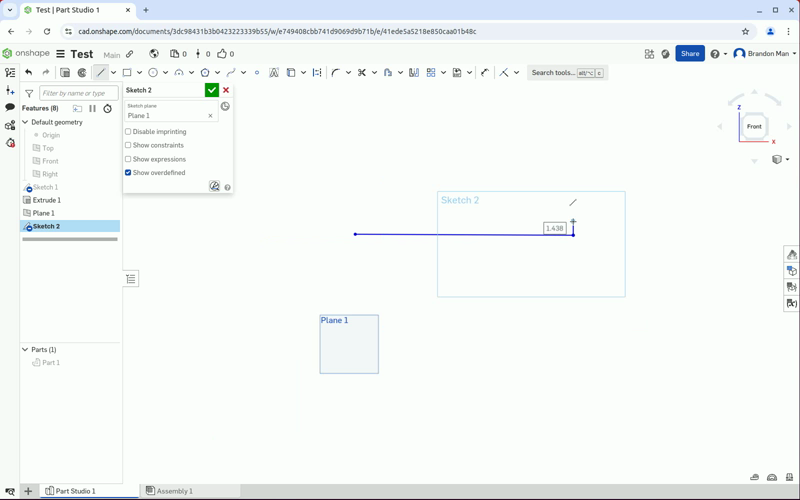
scroll(-6)
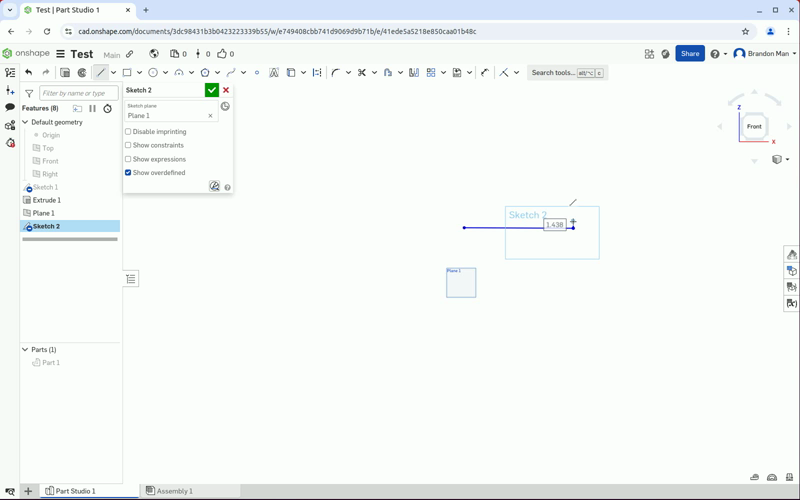
key_up(shift)
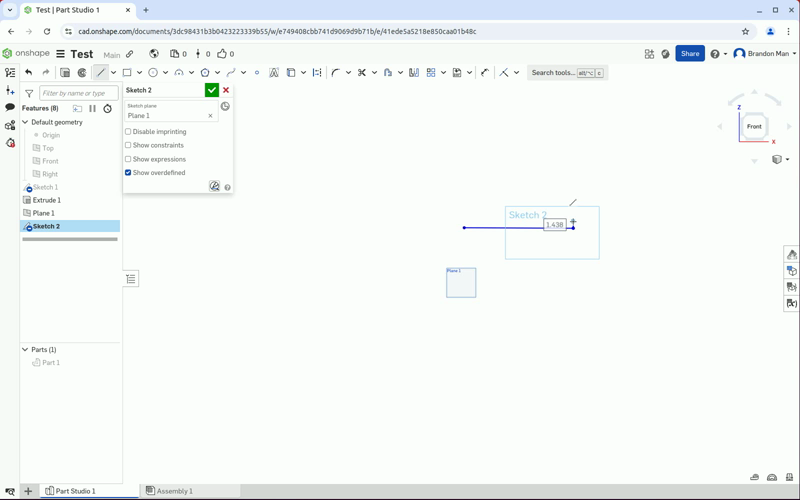
key_down(shift)
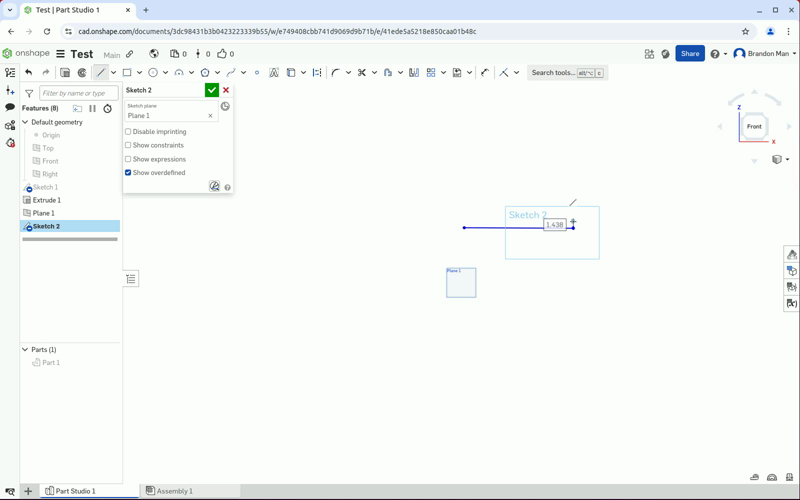
mouse_move(464, 221)
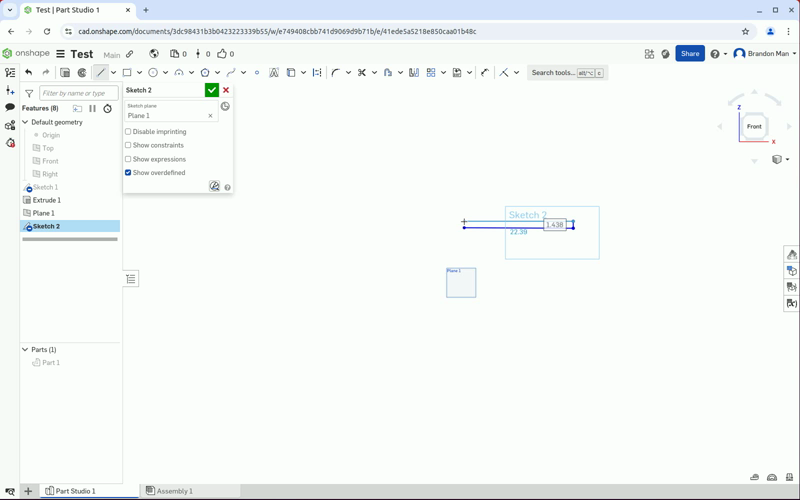
click(464, 221)
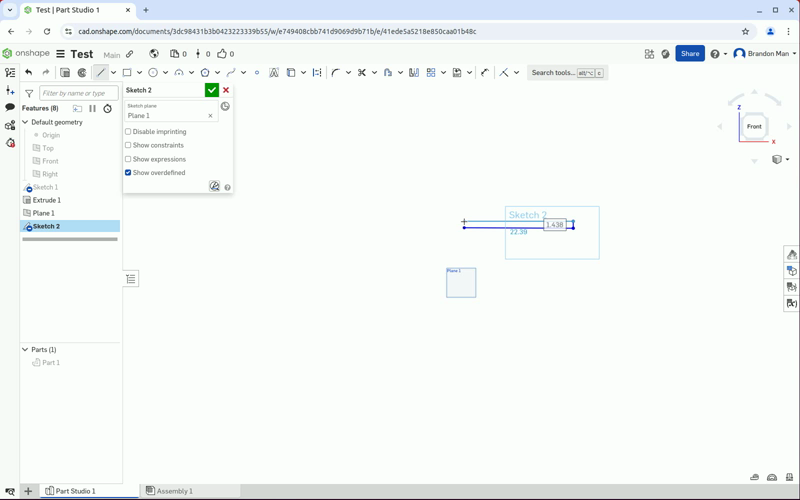
key_up(shift)
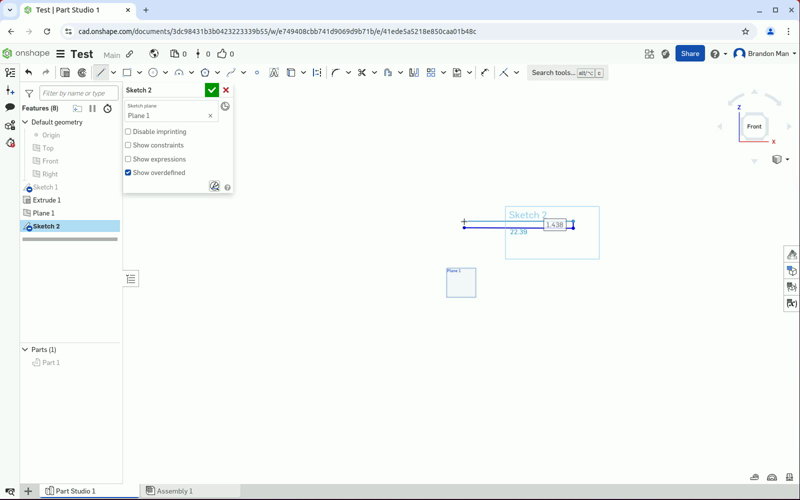
mouse_move(494, 221)
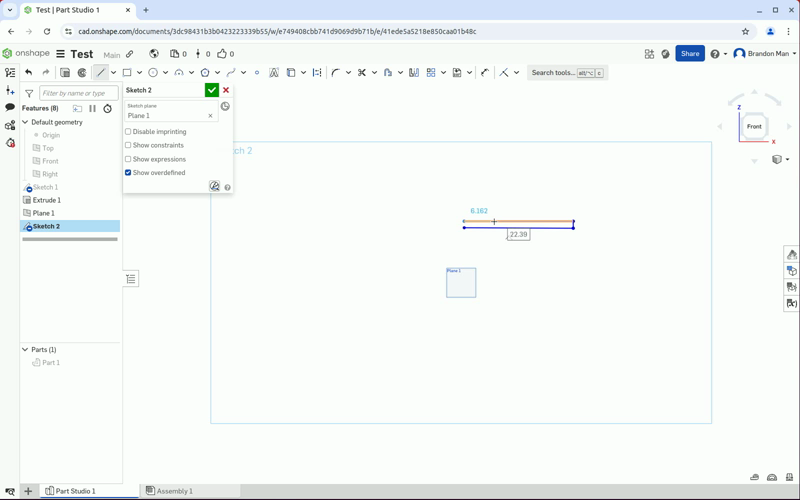
key_down(shift)
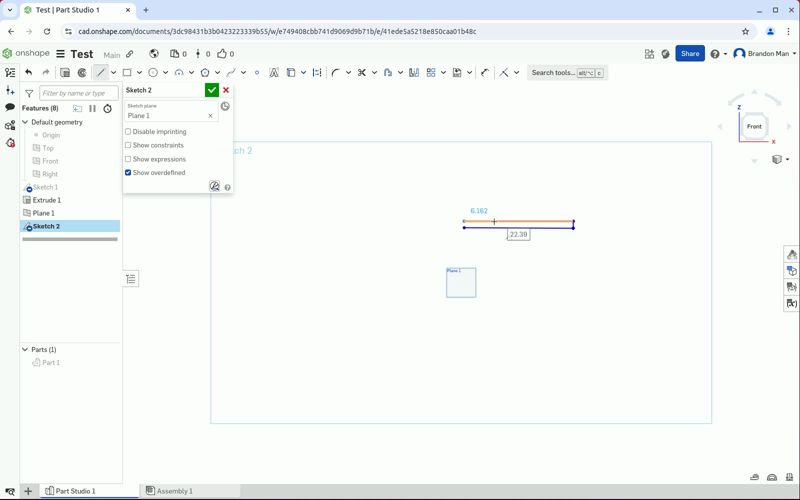
mouse_move(464, 227)
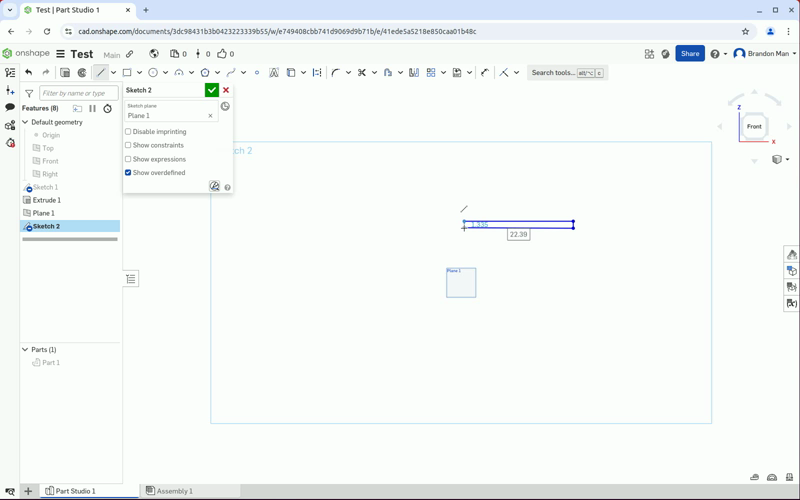
scroll(6)
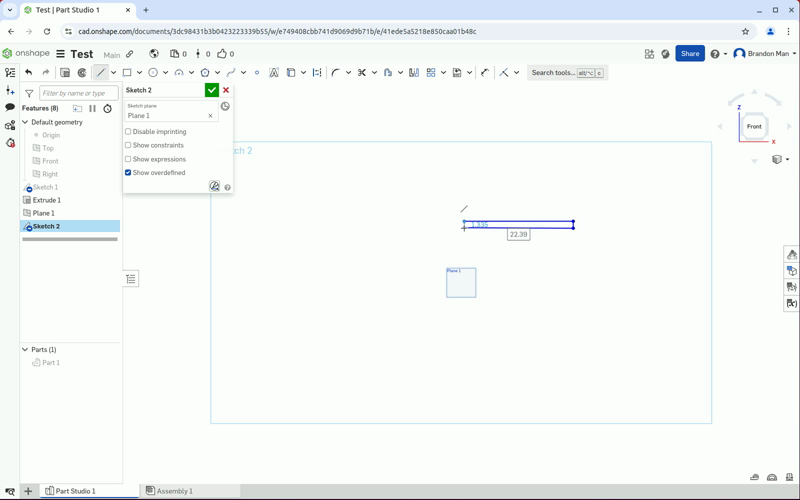
scroll(6)
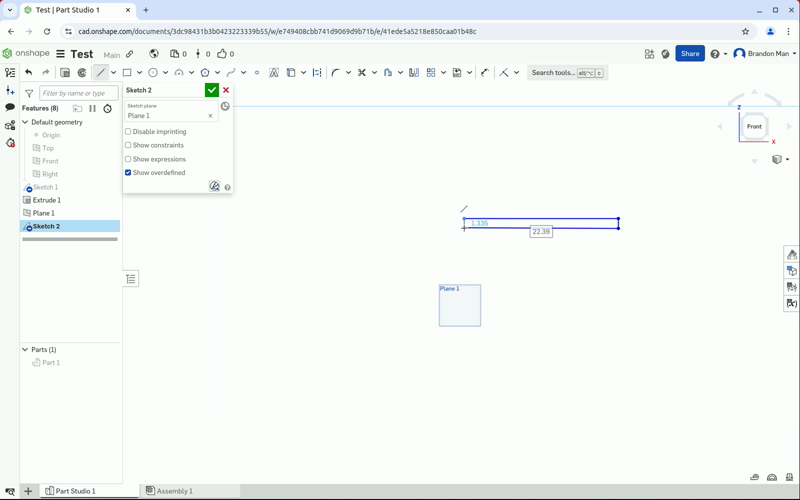
scroll(6)
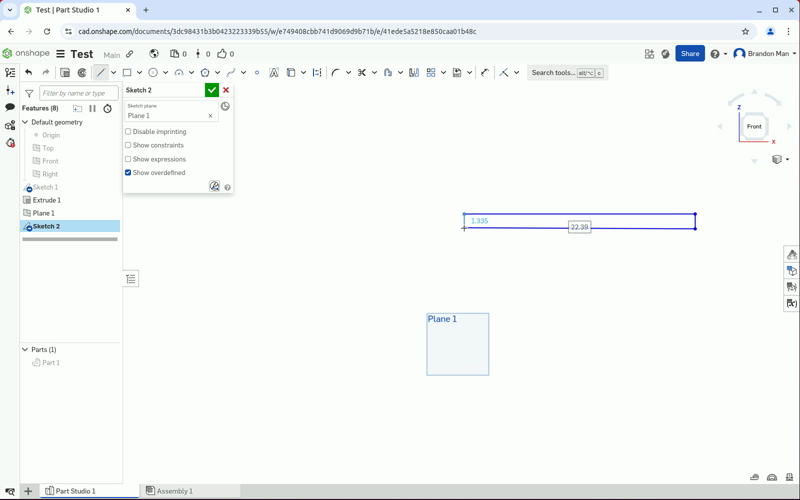
scroll(6)
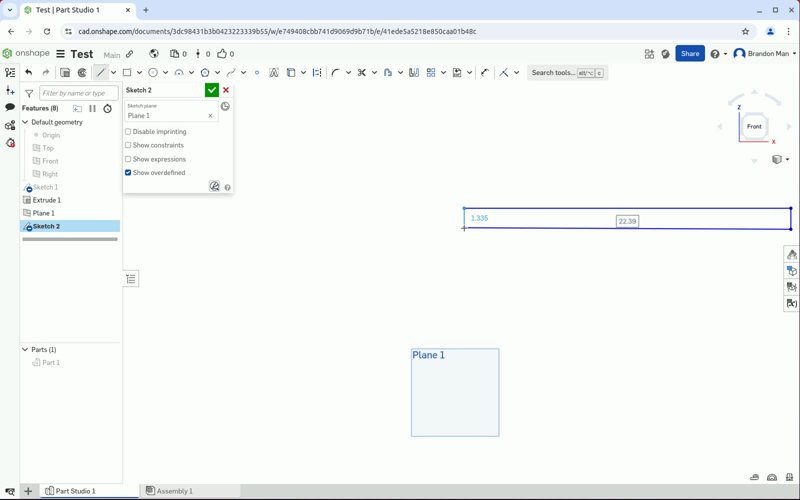
scroll(6)
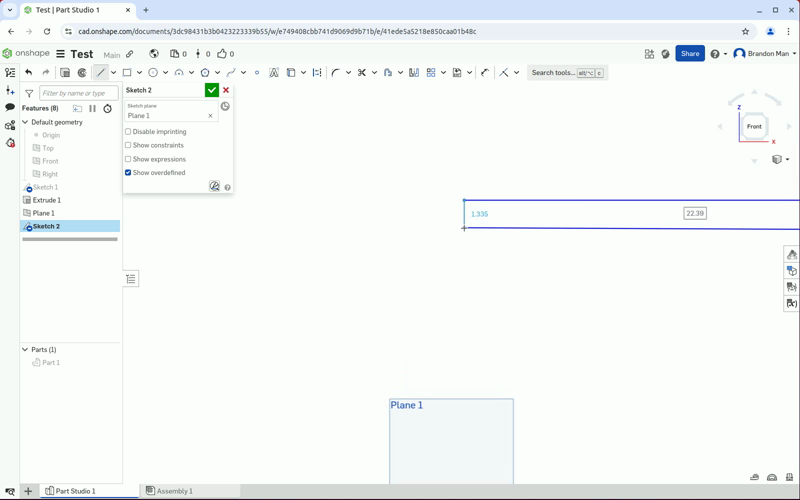
scroll(6)
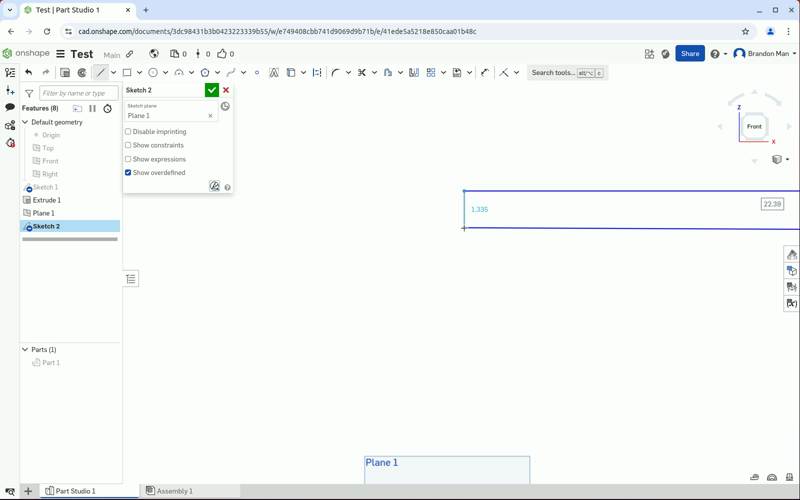
scroll(6)
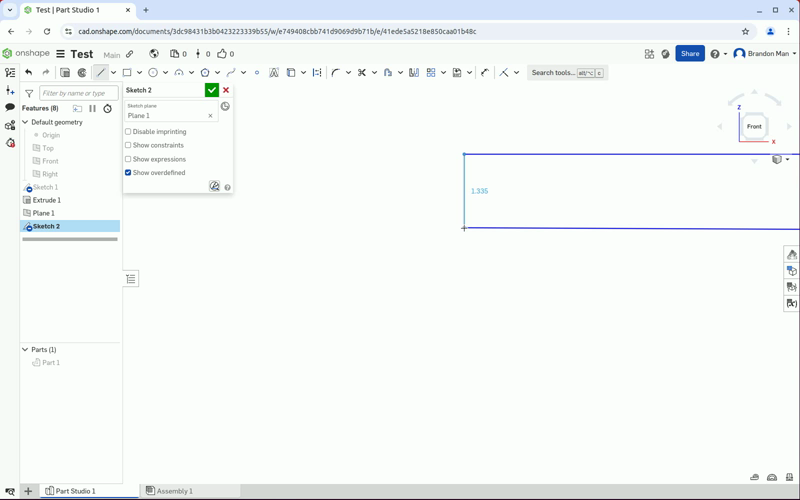
key_up(shift)
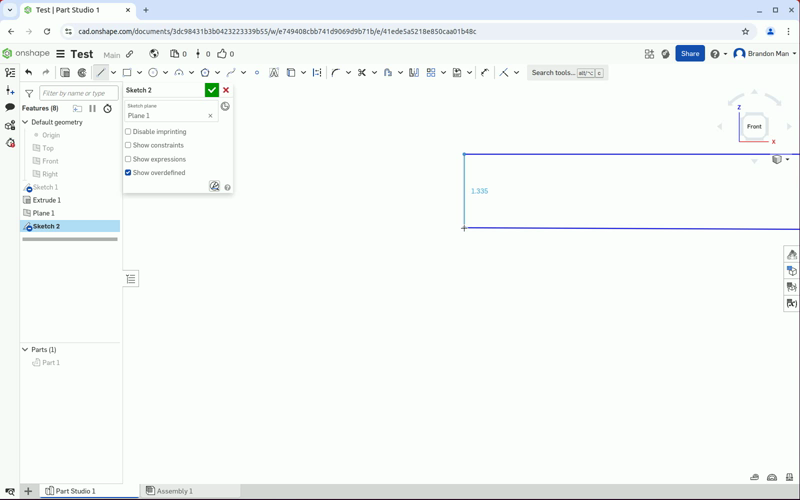
click(464, 227)
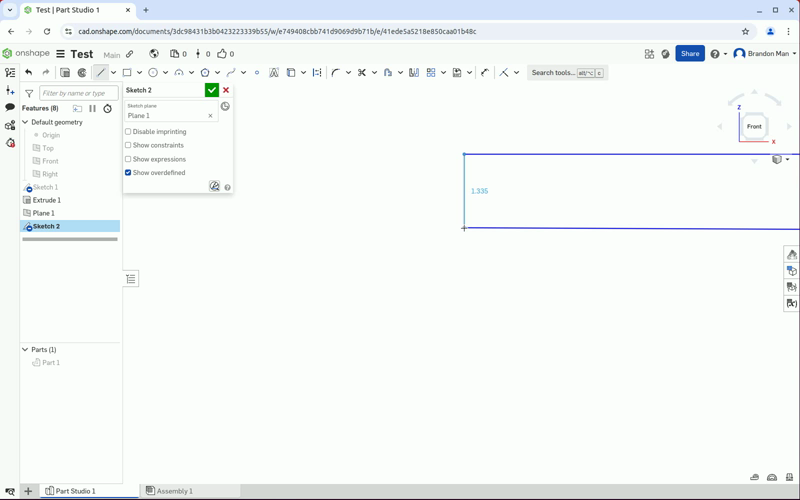
scroll(-6)
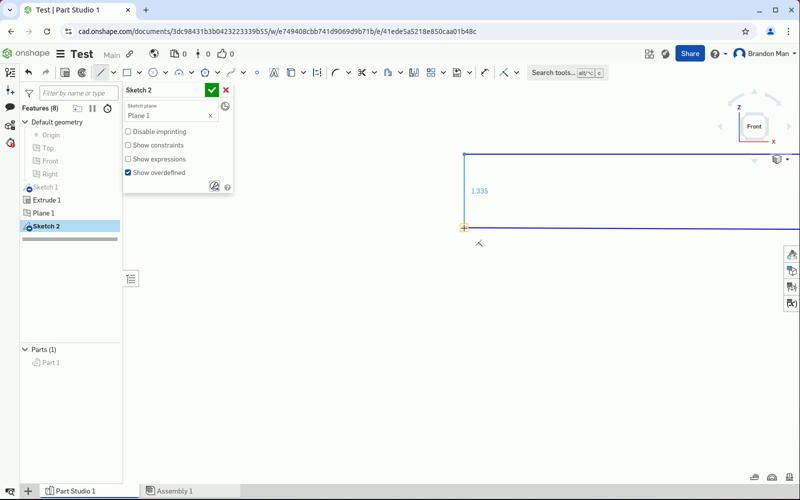
scroll(-6)
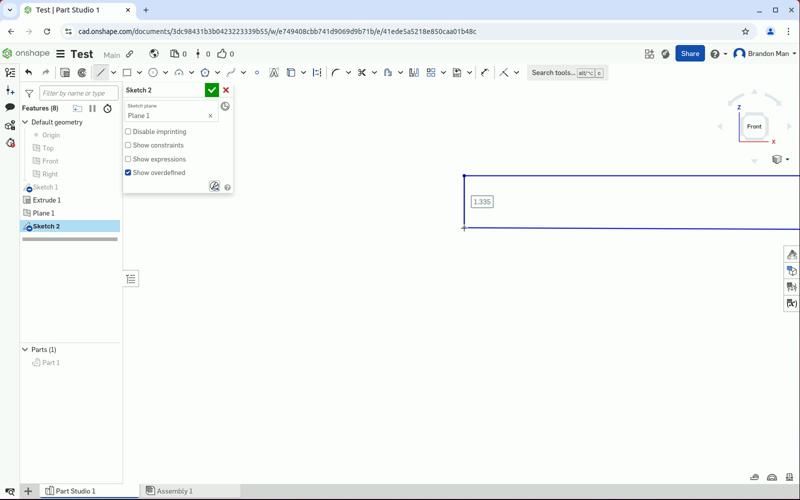
scroll(-6)
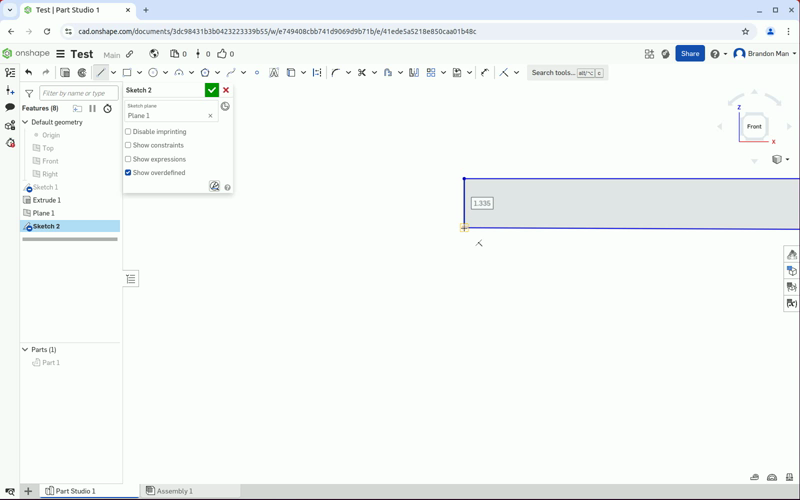
scroll(-6)
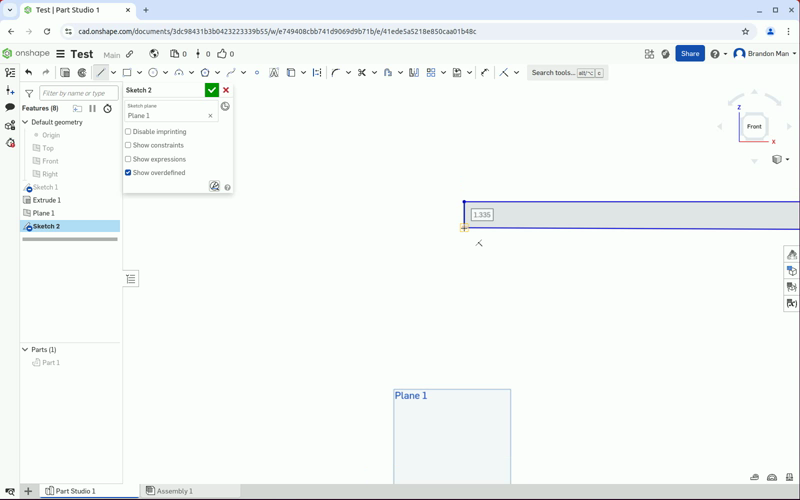
scroll(-6)
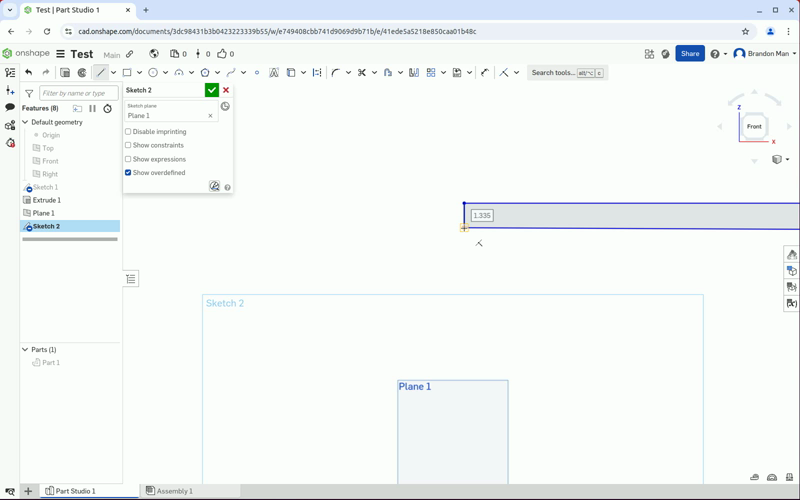
scroll(-6)
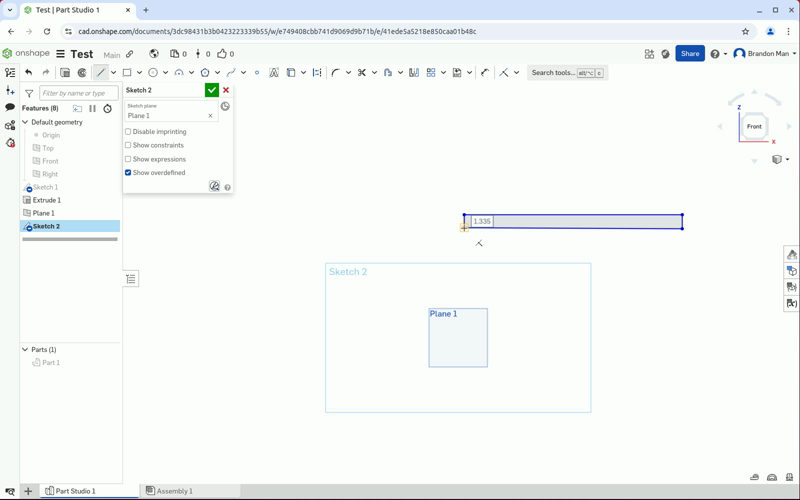
scroll(-6)
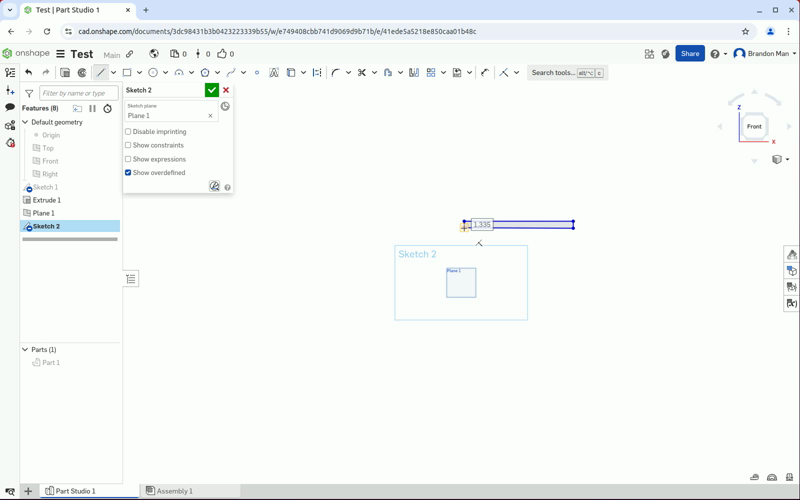
key(esc)
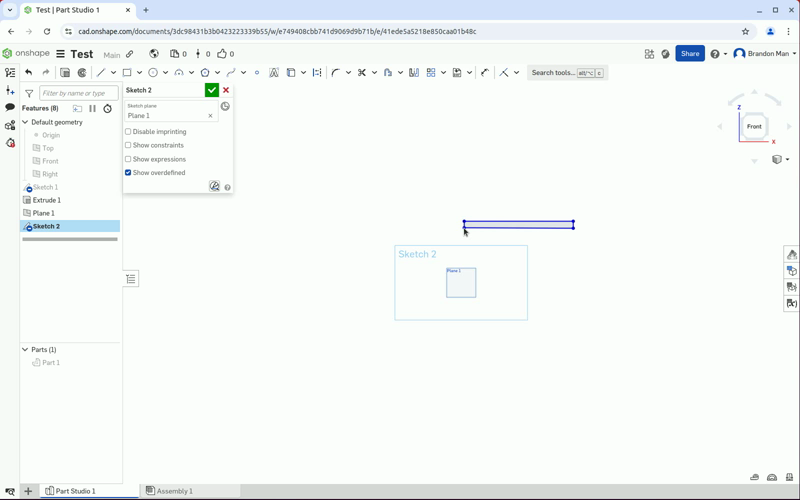
key(c)
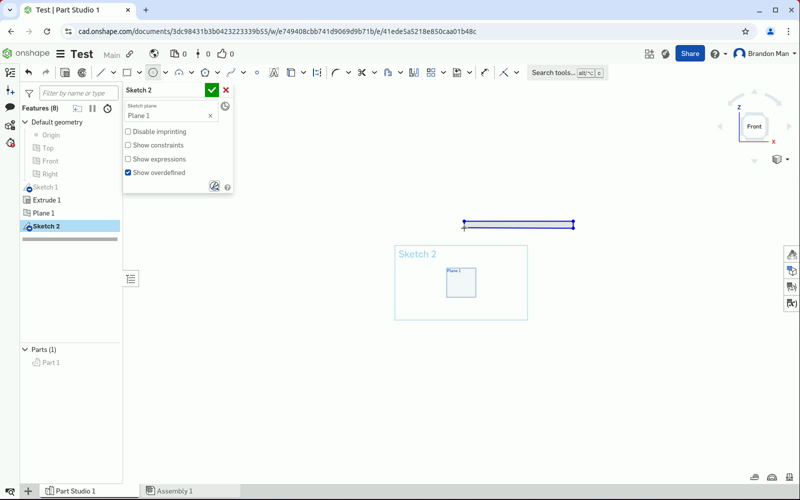
key_down(shift)
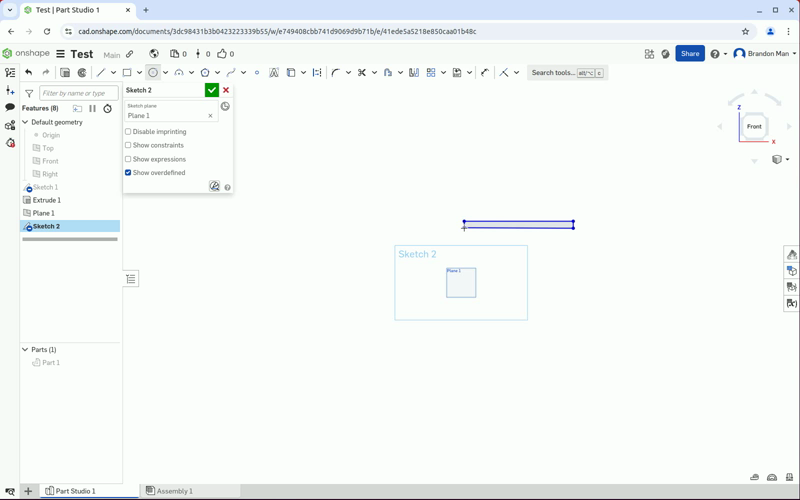
mouse_move(467, 224)
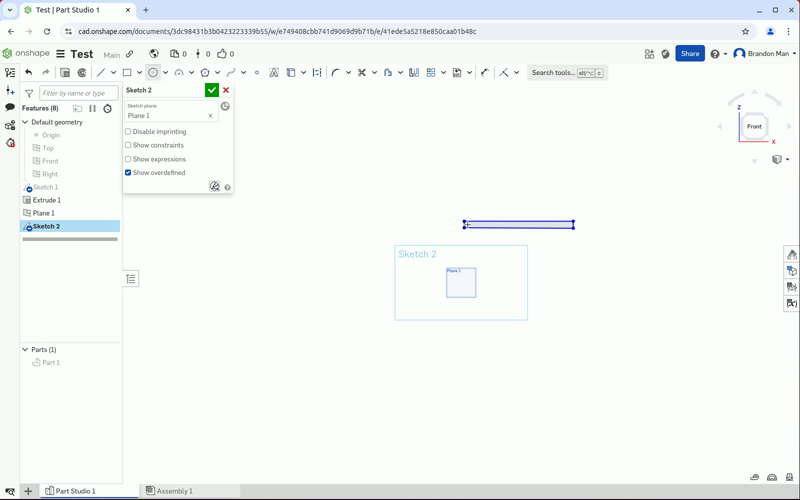
click(467, 224)
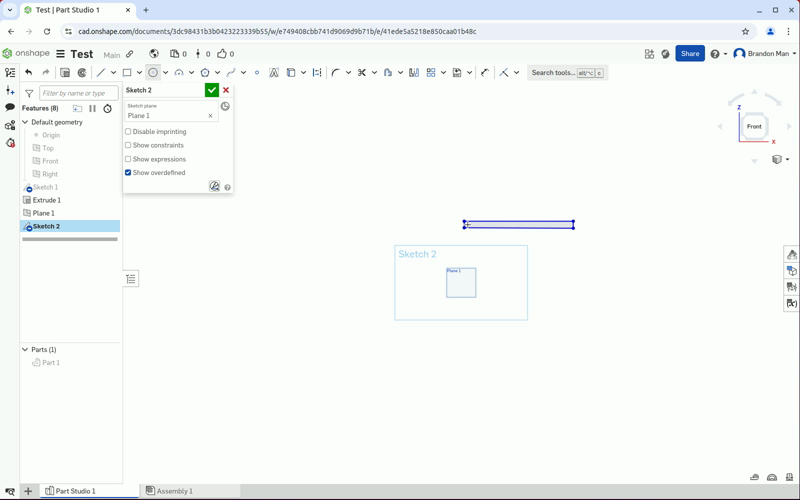
key_up(shift)
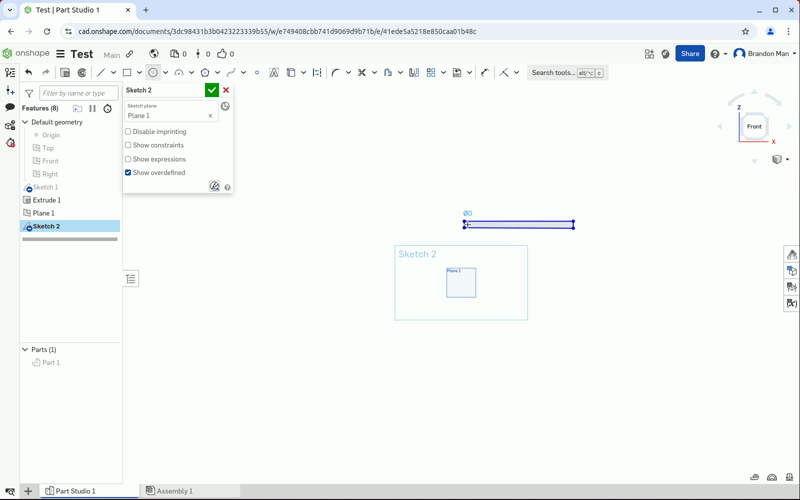
mouse_move(468, 224)
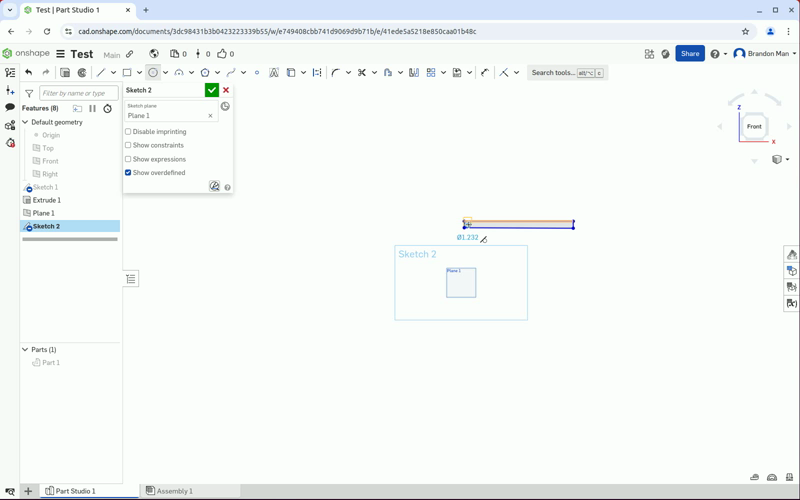
scroll(6)
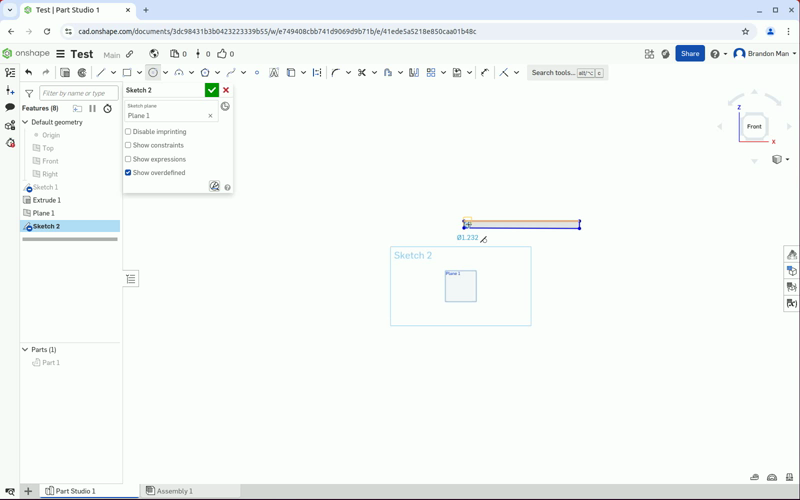
scroll(6)
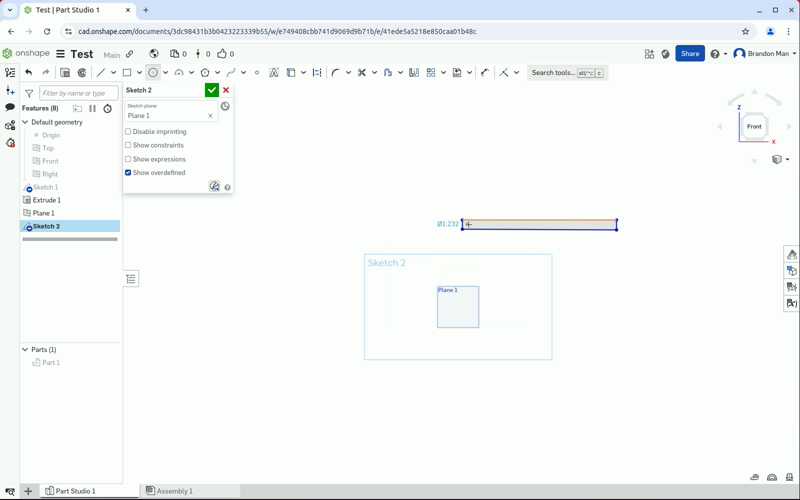
scroll(6)
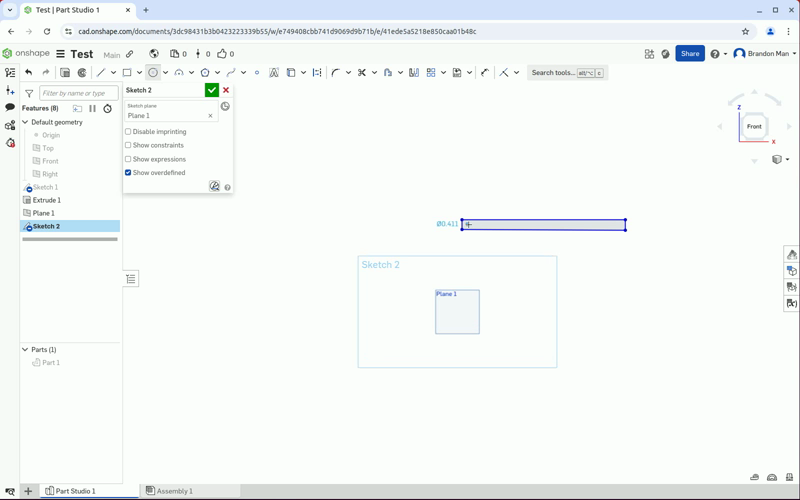
scroll(6)
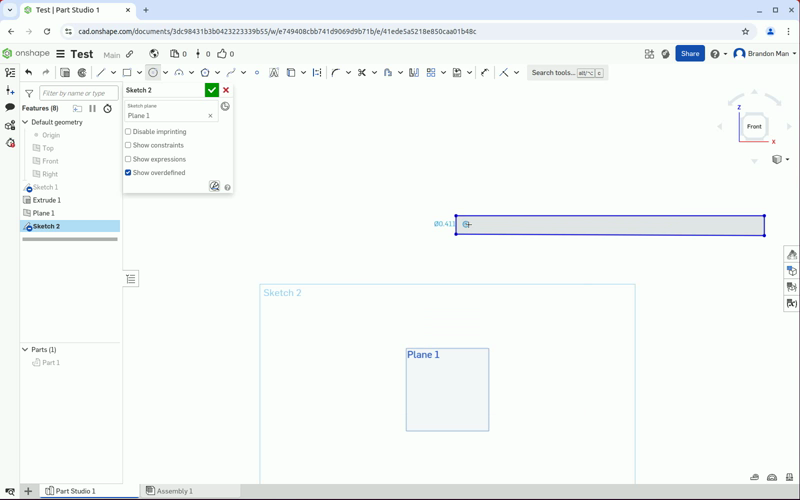
scroll(6)
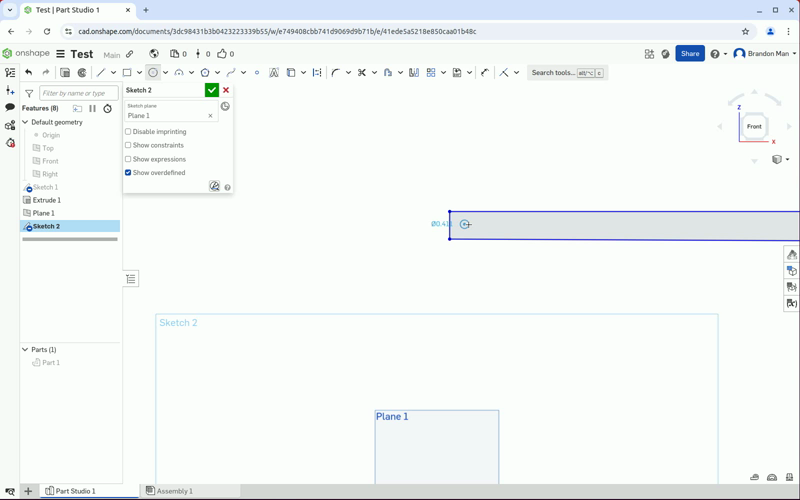
scroll(6)
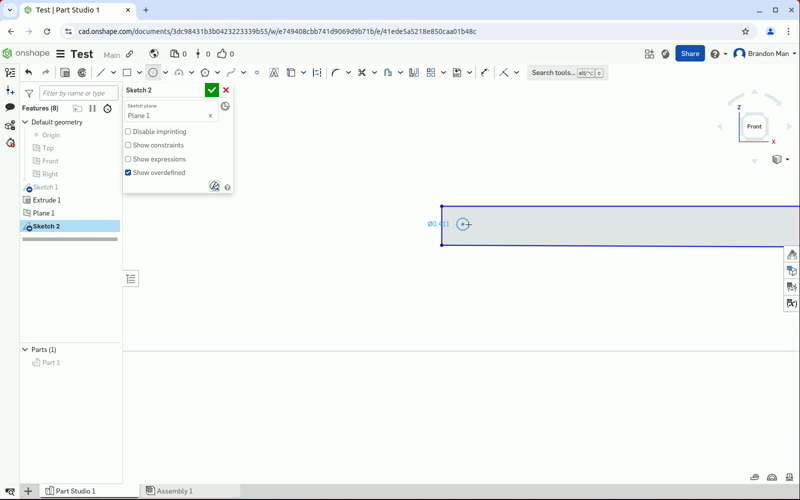
scroll(6)
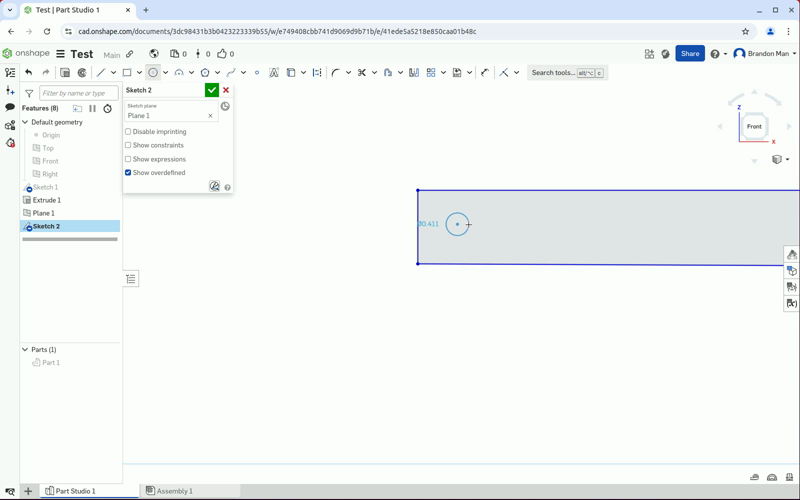
click(468, 224)
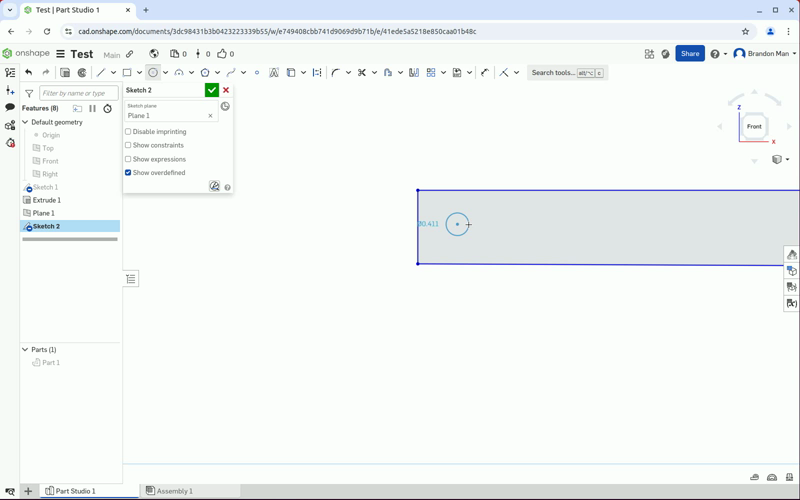
scroll(-6)
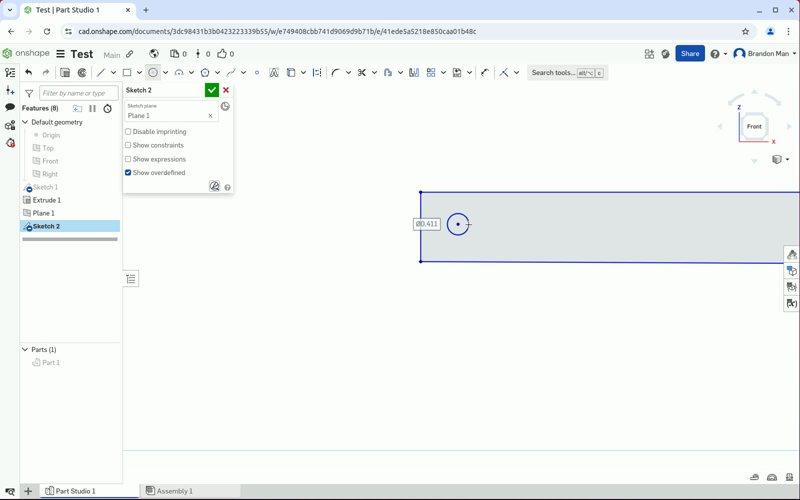
scroll(-6)
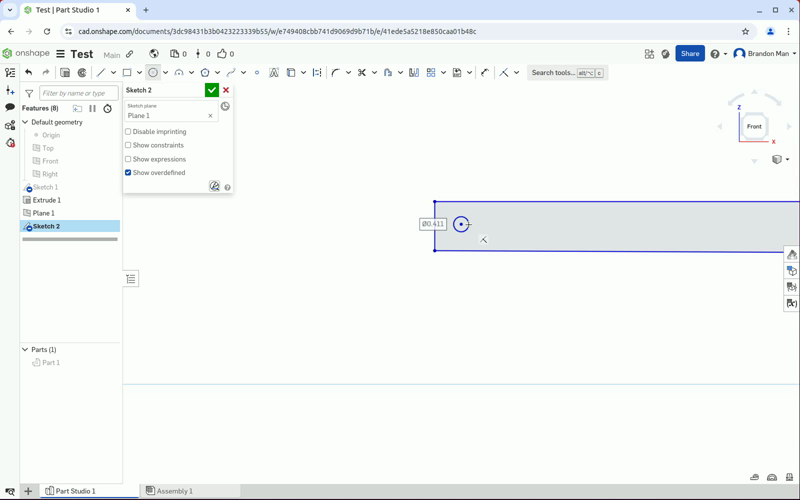
scroll(-6)
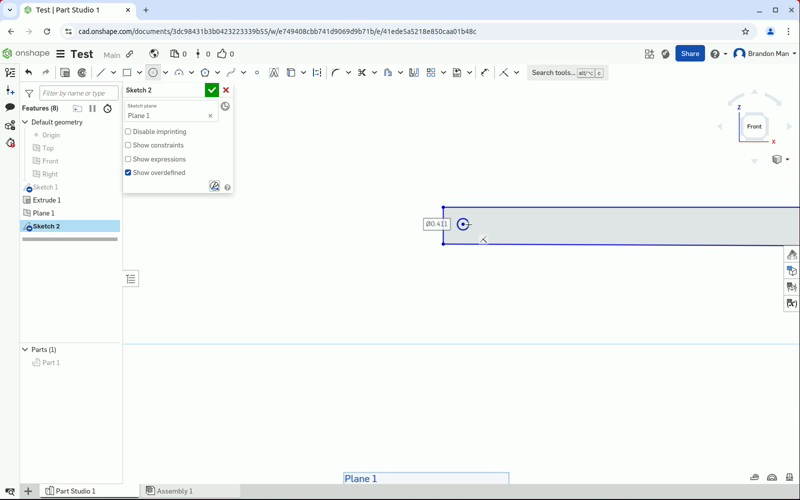
scroll(-6)
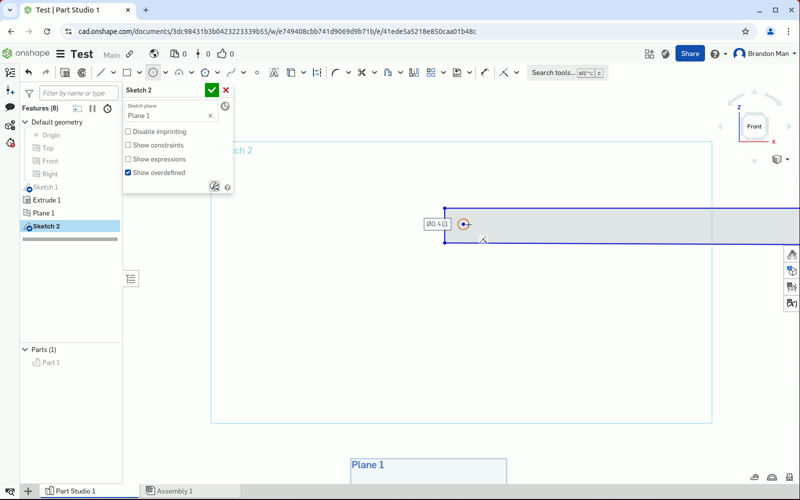
scroll(-6)
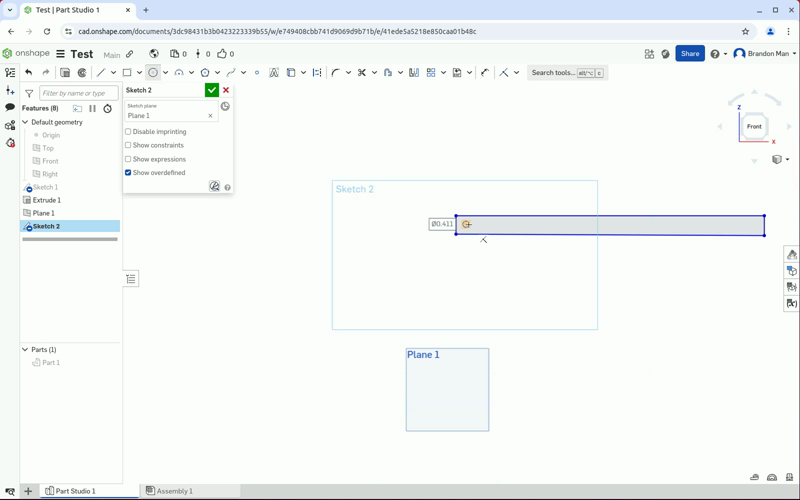
scroll(-6)
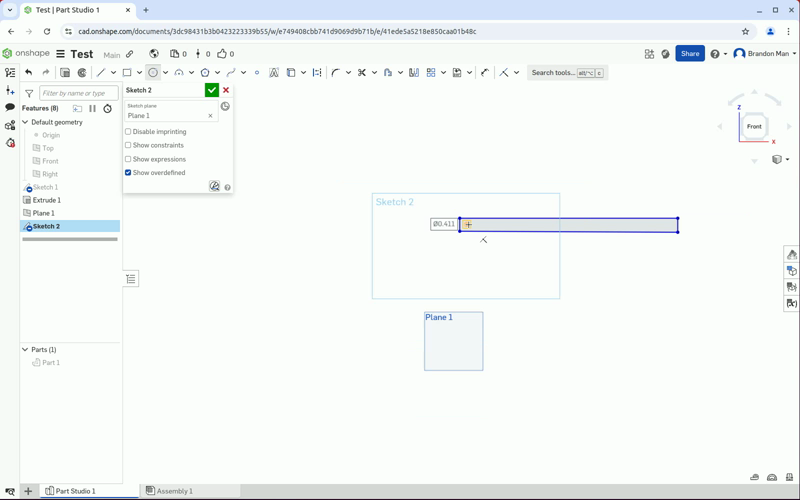
scroll(-6)
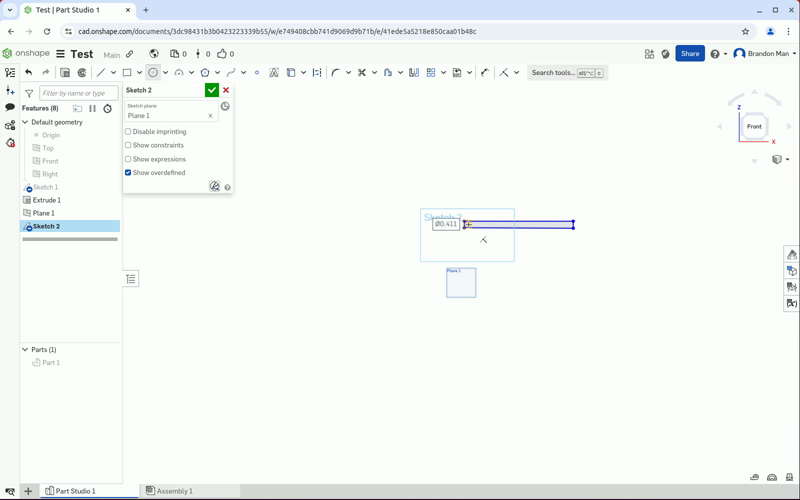
key(esc)
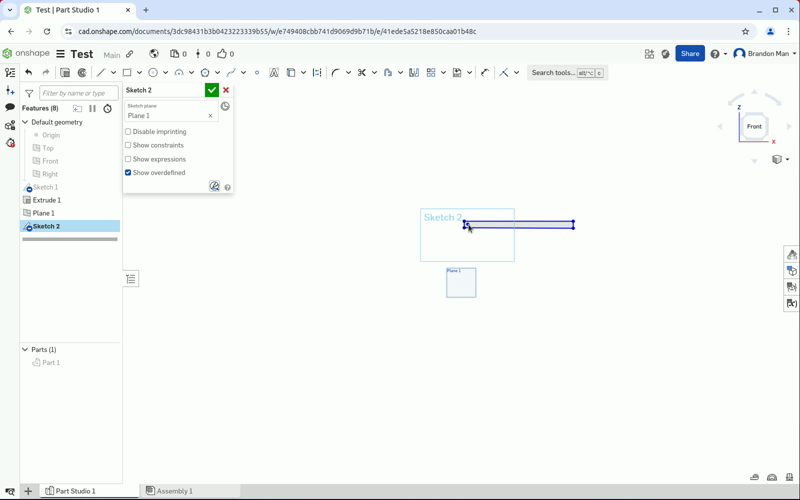
key(c)
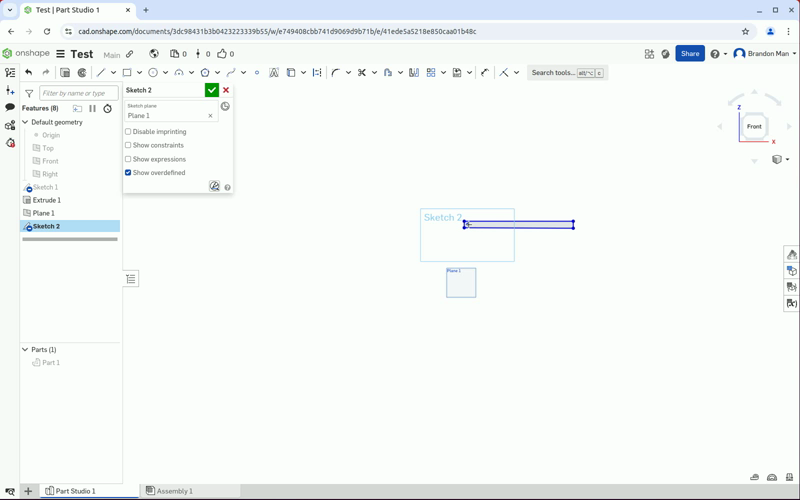
key_down(shift)
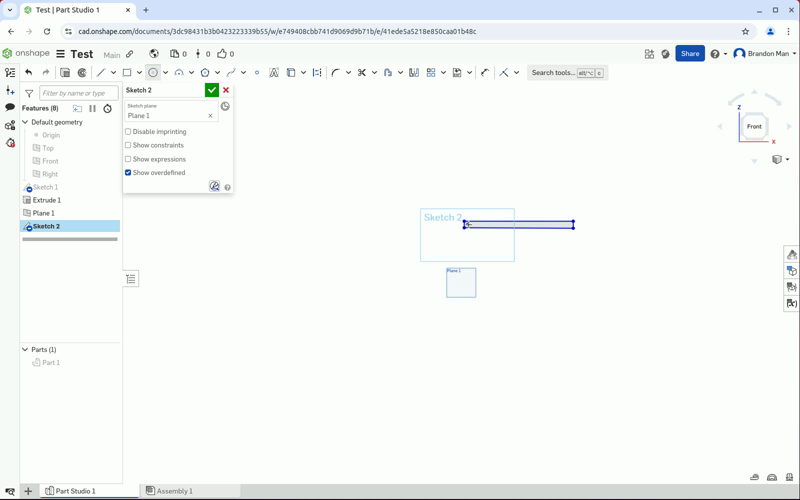
mouse_move(566, 224)
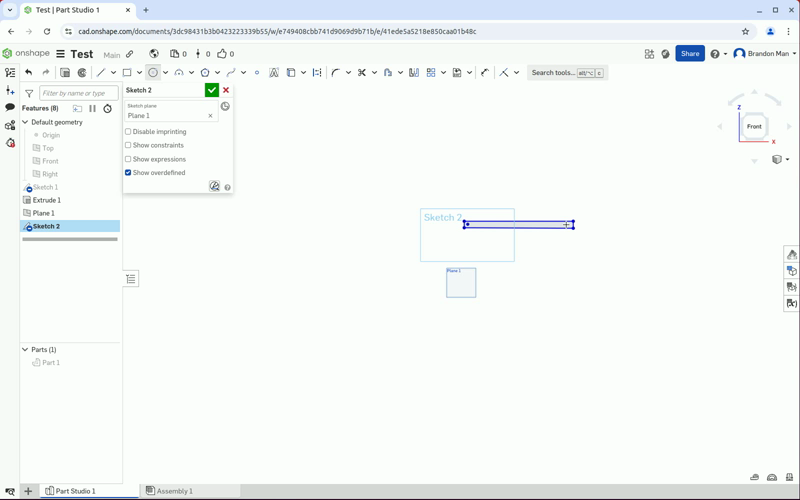
click(566, 224)
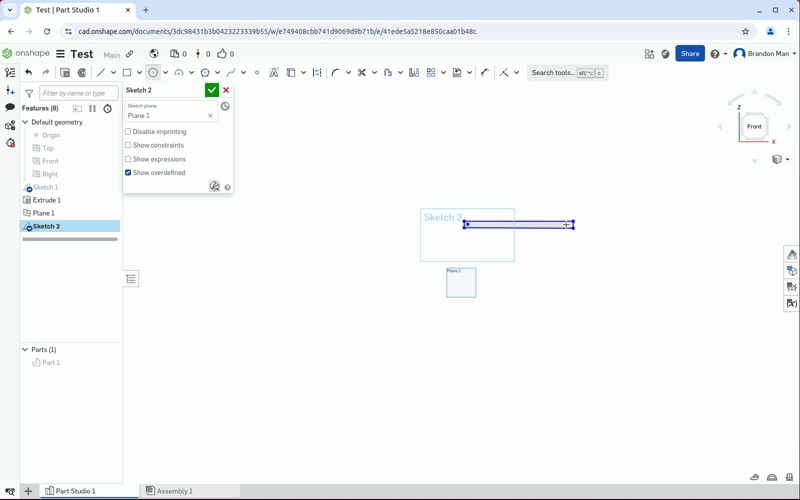
key_up(shift)
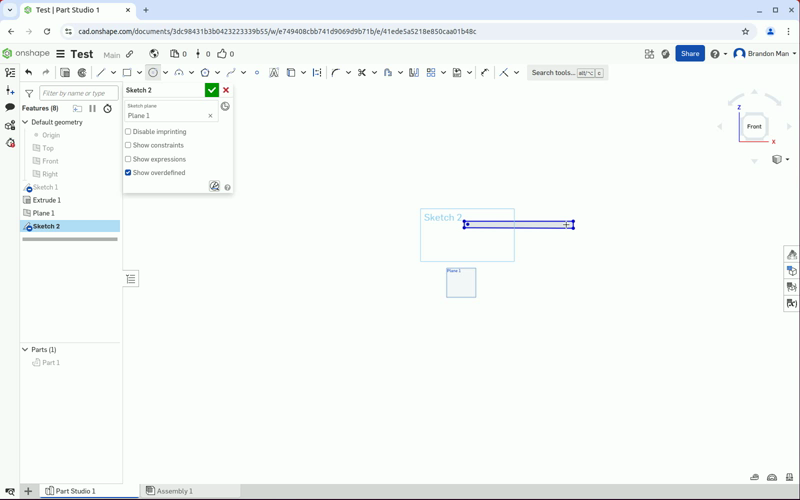
mouse_move(567, 224)
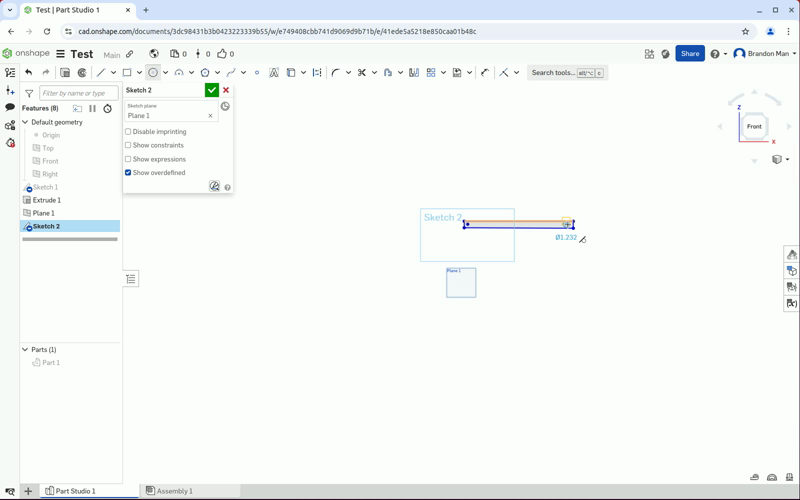
scroll(6)
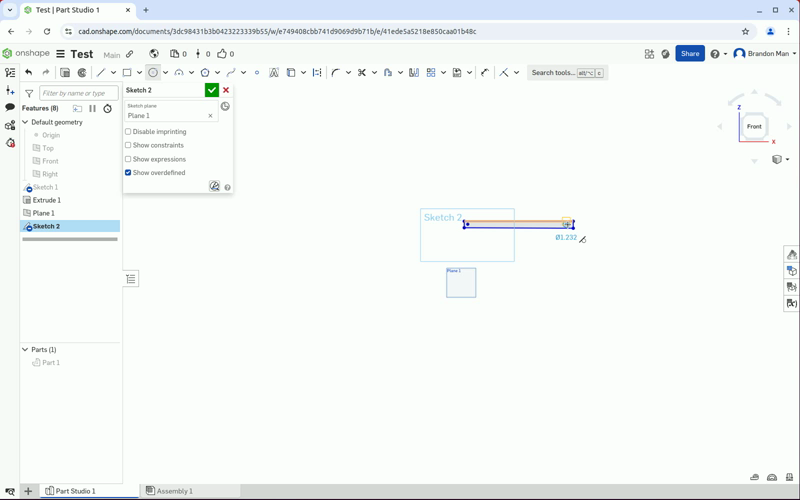
scroll(6)
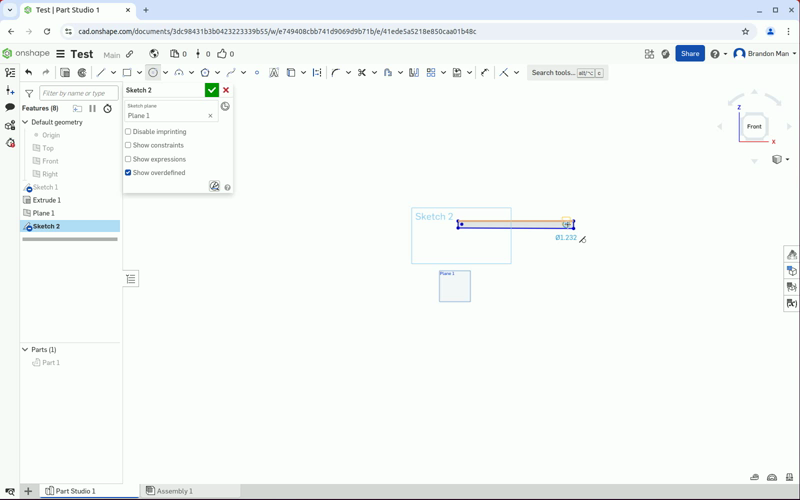
scroll(6)
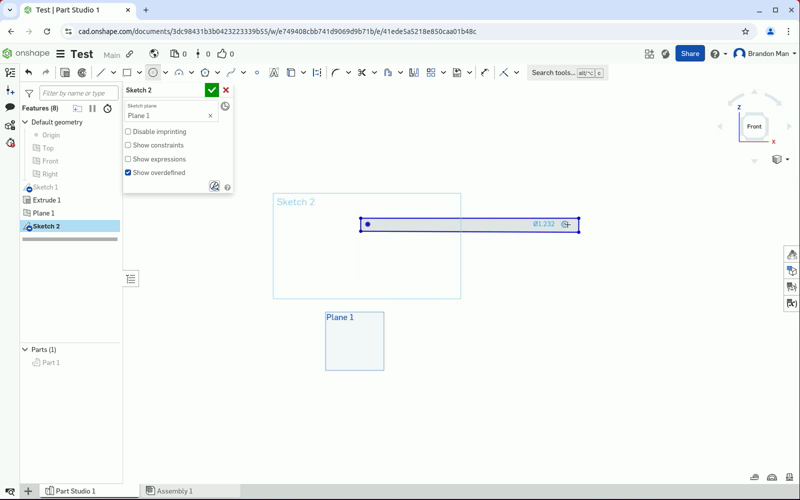
scroll(6)
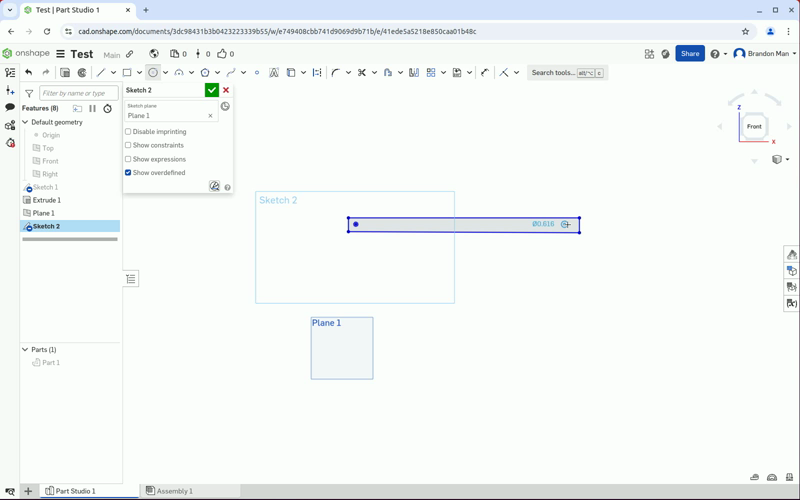
scroll(6)
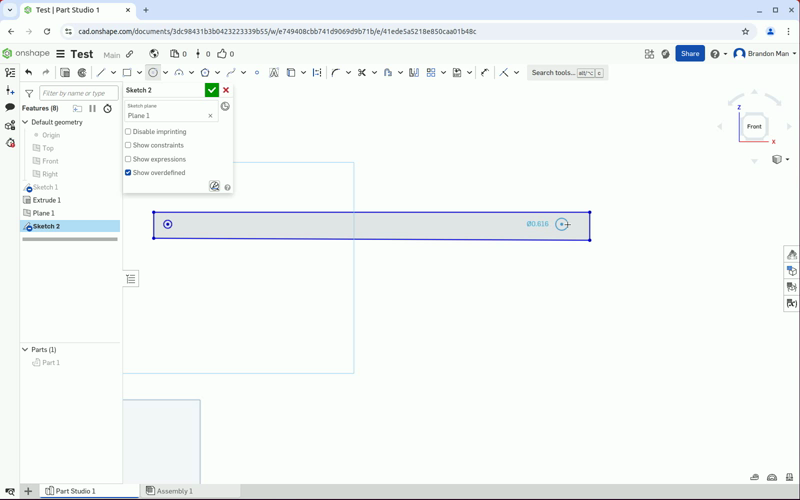
scroll(6)
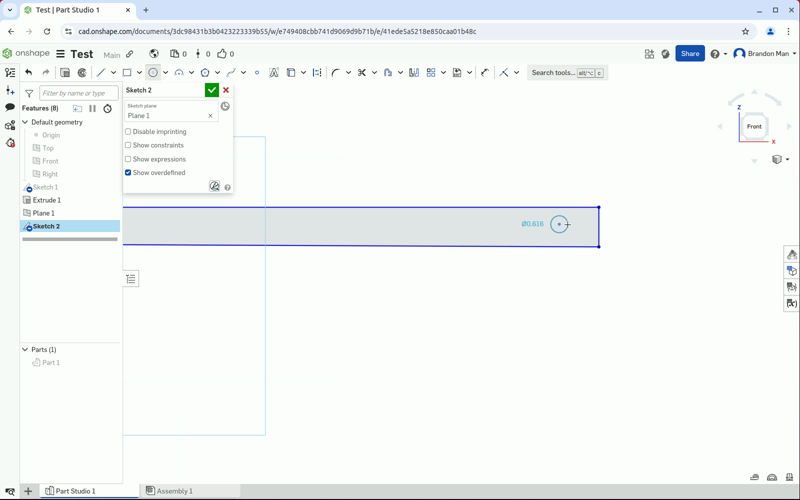
scroll(6)
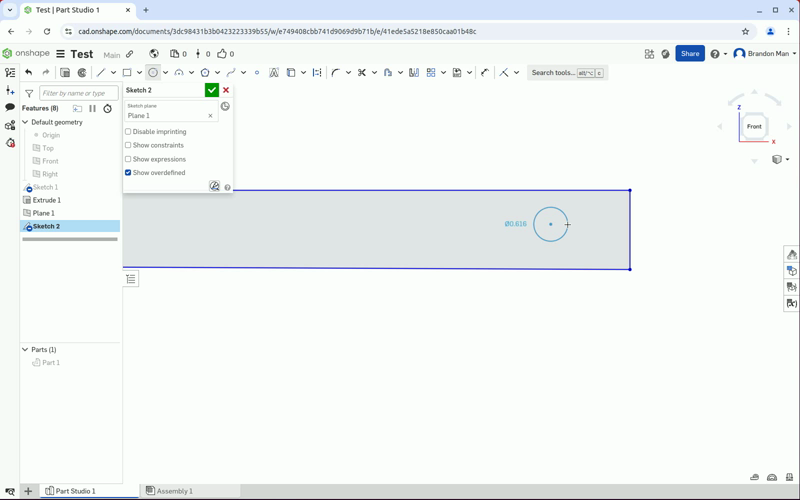
click(567, 224)
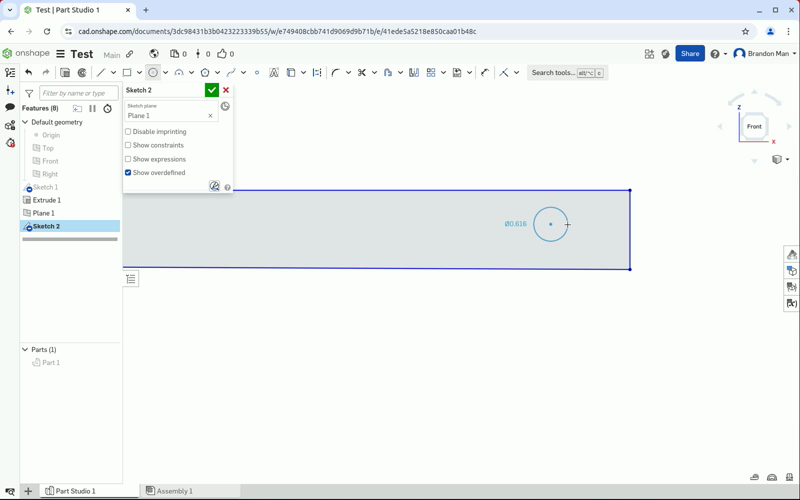
scroll(-6)
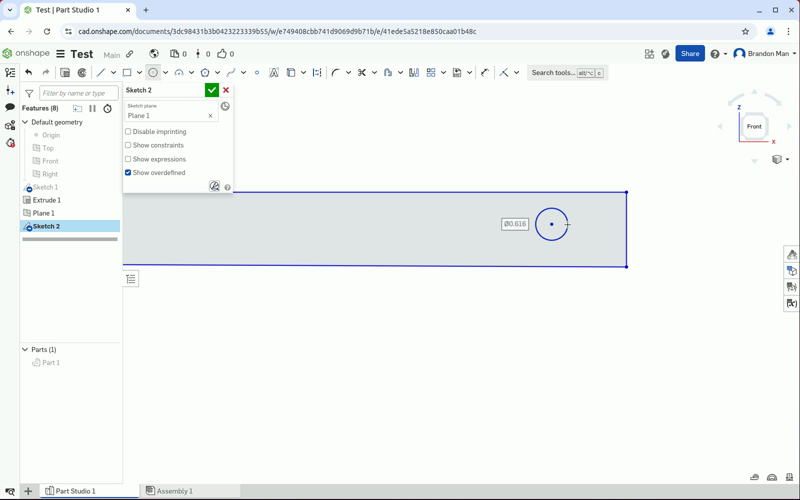
scroll(-6)
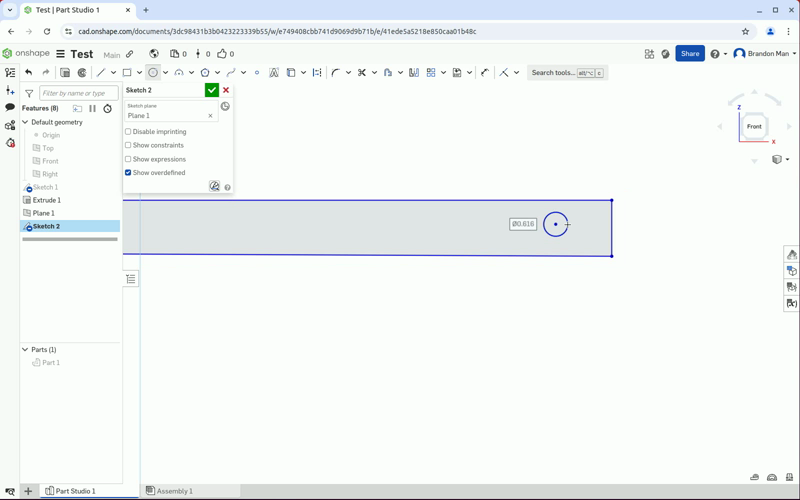
scroll(-6)
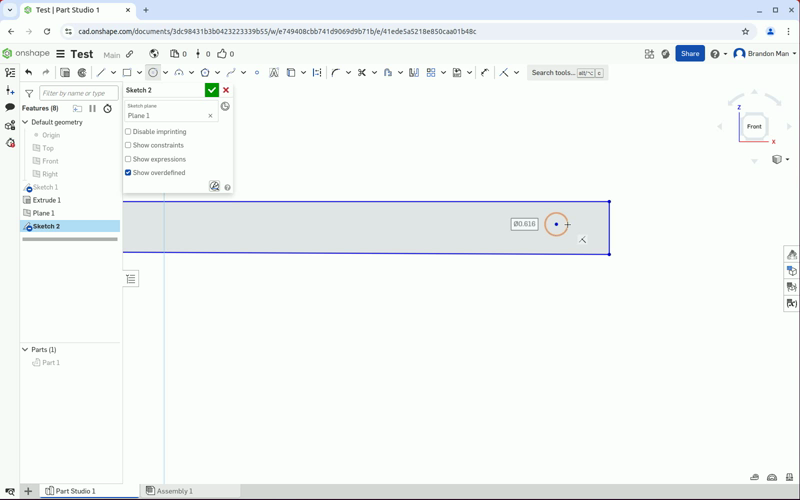
scroll(-6)
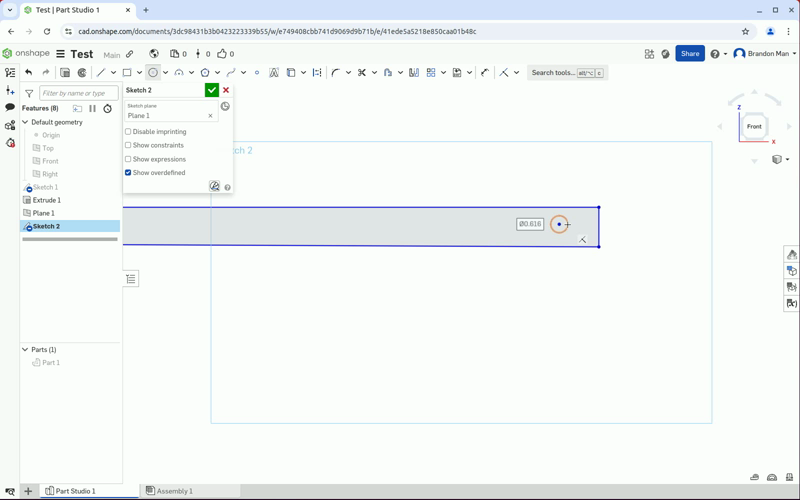
scroll(-6)
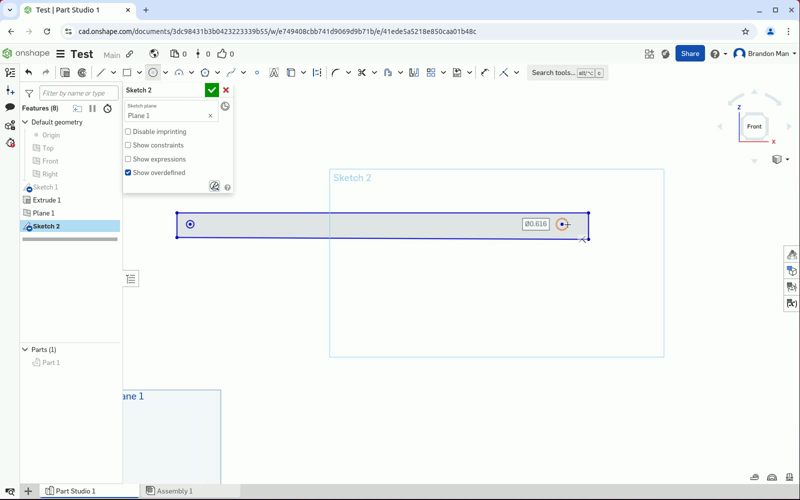
scroll(-6)
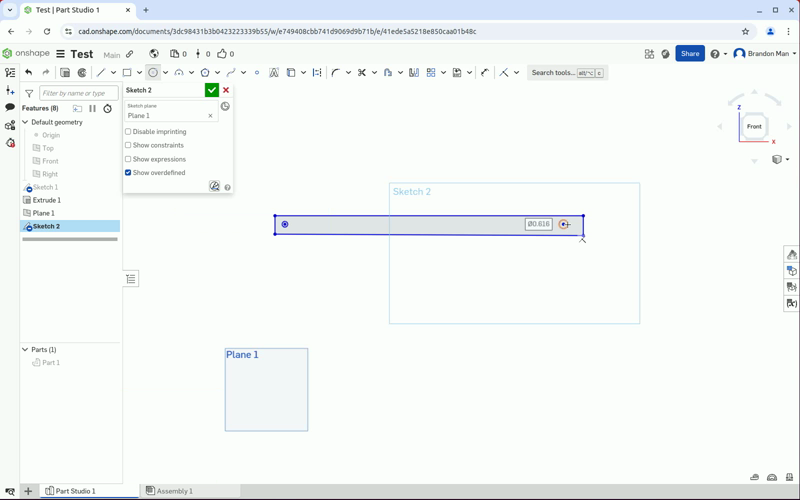
scroll(-6)
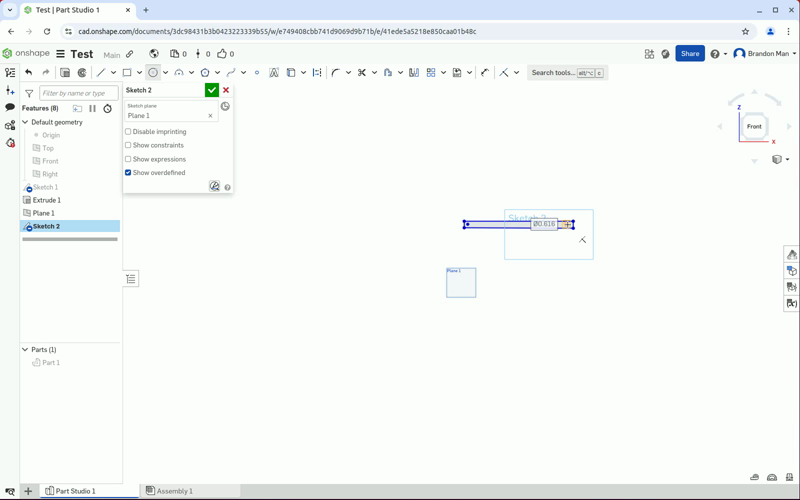
key(esc)
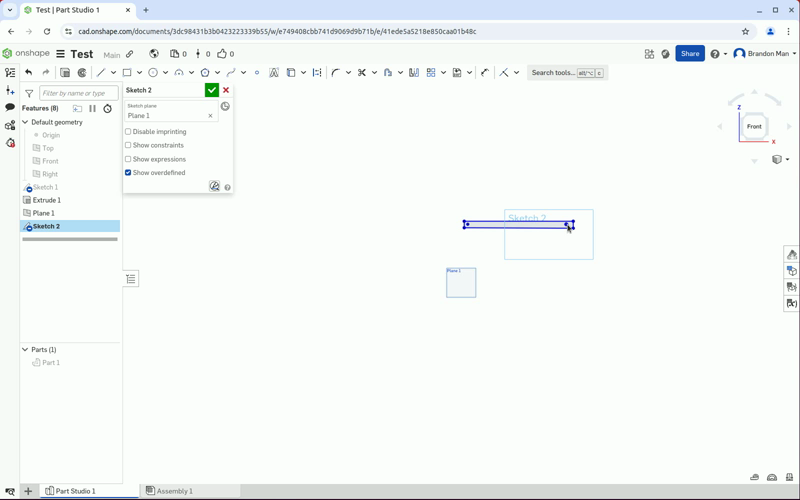
mouse_move(527, 221)
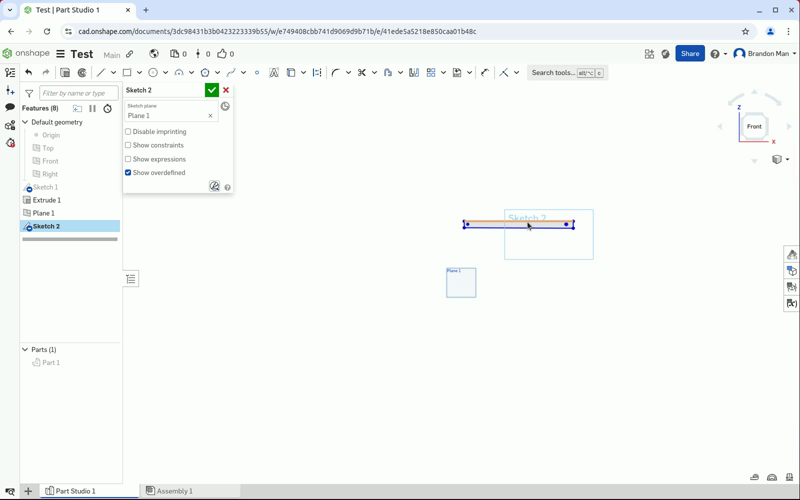
scroll(6)
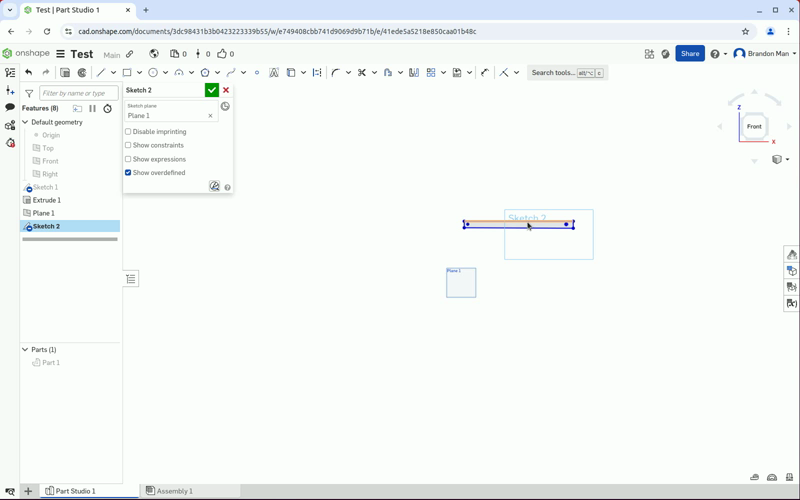
scroll(6)
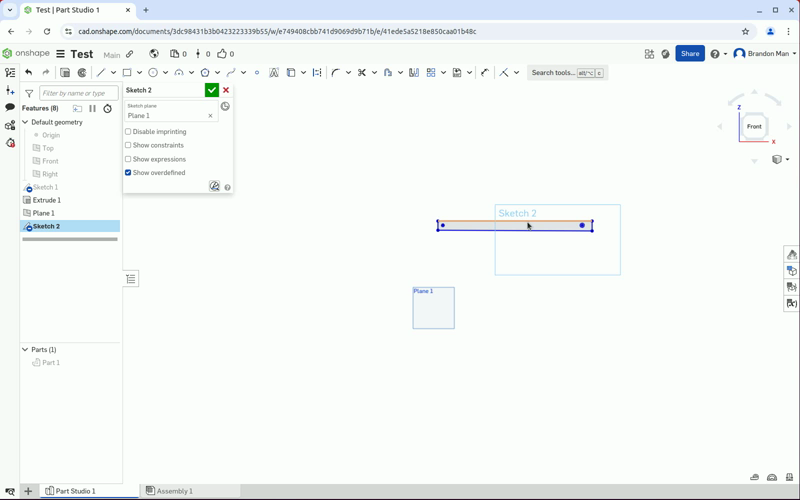
scroll(6)
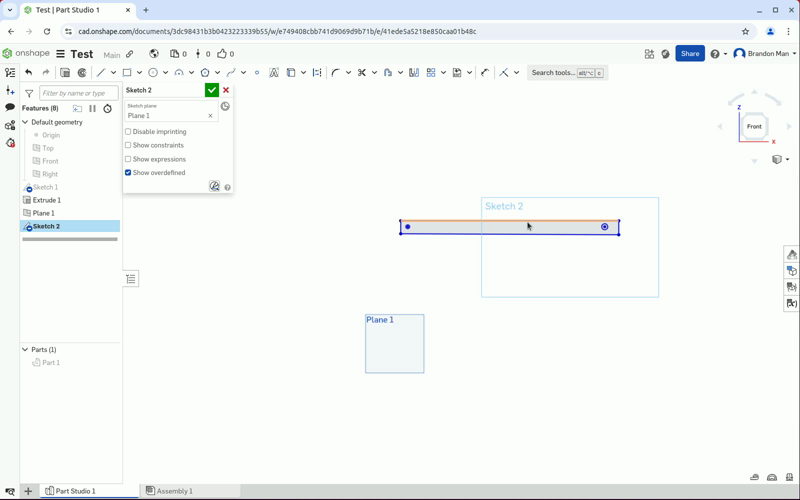
scroll(6)
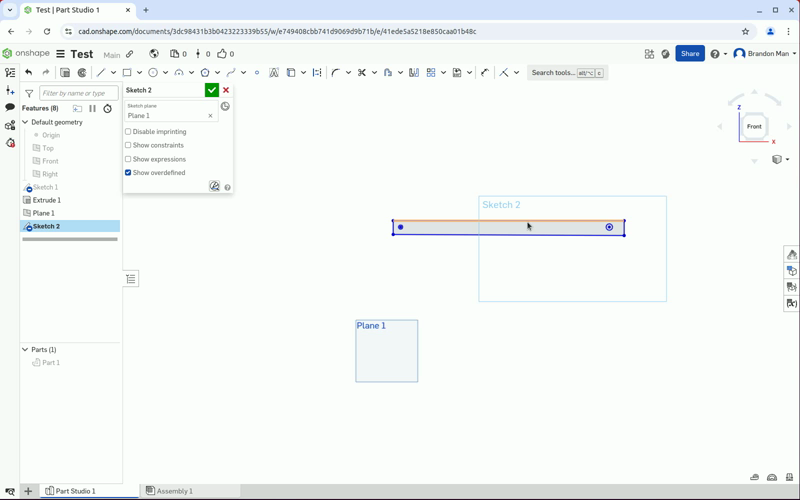
scroll(6)
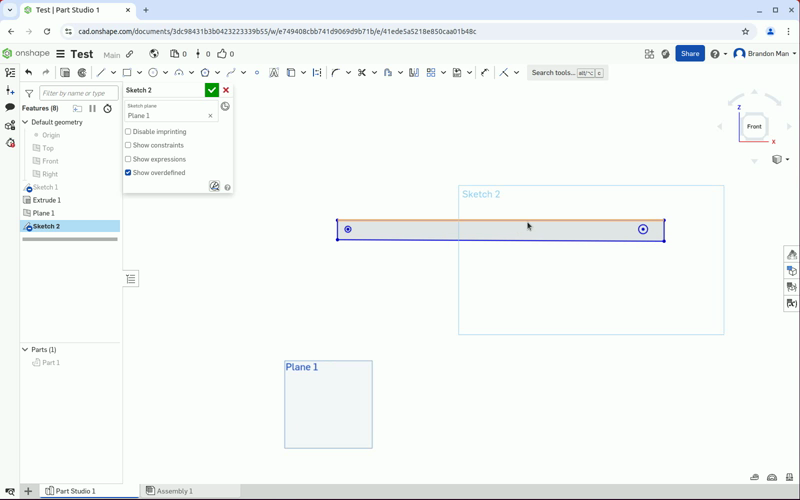
scroll(6)
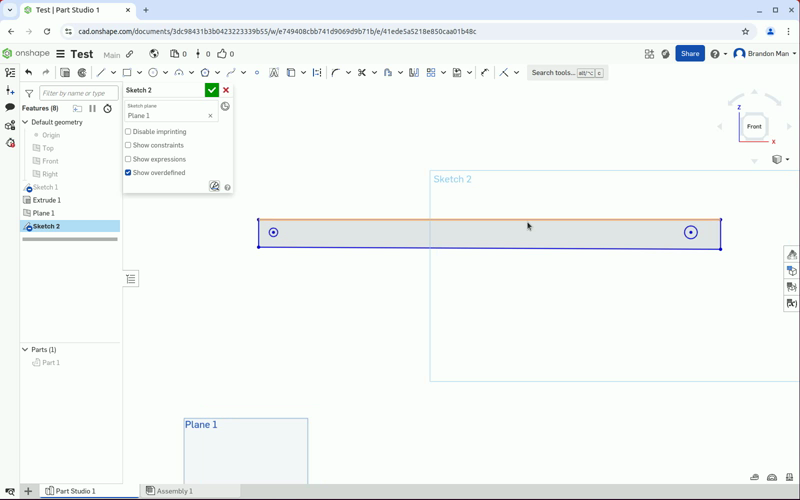
scroll(6)
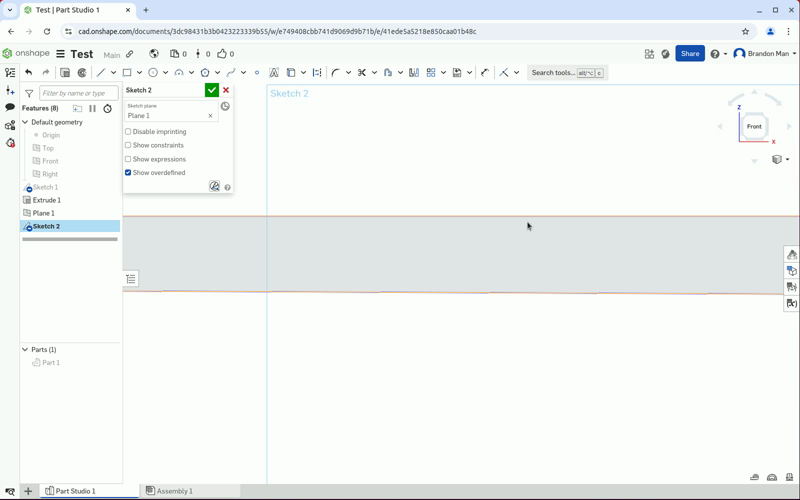
click(527, 221)
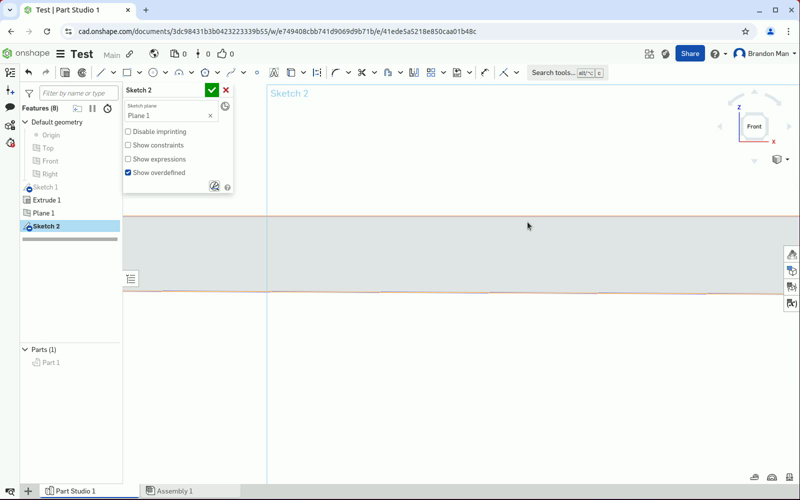
scroll(-6)
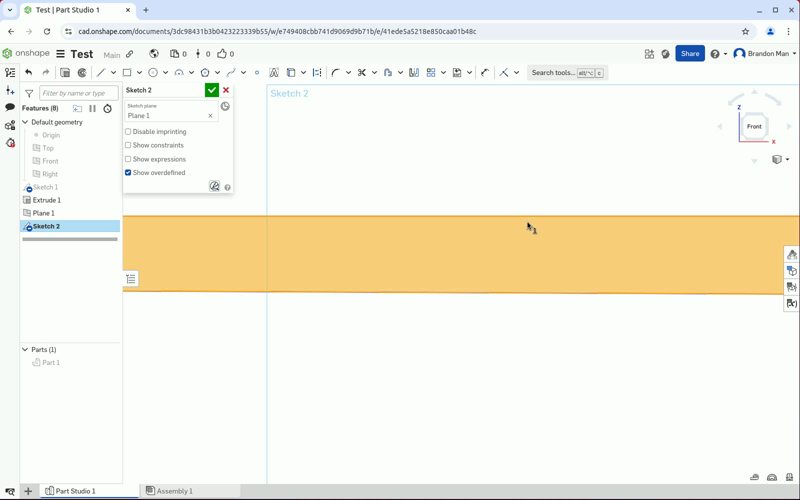
scroll(-6)
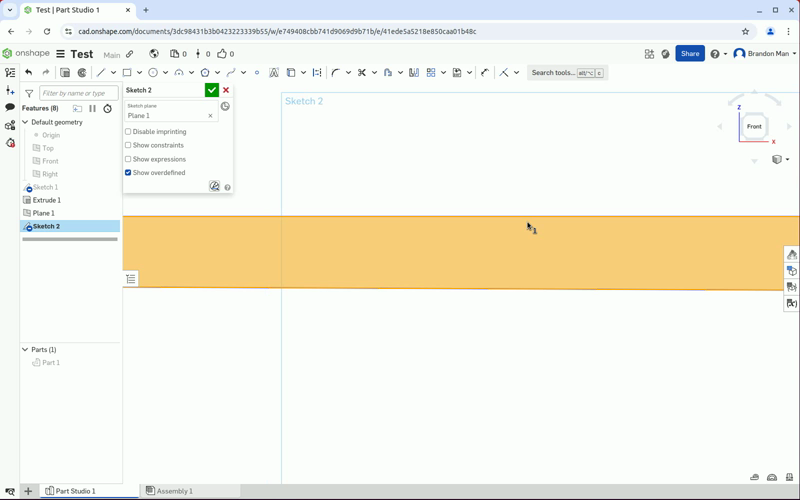
scroll(-6)
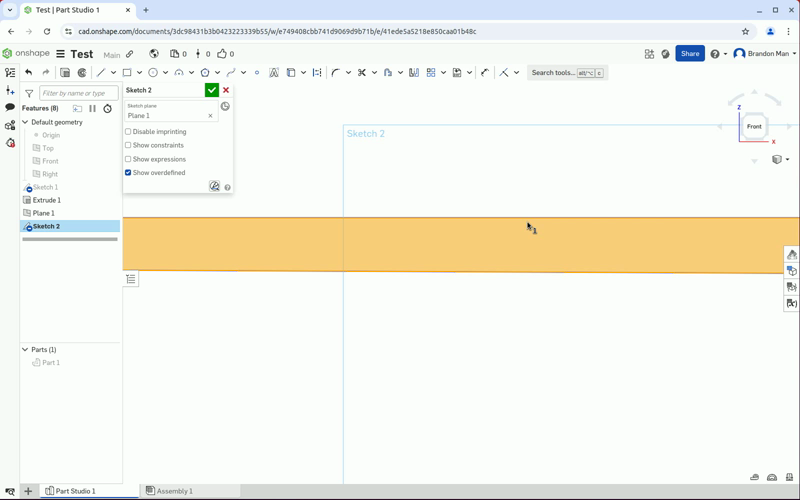
scroll(-6)
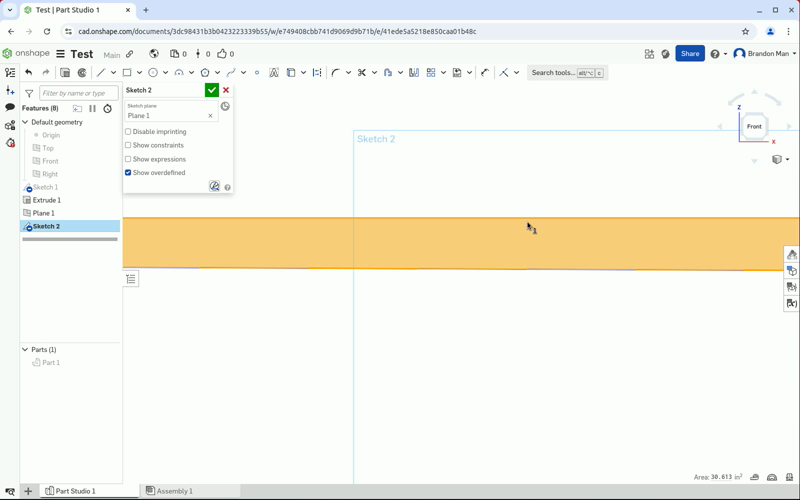
scroll(-6)
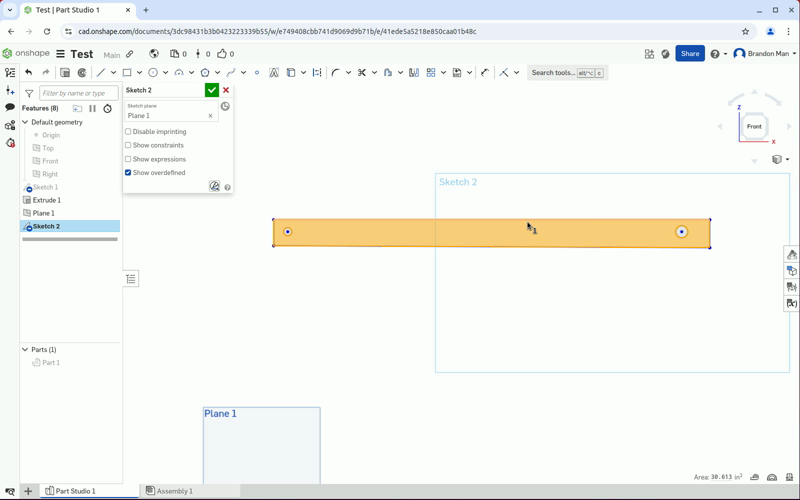
scroll(-6)
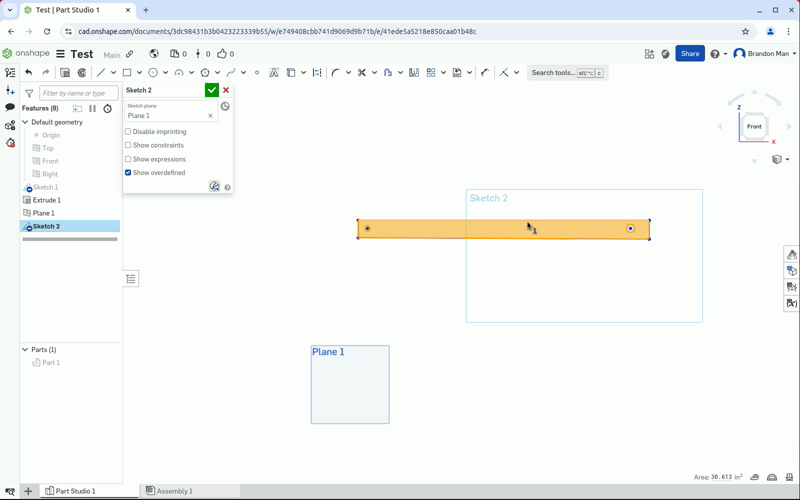
scroll(-6)
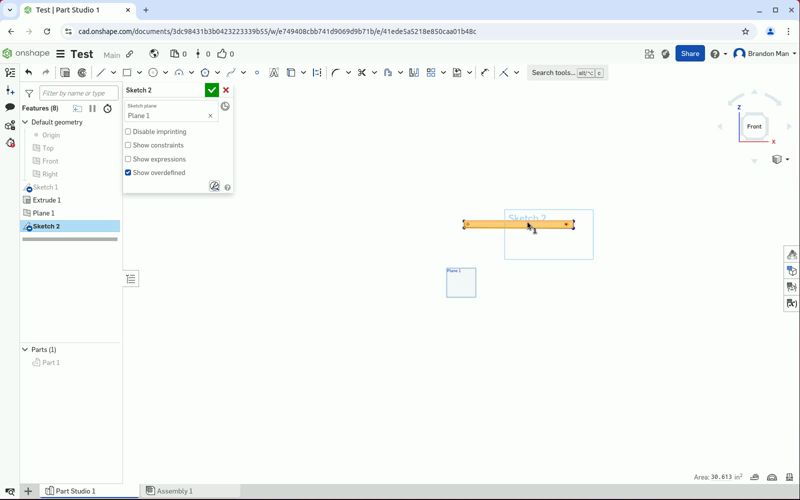
mouse_move(73, 352)
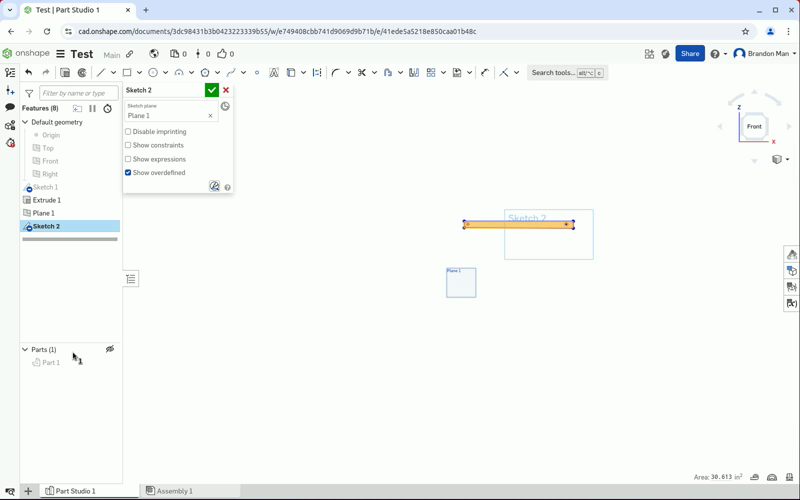
key(shift+y)
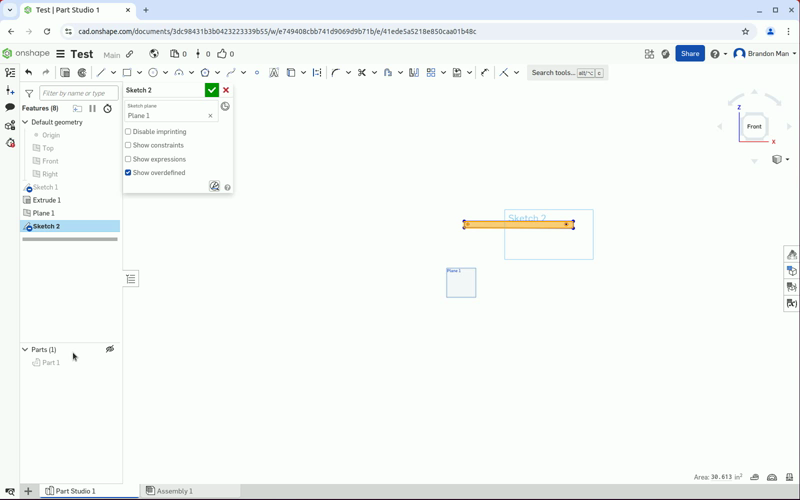
key(shift+e)
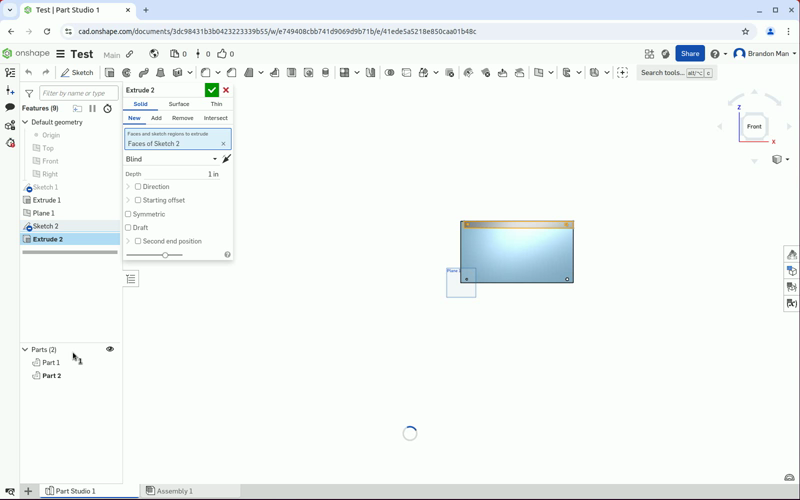
mouse_move(143, 106)
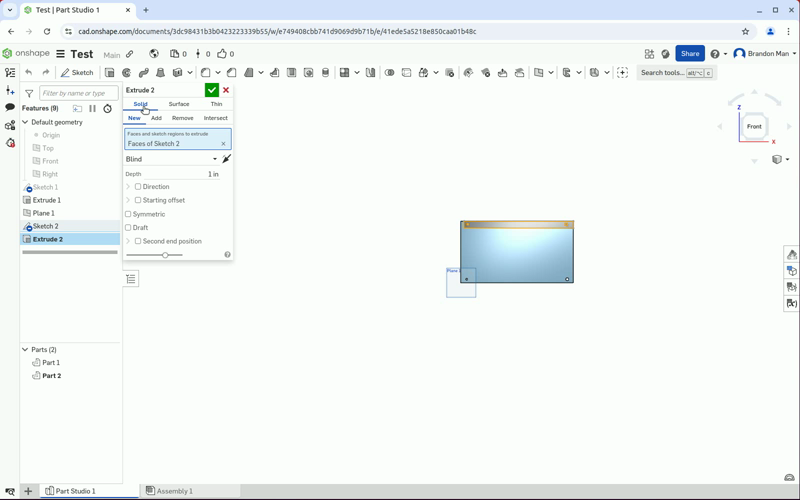
click(143, 106)
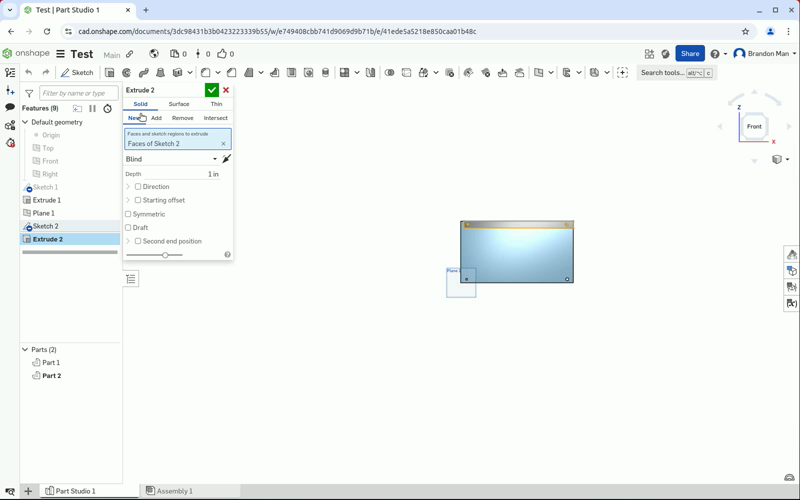
mouse_move(137, 120)
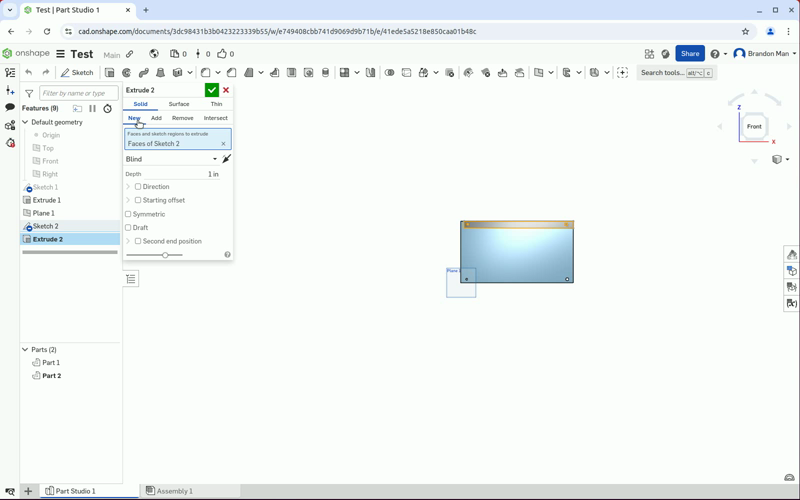
click(137, 120)
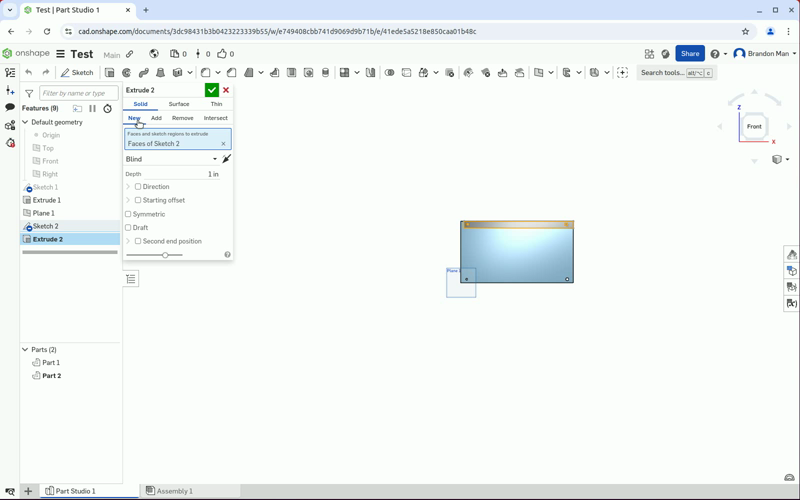
key(tab, 4)
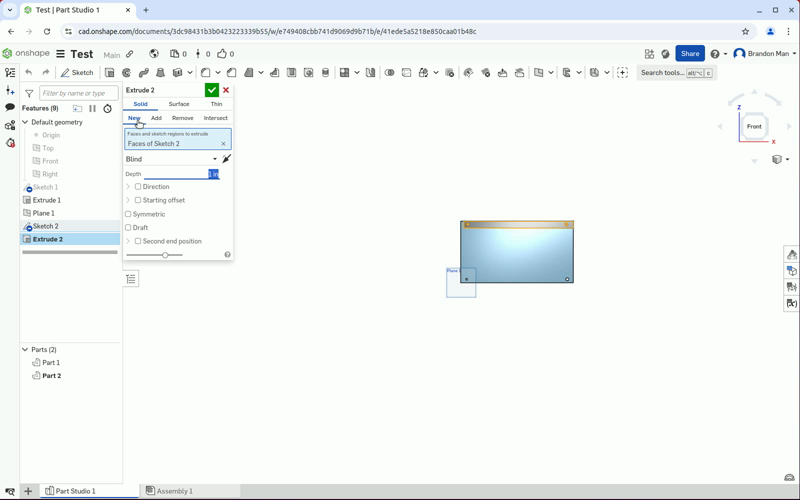
text(0.481)
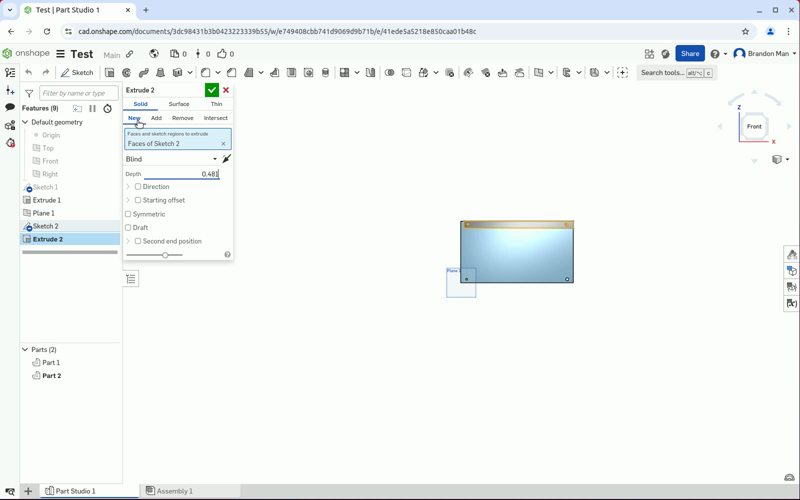
key(enter)
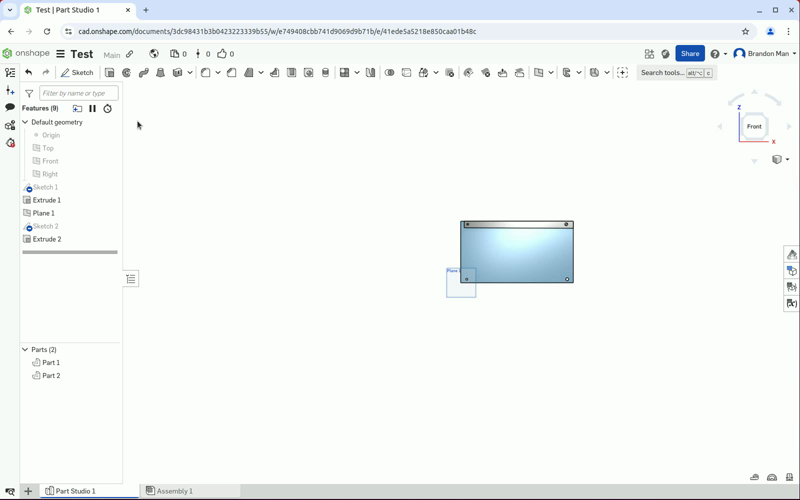
key(shift+h)
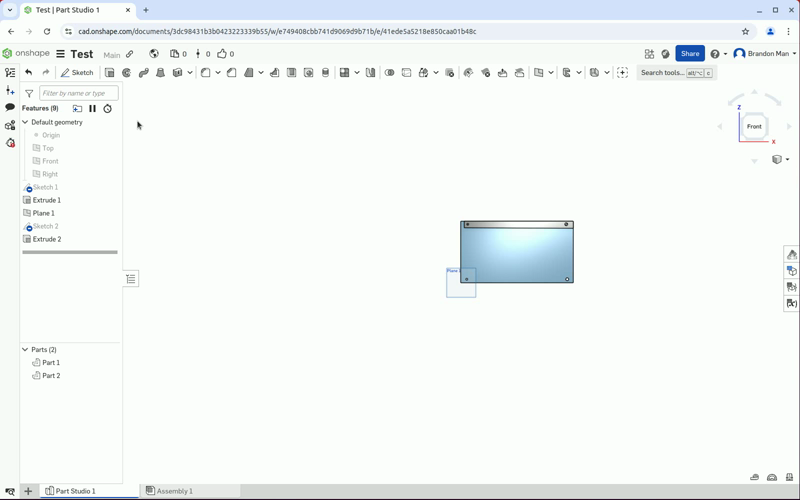
key(shift+h)
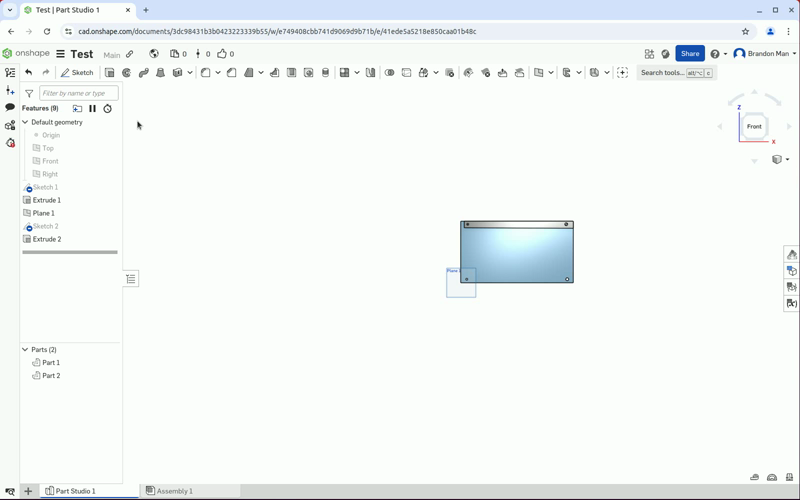
mouse_move(73, 189)
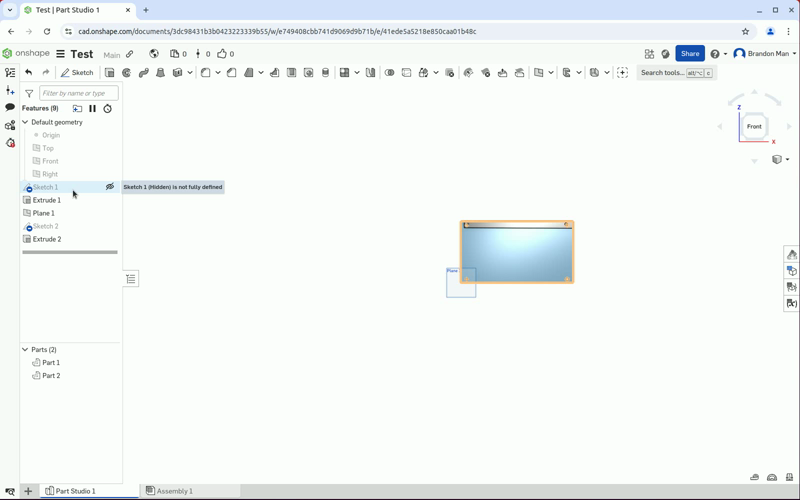
click(73, 189)
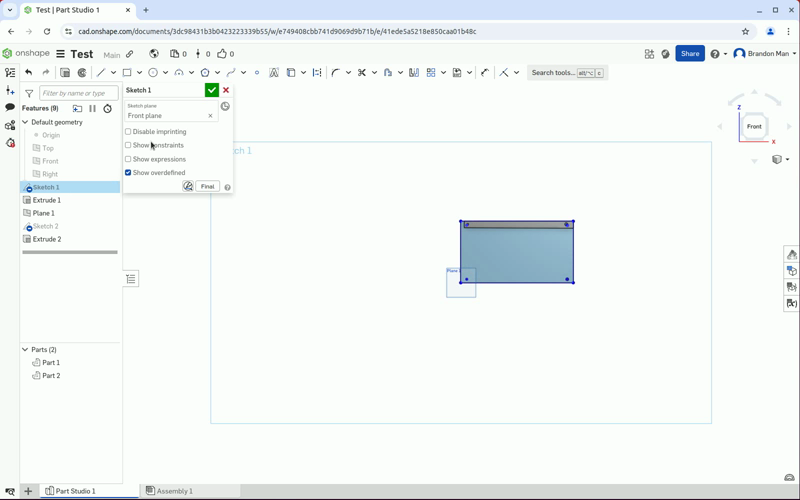
mouse_move(229, 92)
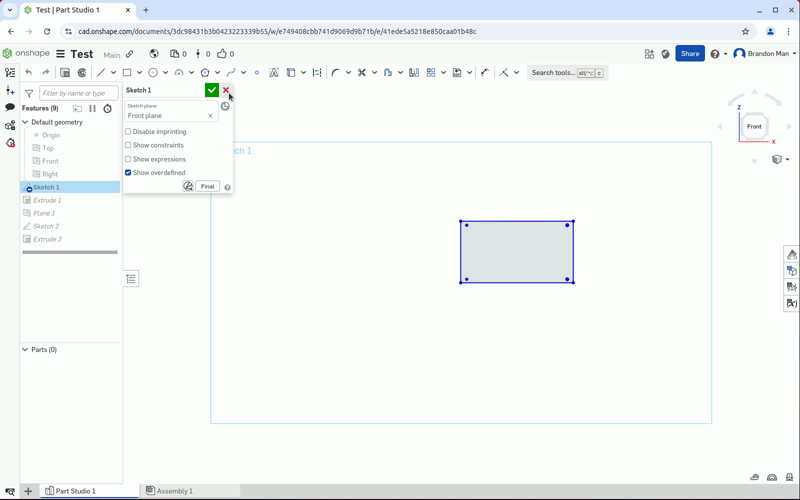
click(229, 92)
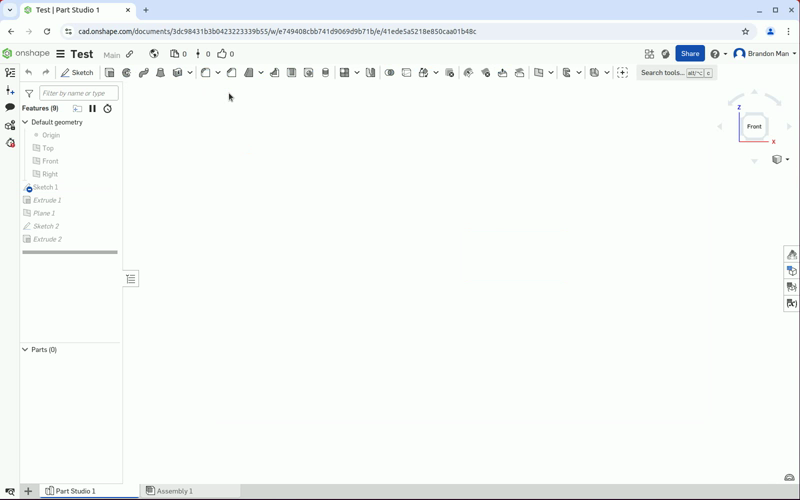
key(shift+s)
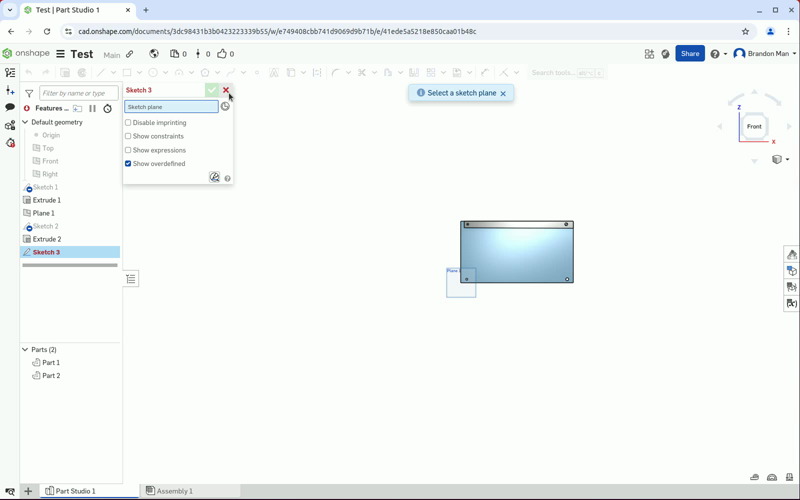
mouse_move(73, 215)
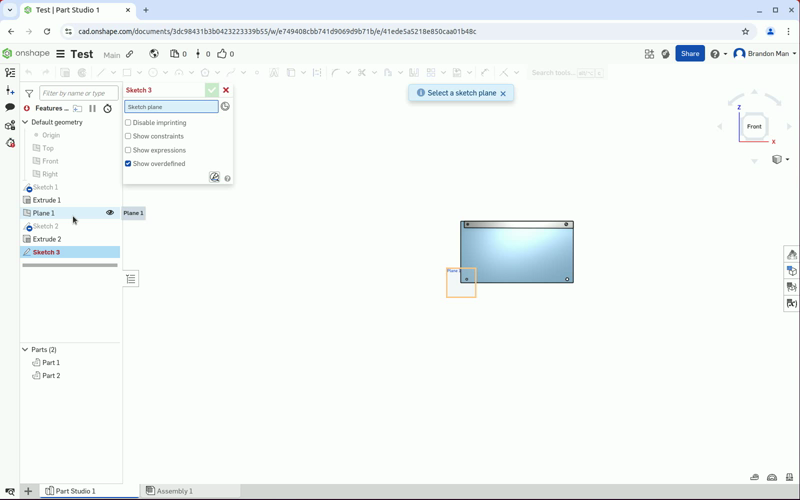
click(73, 215)
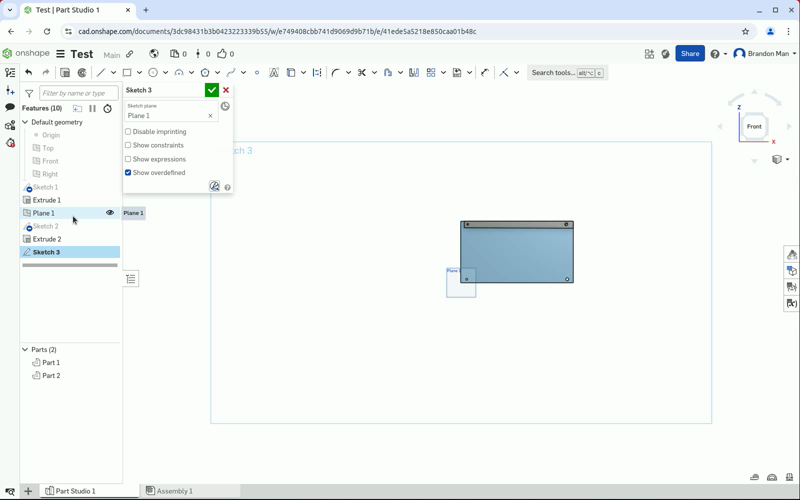
mouse_move(73, 352)
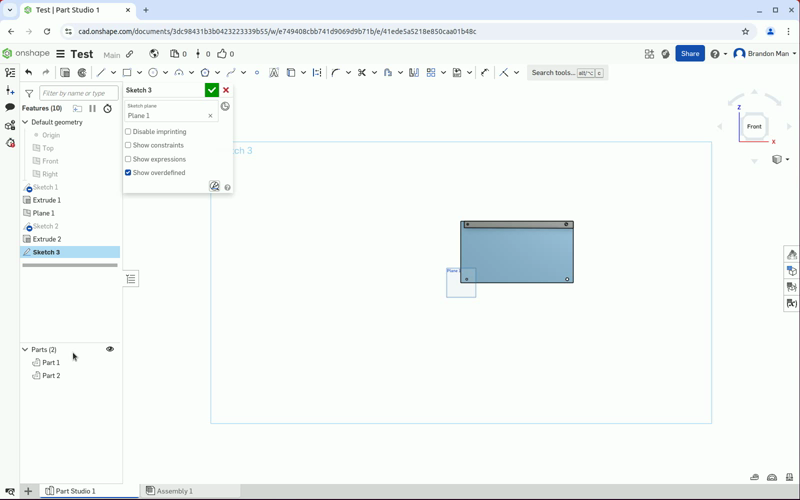
key(y)
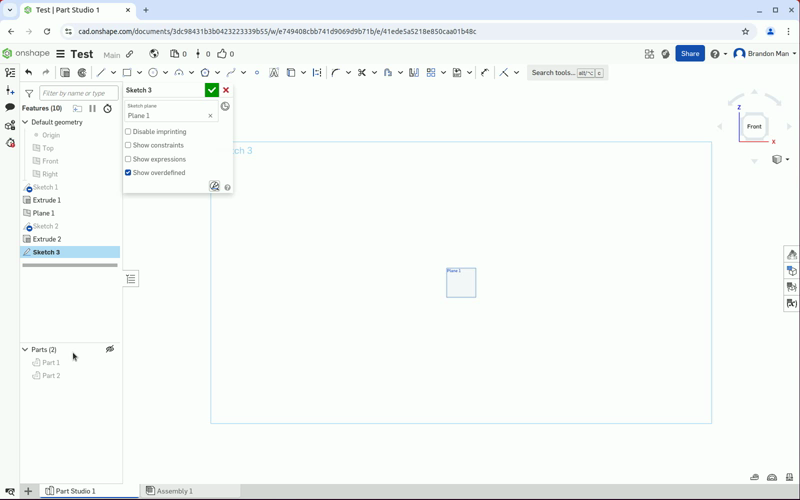
key(l)
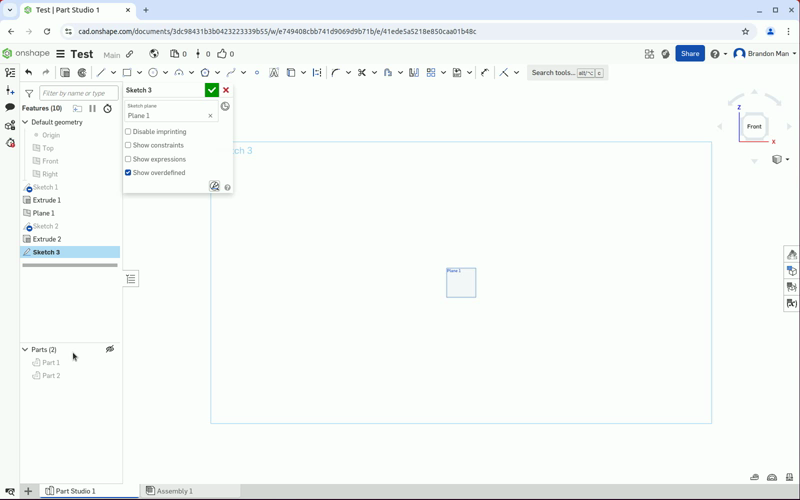
key_down(shift)
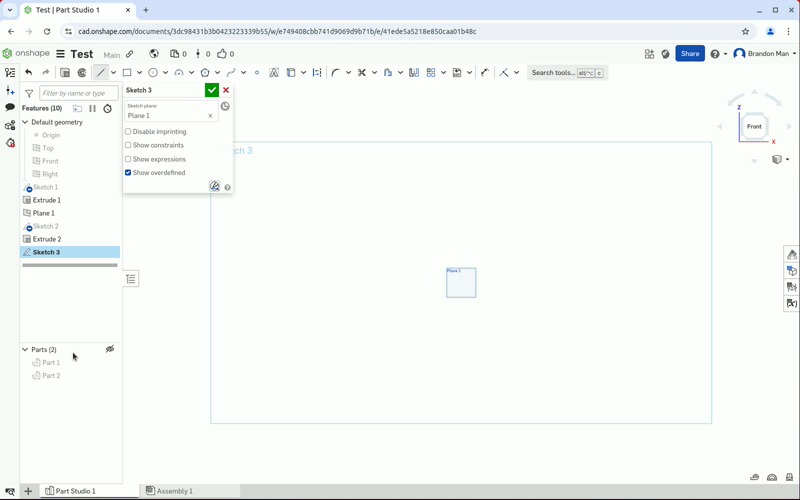
mouse_move(464, 282)
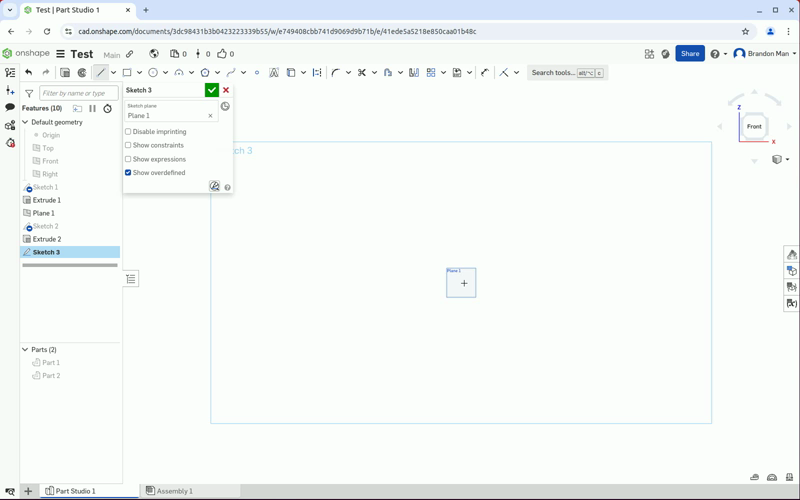
click(464, 282)
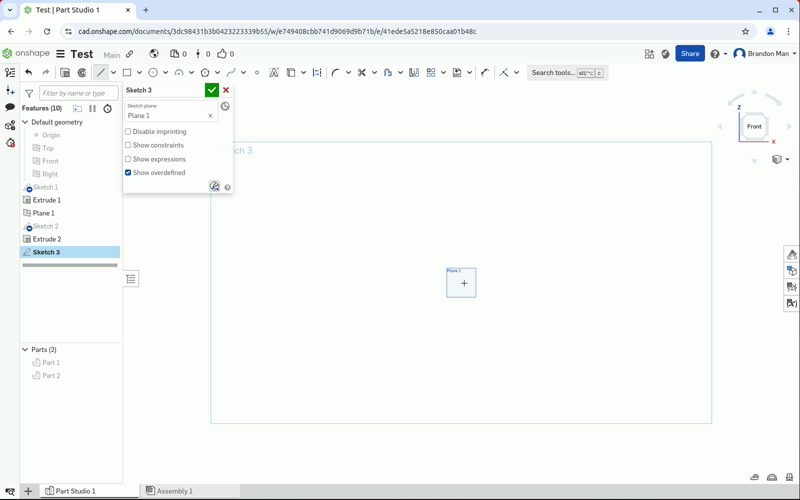
key_up(shift)
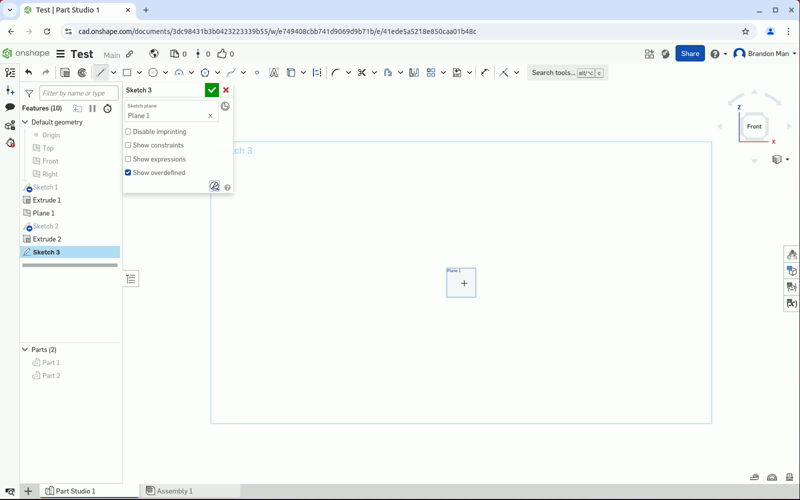
key_down(shift)
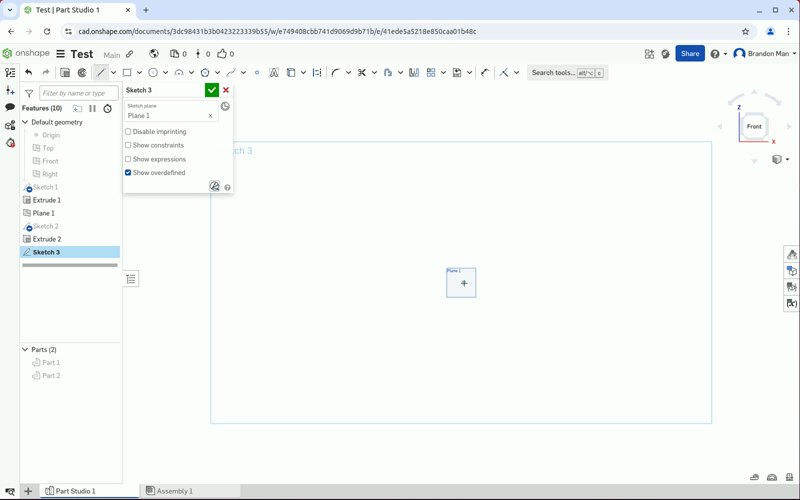
mouse_move(573, 282)
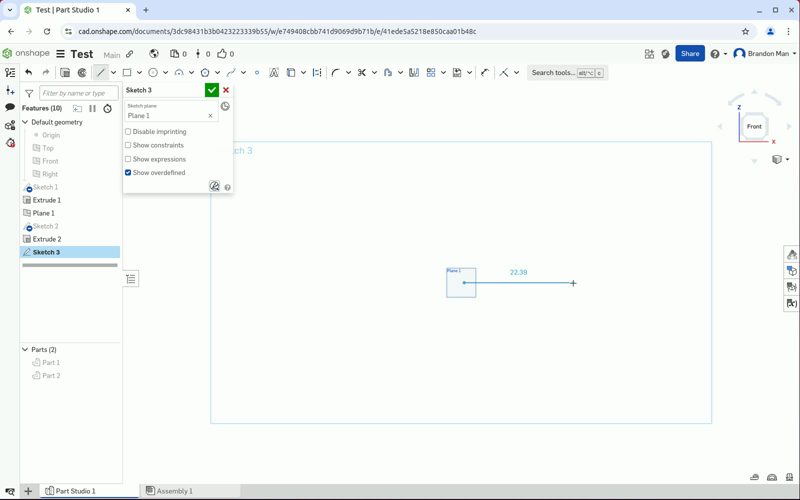
click(573, 282)
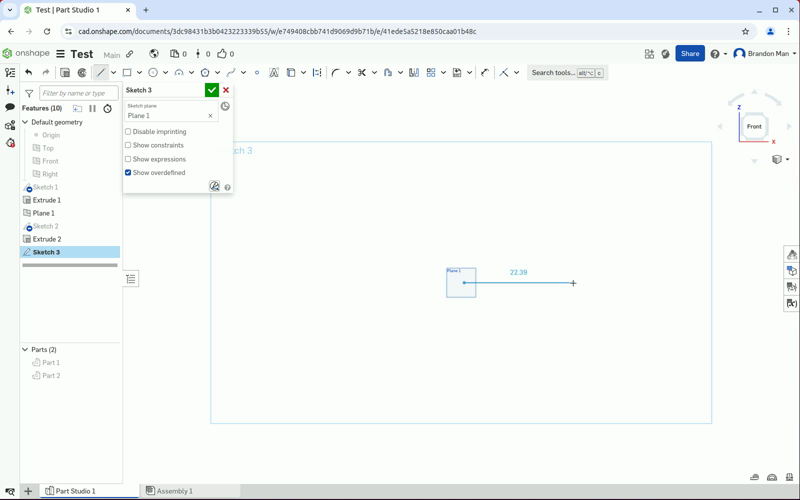
key_up(shift)
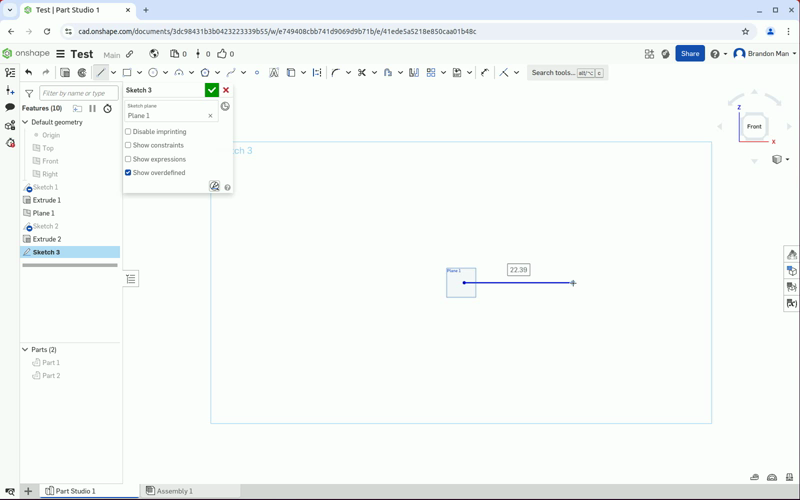
key_down(shift)
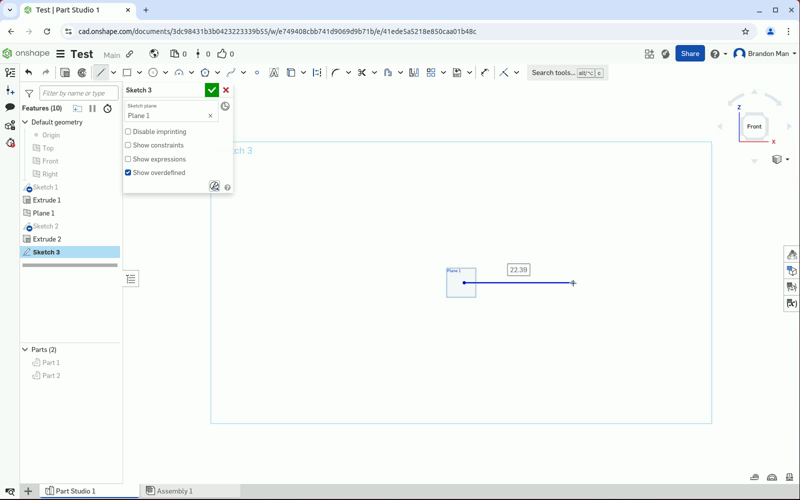
mouse_move(589, 282)
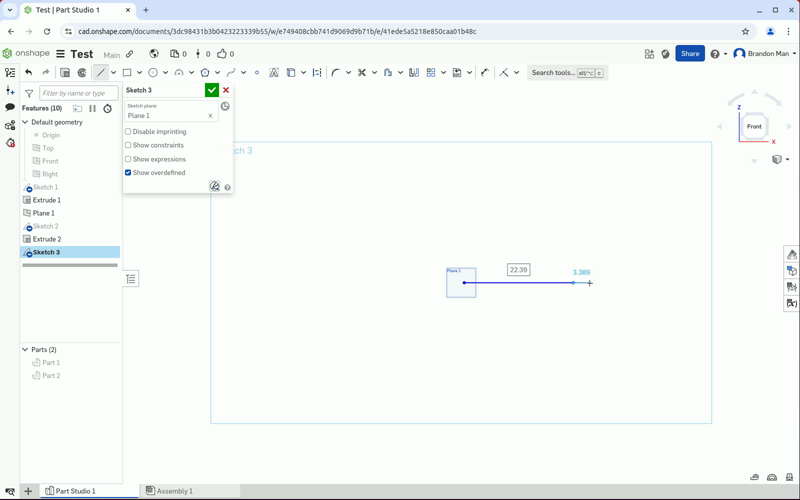
mouse_move(573, 276)
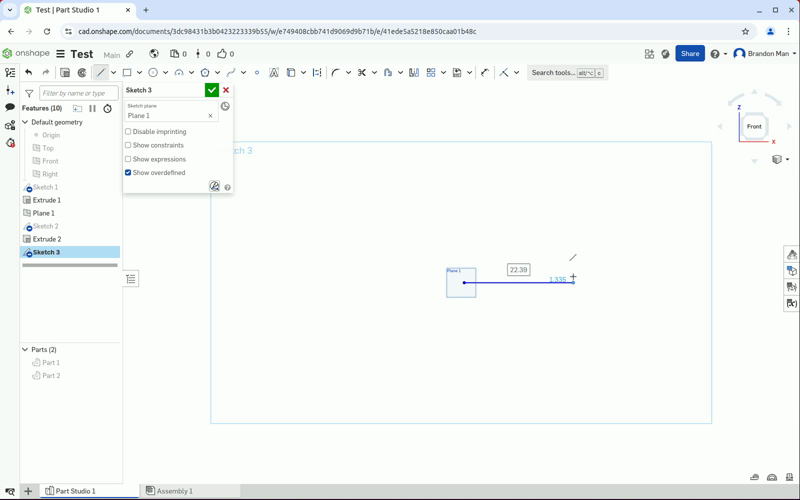
scroll(6)
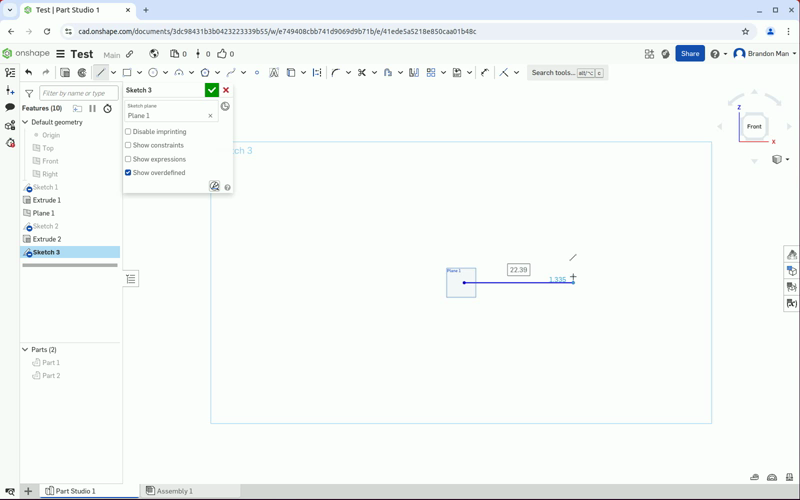
scroll(6)
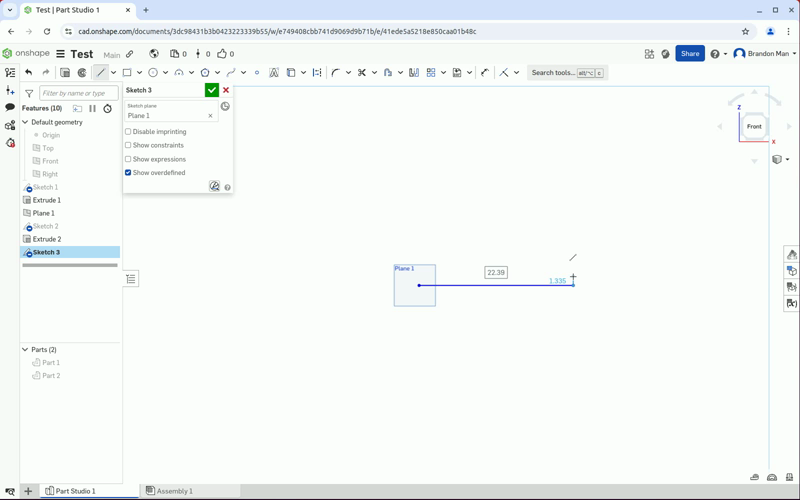
scroll(6)
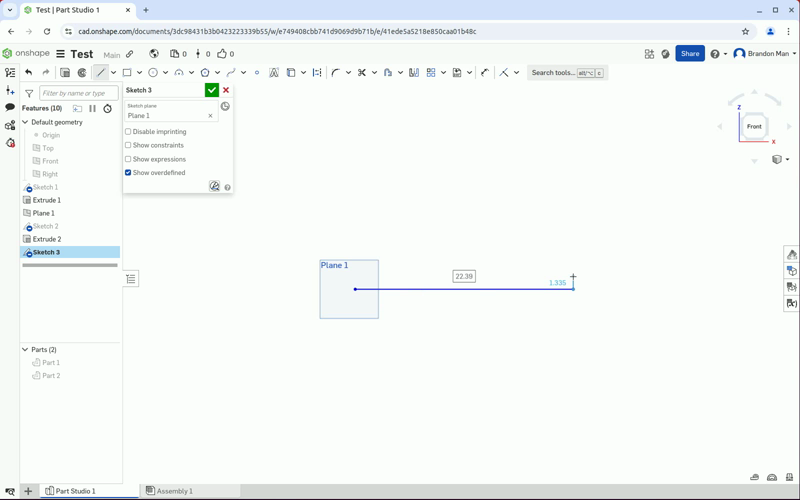
scroll(6)
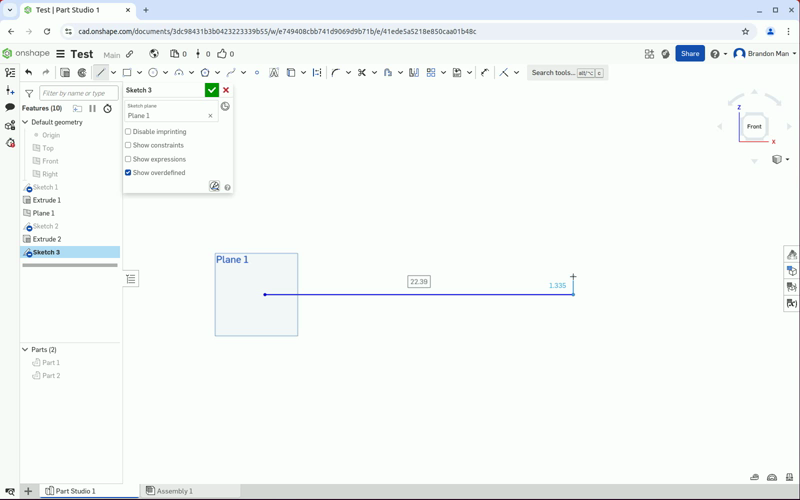
scroll(6)
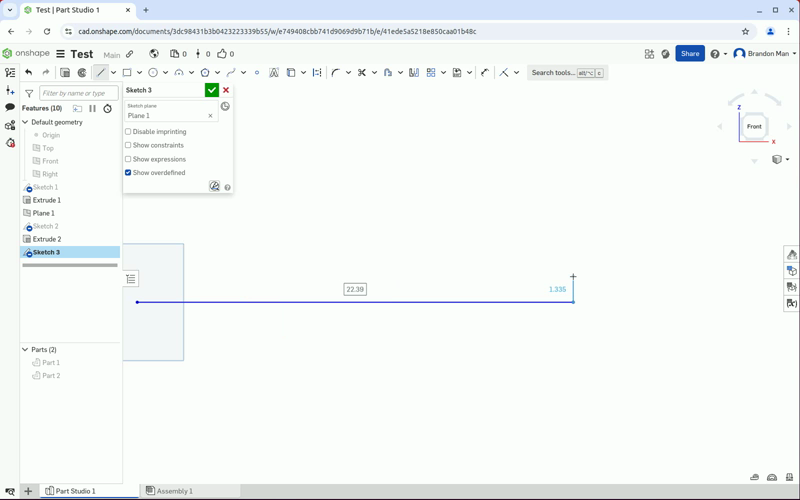
scroll(6)
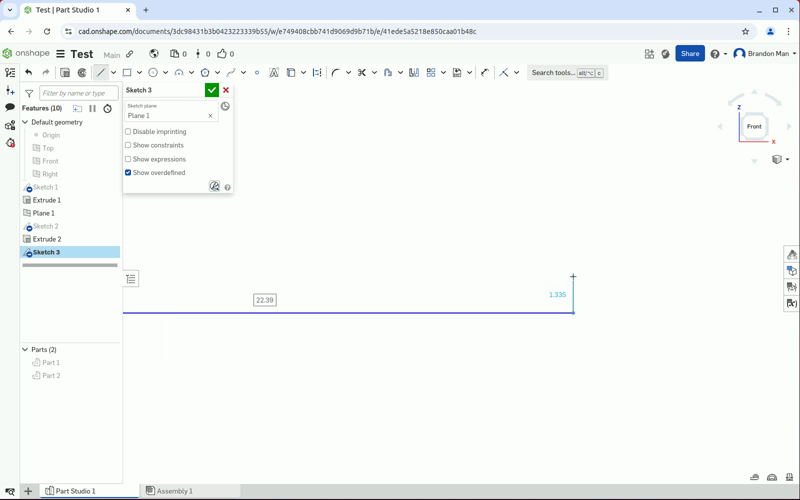
scroll(6)
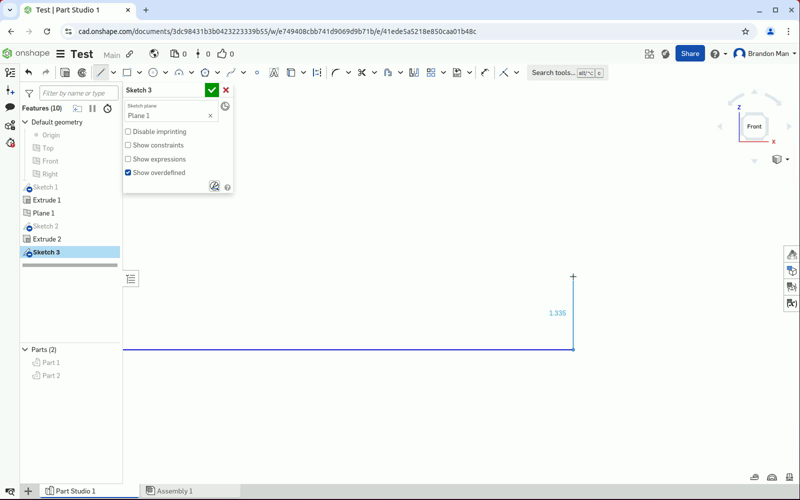
click(573, 276)
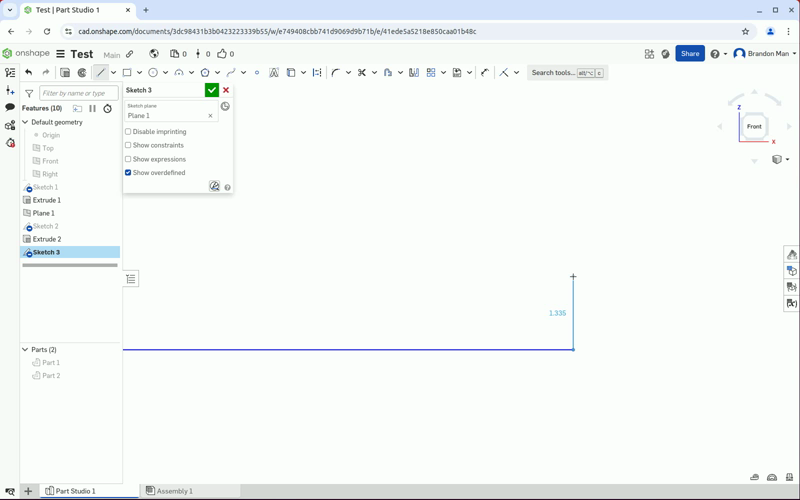
scroll(-6)
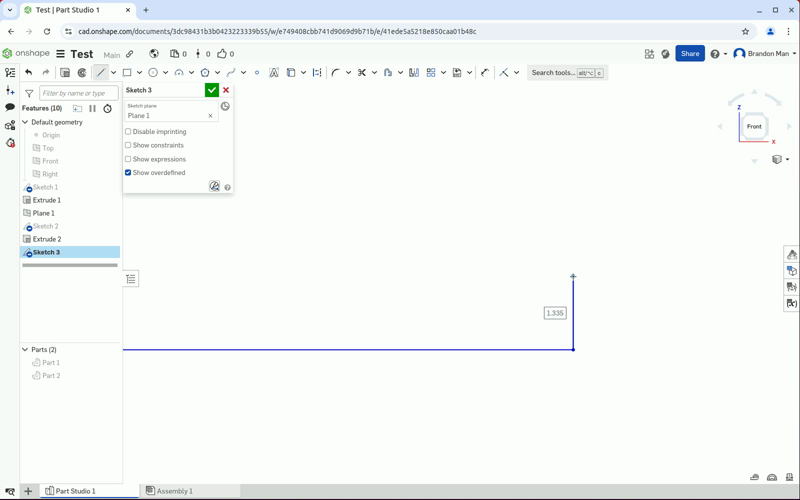
scroll(-6)
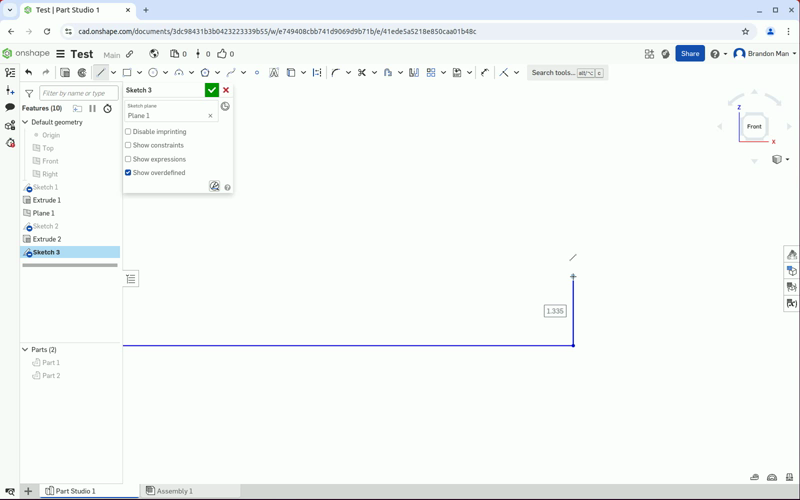
scroll(-6)
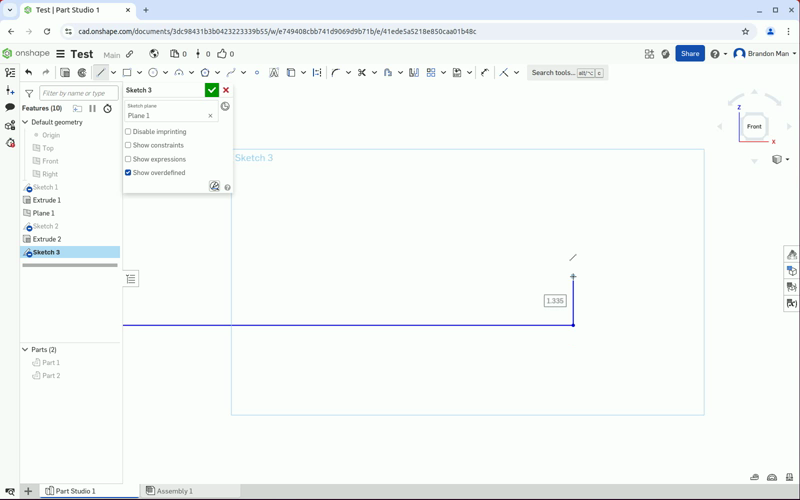
scroll(-6)
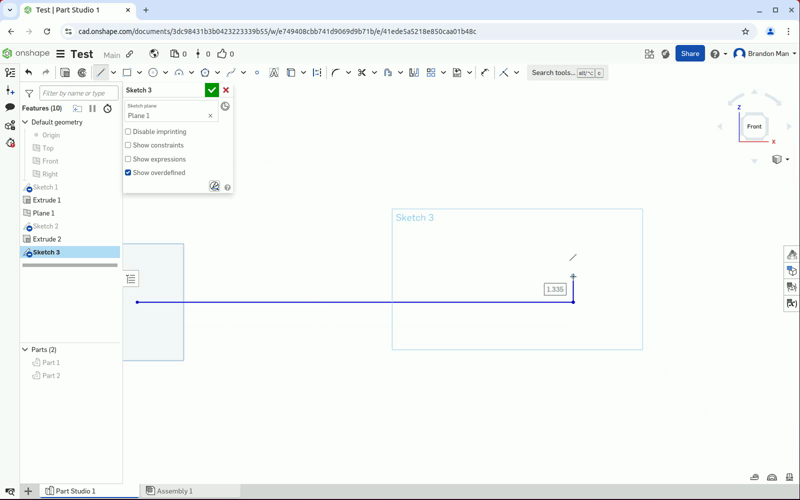
scroll(-6)
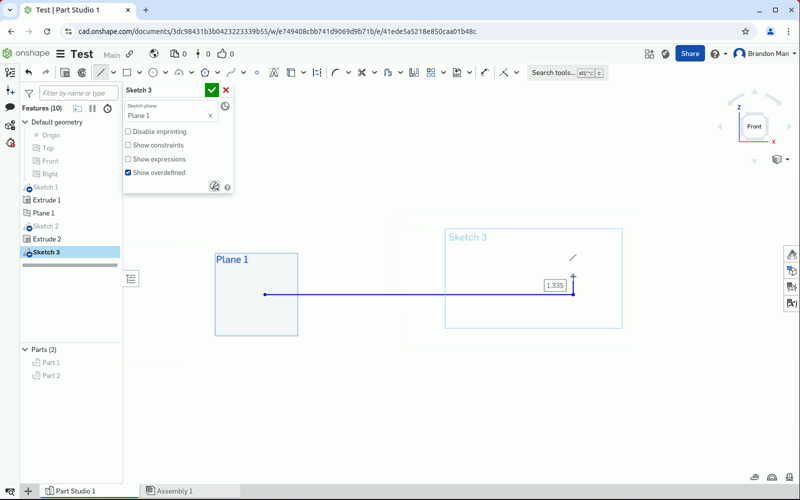
scroll(-6)
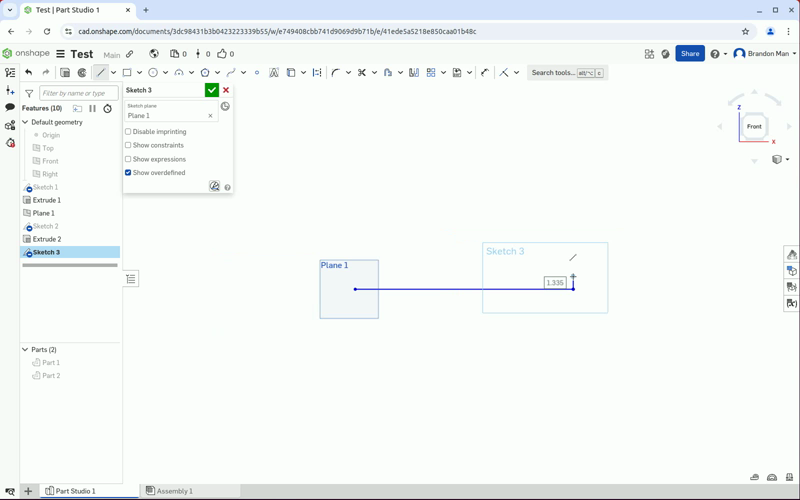
scroll(-6)
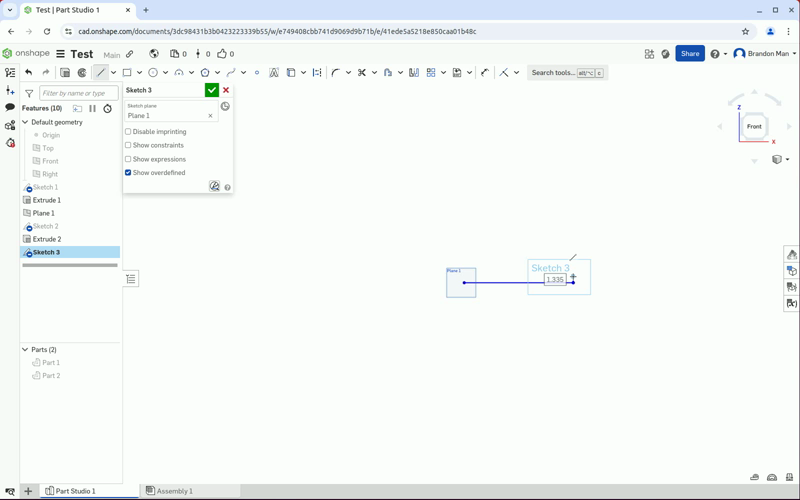
key_up(shift)
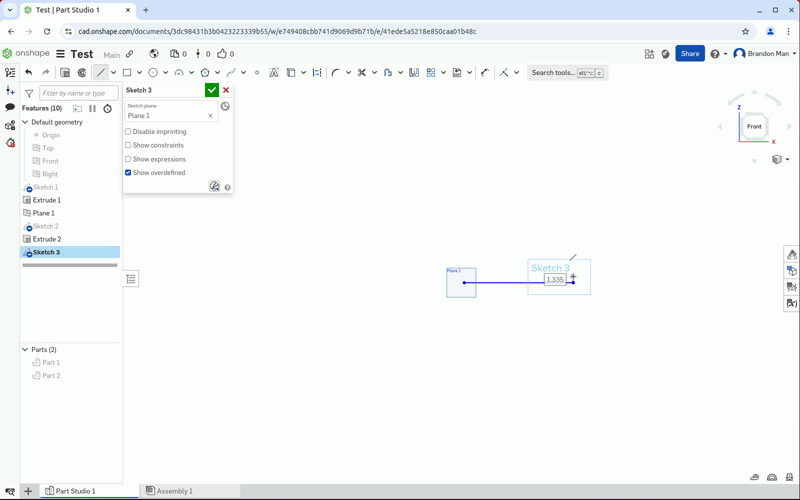
key_down(shift)
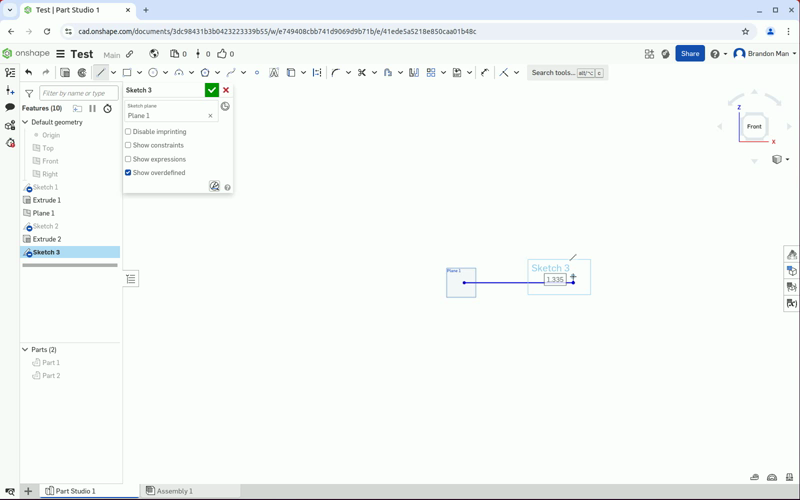
mouse_move(464, 276)
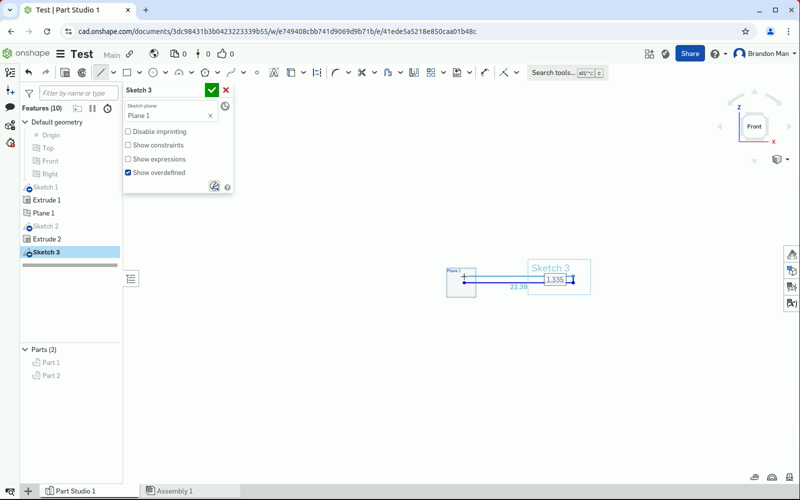
click(464, 276)
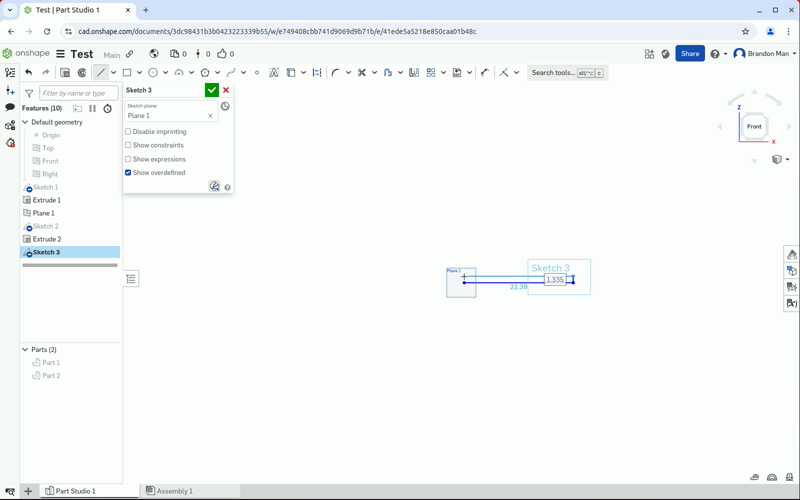
key_up(shift)
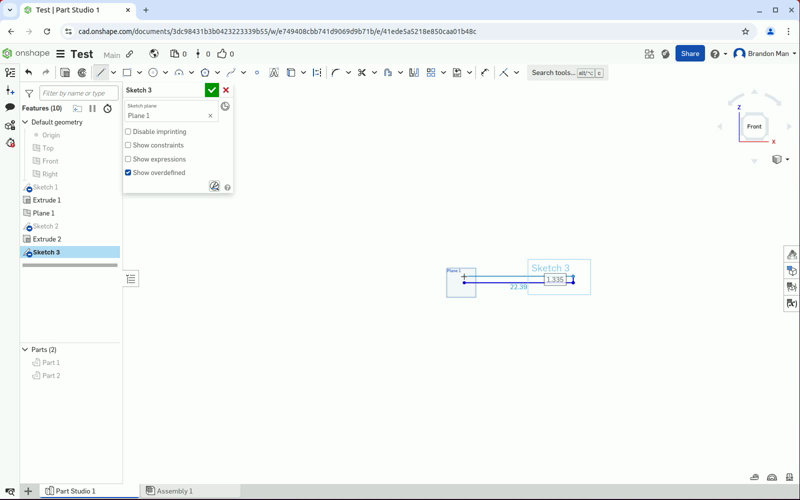
mouse_move(494, 276)
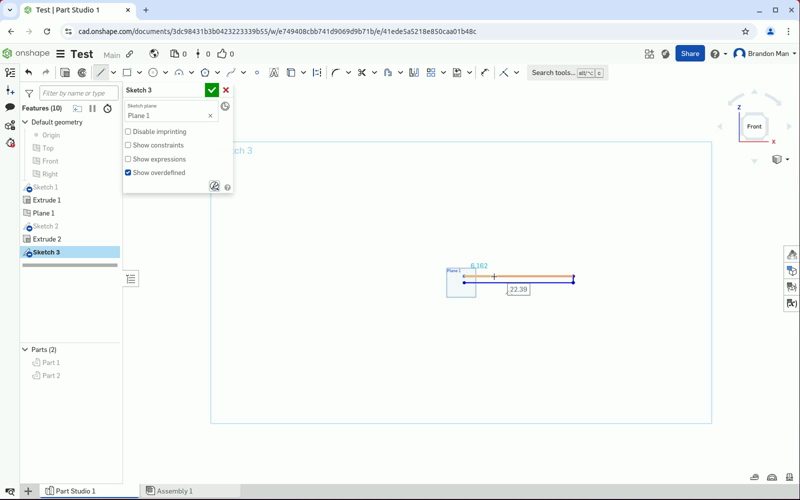
key_down(shift)
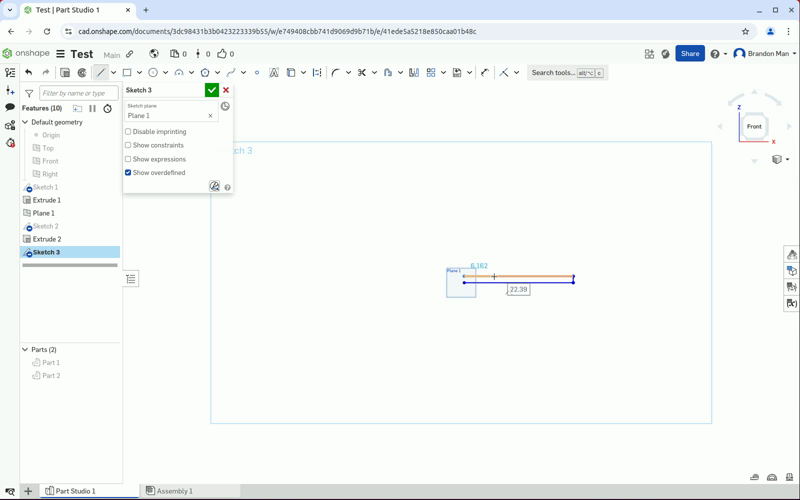
mouse_move(464, 282)
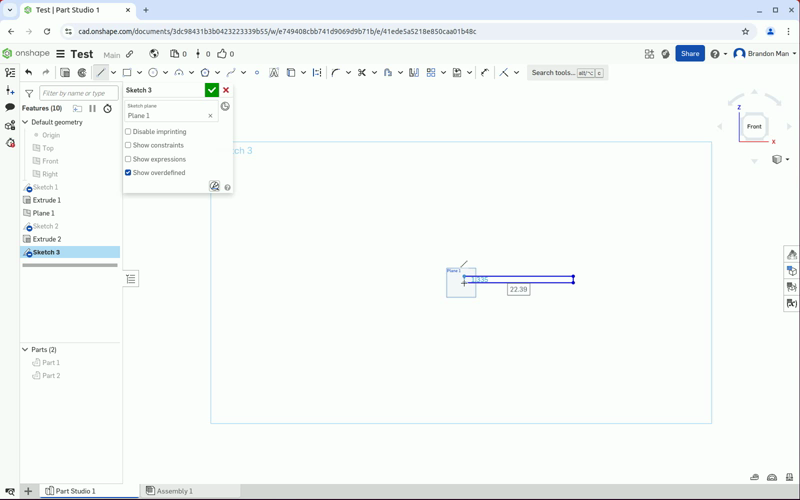
scroll(6)
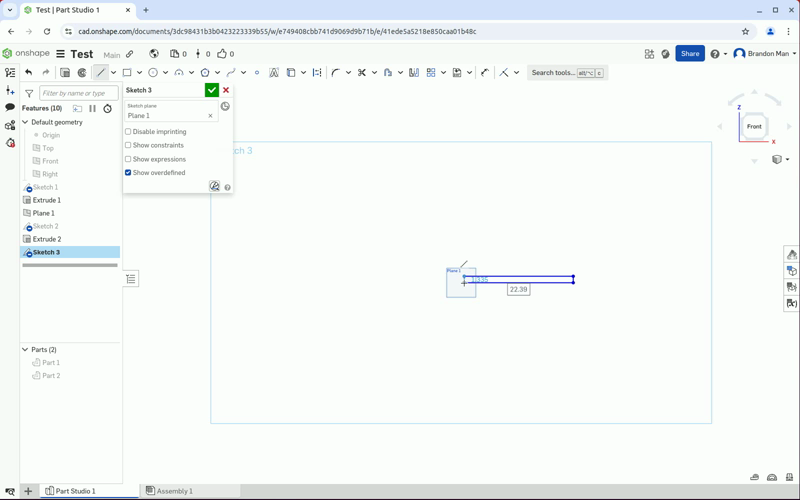
scroll(6)
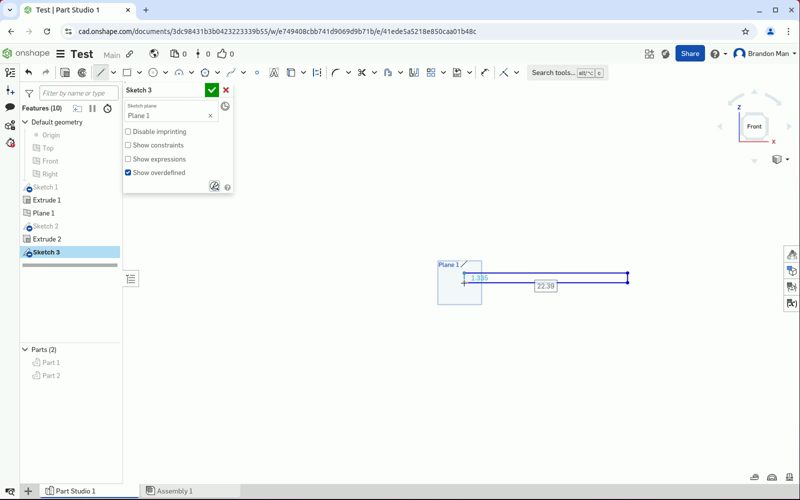
scroll(6)
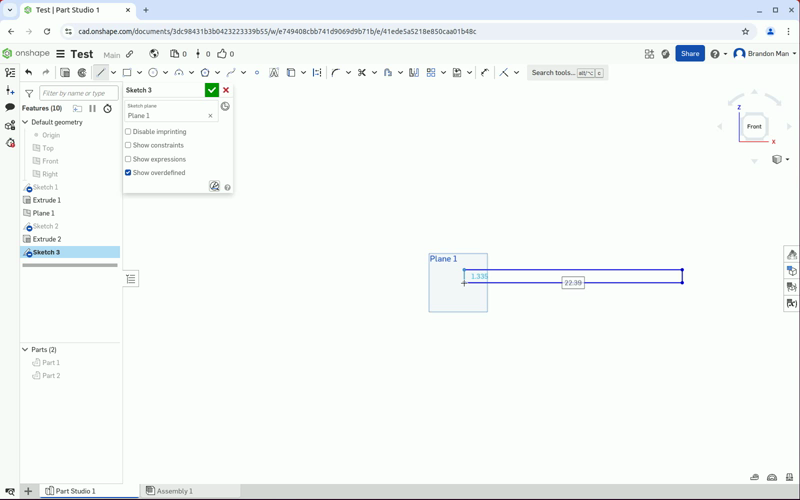
scroll(6)
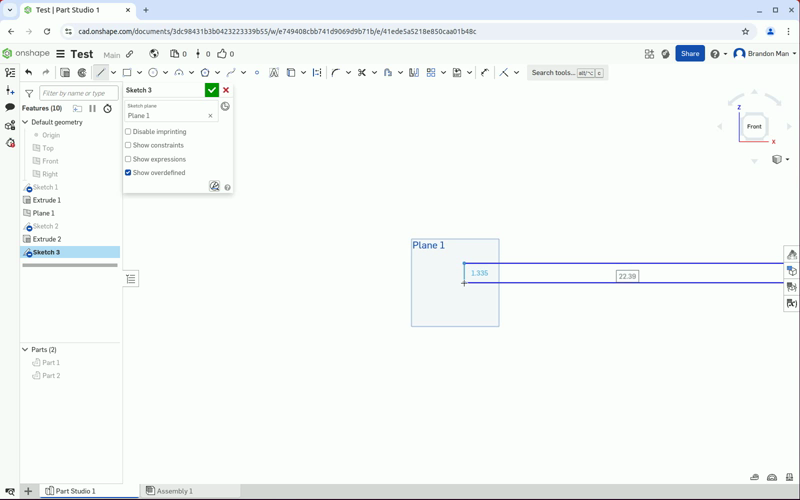
scroll(6)
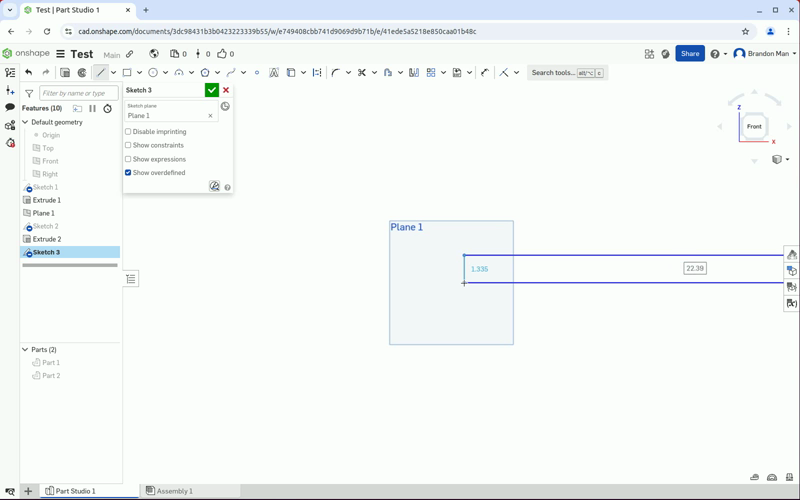
scroll(6)
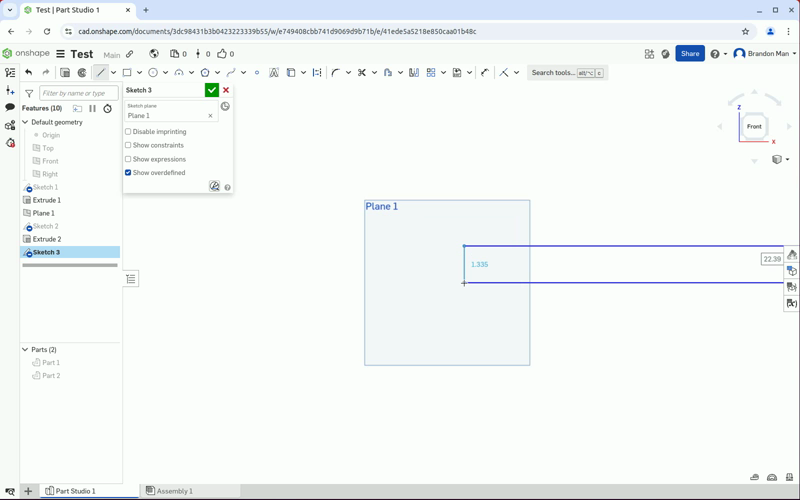
scroll(6)
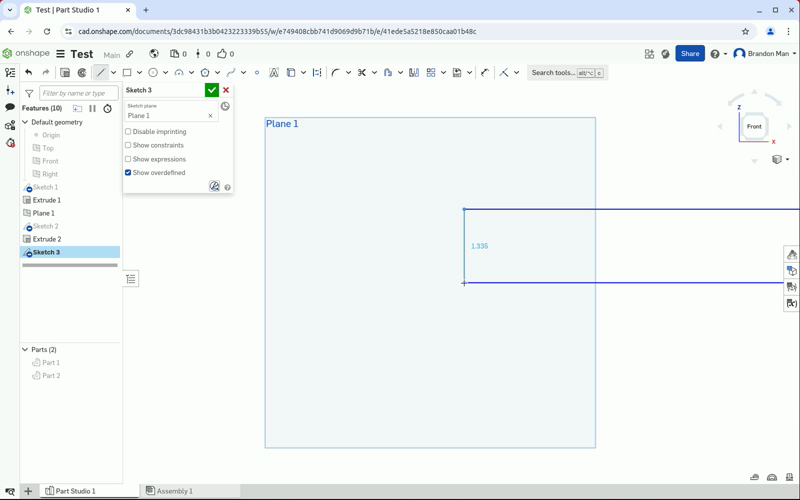
key_up(shift)
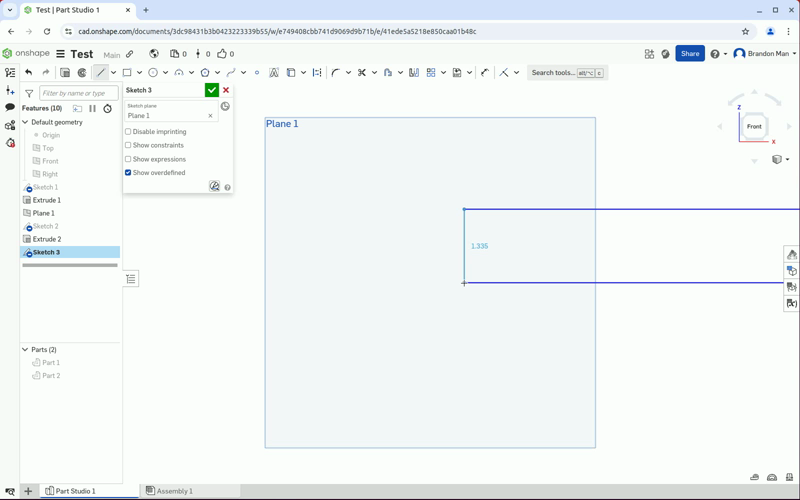
click(464, 282)
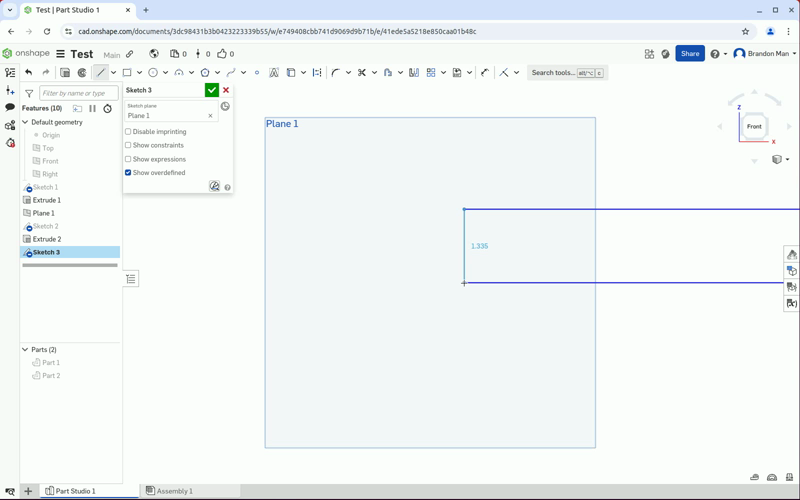
scroll(-6)
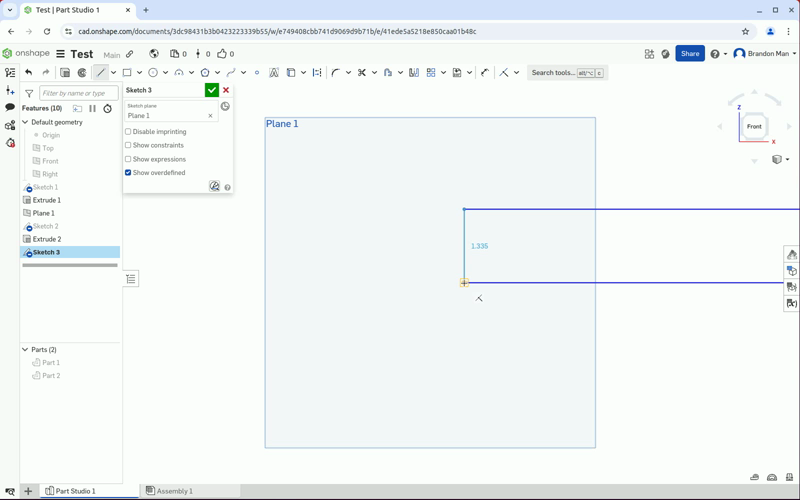
scroll(-6)
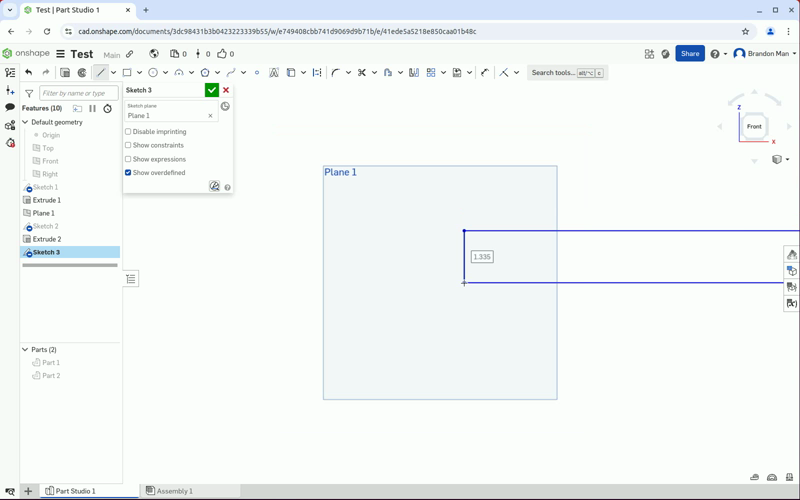
scroll(-6)
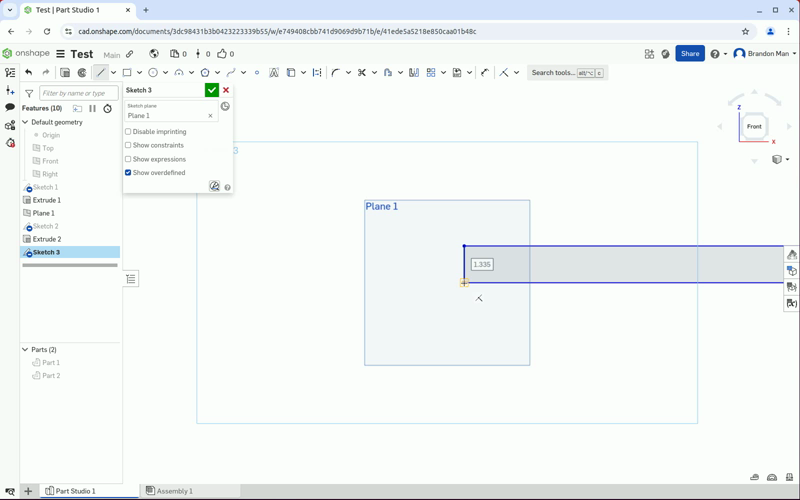
scroll(-6)
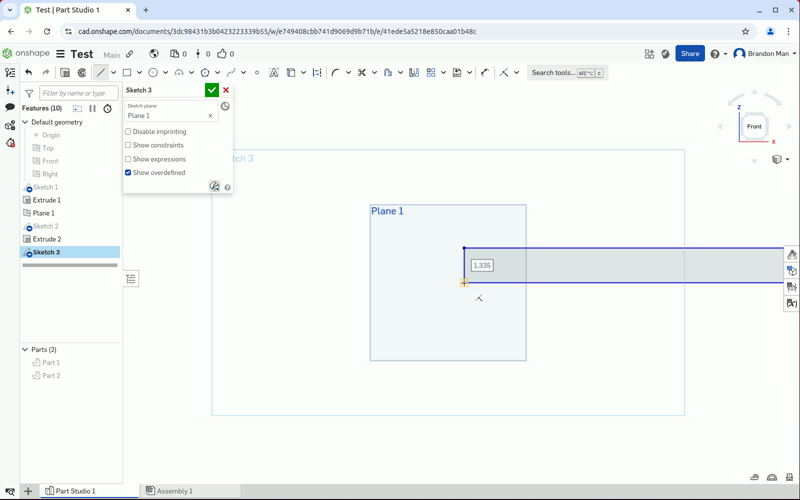
scroll(-6)
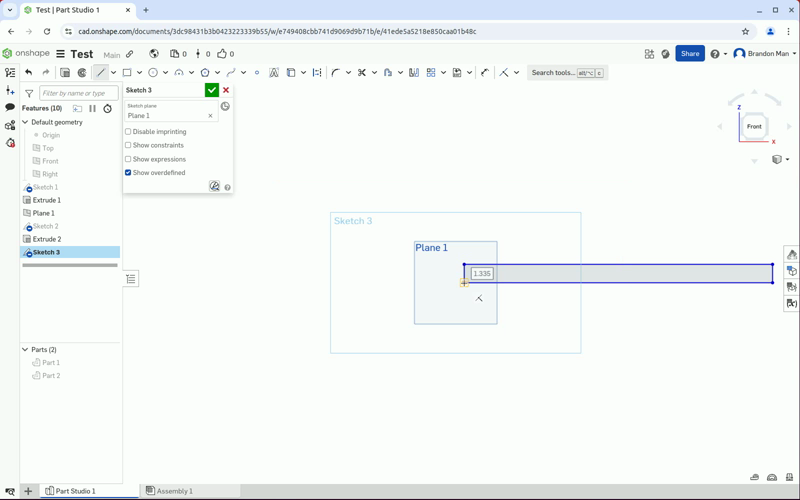
scroll(-6)
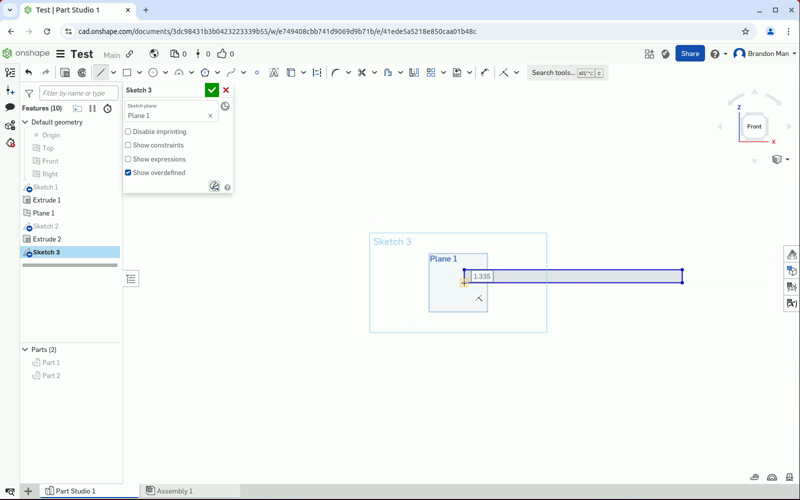
scroll(-6)
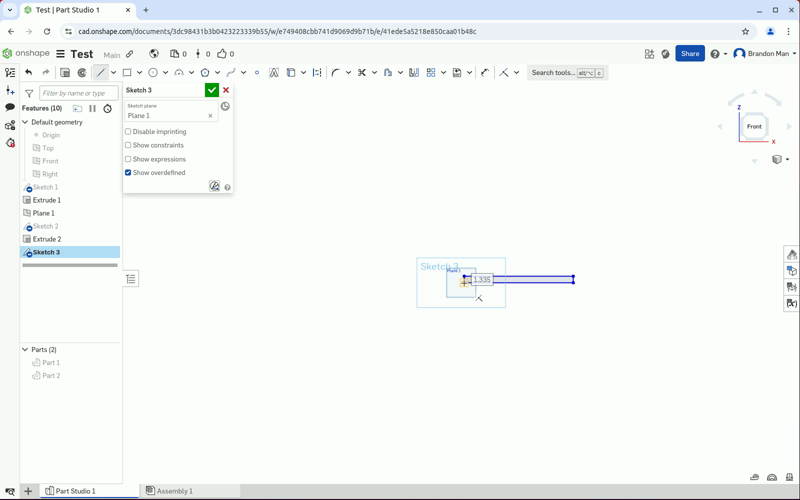
key(esc)
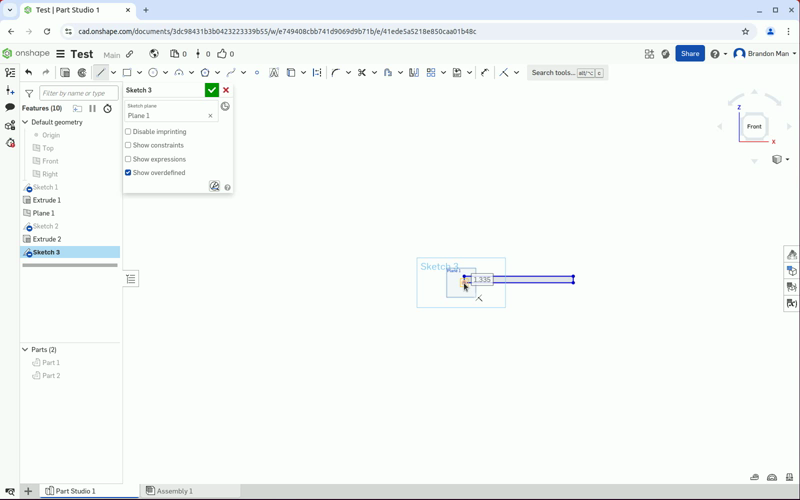
key(c)
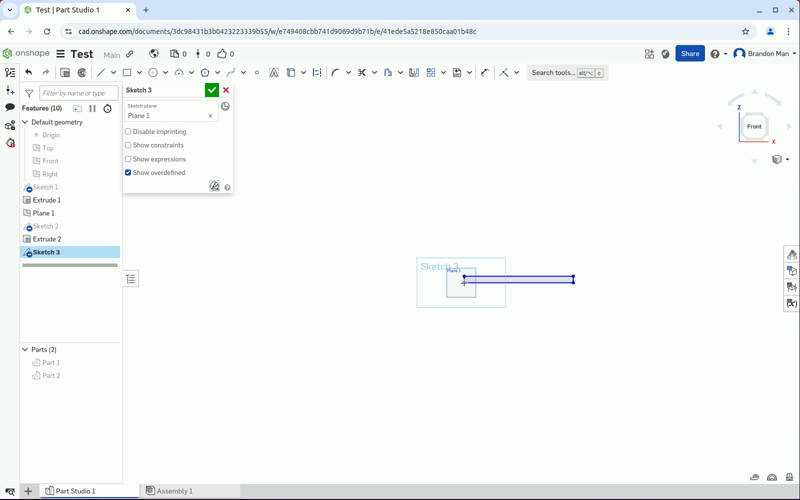
key_down(shift)
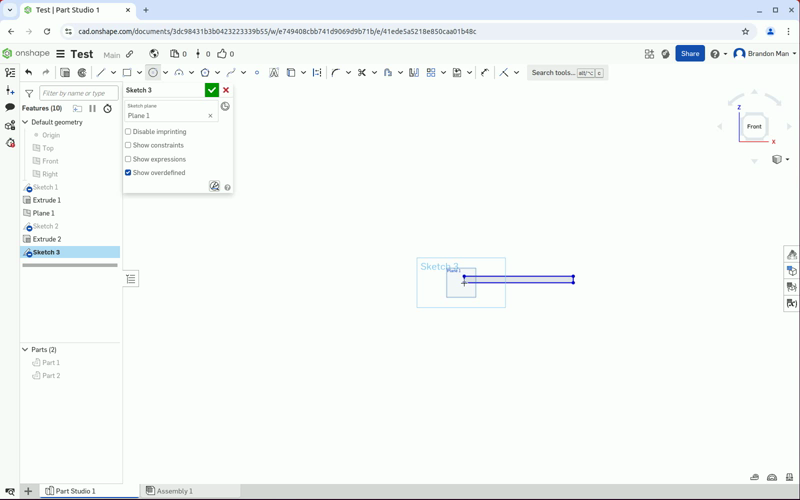
mouse_move(467, 279)
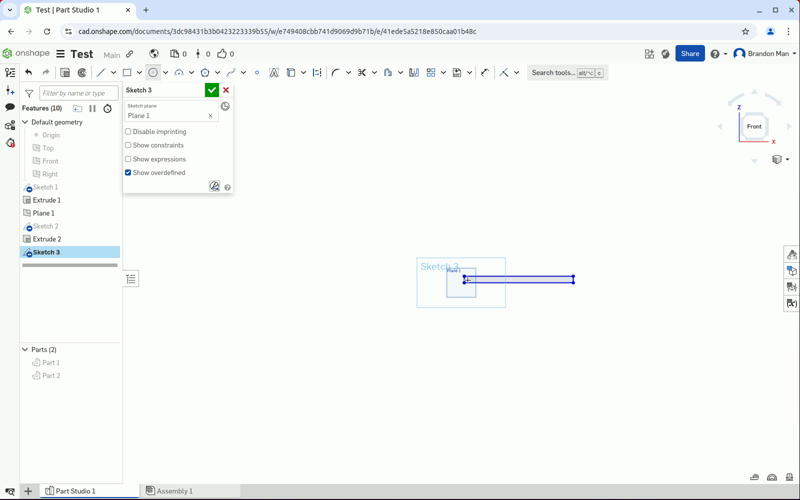
click(467, 279)
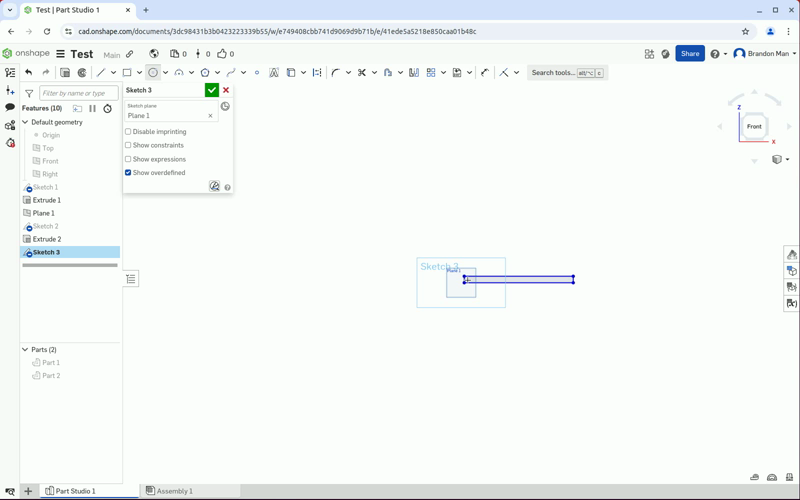
key_up(shift)
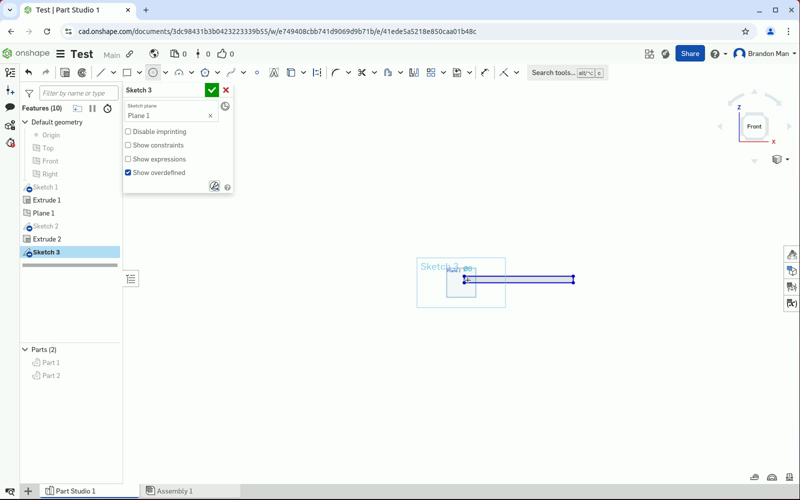
mouse_move(468, 279)
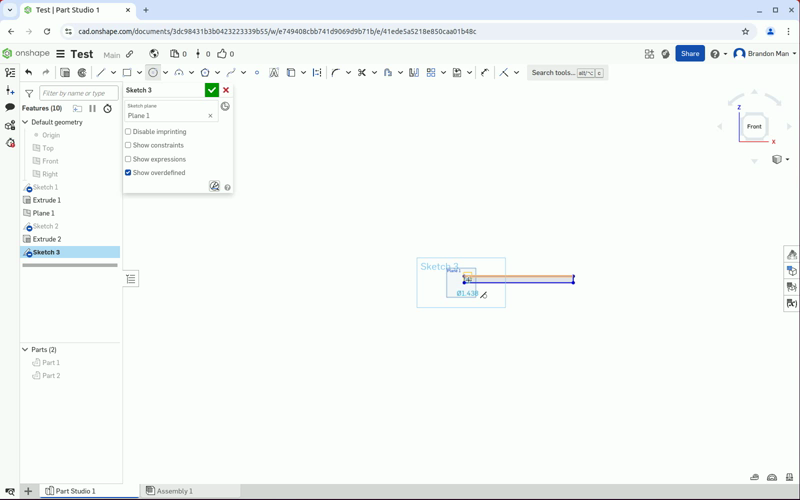
scroll(6)
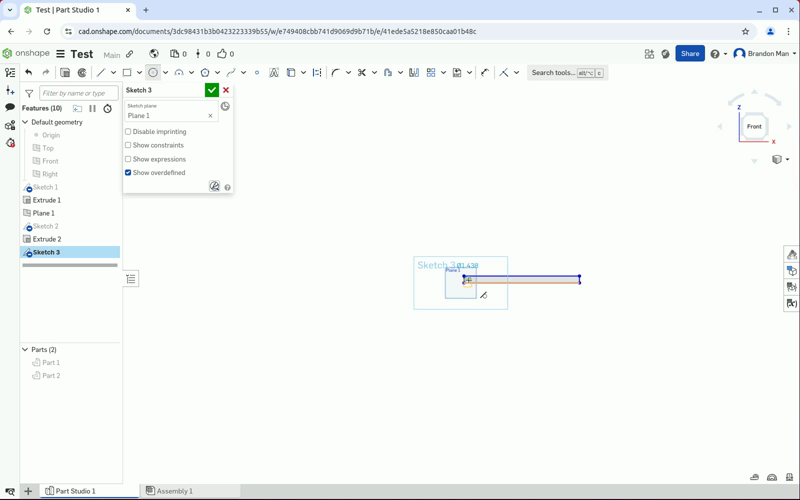
scroll(6)
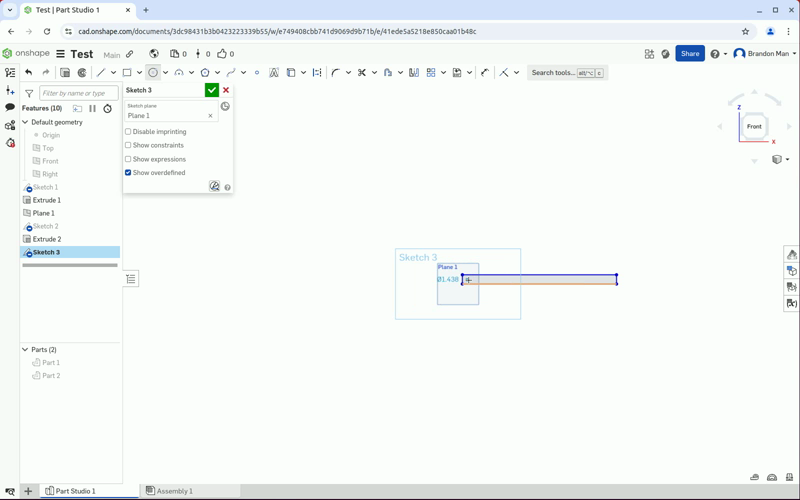
scroll(6)
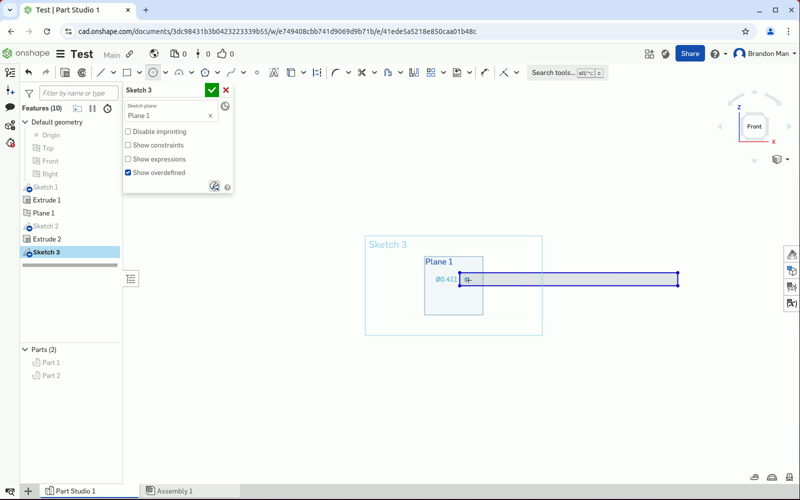
scroll(6)
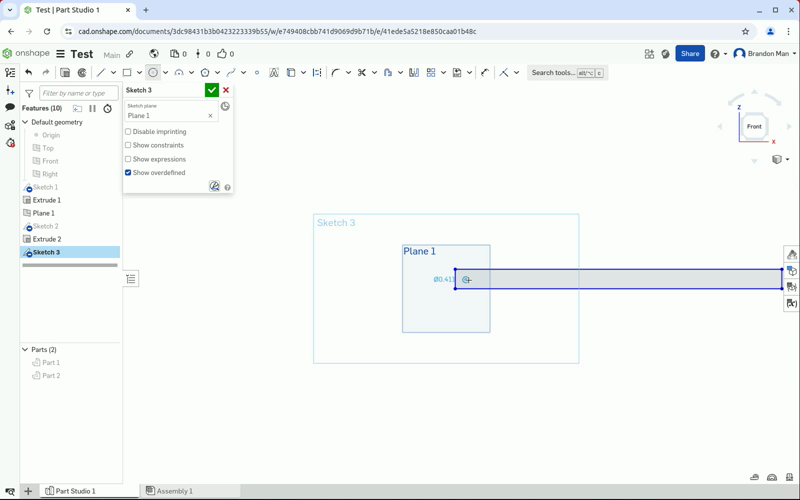
scroll(6)
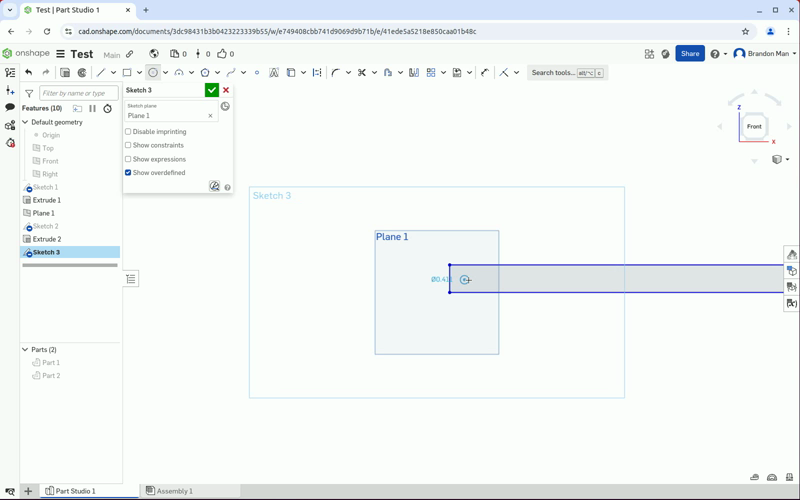
scroll(6)
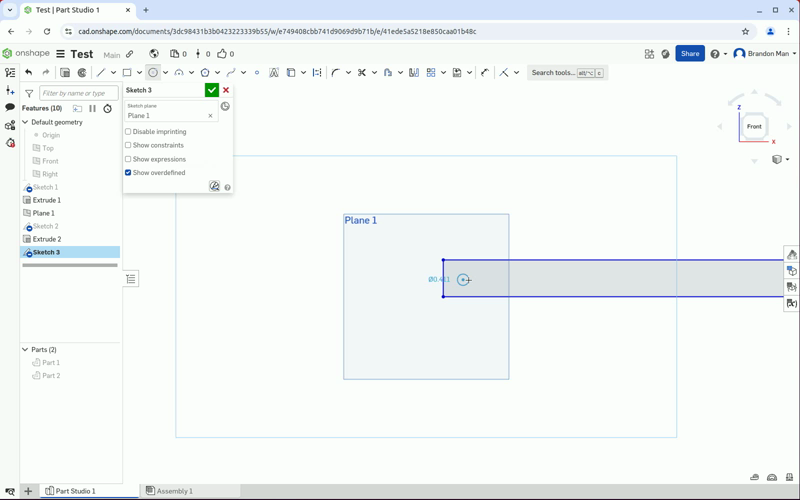
scroll(6)
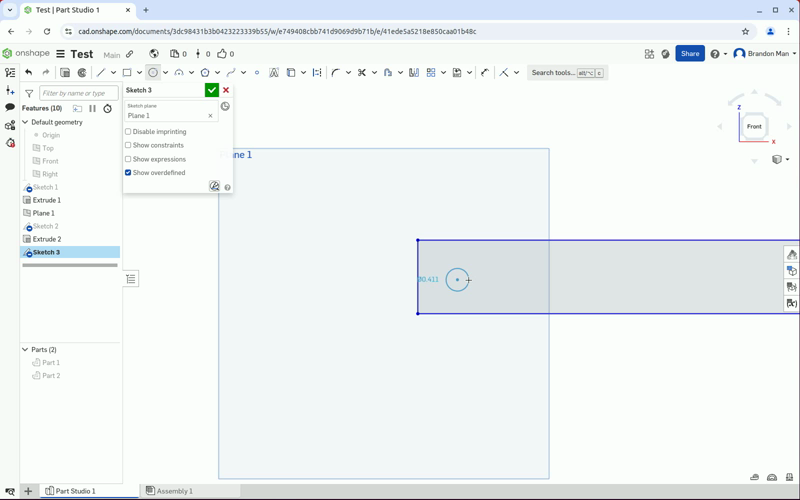
click(468, 279)
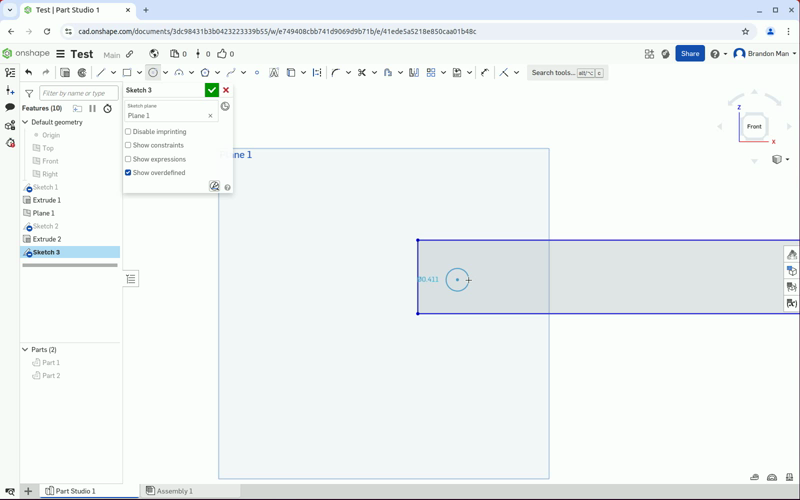
scroll(-6)
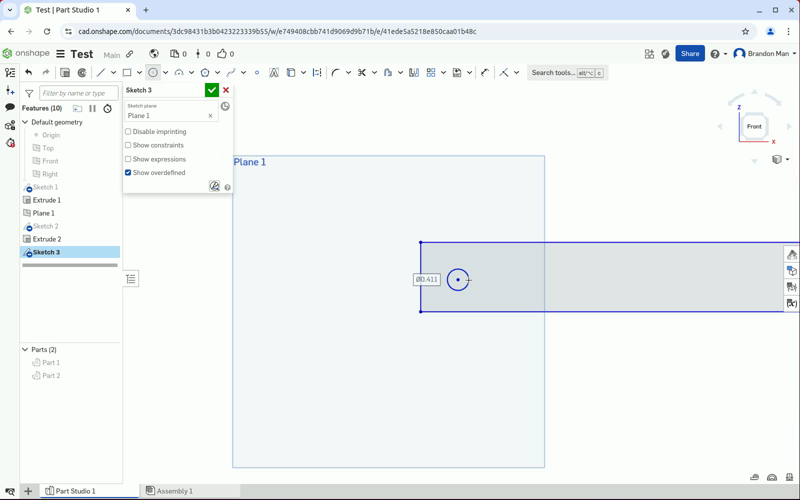
scroll(-6)
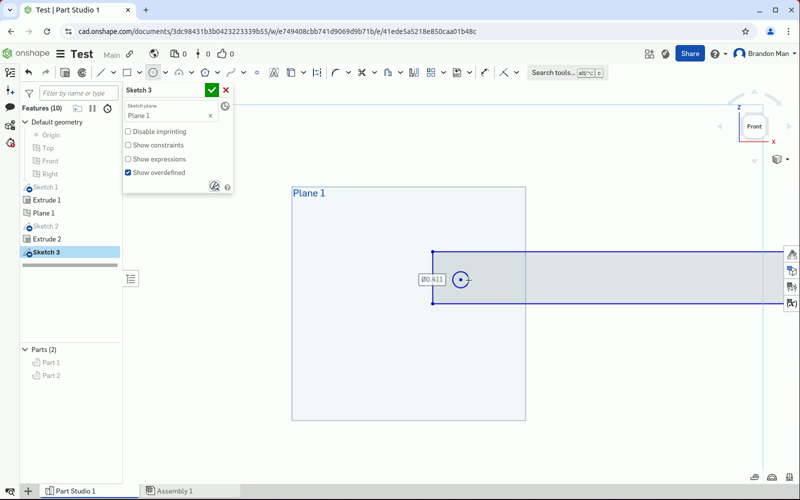
scroll(-6)
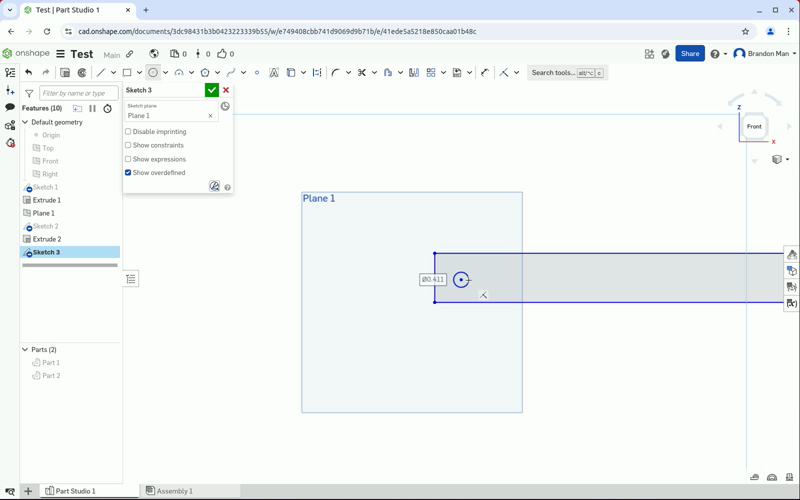
scroll(-6)
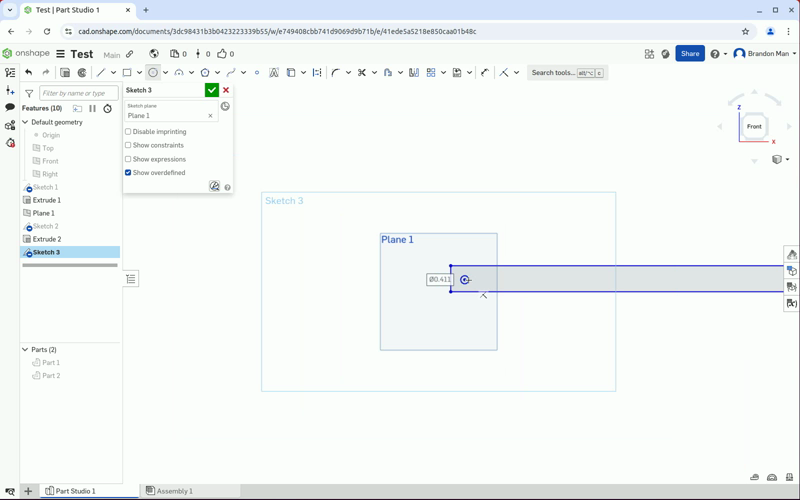
scroll(-6)
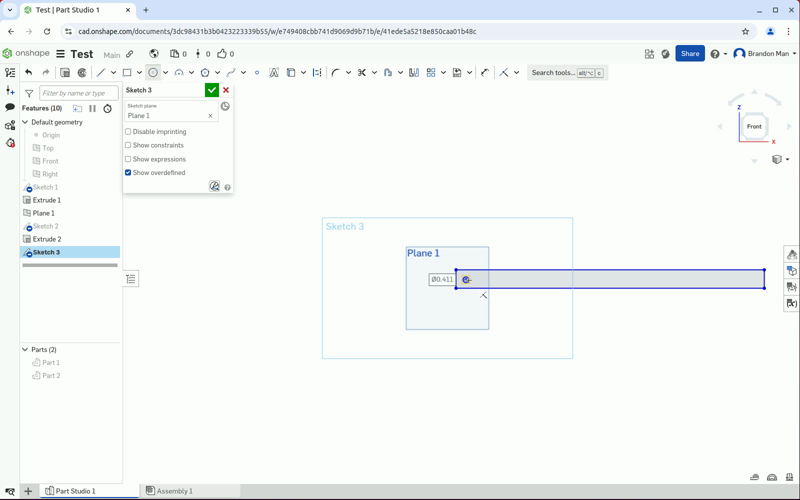
scroll(-6)
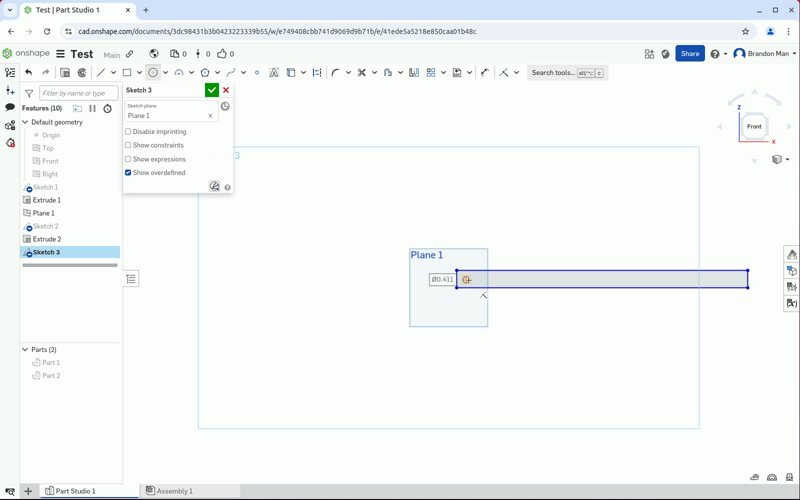
scroll(-6)
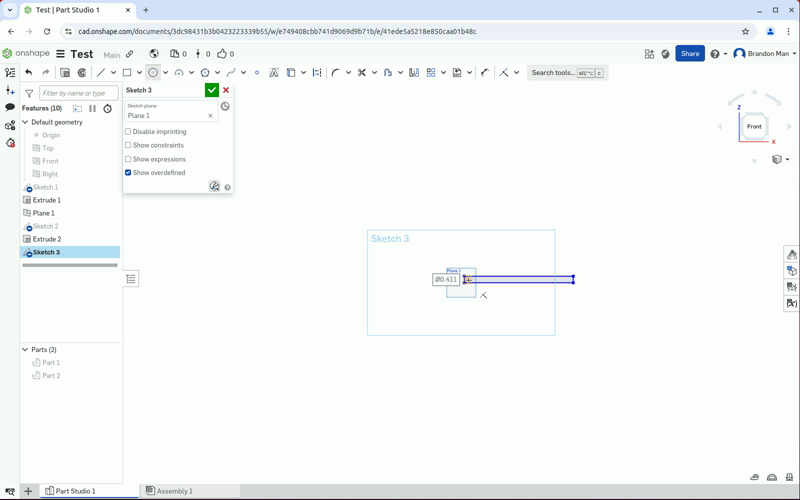
key(esc)
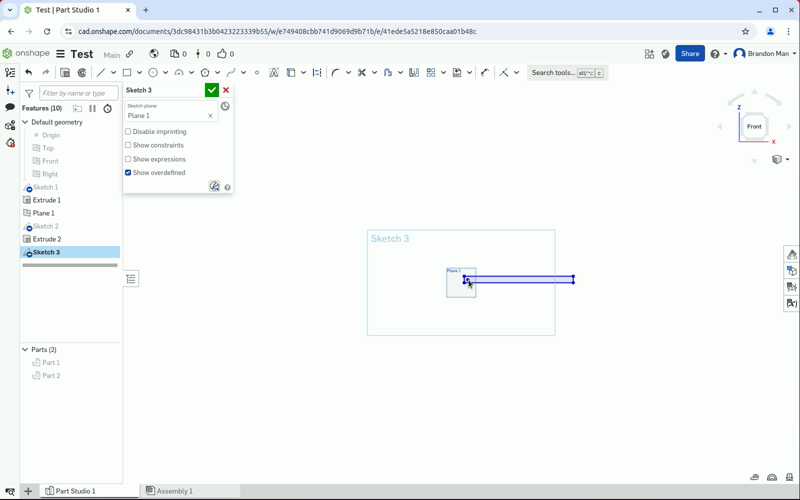
key(c)
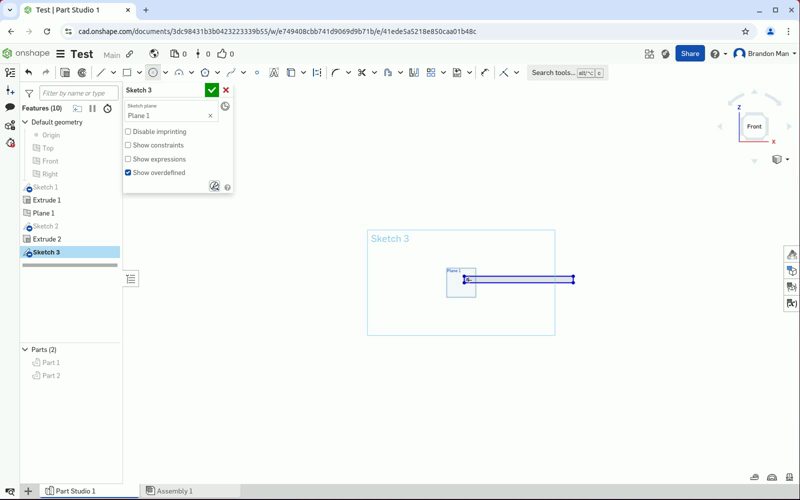
key_down(shift)
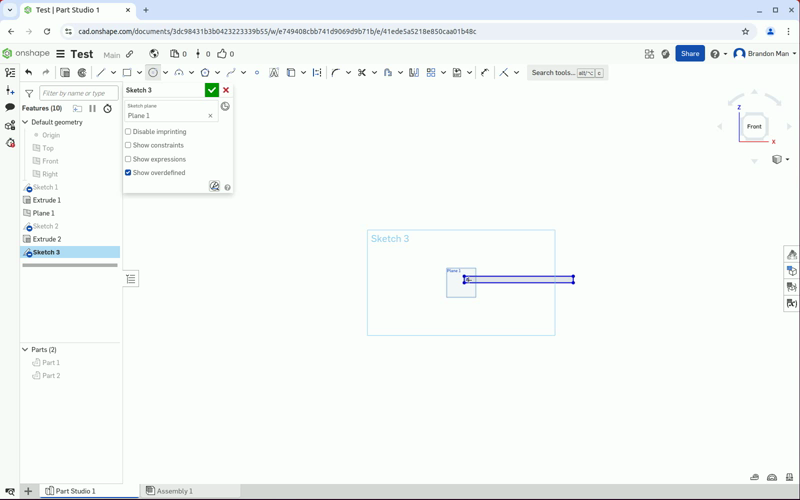
mouse_move(566, 279)
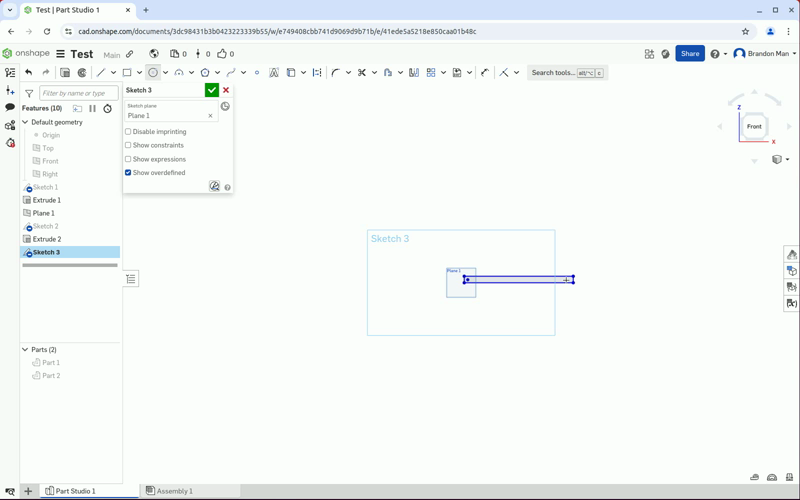
click(566, 279)
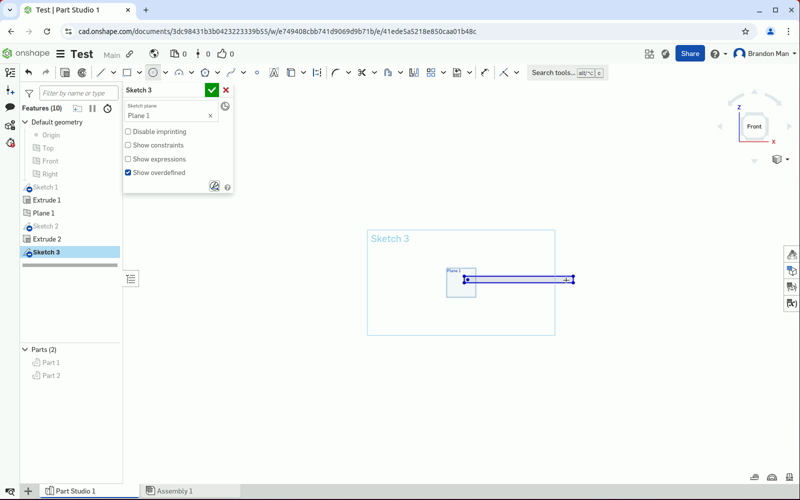
key_up(shift)
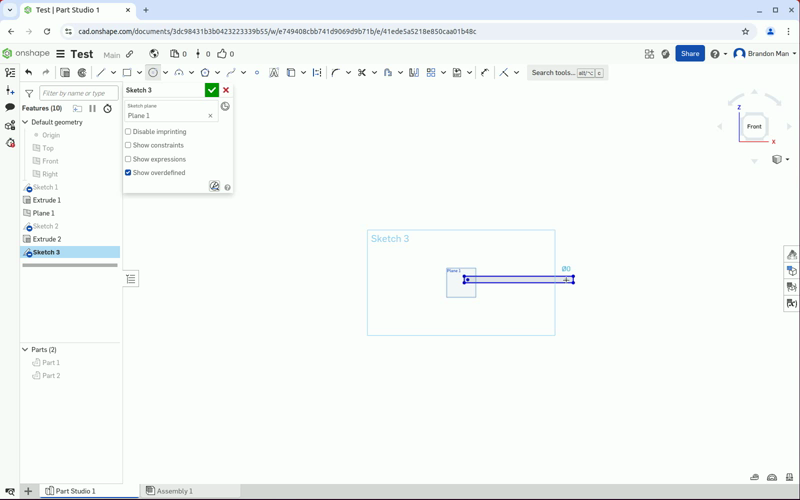
mouse_move(567, 279)
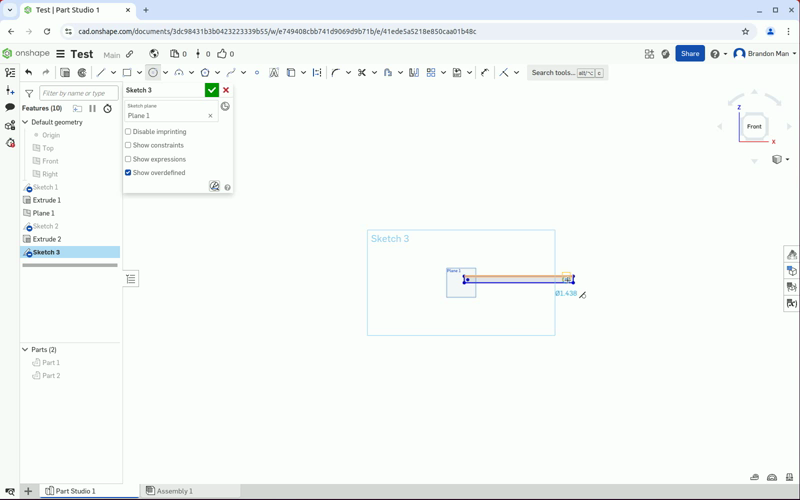
scroll(6)
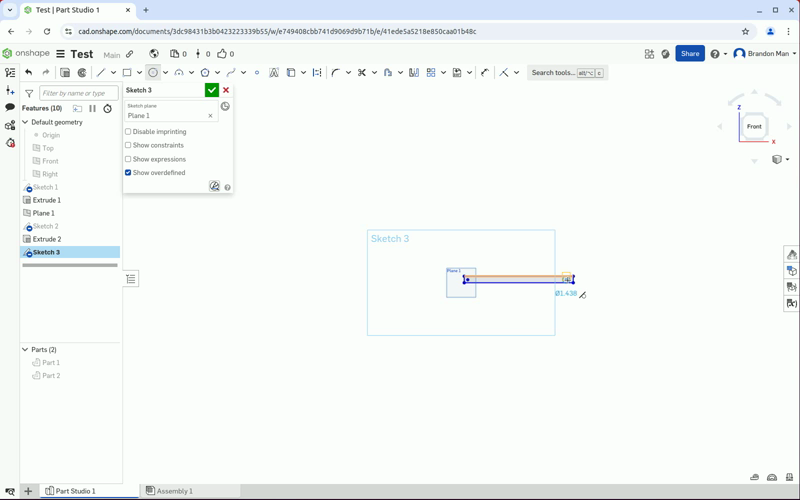
scroll(6)
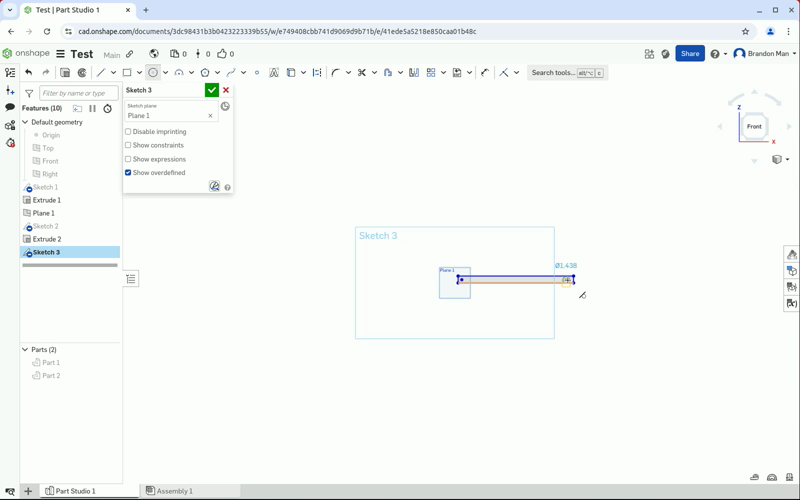
scroll(6)
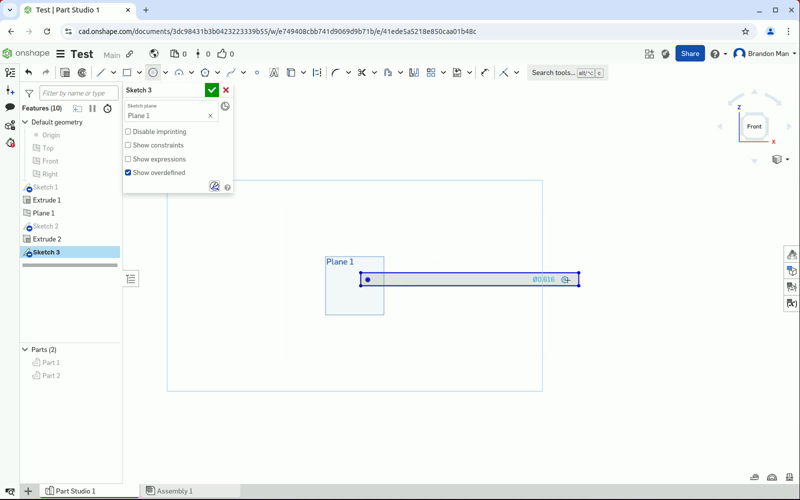
scroll(6)
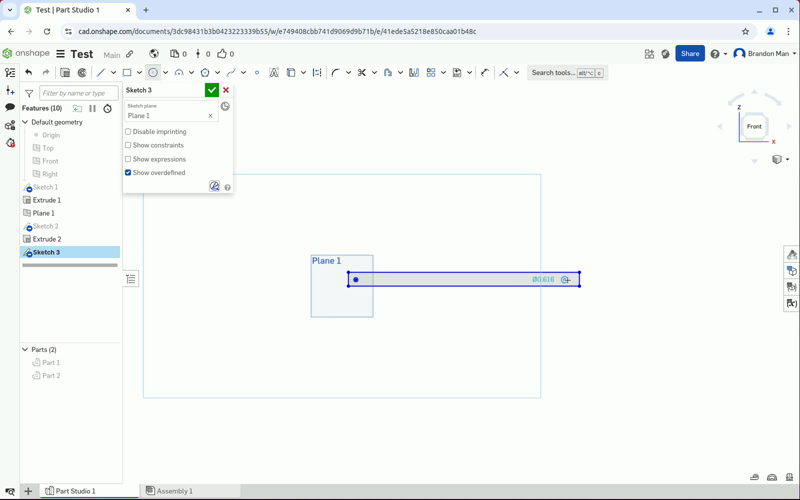
scroll(6)
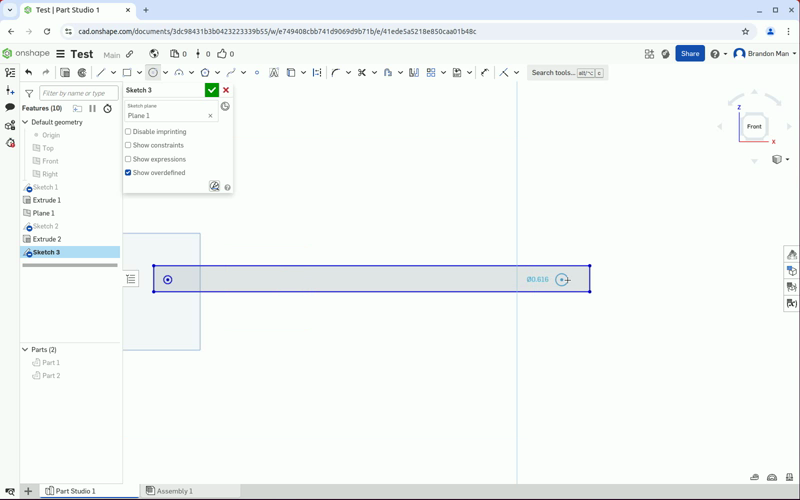
scroll(6)
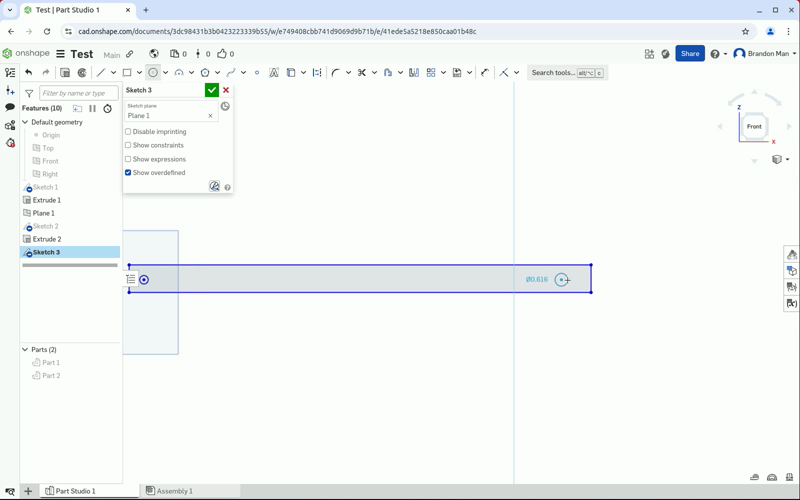
scroll(6)
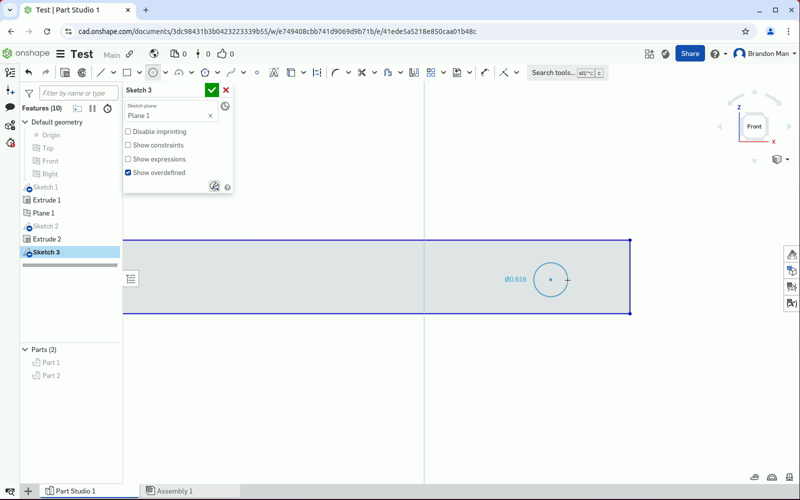
click(567, 279)
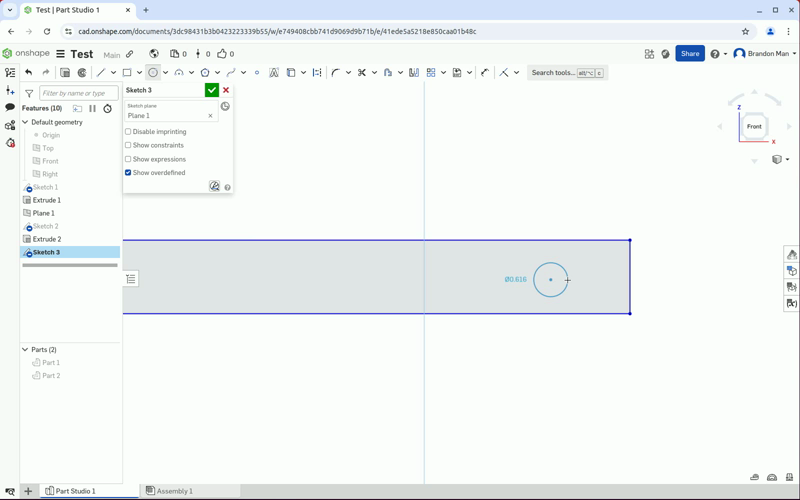
scroll(-6)
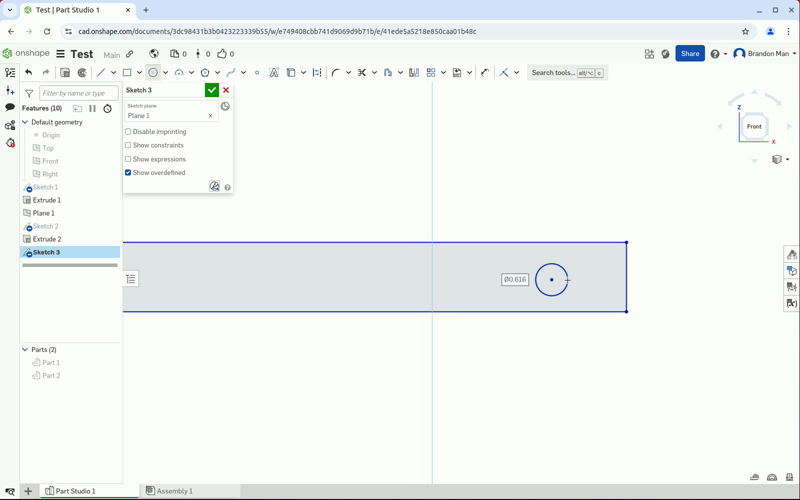
scroll(-6)
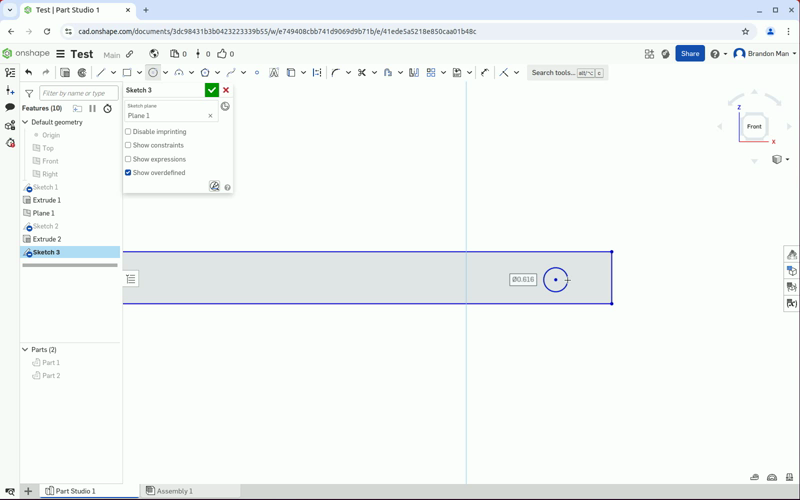
scroll(-6)
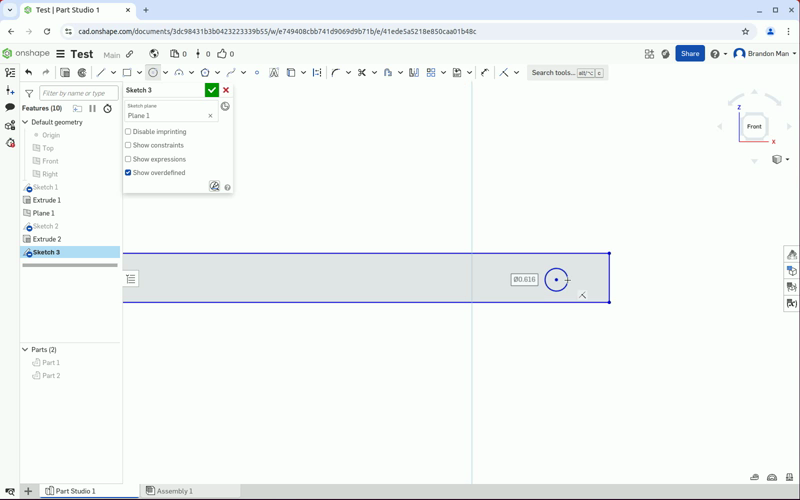
scroll(-6)
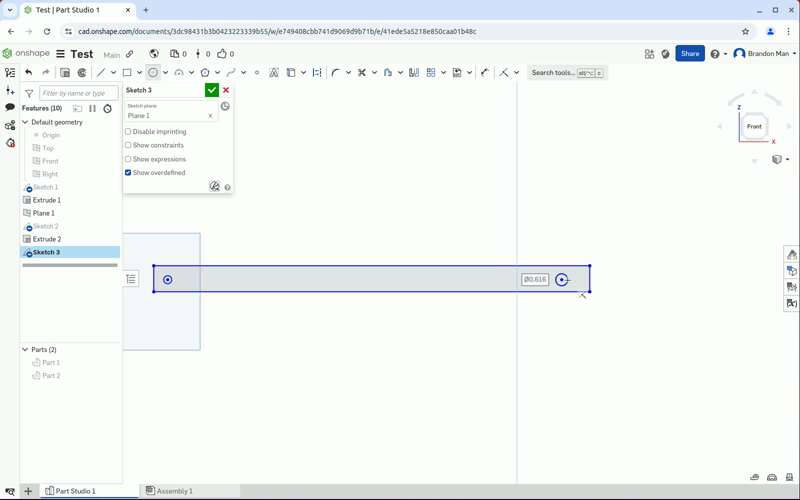
scroll(-6)
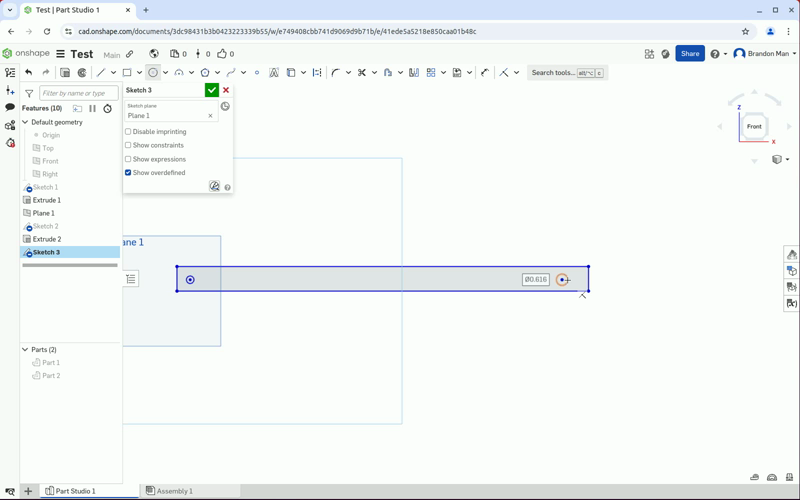
scroll(-6)
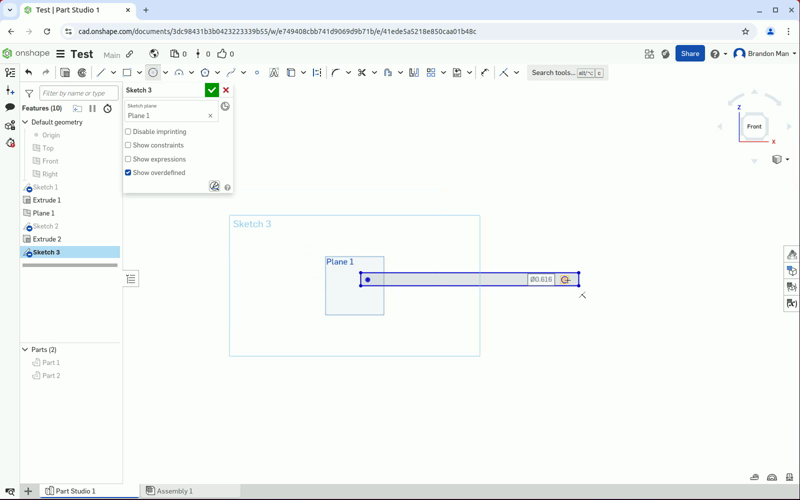
scroll(-6)
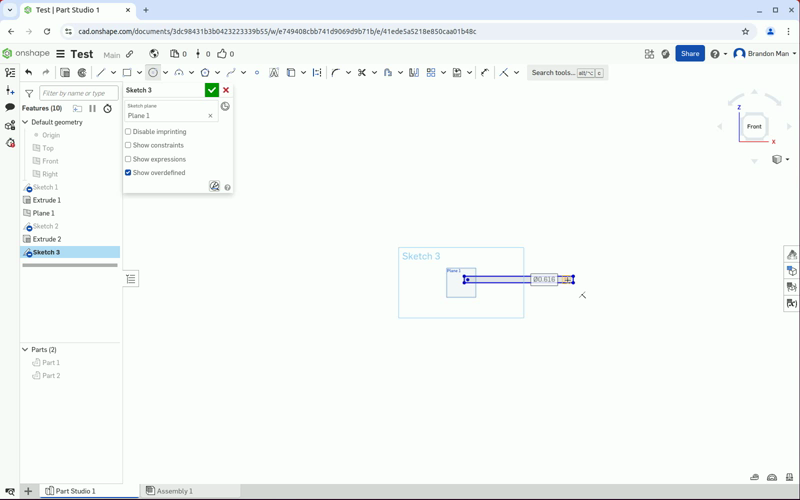
key(esc)
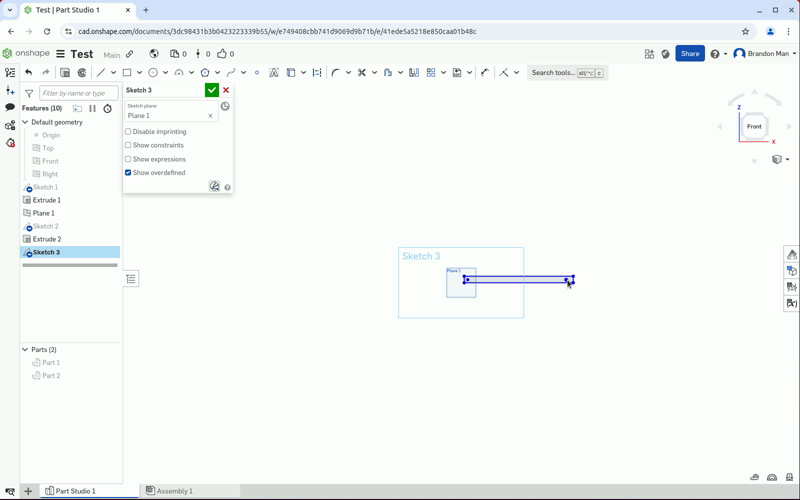
mouse_move(547, 281)
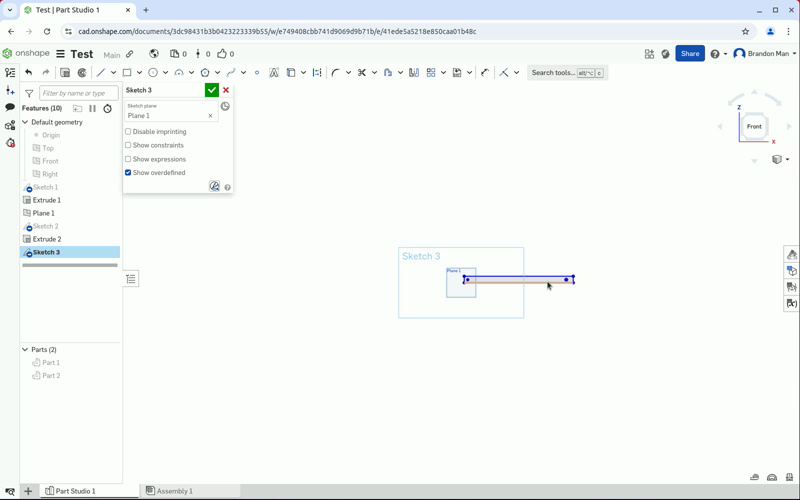
scroll(6)
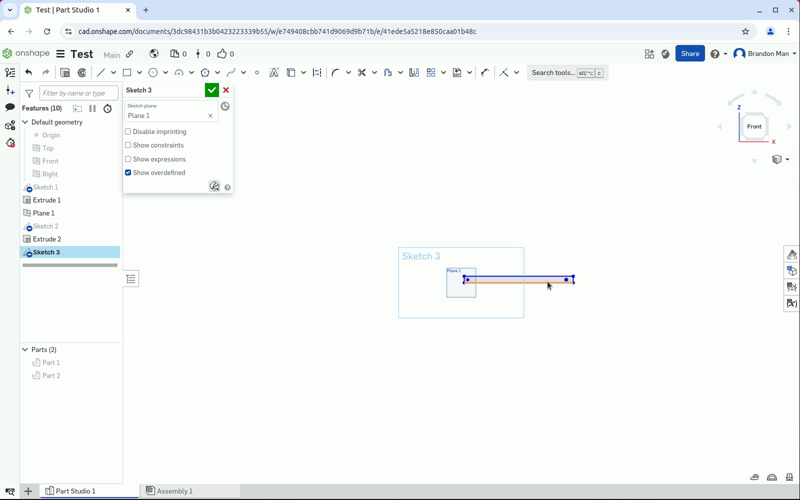
scroll(6)
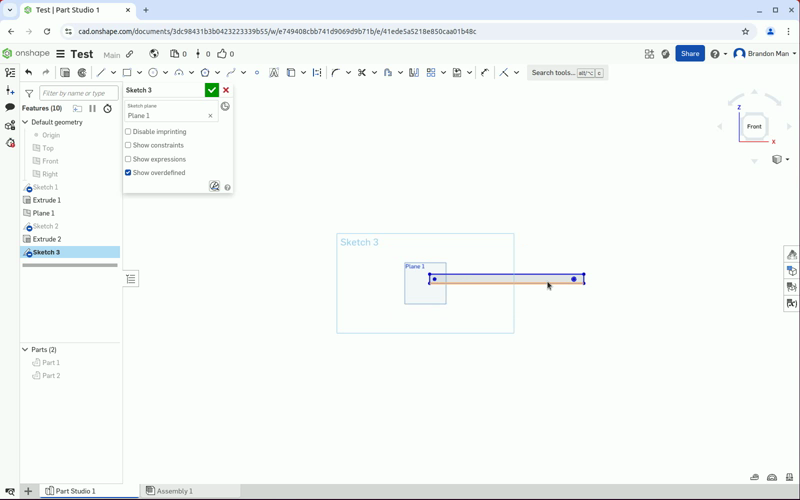
scroll(6)
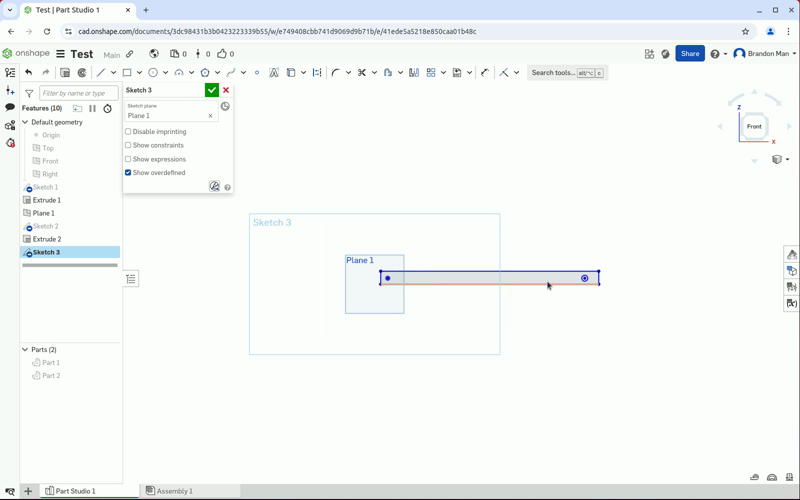
scroll(6)
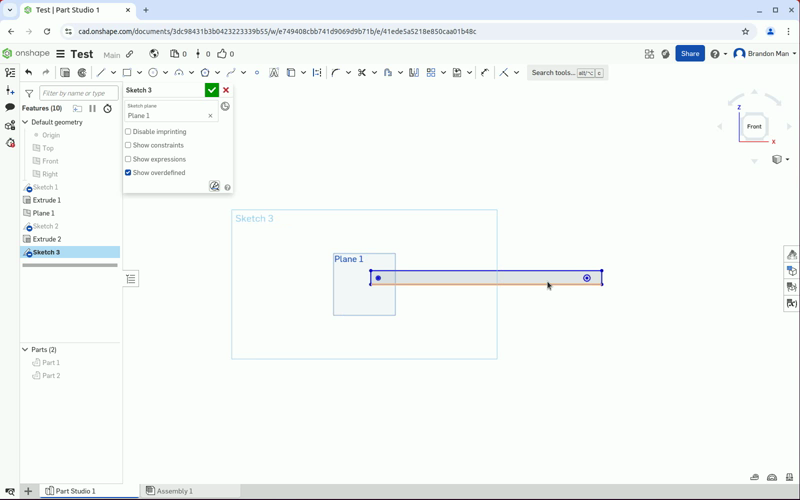
scroll(6)
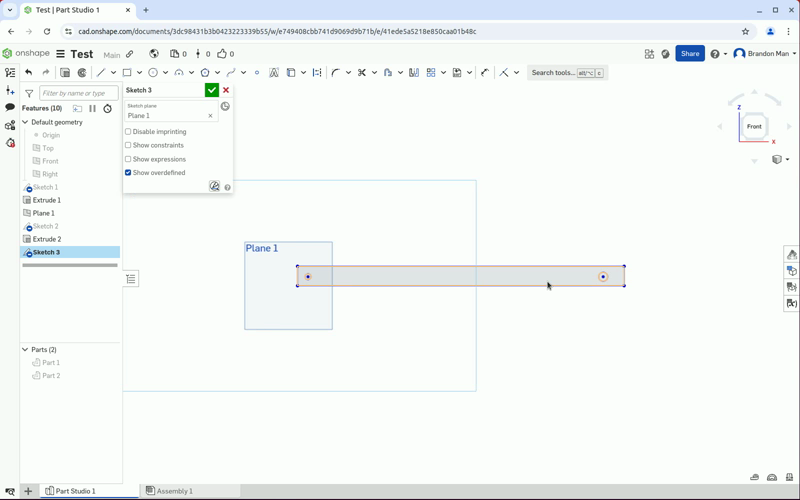
scroll(6)
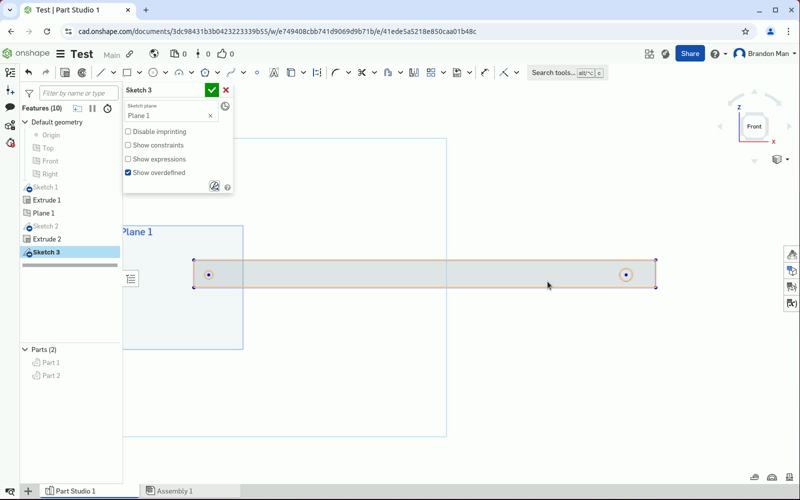
scroll(6)
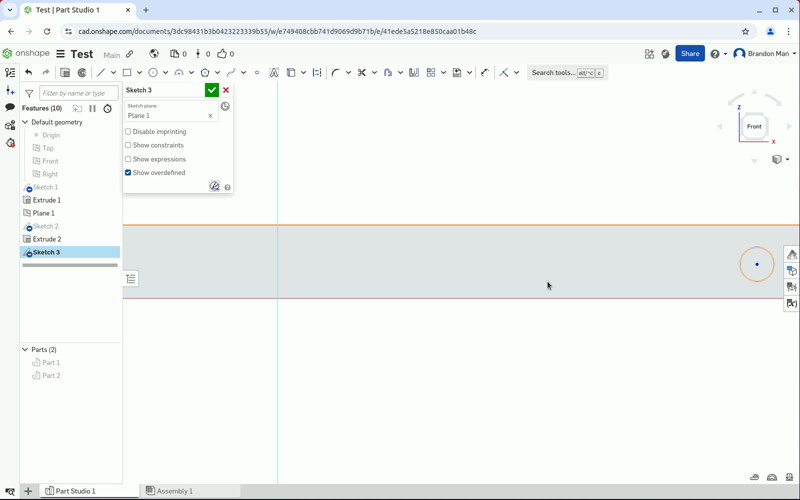
click(547, 281)
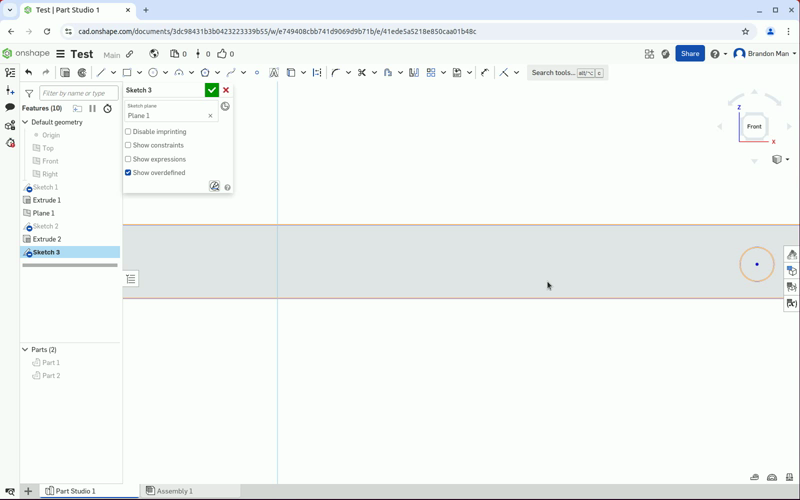
scroll(-6)
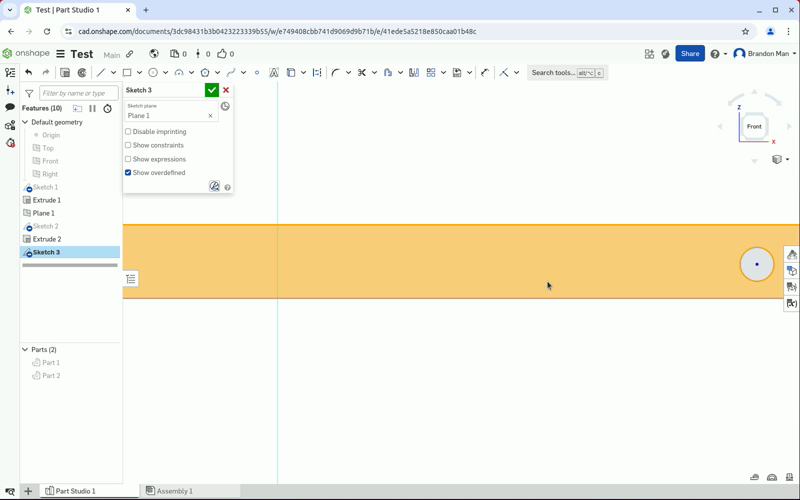
scroll(-6)
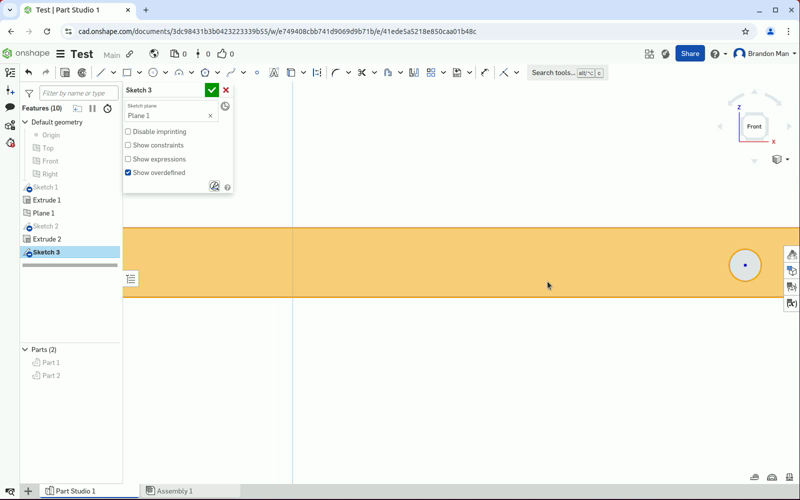
scroll(-6)
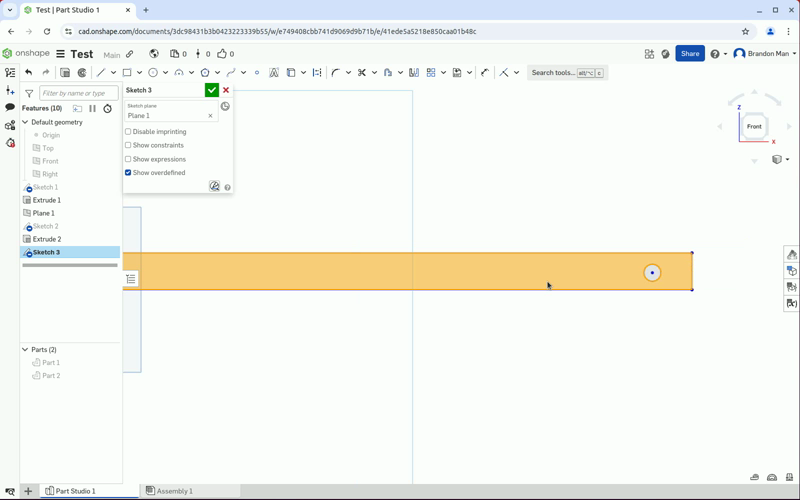
scroll(-6)
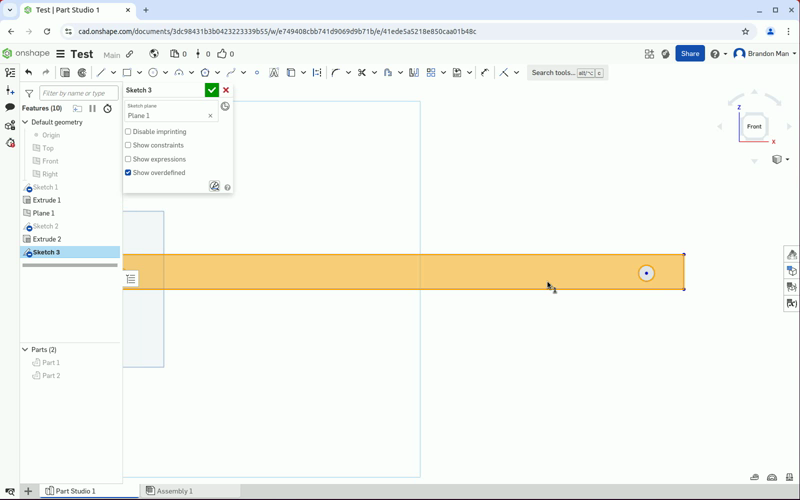
scroll(-6)
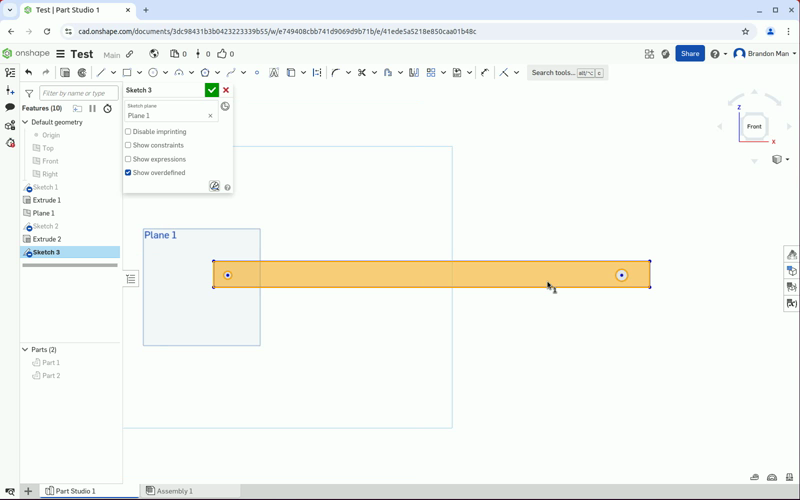
scroll(-6)
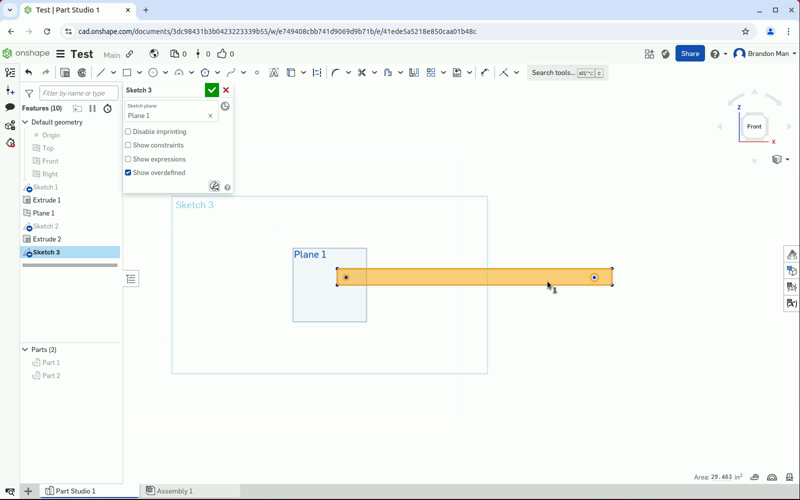
scroll(-6)
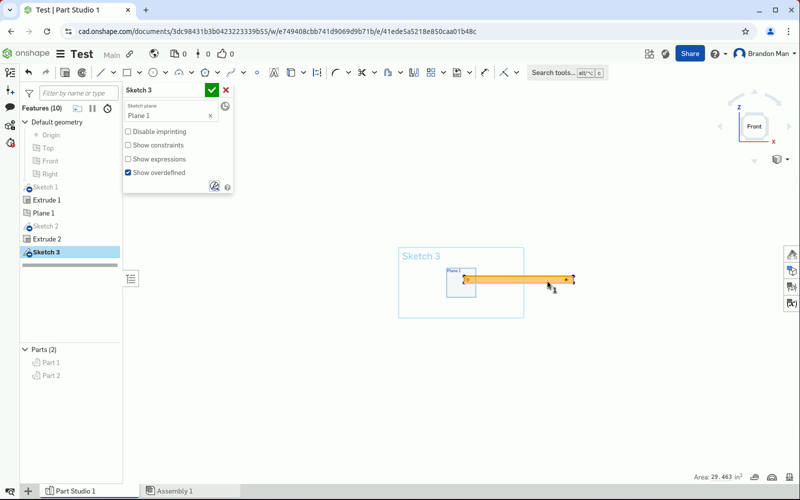
mouse_move(73, 352)
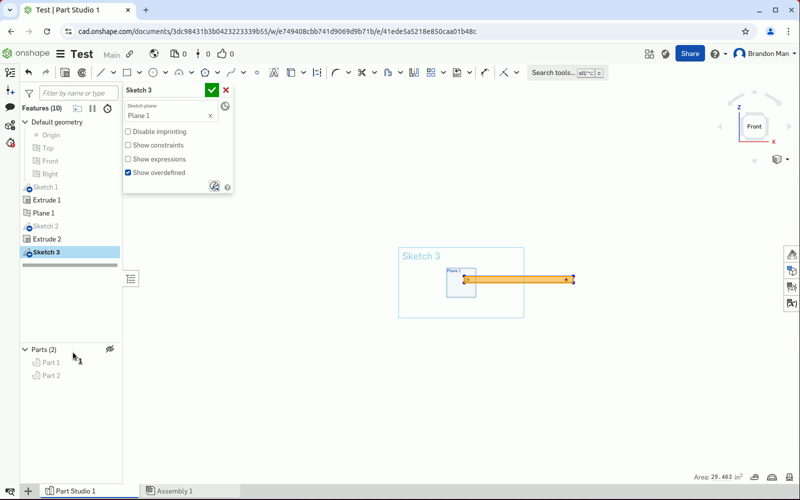
key(shift+y)
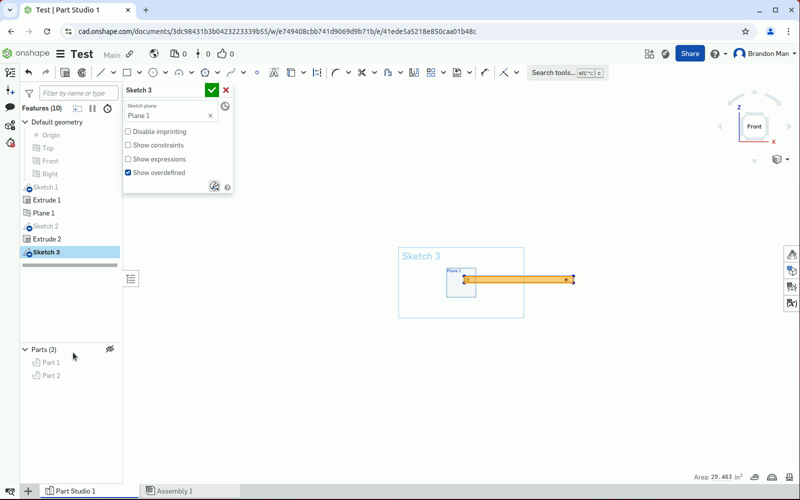
key(shift+e)
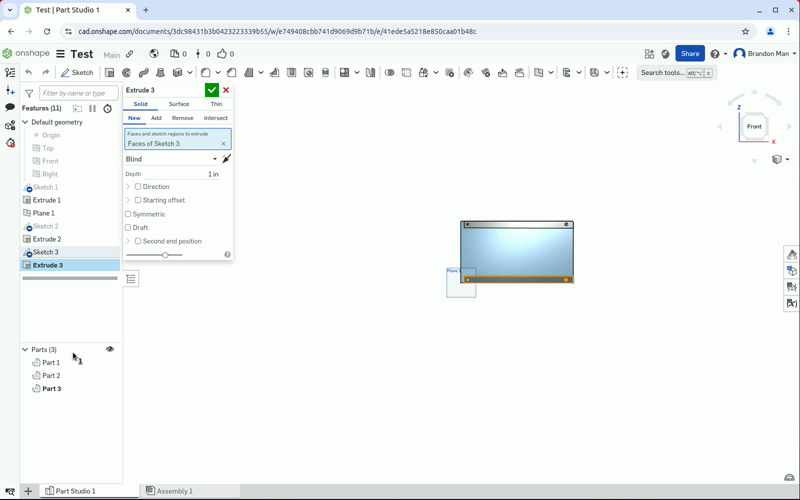
mouse_move(143, 106)
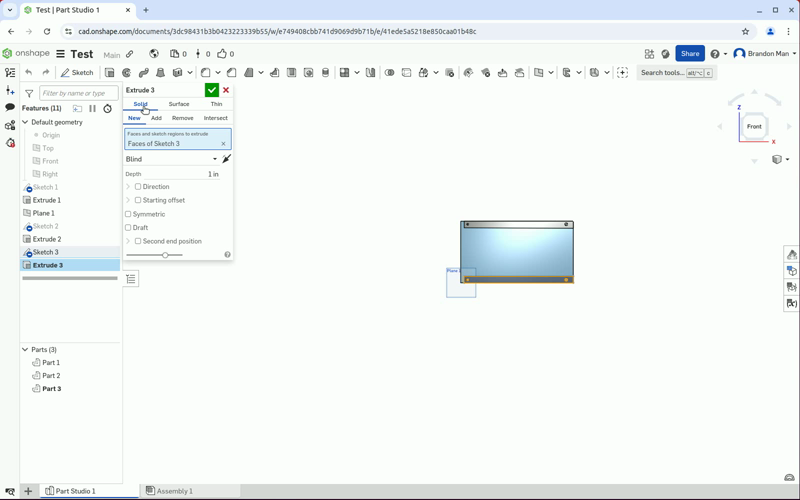
click(143, 106)
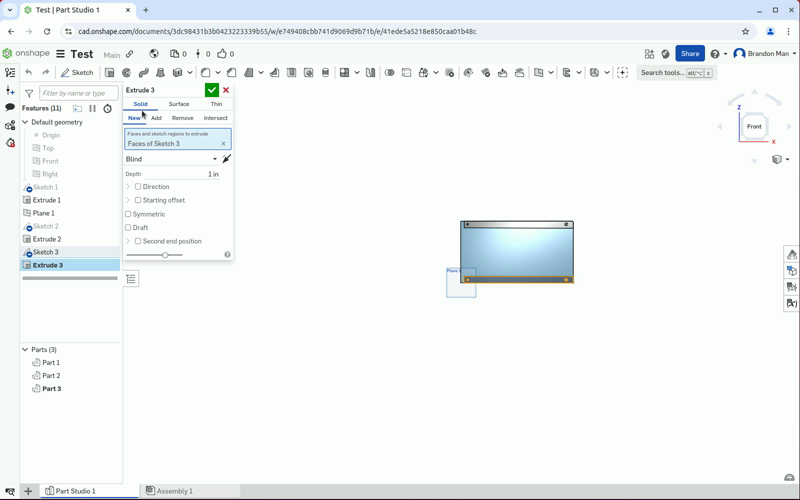
mouse_move(137, 120)
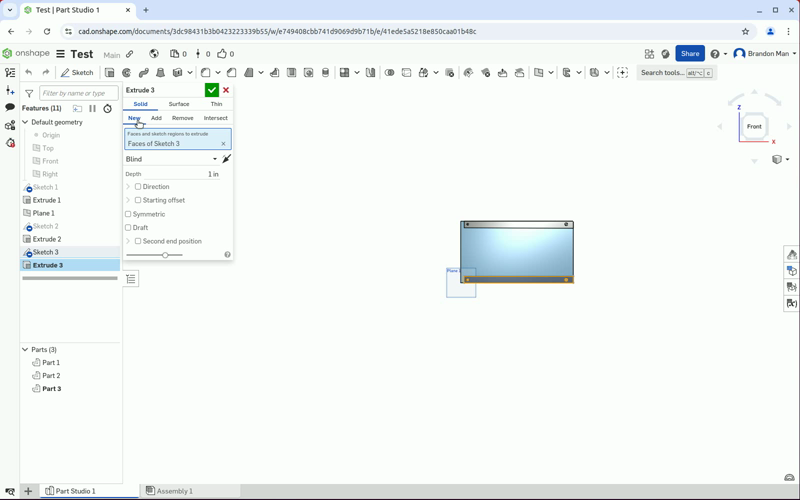
click(137, 120)
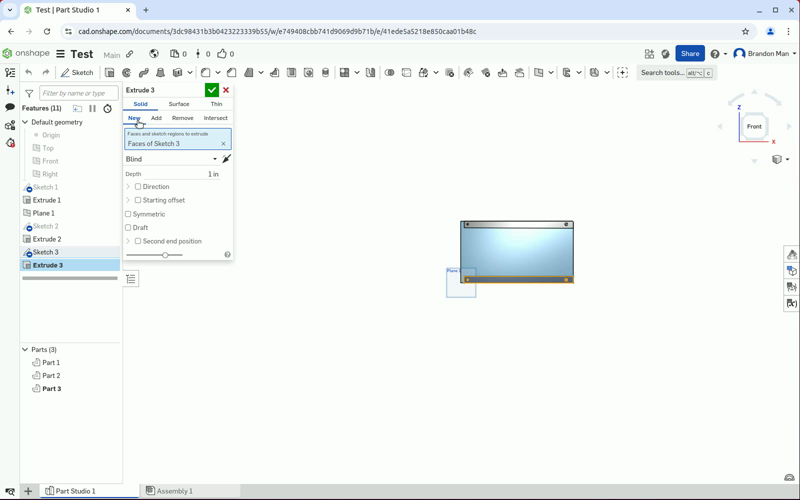
key(tab, 4)
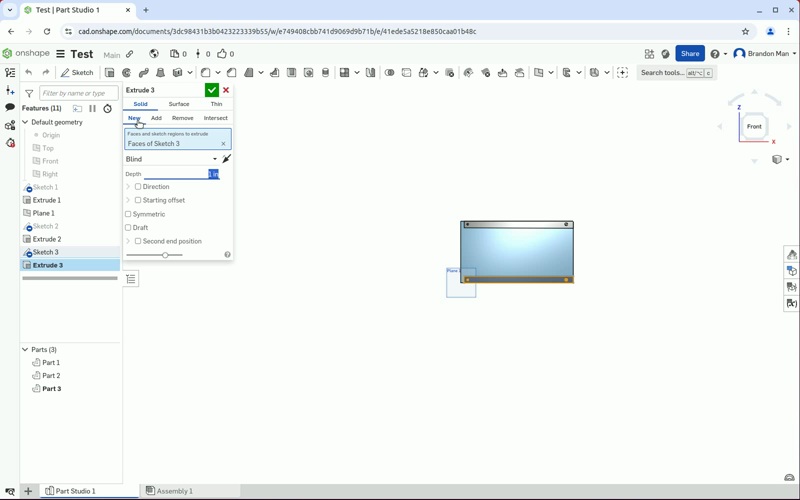
text(0.481)
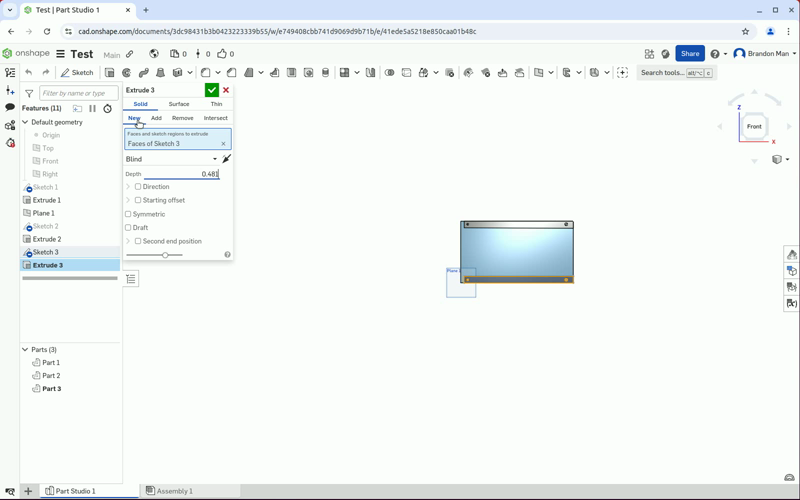
key(enter)
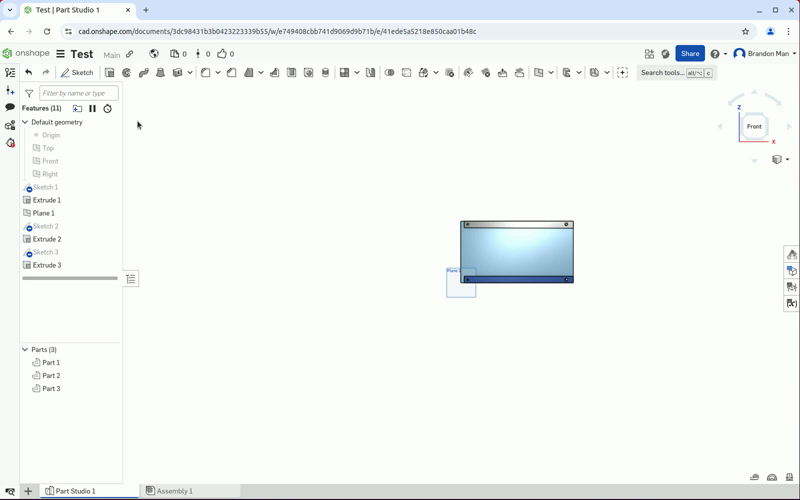
key(shift+h)
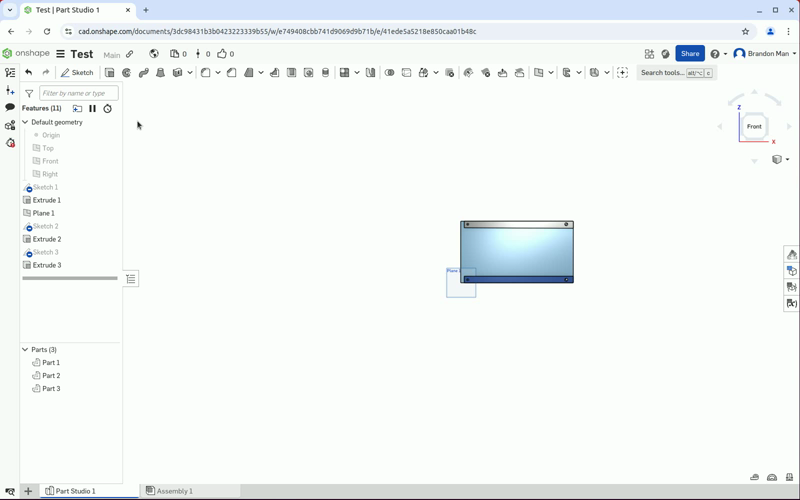
key(shift+h)
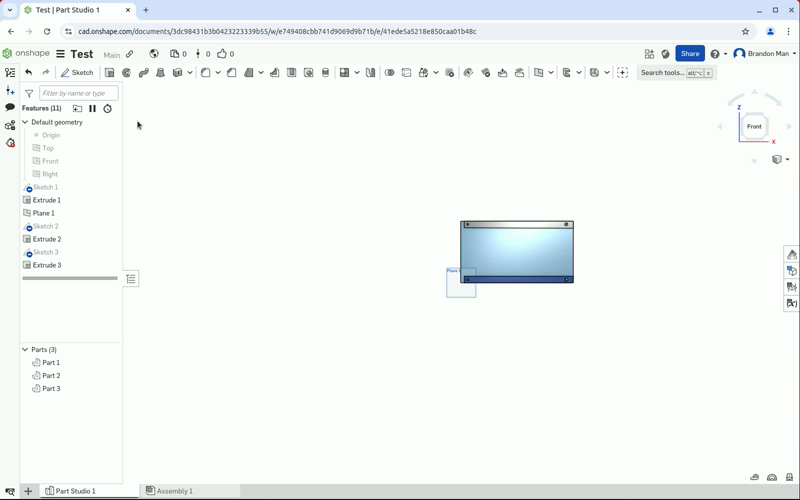
mouse_move(73, 189)
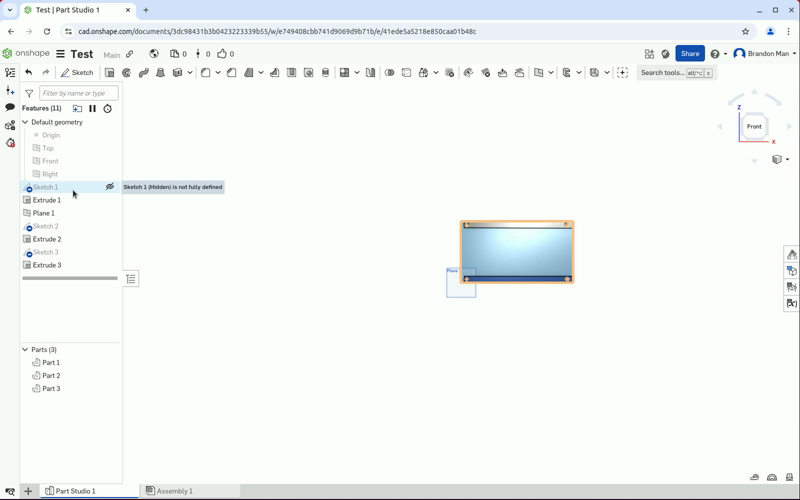
click(73, 189)
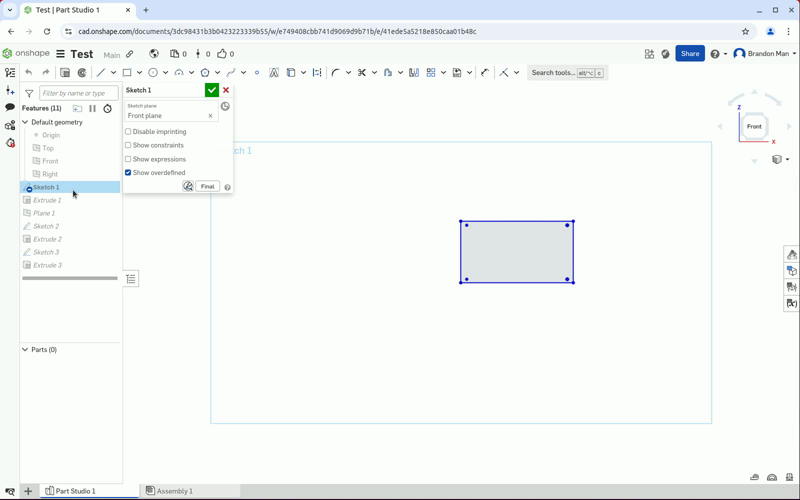
mouse_move(229, 92)
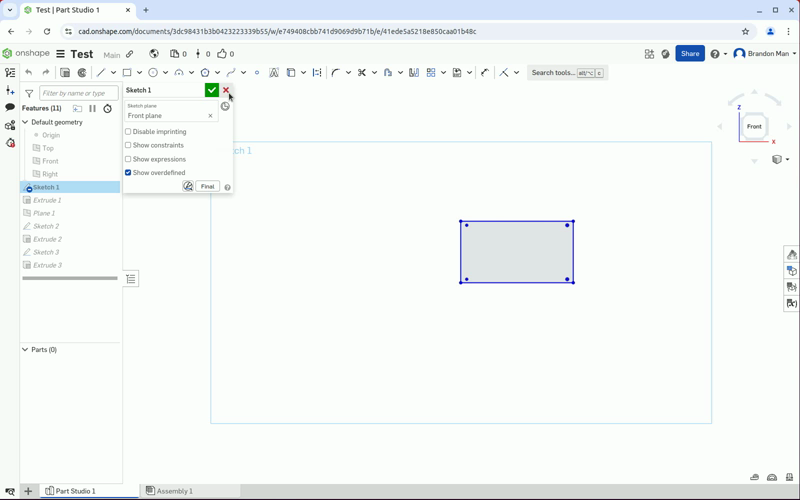
click(229, 92)
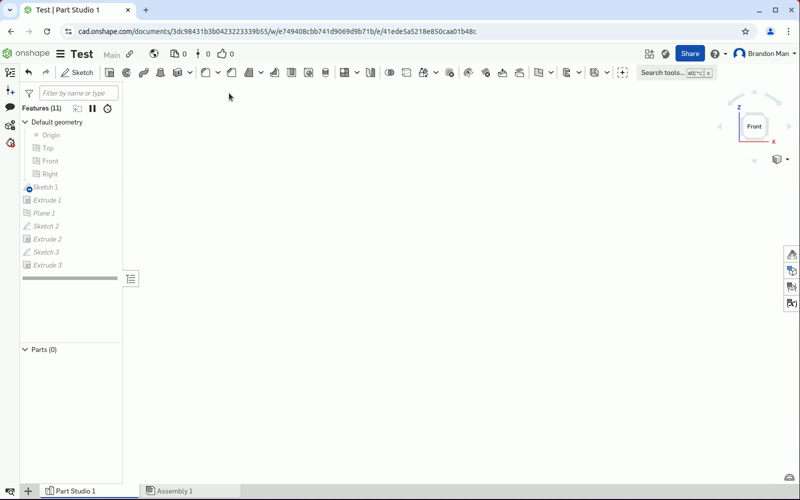
key(shift+s)
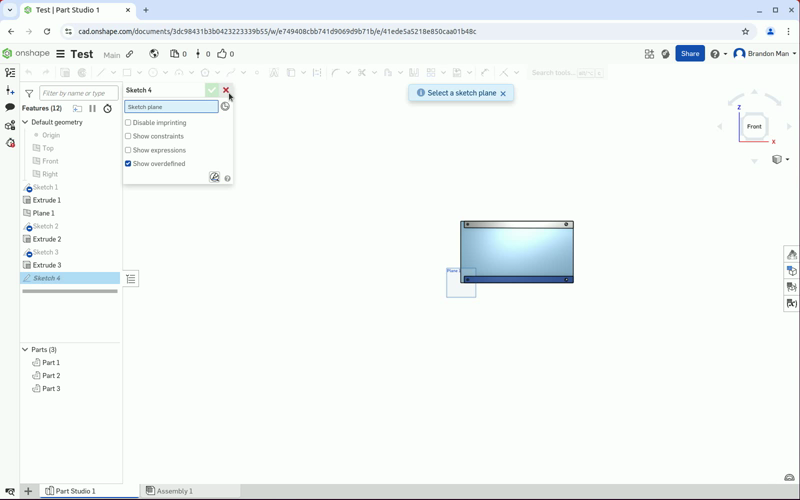
mouse_move(73, 215)
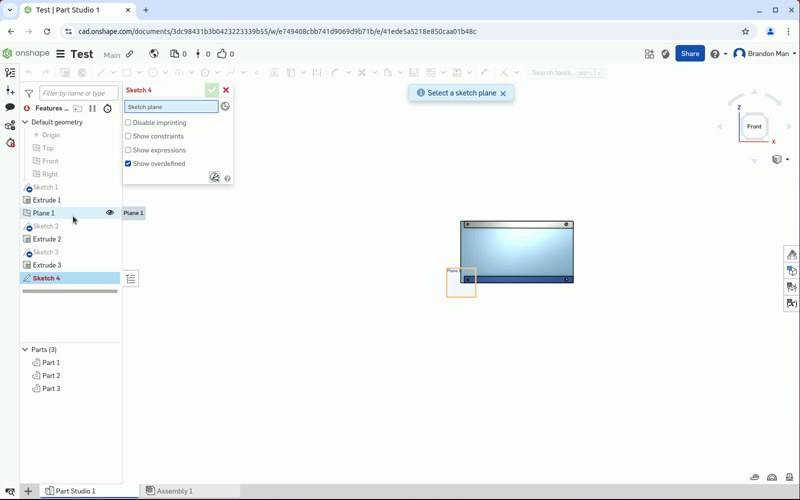
click(73, 215)
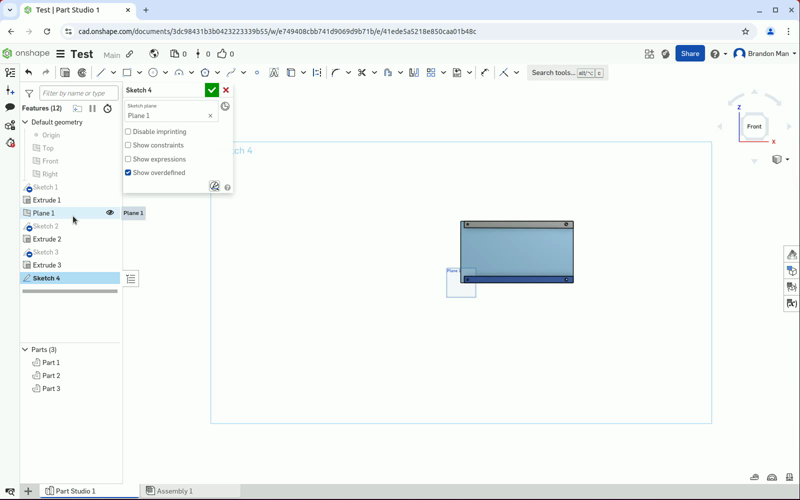
mouse_move(73, 352)
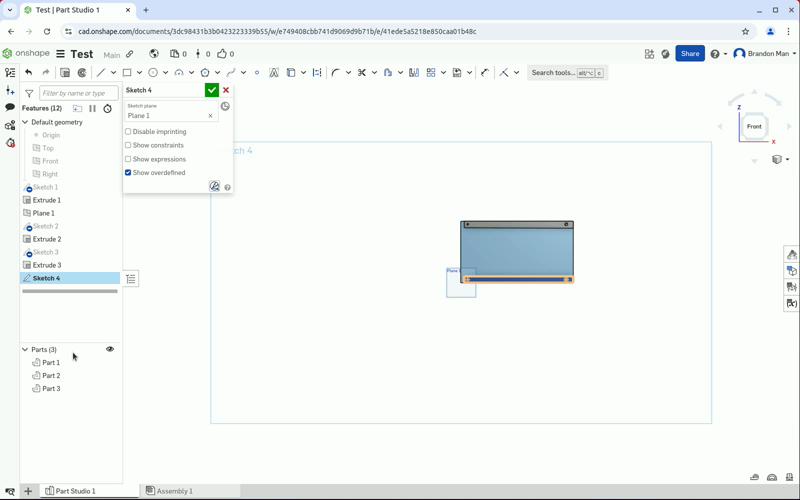
key(y)
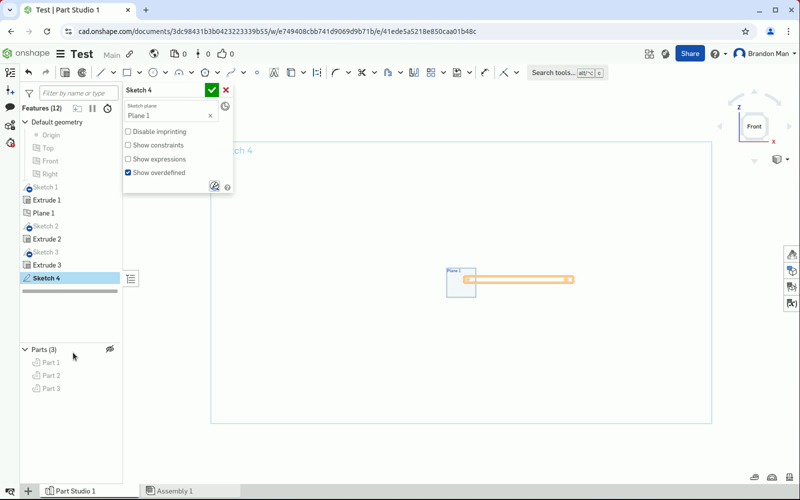
key(l)
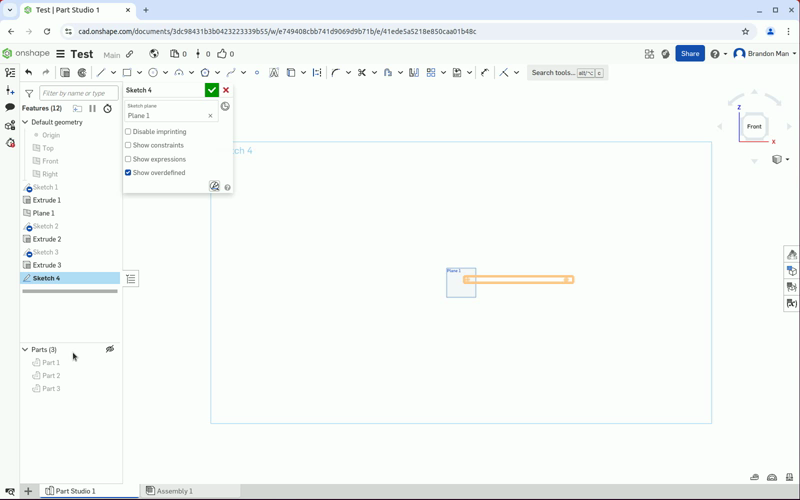
key_down(shift)
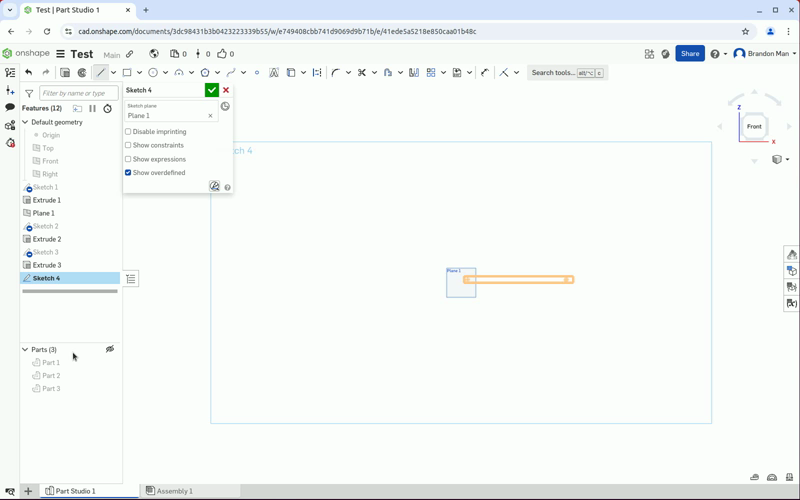
mouse_move(460, 275)
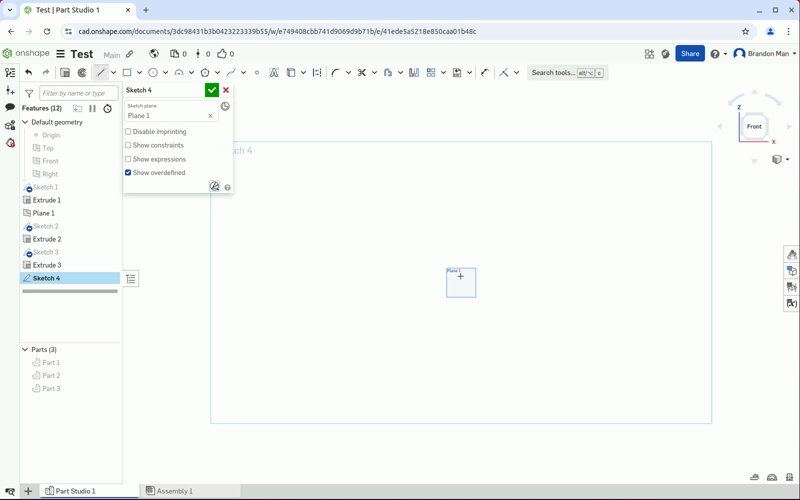
click(460, 275)
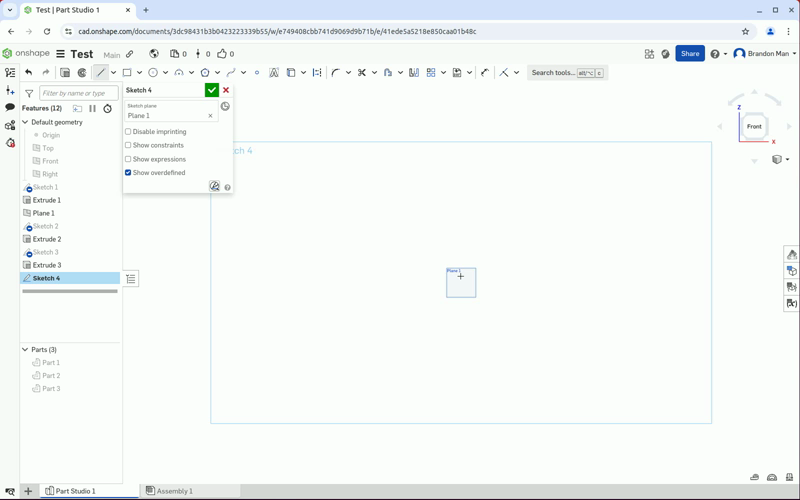
key_up(shift)
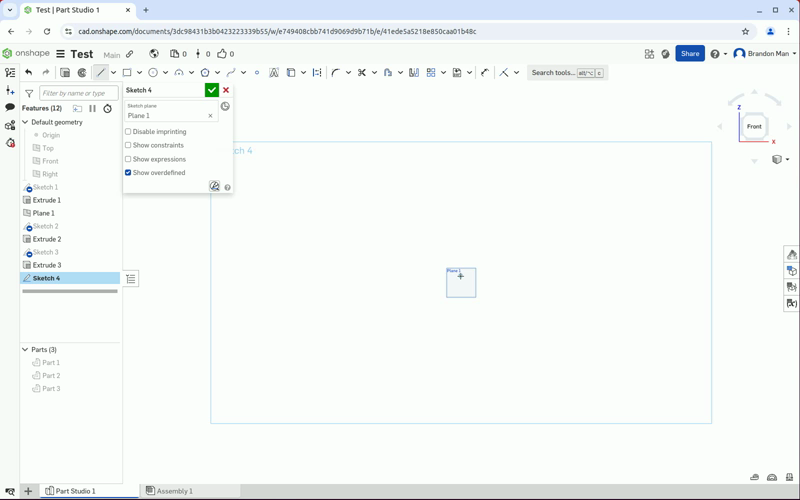
key_down(shift)
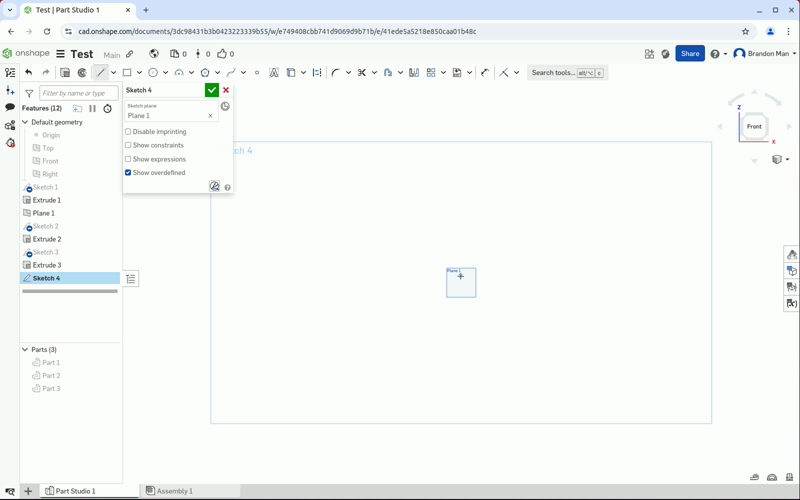
mouse_move(490, 275)
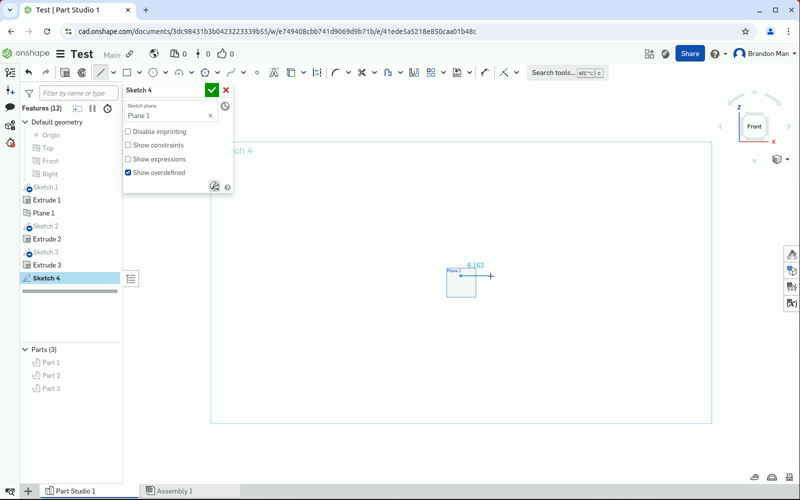
mouse_move(463, 275)
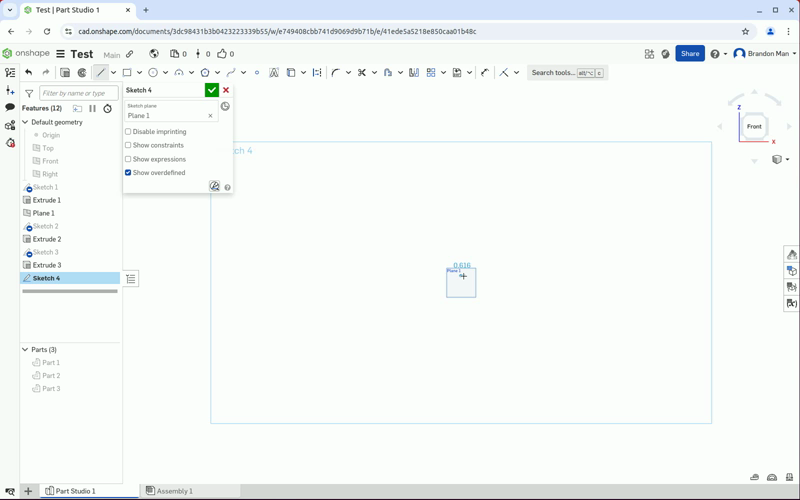
scroll(6)
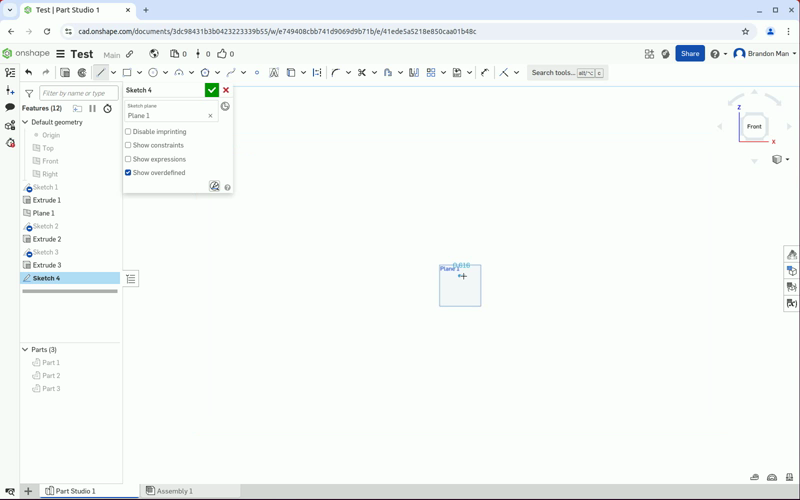
scroll(6)
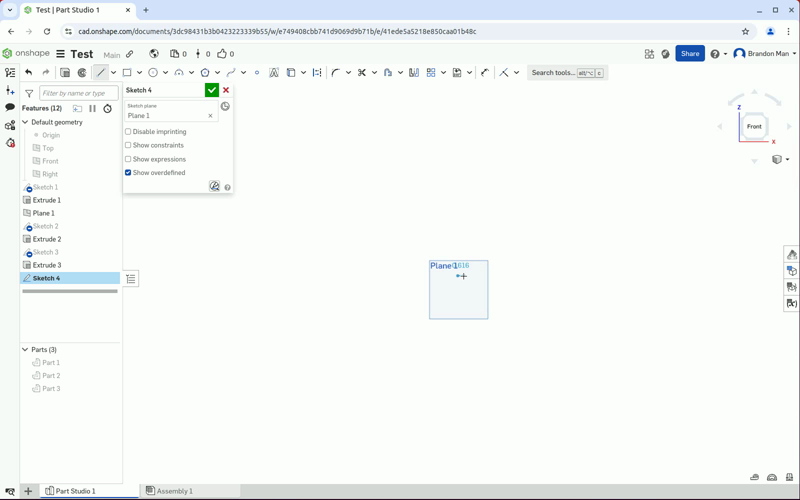
scroll(6)
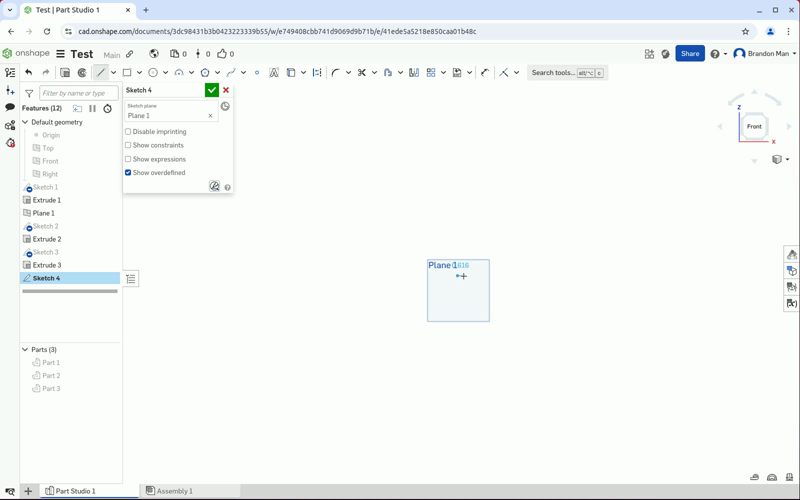
scroll(6)
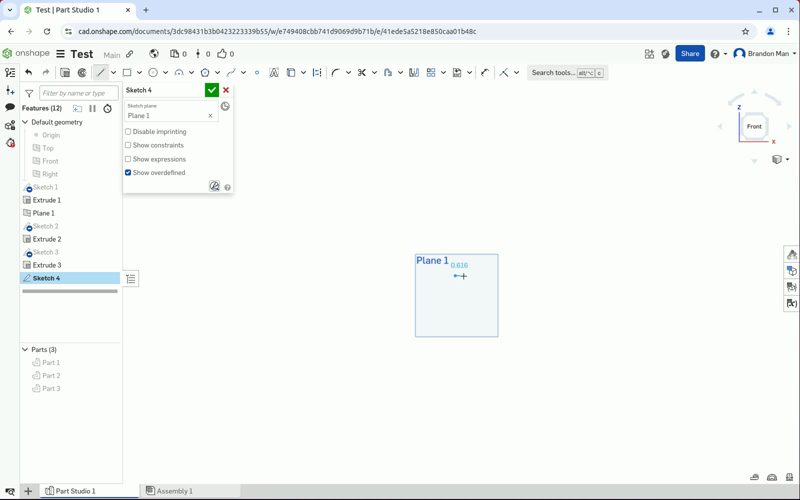
scroll(6)
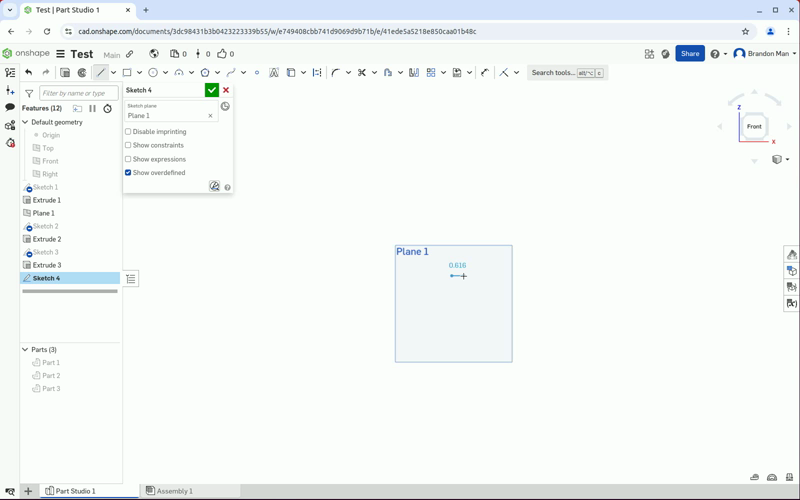
scroll(6)
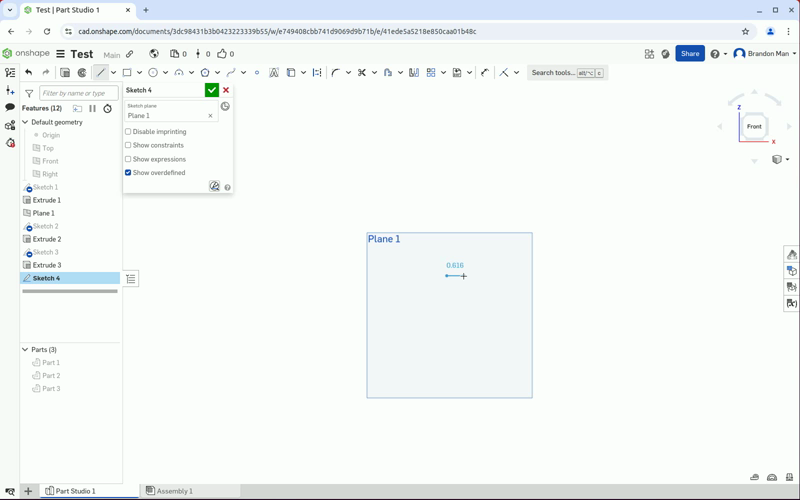
scroll(6)
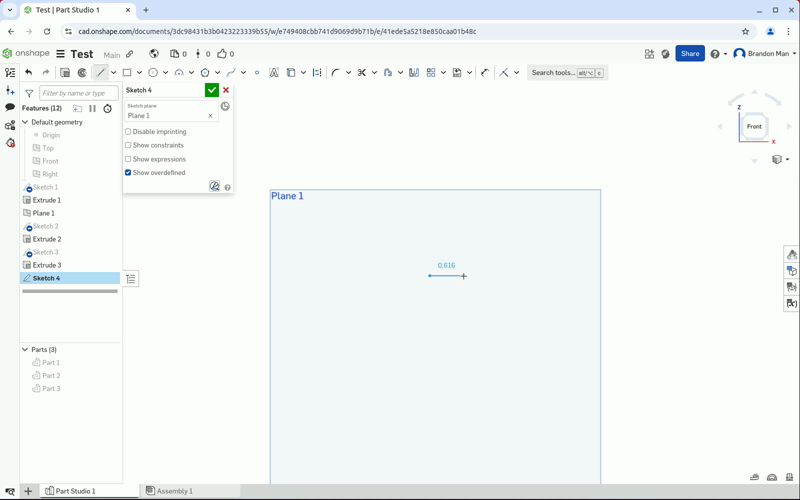
click(463, 275)
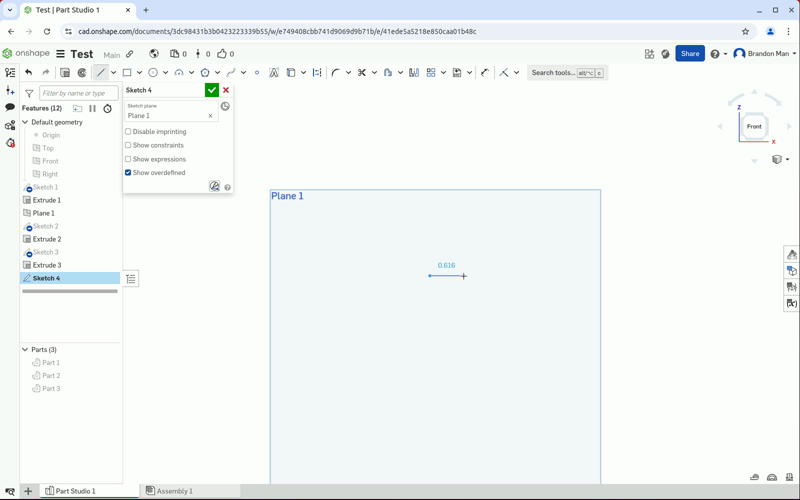
scroll(-6)
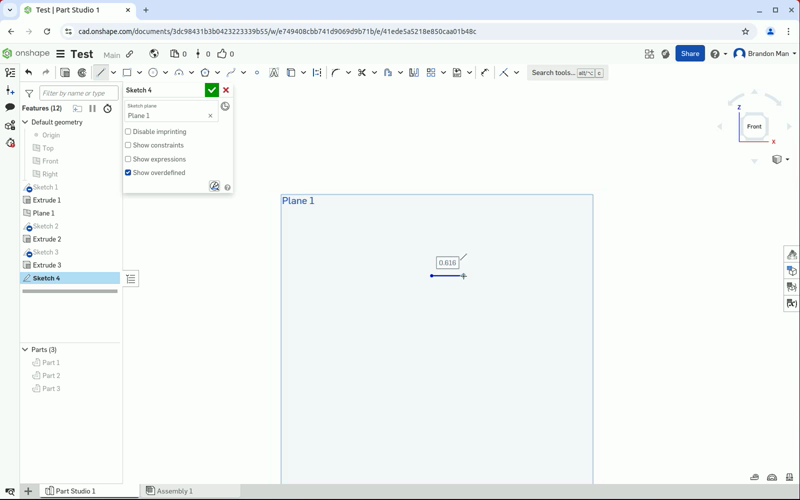
scroll(-6)
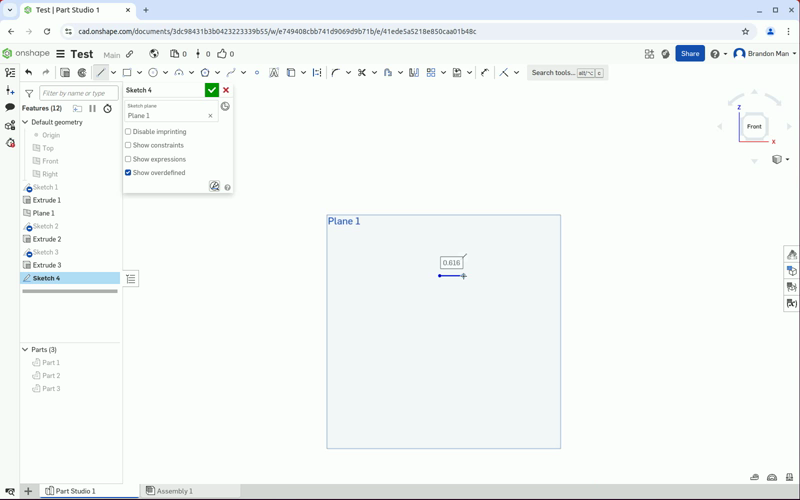
scroll(-6)
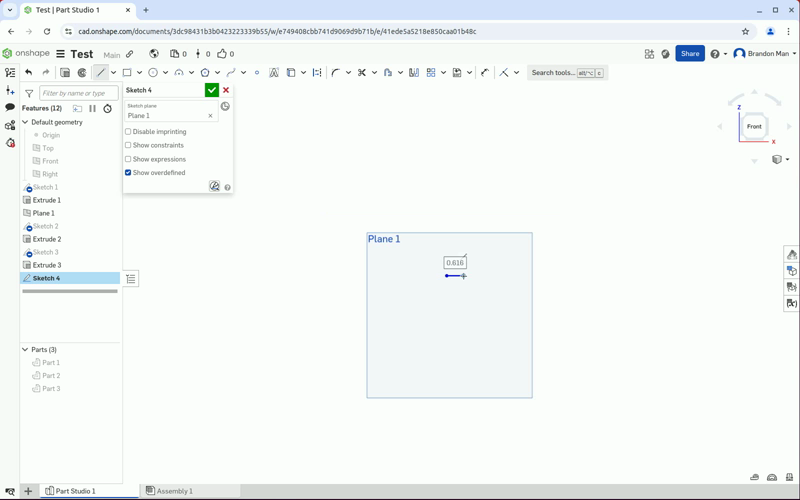
scroll(-6)
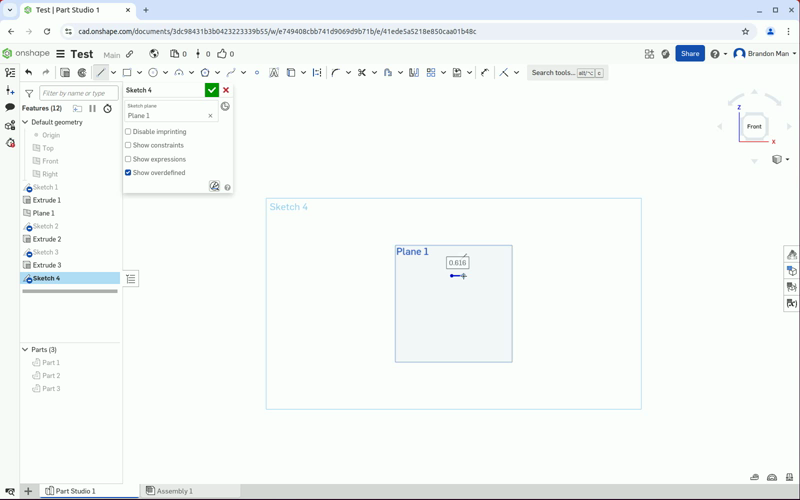
scroll(-6)
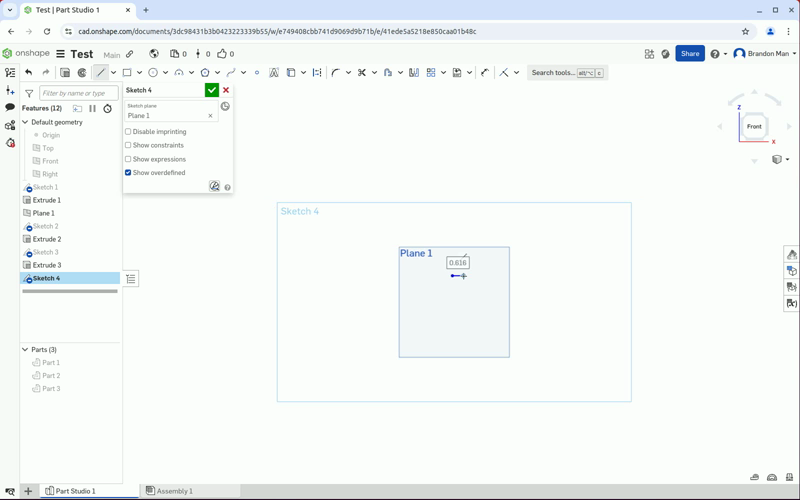
scroll(-6)
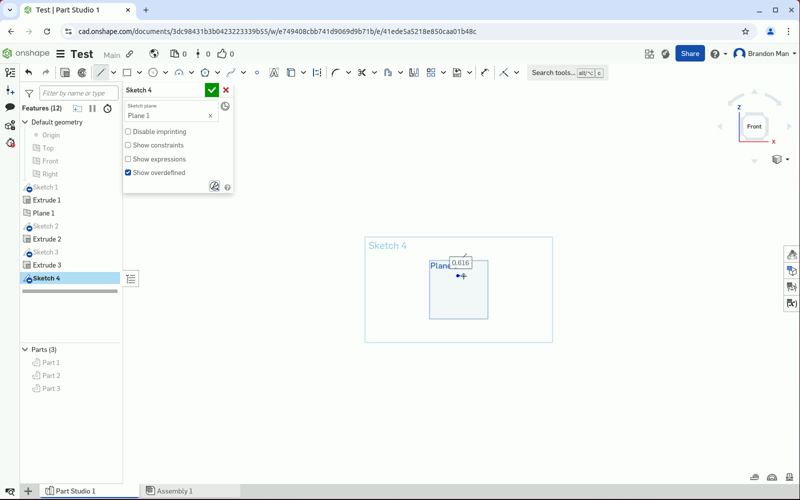
scroll(-6)
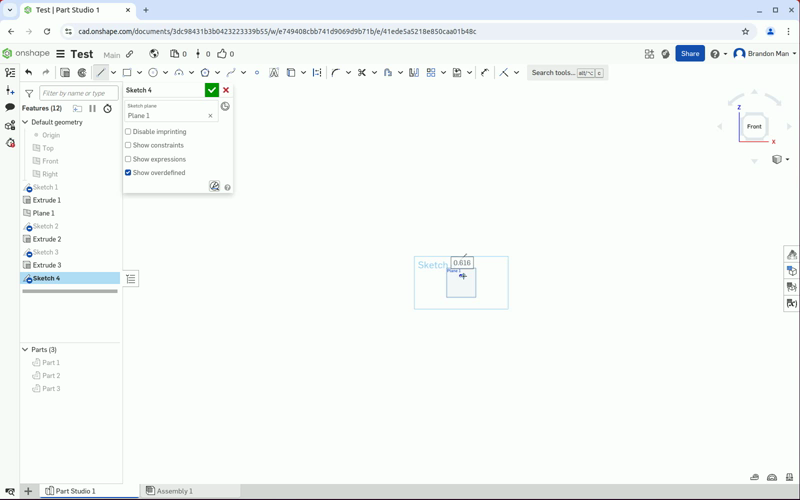
key_up(shift)
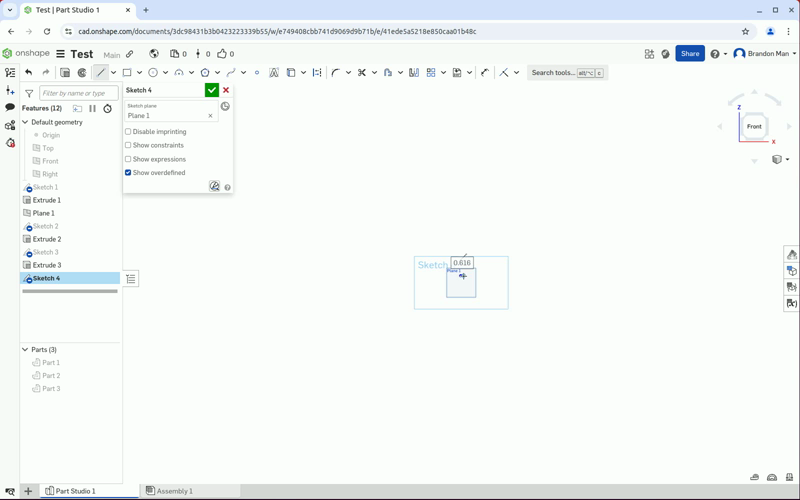
key_down(shift)
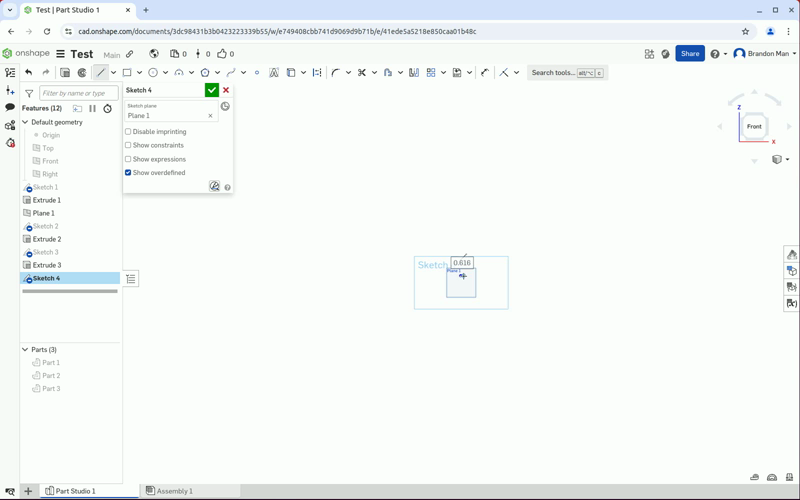
mouse_move(493, 275)
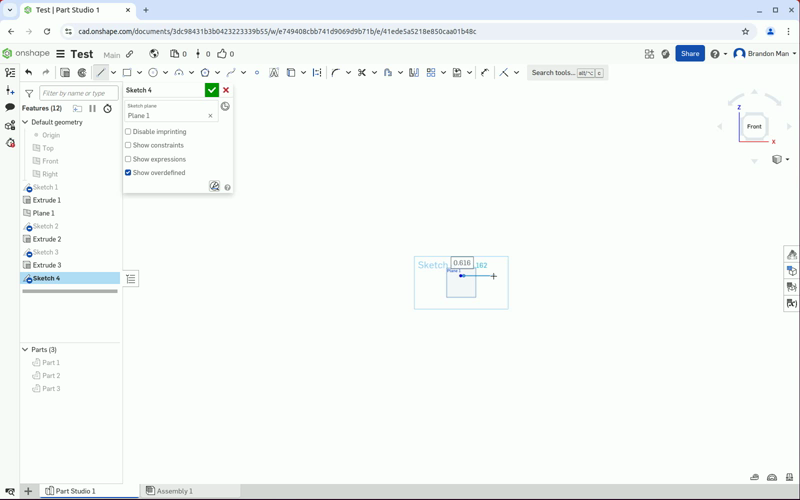
mouse_move(463, 227)
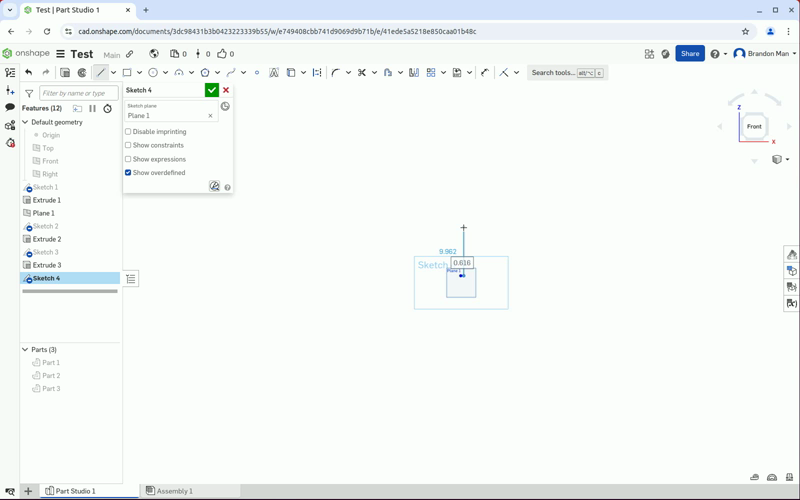
click(463, 227)
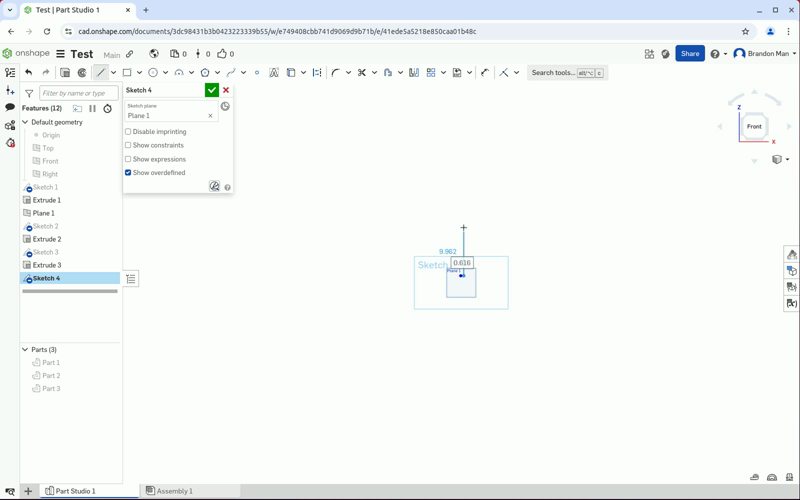
key_up(shift)
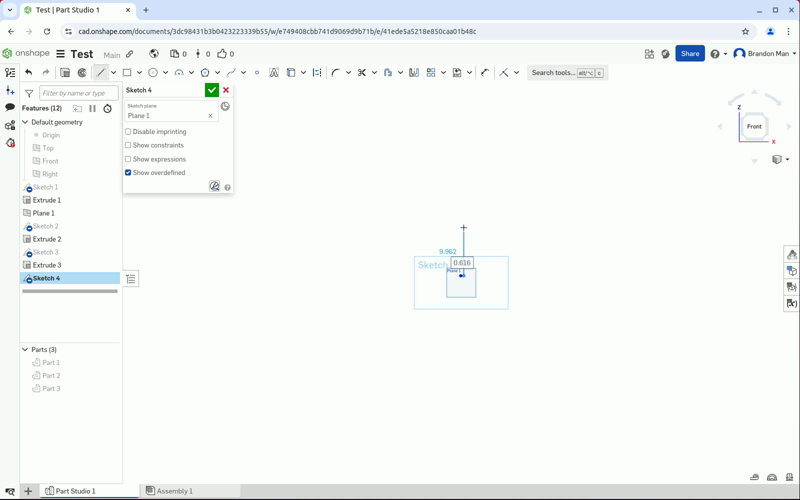
key_down(shift)
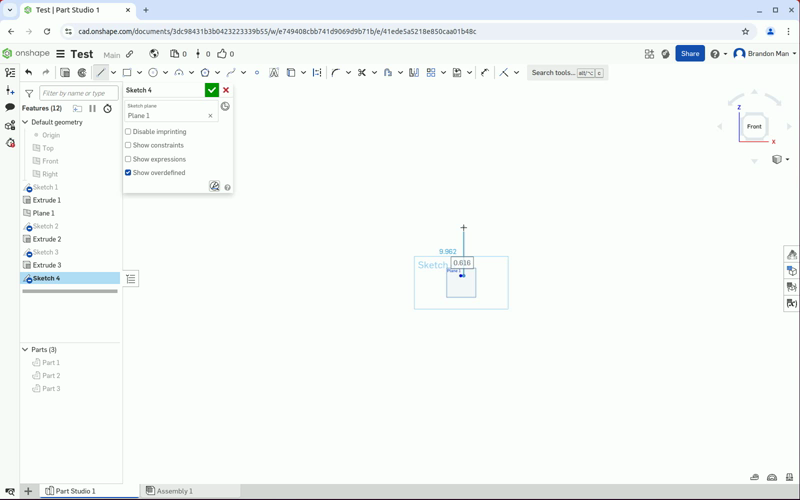
mouse_move(493, 227)
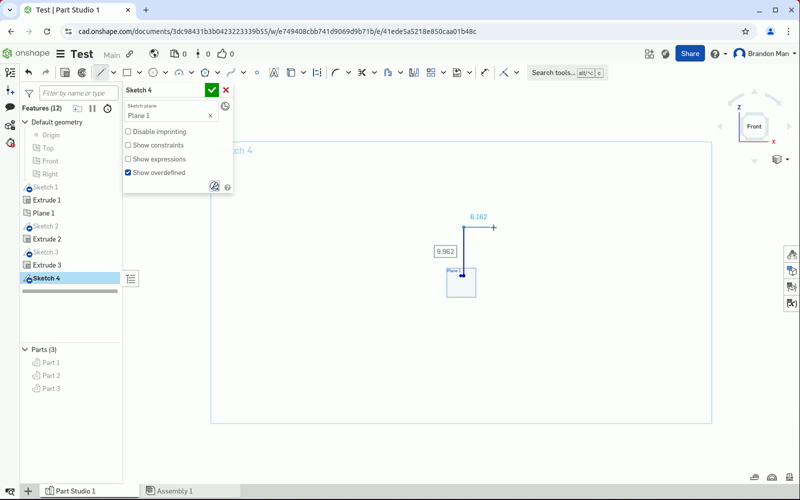
mouse_move(460, 227)
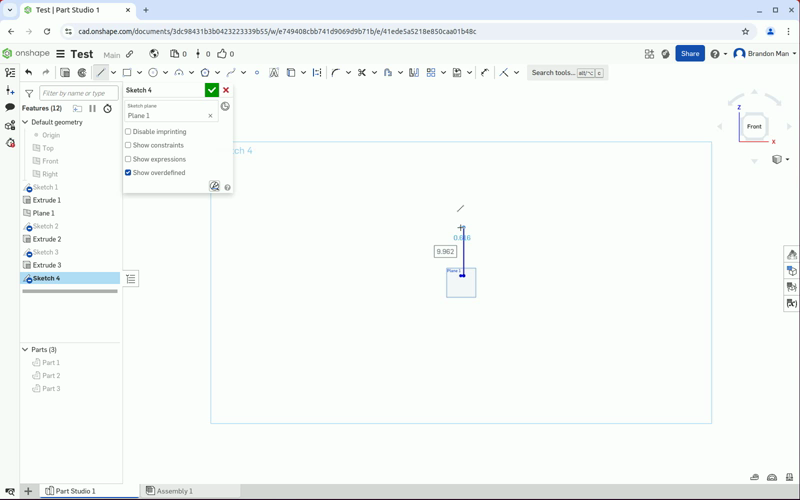
scroll(6)
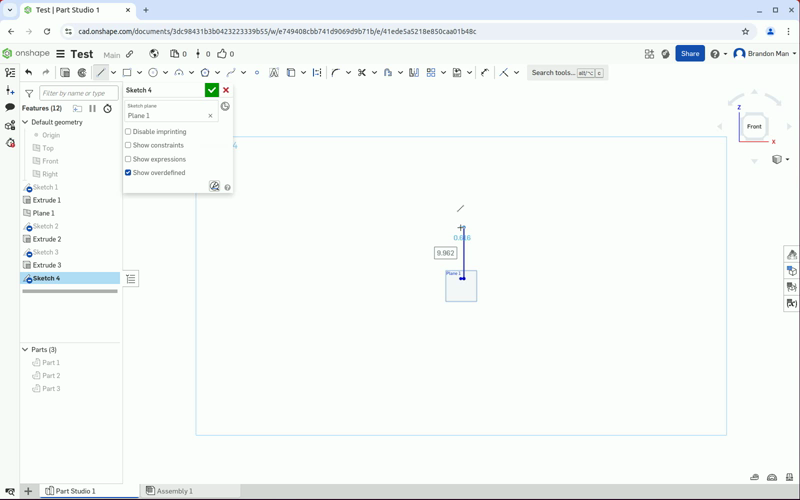
scroll(6)
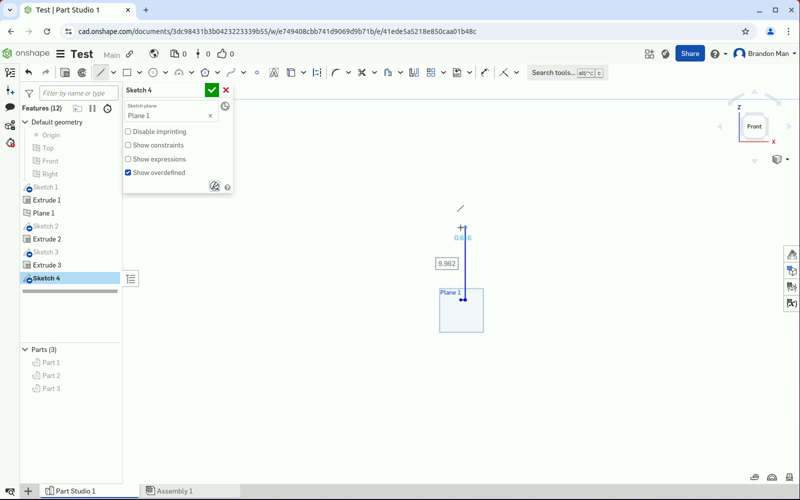
scroll(6)
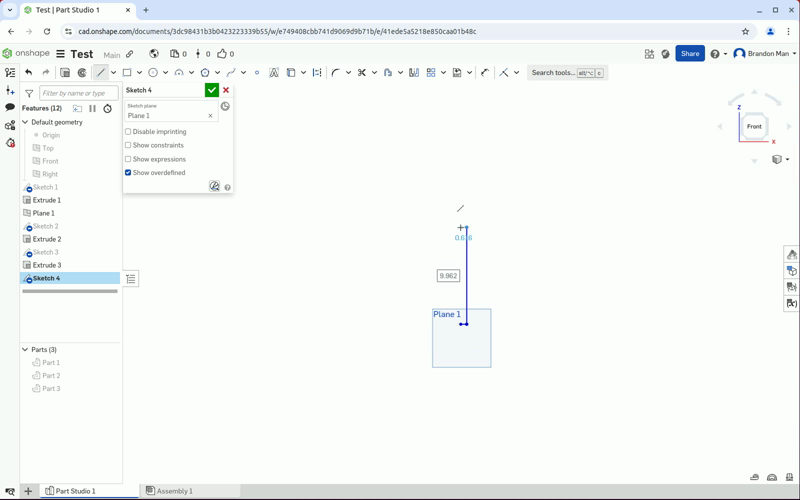
scroll(6)
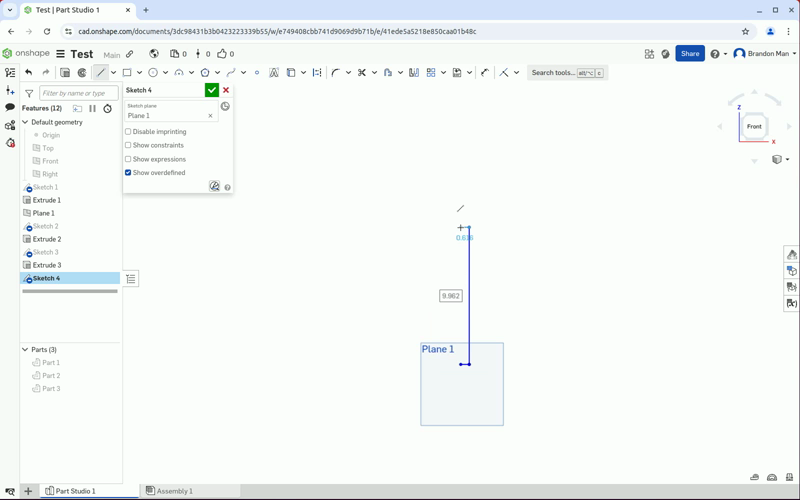
scroll(6)
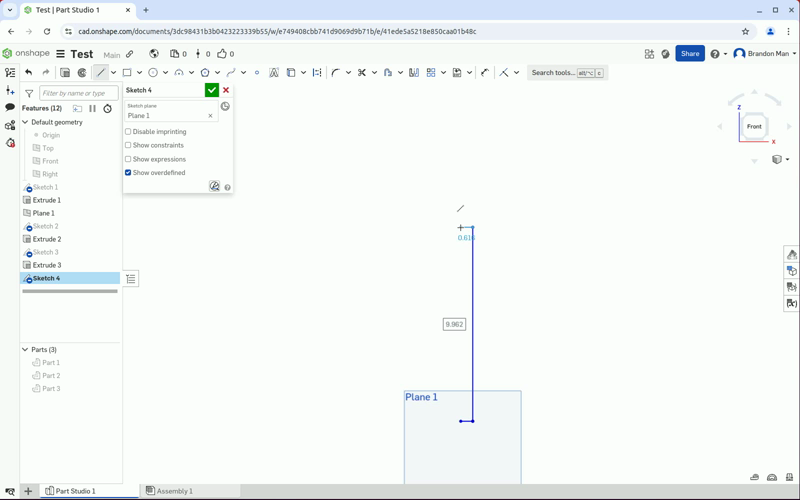
scroll(6)
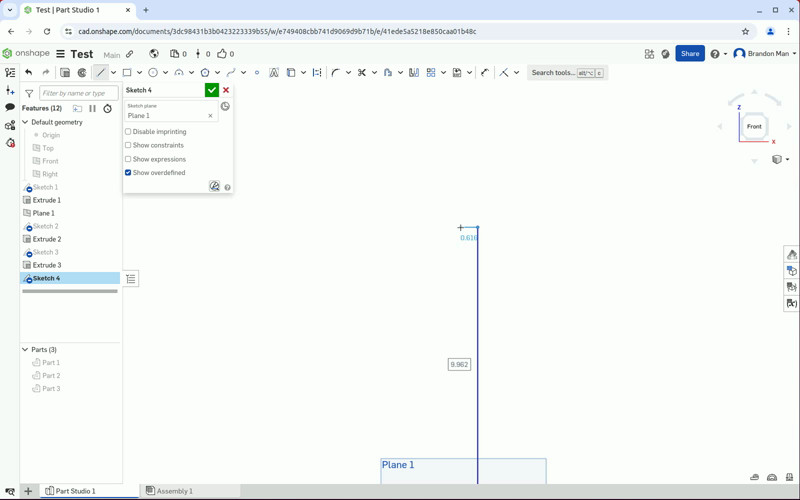
scroll(6)
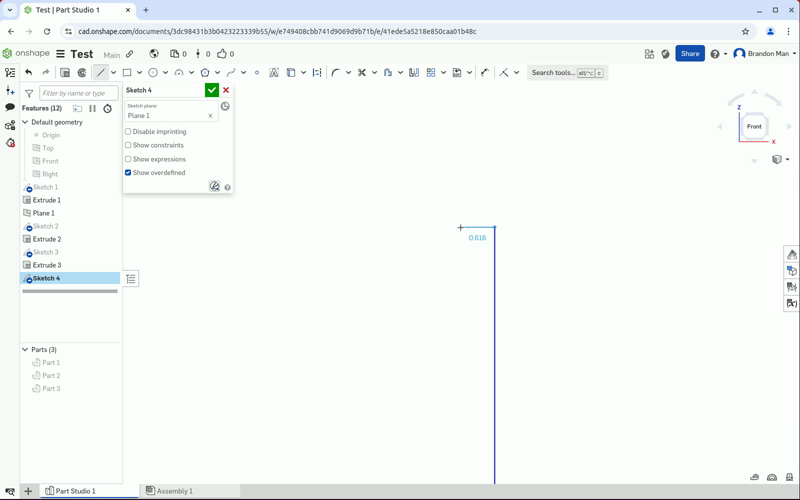
click(460, 227)
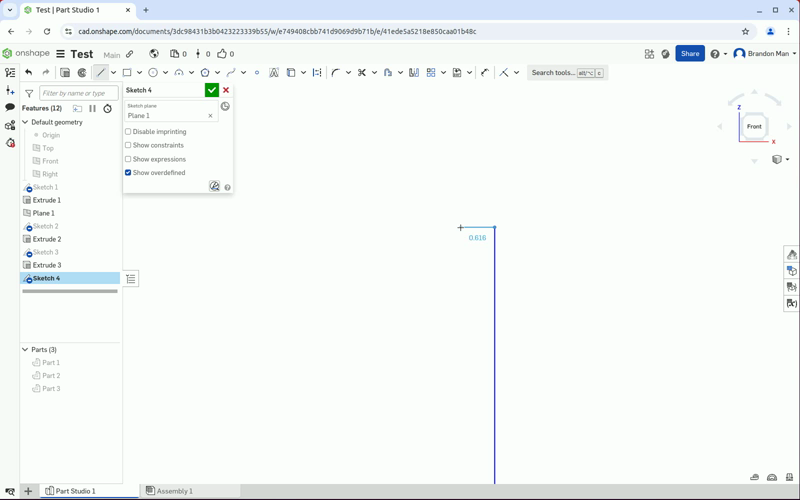
scroll(-6)
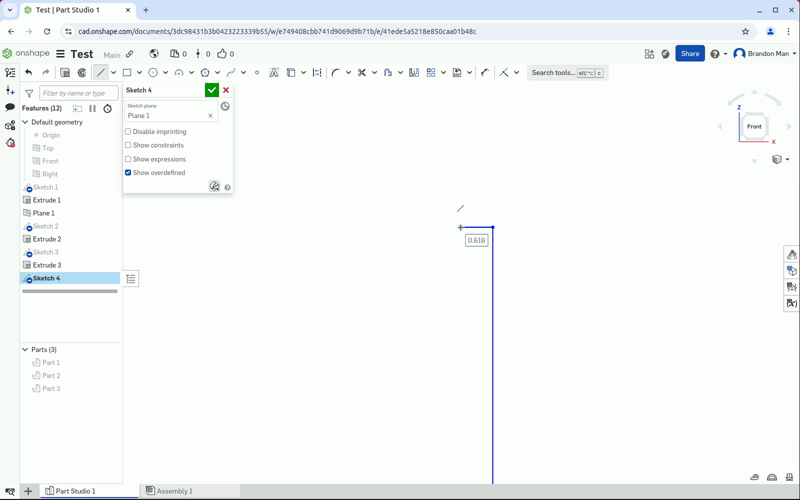
scroll(-6)
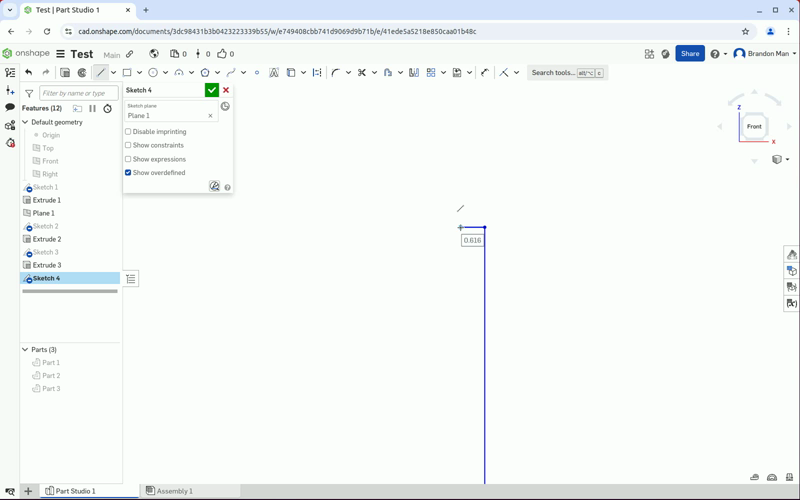
scroll(-6)
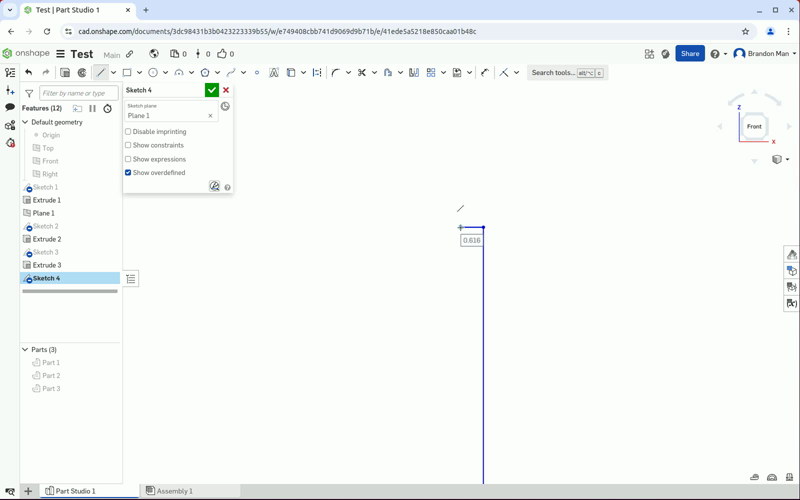
scroll(-6)
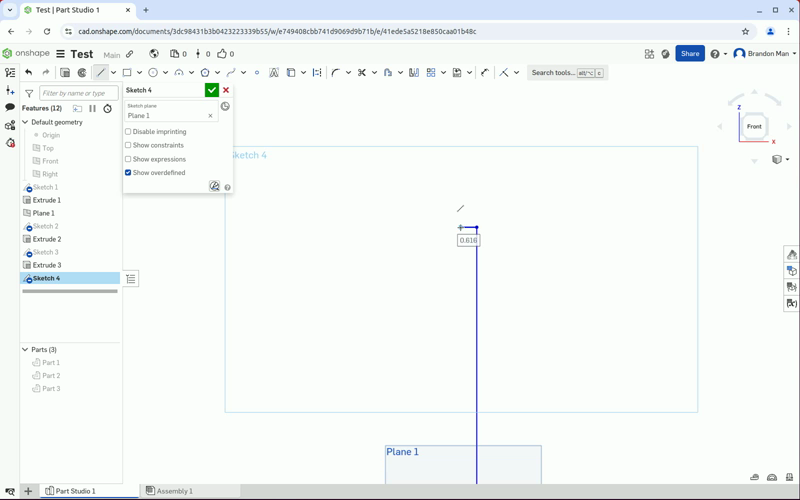
scroll(-6)
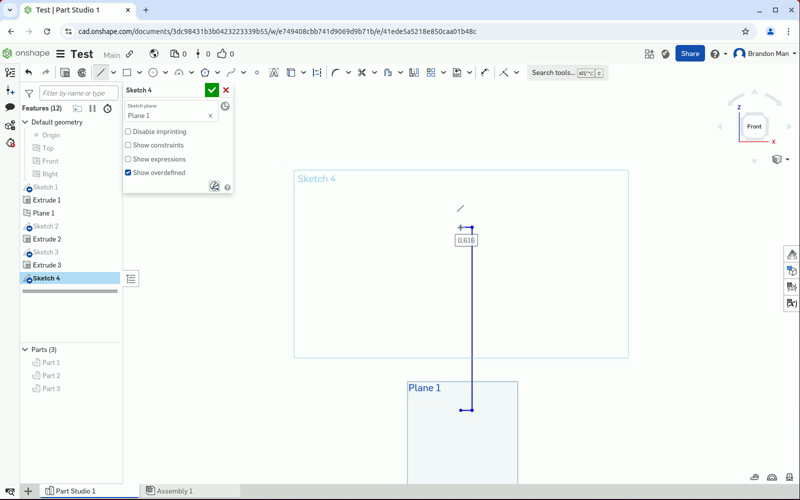
scroll(-6)
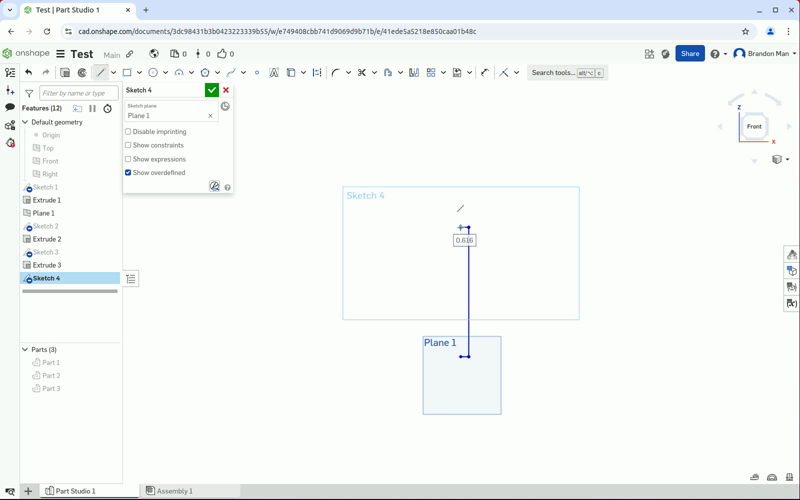
scroll(-6)
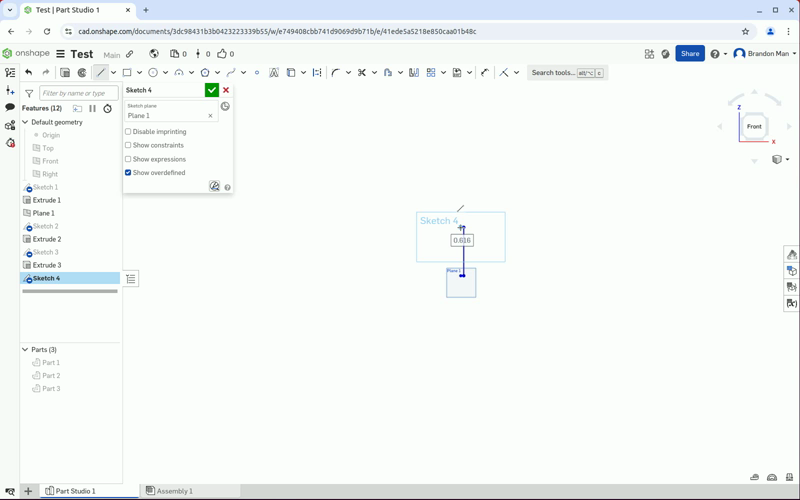
key_up(shift)
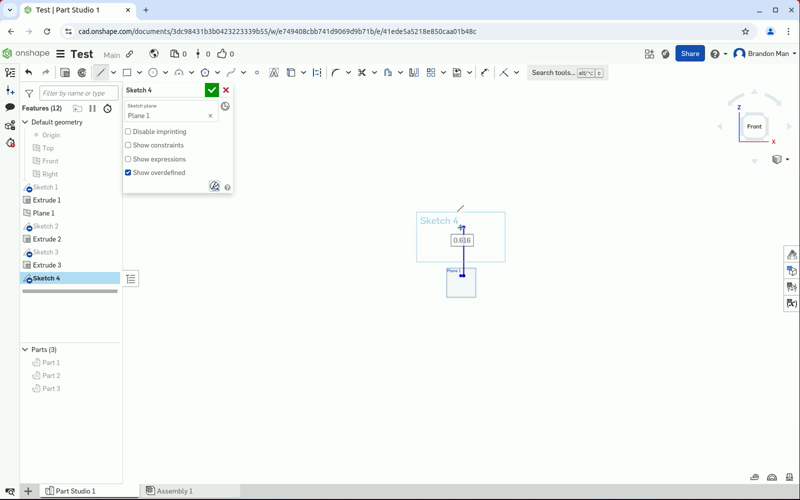
mouse_move(490, 227)
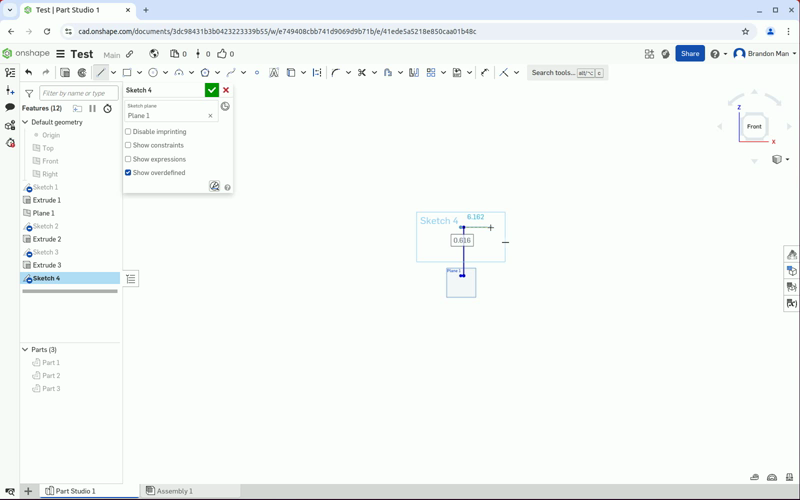
key_down(shift)
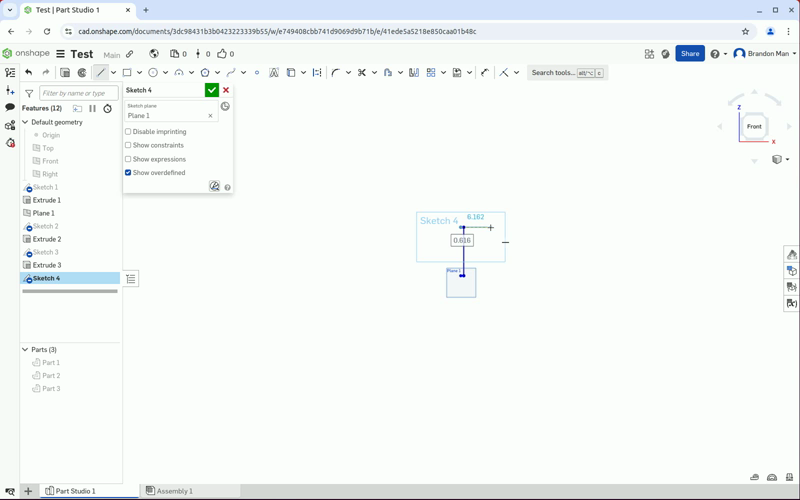
mouse_move(460, 275)
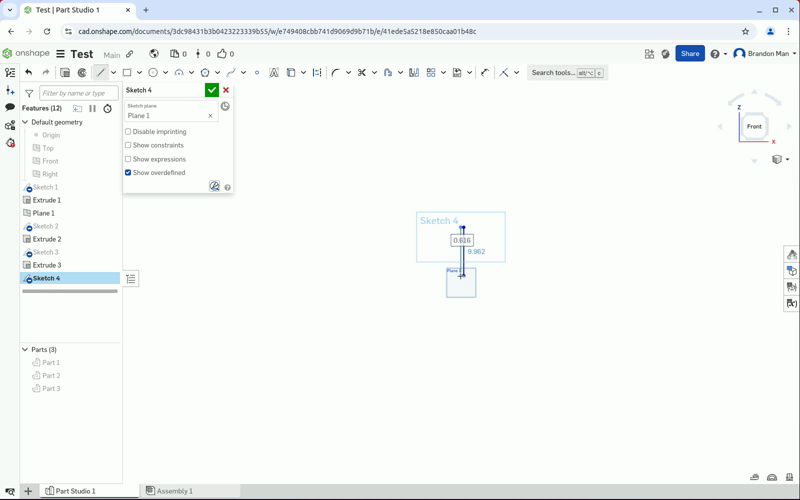
scroll(6)
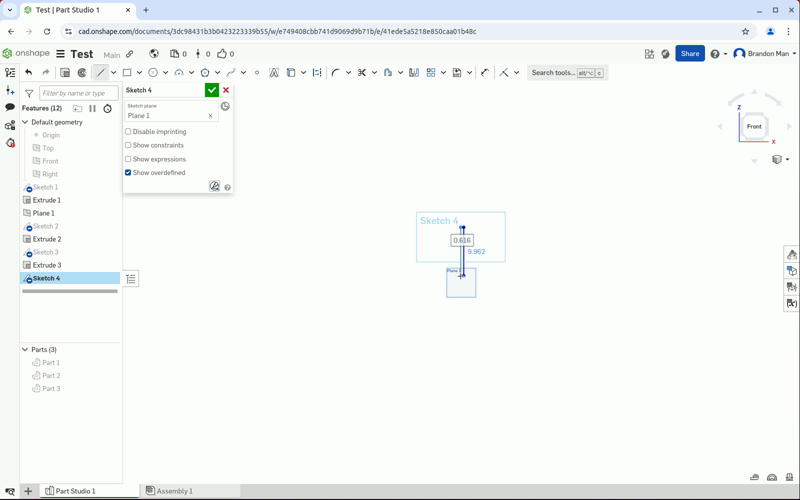
scroll(6)
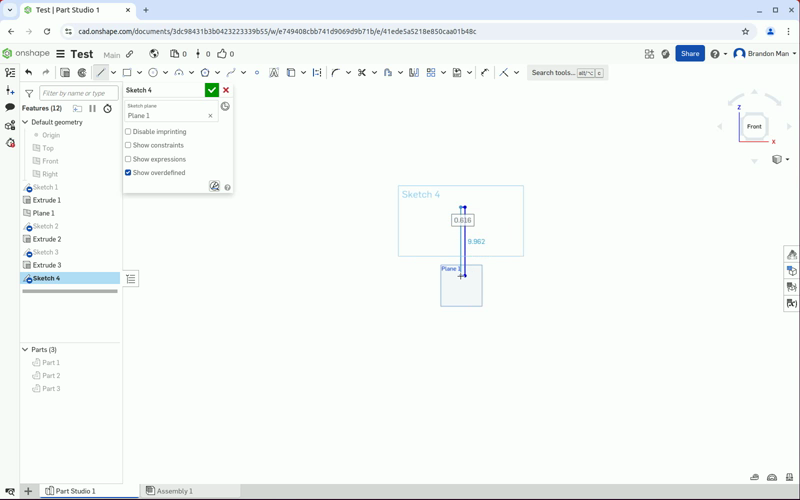
scroll(6)
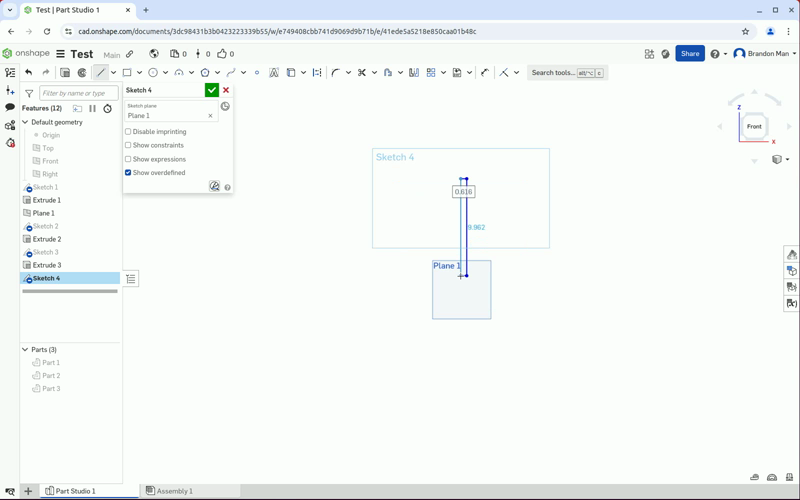
scroll(6)
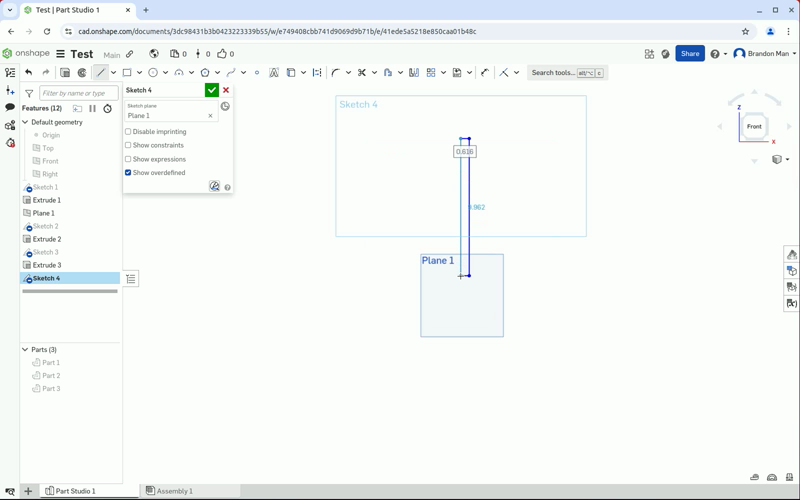
scroll(6)
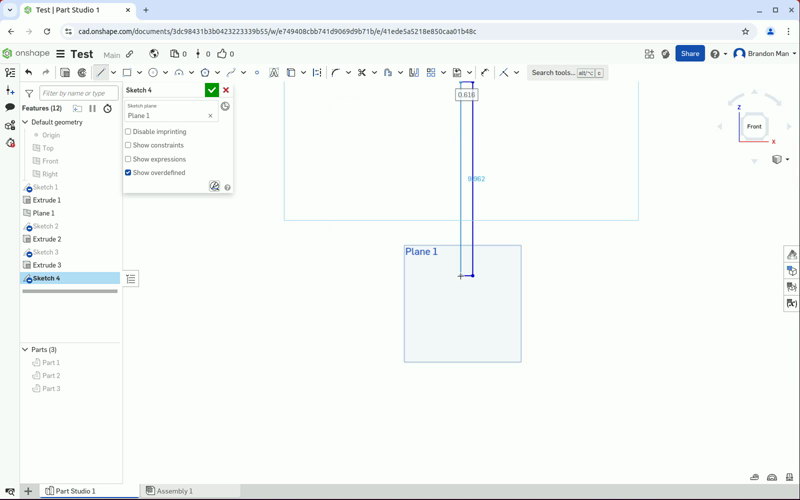
scroll(6)
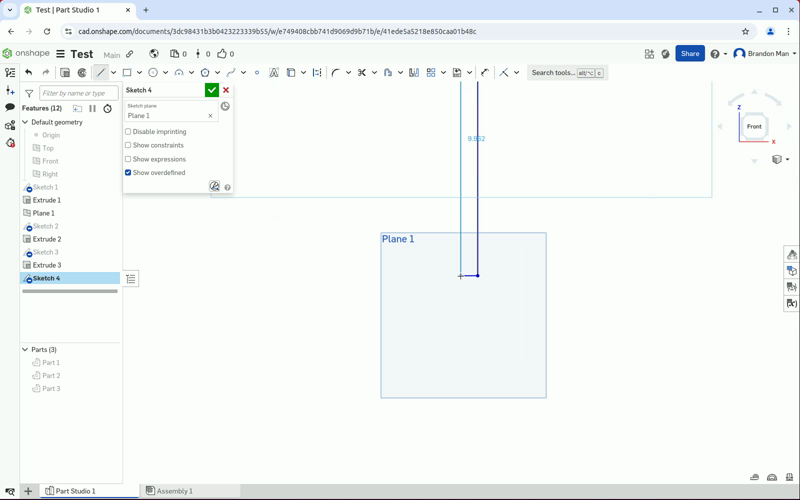
scroll(6)
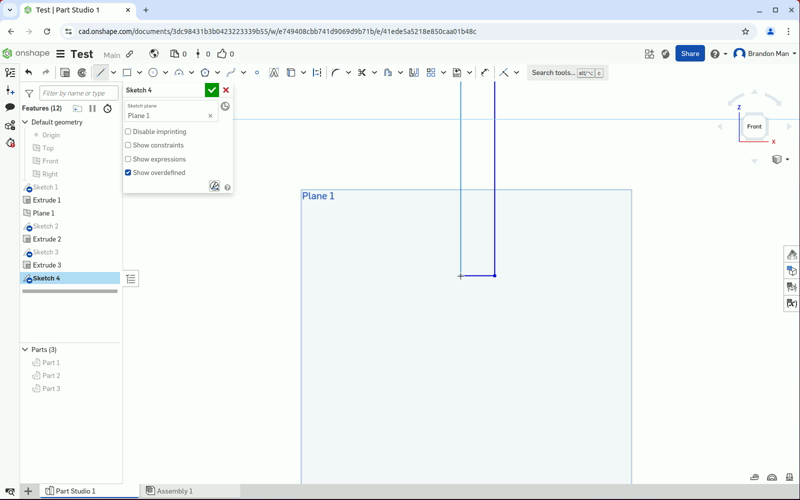
key_up(shift)
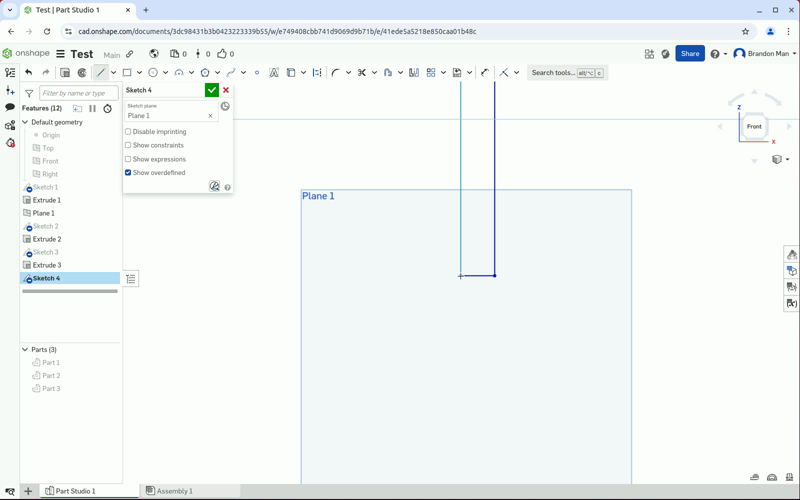
click(460, 275)
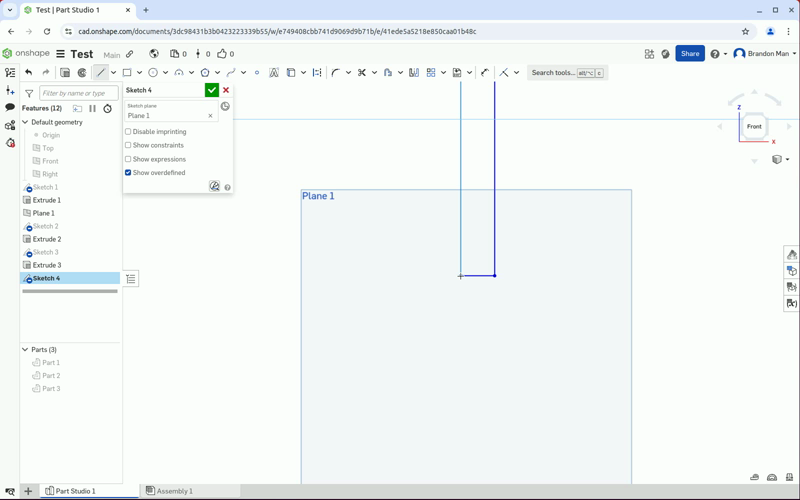
scroll(-6)
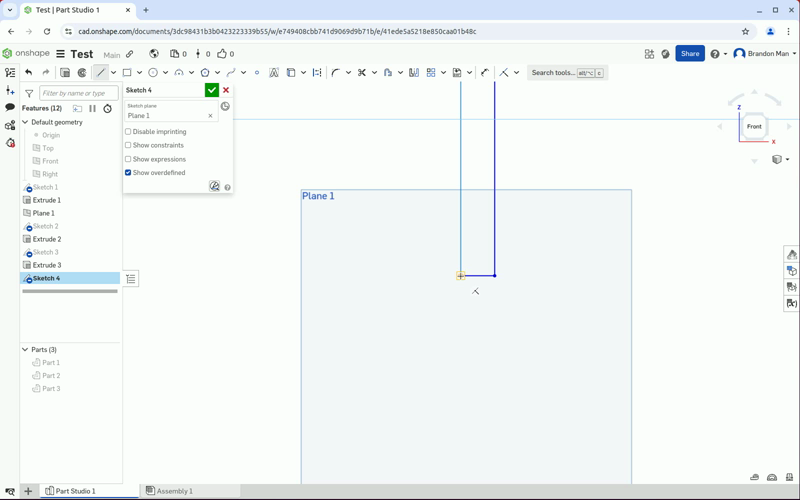
scroll(-6)
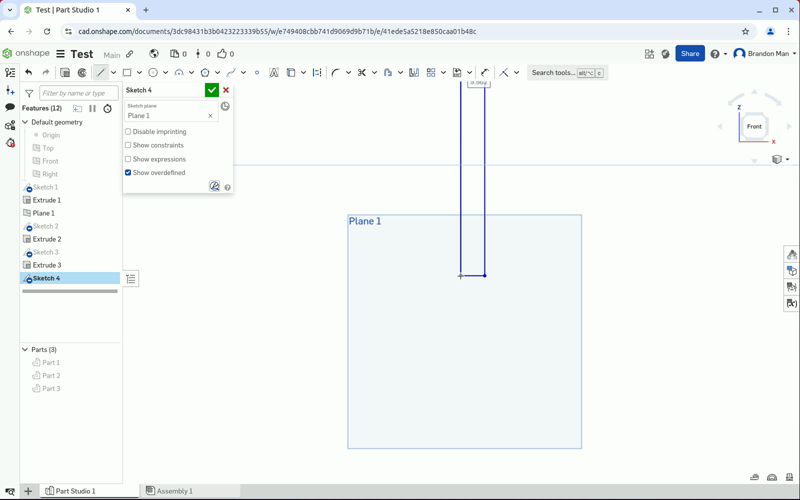
scroll(-6)
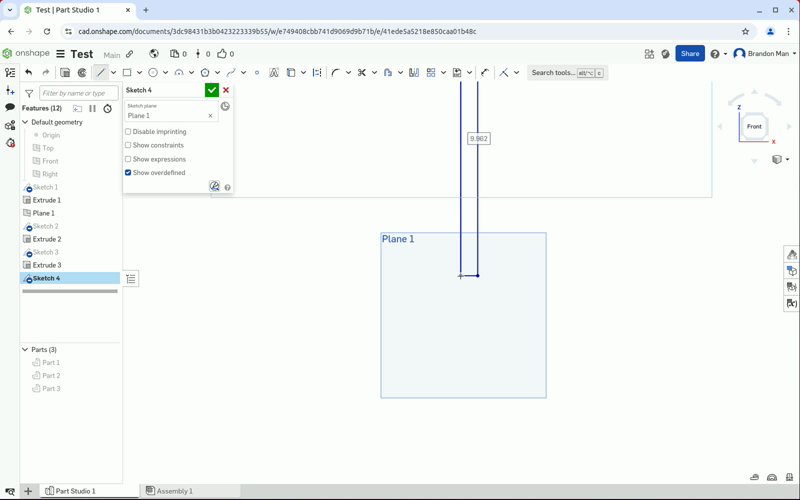
scroll(-6)
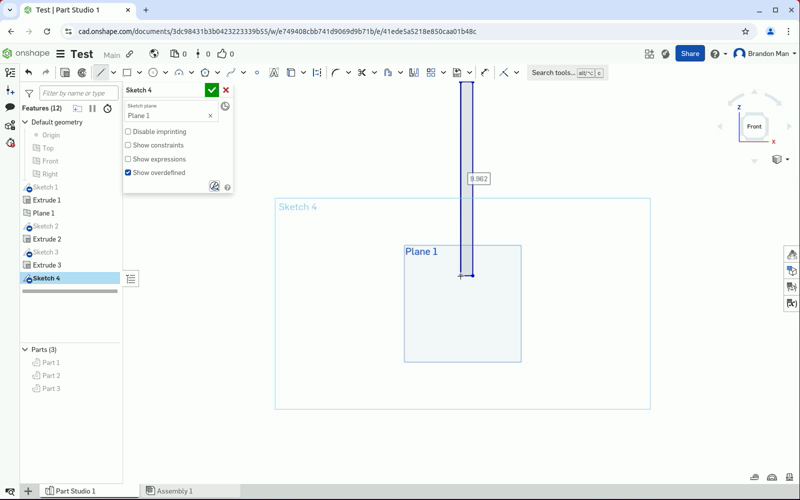
scroll(-6)
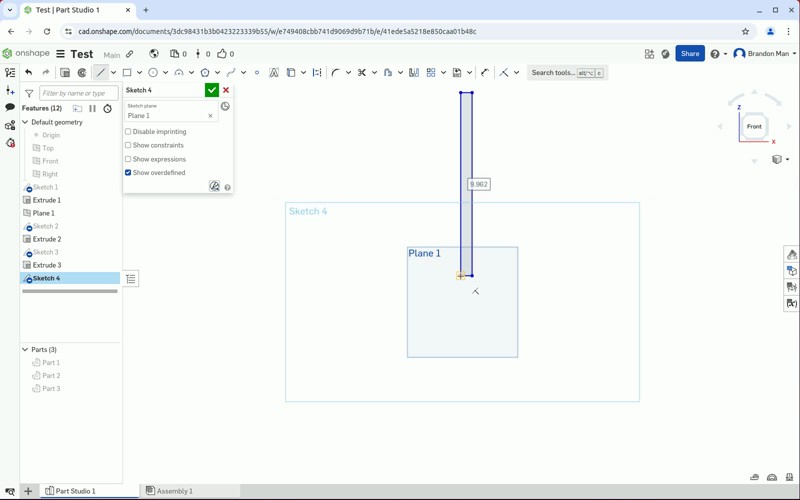
scroll(-6)
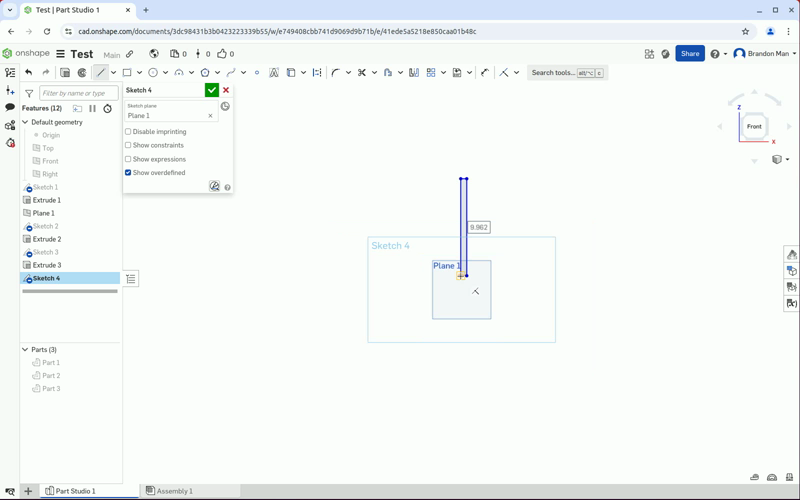
scroll(-6)
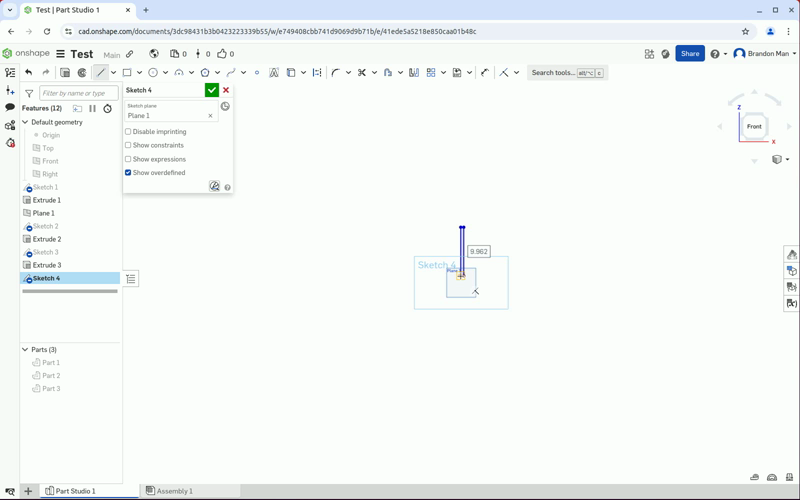
key(esc)
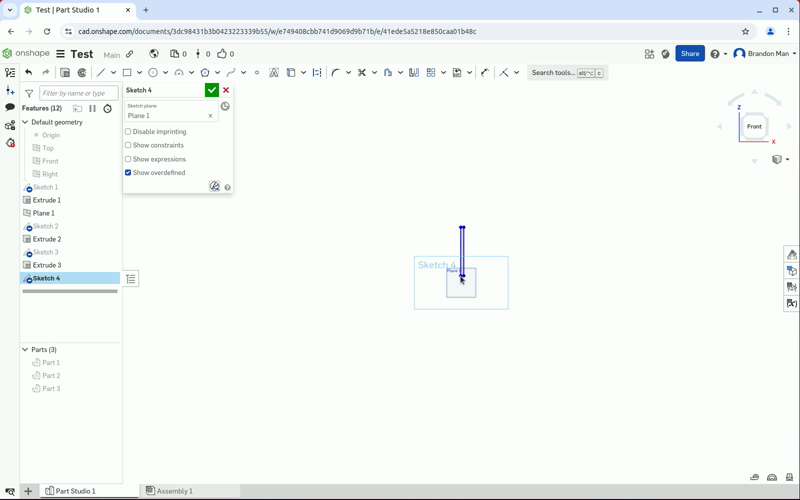
mouse_move(463, 254)
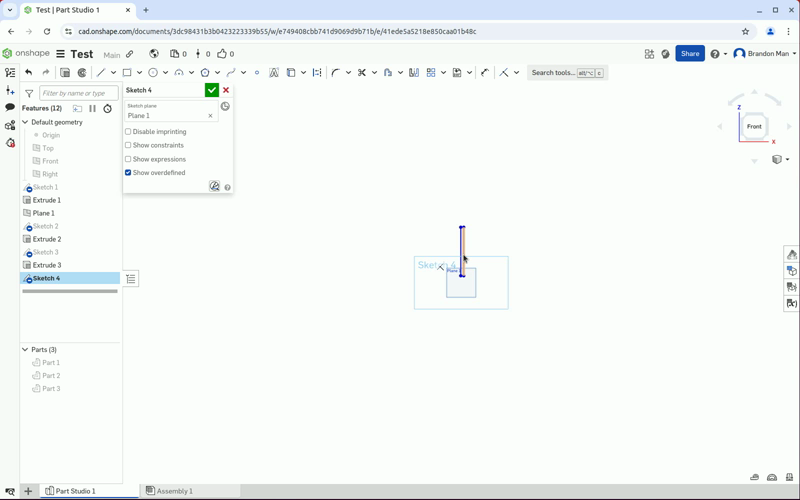
scroll(6)
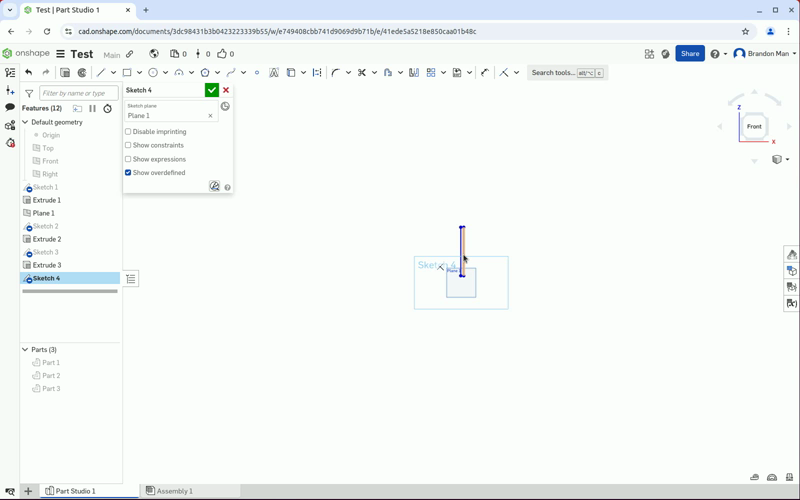
scroll(6)
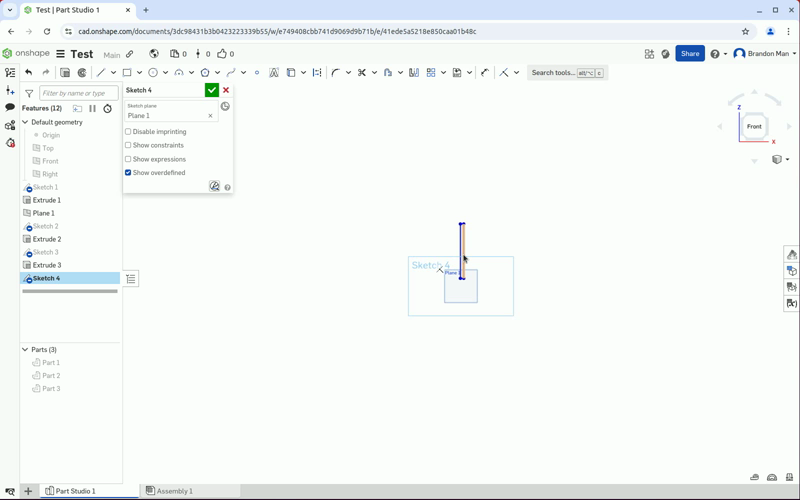
scroll(6)
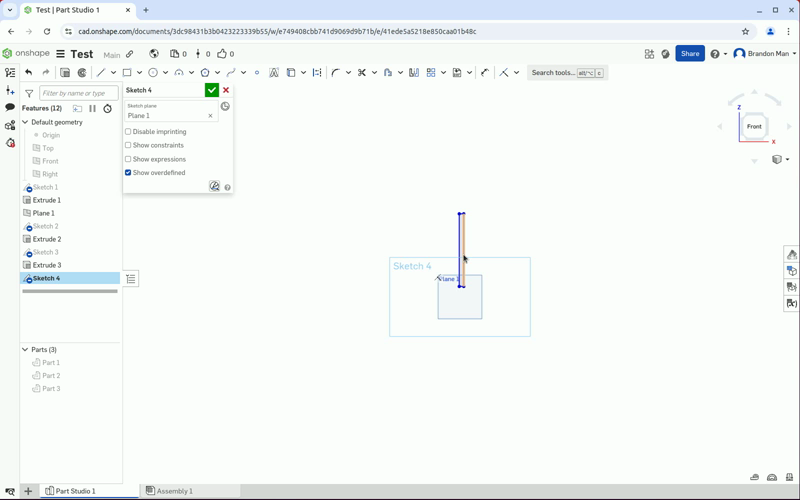
scroll(6)
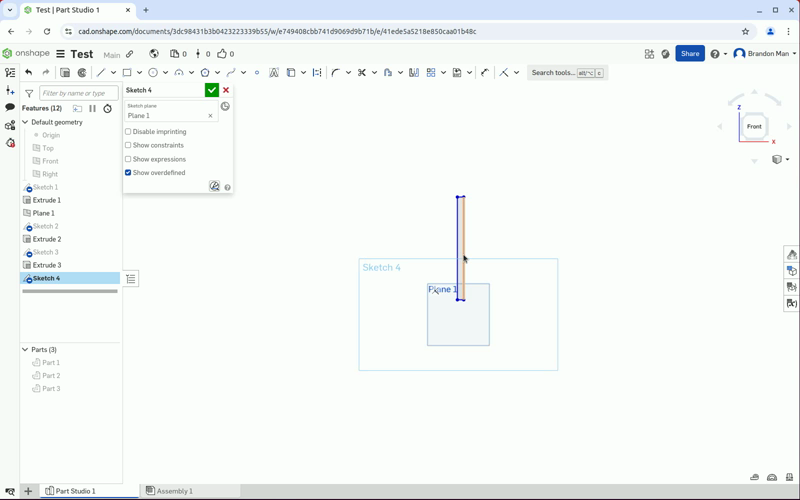
scroll(6)
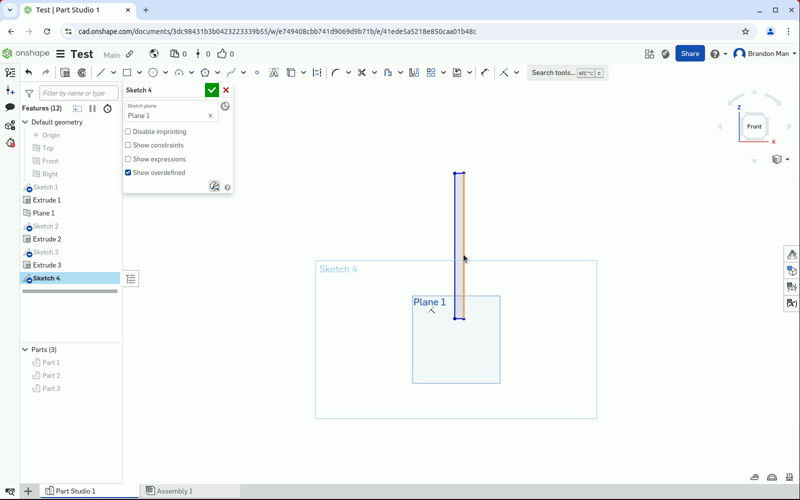
scroll(6)
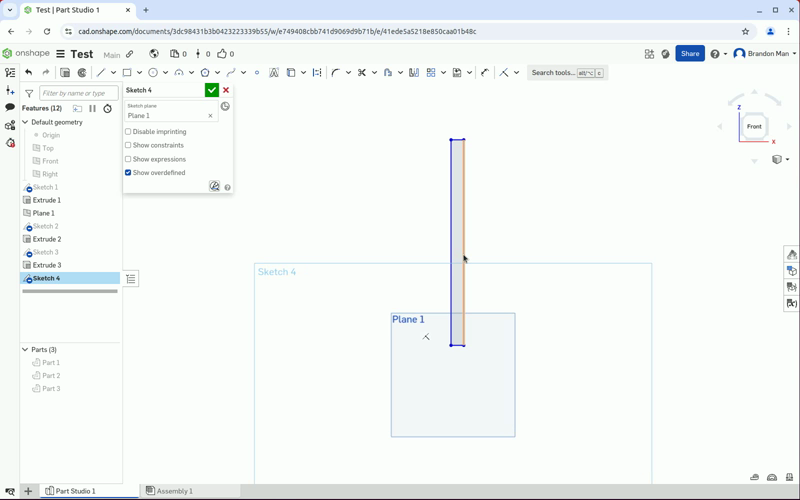
scroll(6)
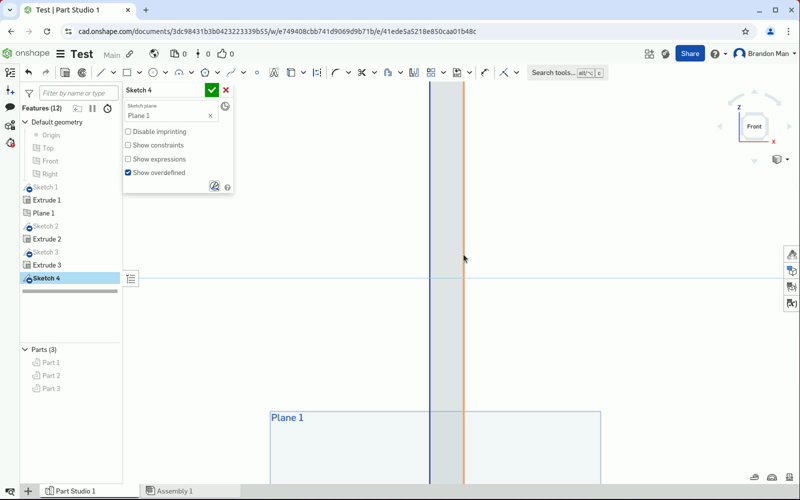
click(463, 254)
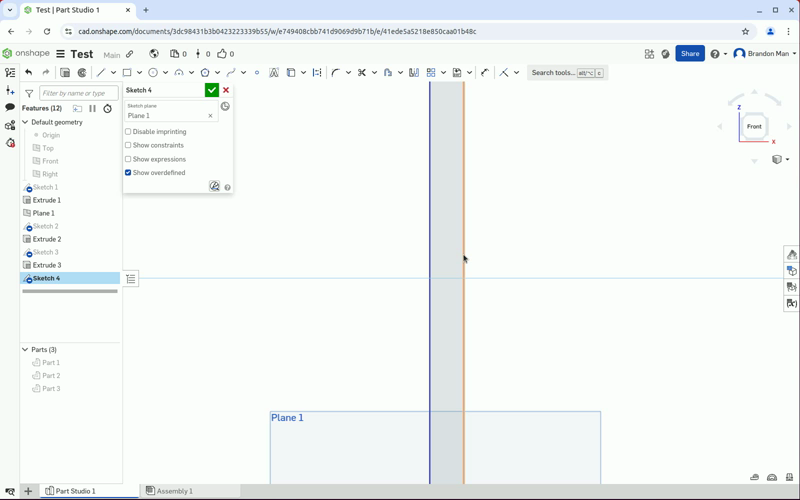
scroll(-6)
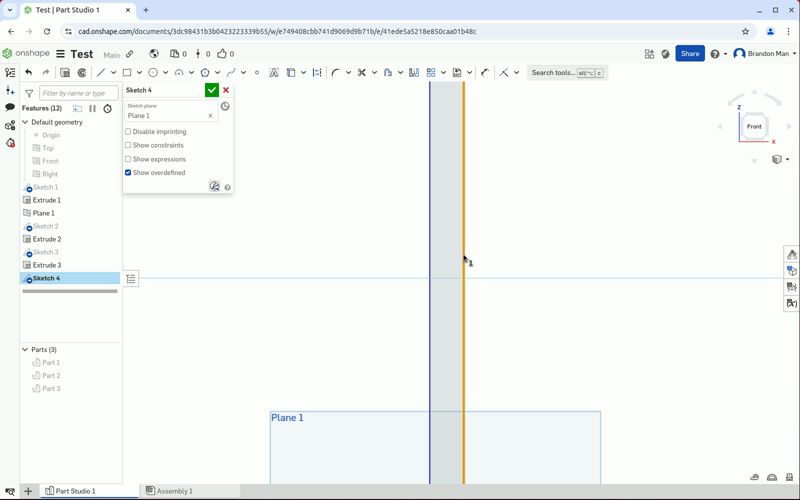
scroll(-6)
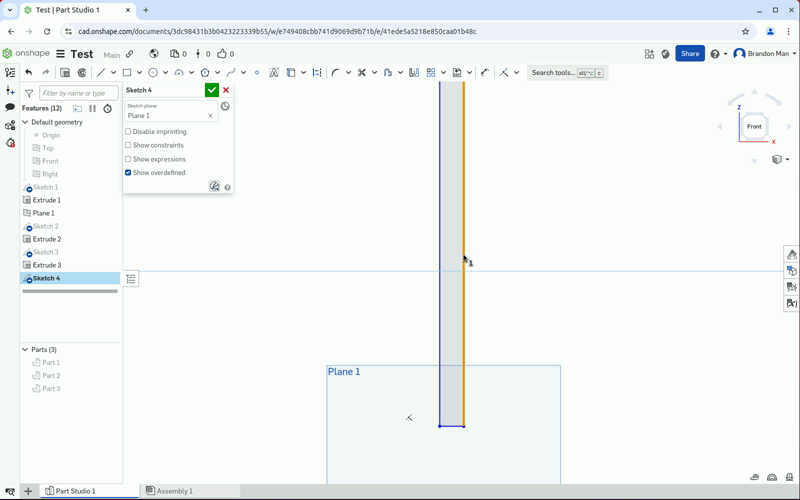
scroll(-6)
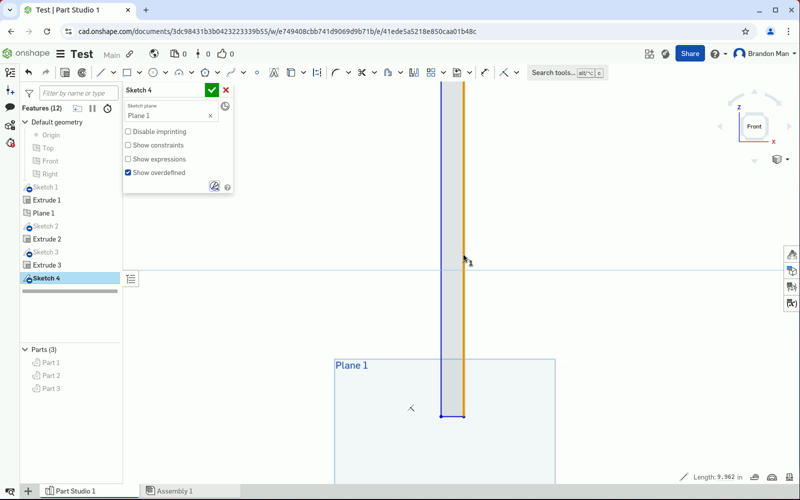
scroll(-6)
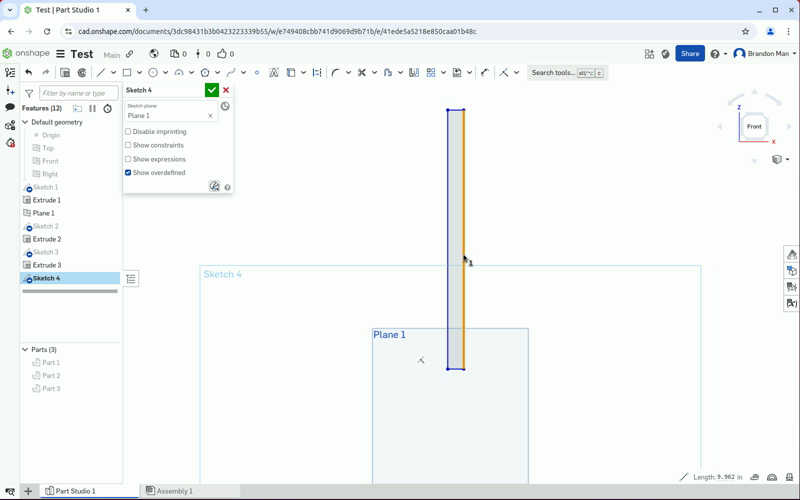
scroll(-6)
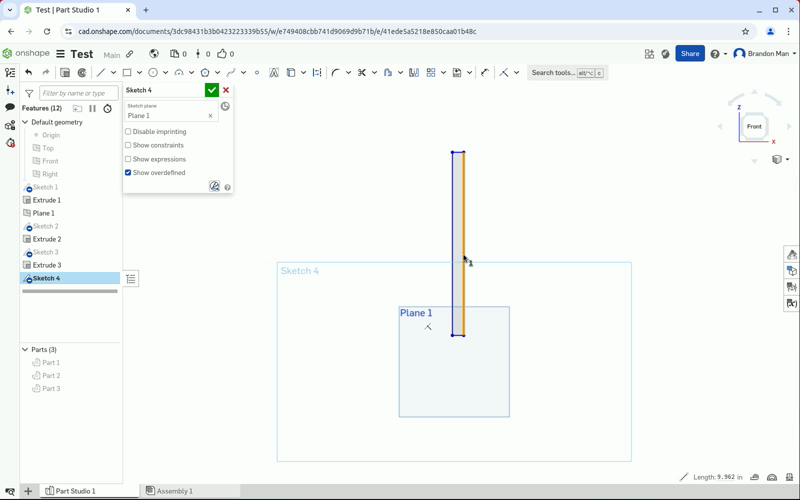
scroll(-6)
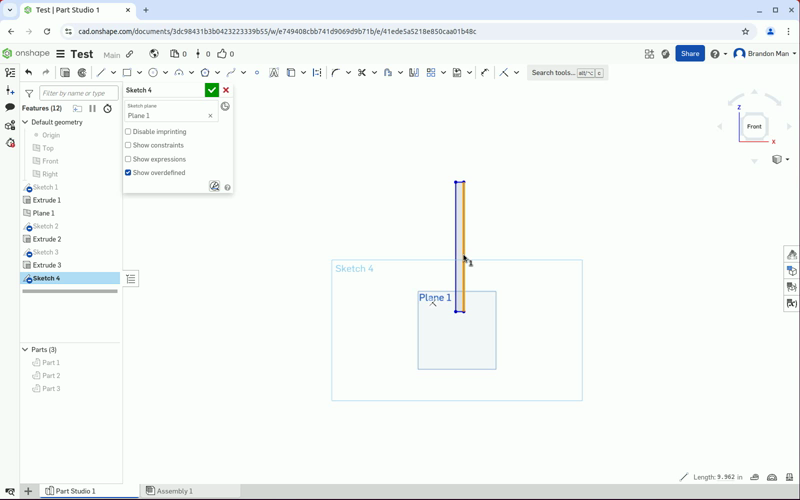
scroll(-6)
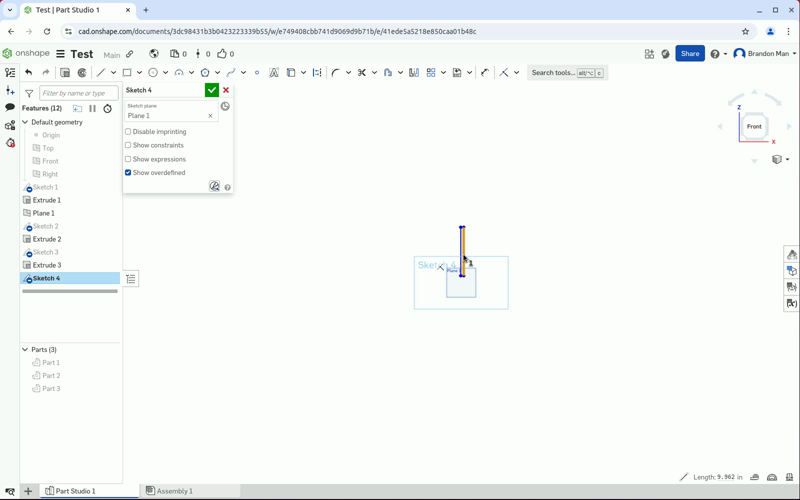
mouse_move(73, 352)
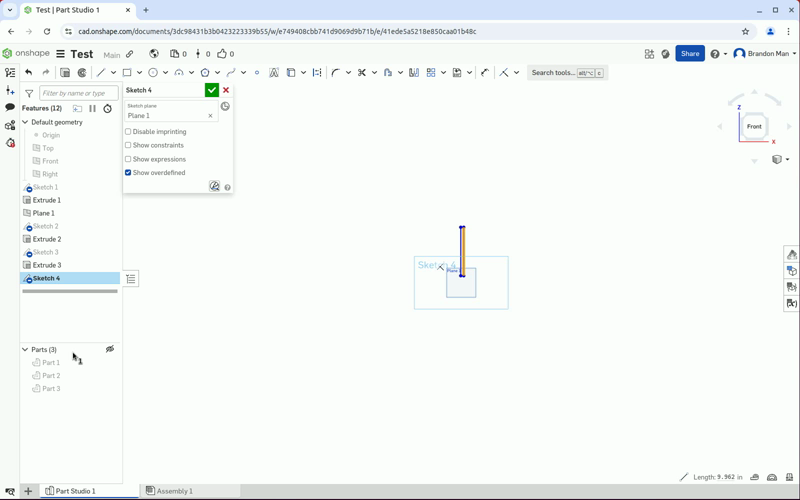
key(shift+y)
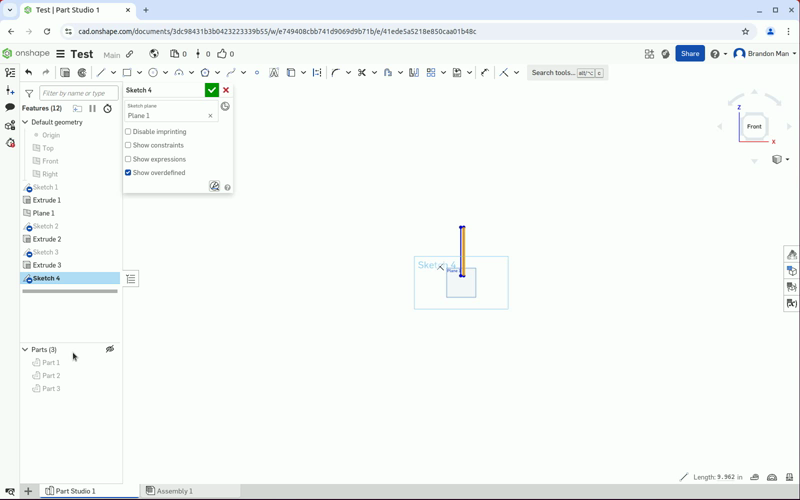
key(shift+e)
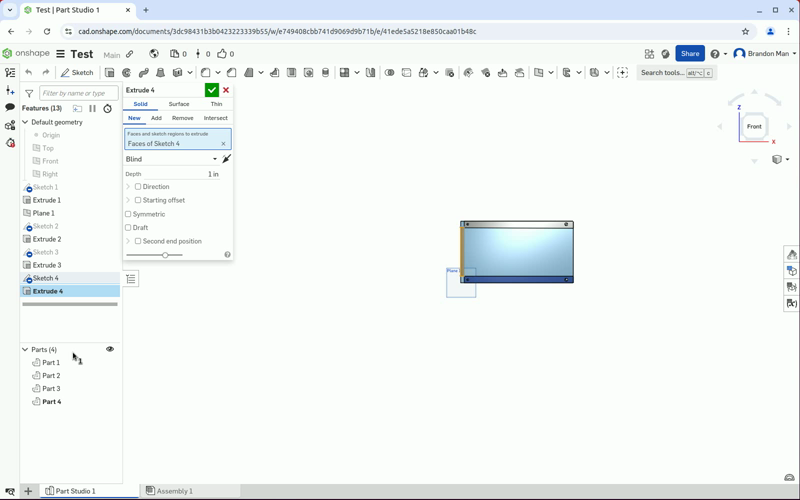
mouse_move(143, 106)
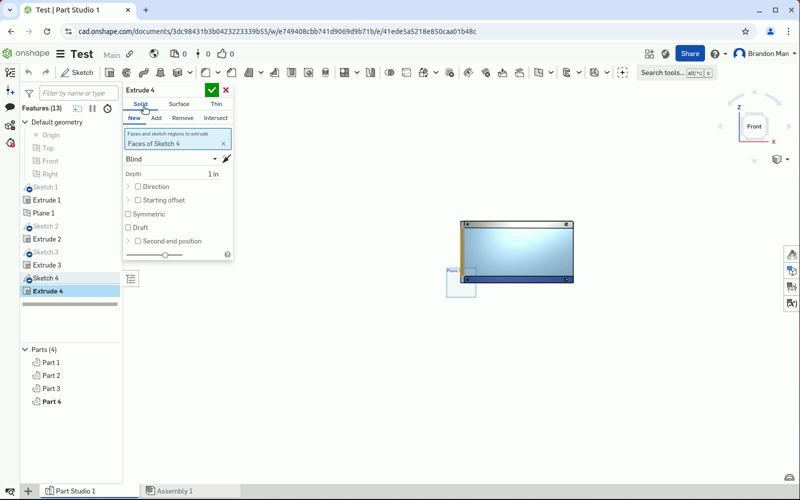
click(143, 106)
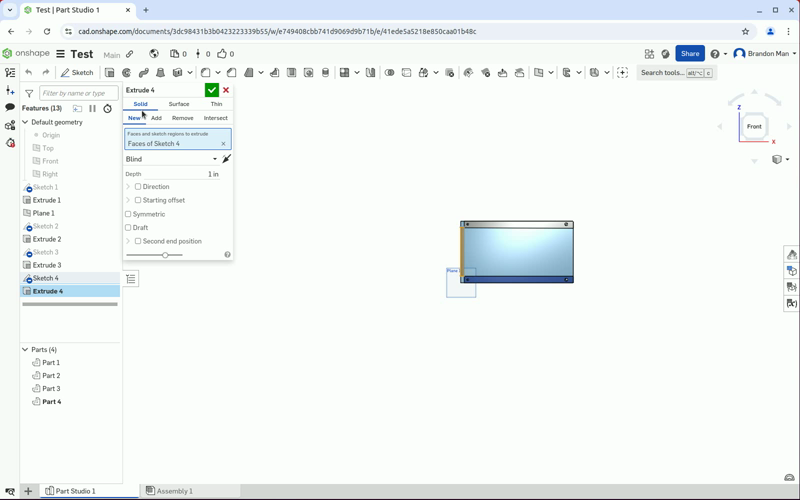
mouse_move(137, 120)
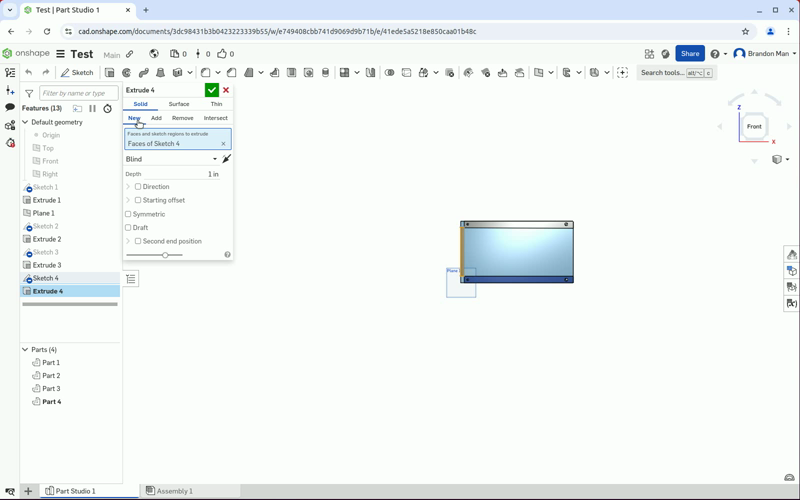
click(137, 120)
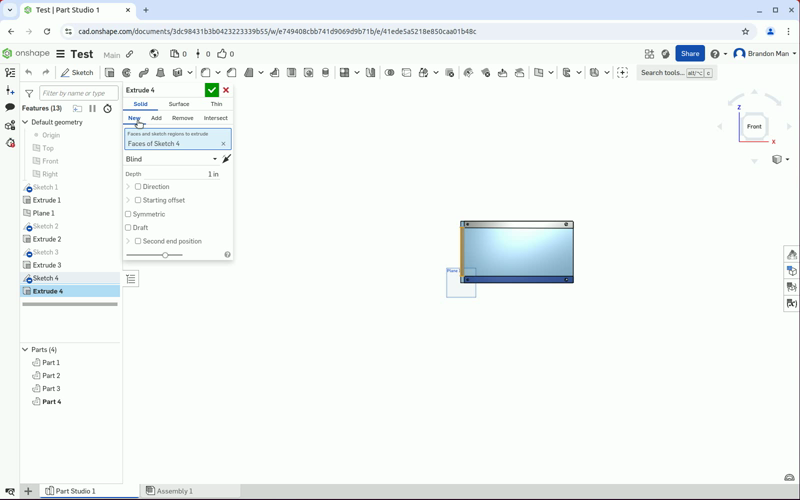
key(tab, 4)
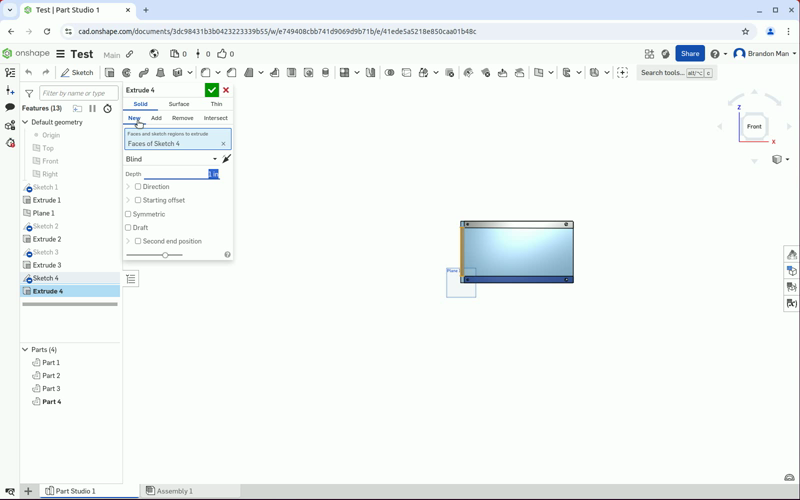
text(0.481)
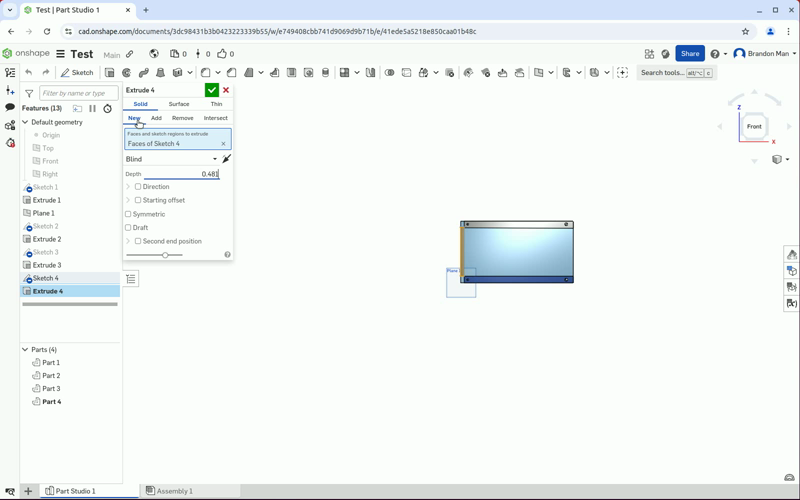
key(enter)
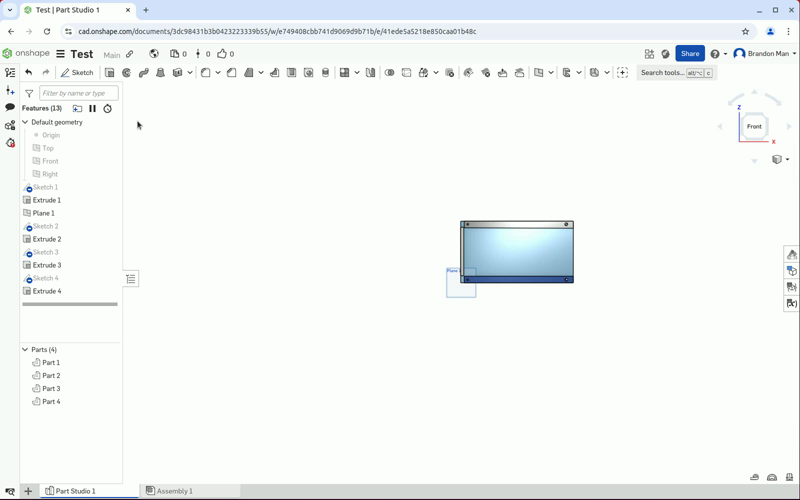
key(shift+h)
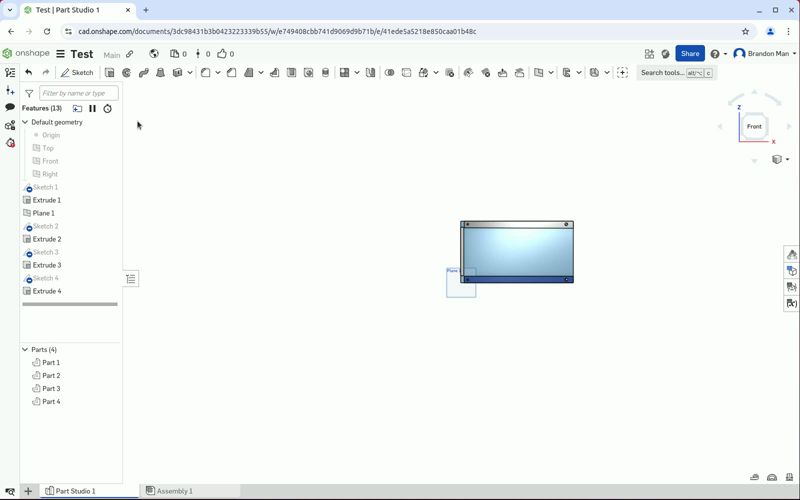
key(shift+h)
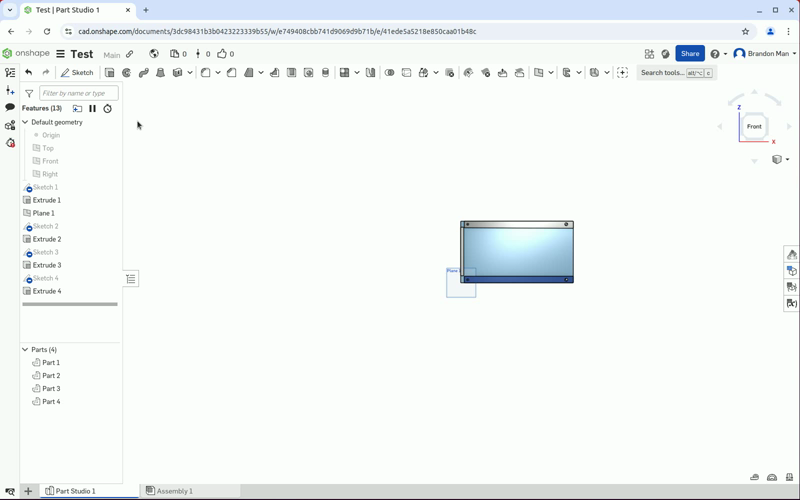
mouse_move(73, 189)
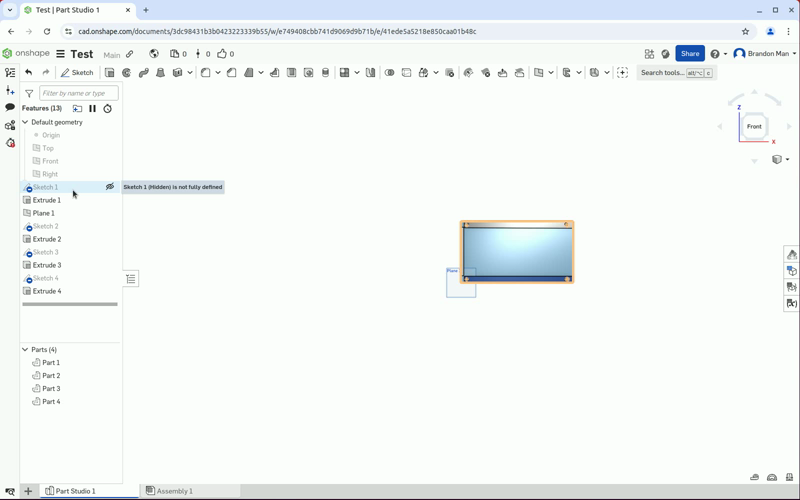
click(73, 189)
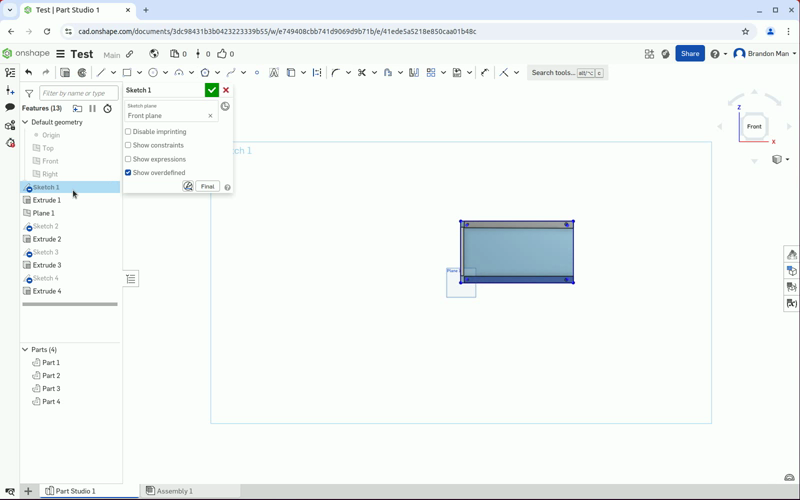
mouse_move(229, 92)
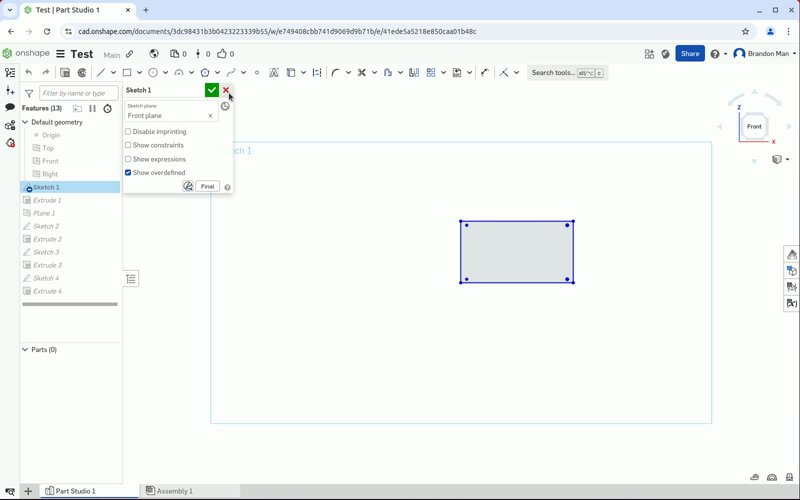
click(229, 92)
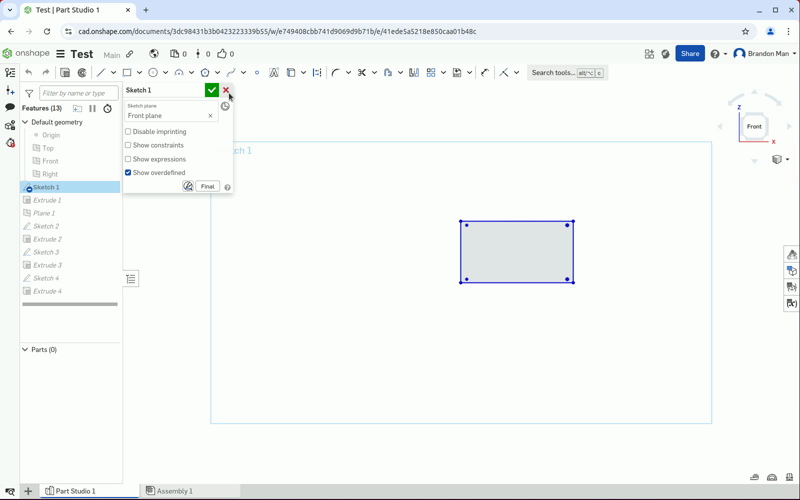
key(shift+s)
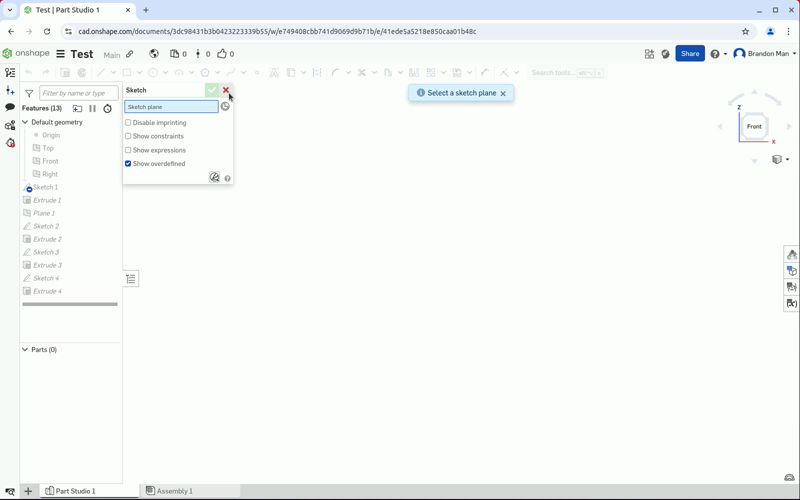
mouse_move(73, 215)
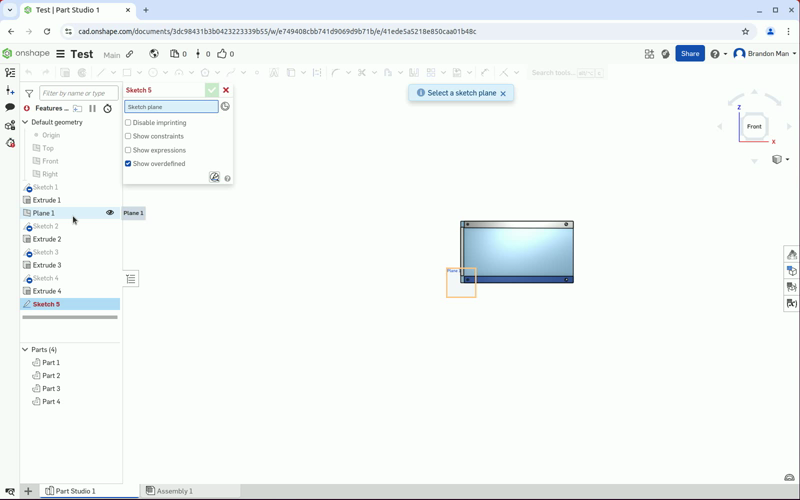
click(73, 215)
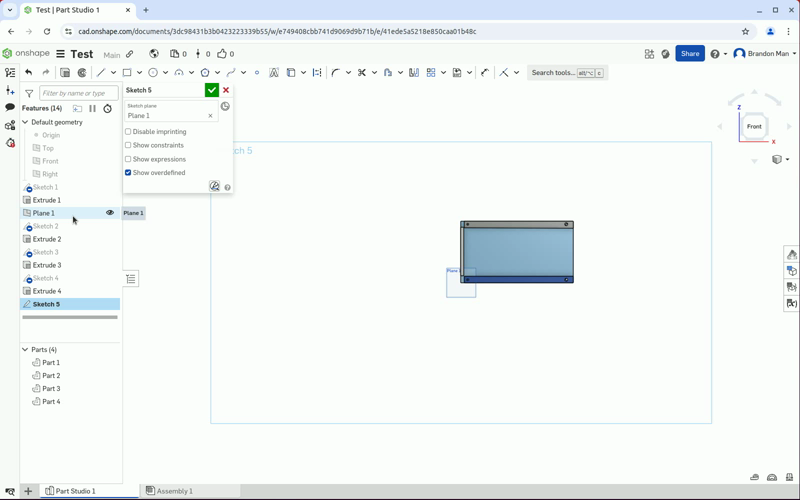
mouse_move(73, 352)
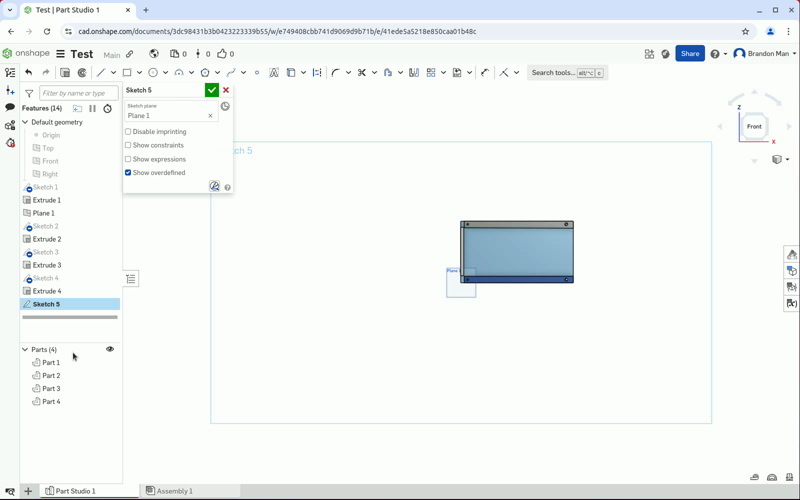
key(y)
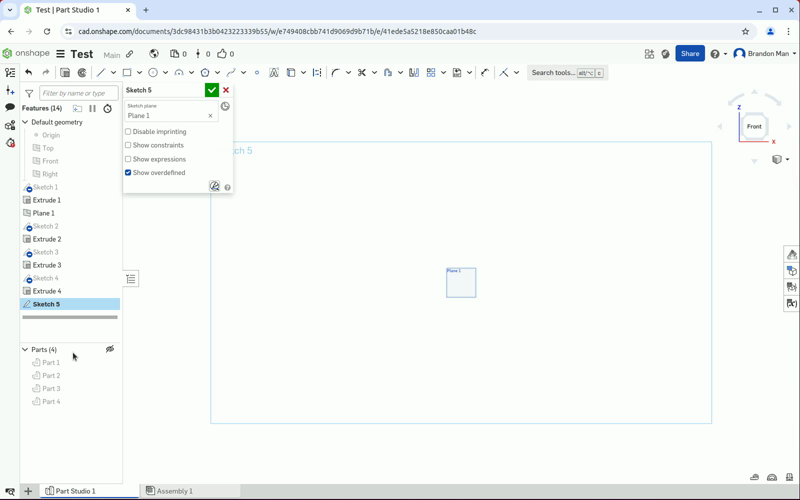
key(l)
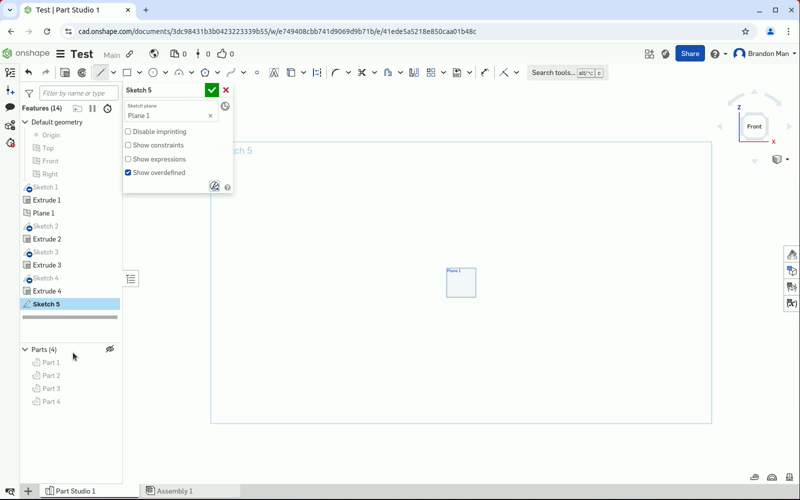
key_down(shift)
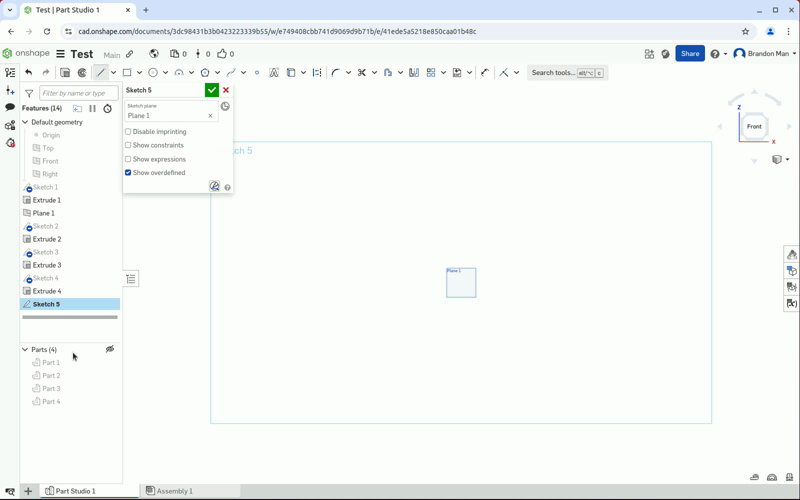
mouse_move(460, 227)
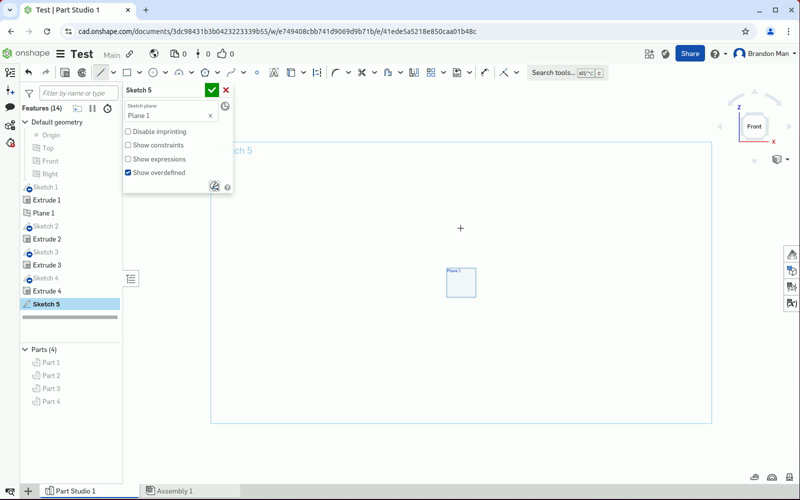
click(460, 227)
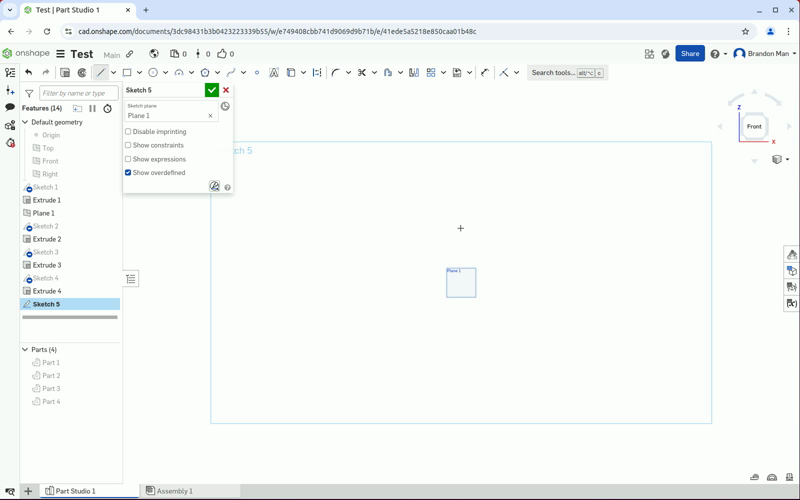
key_up(shift)
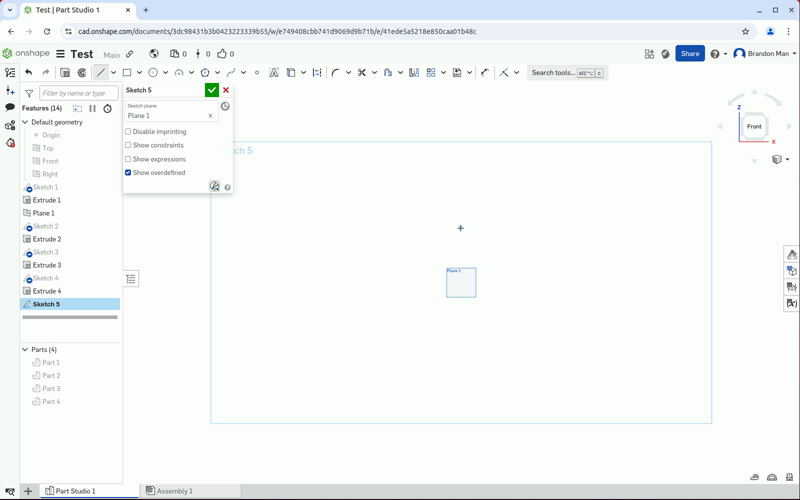
key_down(shift)
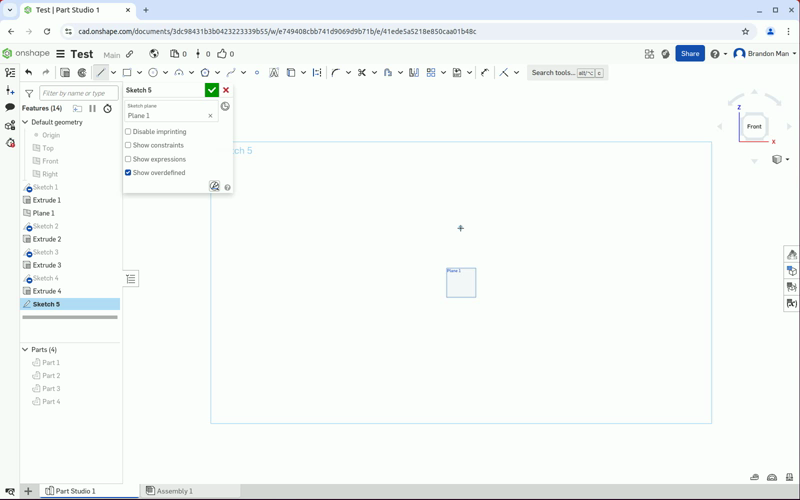
mouse_move(490, 227)
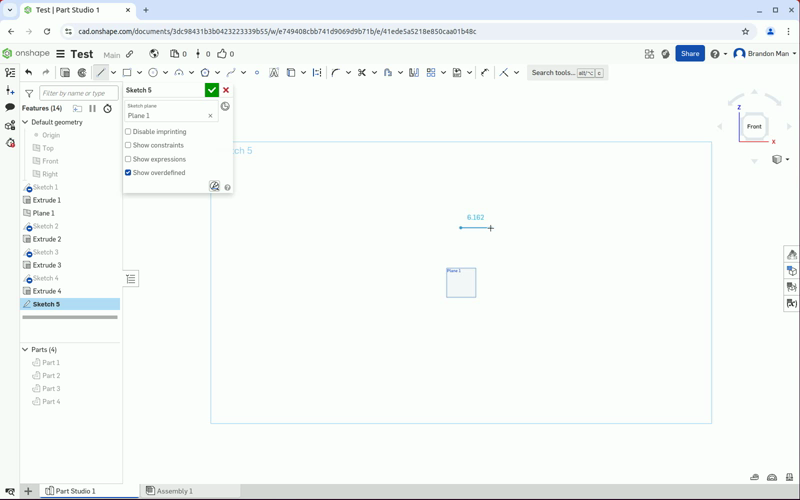
mouse_move(464, 227)
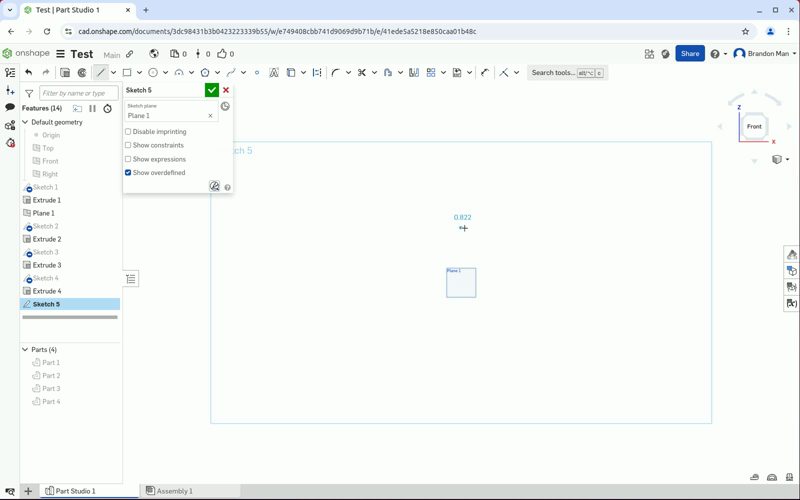
scroll(6)
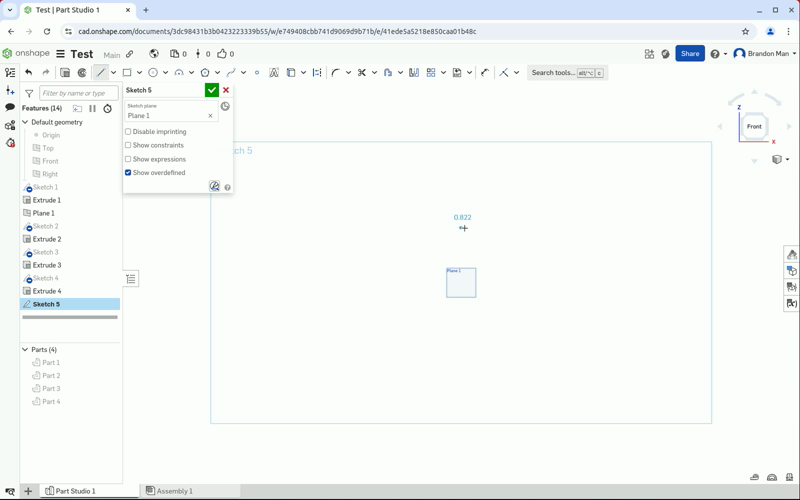
scroll(6)
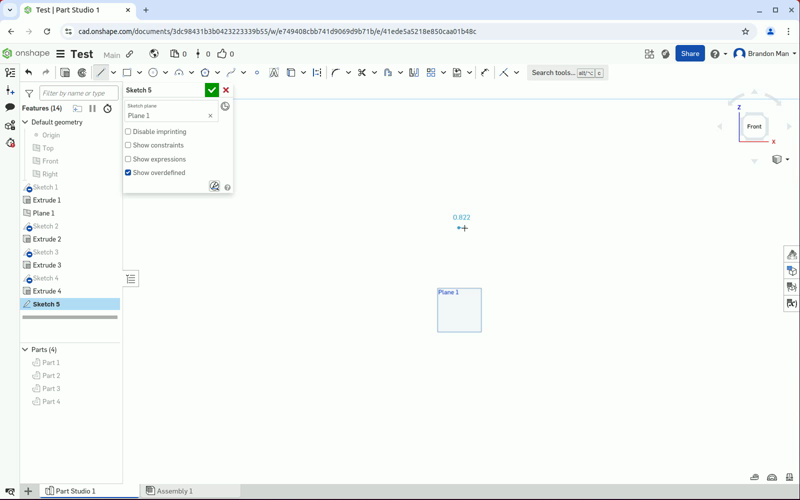
scroll(6)
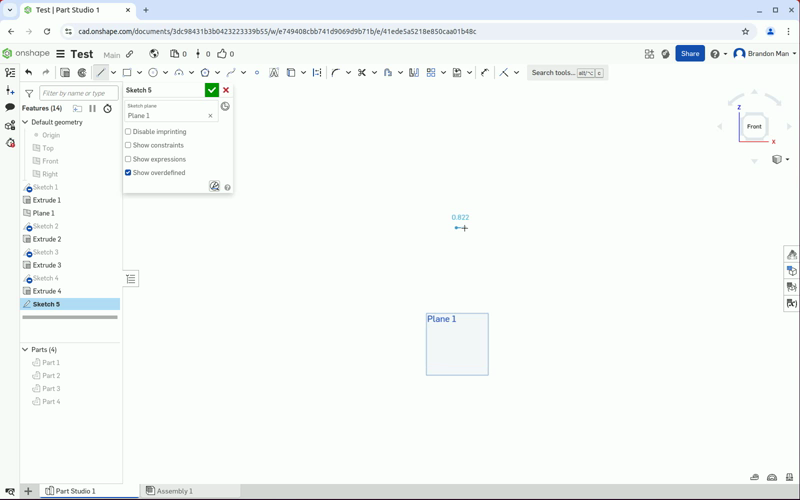
scroll(6)
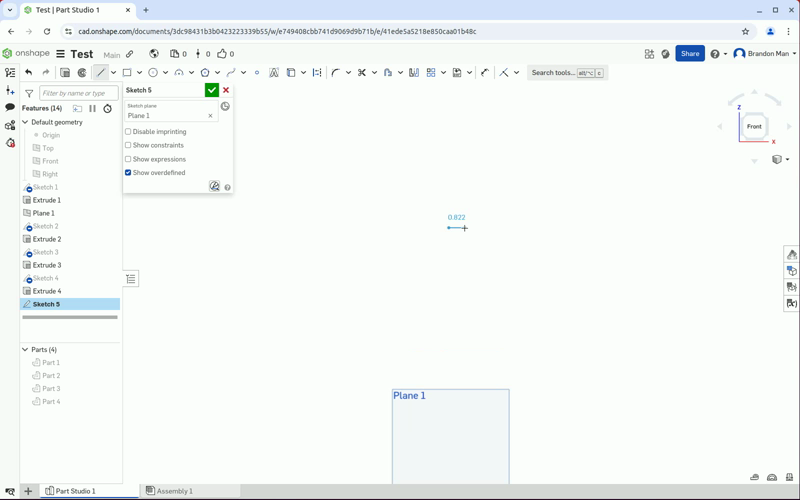
scroll(6)
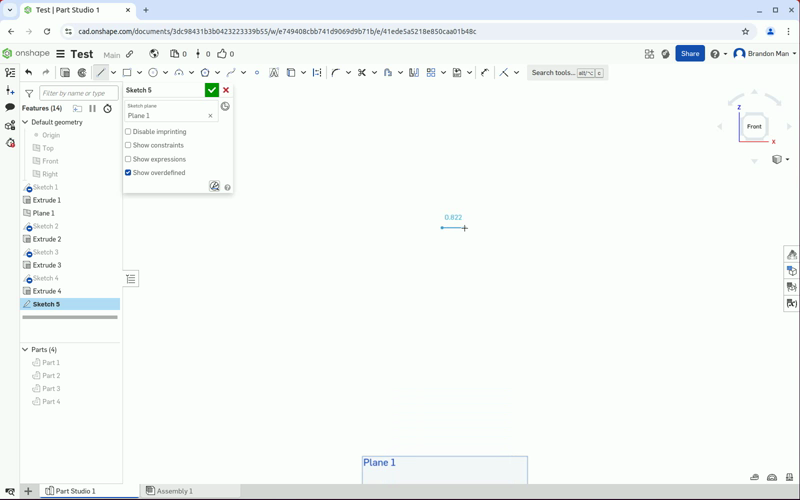
scroll(6)
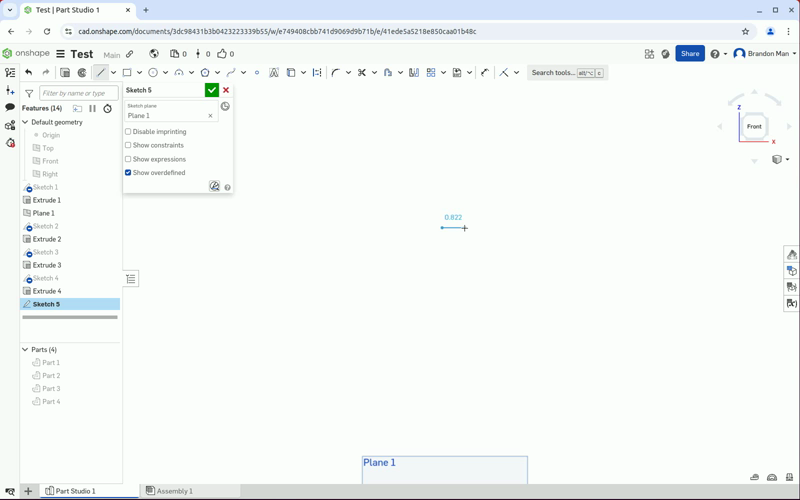
scroll(6)
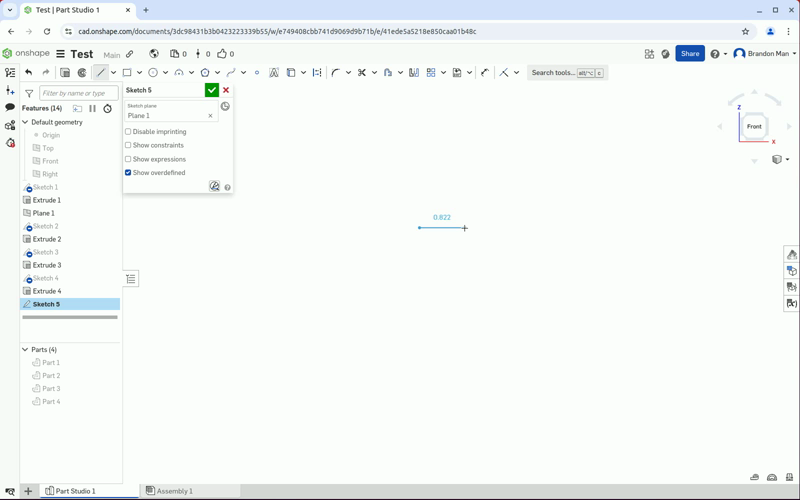
click(464, 227)
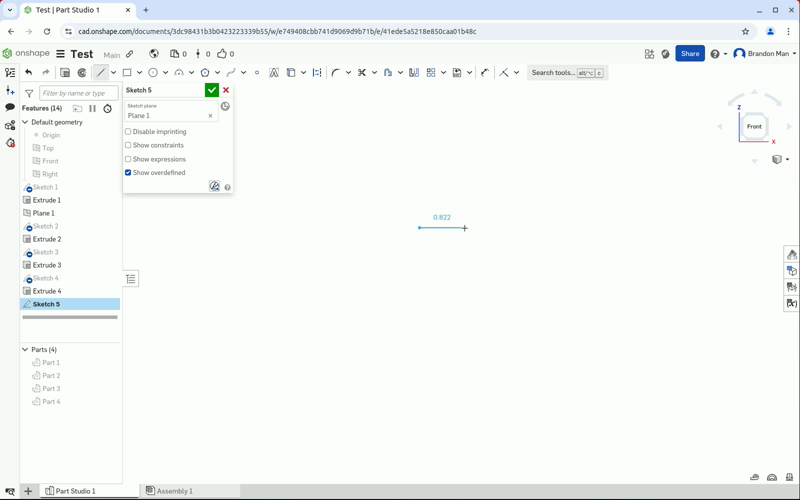
scroll(-6)
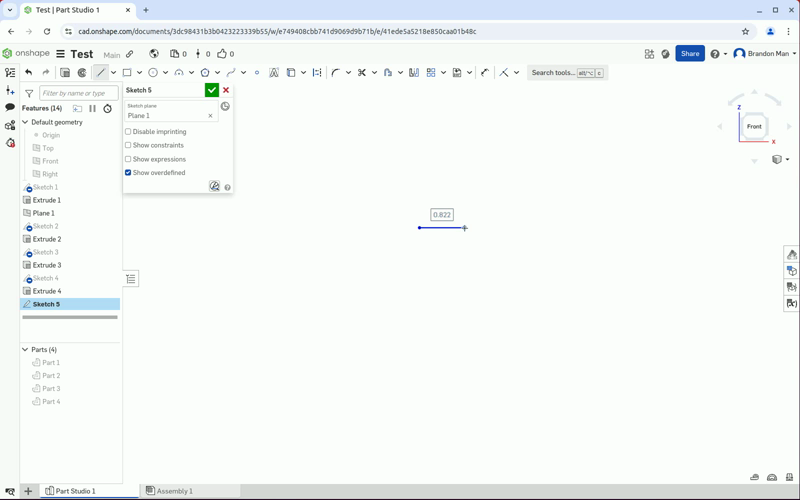
scroll(-6)
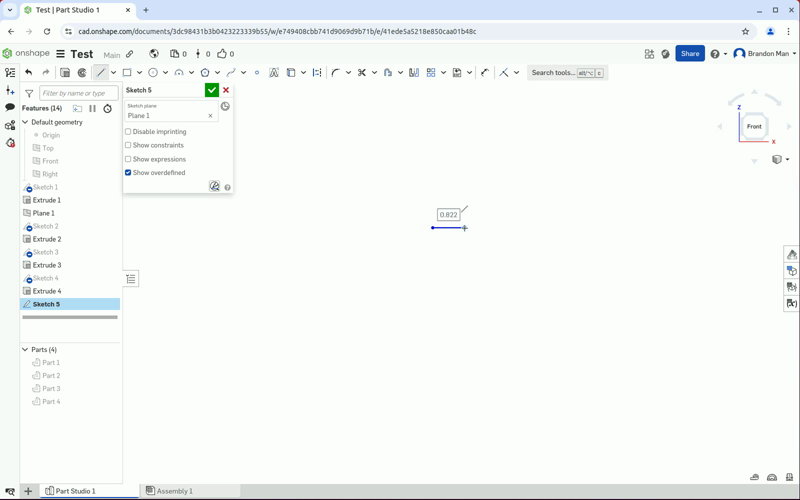
scroll(-6)
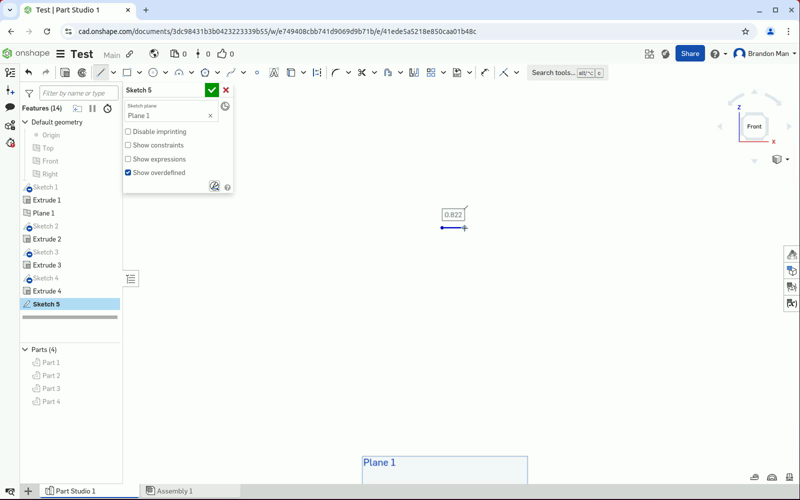
scroll(-6)
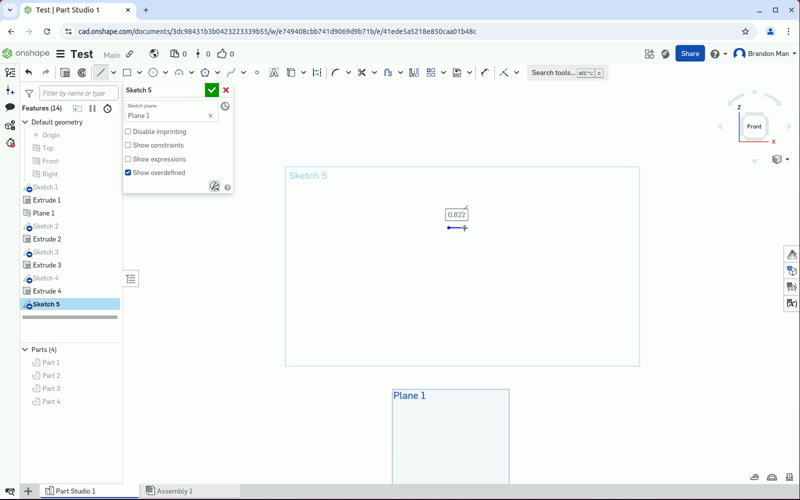
scroll(-6)
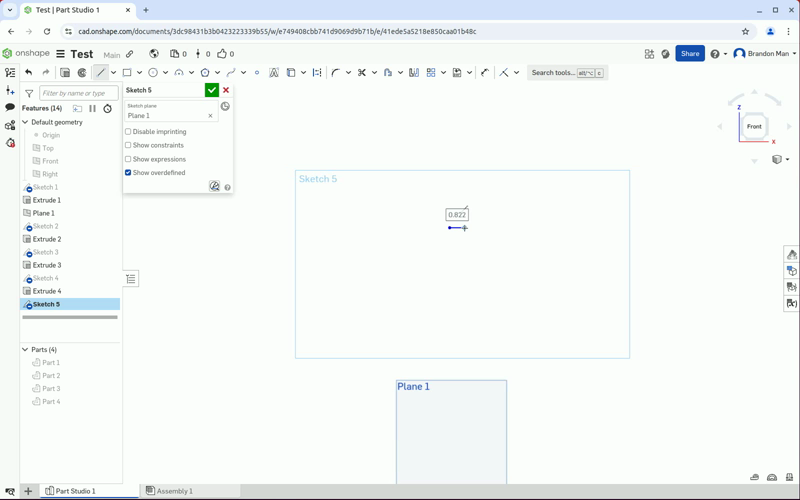
scroll(-6)
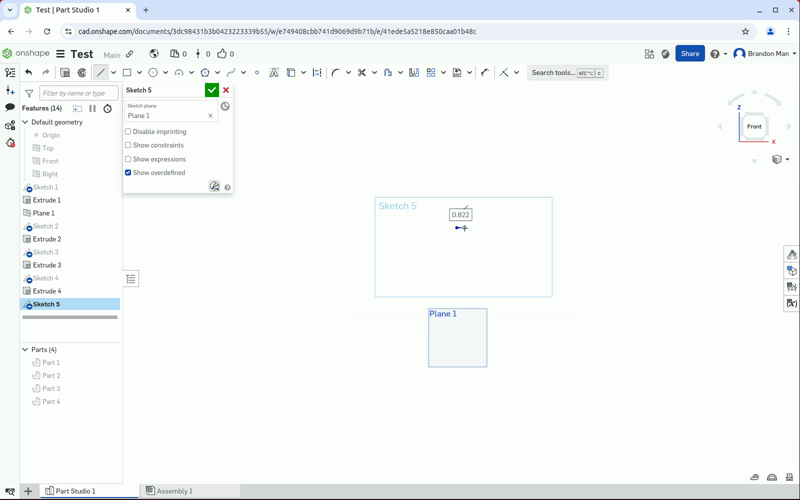
scroll(-6)
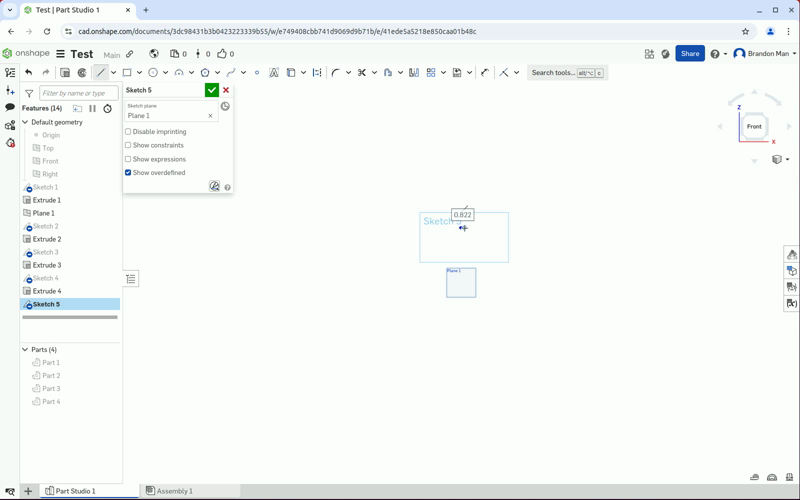
key_up(shift)
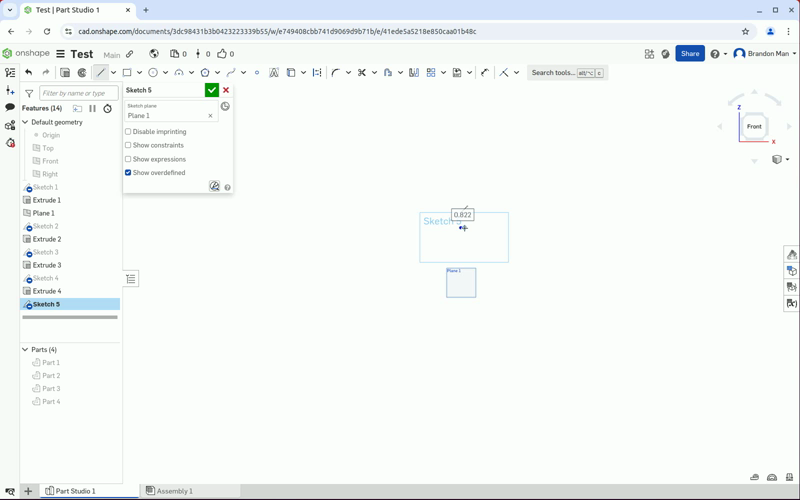
key_down(shift)
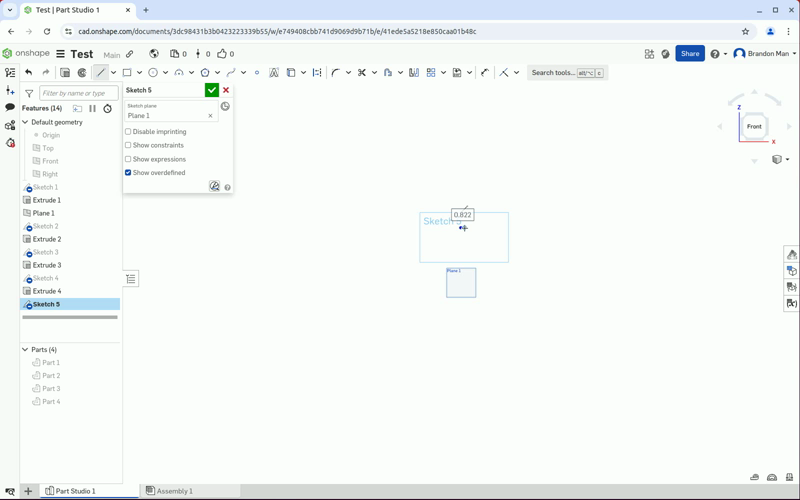
mouse_move(495, 227)
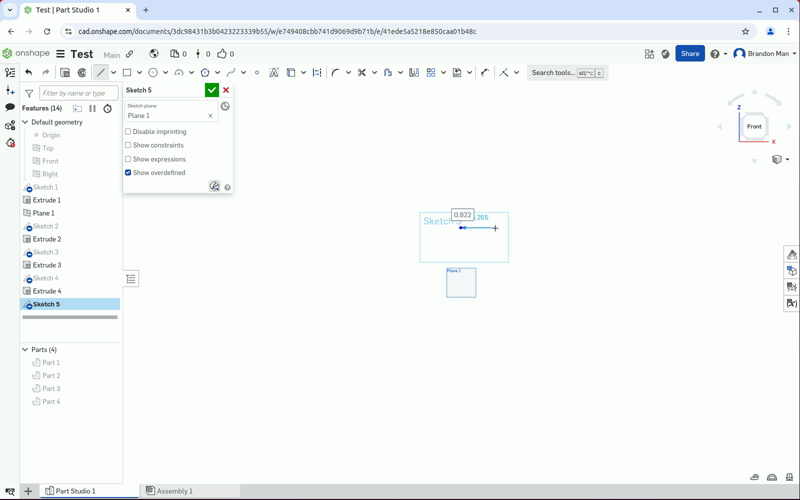
mouse_move(464, 219)
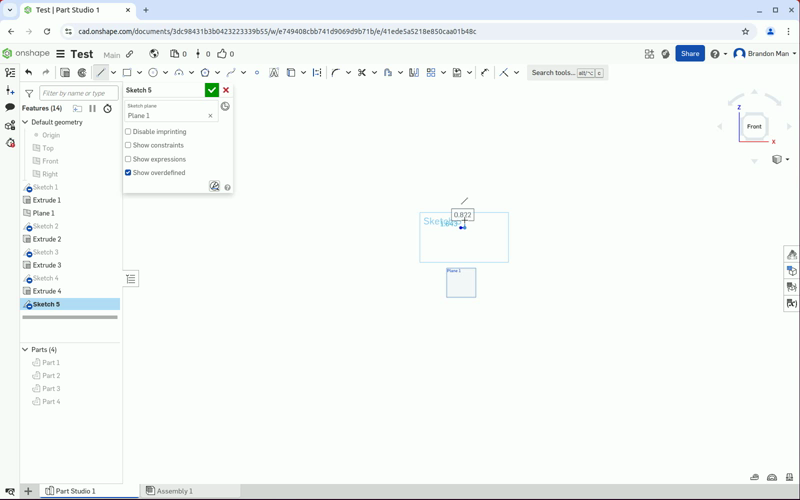
click(464, 219)
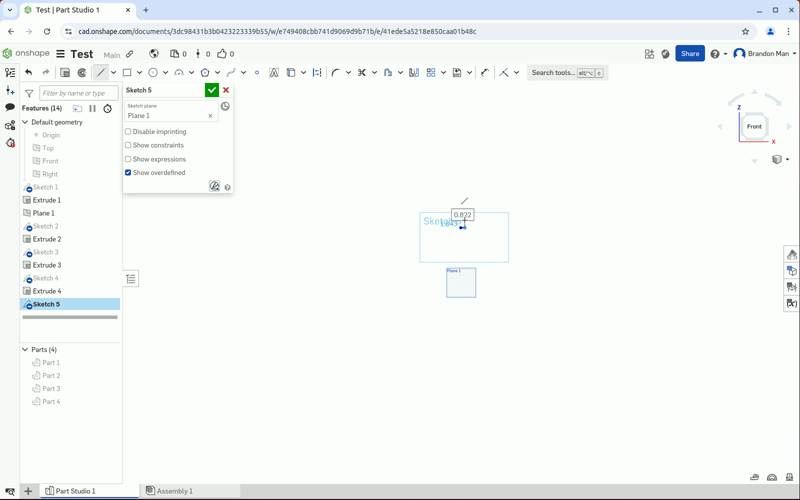
key_up(shift)
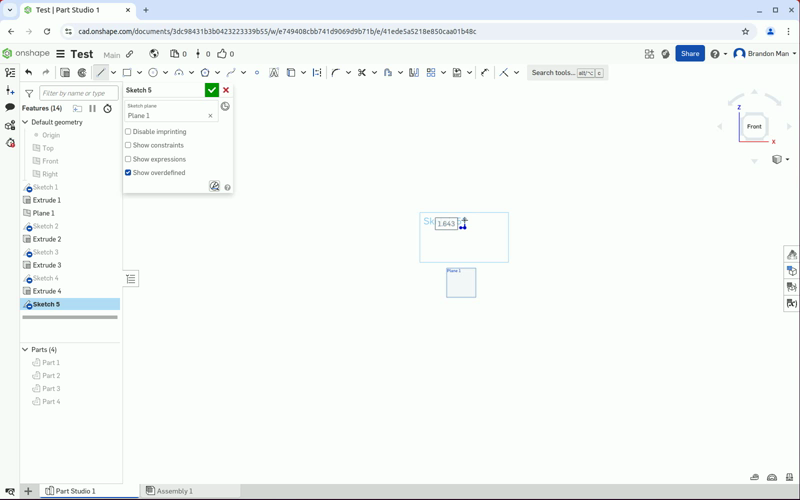
key_down(shift)
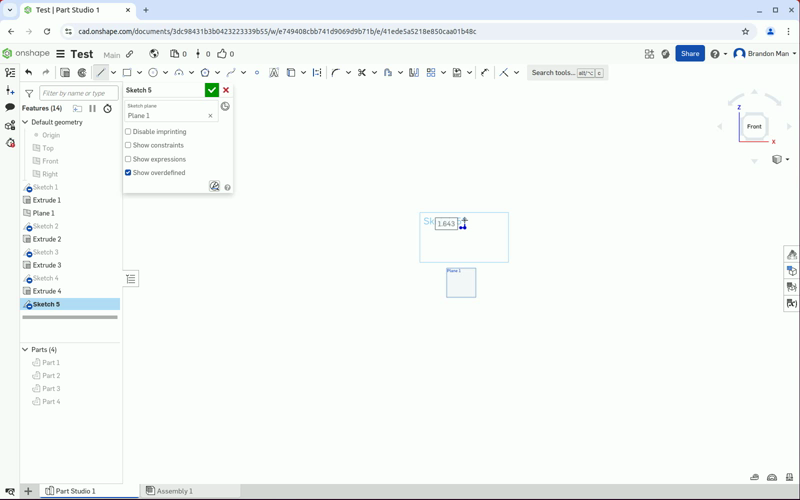
mouse_move(495, 219)
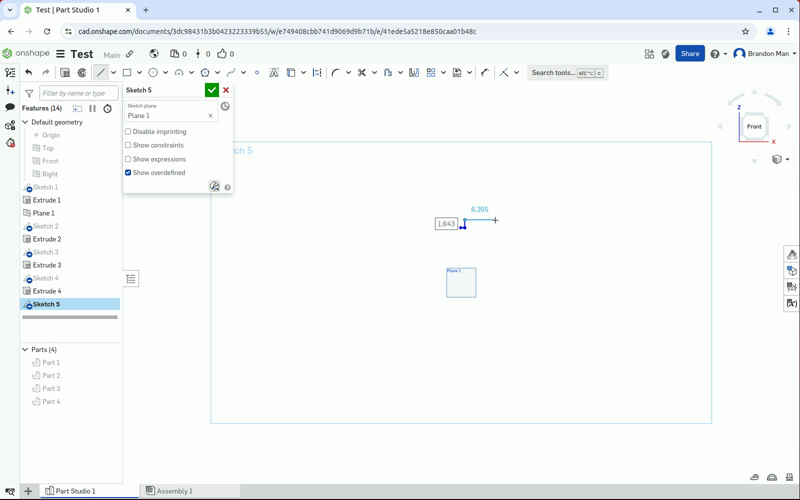
mouse_move(460, 219)
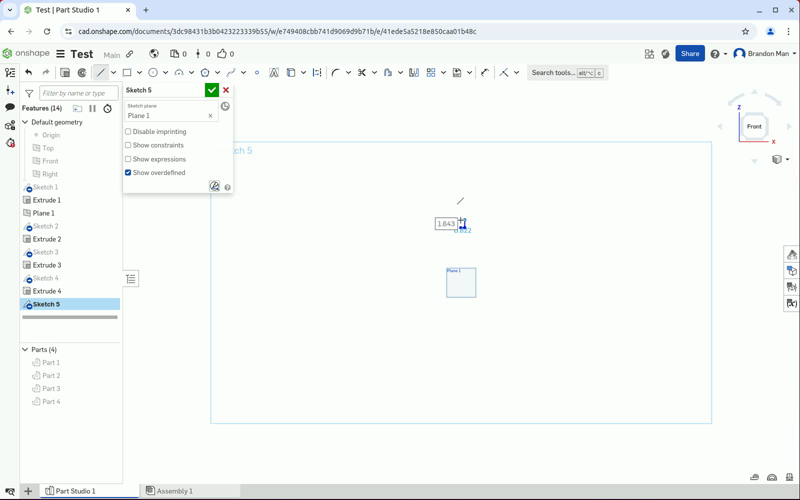
scroll(6)
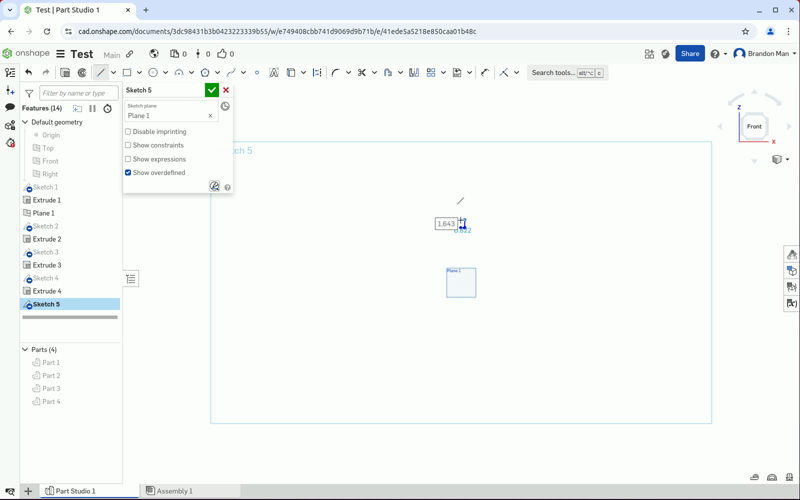
scroll(6)
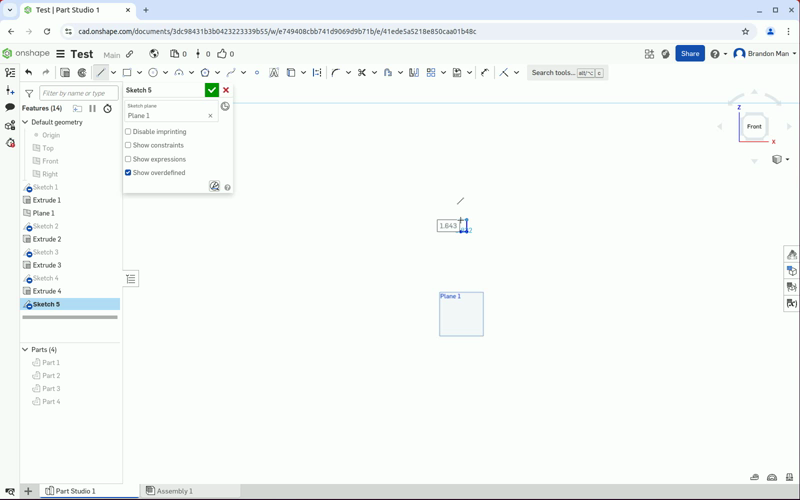
scroll(6)
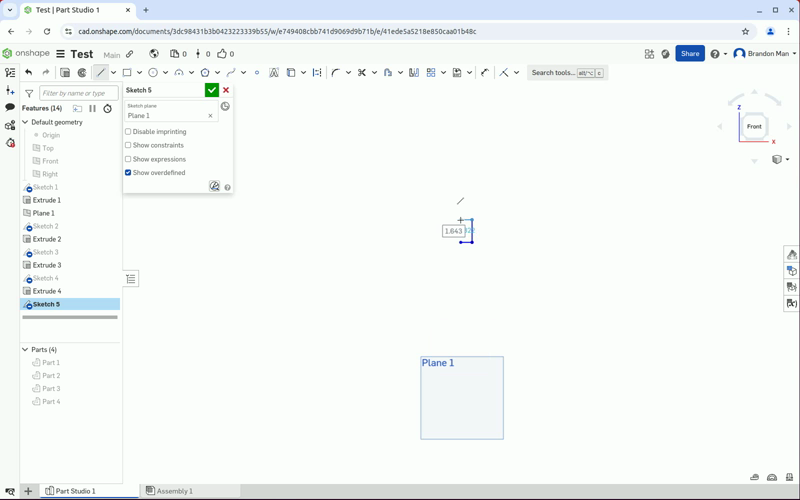
scroll(6)
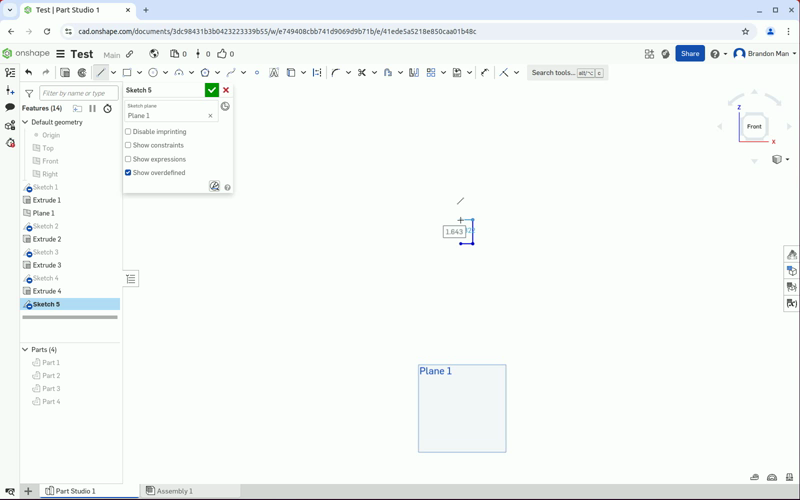
scroll(6)
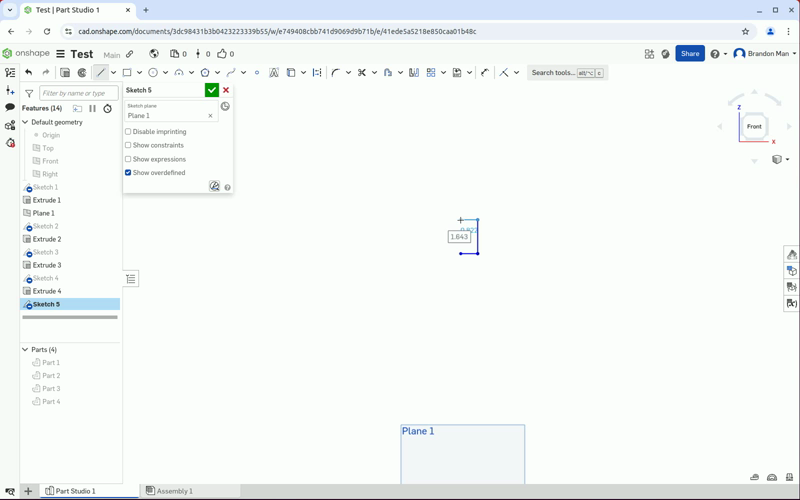
scroll(6)
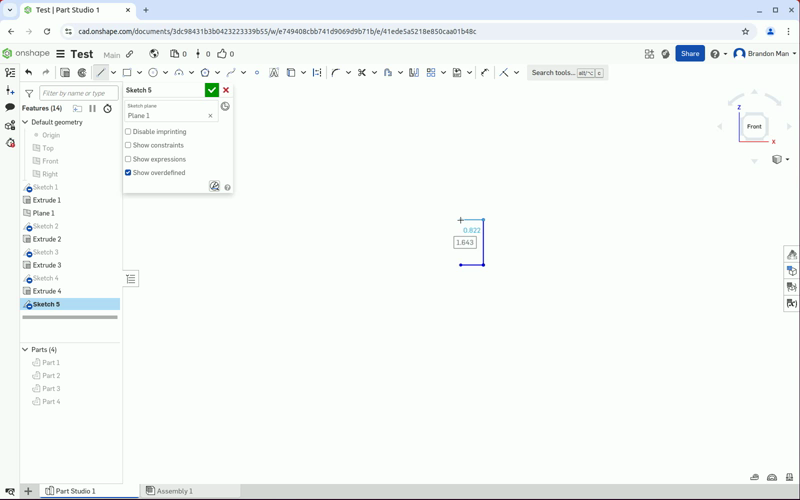
scroll(6)
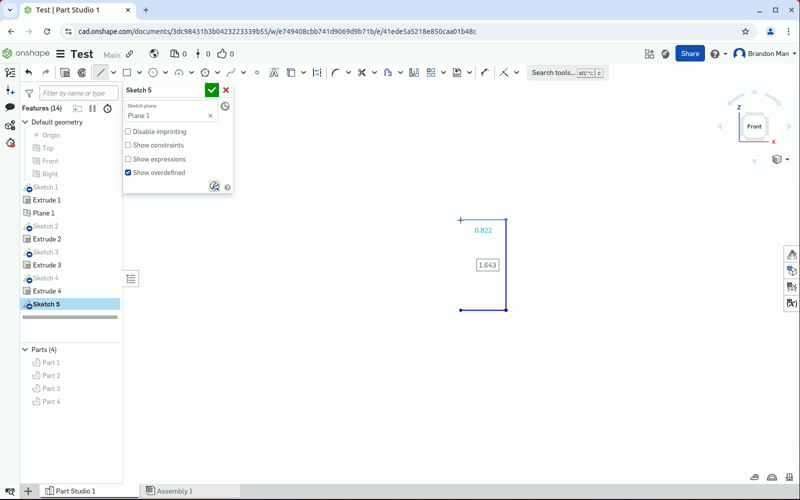
click(460, 219)
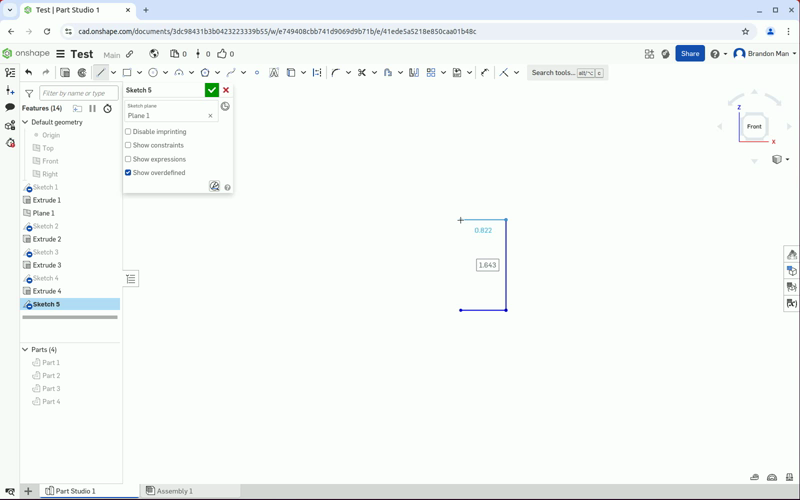
scroll(-6)
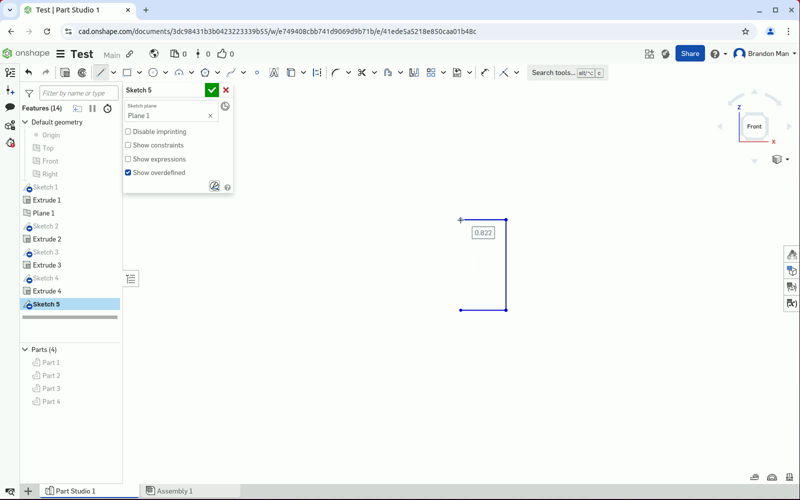
scroll(-6)
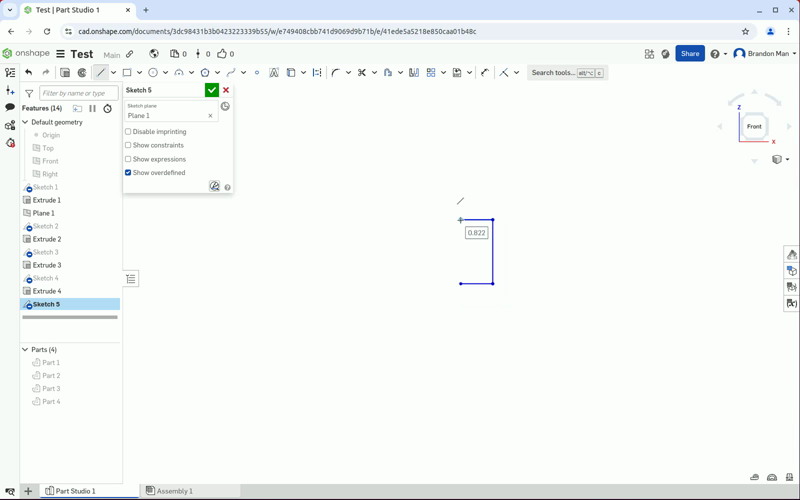
scroll(-6)
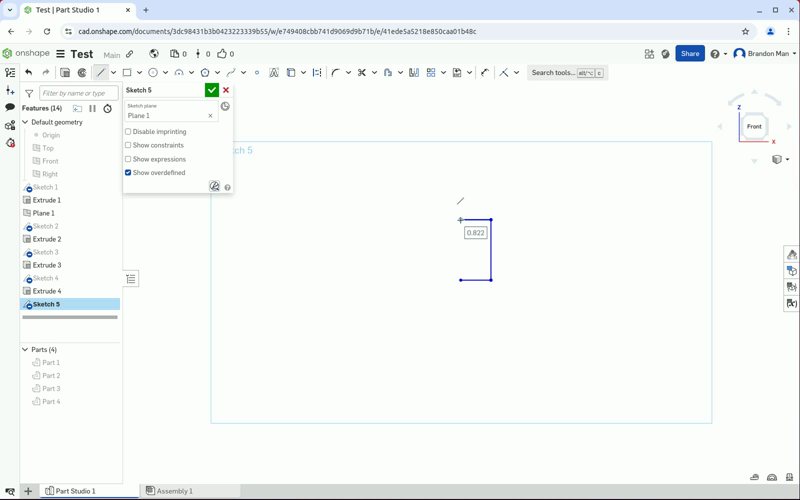
scroll(-6)
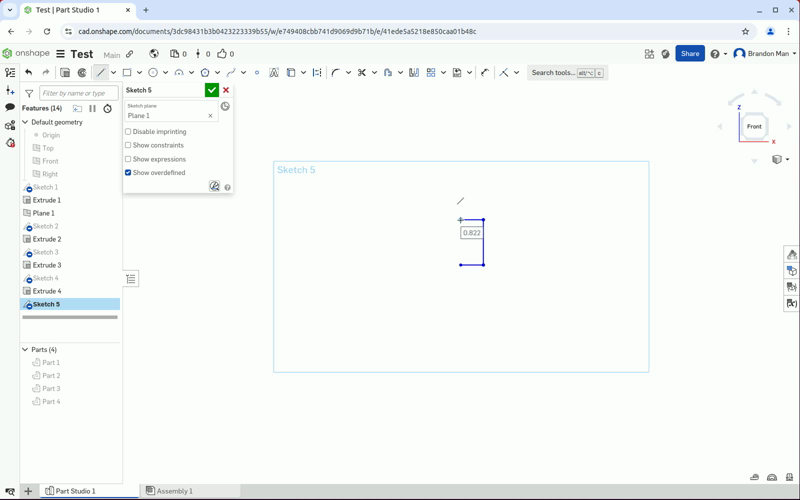
scroll(-6)
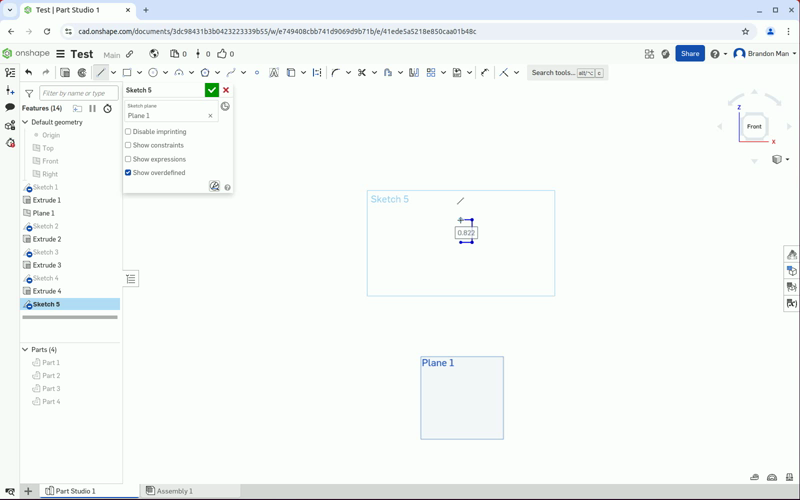
scroll(-6)
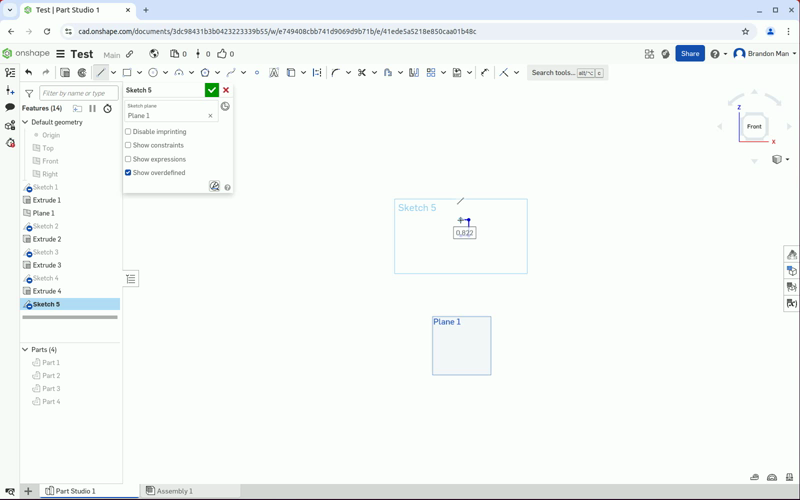
scroll(-6)
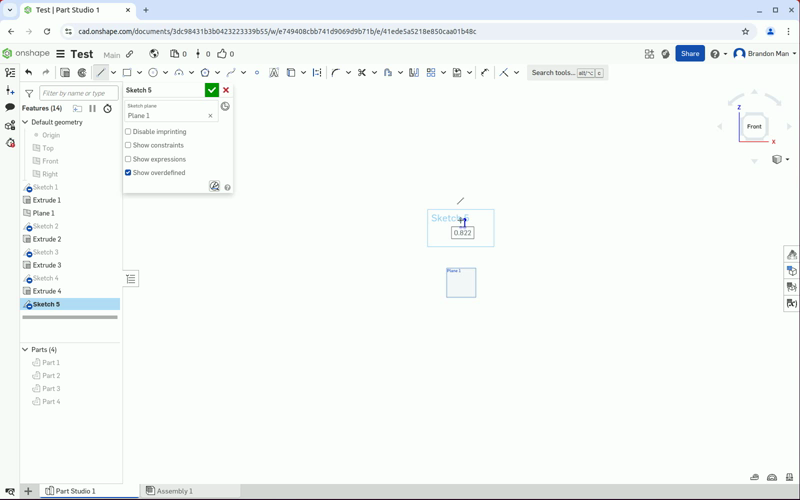
key_up(shift)
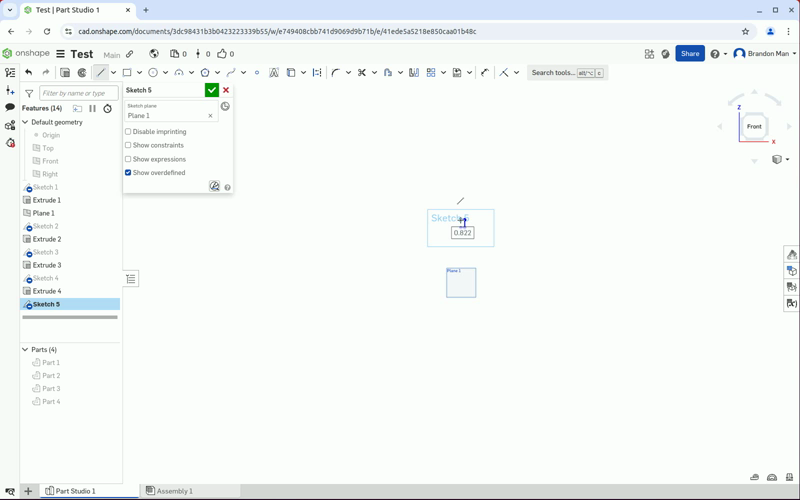
mouse_move(490, 219)
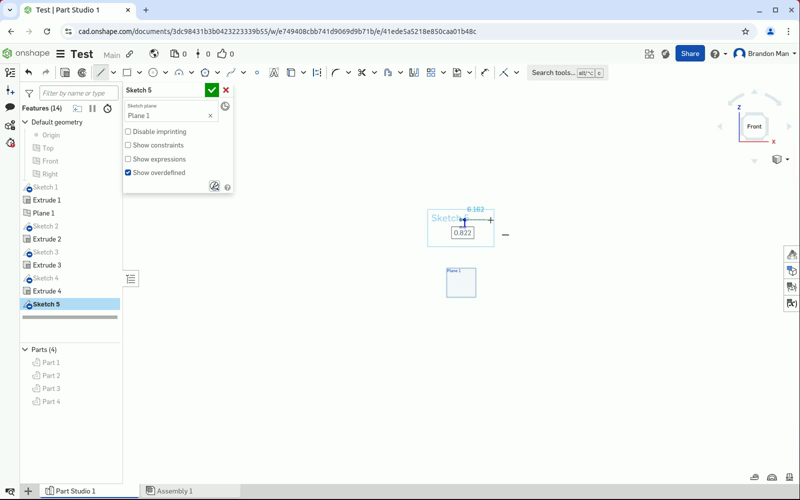
key_down(shift)
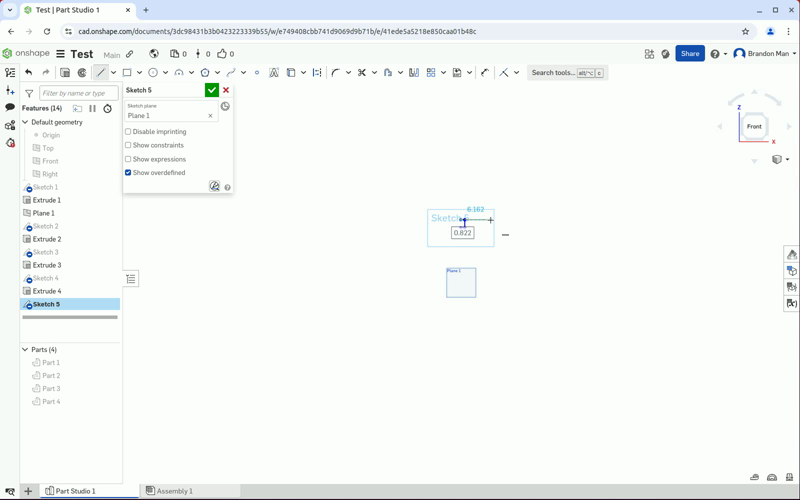
mouse_move(460, 227)
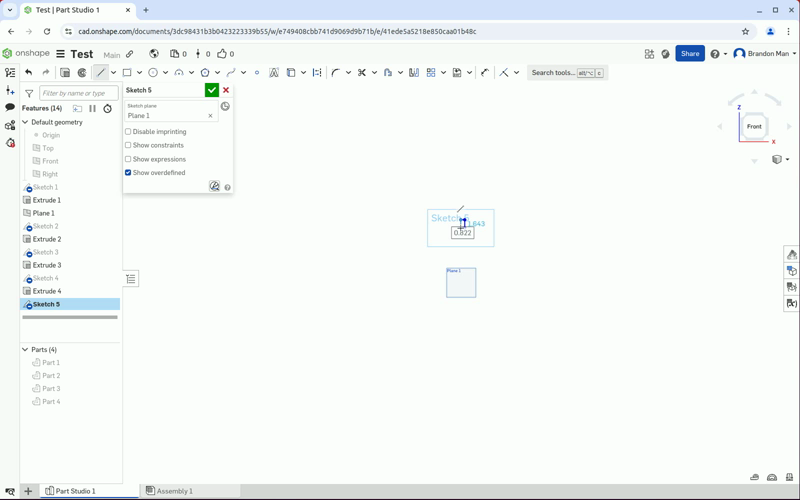
scroll(6)
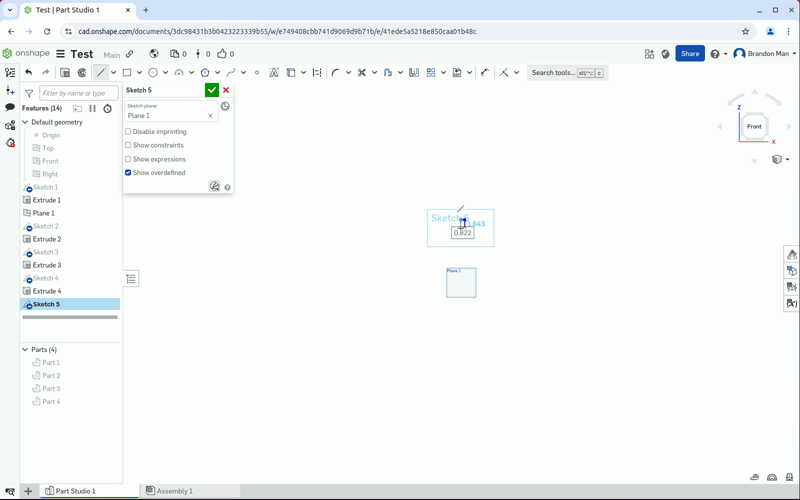
scroll(6)
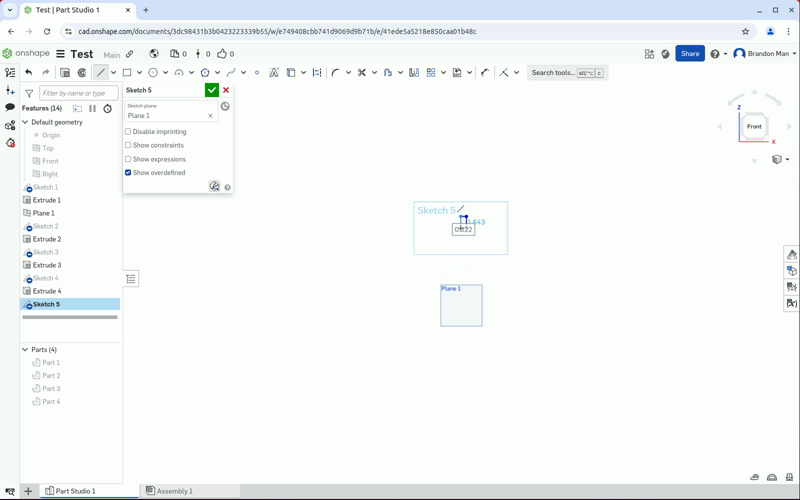
scroll(6)
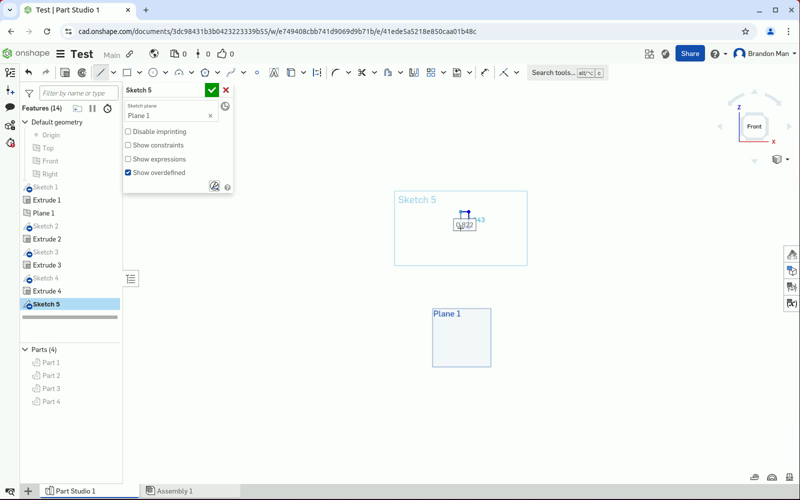
scroll(6)
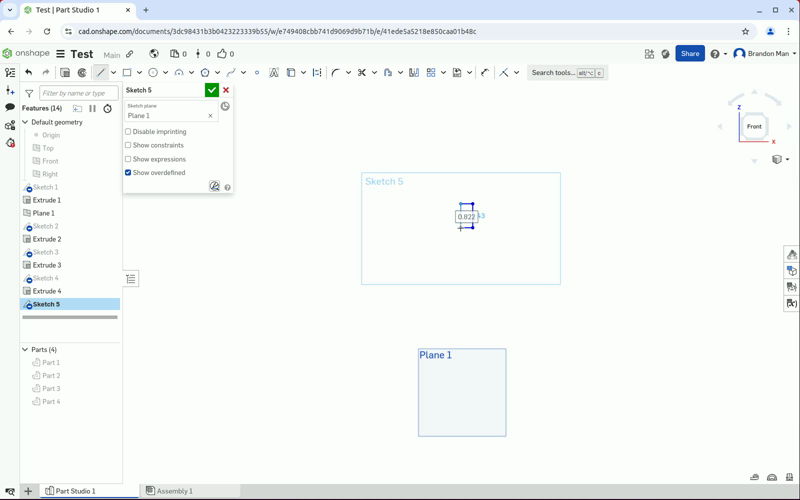
scroll(6)
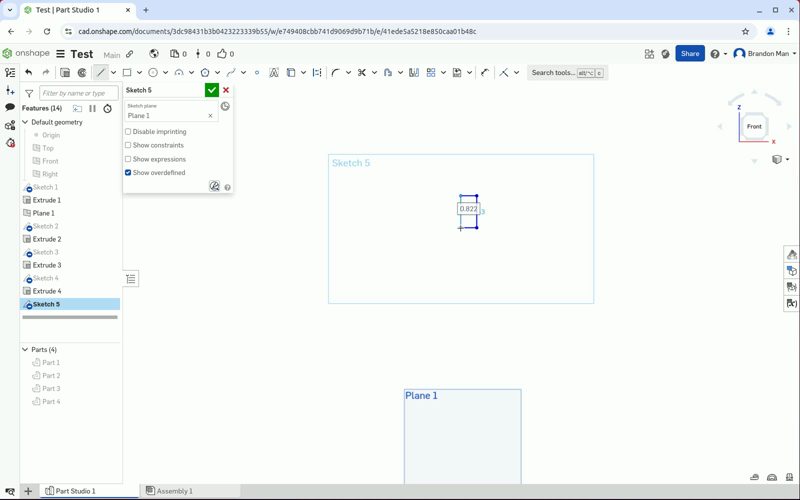
scroll(6)
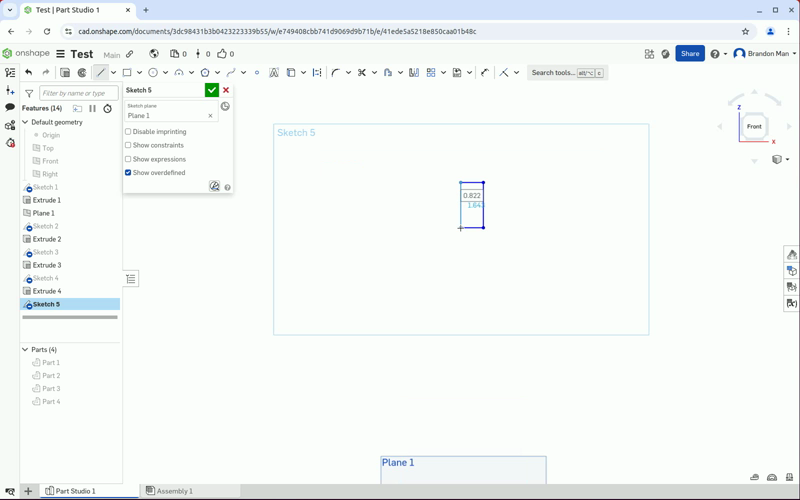
scroll(6)
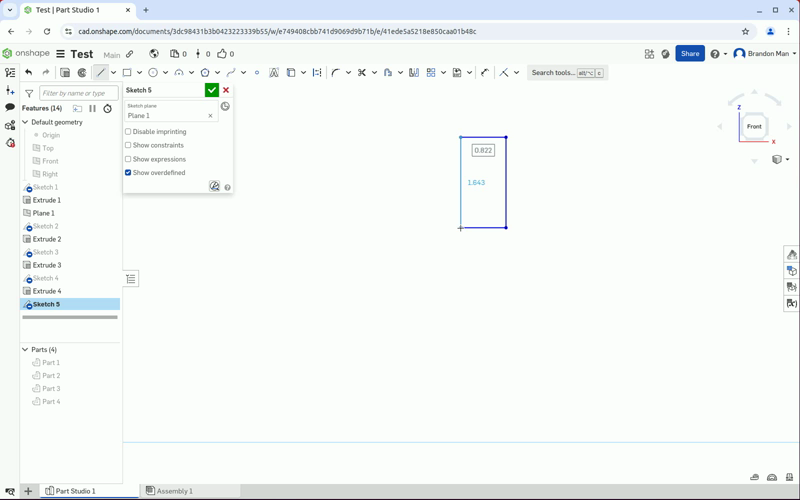
key_up(shift)
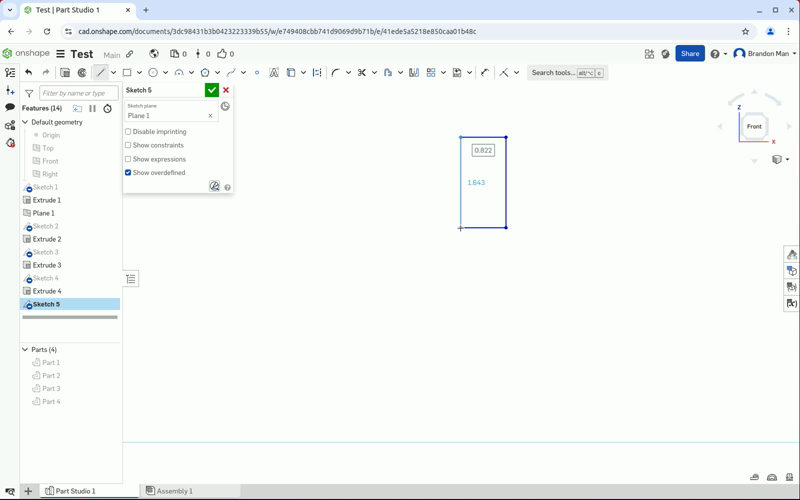
click(460, 227)
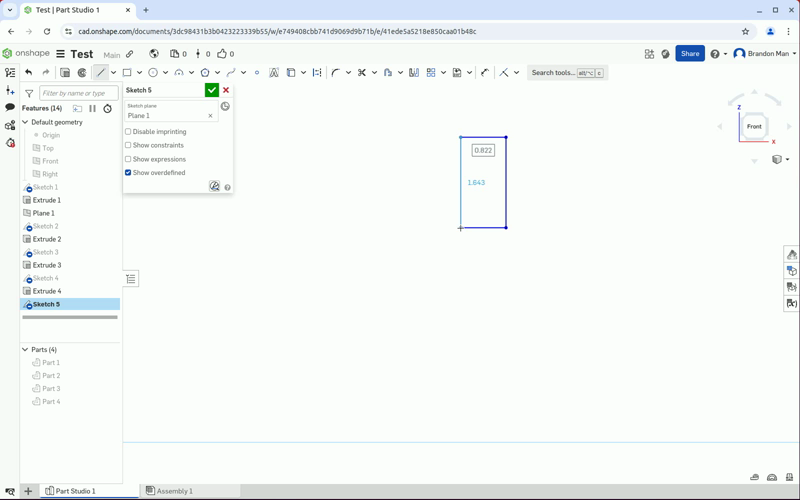
scroll(-6)
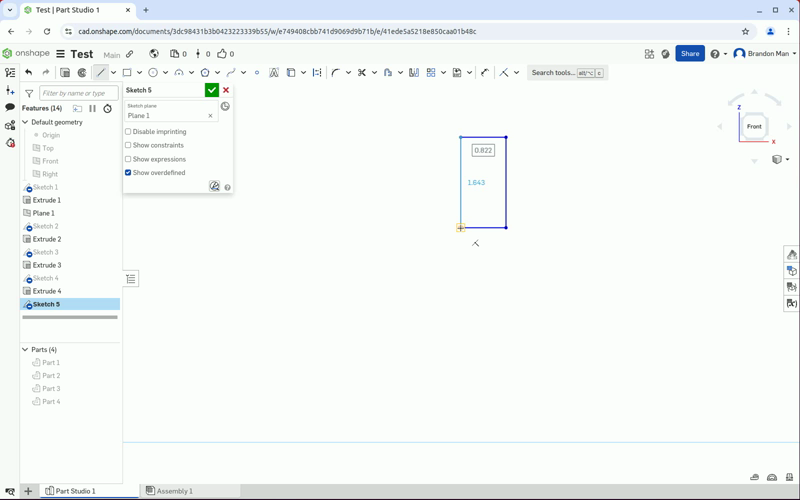
scroll(-6)
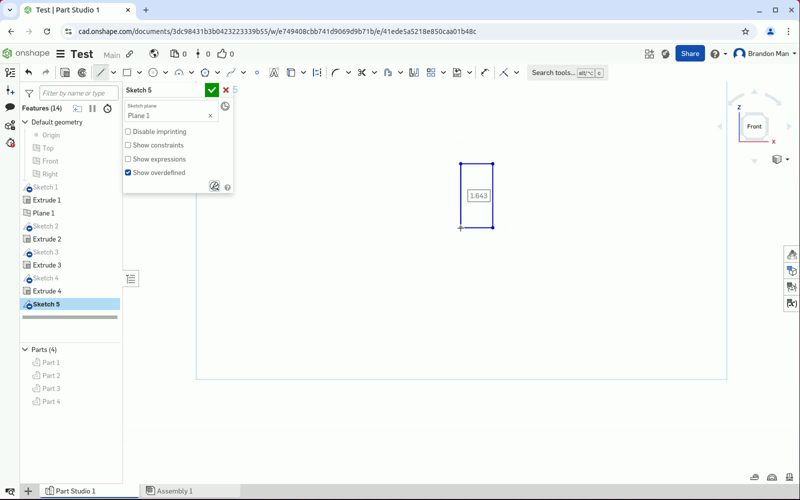
scroll(-6)
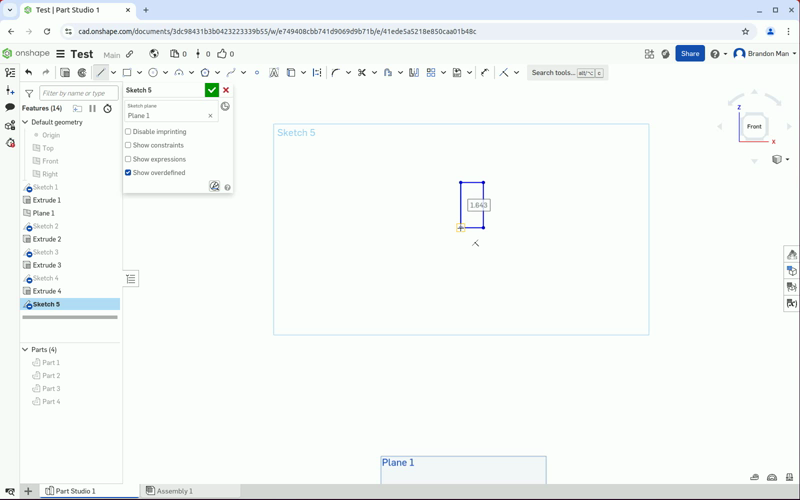
scroll(-6)
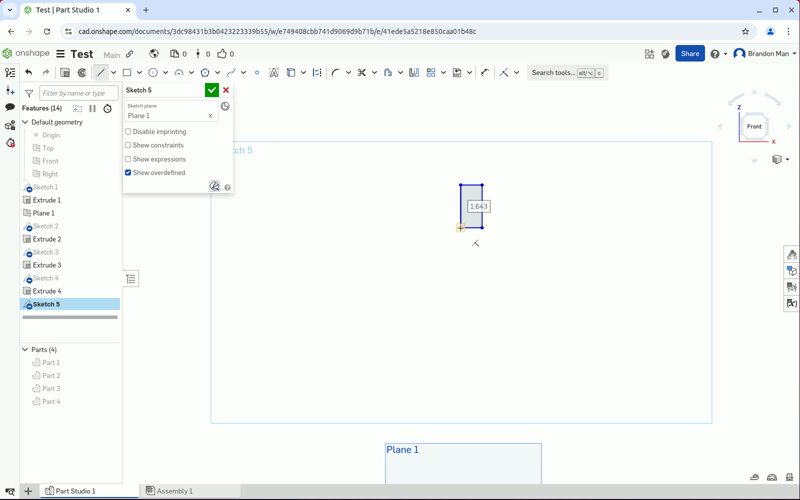
scroll(-6)
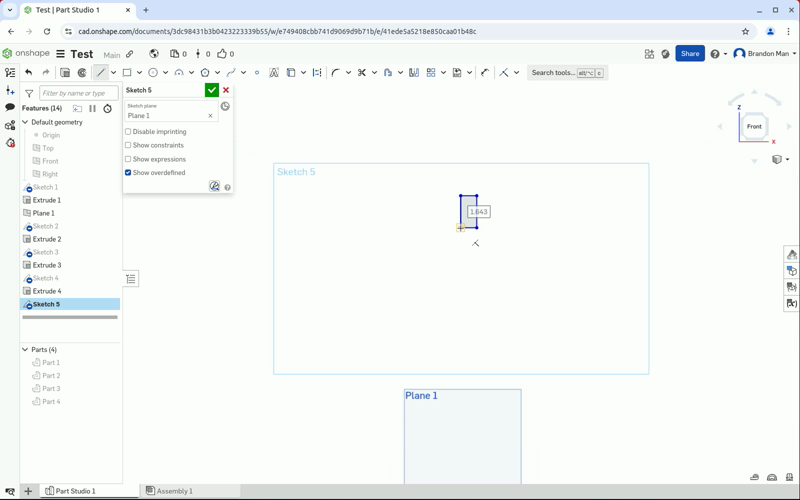
scroll(-6)
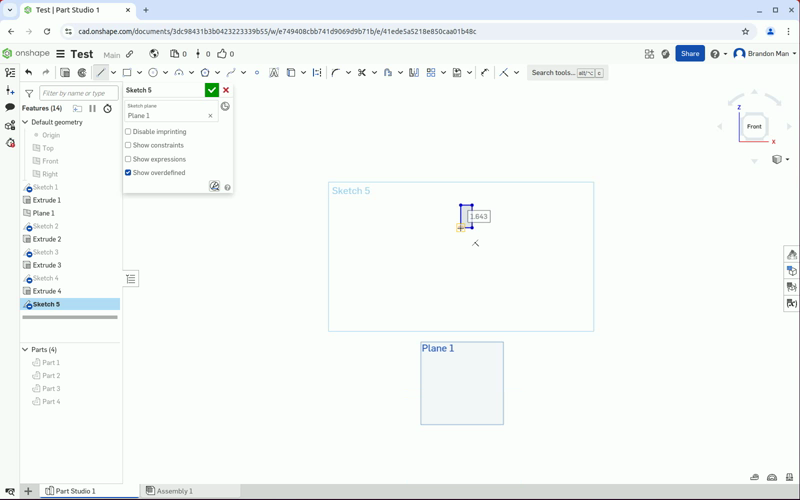
scroll(-6)
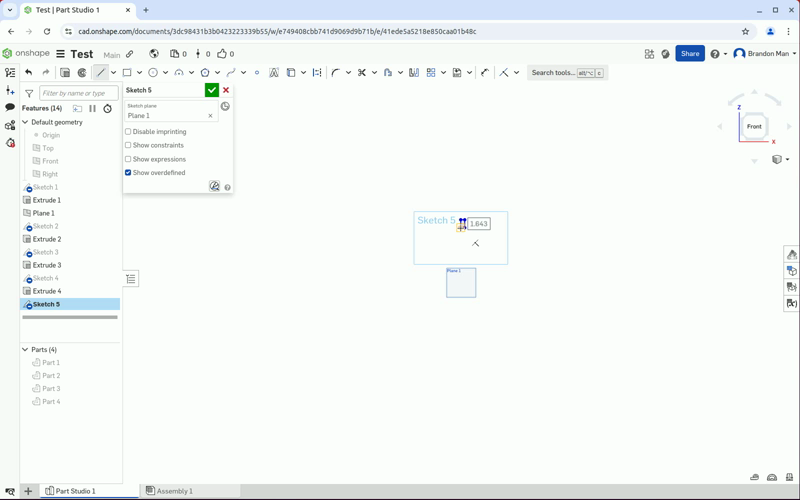
key(esc)
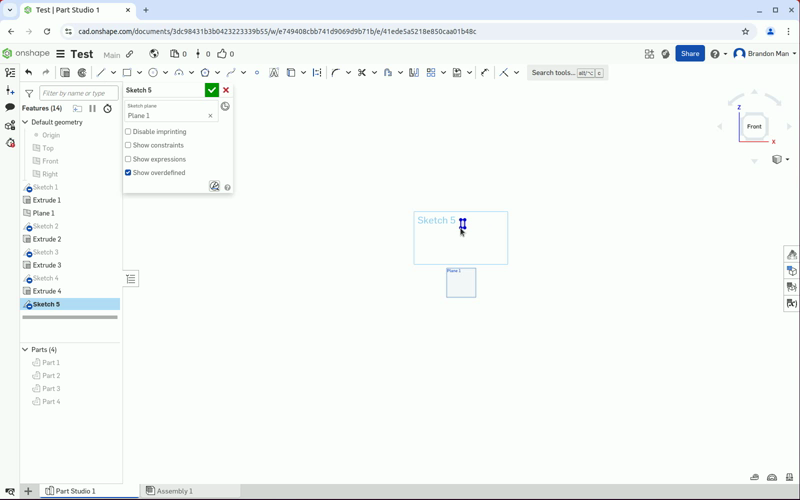
mouse_move(461, 225)
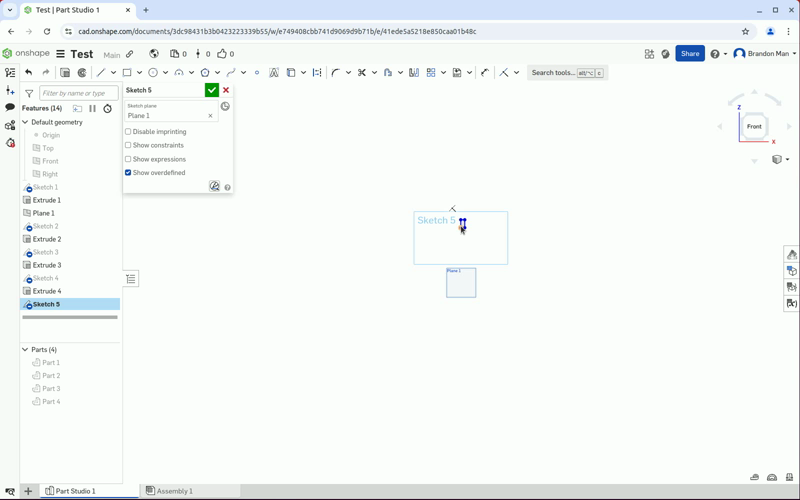
scroll(6)
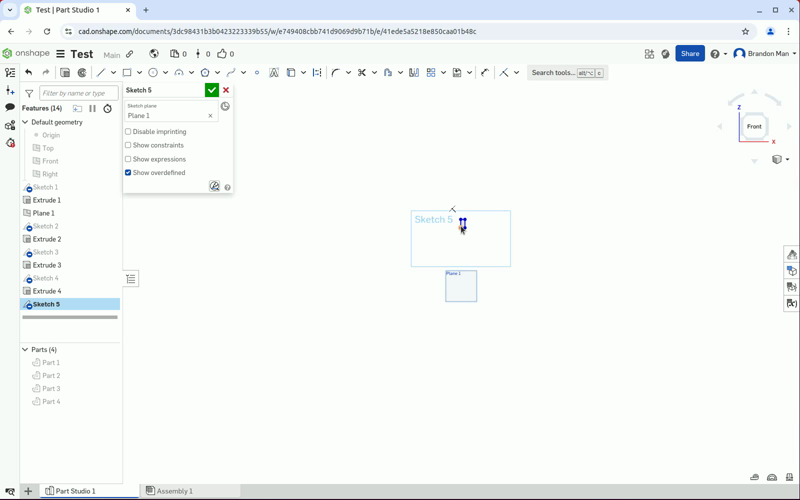
scroll(6)
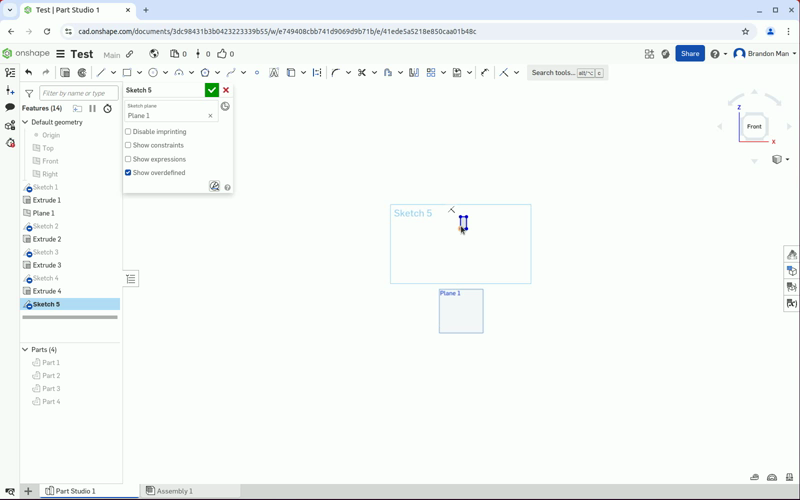
scroll(6)
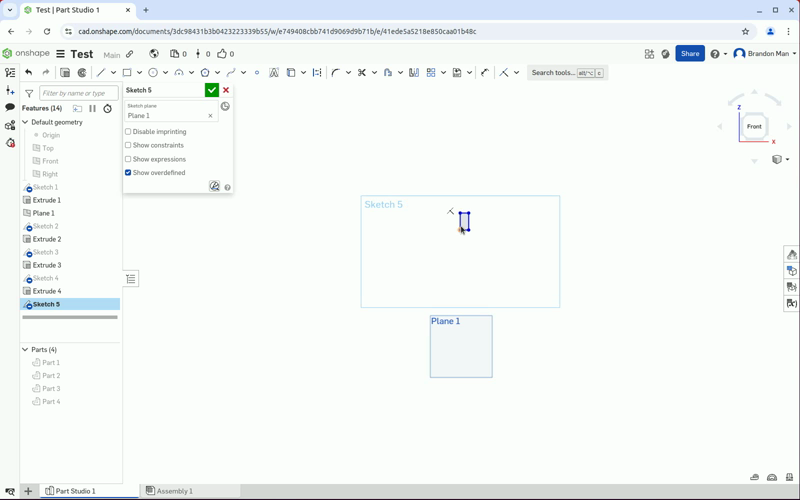
scroll(6)
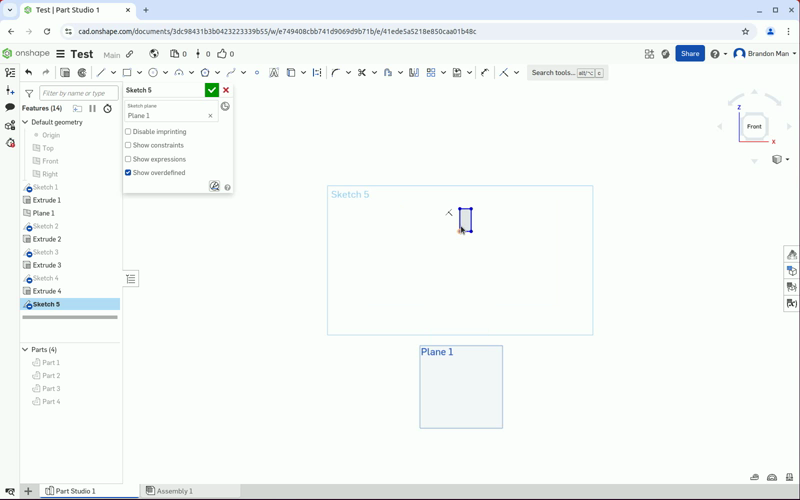
scroll(6)
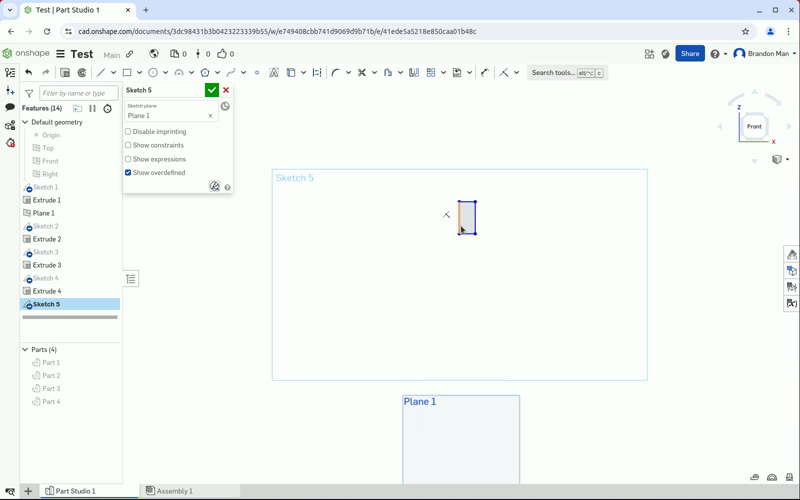
scroll(6)
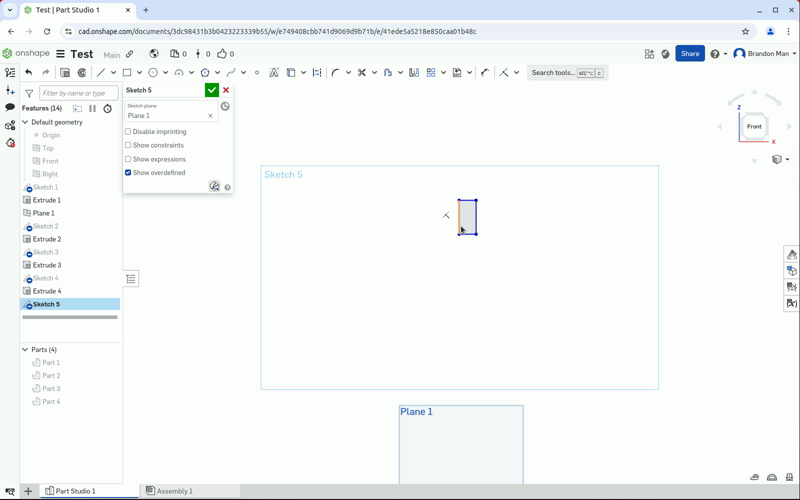
scroll(6)
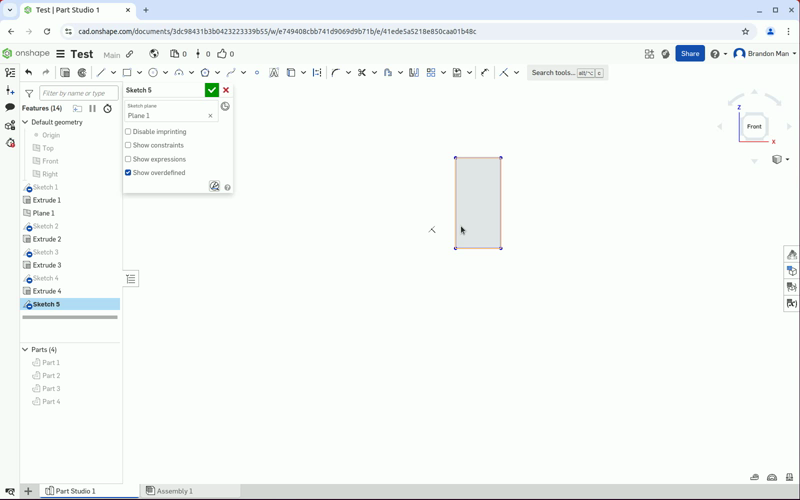
click(461, 225)
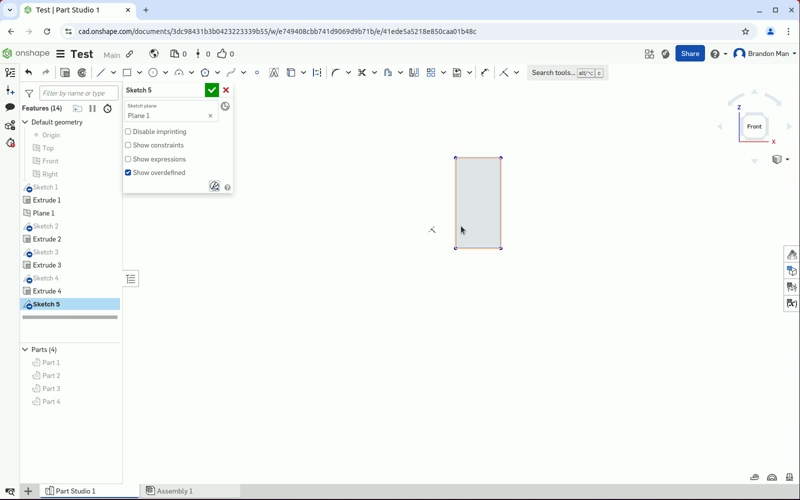
scroll(-6)
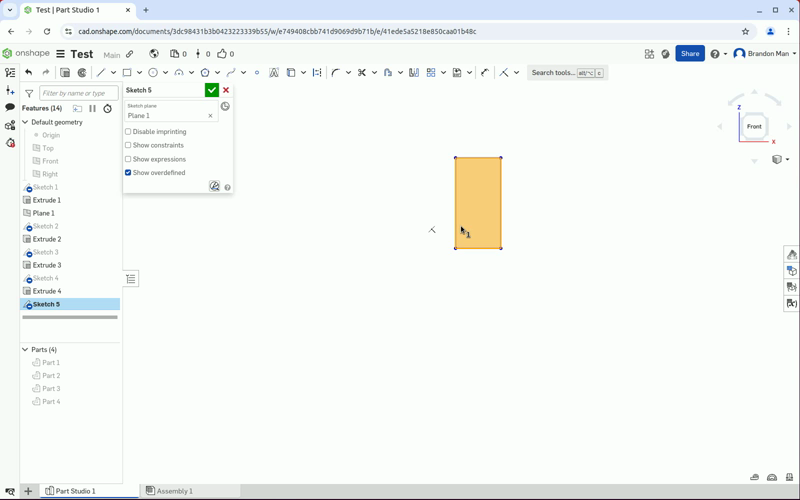
scroll(-6)
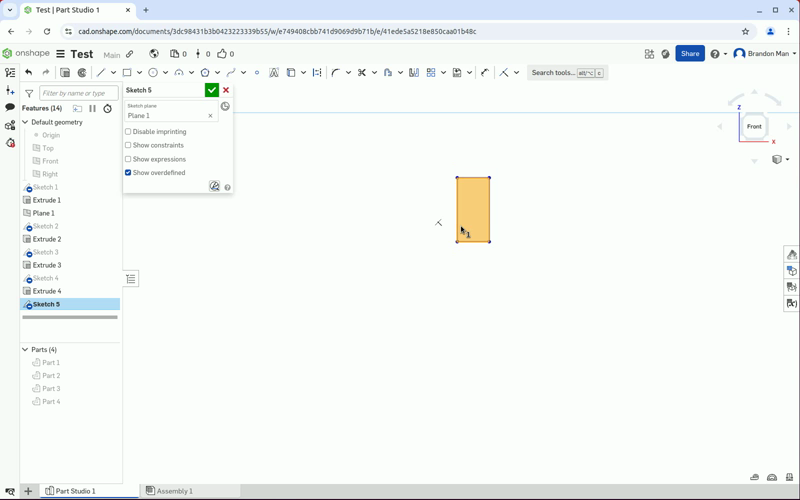
scroll(-6)
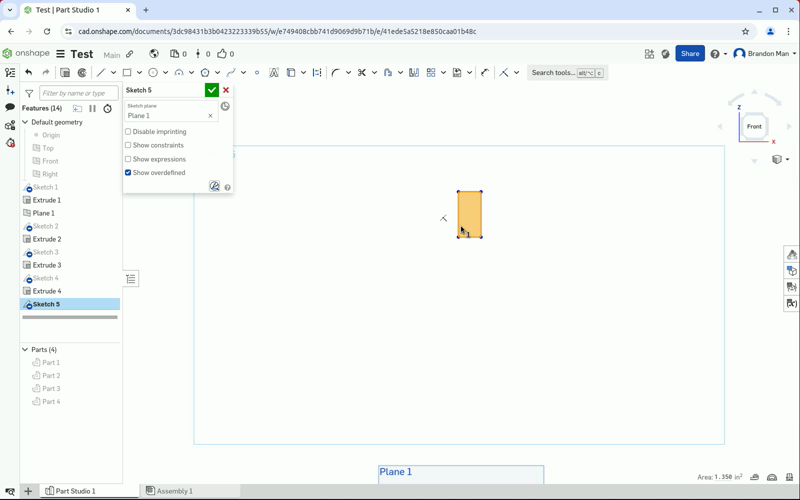
scroll(-6)
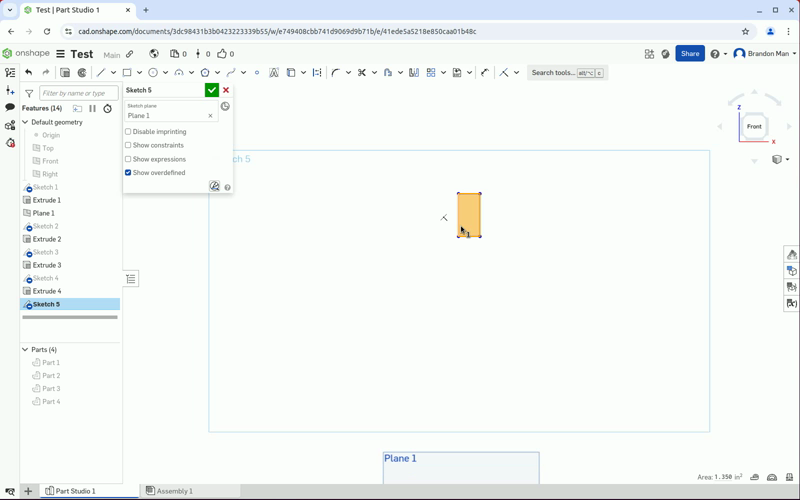
scroll(-6)
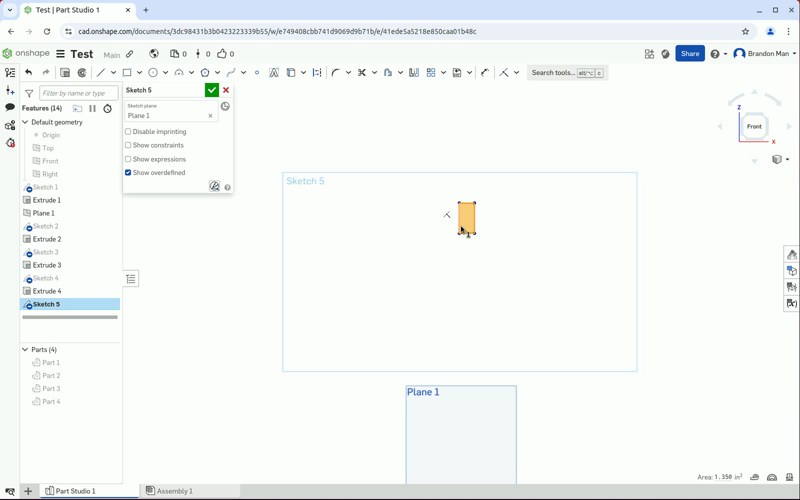
scroll(-6)
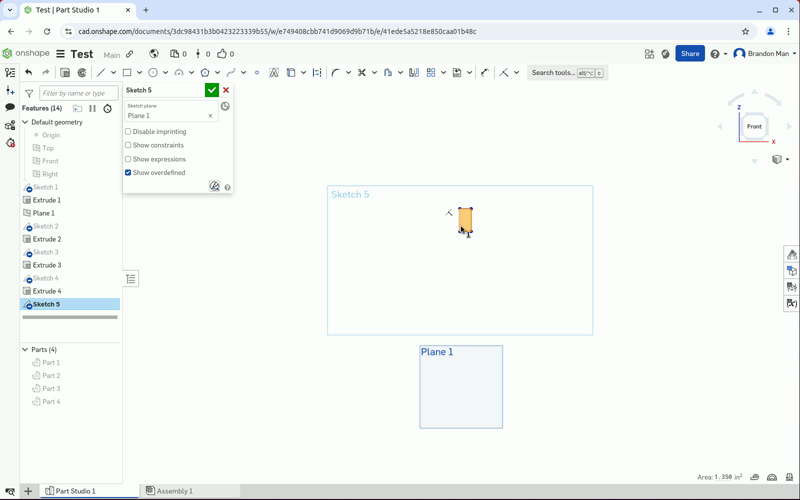
scroll(-6)
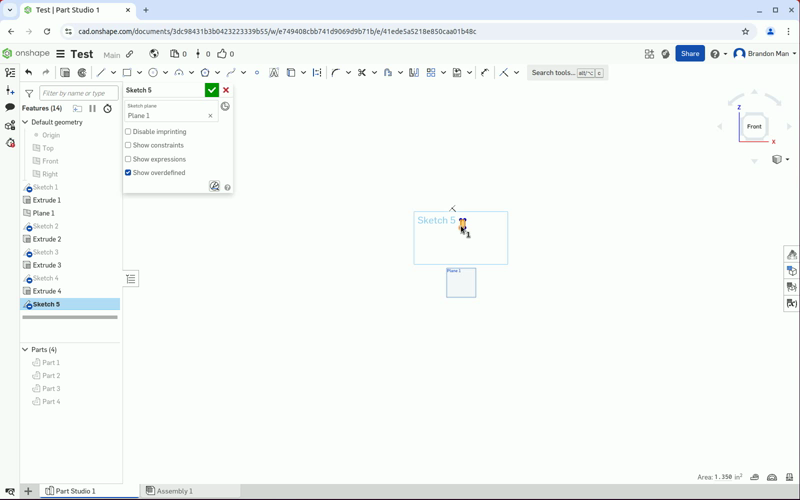
mouse_move(73, 352)
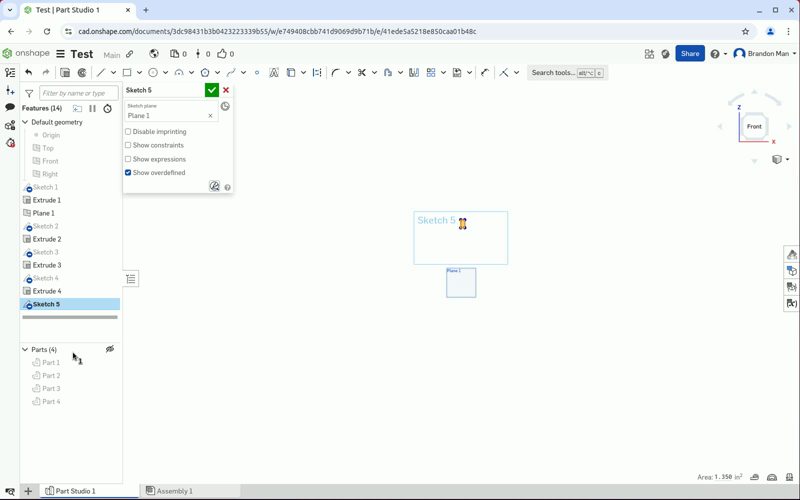
key(shift+y)
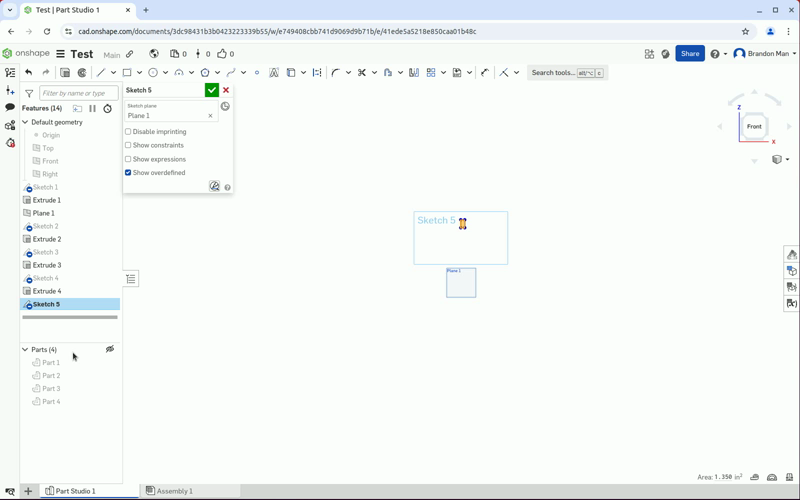
key(shift+e)
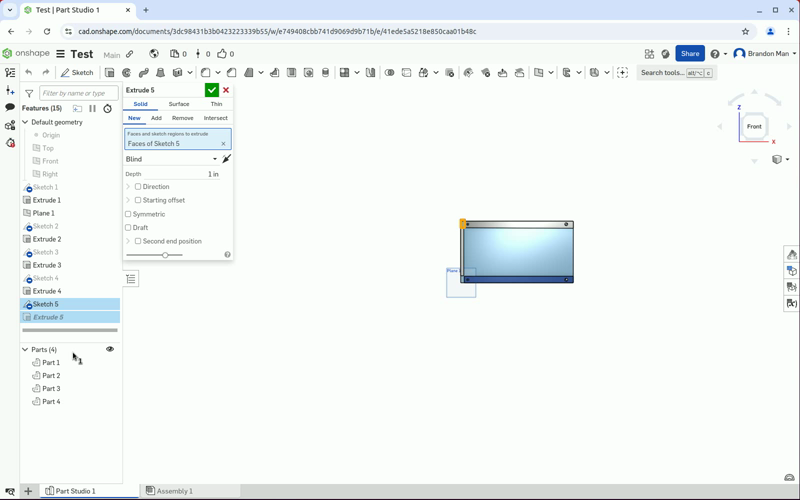
mouse_move(143, 106)
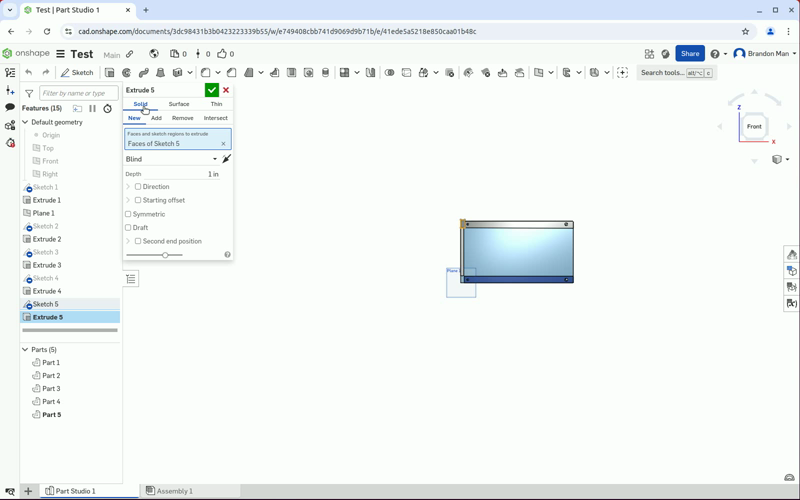
click(143, 106)
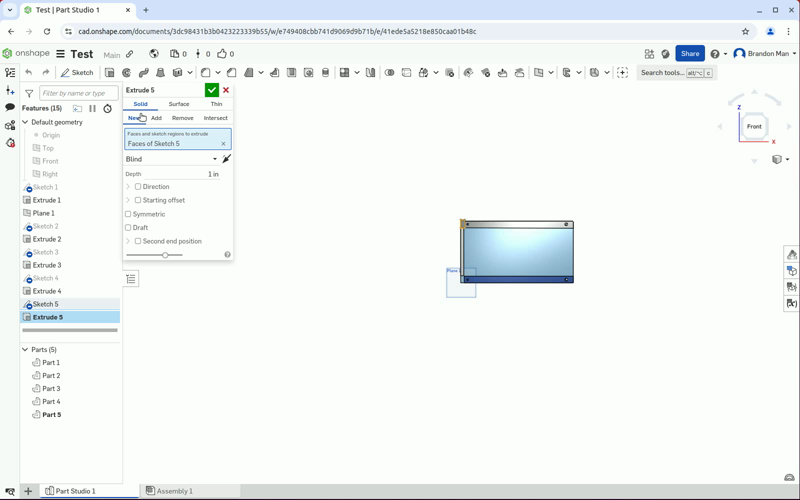
mouse_move(137, 120)
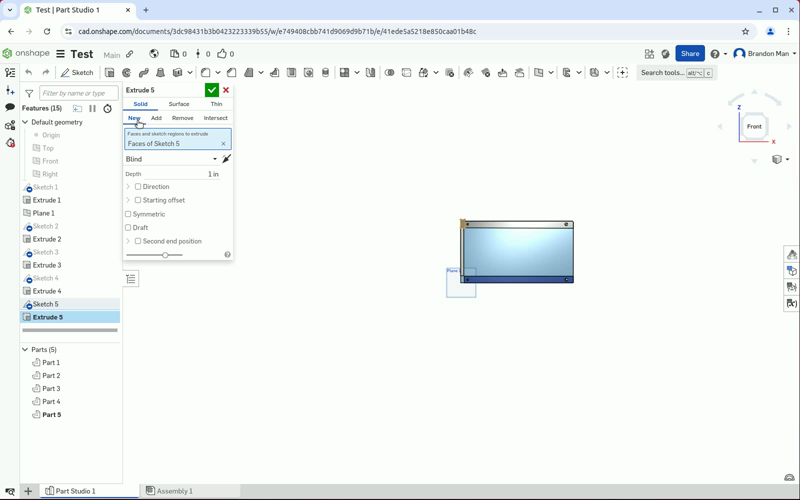
click(137, 120)
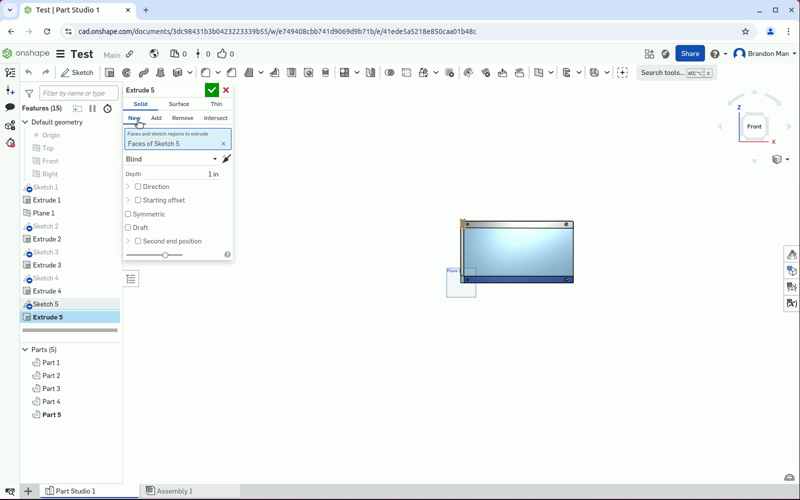
key(tab, 4)
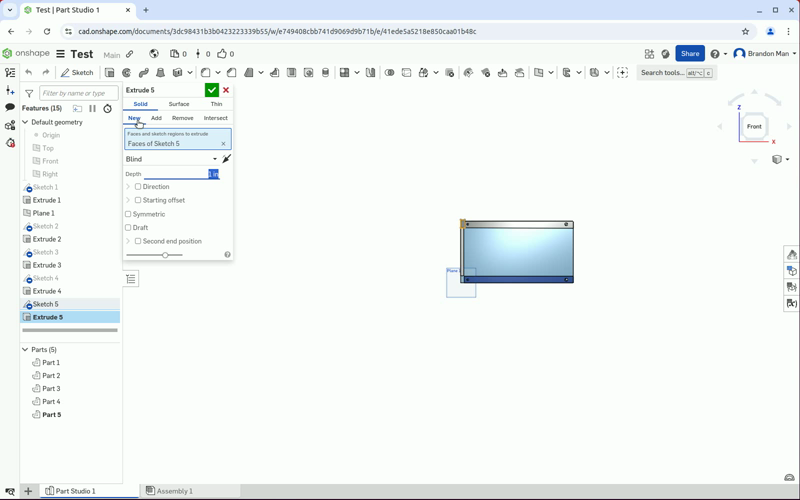
text(0.481)
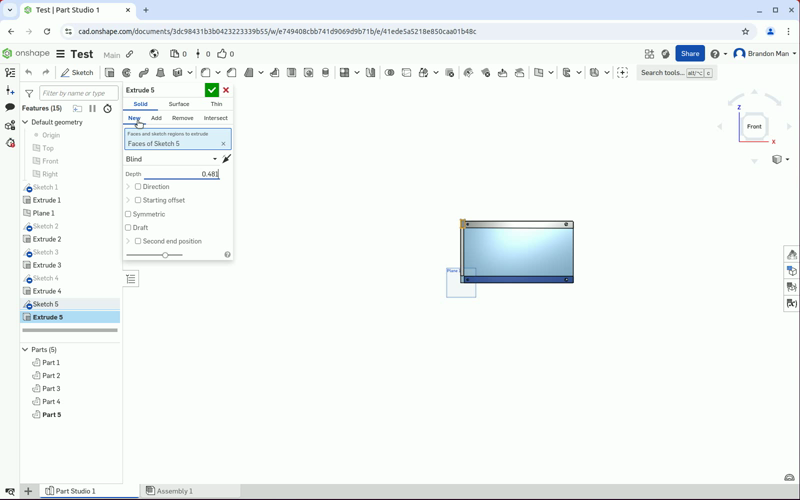
key(enter)
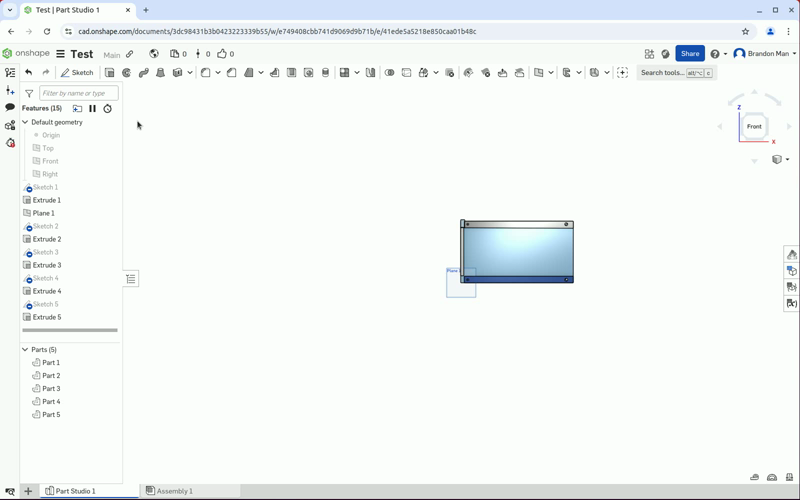
key(shift+h)
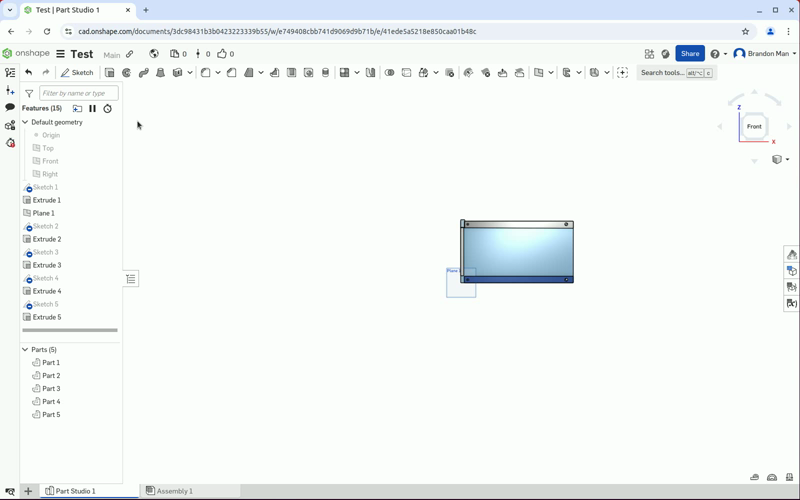
key(shift+h)
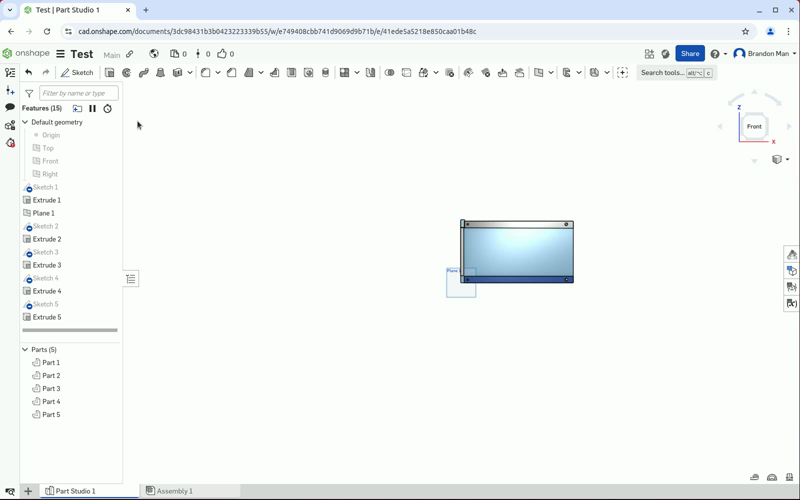
mouse_move(73, 189)
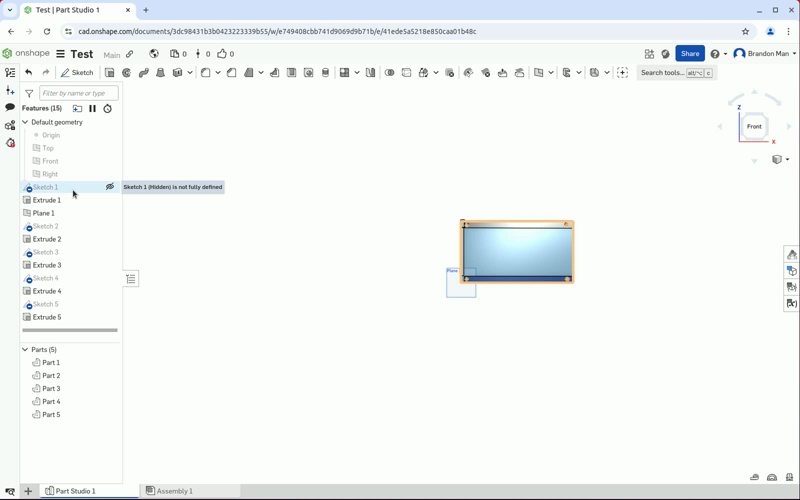
click(73, 189)
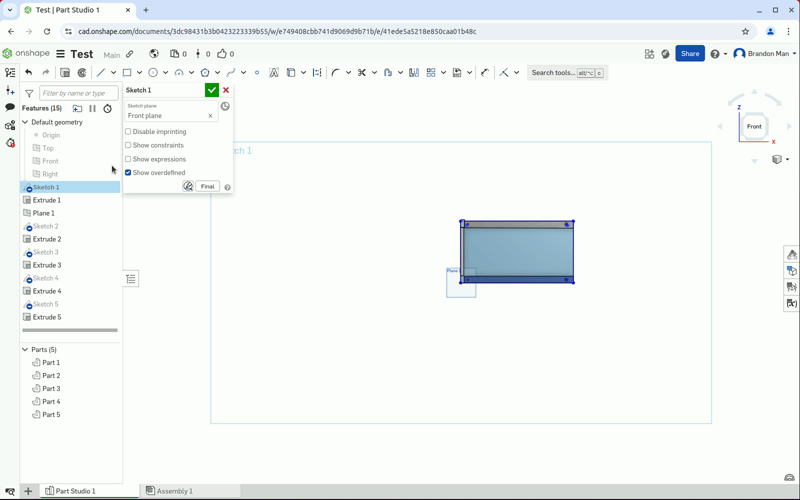
mouse_move(229, 92)
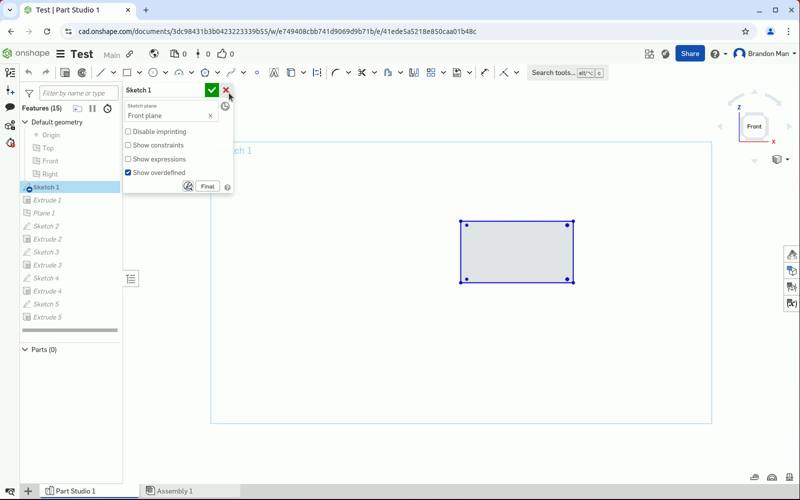
click(229, 92)
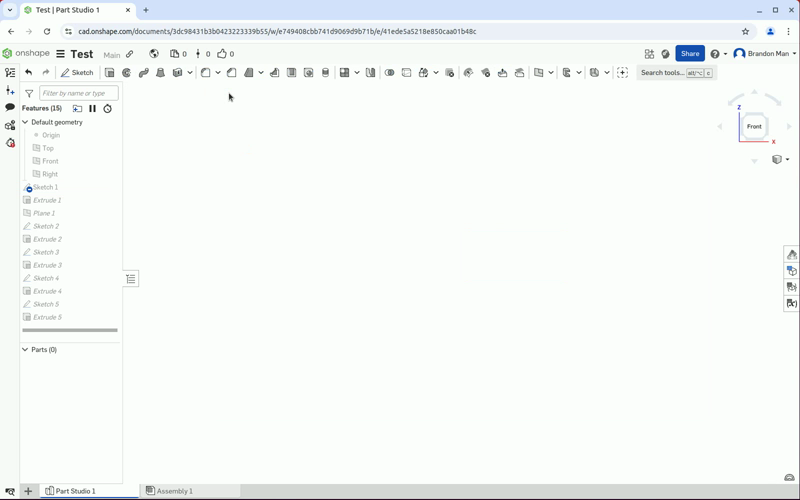
key(shift+s)
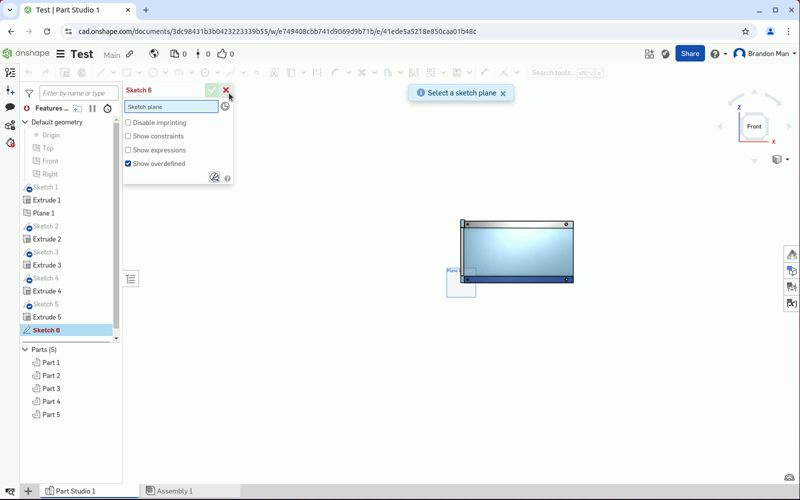
mouse_move(69, 215)
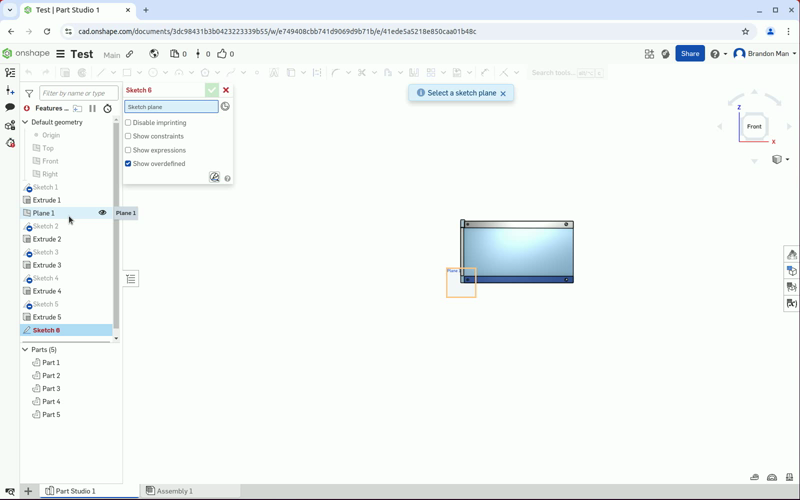
click(69, 215)
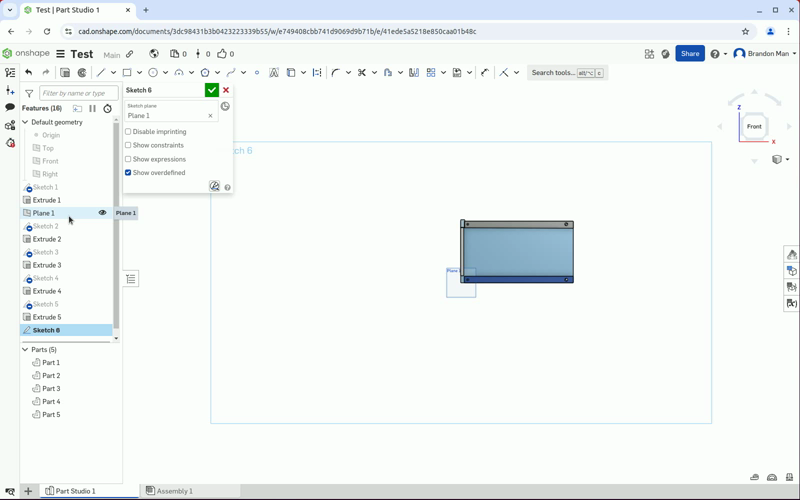
mouse_move(73, 352)
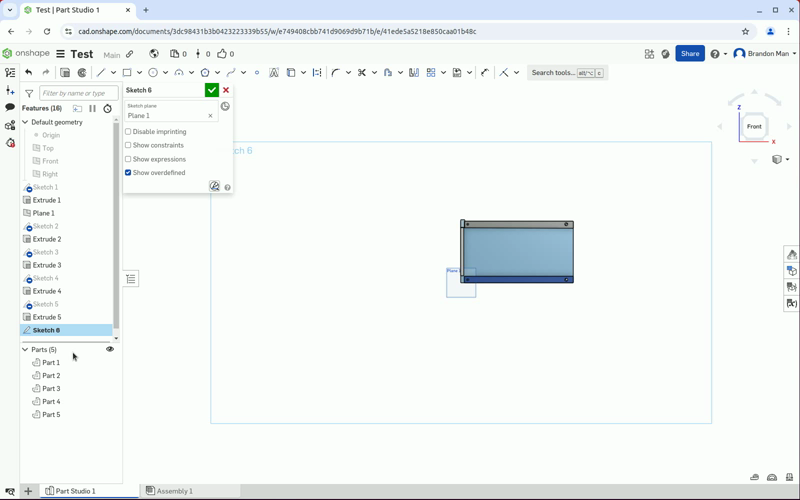
key(y)
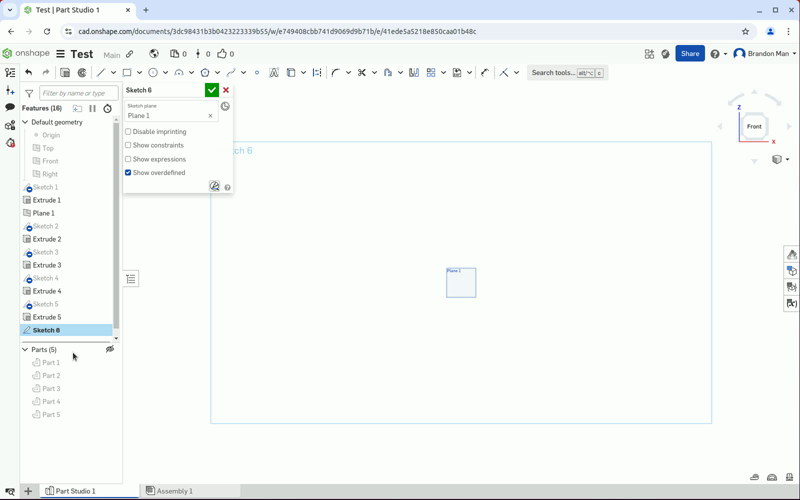
key(l)
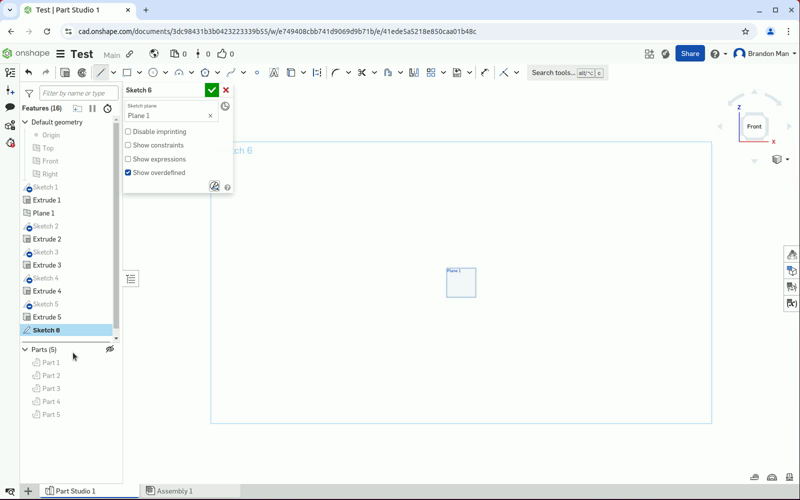
key_down(shift)
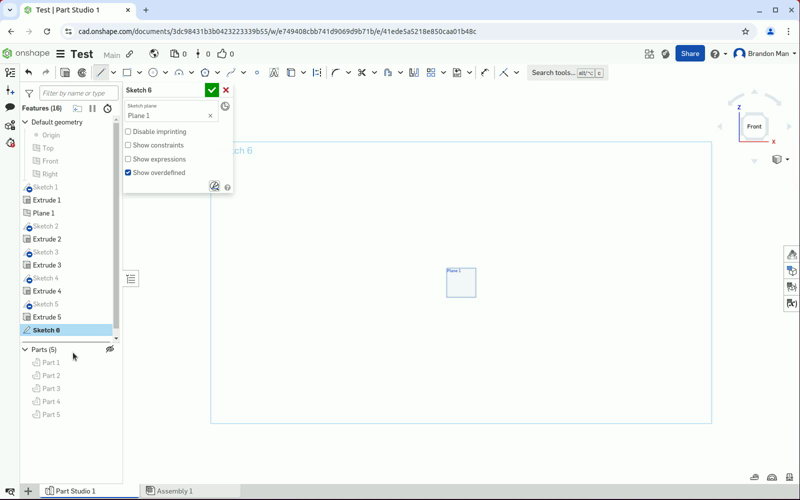
mouse_move(460, 282)
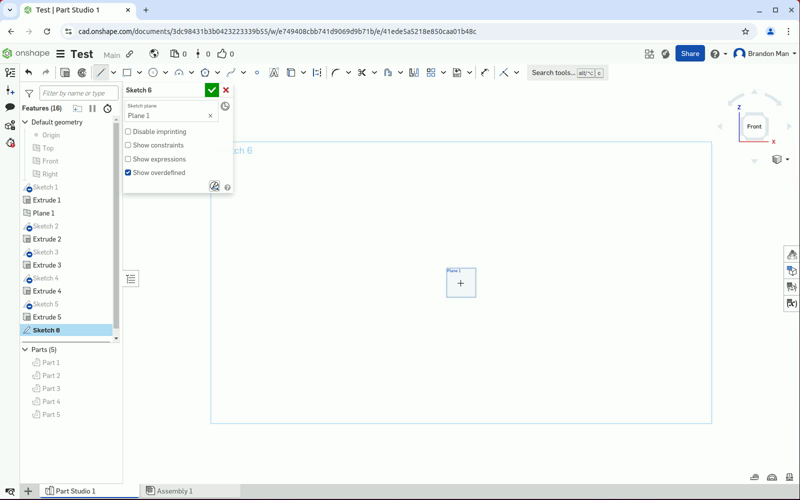
click(460, 282)
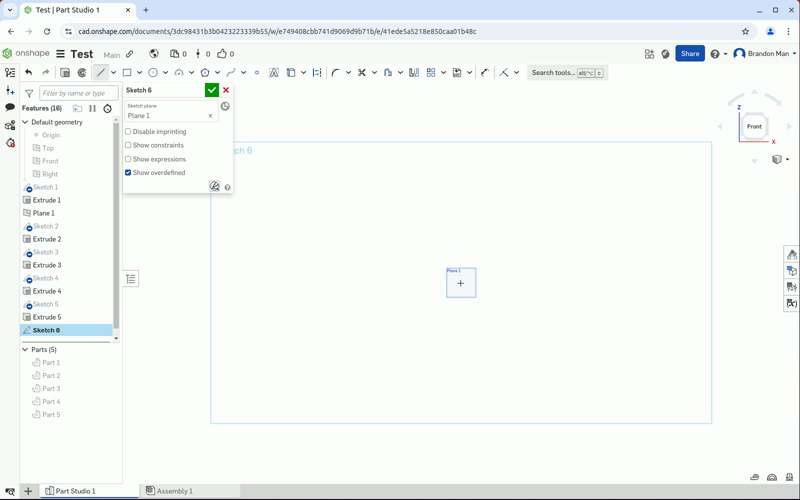
key_up(shift)
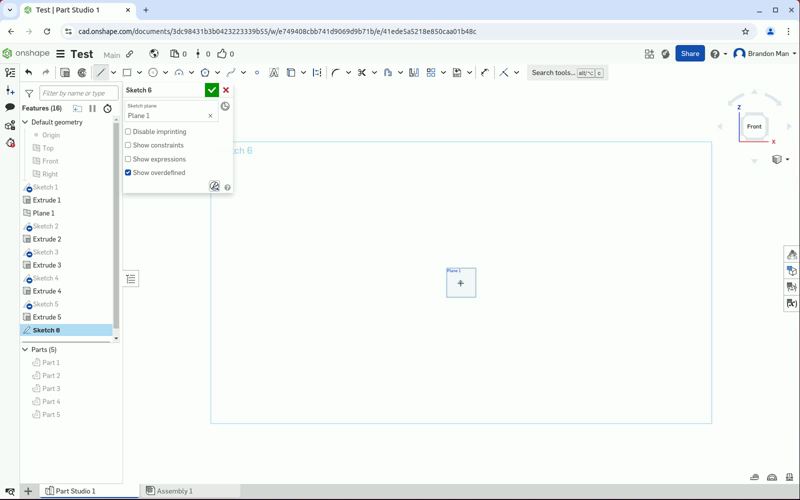
key_down(shift)
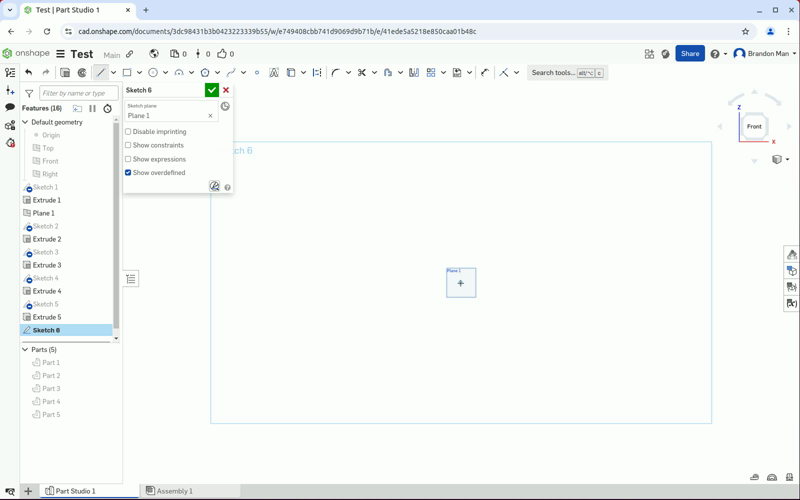
mouse_move(490, 282)
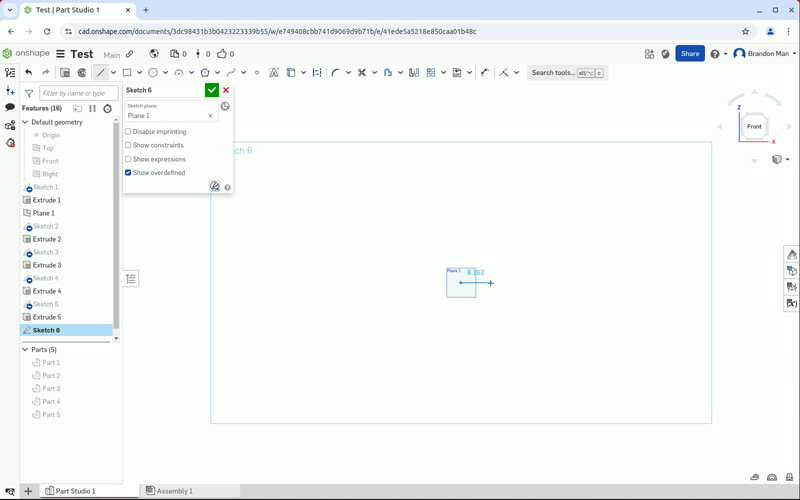
mouse_move(464, 282)
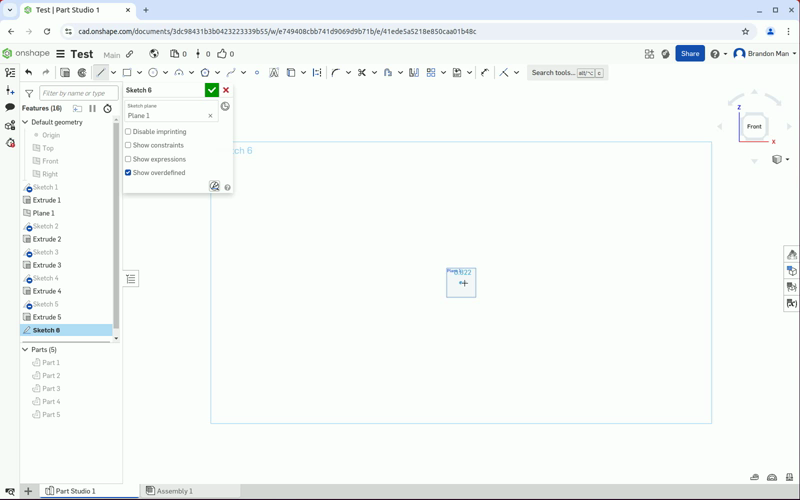
scroll(6)
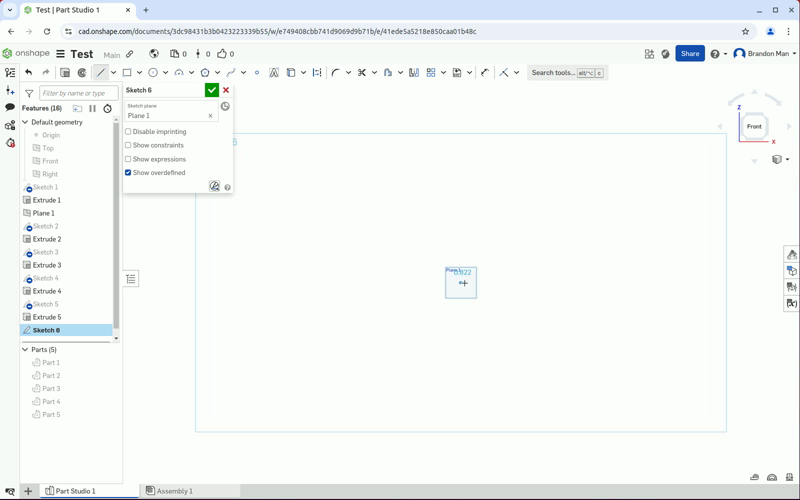
scroll(6)
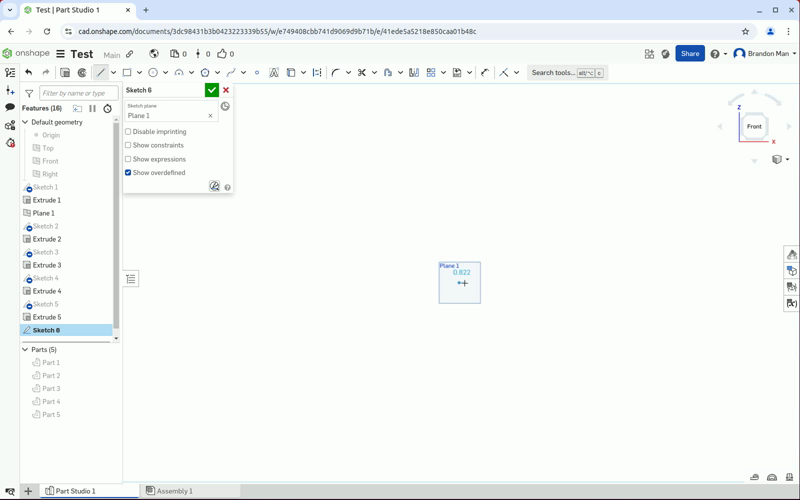
scroll(6)
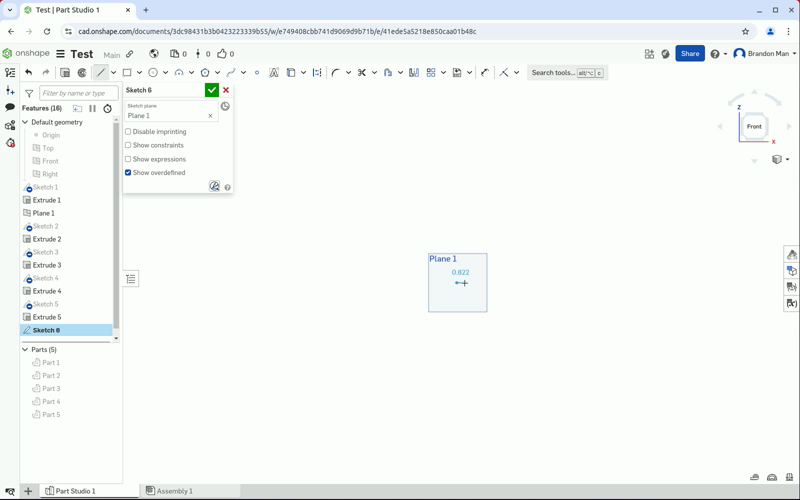
scroll(6)
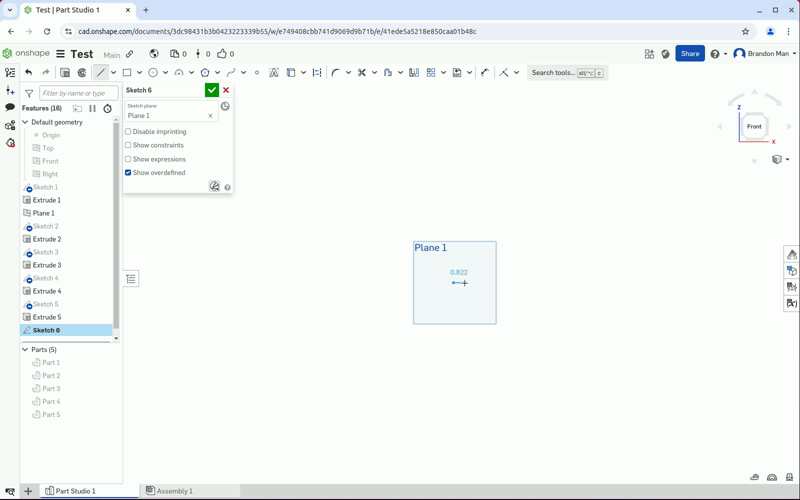
scroll(6)
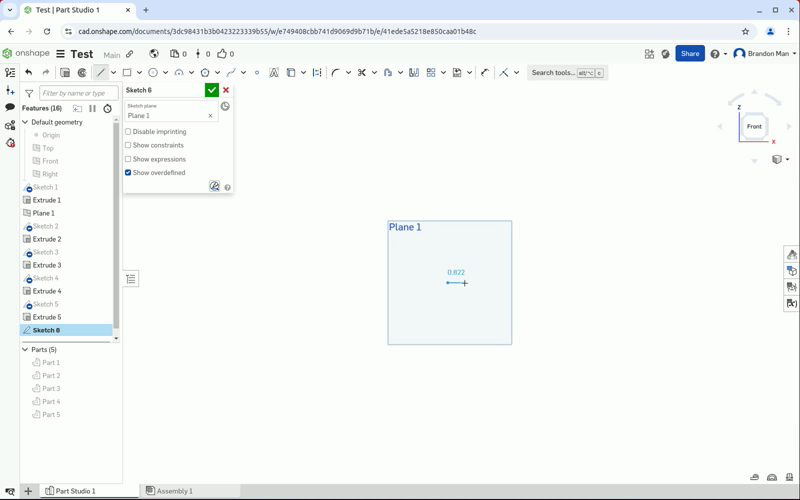
scroll(6)
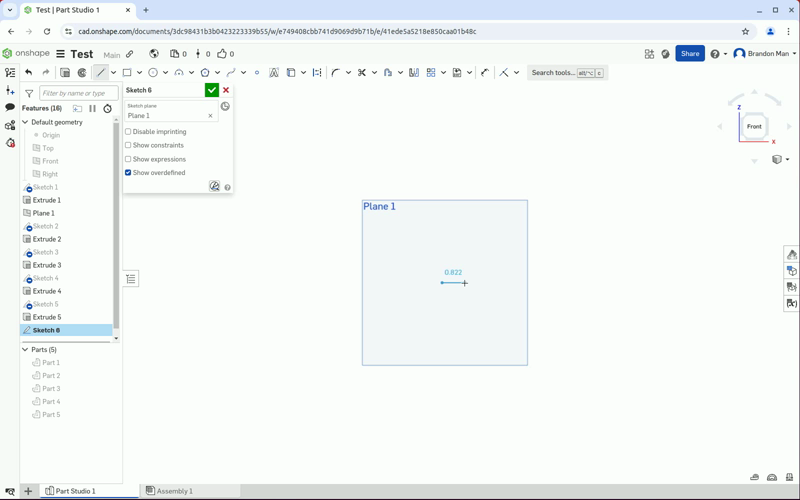
scroll(6)
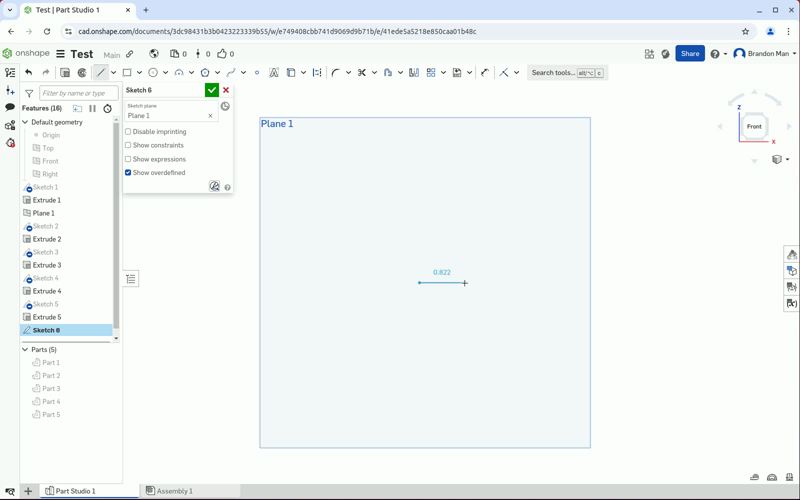
click(464, 282)
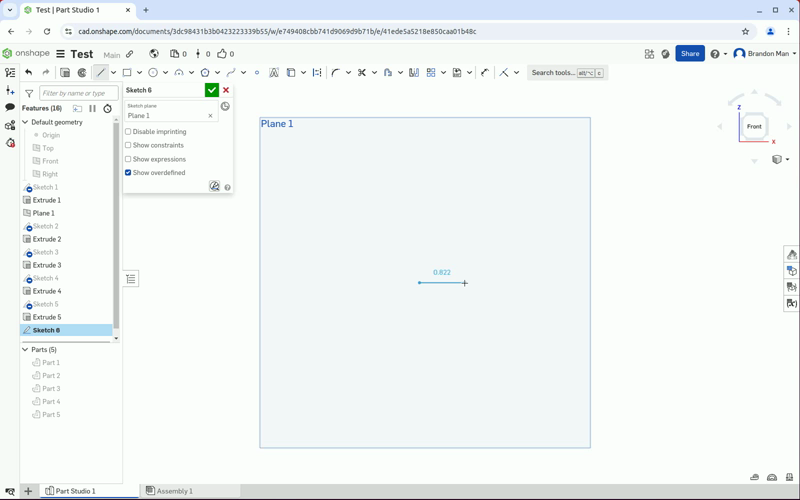
scroll(-6)
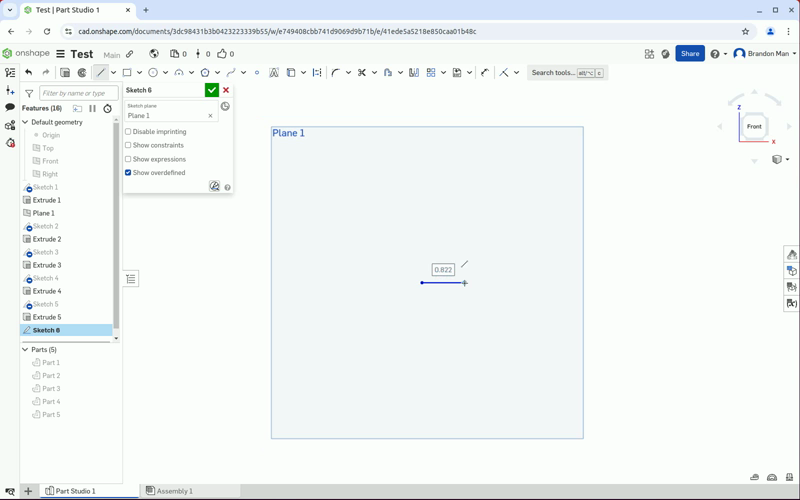
scroll(-6)
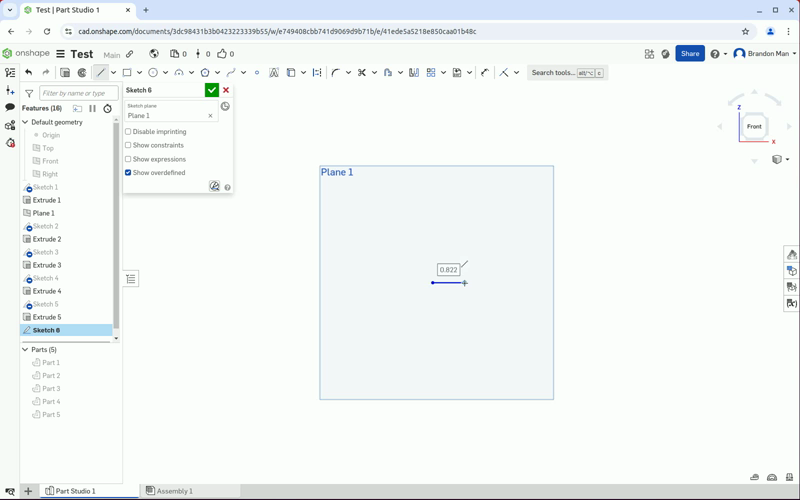
scroll(-6)
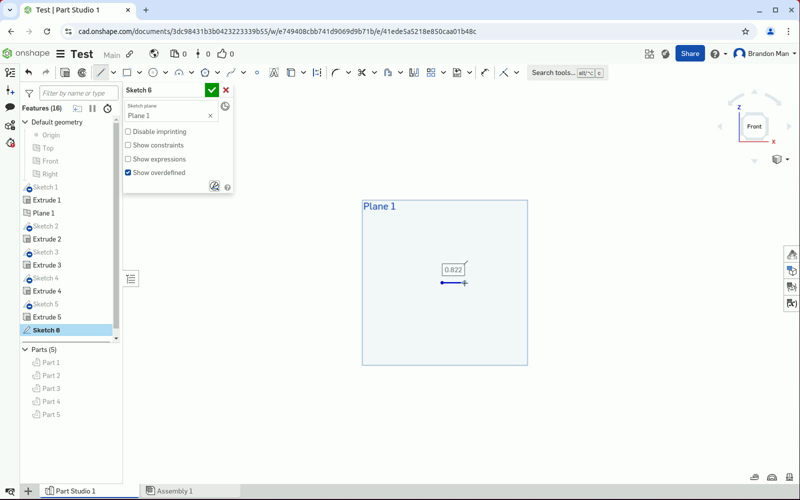
scroll(-6)
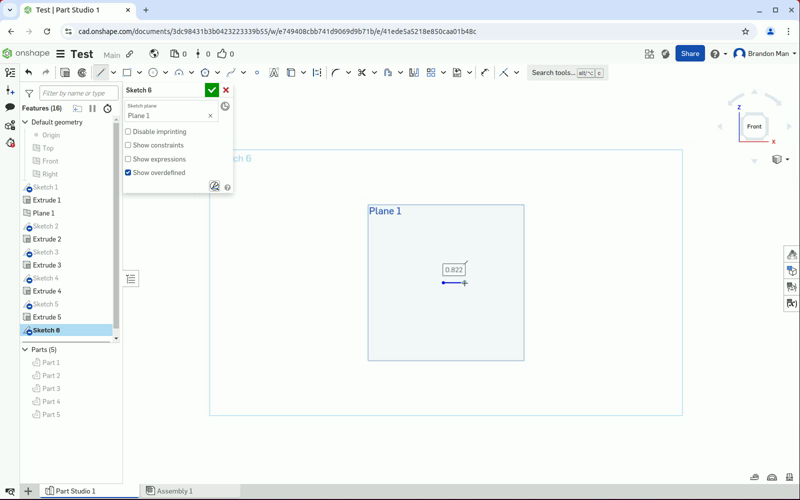
scroll(-6)
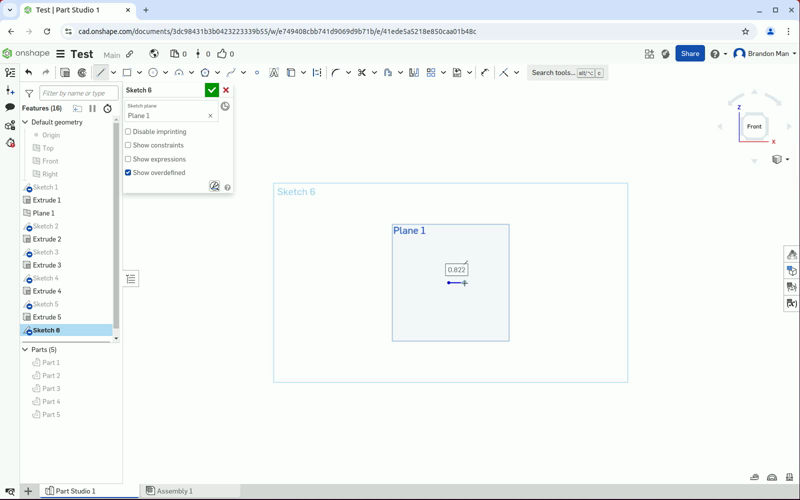
scroll(-6)
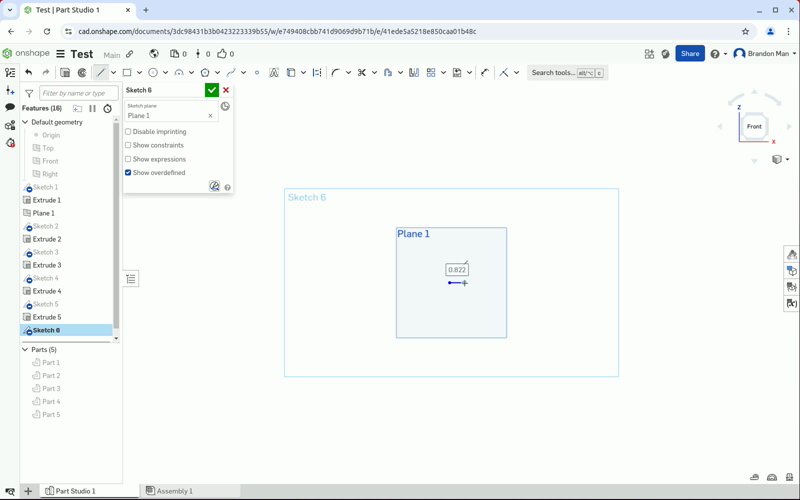
scroll(-6)
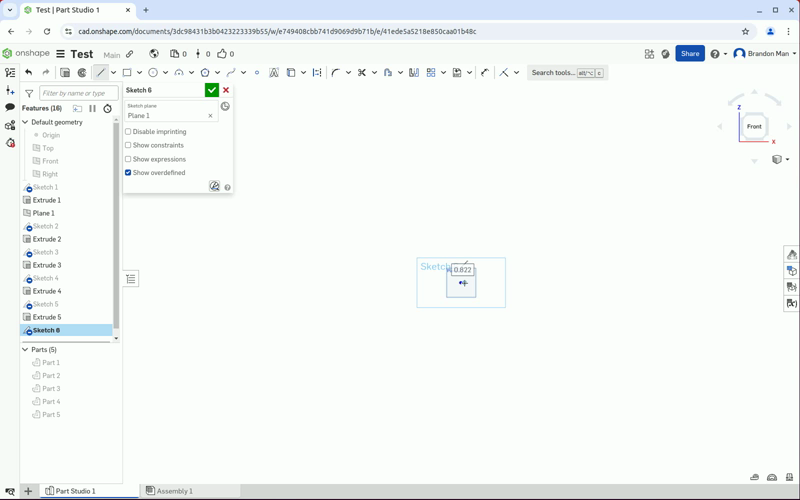
key_up(shift)
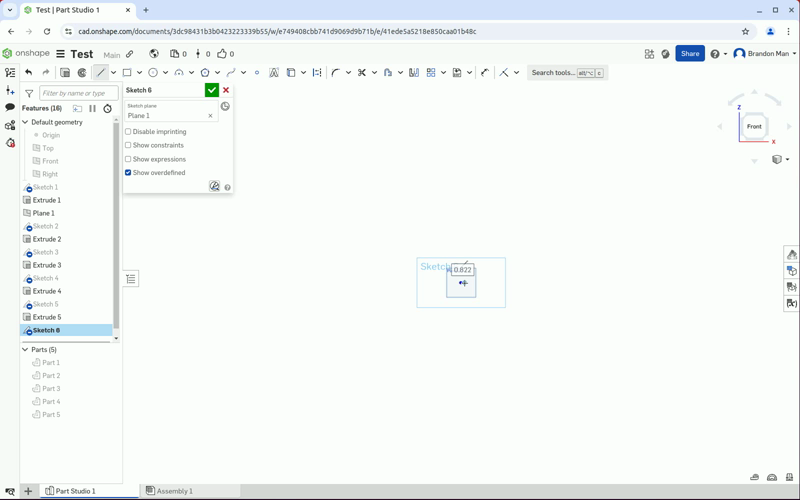
key_down(shift)
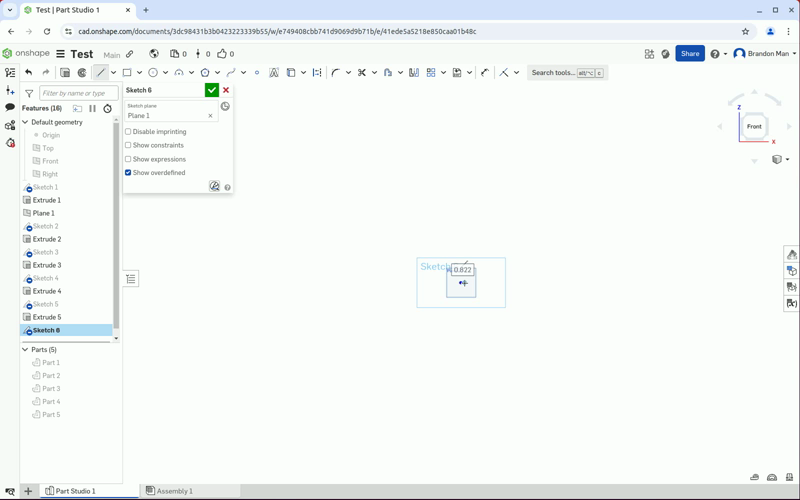
mouse_move(494, 282)
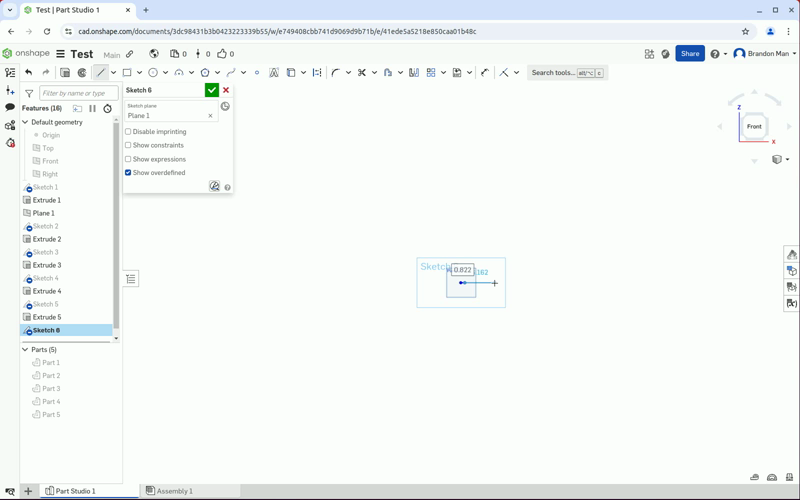
mouse_move(464, 274)
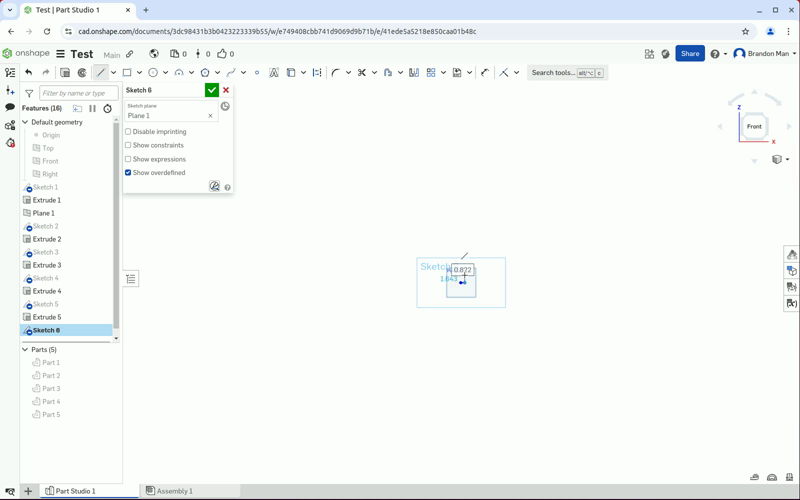
click(464, 274)
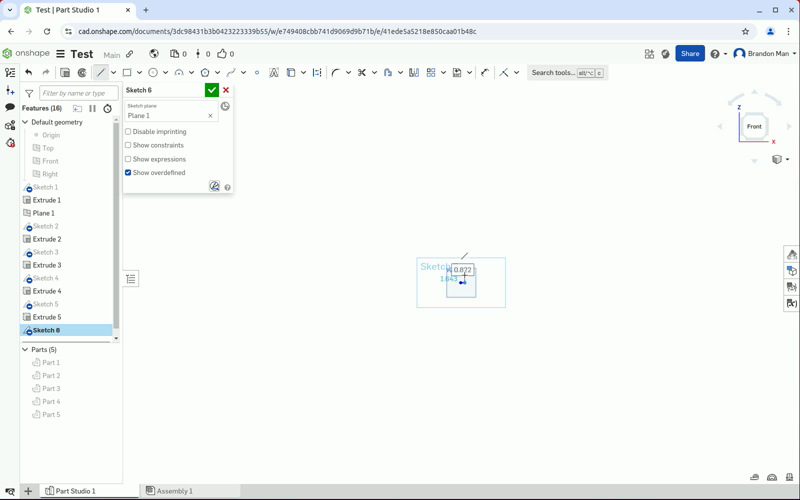
key_up(shift)
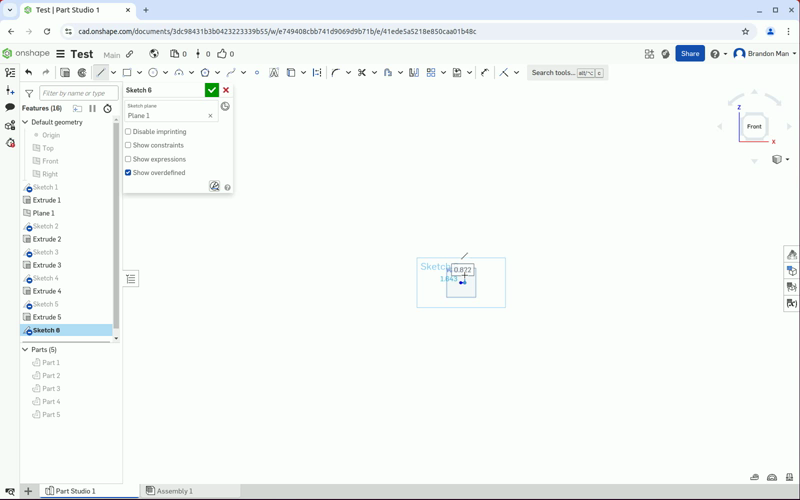
key_down(shift)
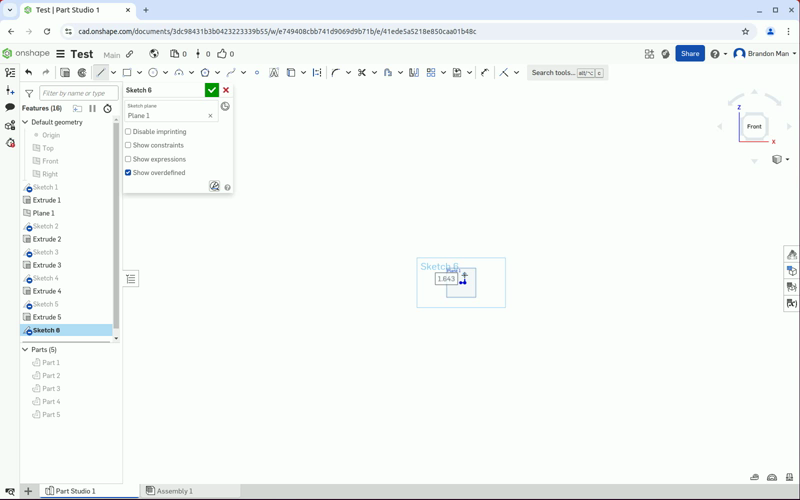
mouse_move(494, 274)
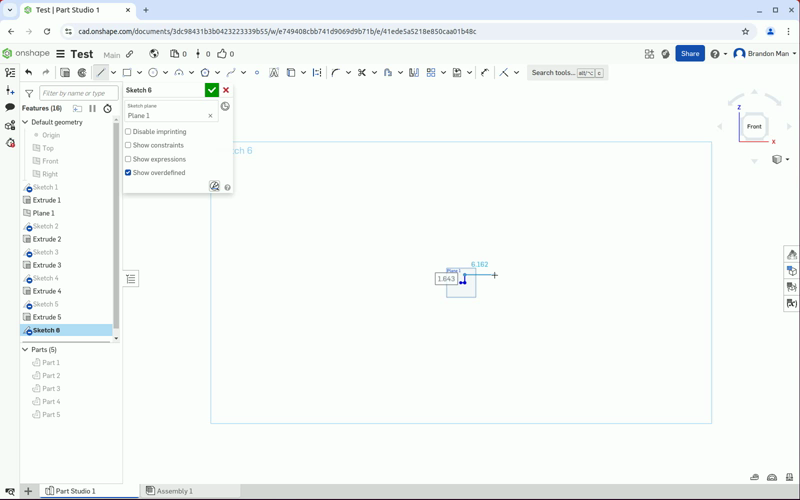
mouse_move(460, 274)
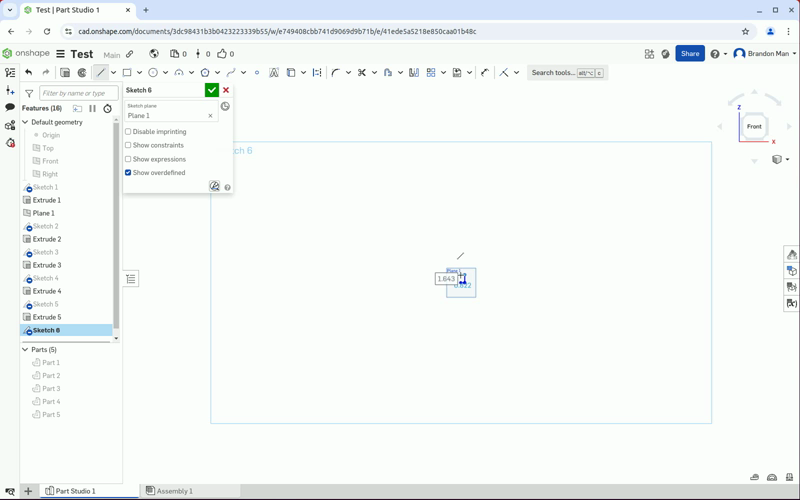
scroll(6)
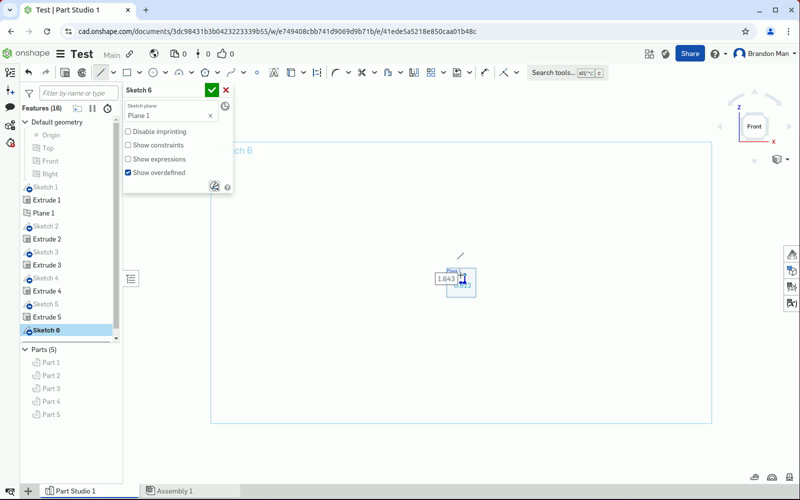
scroll(6)
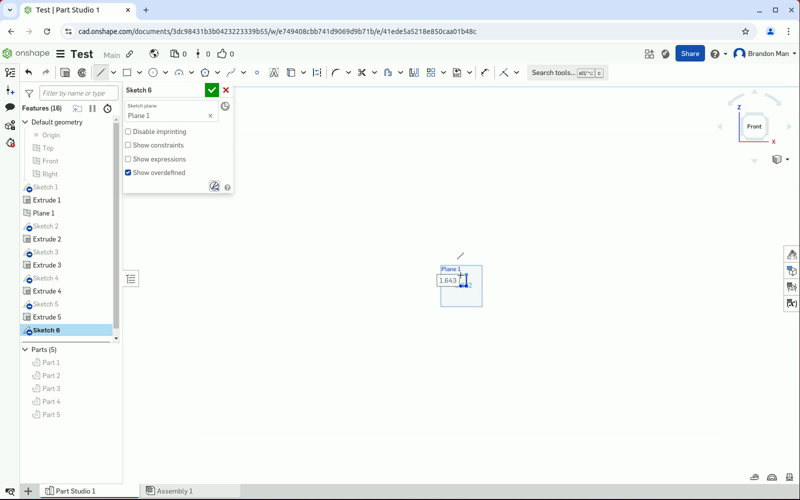
scroll(6)
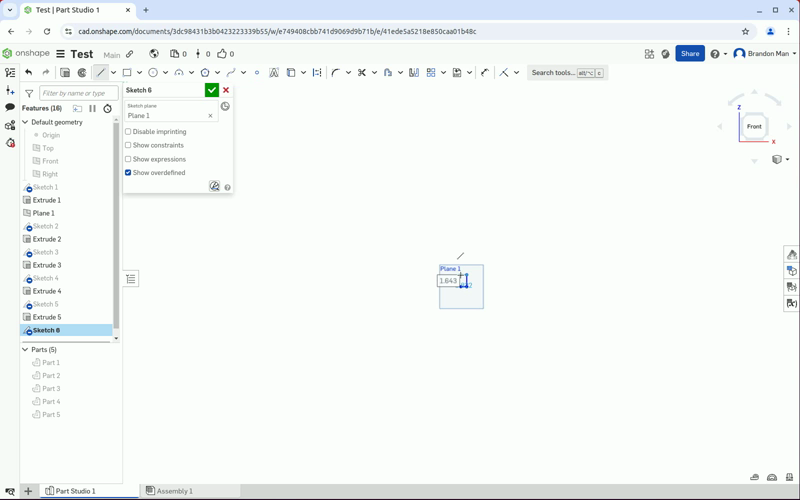
scroll(6)
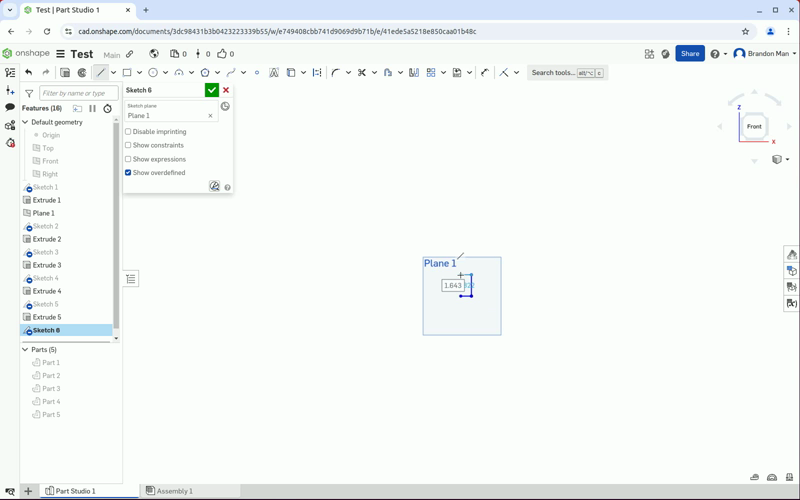
scroll(6)
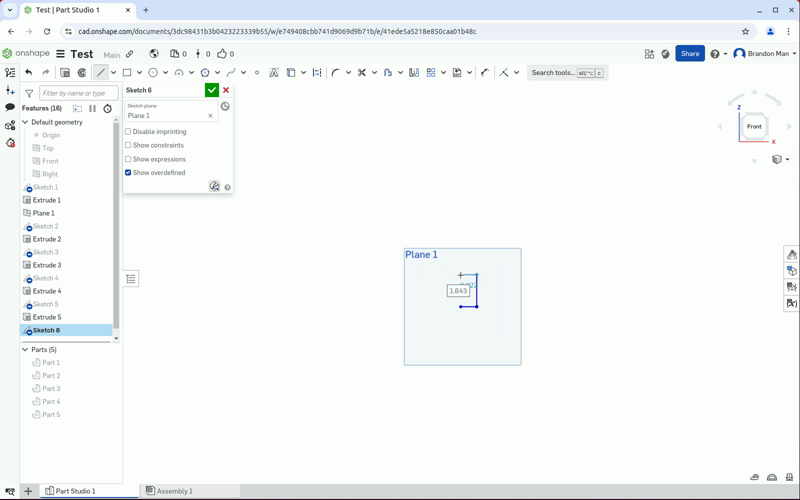
scroll(6)
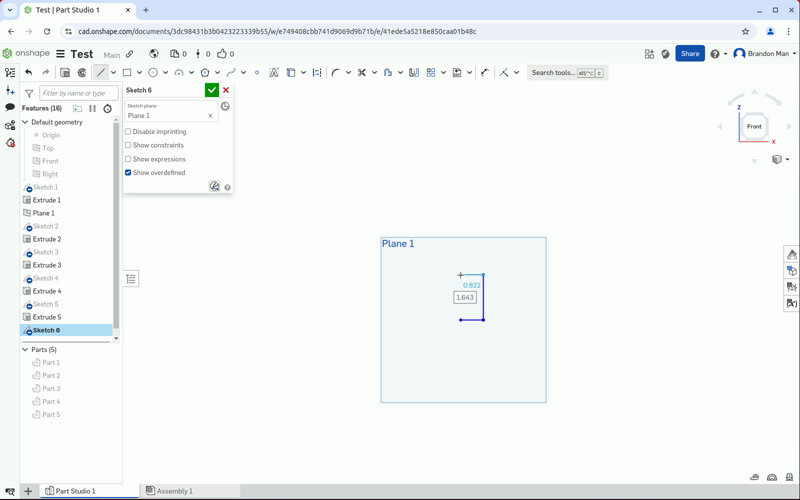
scroll(6)
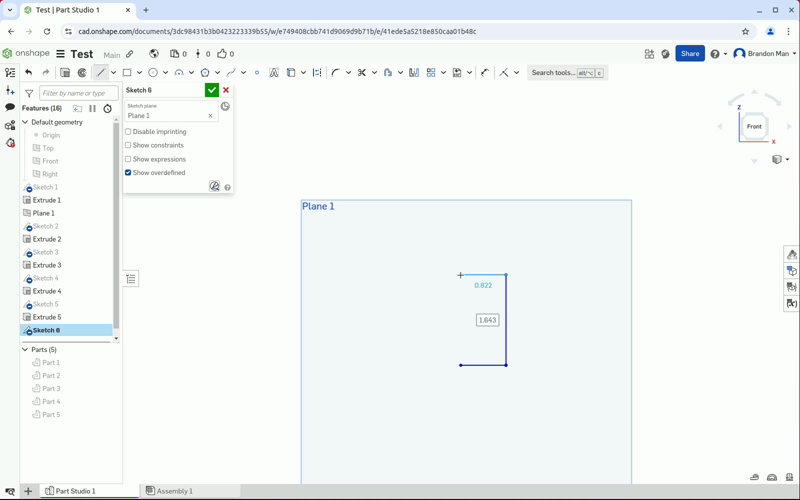
click(460, 274)
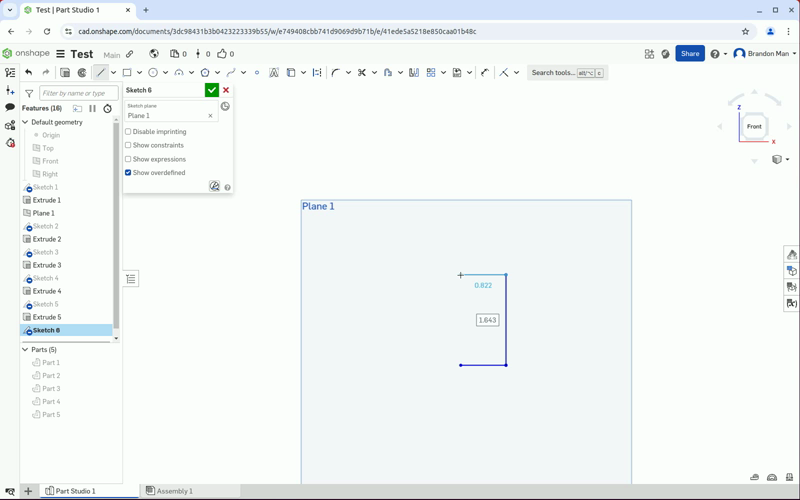
scroll(-6)
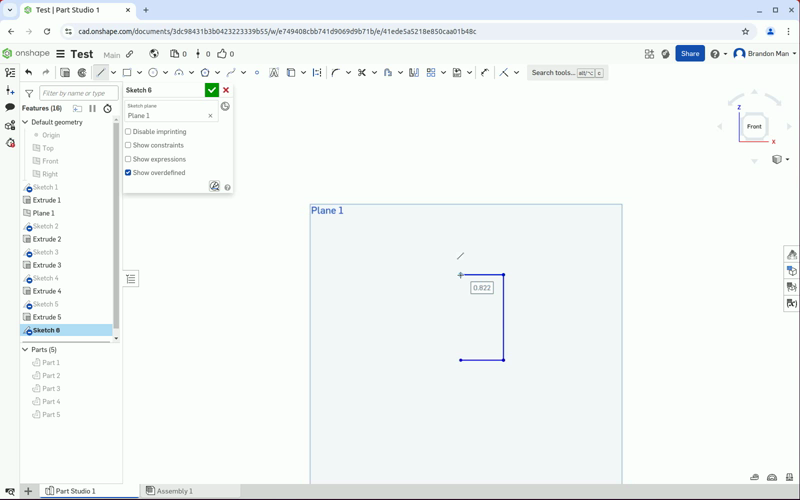
scroll(-6)
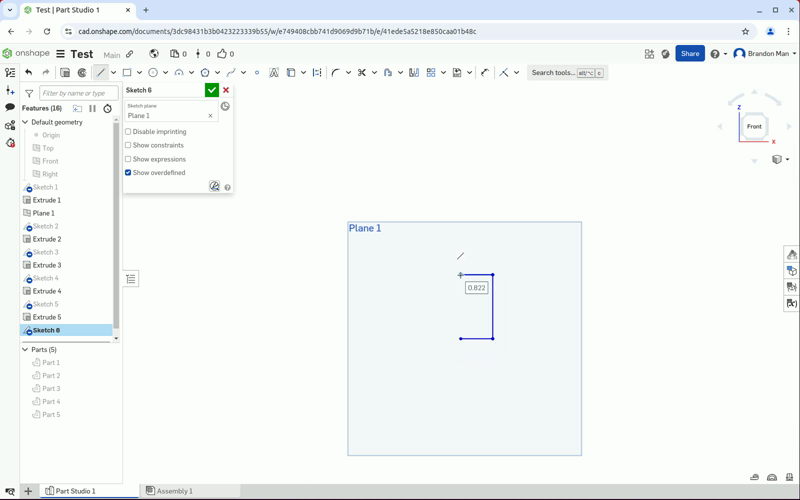
scroll(-6)
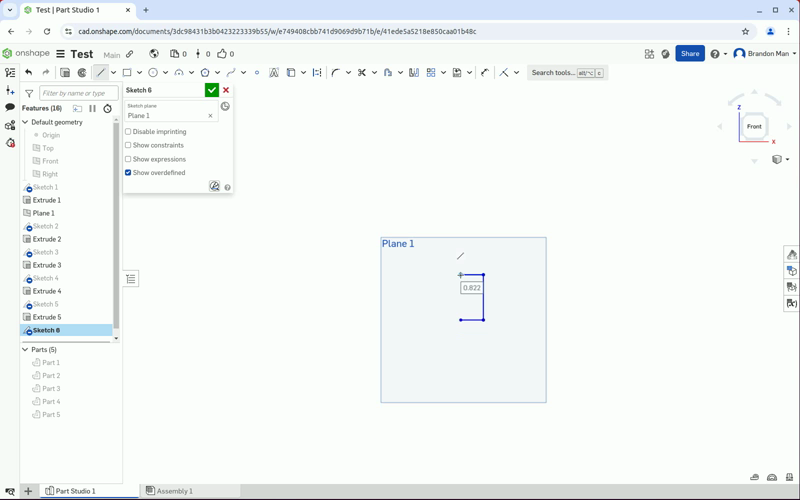
scroll(-6)
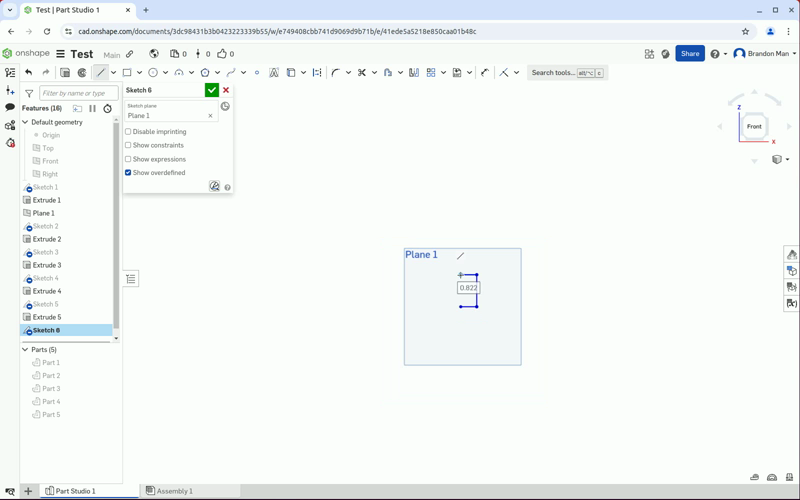
scroll(-6)
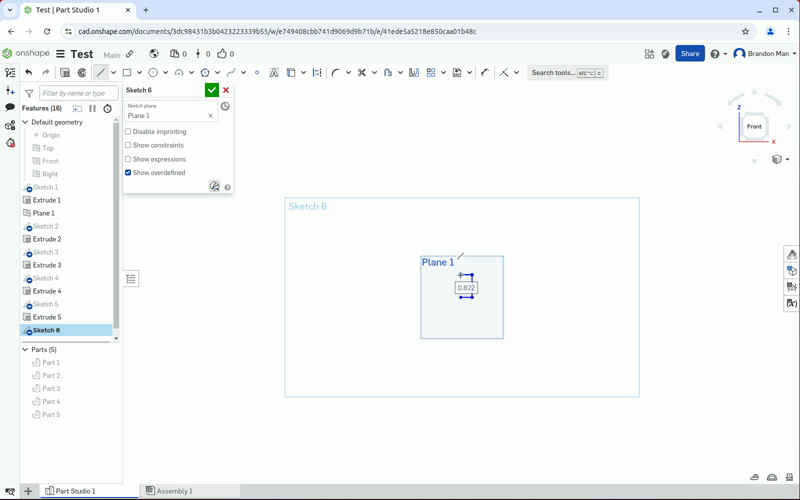
scroll(-6)
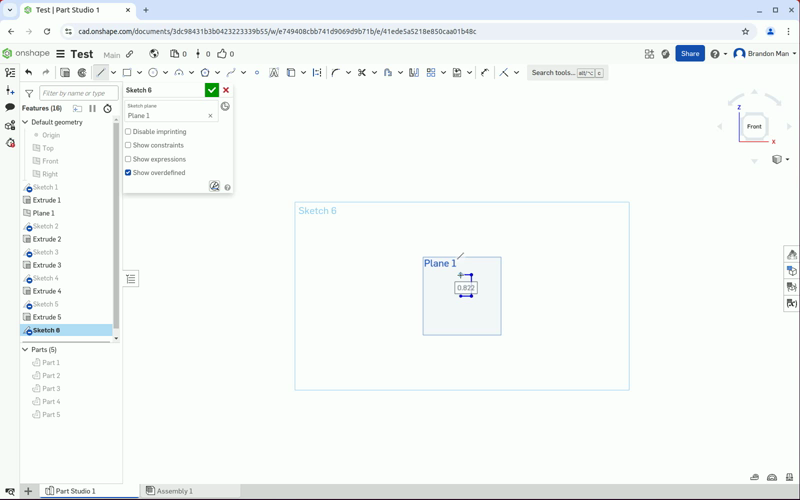
scroll(-6)
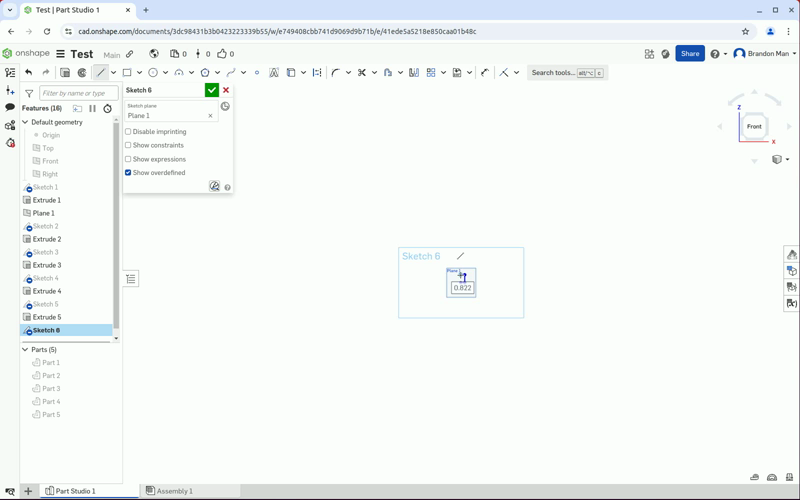
key_up(shift)
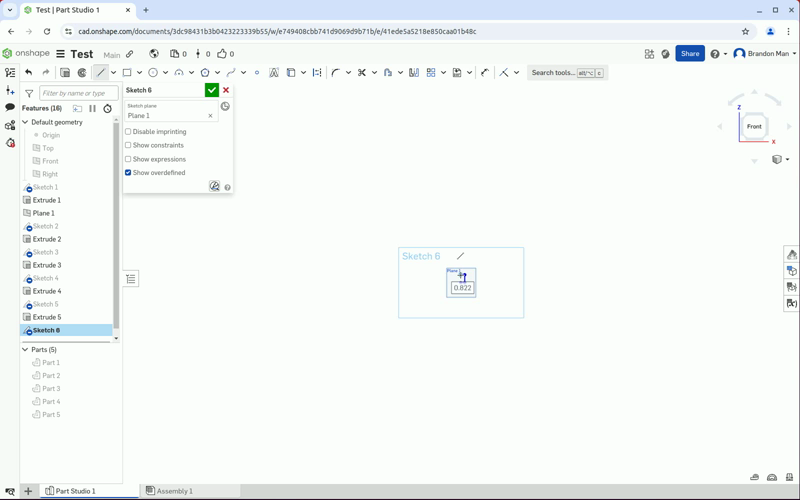
mouse_move(490, 274)
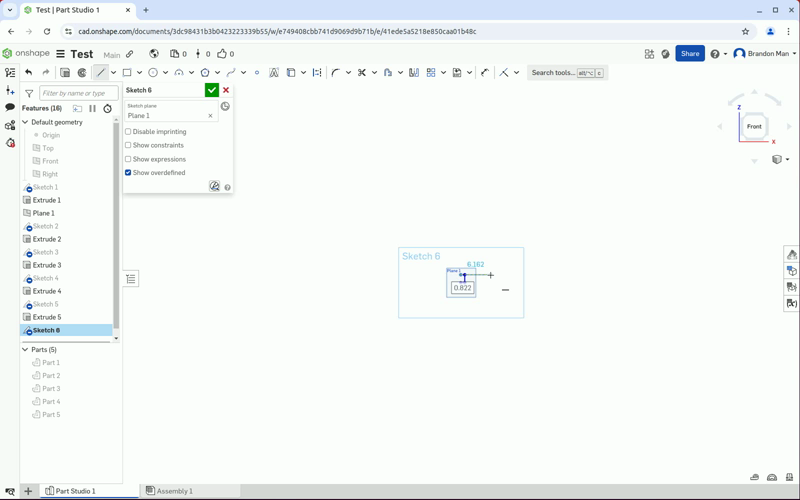
key_down(shift)
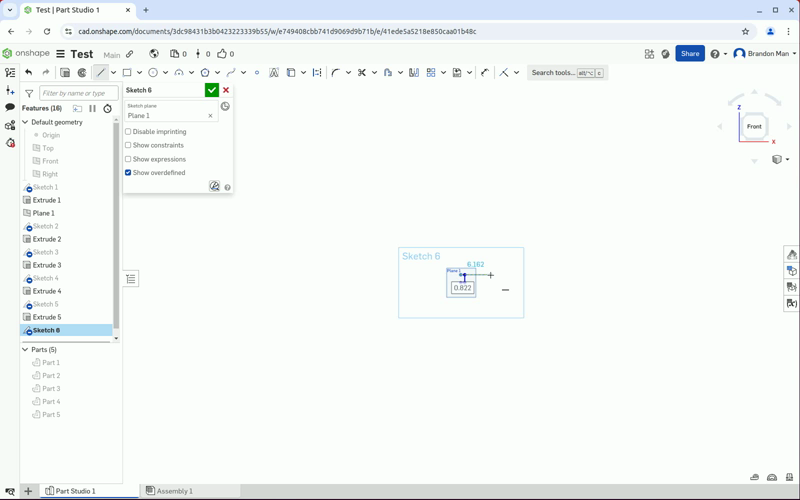
mouse_move(460, 282)
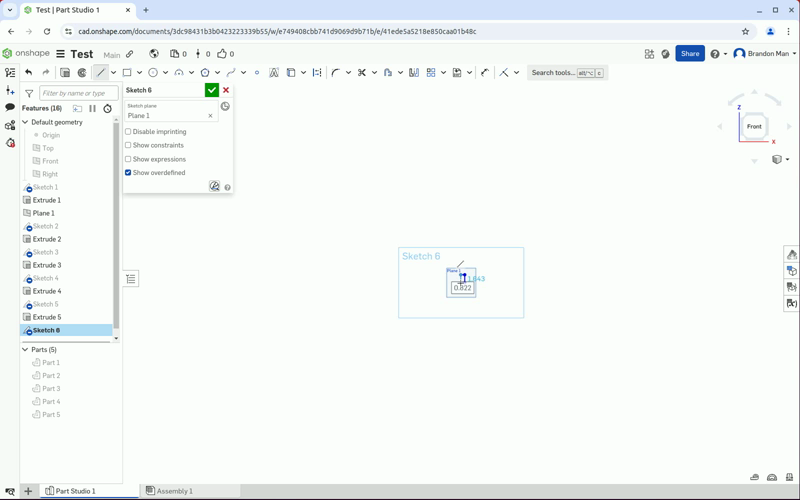
scroll(6)
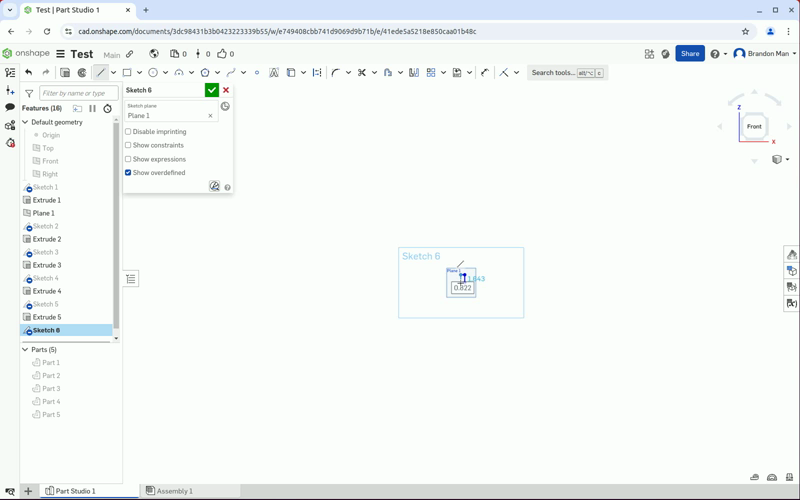
scroll(6)
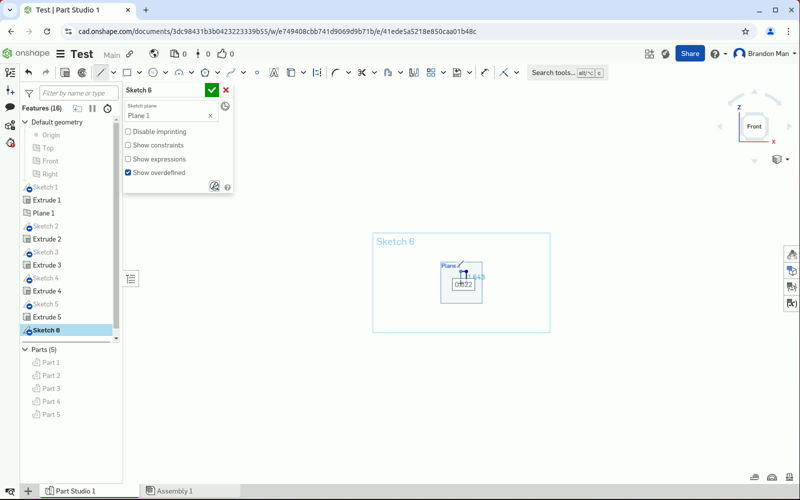
scroll(6)
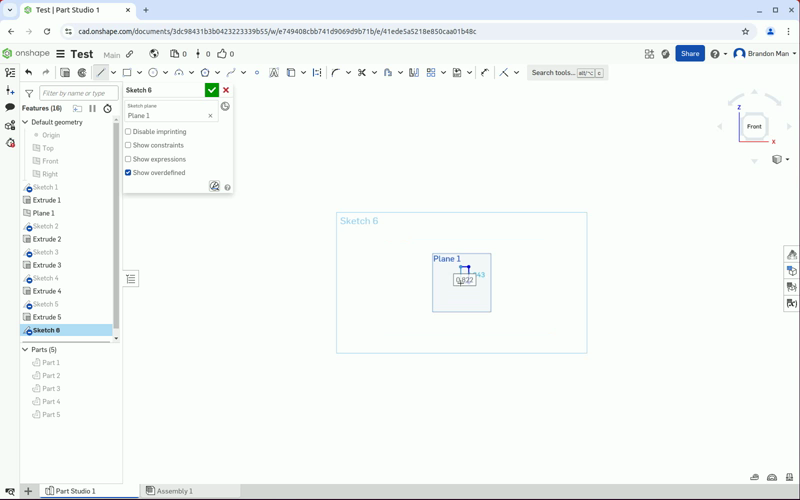
scroll(6)
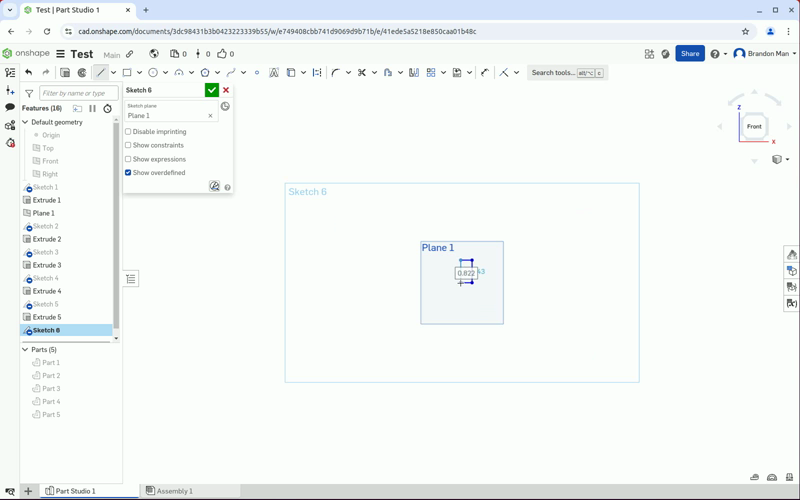
scroll(6)
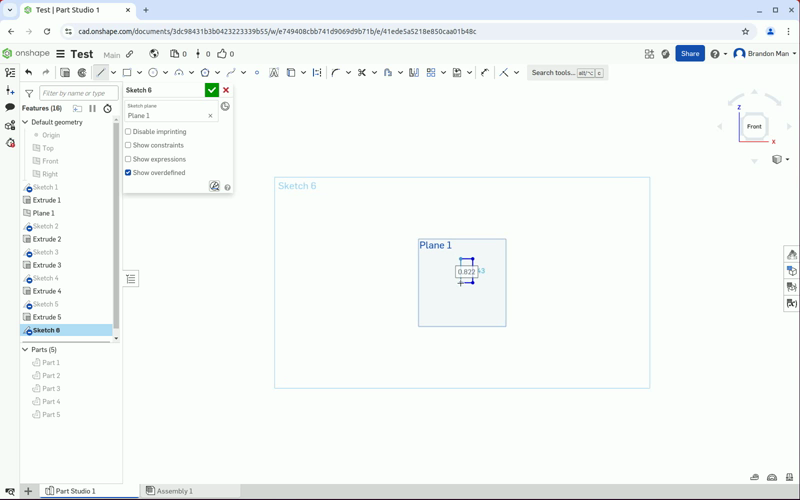
scroll(6)
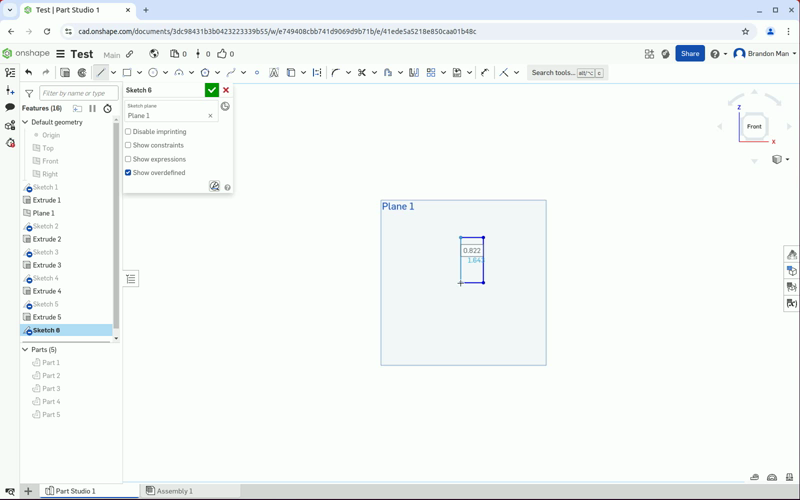
scroll(6)
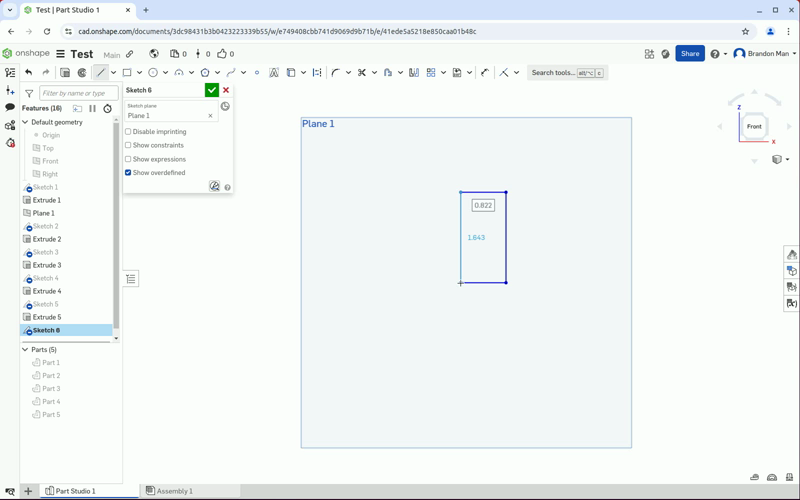
key_up(shift)
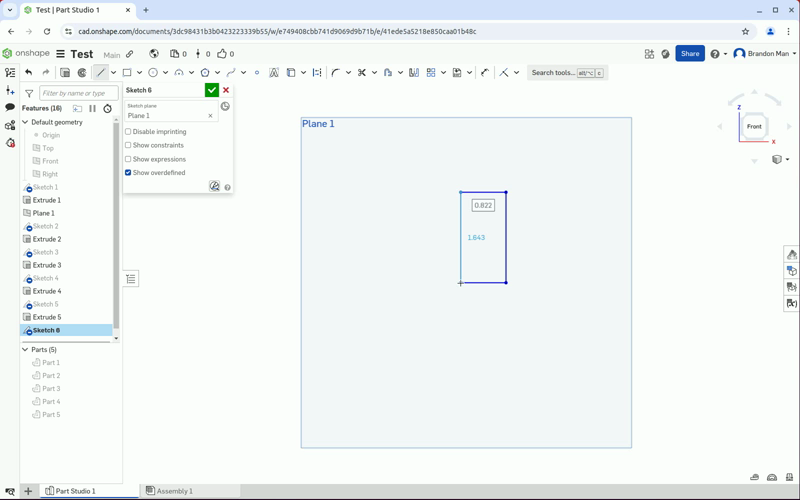
click(460, 282)
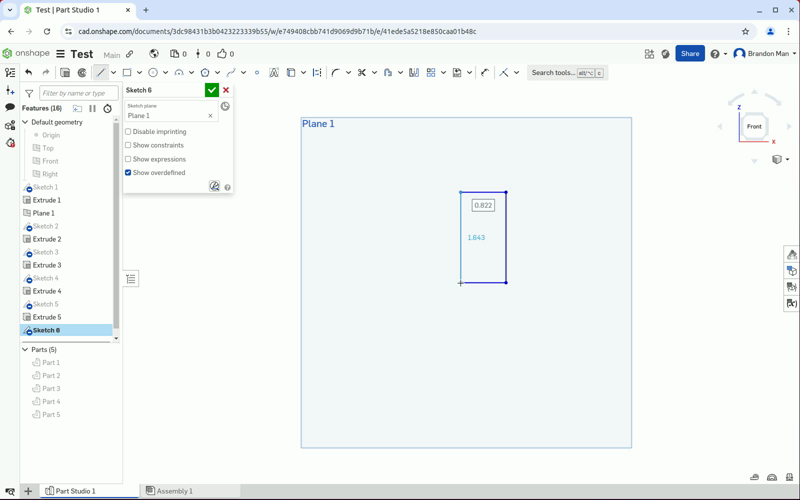
scroll(-6)
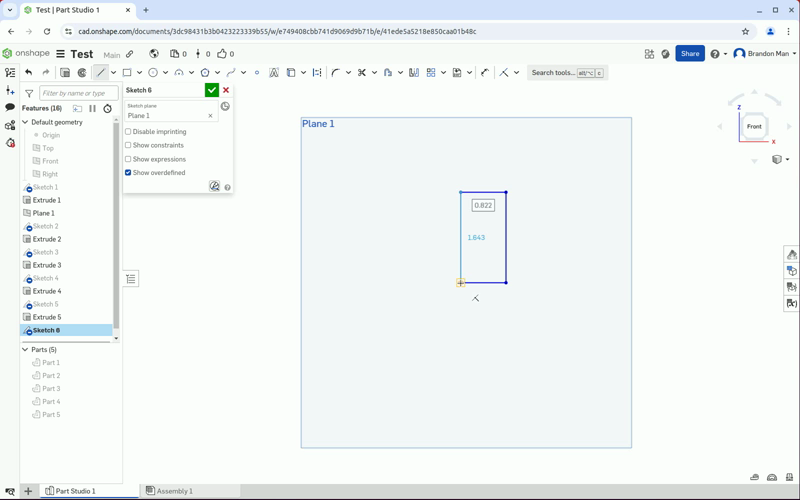
scroll(-6)
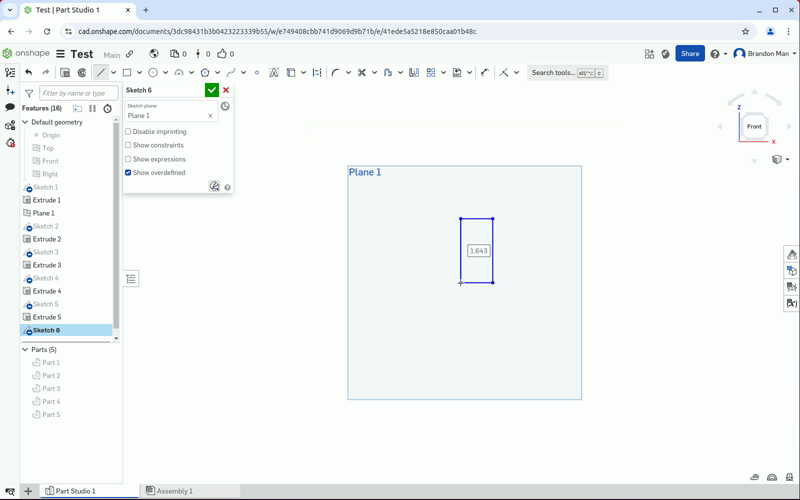
scroll(-6)
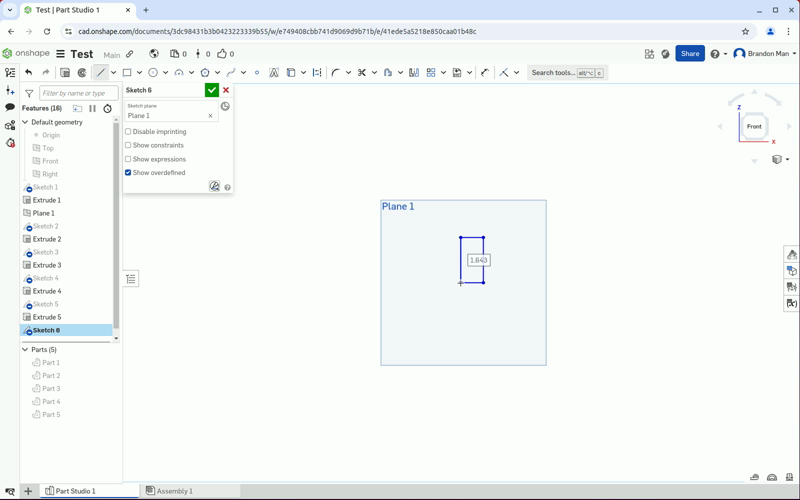
scroll(-6)
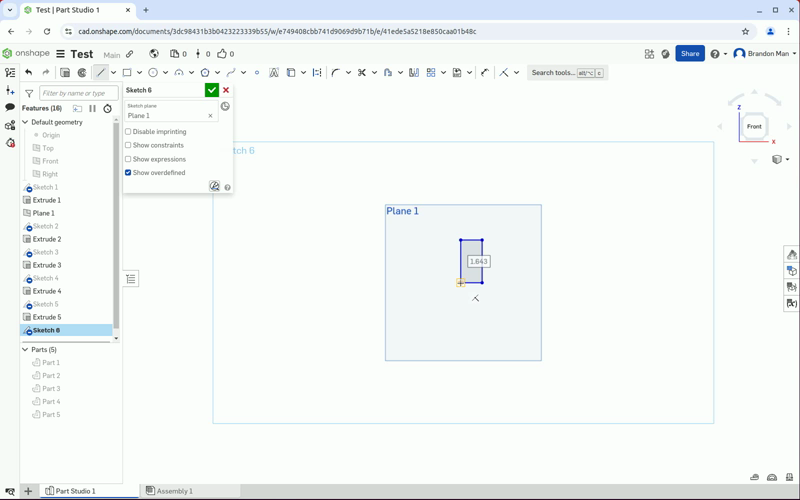
scroll(-6)
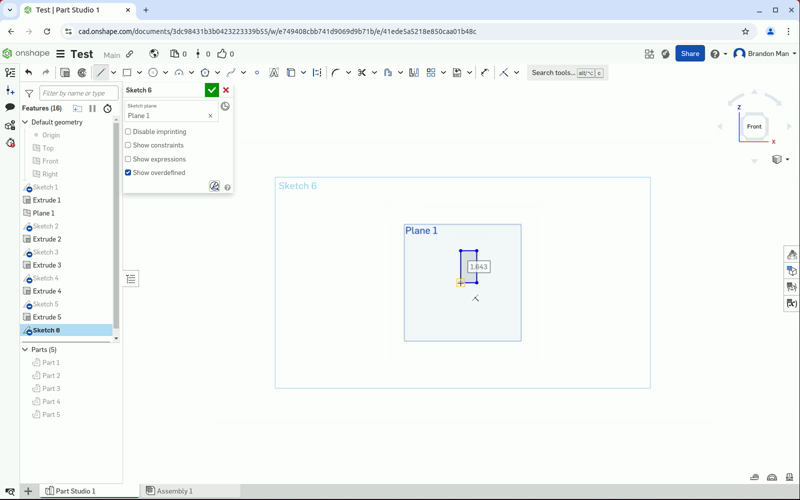
scroll(-6)
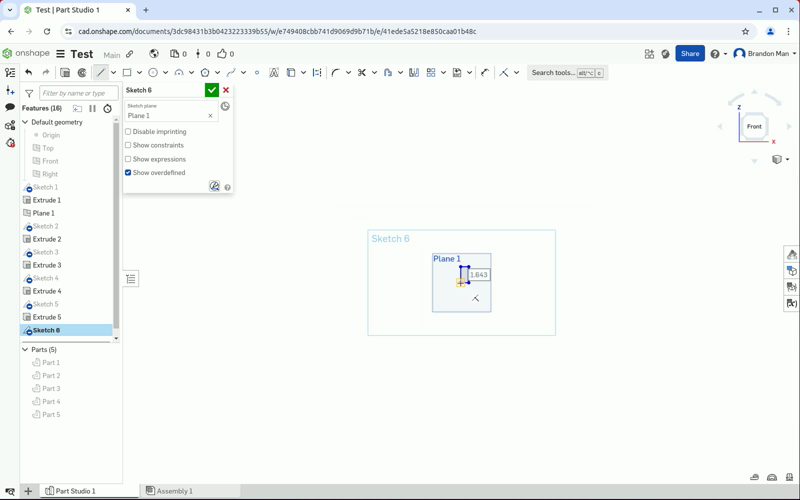
scroll(-6)
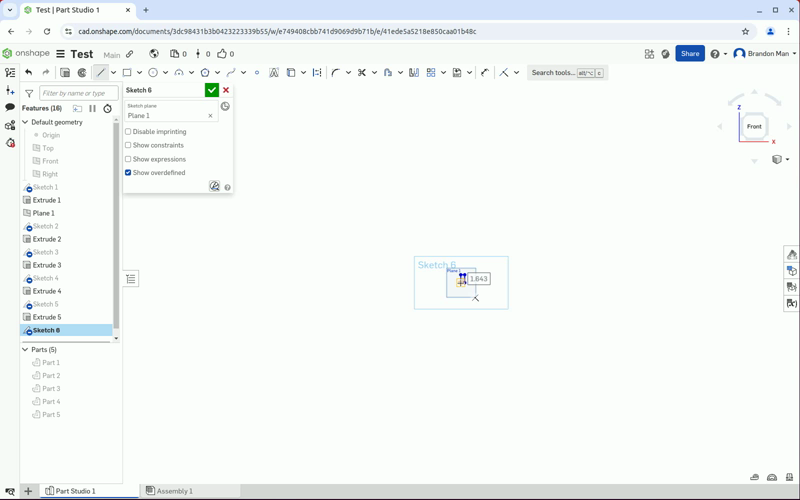
key(esc)
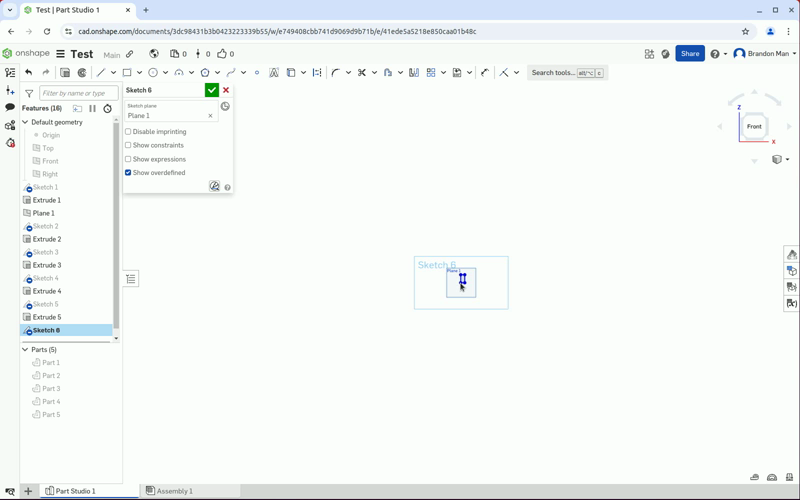
mouse_move(461, 275)
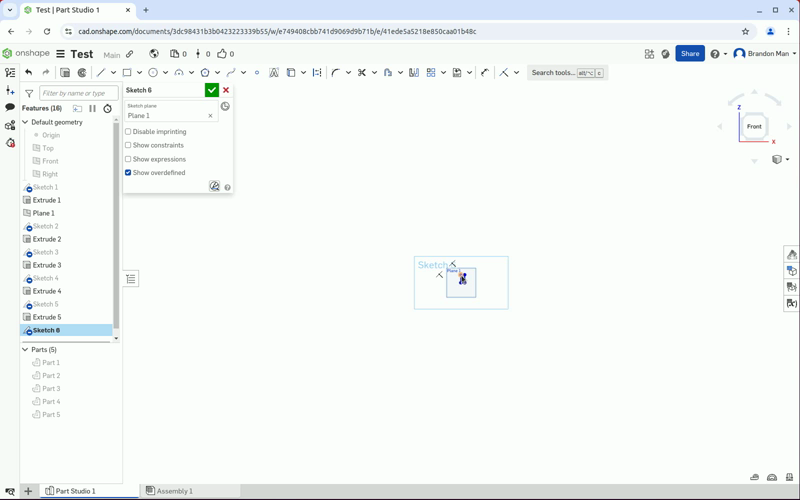
scroll(6)
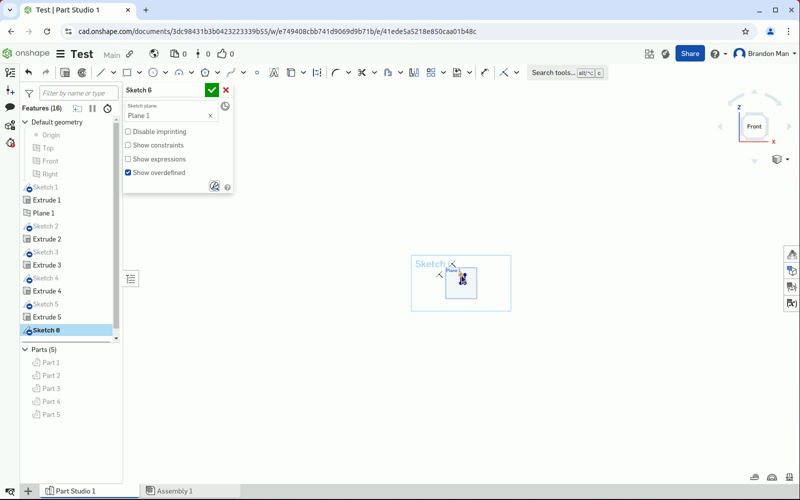
scroll(6)
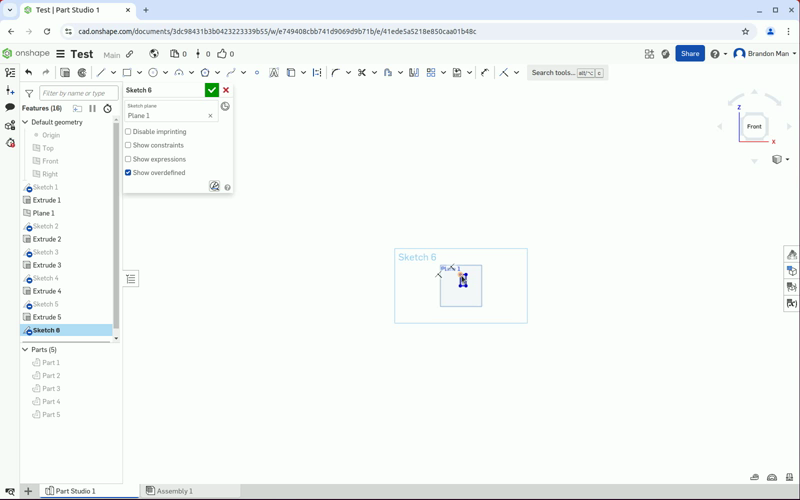
scroll(6)
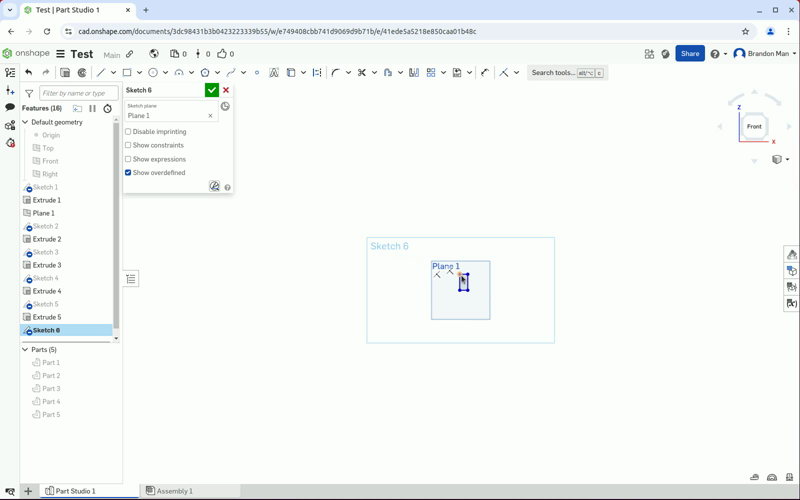
scroll(6)
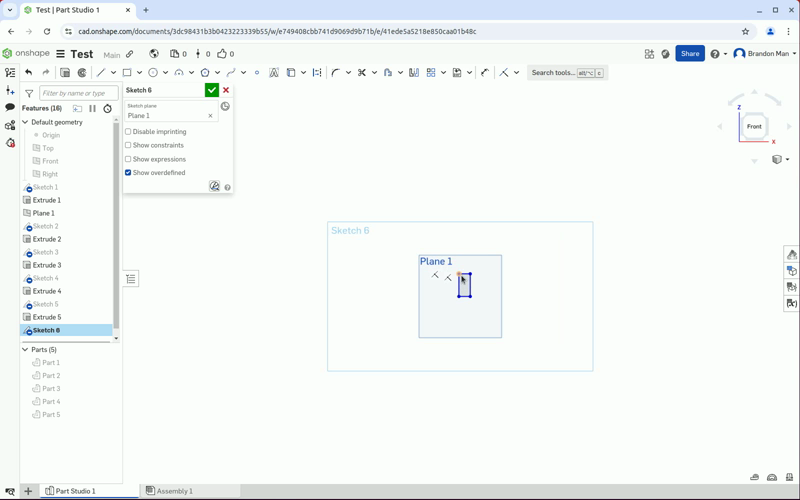
scroll(6)
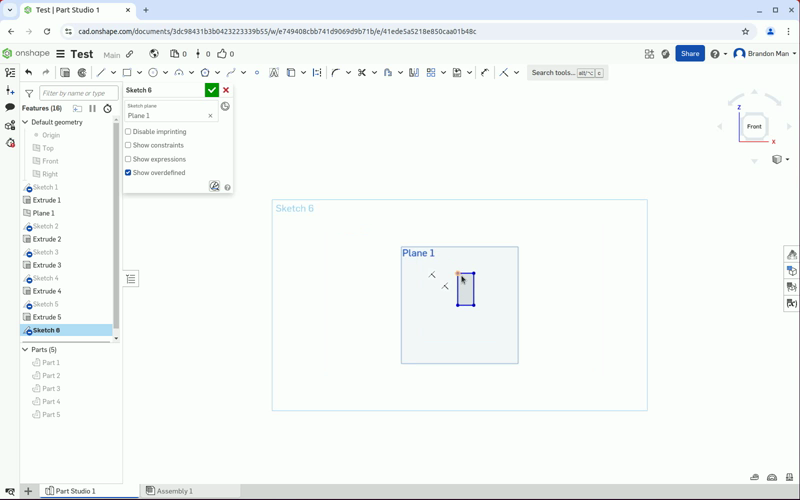
scroll(6)
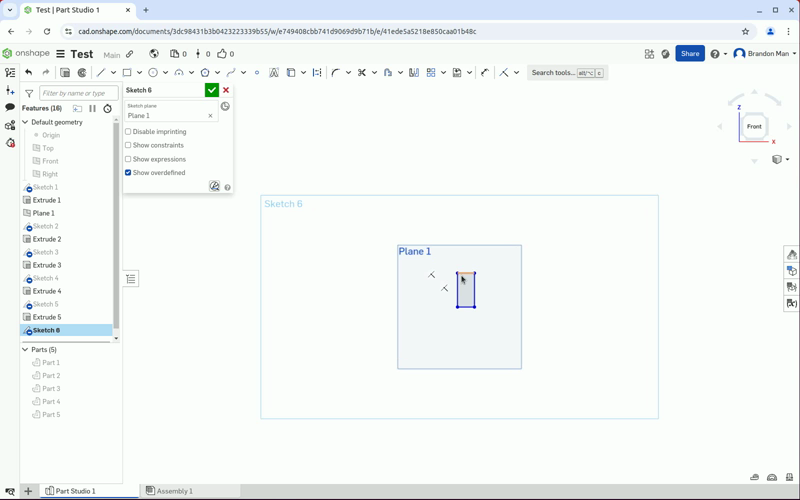
scroll(6)
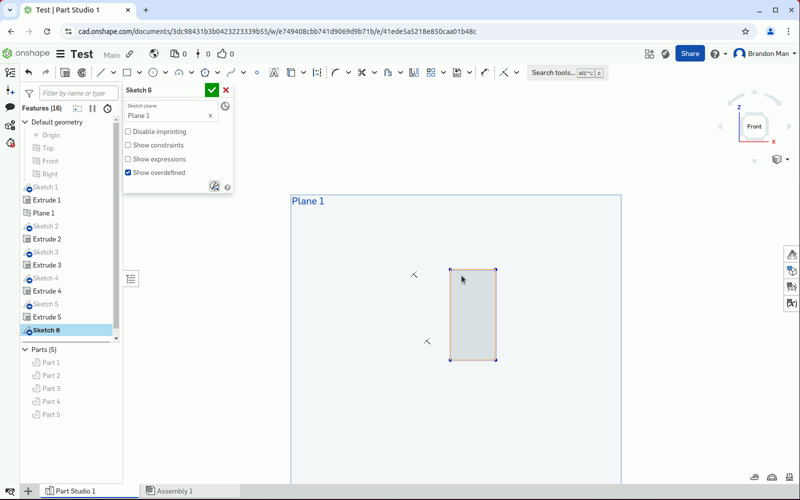
click(461, 275)
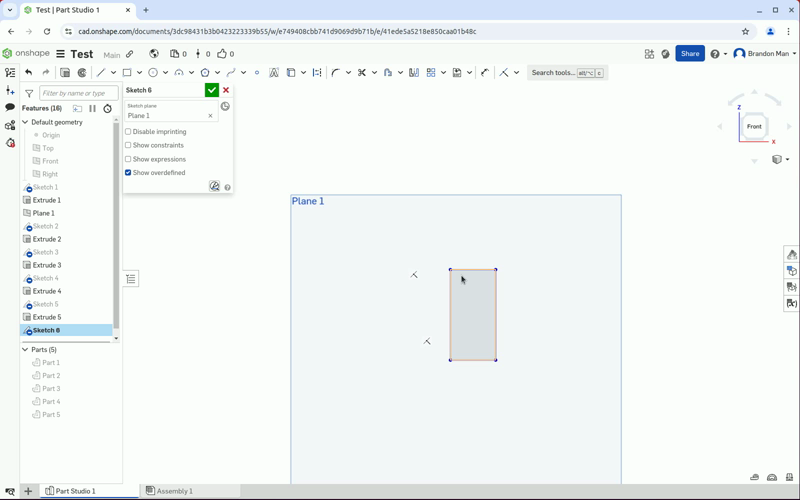
scroll(-6)
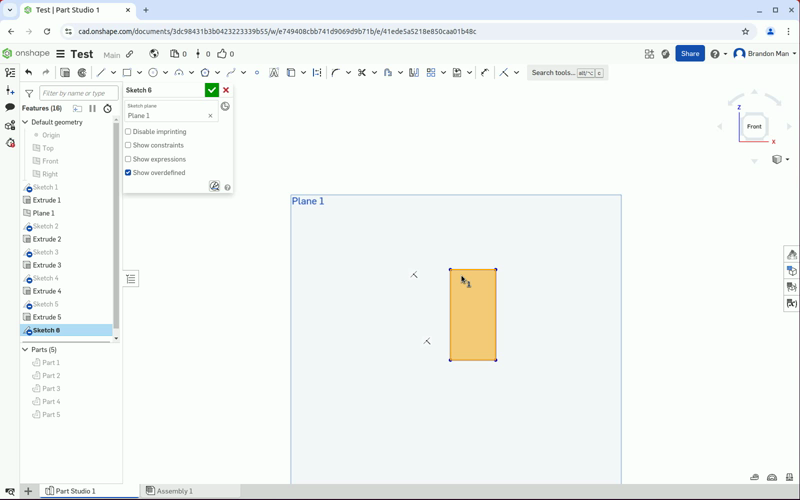
scroll(-6)
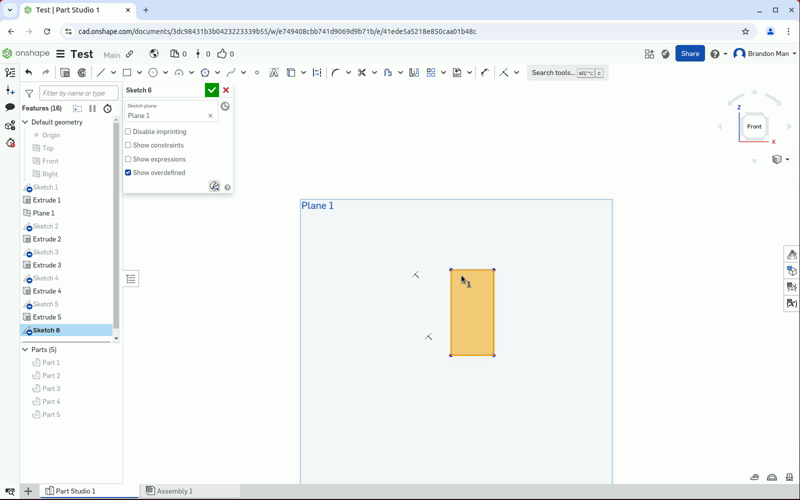
scroll(-6)
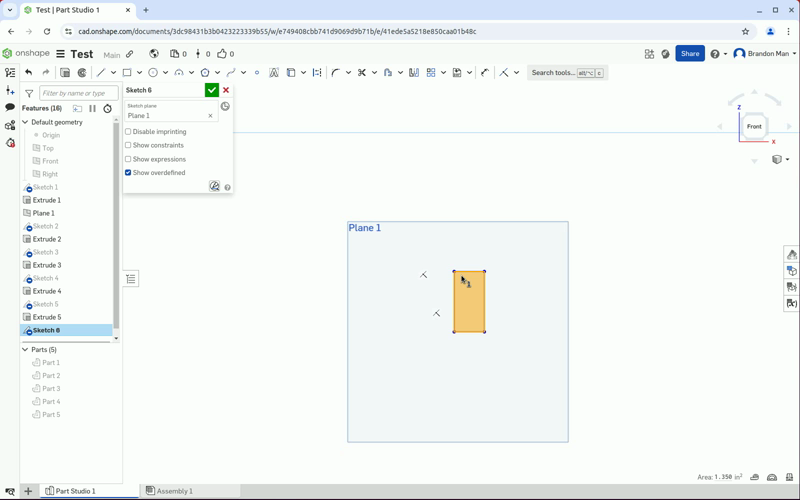
scroll(-6)
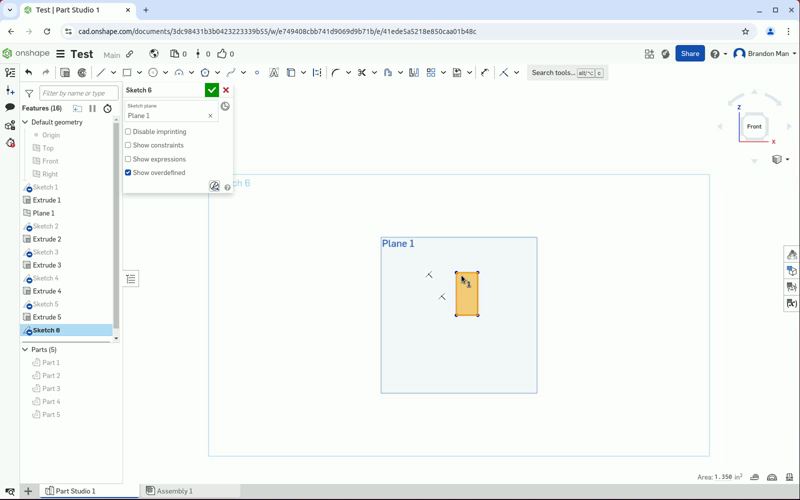
scroll(-6)
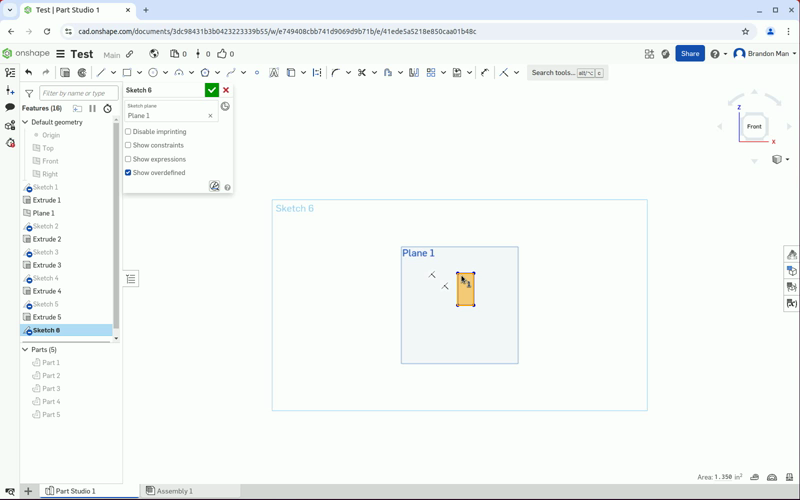
scroll(-6)
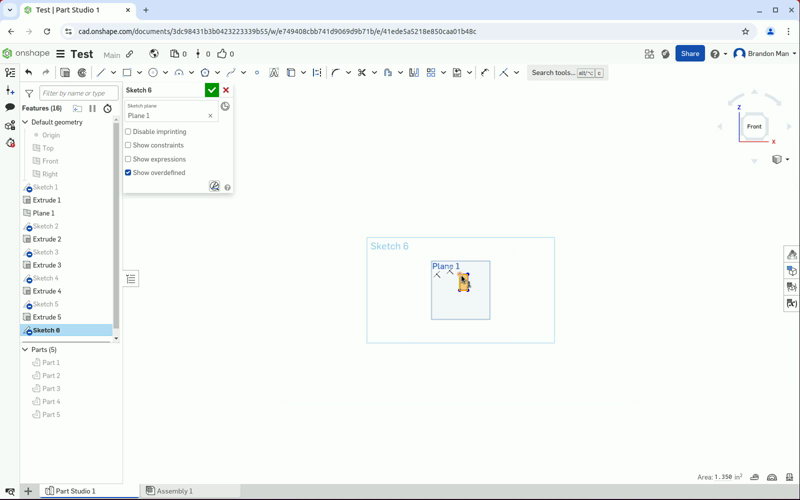
scroll(-6)
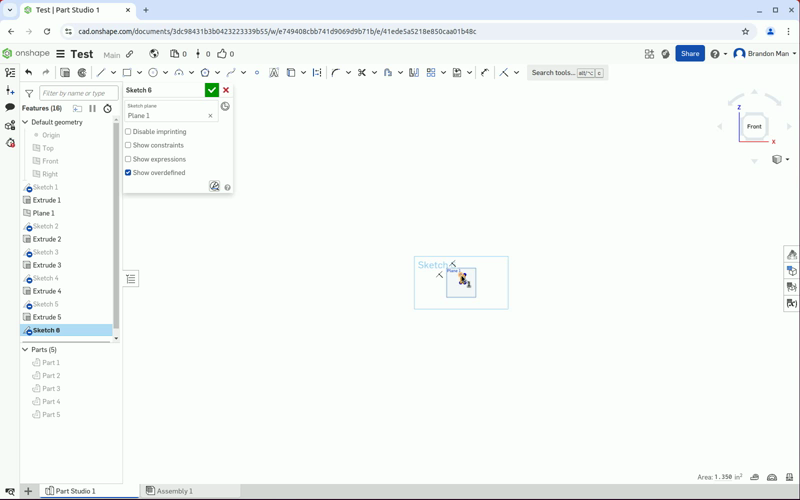
mouse_move(73, 352)
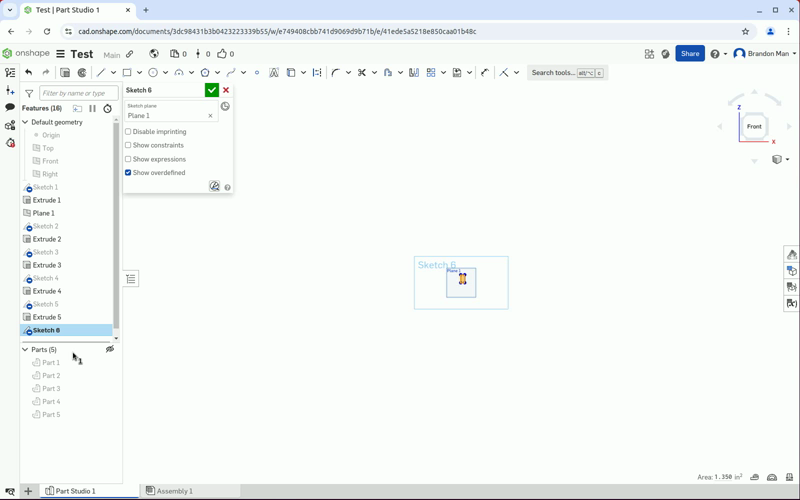
key(shift+y)
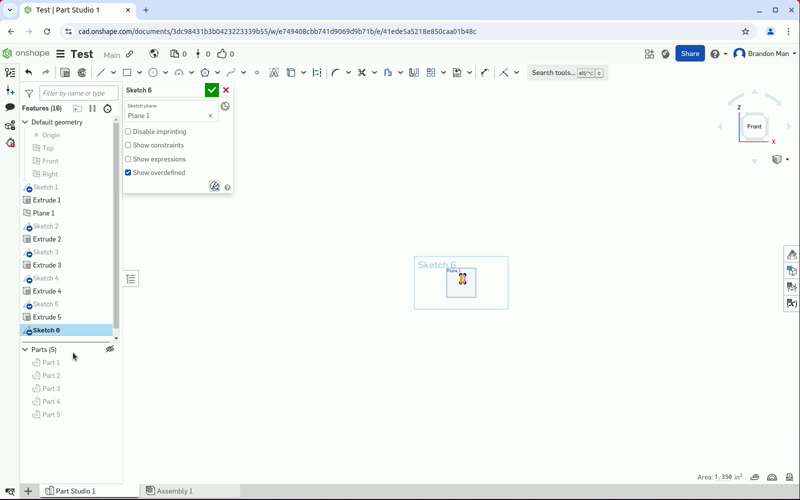
key(shift+e)
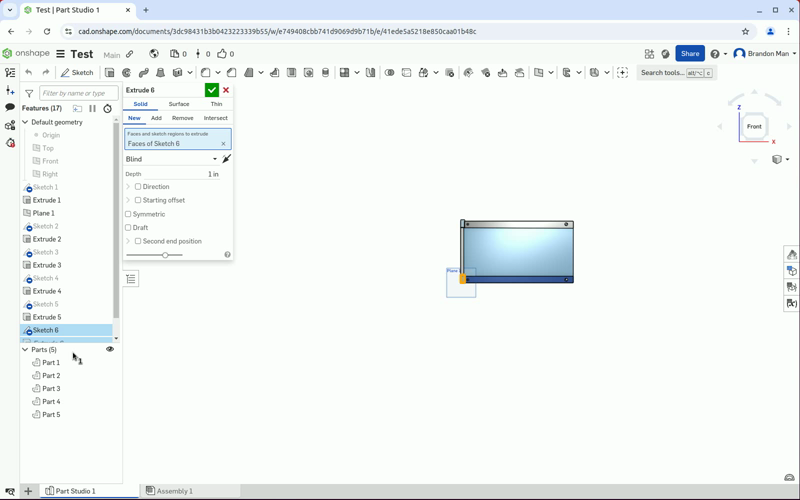
mouse_move(143, 106)
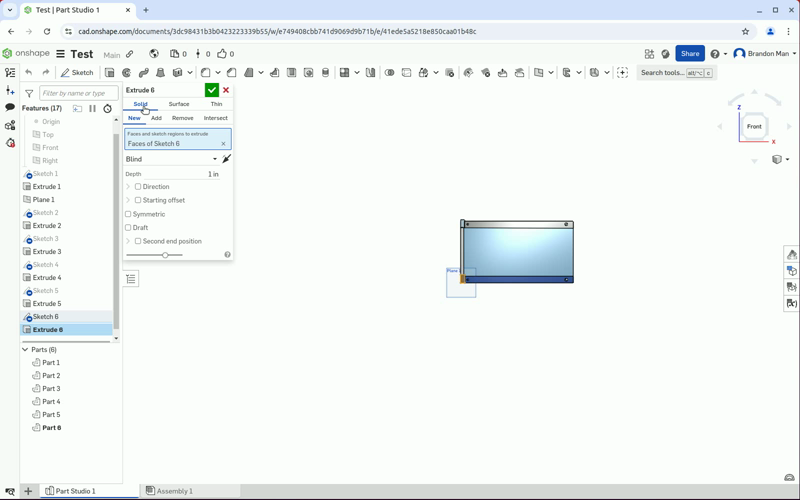
click(143, 106)
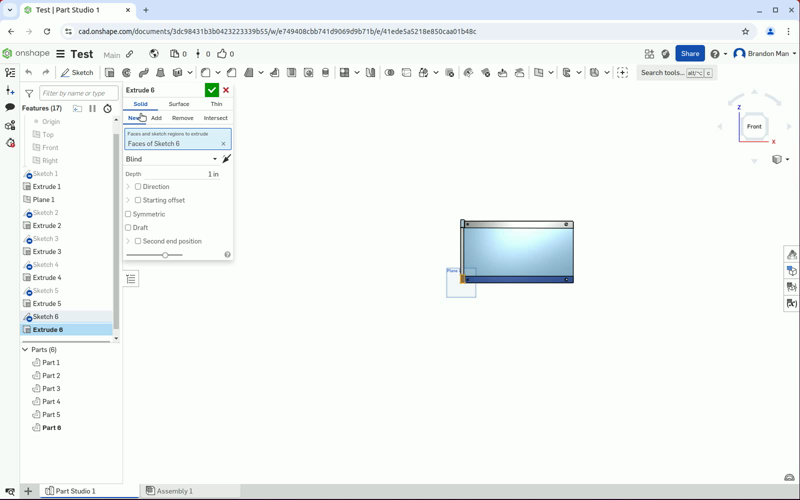
mouse_move(137, 120)
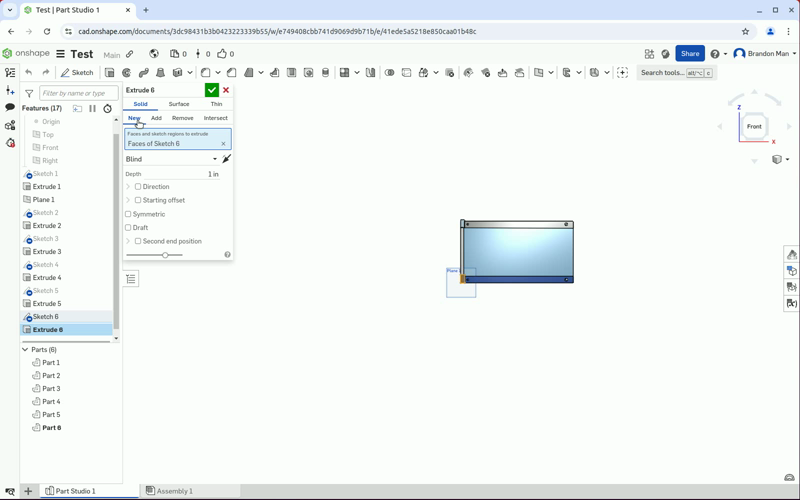
click(137, 120)
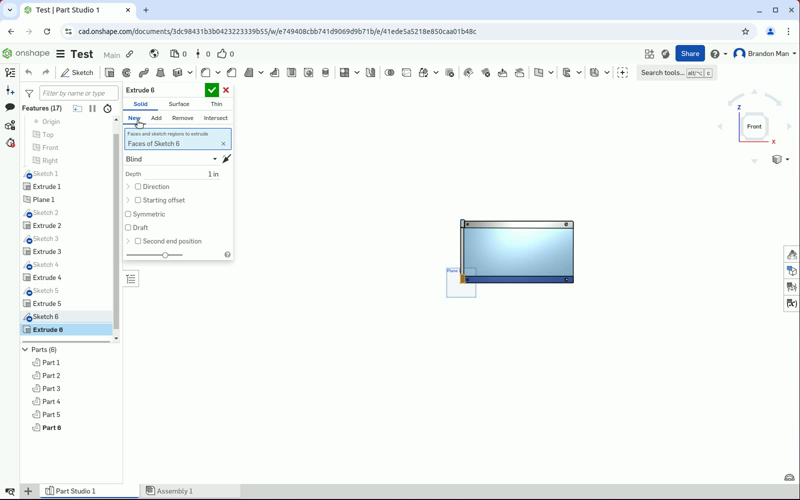
key(tab, 4)
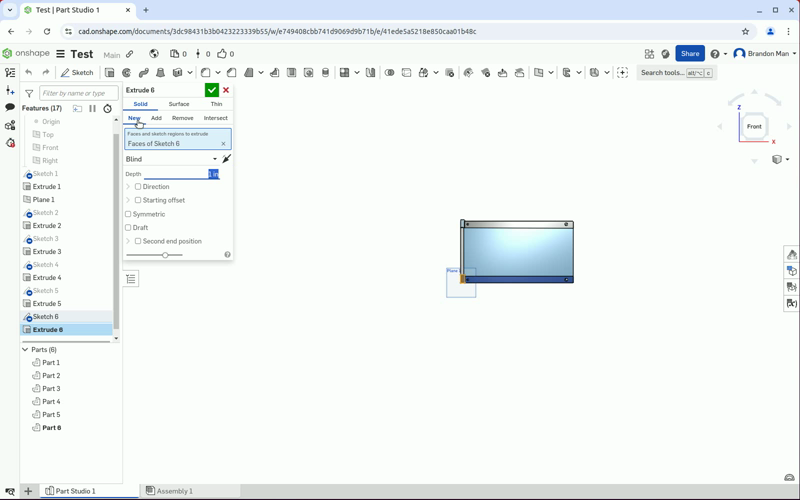
text(0.481)
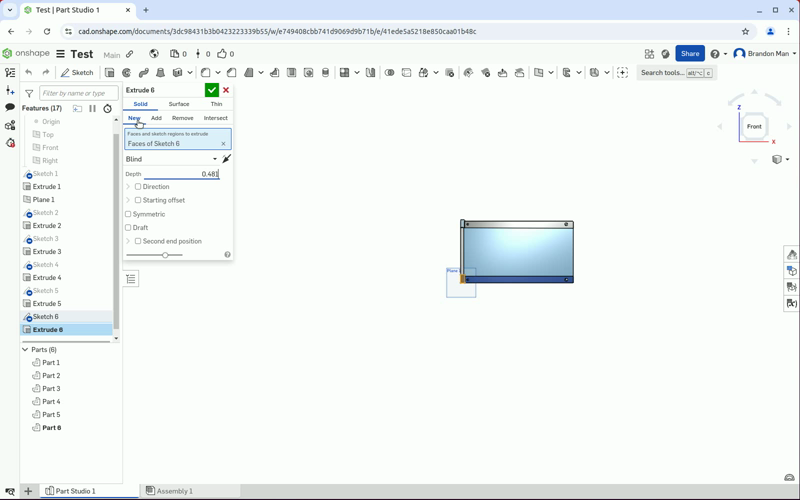
key(enter)
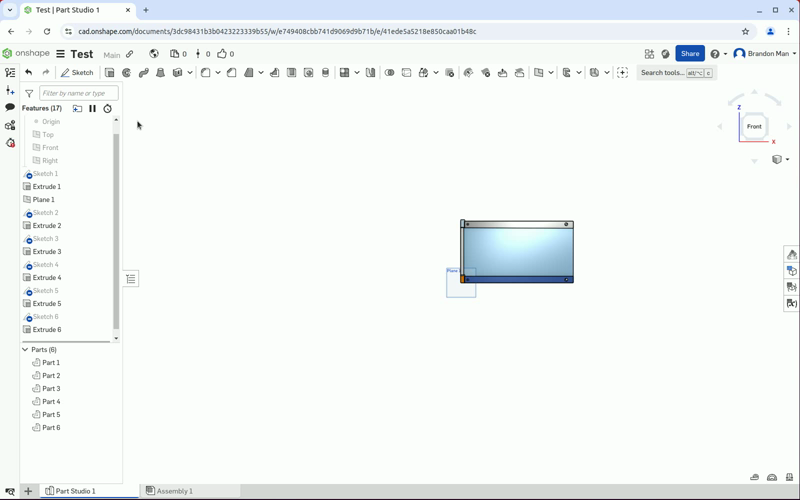
key(shift+h)
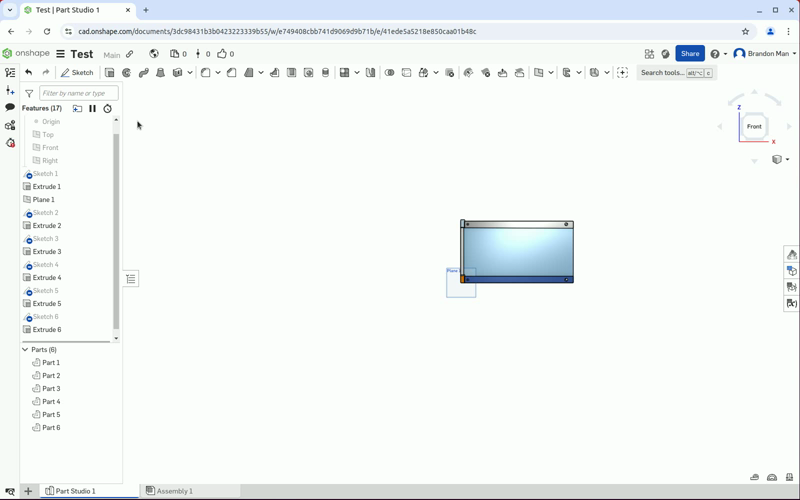
key(shift+h)
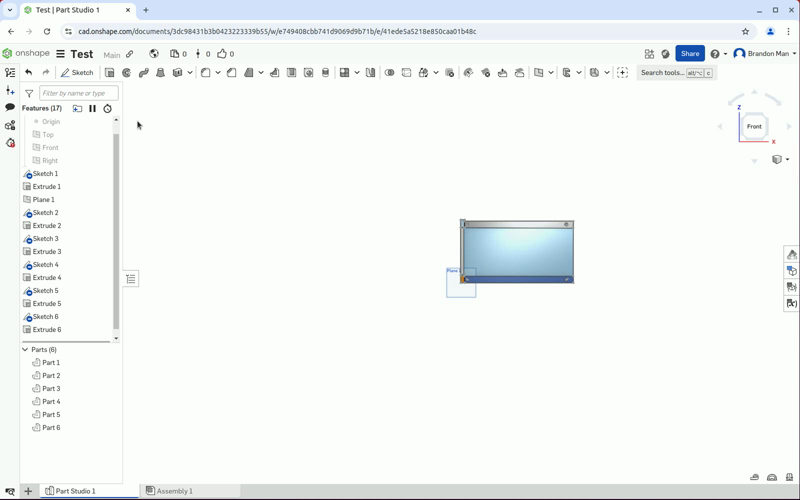
key(shift+7)
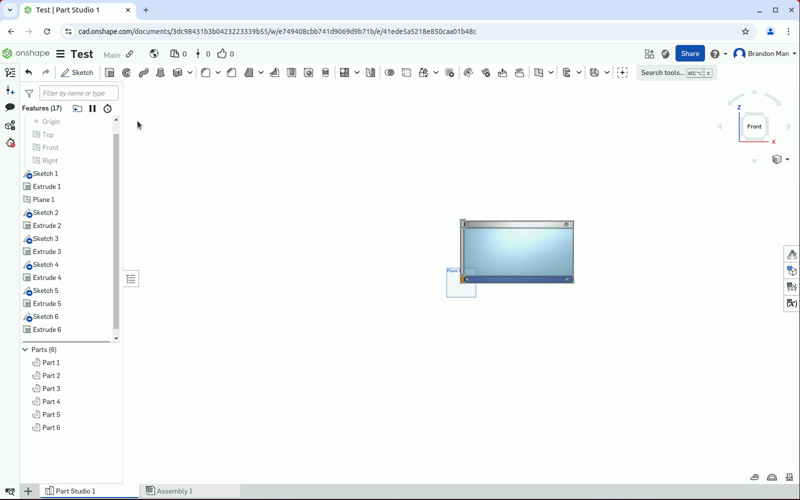
key(left, 2)
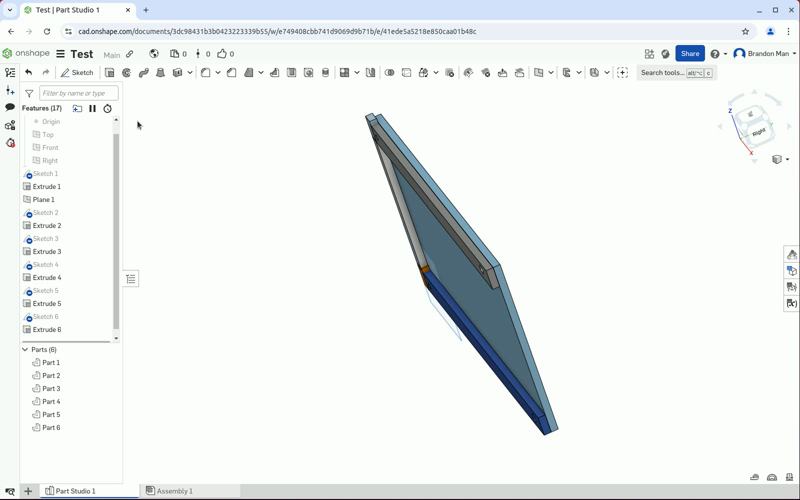
key(down, 2)
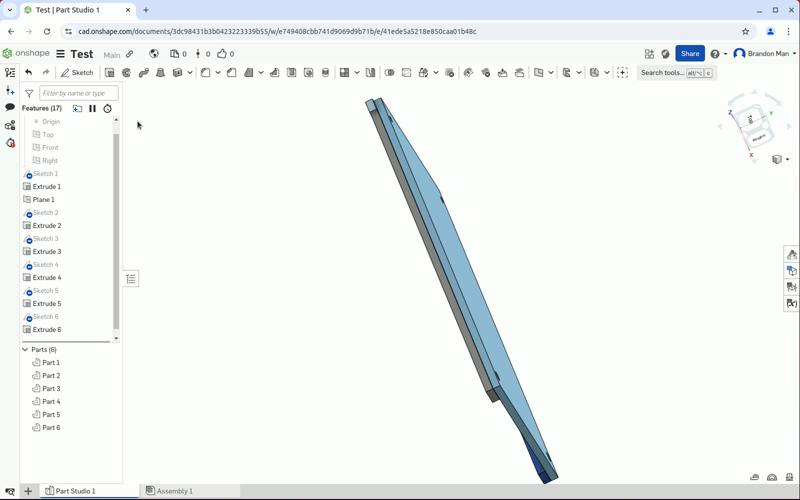
key(up, 2)
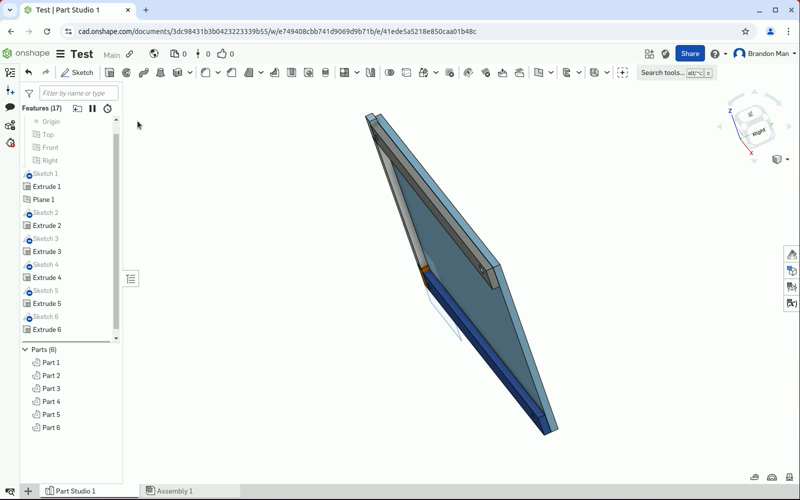
key(right, 2)
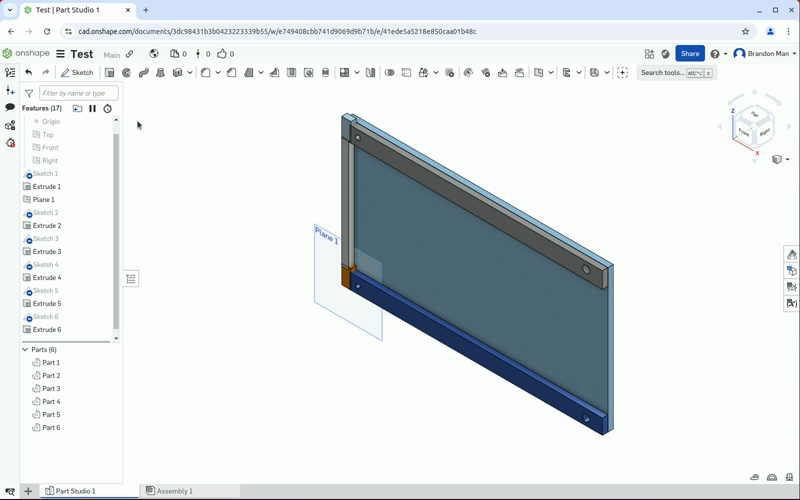
mouse_move(69, 176)
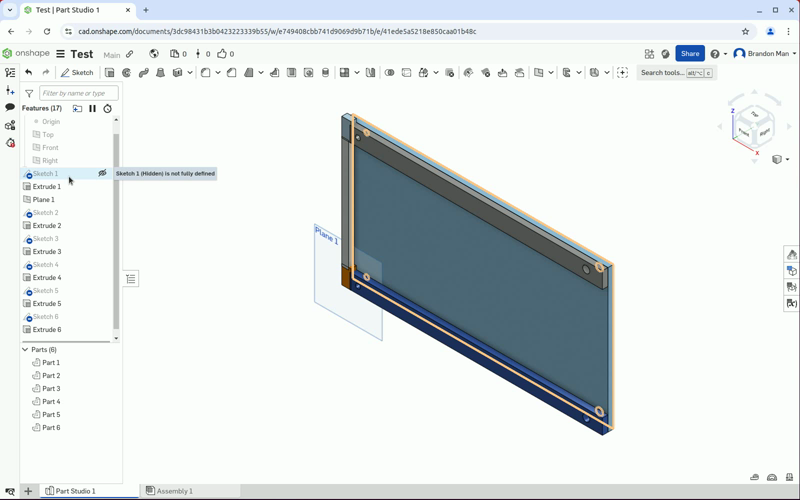
click(69, 176)